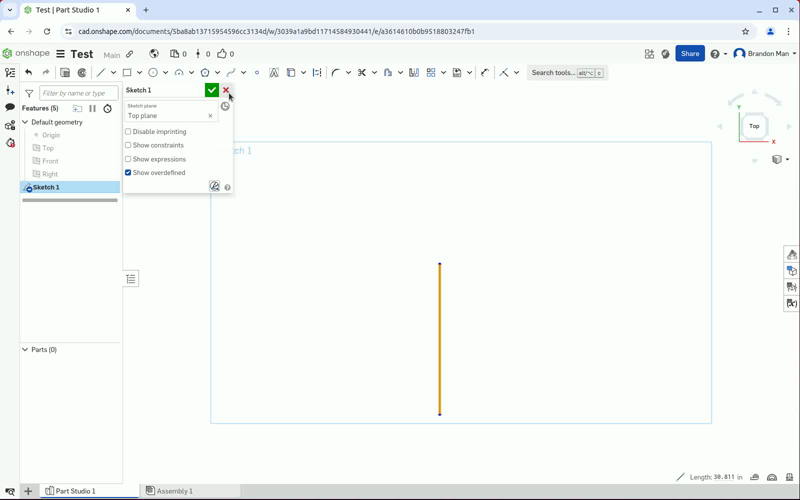
key(shift+h)
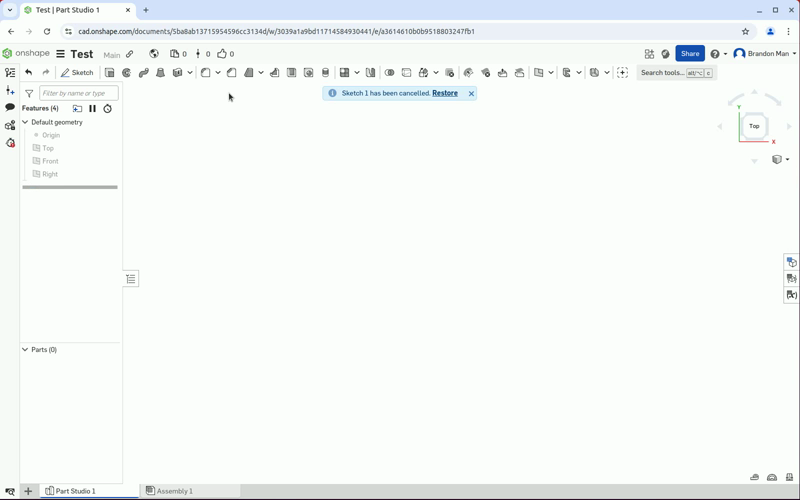
mouse_move(73, 352)
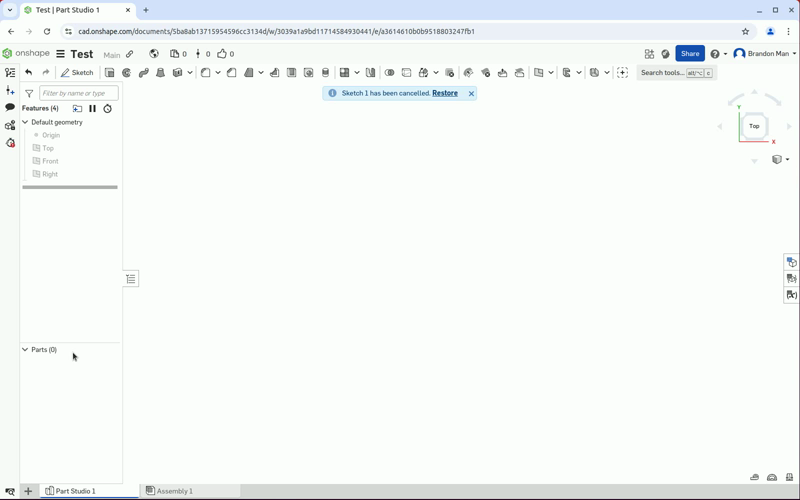
key(y)
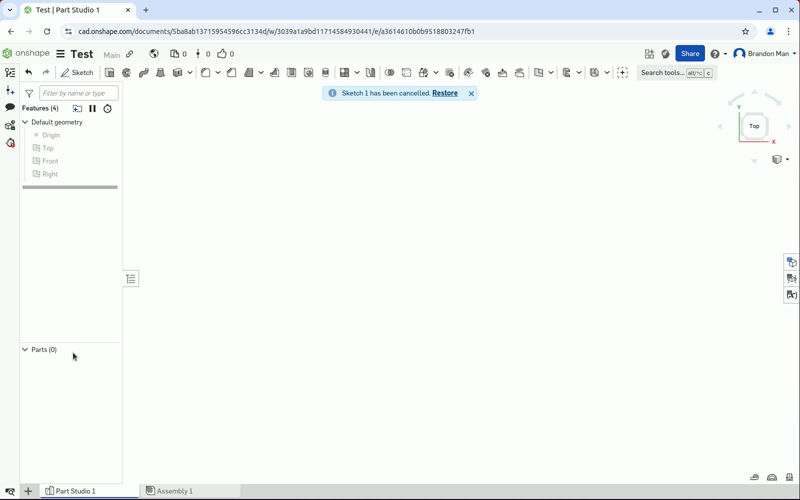
key(shift+p)
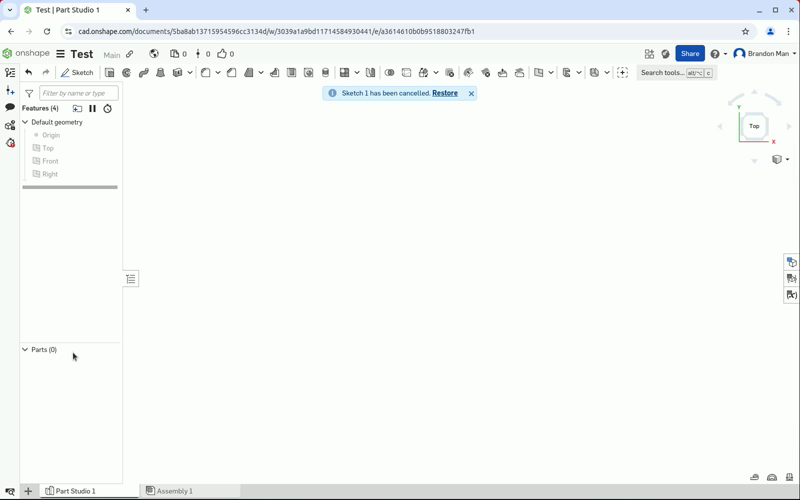
key(space)
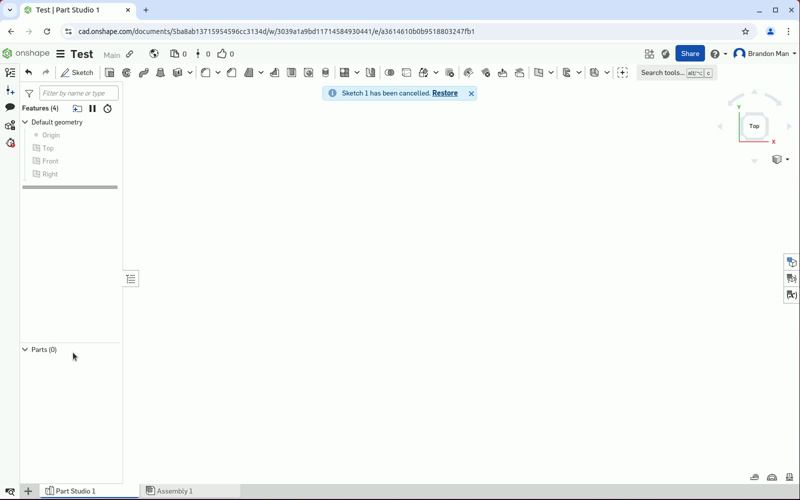
key_down(shift)
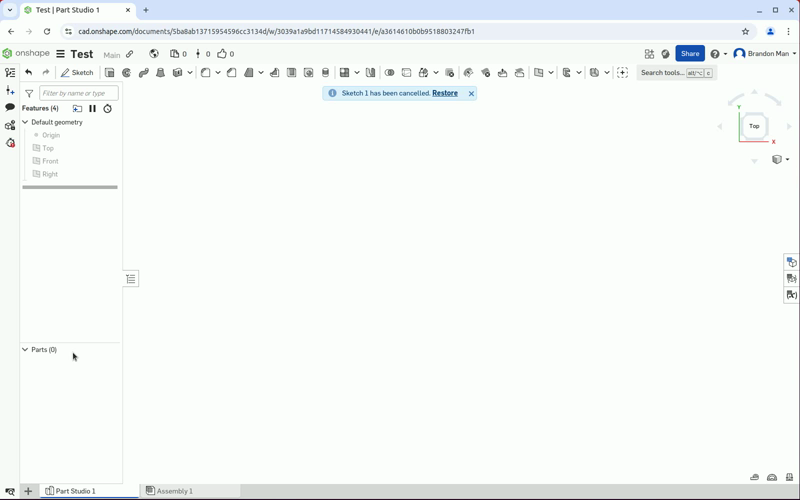
key(up)
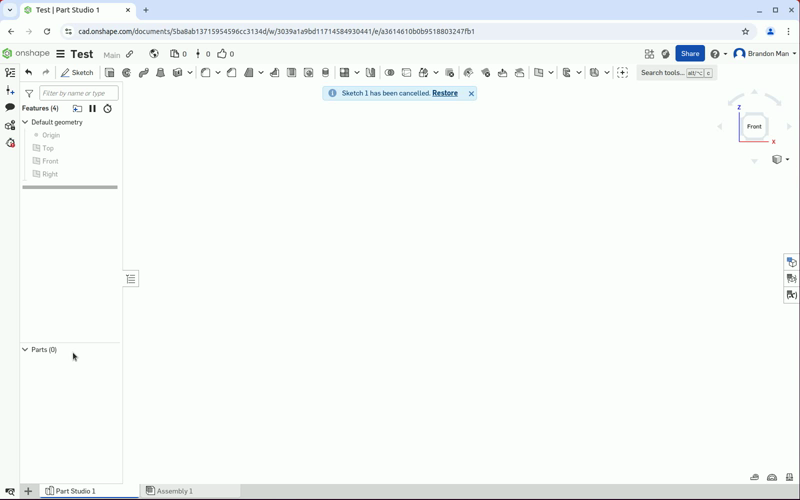
key_up(shift)
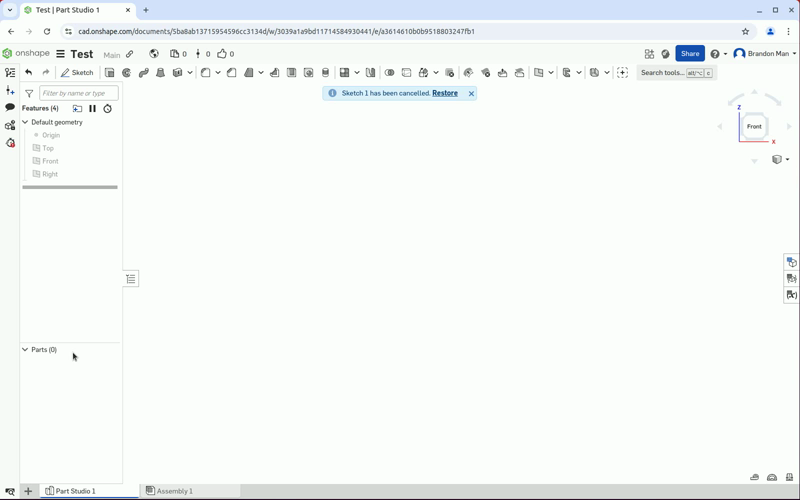
key(space)
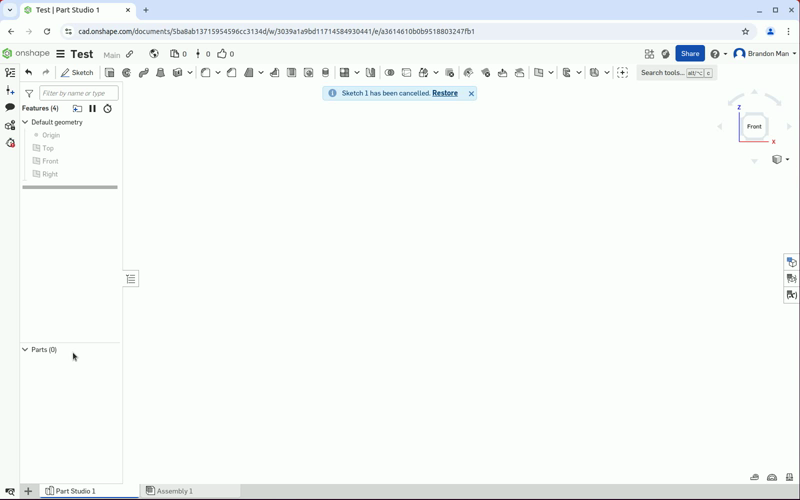
key_down(shift)
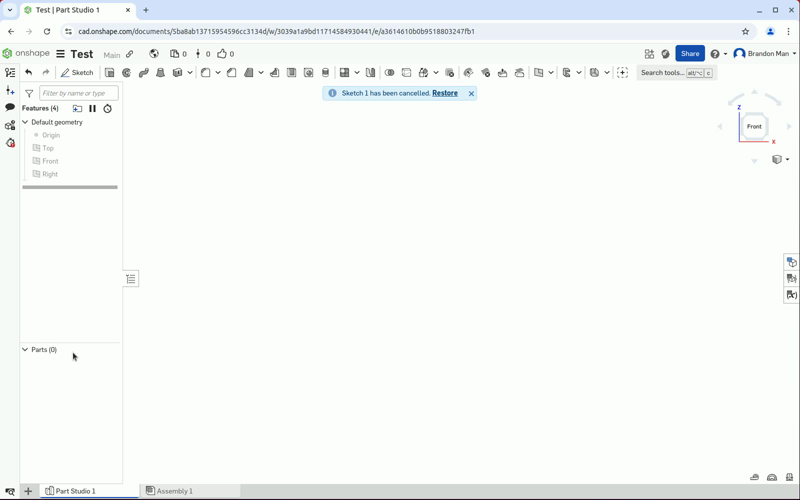
key(left)
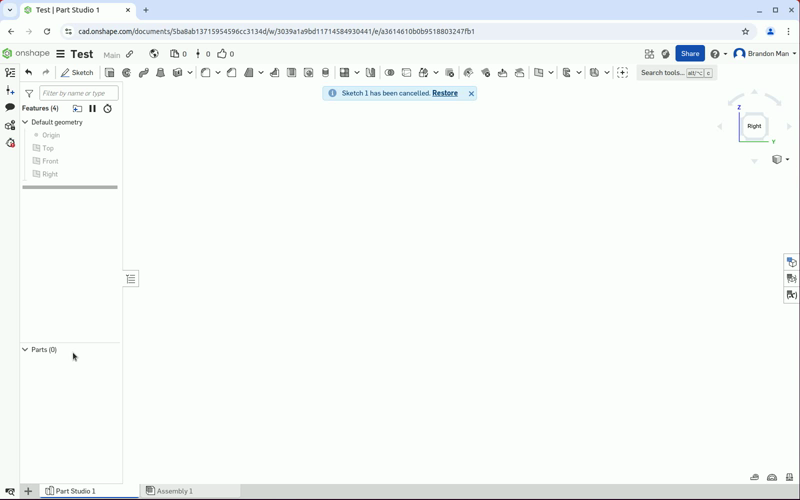
key_up(shift)
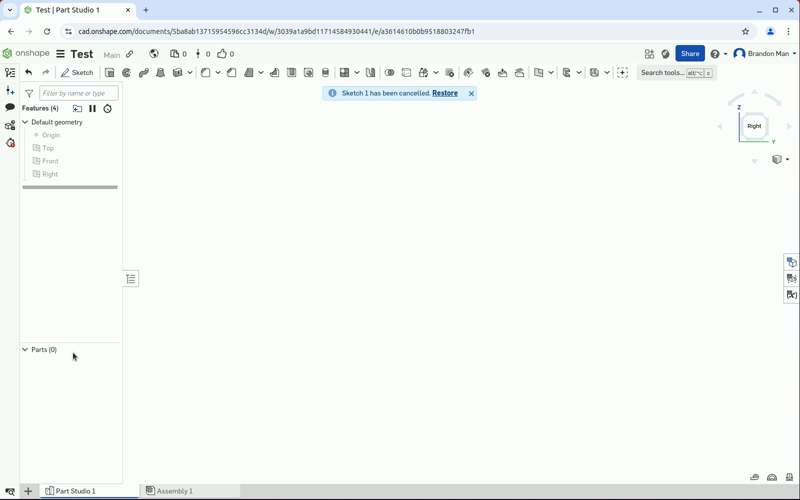
mouse_move(73, 352)
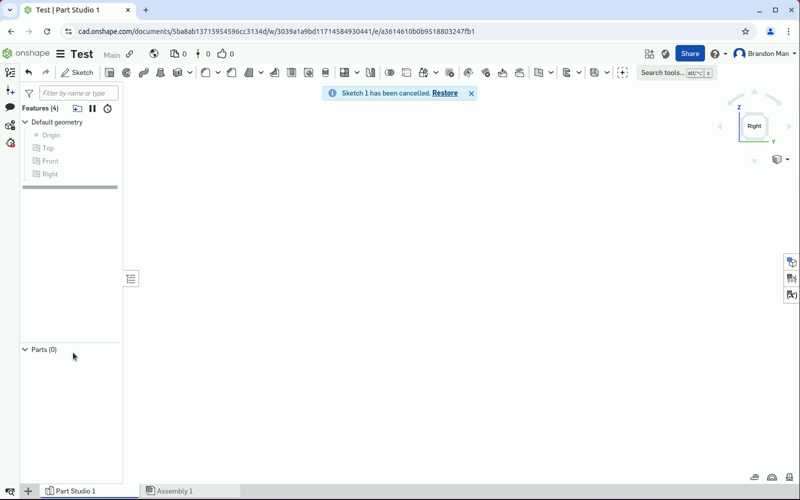
key(shift+y)
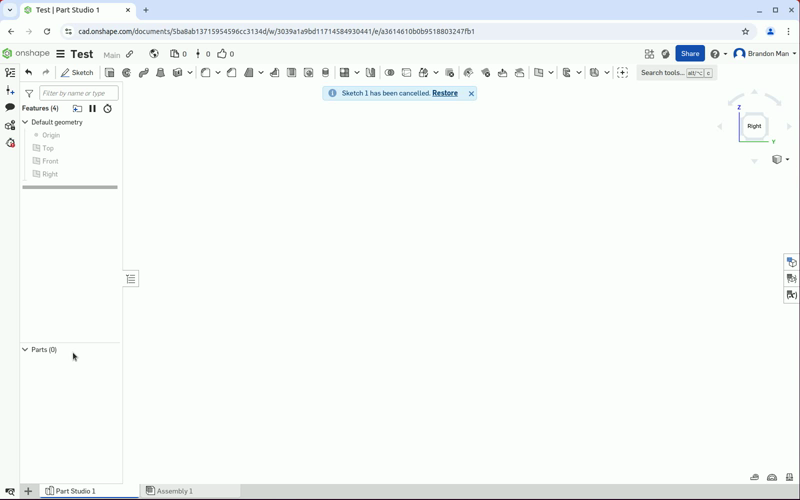
key(shift+s)
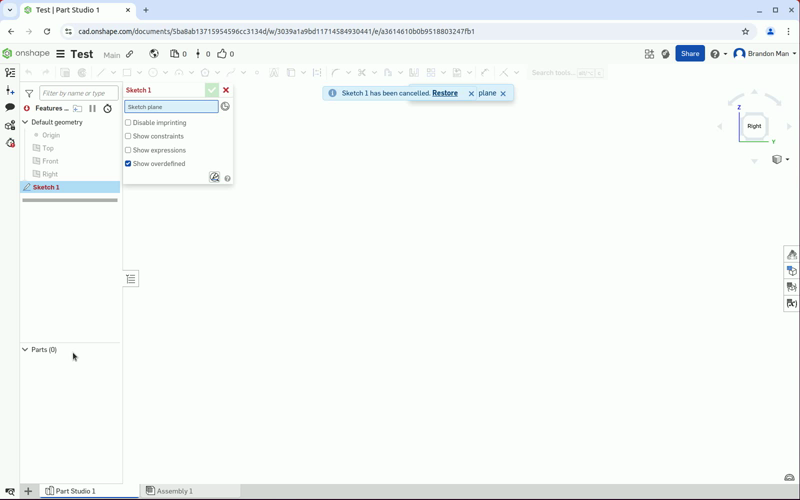
mouse_move(73, 176)
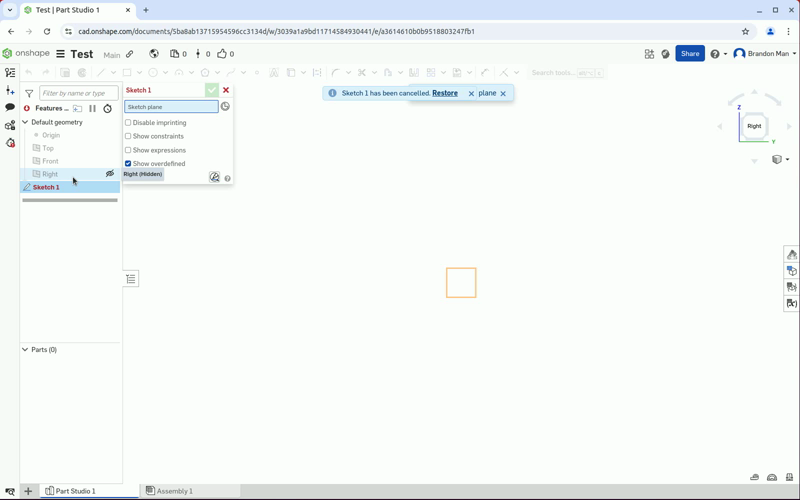
click(73, 176)
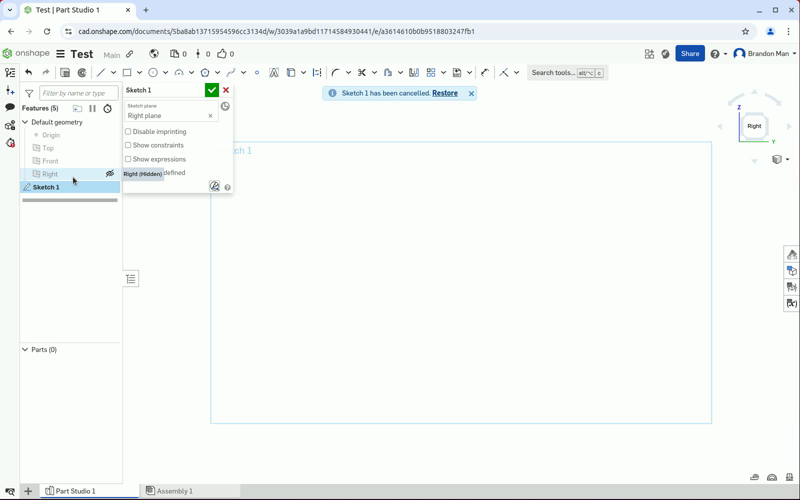
mouse_move(73, 352)
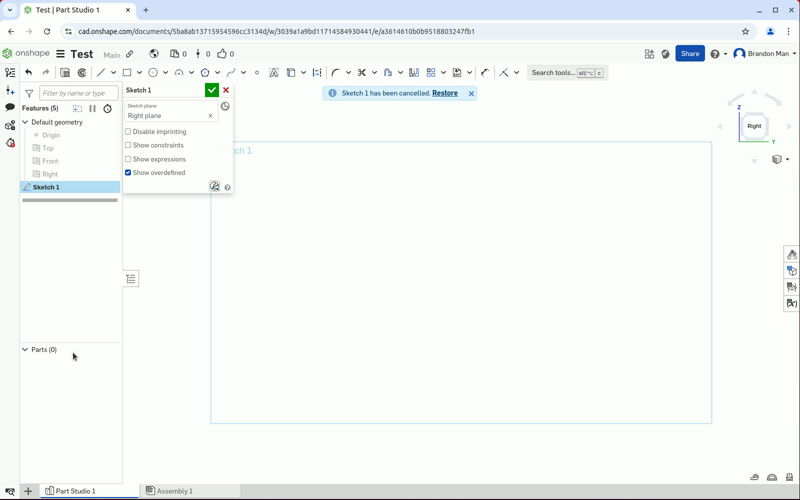
key(y)
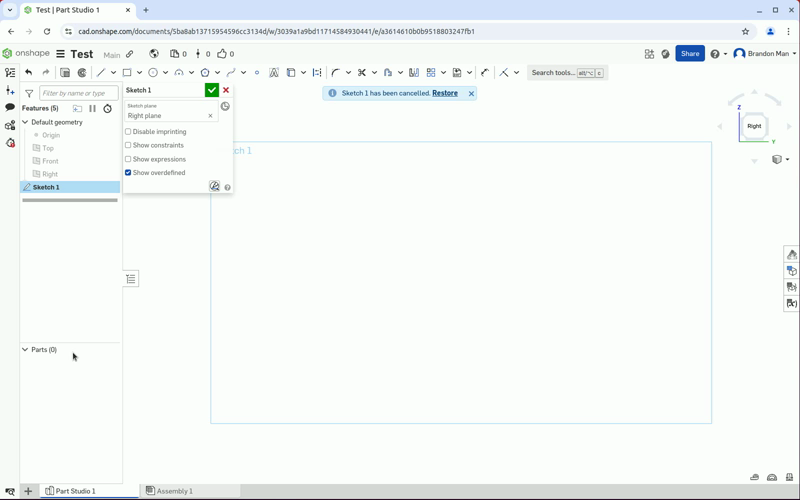
key(l)
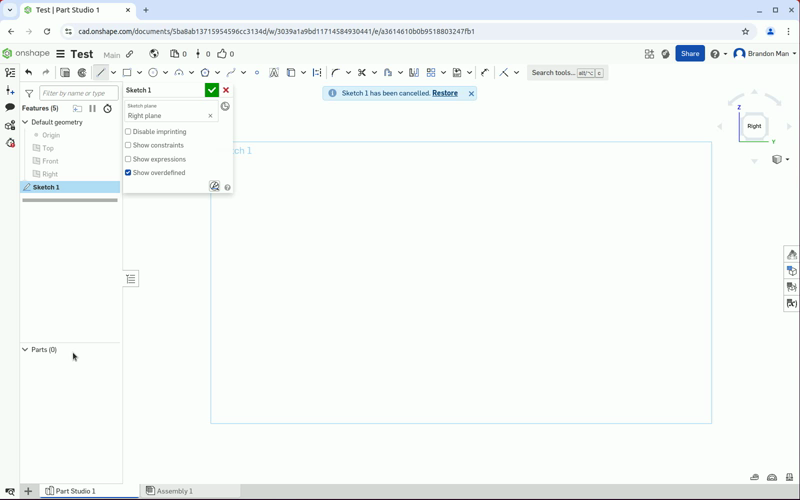
key_down(shift)
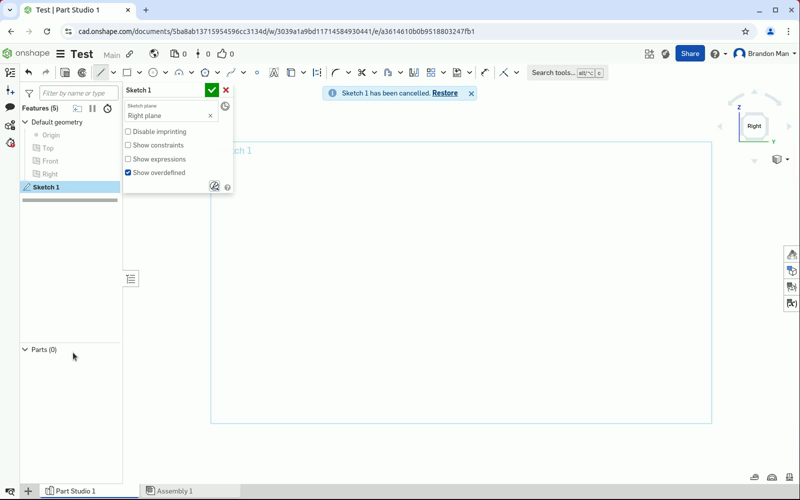
mouse_move(406, 282)
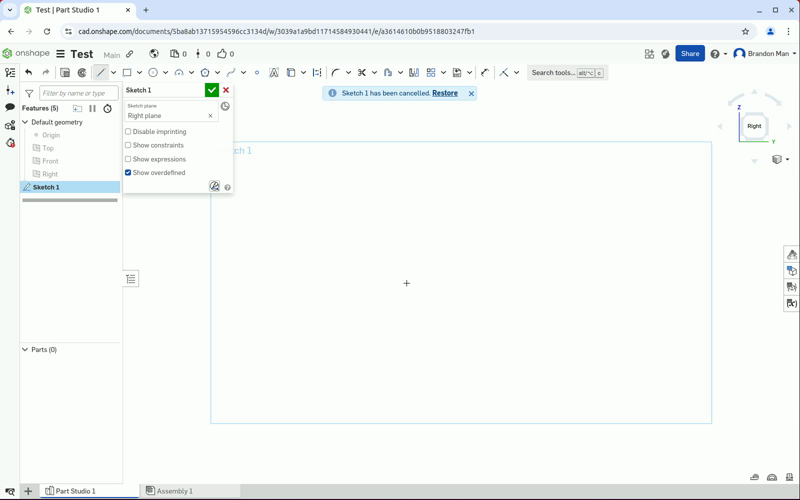
click(406, 282)
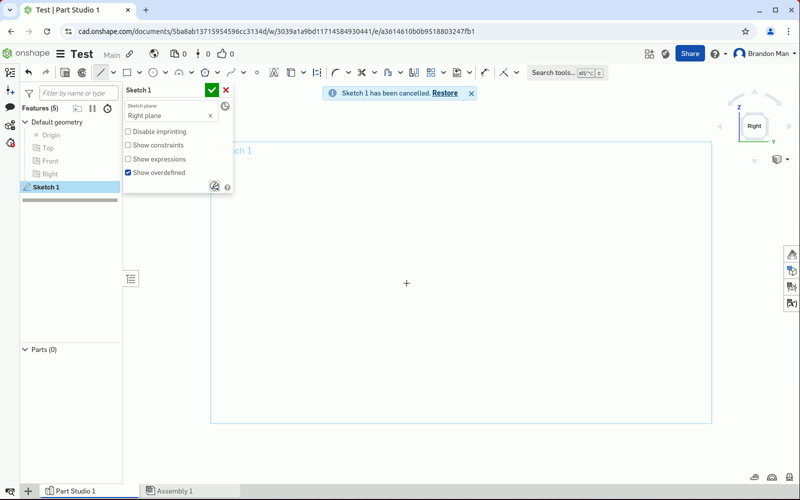
key_up(shift)
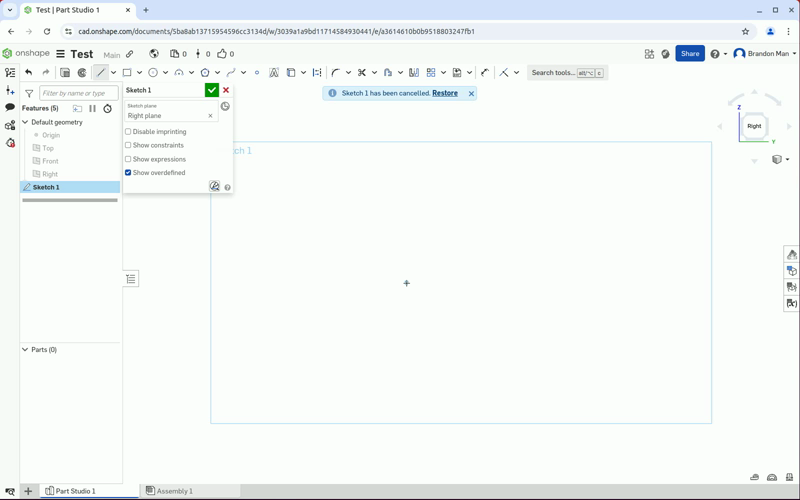
key_down(shift)
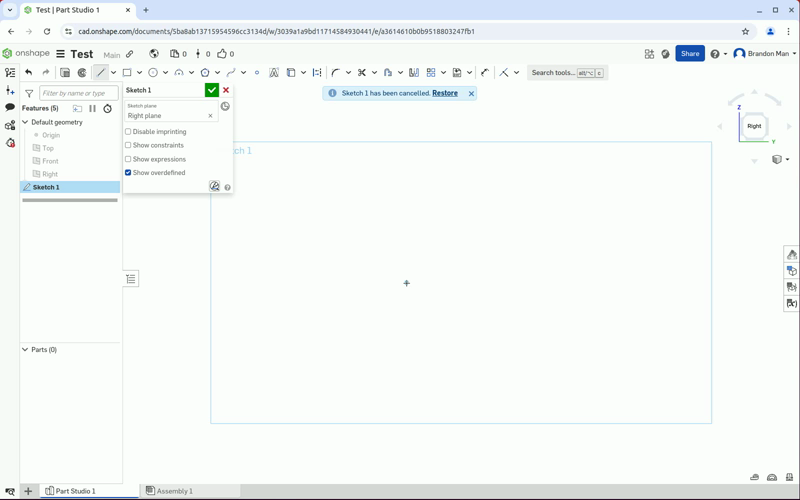
mouse_move(436, 282)
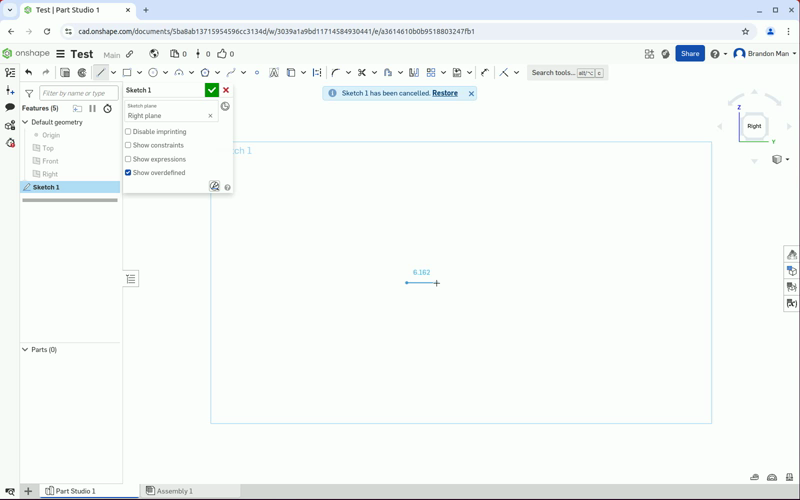
mouse_move(460, 282)
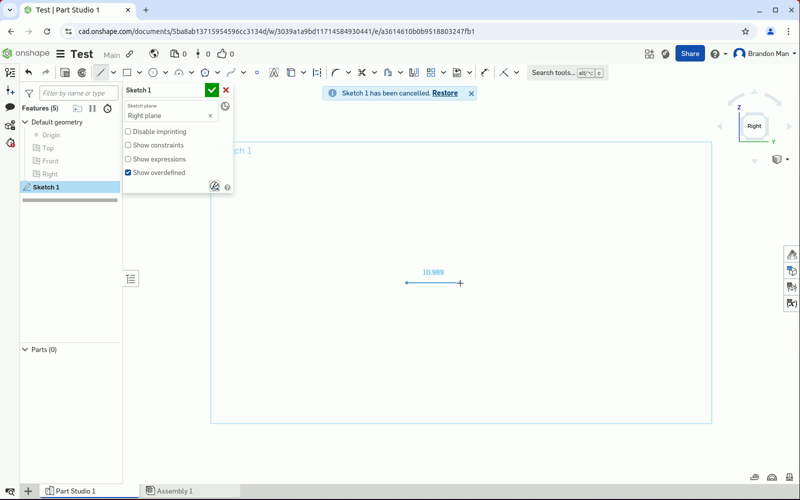
click(460, 282)
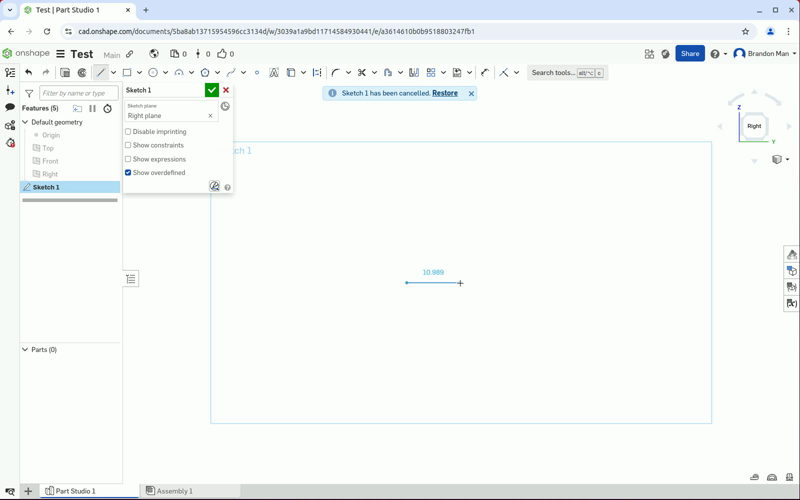
key_up(shift)
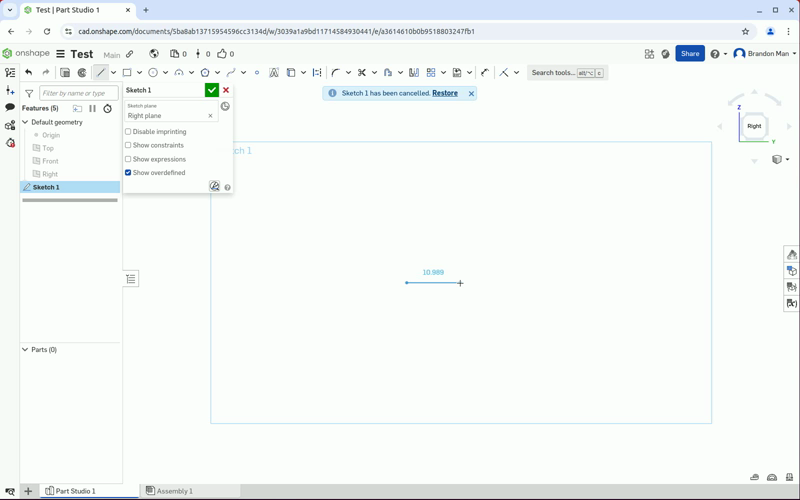
key_down(shift)
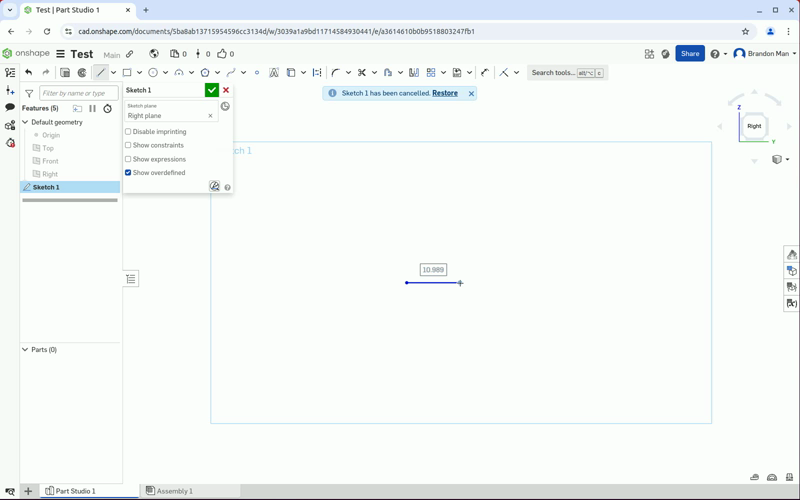
mouse_move(460, 170)
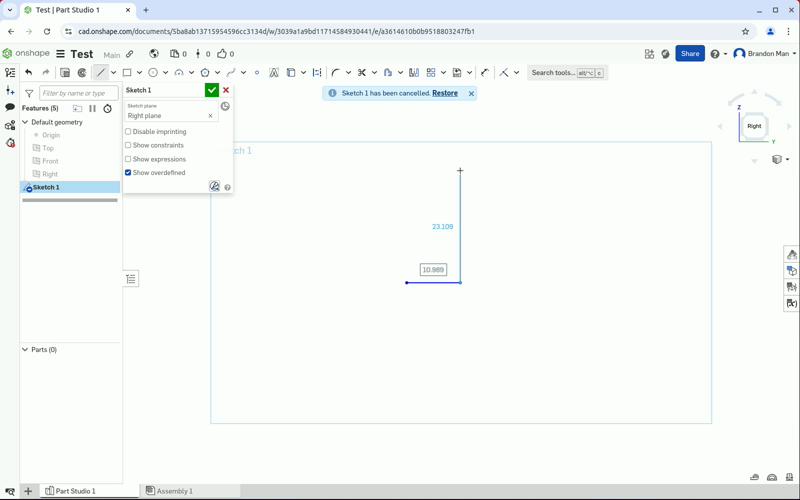
click(460, 170)
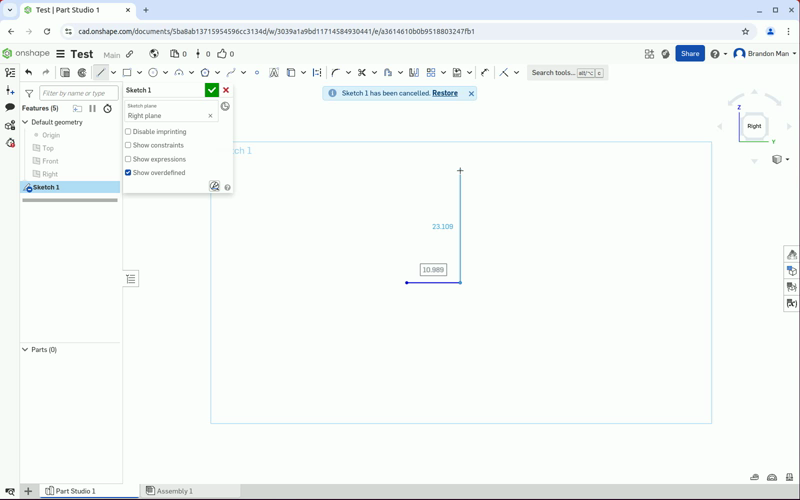
key_up(shift)
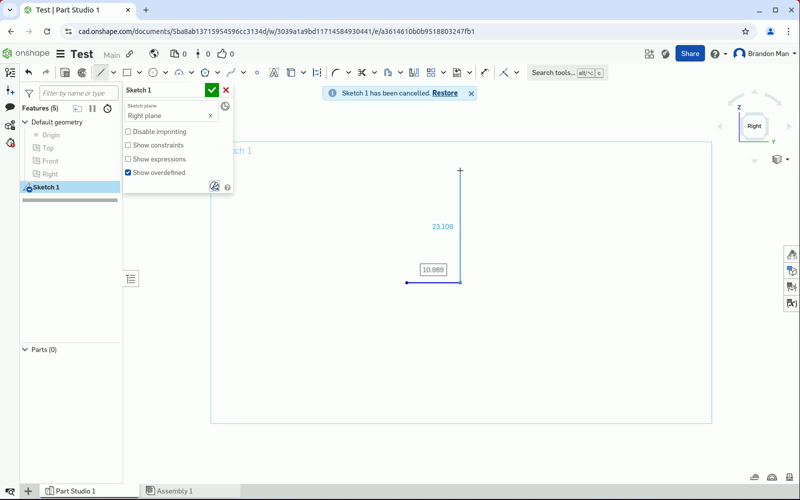
key_down(shift)
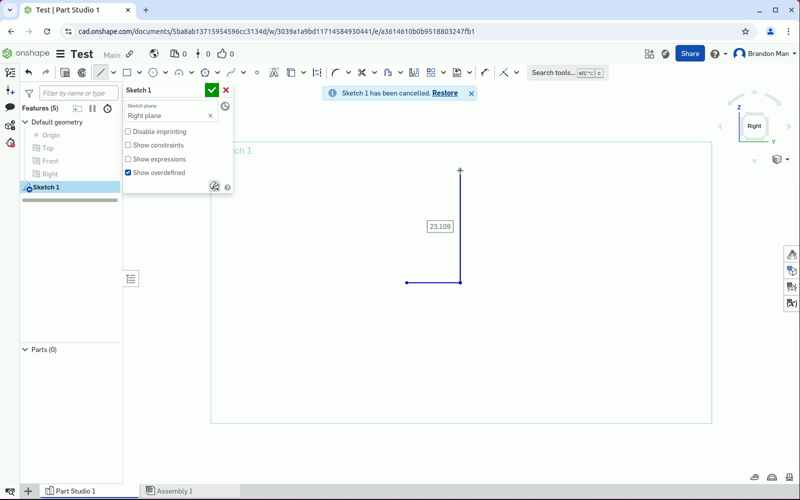
mouse_move(490, 170)
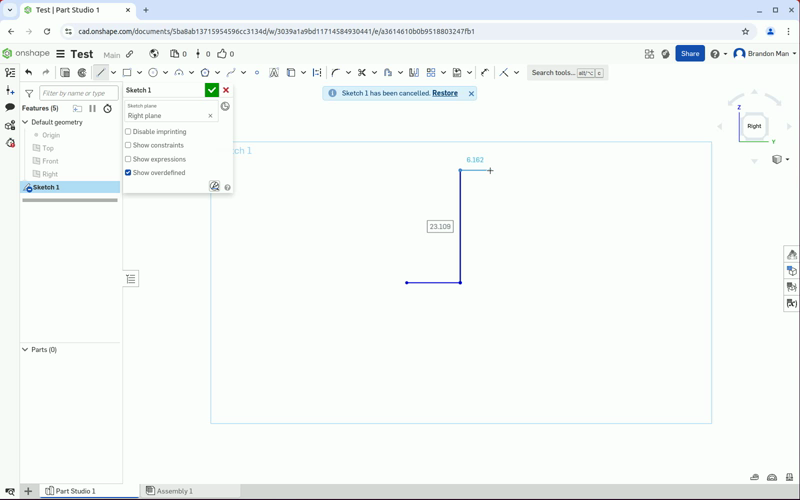
mouse_move(406, 170)
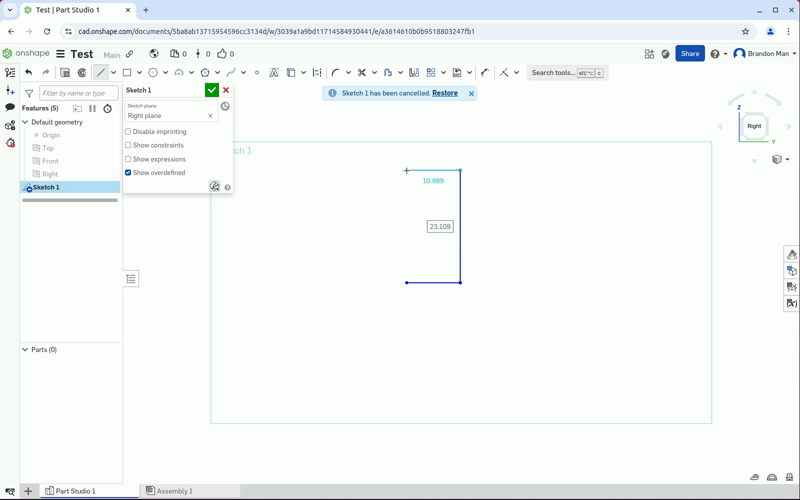
click(406, 170)
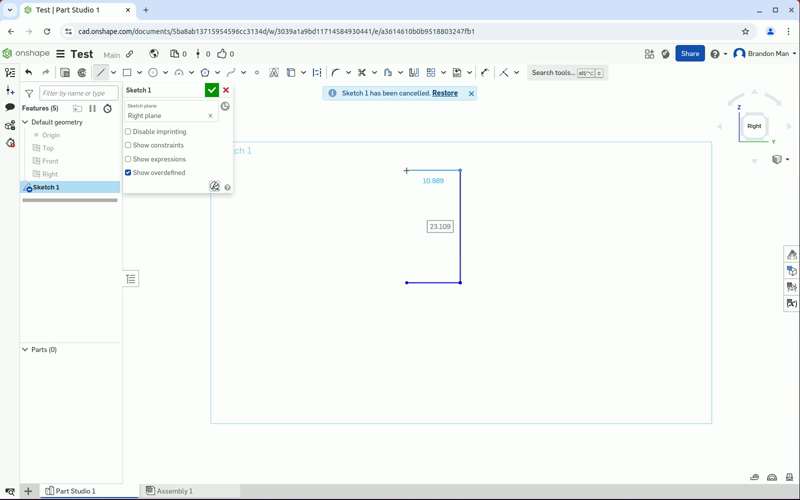
key_up(shift)
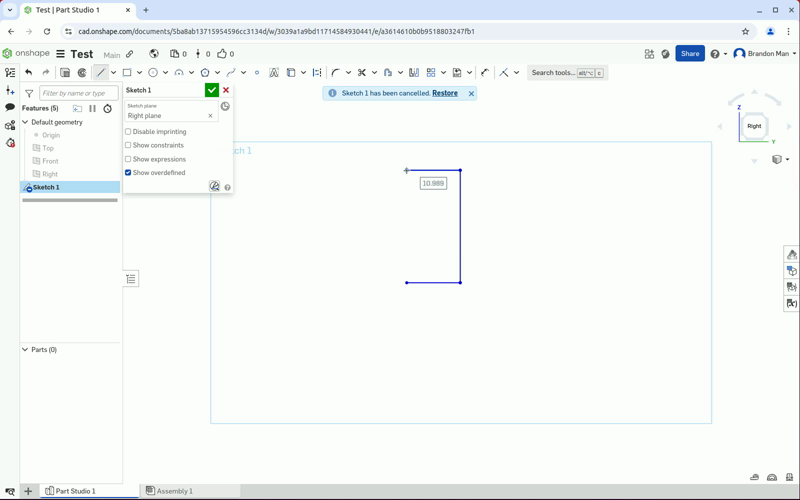
key_down(shift)
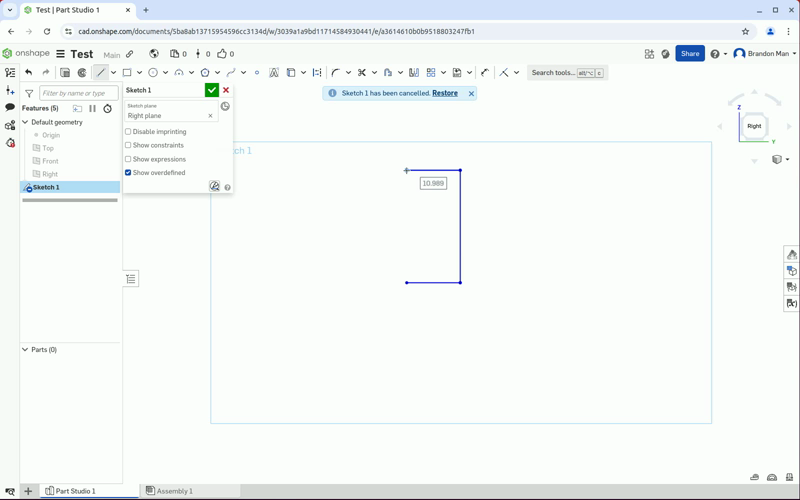
mouse_move(406, 262)
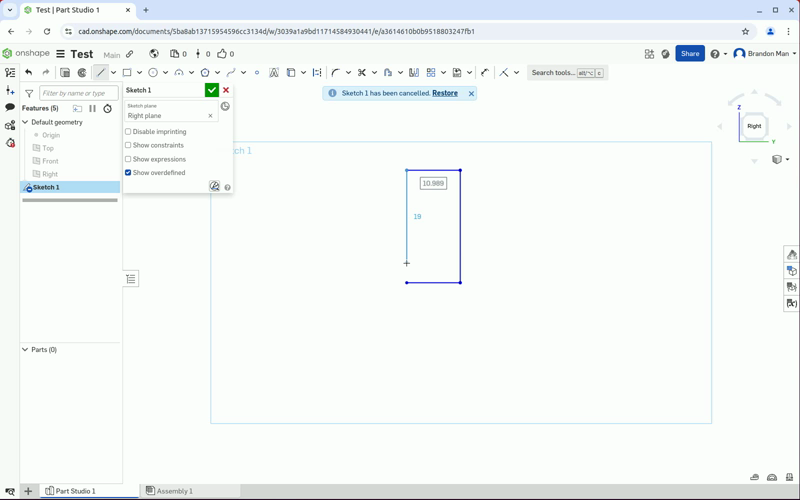
click(406, 262)
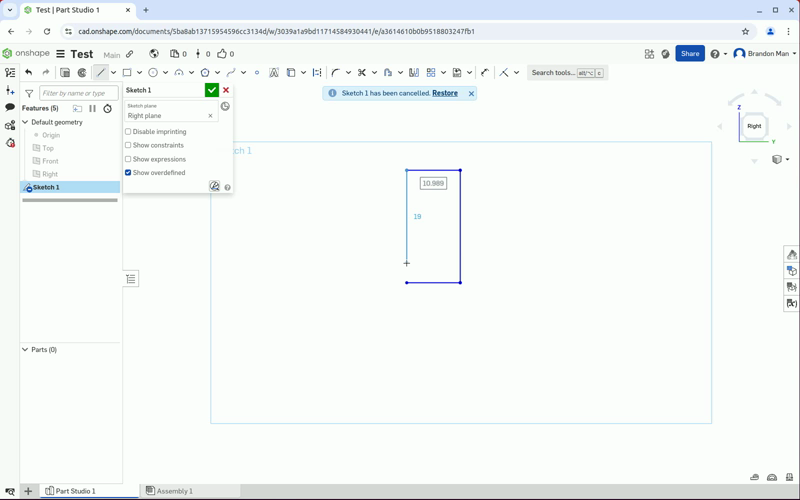
key_up(shift)
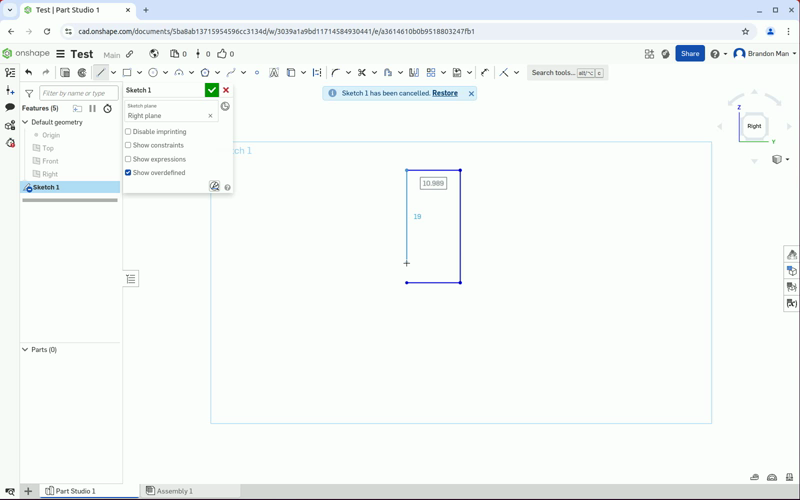
mouse_move(436, 262)
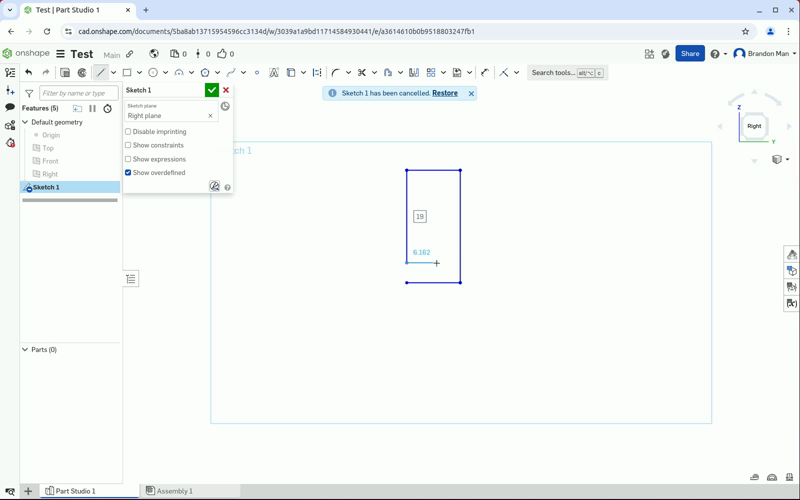
key_down(shift)
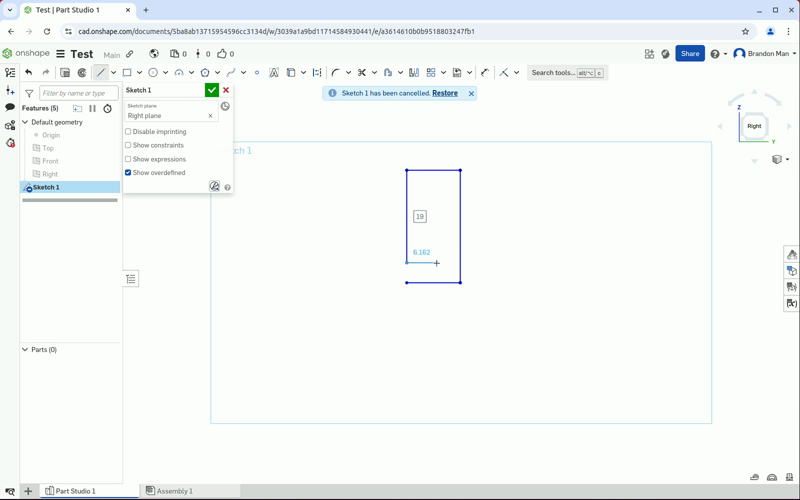
mouse_move(406, 282)
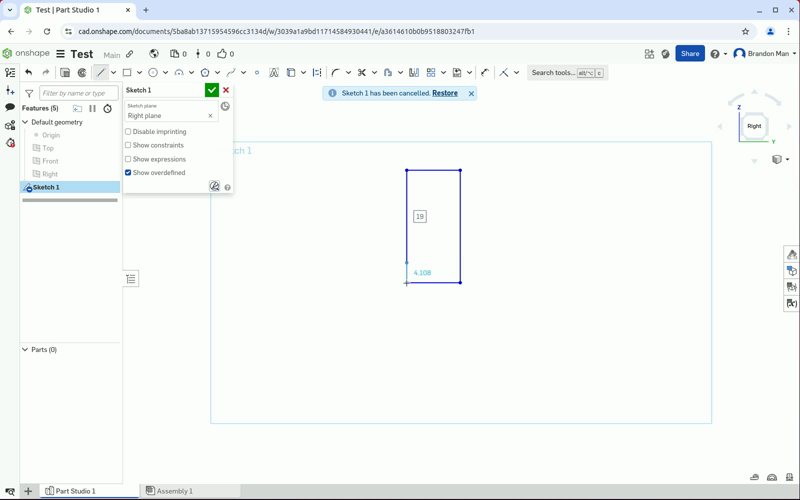
key_up(shift)
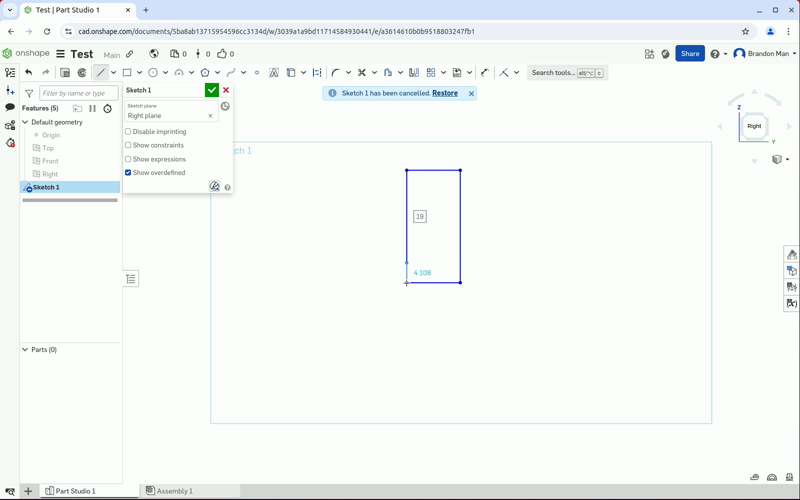
click(406, 282)
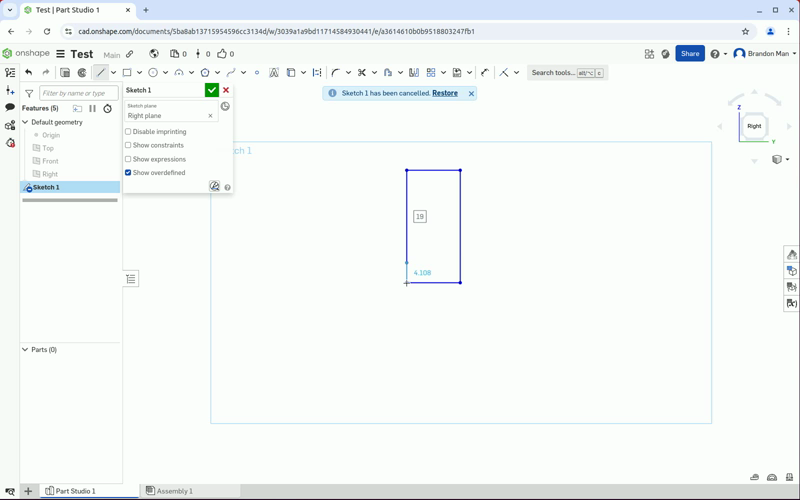
key(esc)
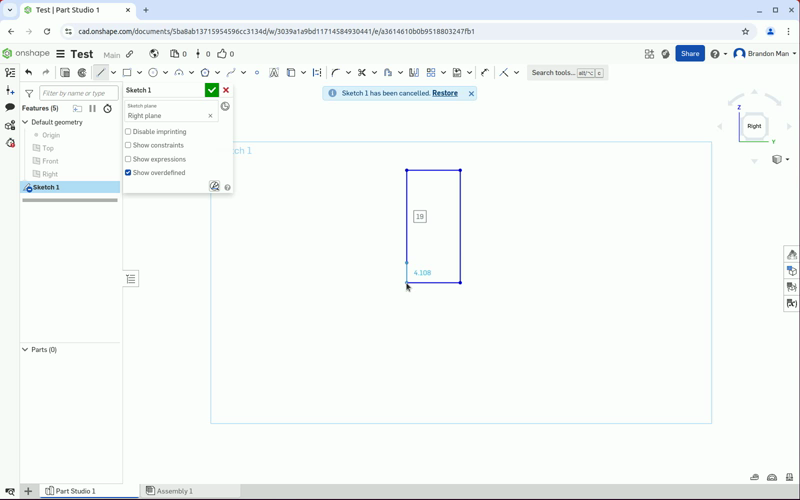
mouse_move(416, 265)
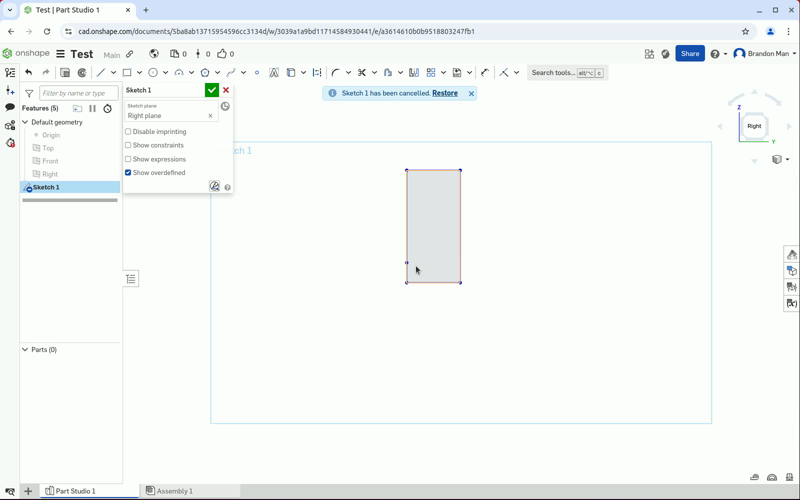
click(416, 265)
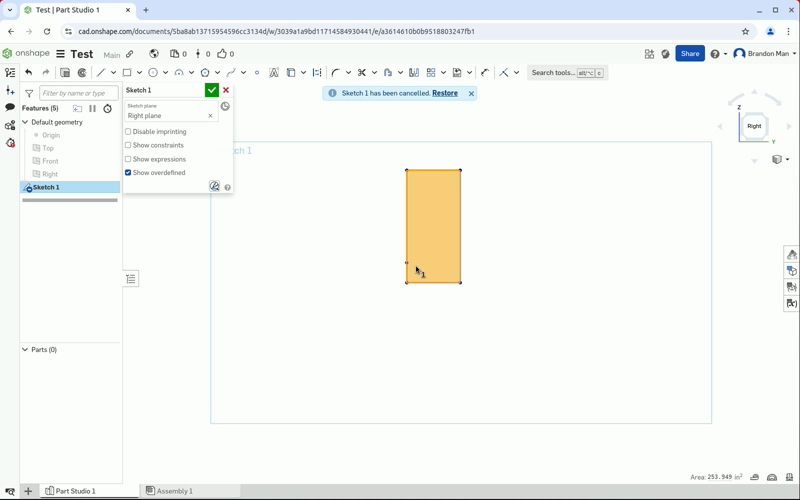
mouse_move(73, 352)
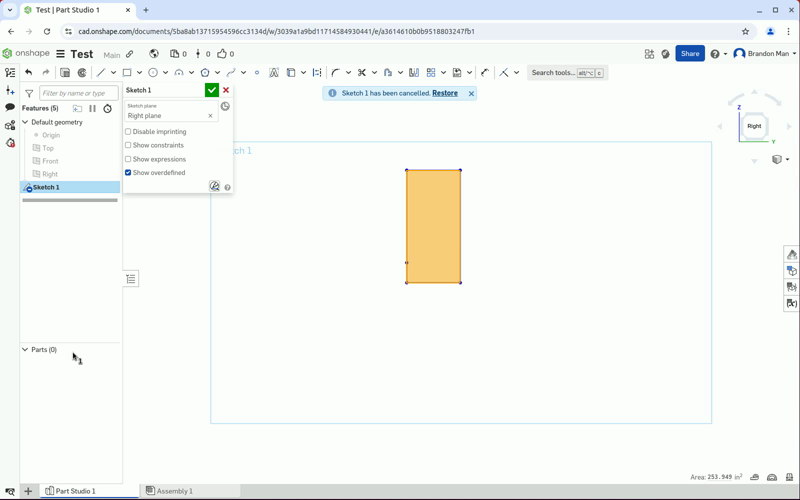
key(shift+y)
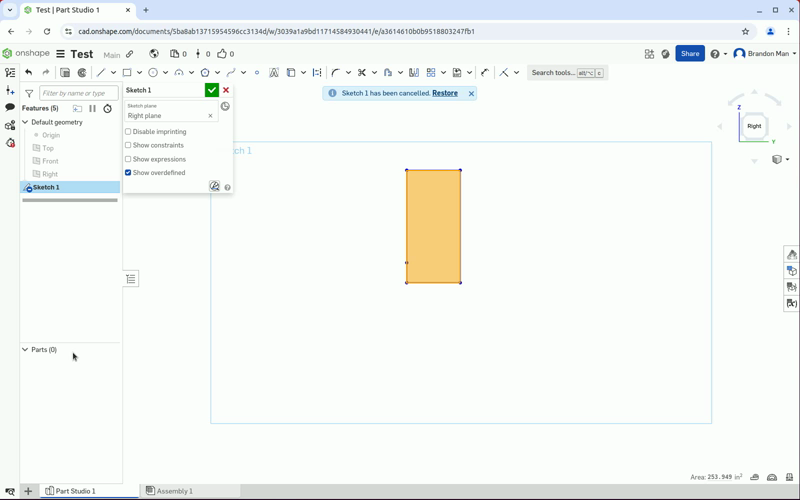
key(shift+e)
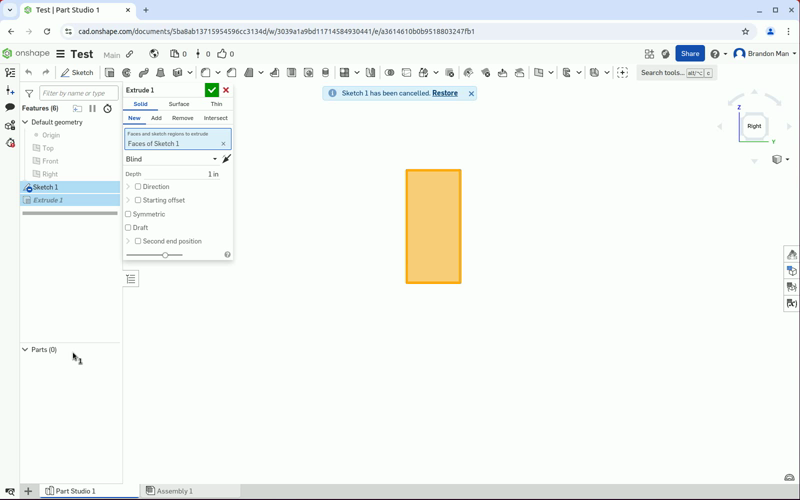
mouse_move(143, 106)
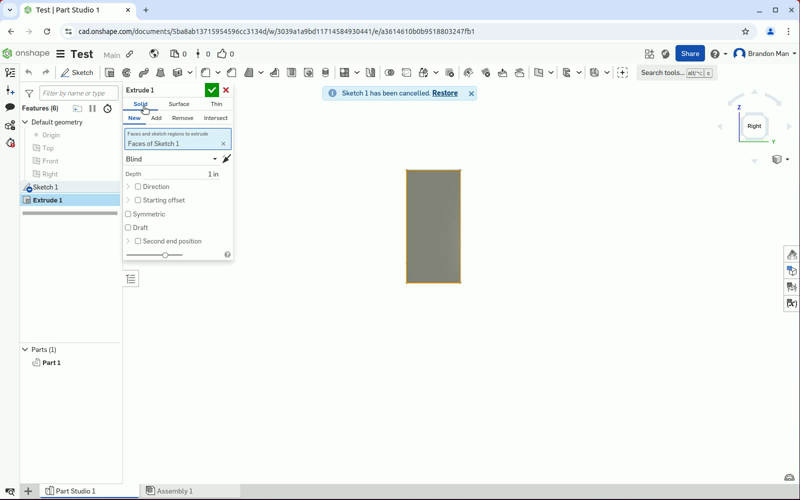
click(143, 106)
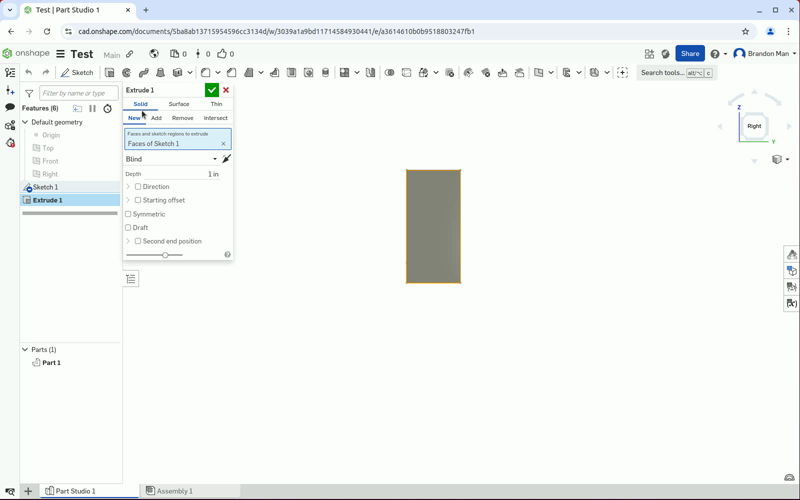
mouse_move(137, 120)
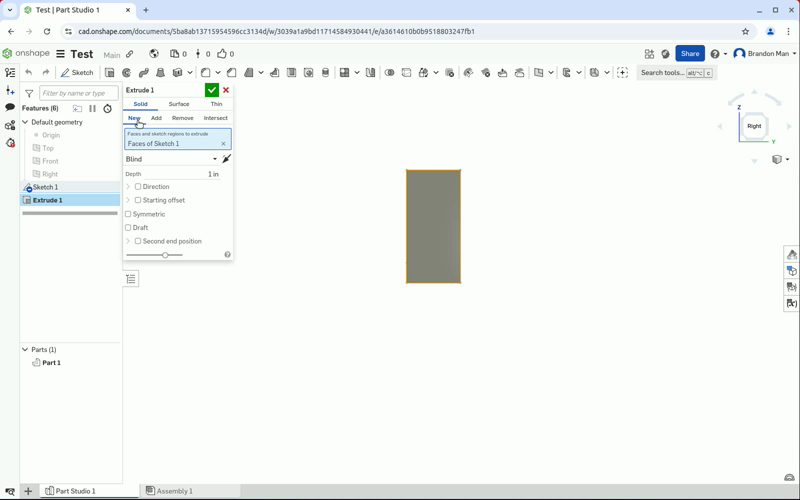
click(137, 120)
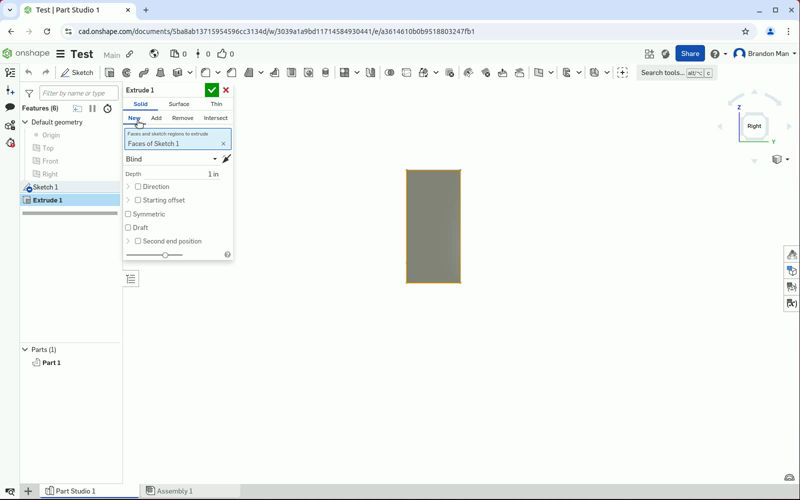
key(tab, 4)
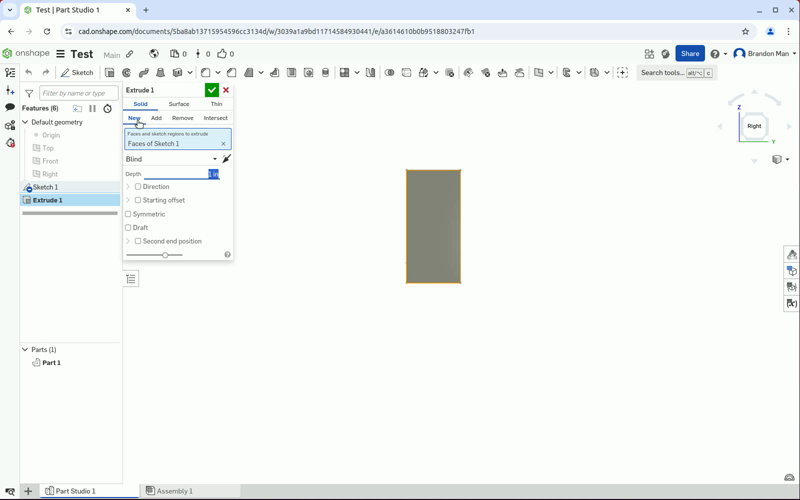
text(0.963)
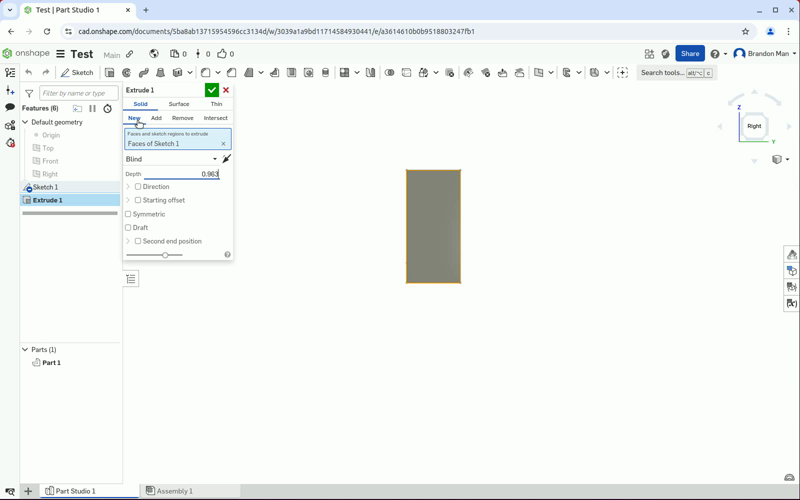
key(enter)
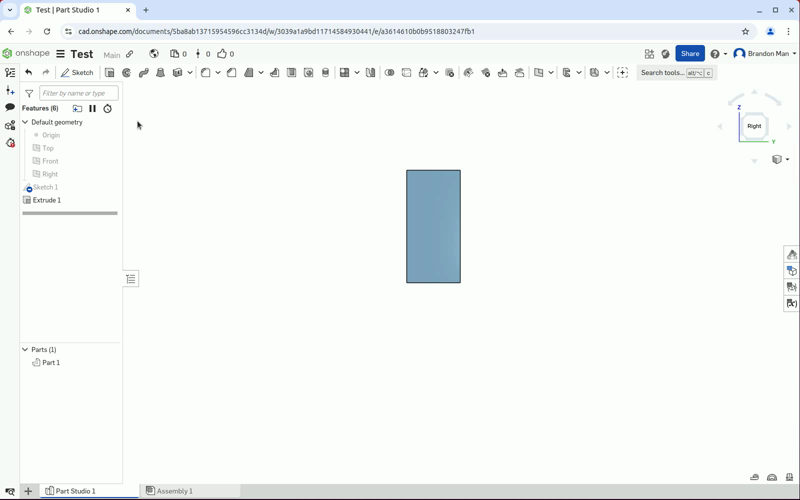
key(shift+h)
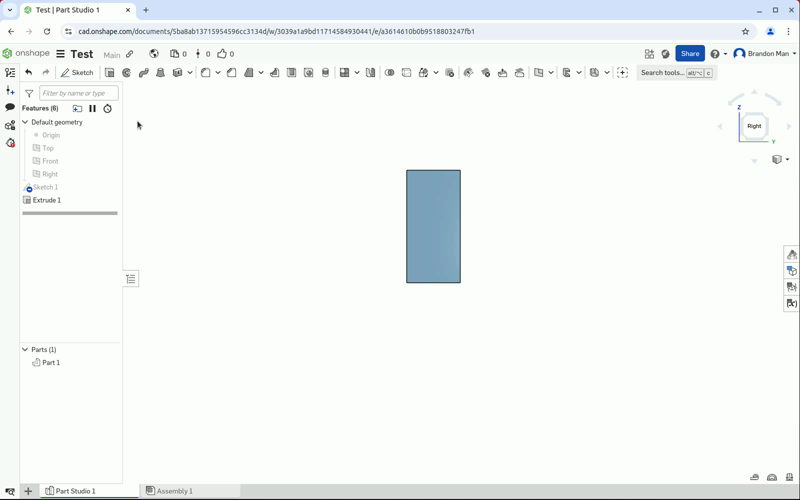
key(shift+h)
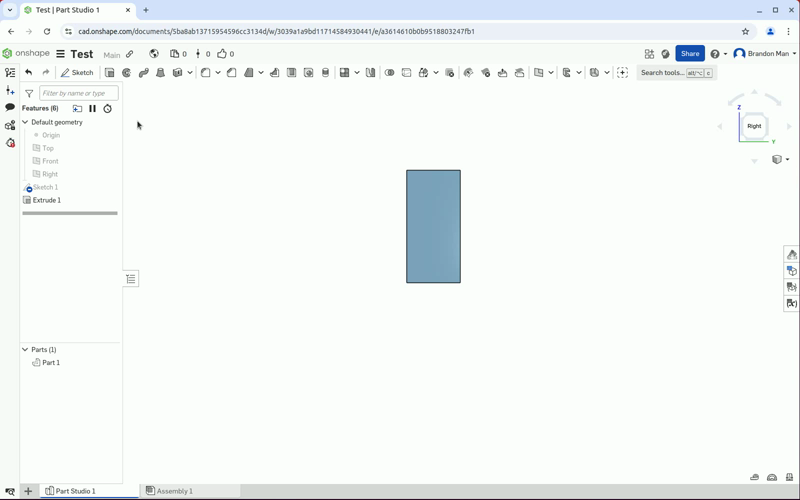
mouse_move(73, 189)
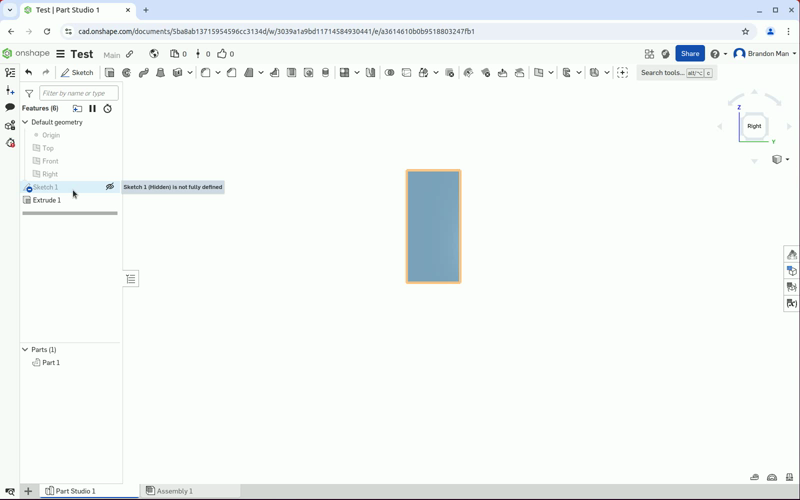
click(73, 189)
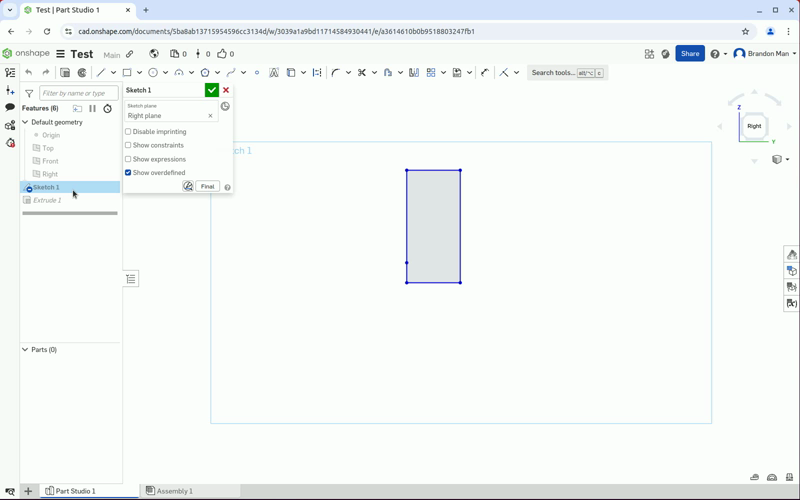
mouse_move(229, 92)
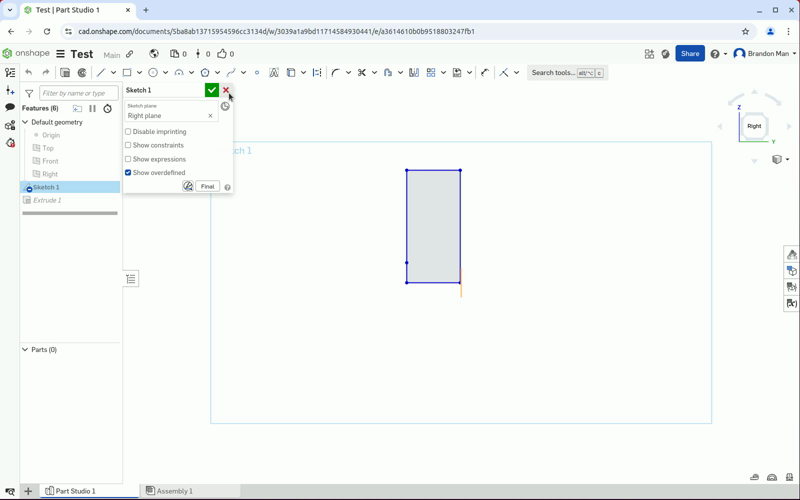
click(229, 92)
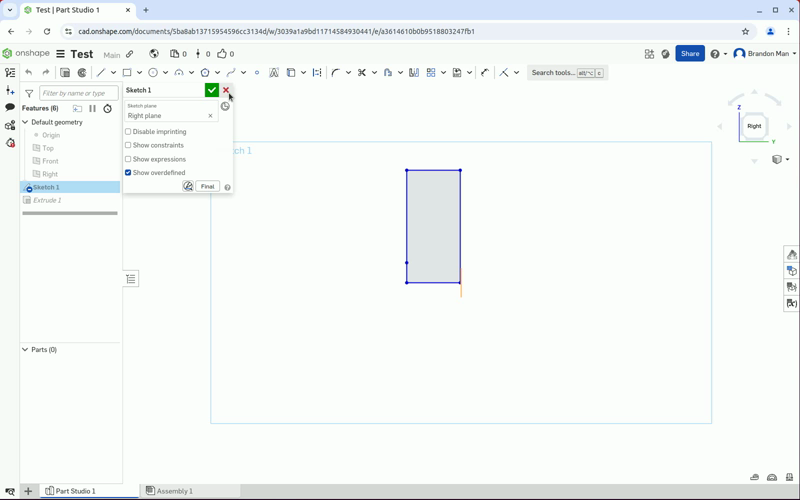
key(shift+s)
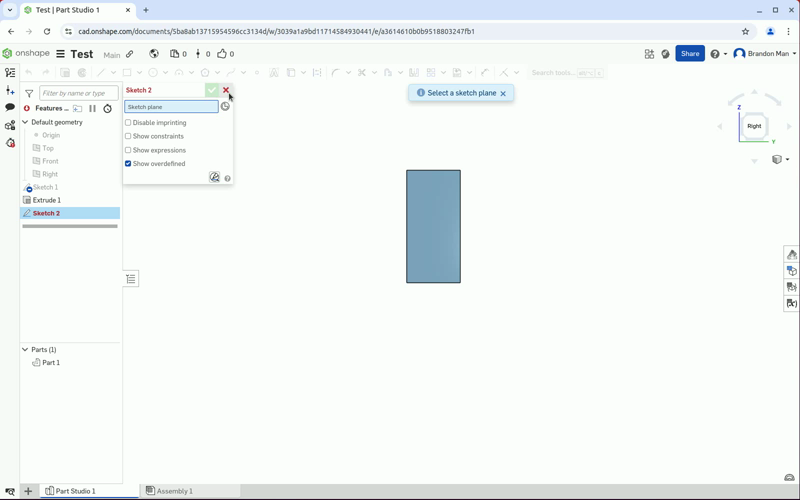
mouse_move(73, 176)
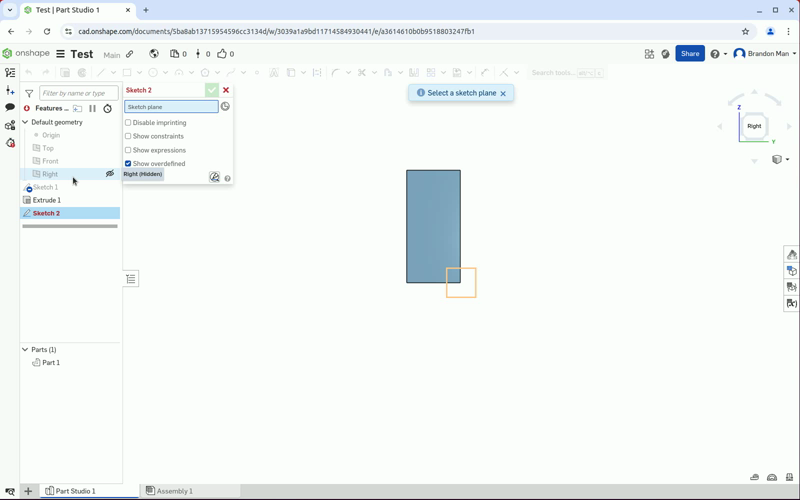
click(73, 176)
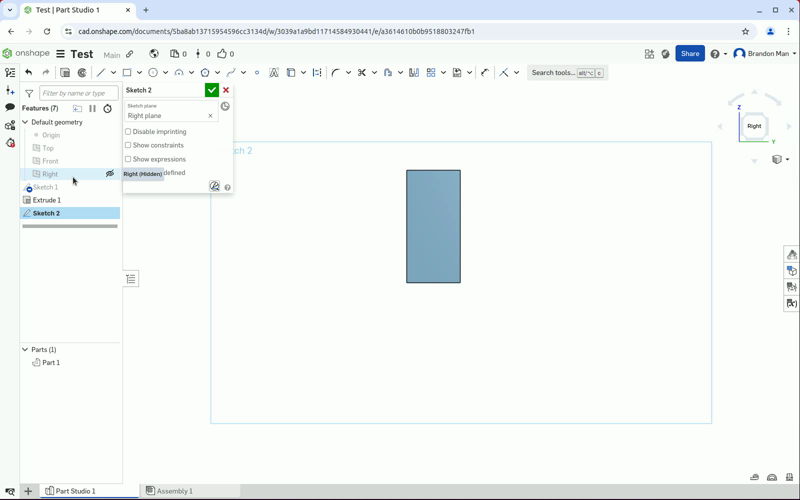
mouse_move(73, 352)
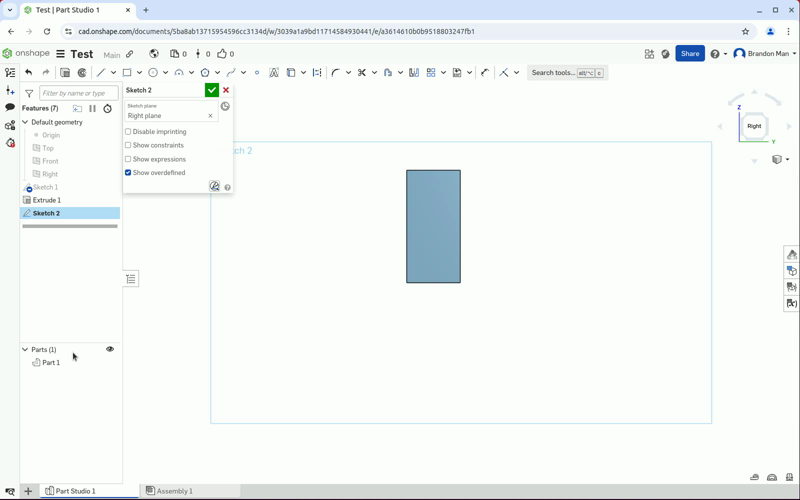
key(y)
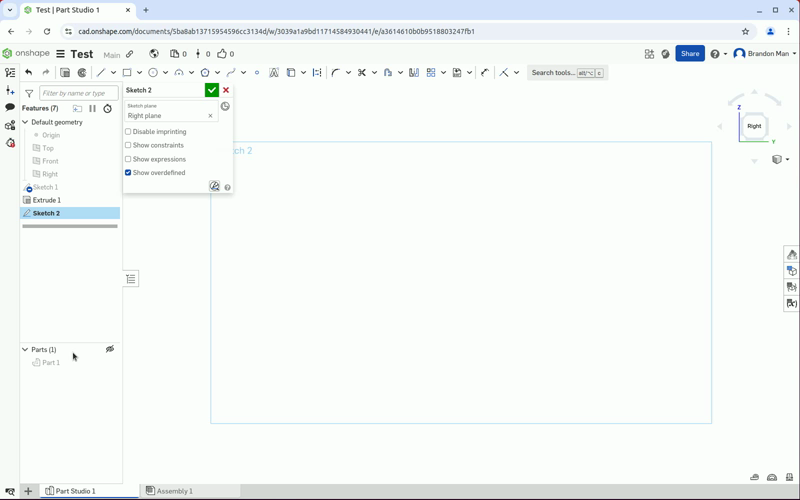
key(l)
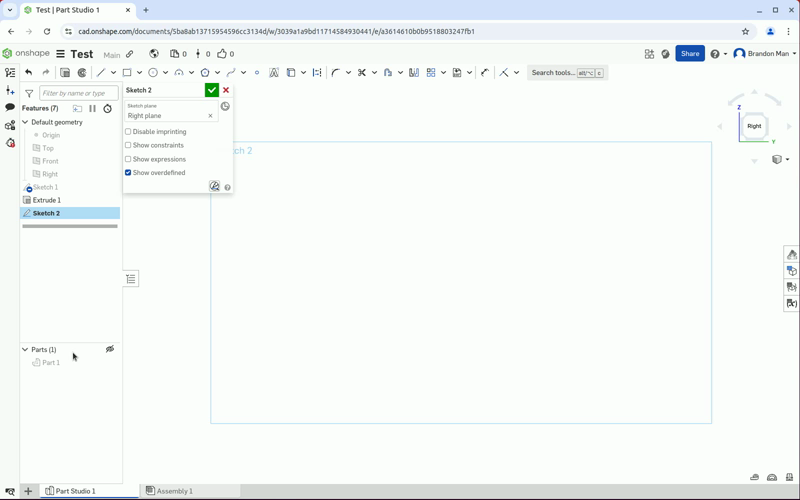
key_down(shift)
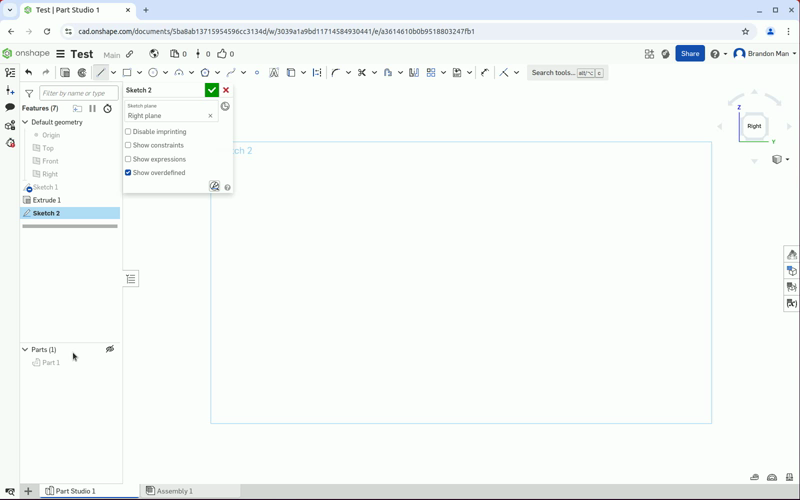
mouse_move(382, 282)
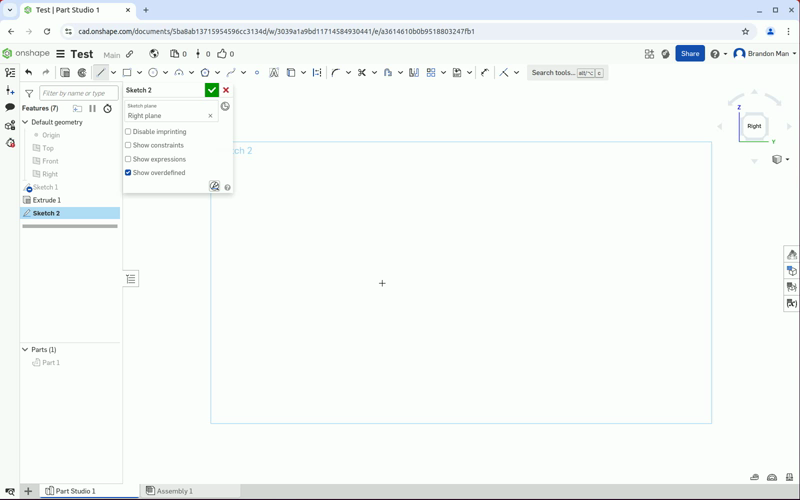
click(382, 282)
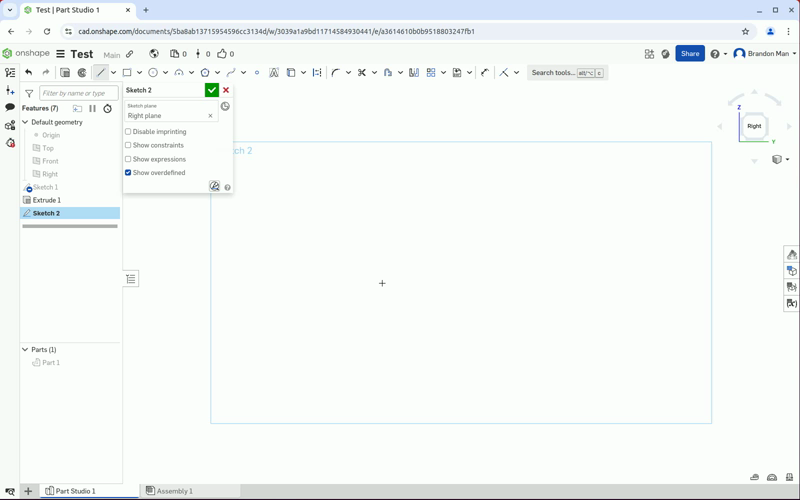
key_up(shift)
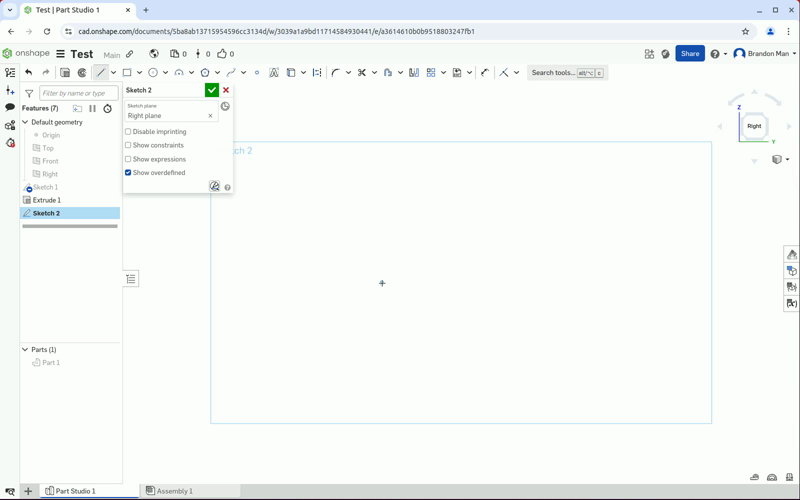
key_down(shift)
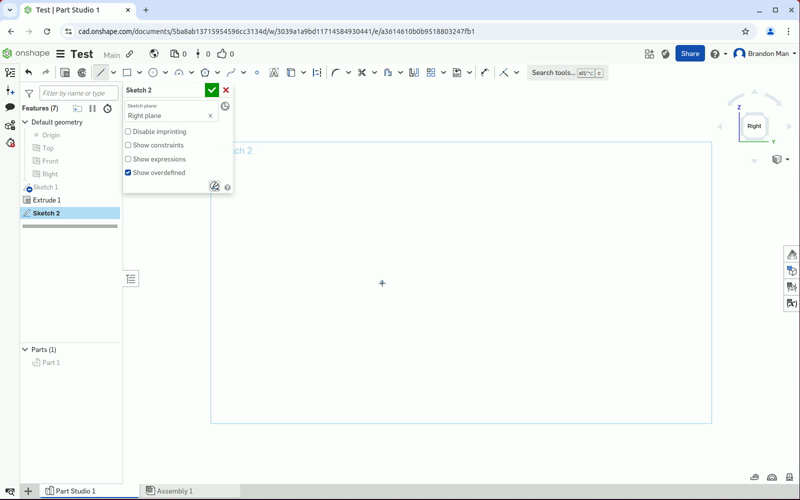
mouse_move(412, 282)
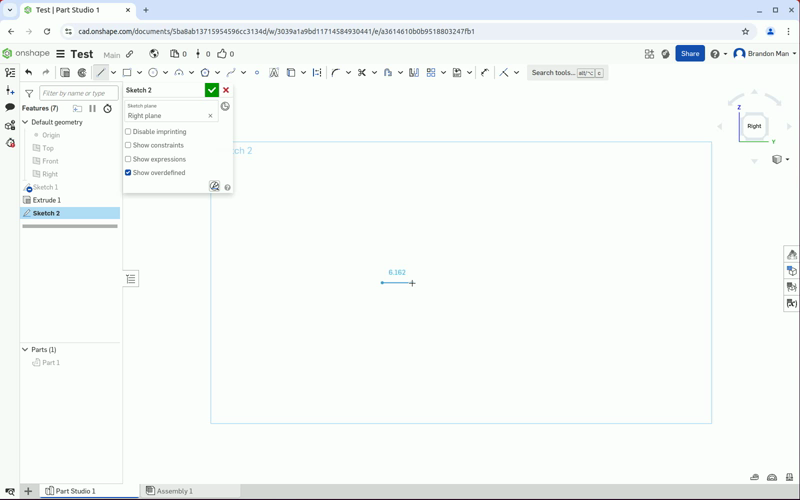
mouse_move(407, 282)
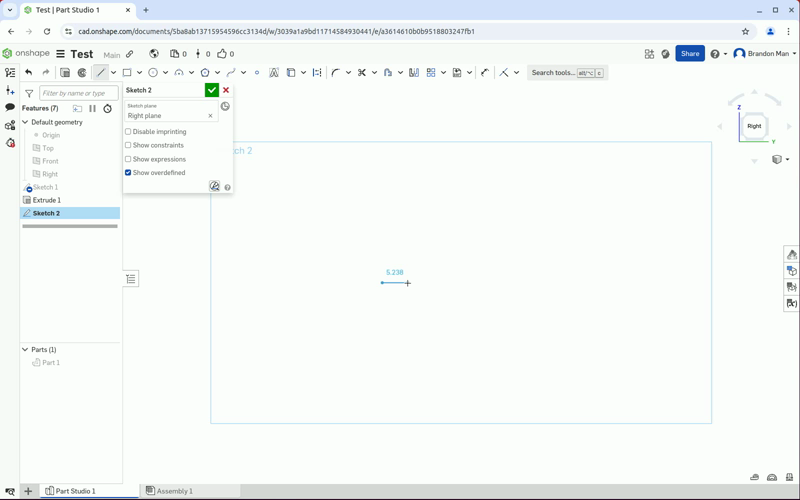
click(407, 282)
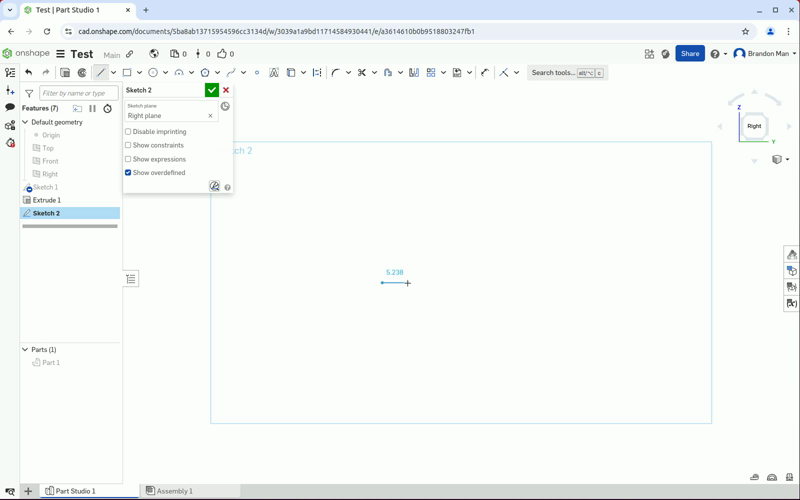
key_up(shift)
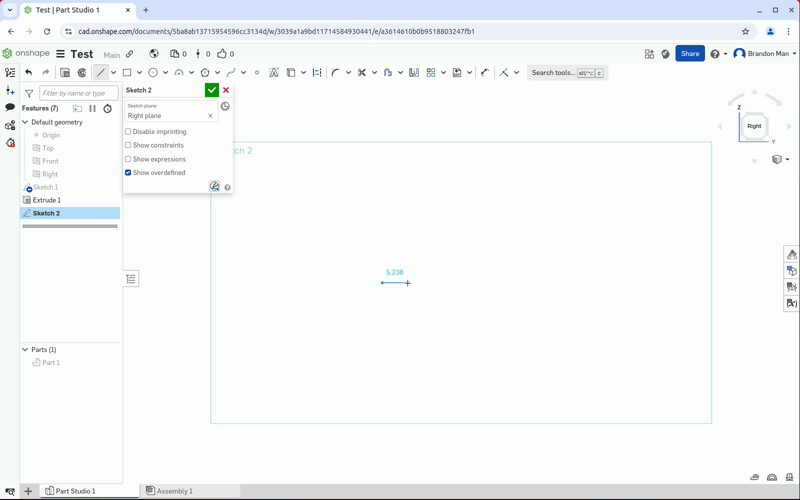
key_down(shift)
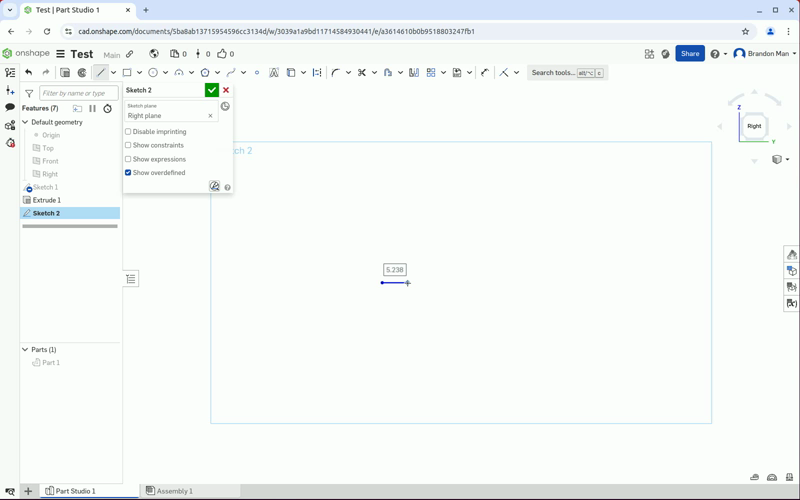
mouse_move(437, 282)
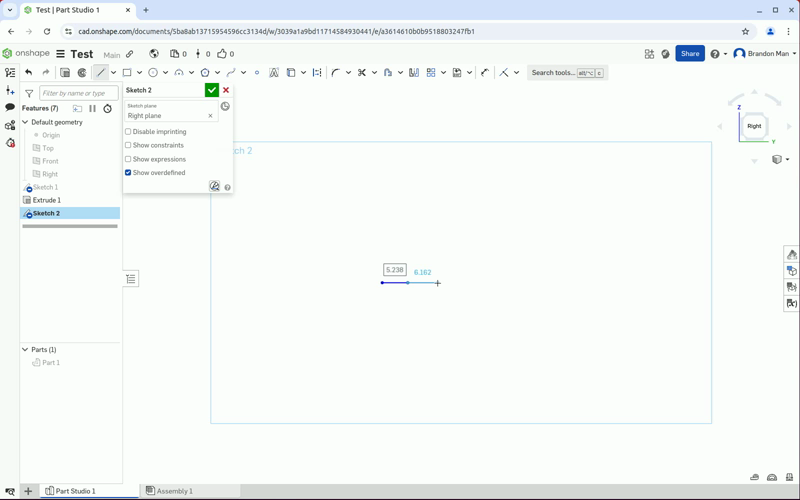
mouse_move(407, 262)
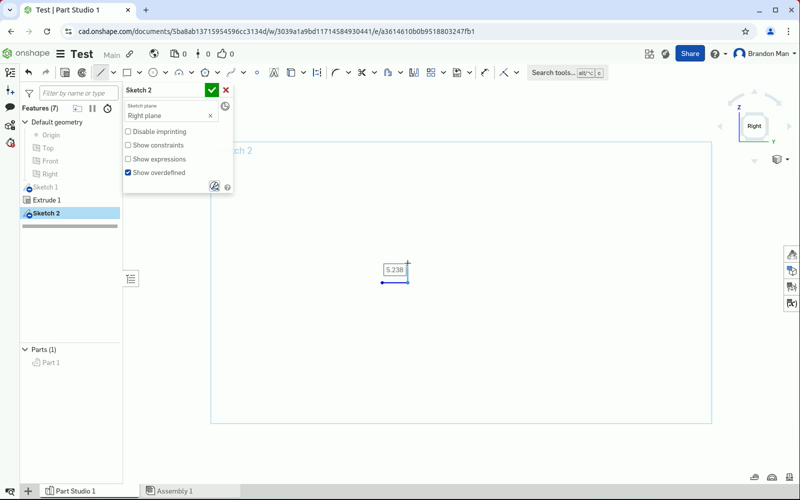
click(407, 262)
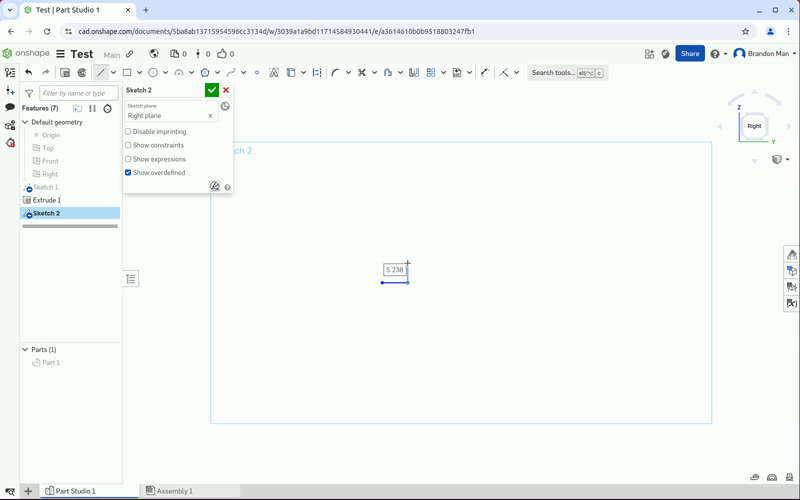
key_up(shift)
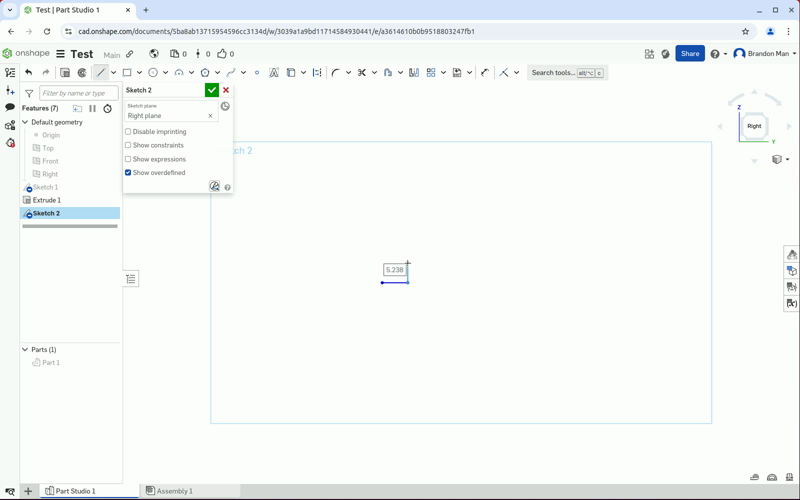
key_down(shift)
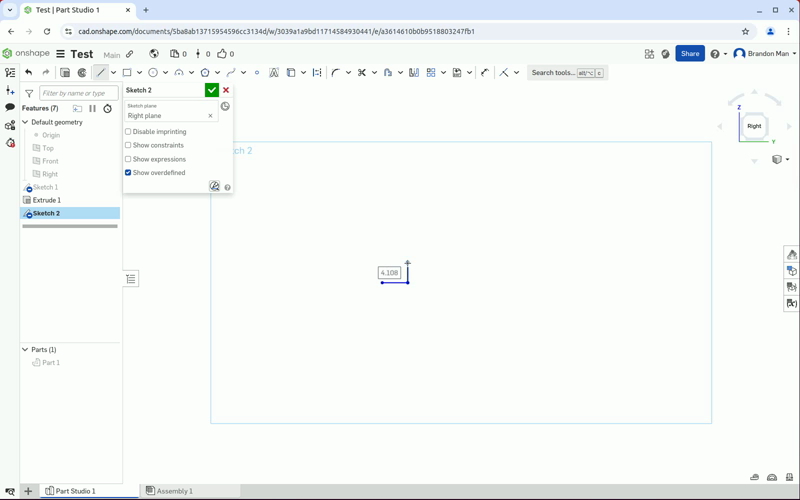
mouse_move(437, 262)
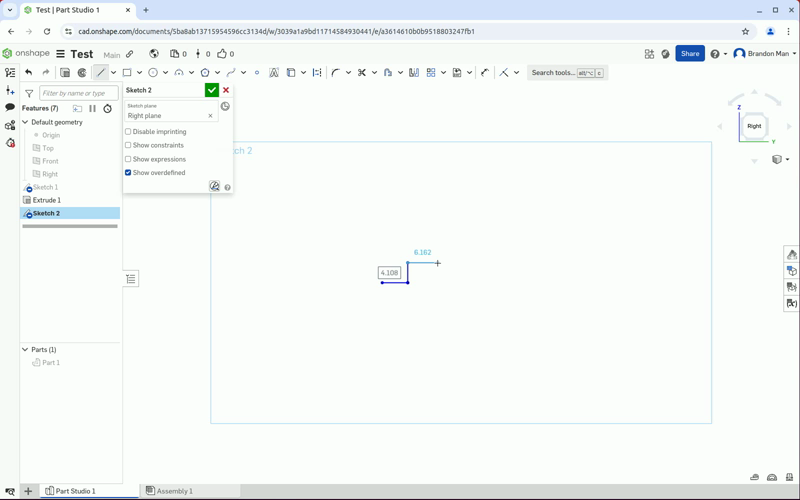
mouse_move(382, 262)
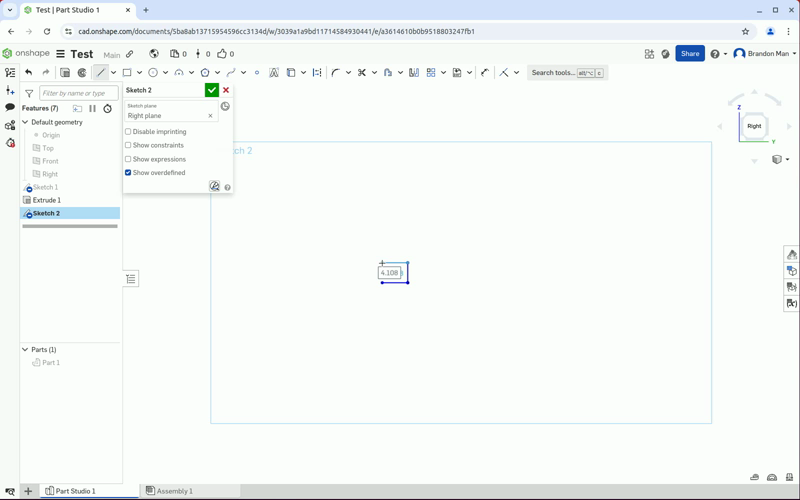
click(382, 262)
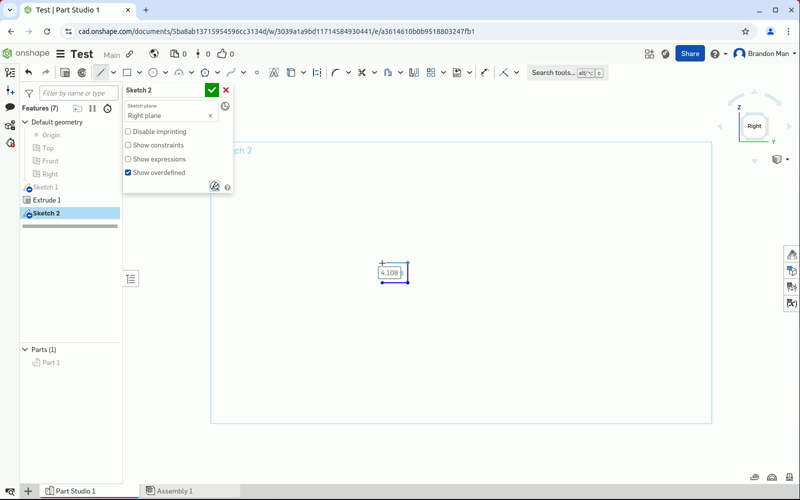
key_up(shift)
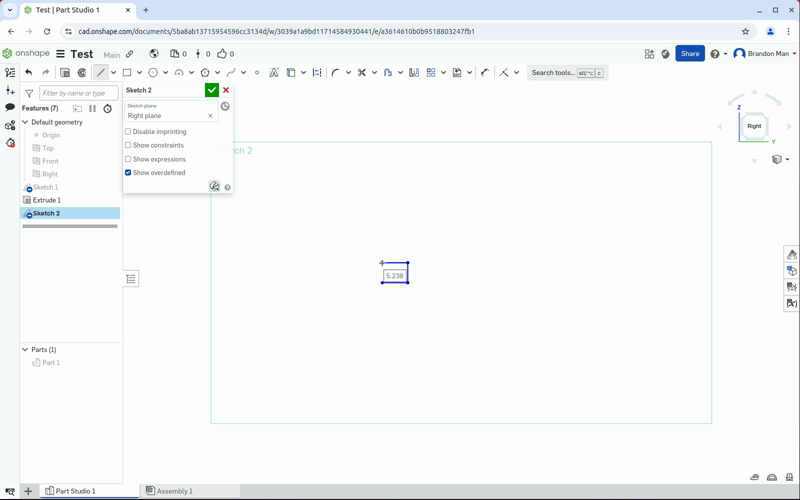
mouse_move(412, 262)
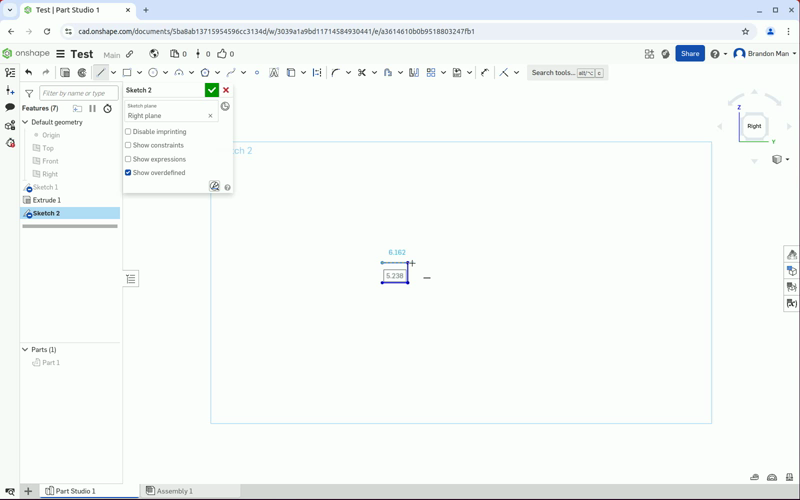
key_down(shift)
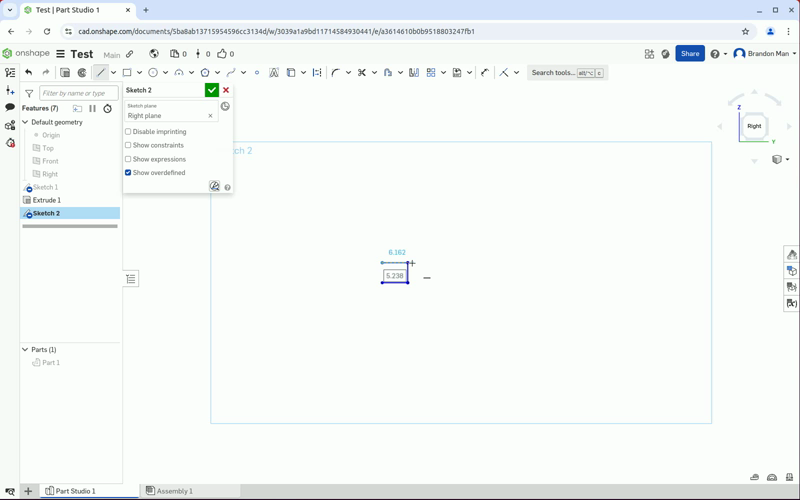
mouse_move(382, 282)
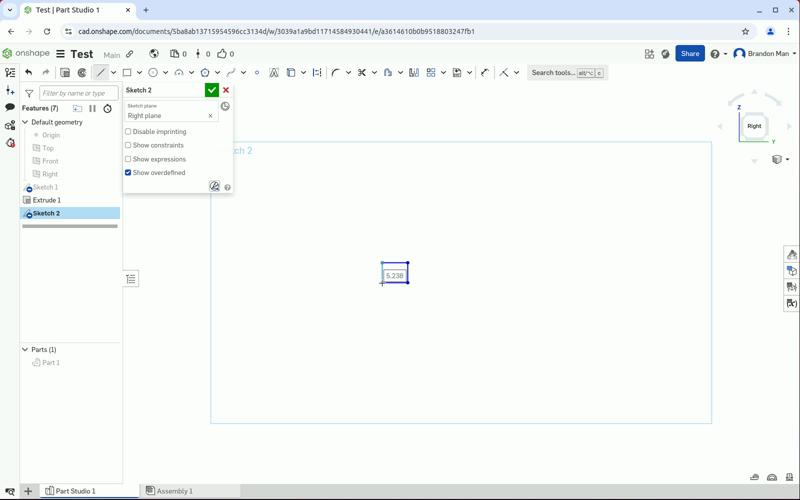
key_up(shift)
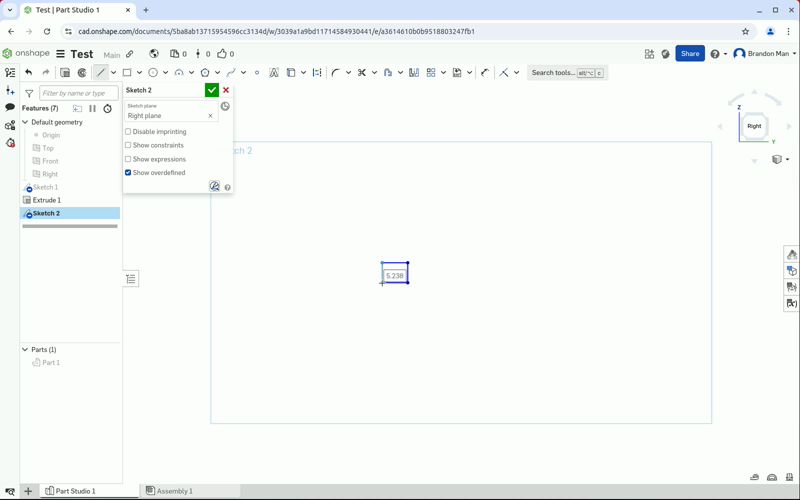
click(382, 282)
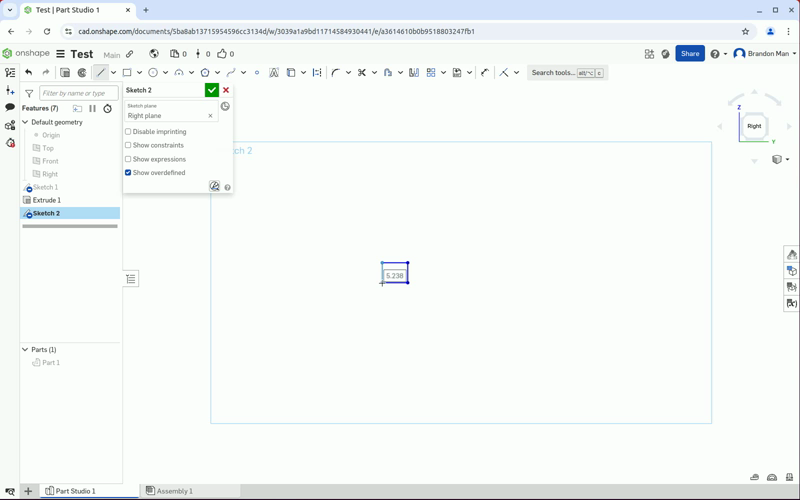
key(esc)
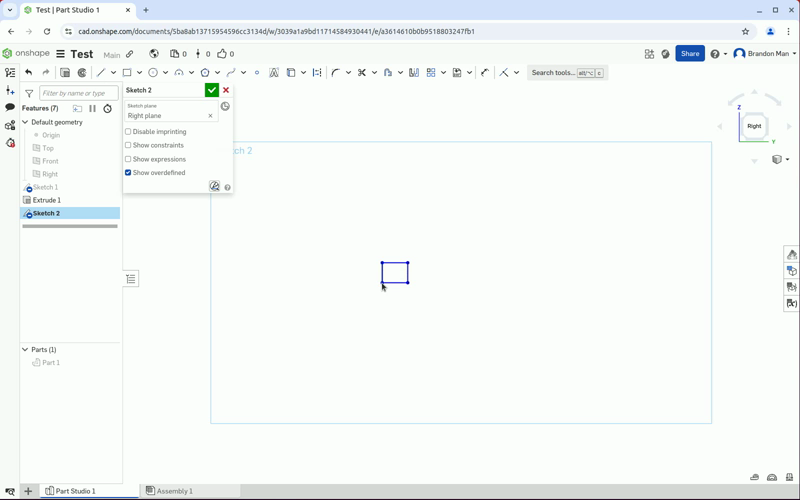
mouse_move(395, 264)
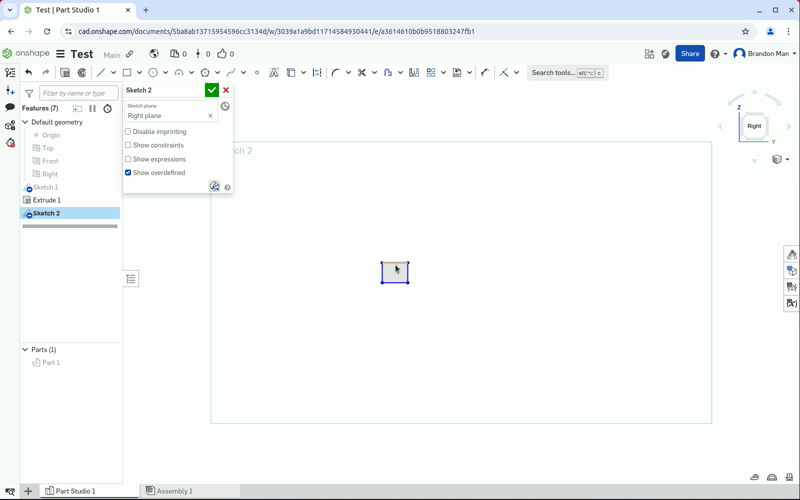
scroll(6)
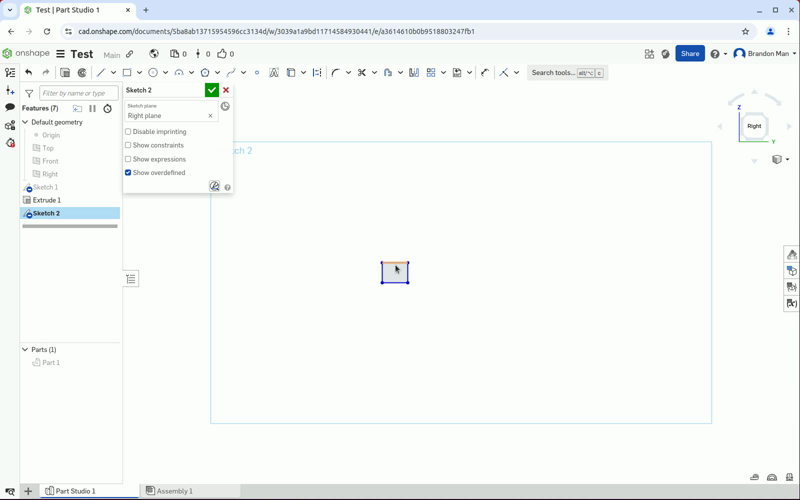
scroll(6)
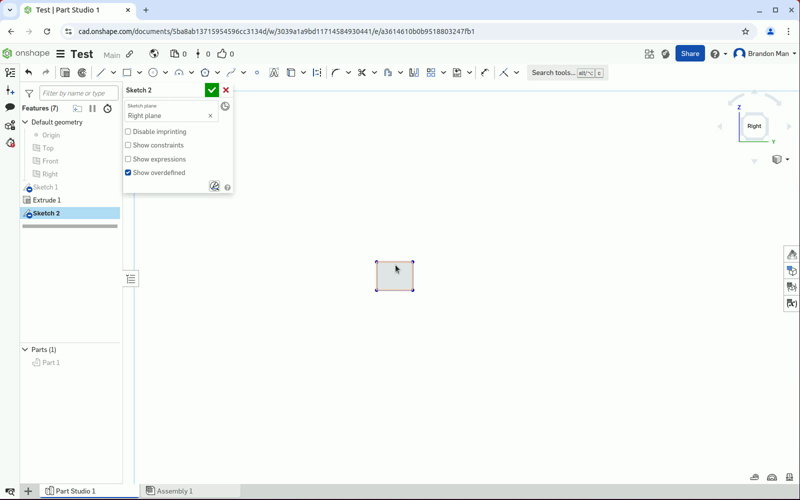
scroll(6)
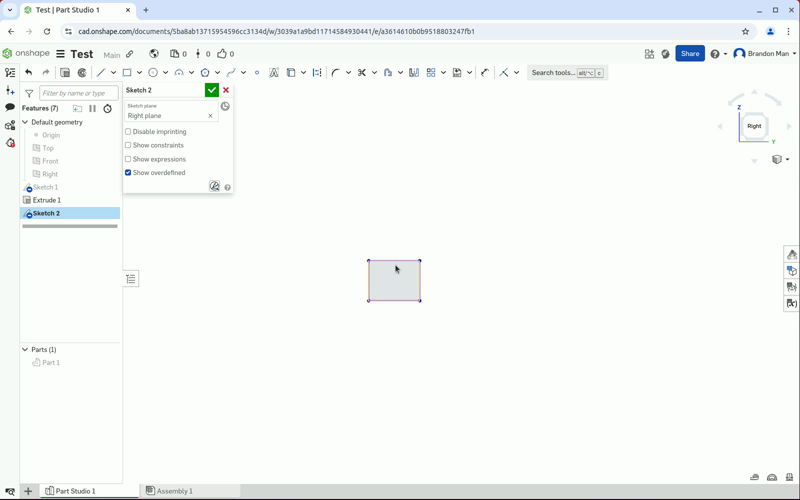
scroll(6)
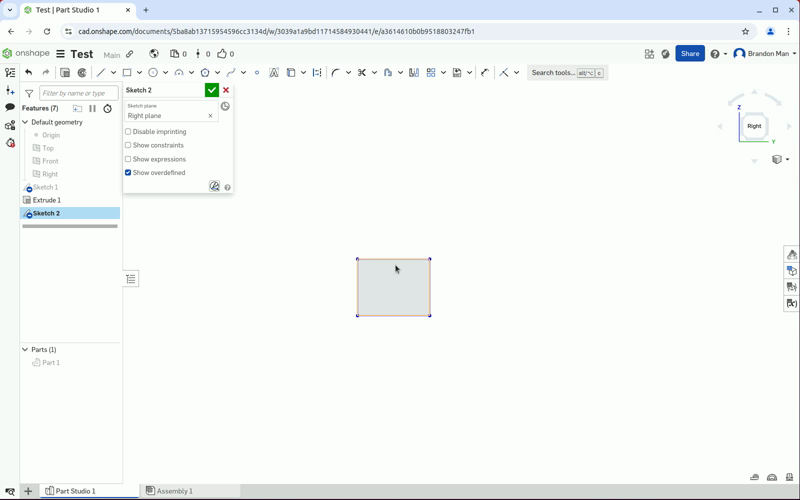
scroll(6)
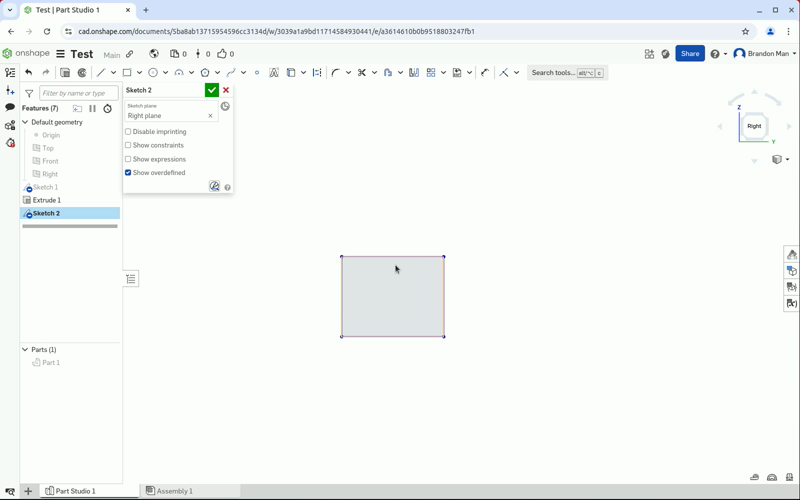
scroll(6)
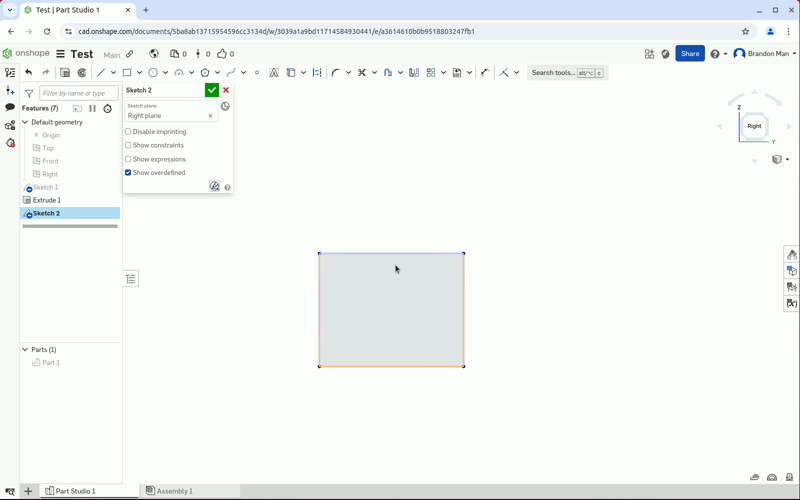
scroll(6)
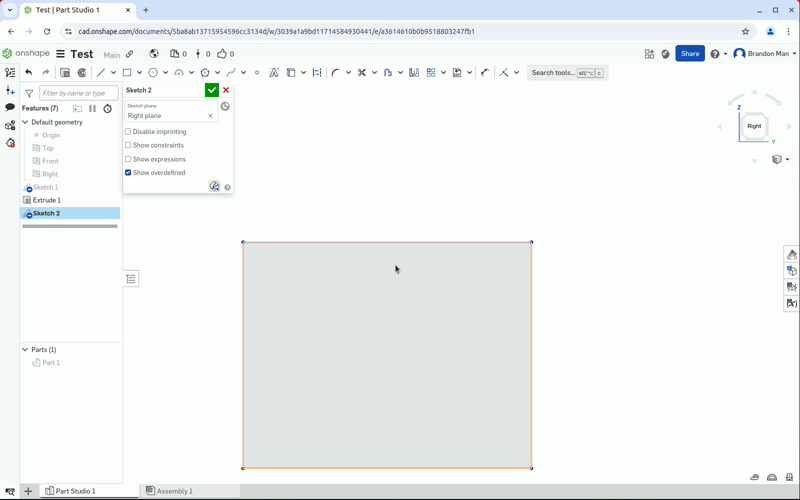
click(395, 264)
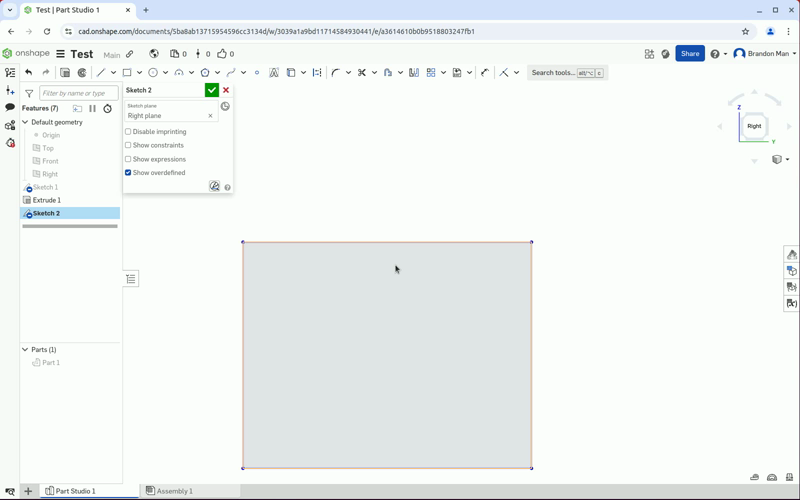
scroll(-6)
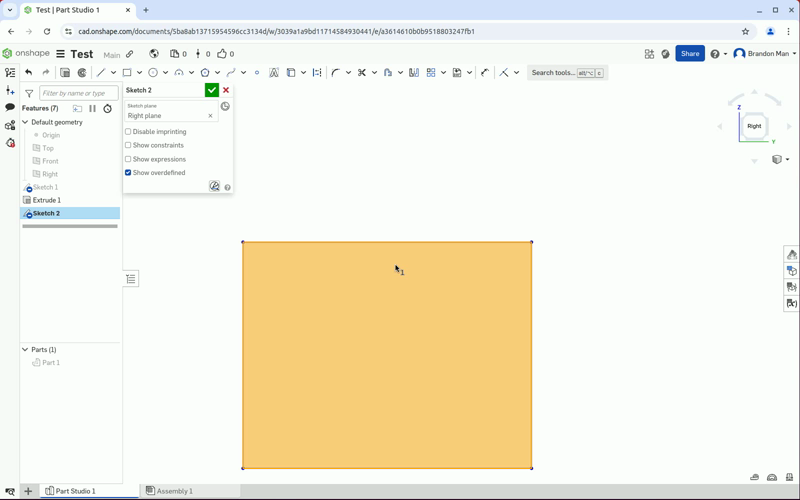
scroll(-6)
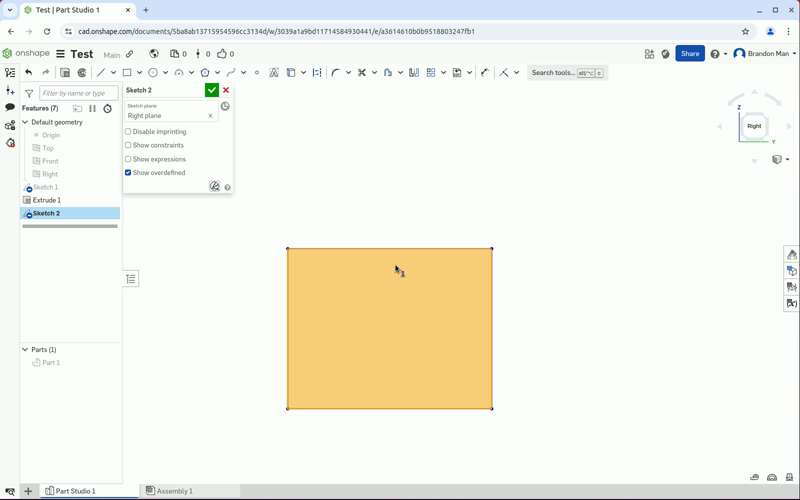
scroll(-6)
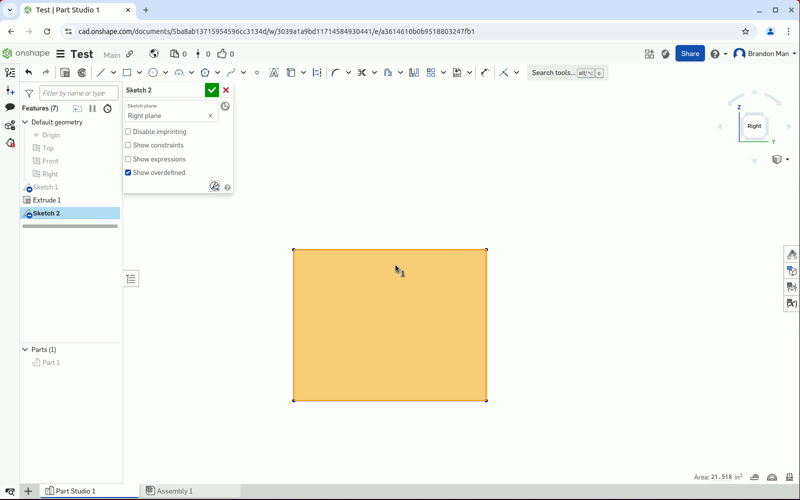
scroll(-6)
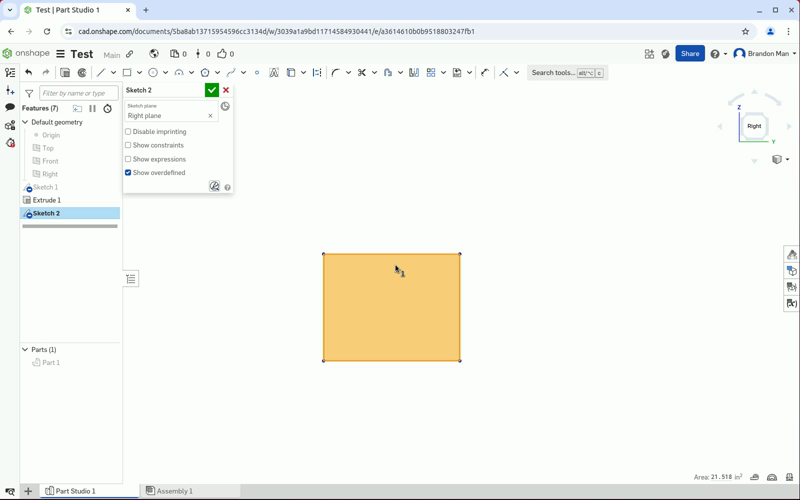
scroll(-6)
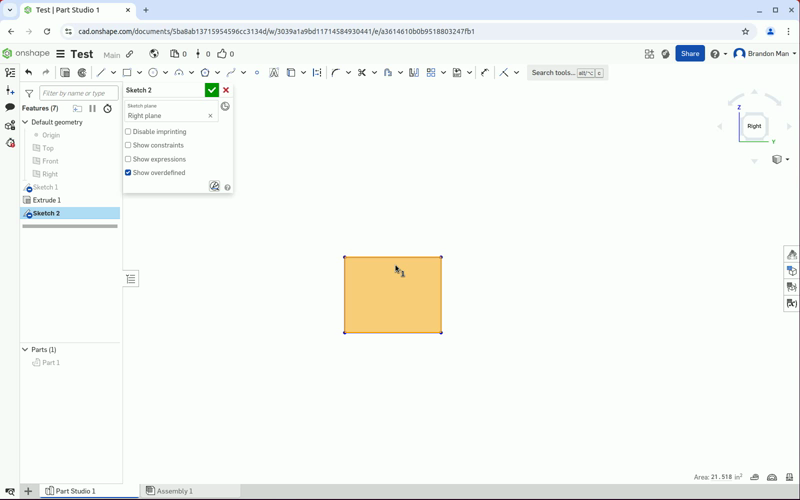
scroll(-6)
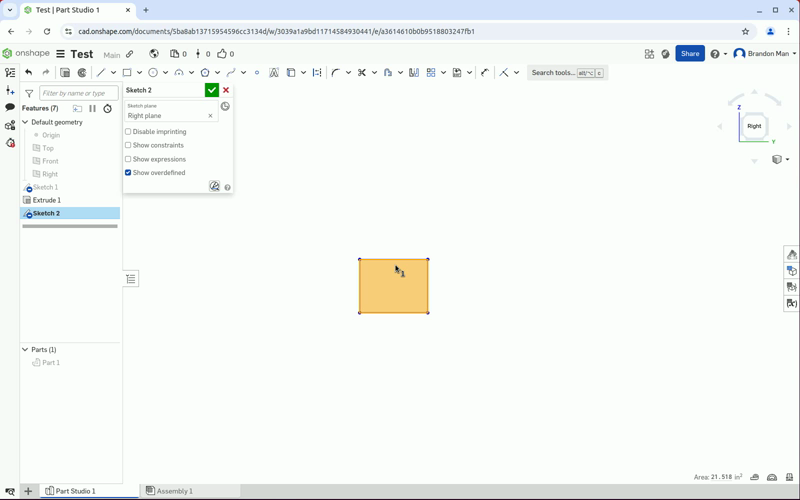
scroll(-6)
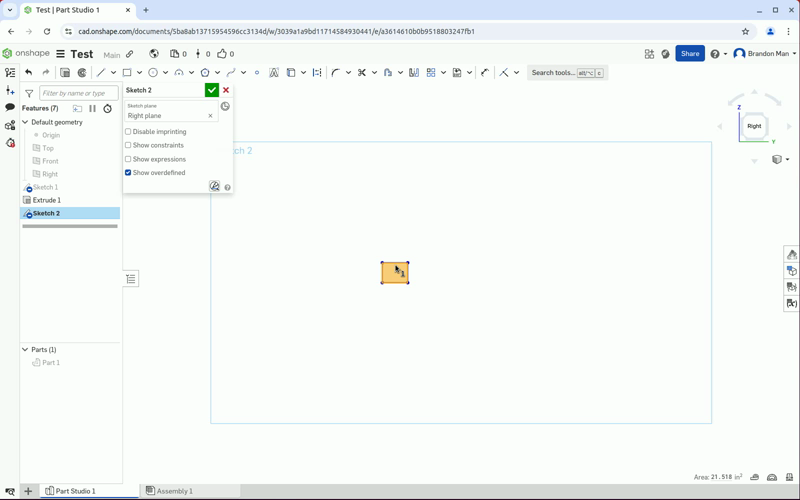
mouse_move(73, 352)
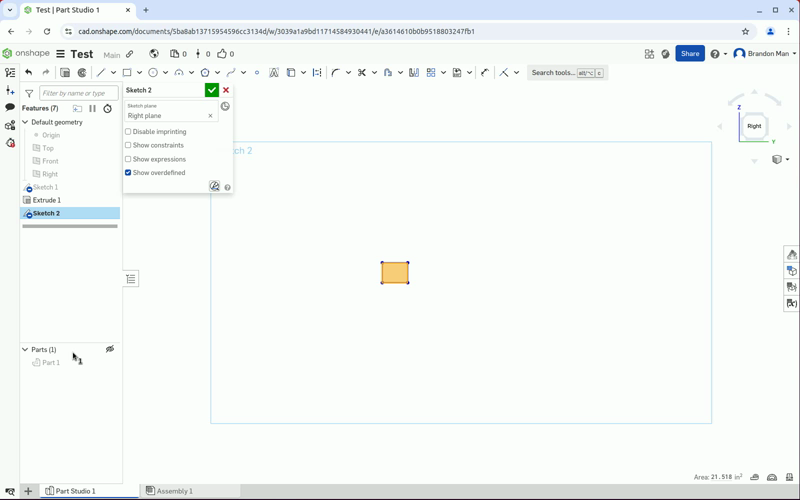
key(shift+y)
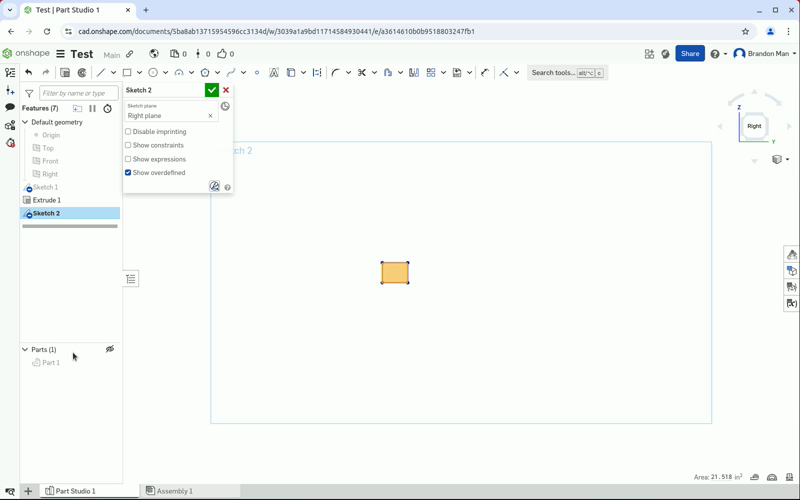
key(shift+e)
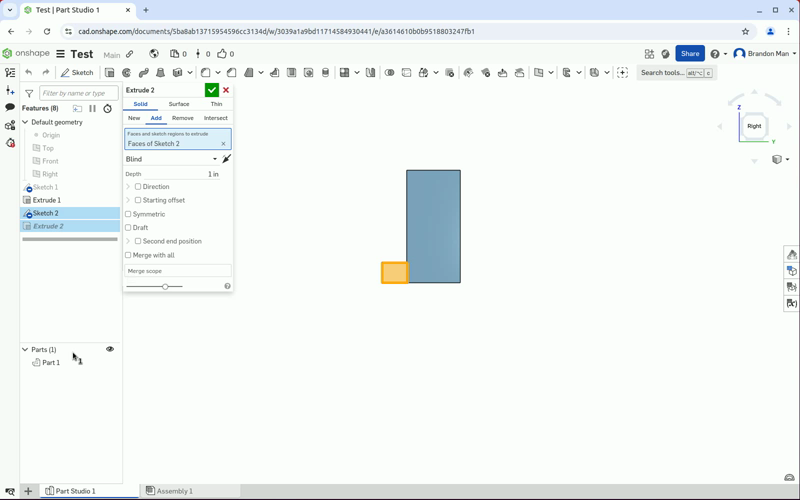
mouse_move(143, 106)
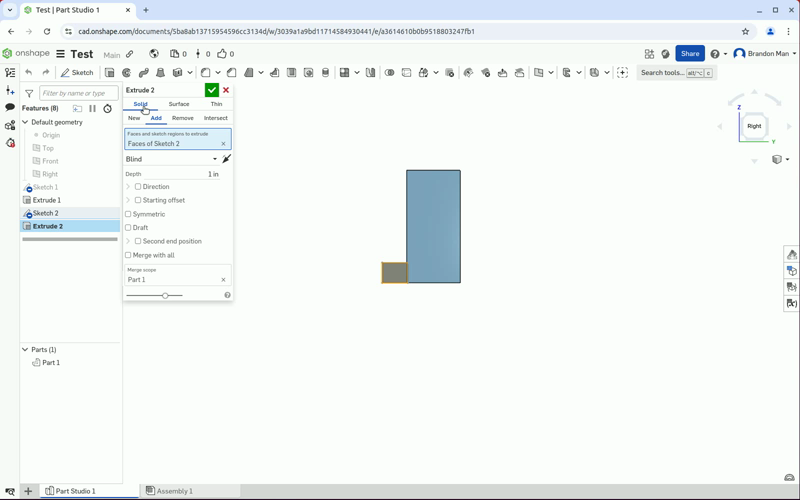
click(143, 106)
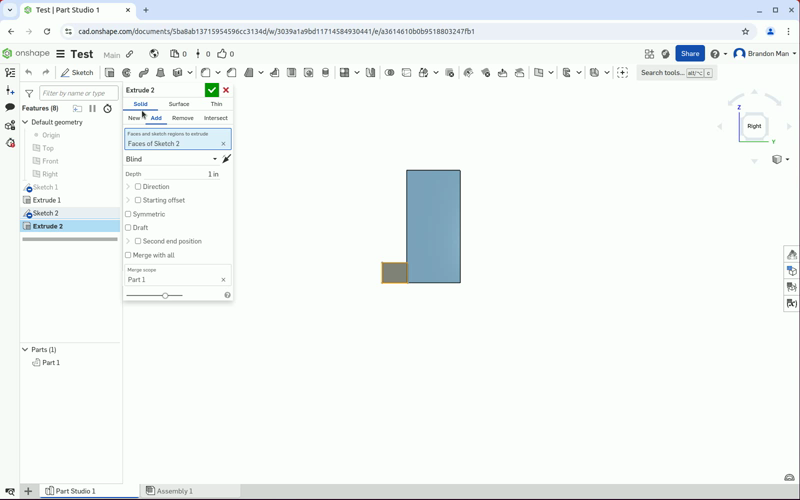
mouse_move(137, 120)
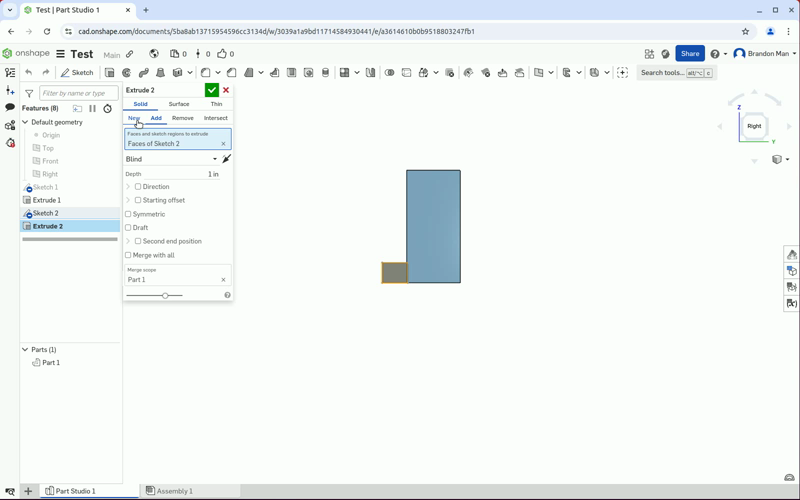
click(137, 120)
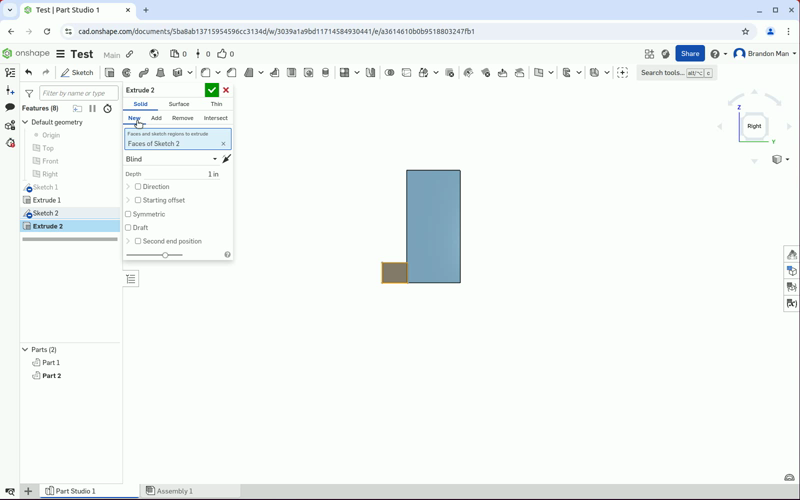
key(tab, 4)
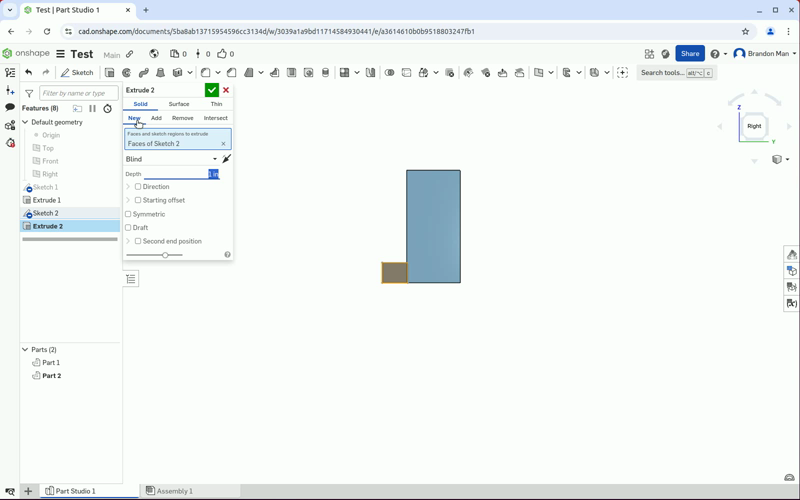
text(0.963)
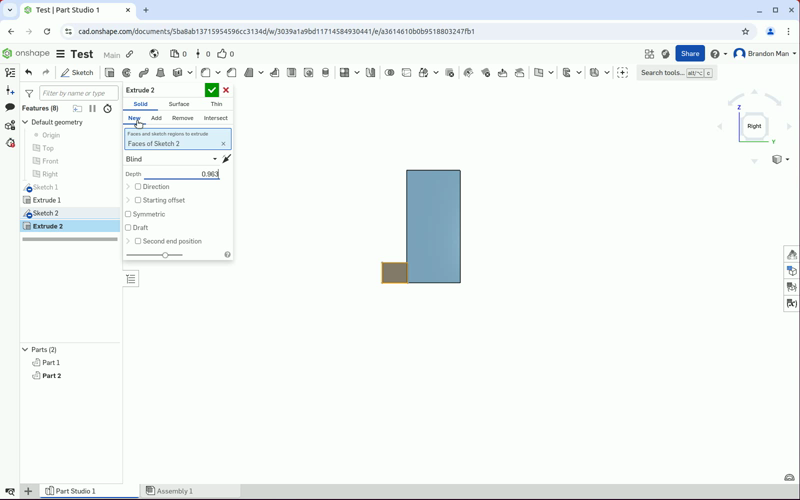
key(enter)
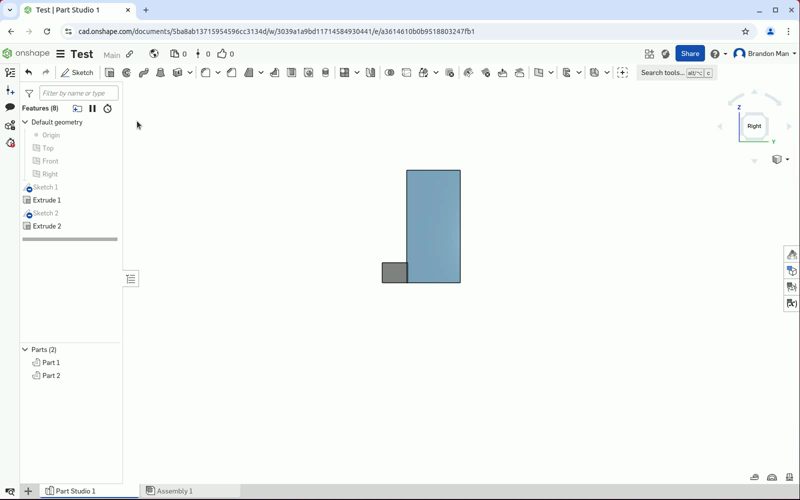
key(shift+h)
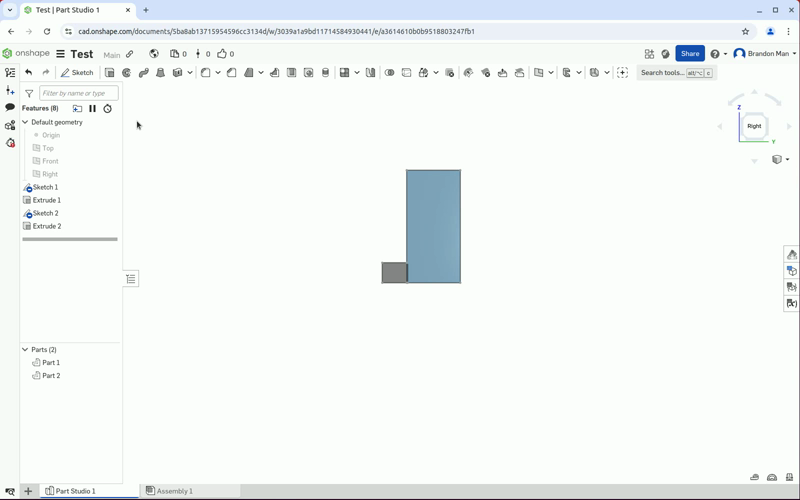
key(shift+h)
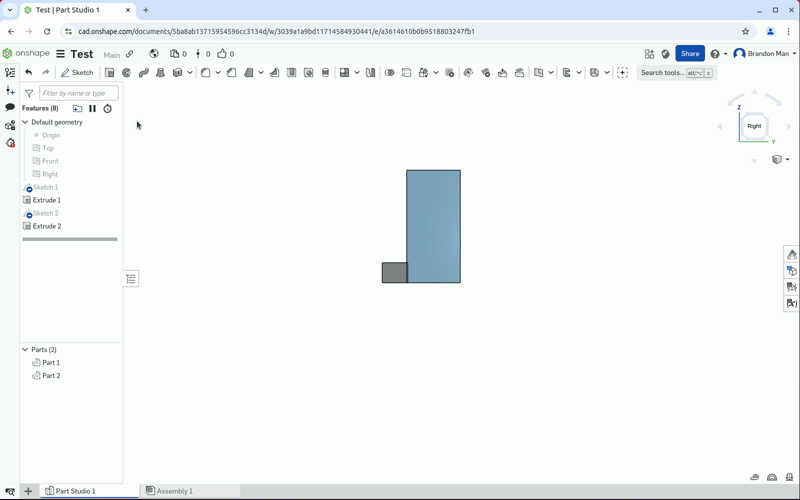
mouse_move(73, 189)
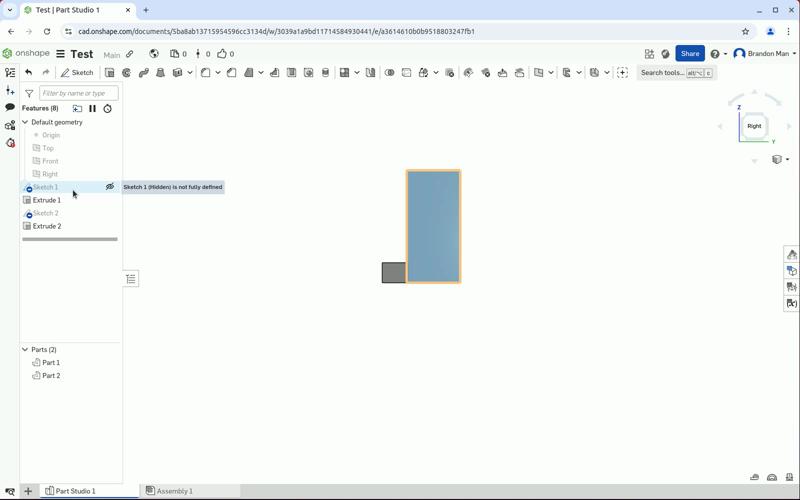
click(73, 189)
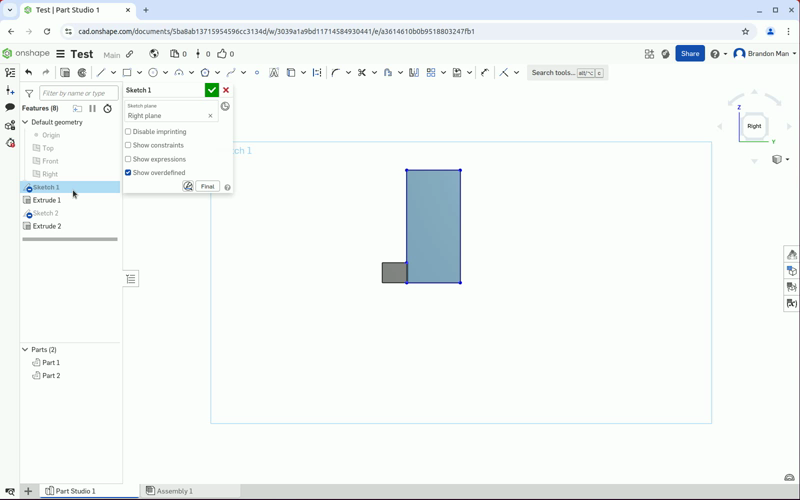
mouse_move(229, 92)
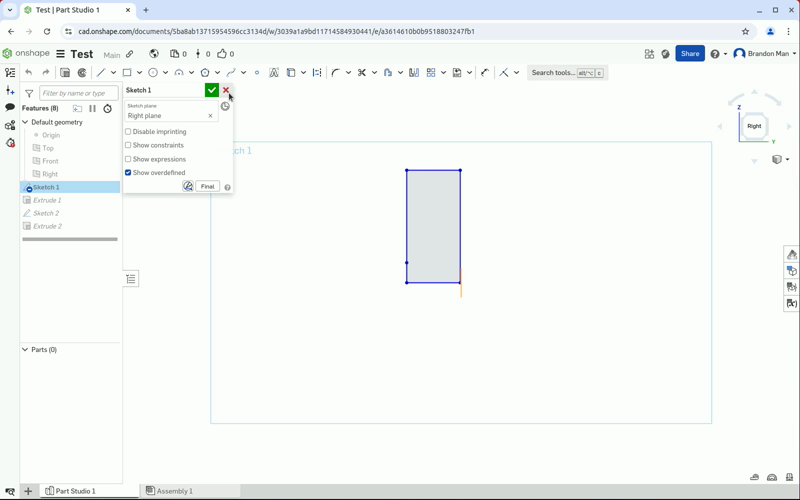
click(229, 92)
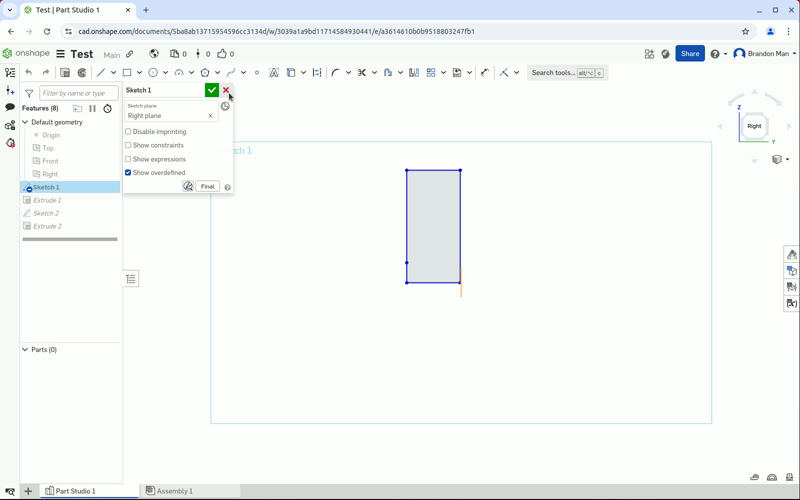
key(shift+s)
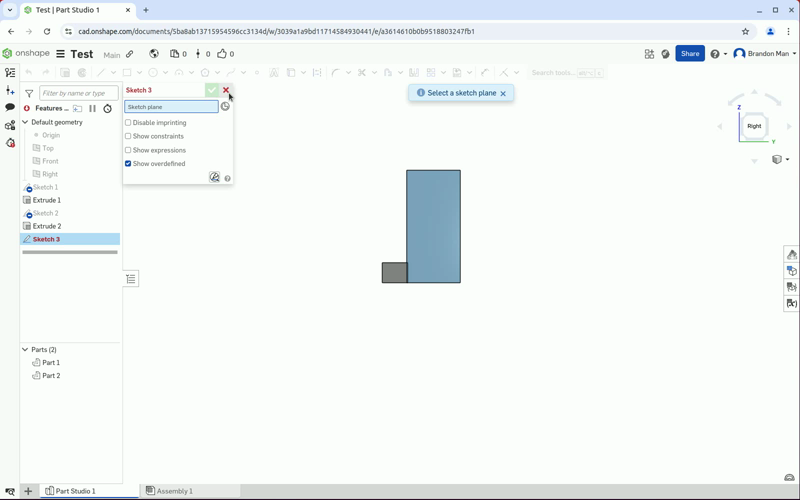
mouse_move(73, 176)
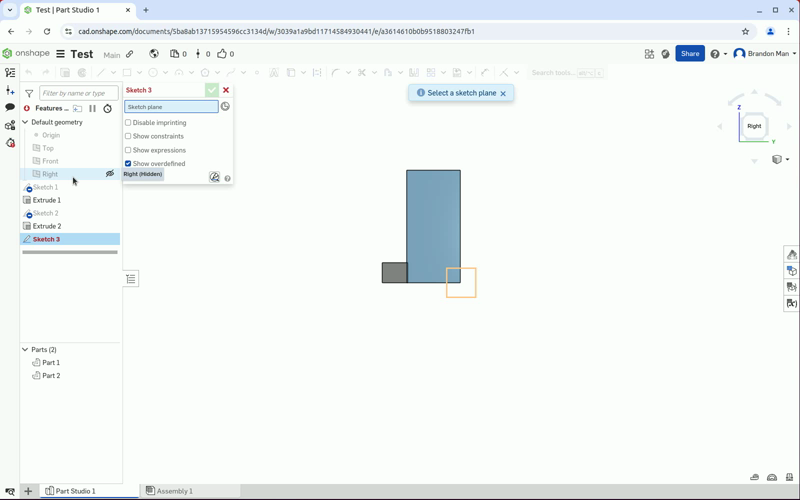
click(73, 176)
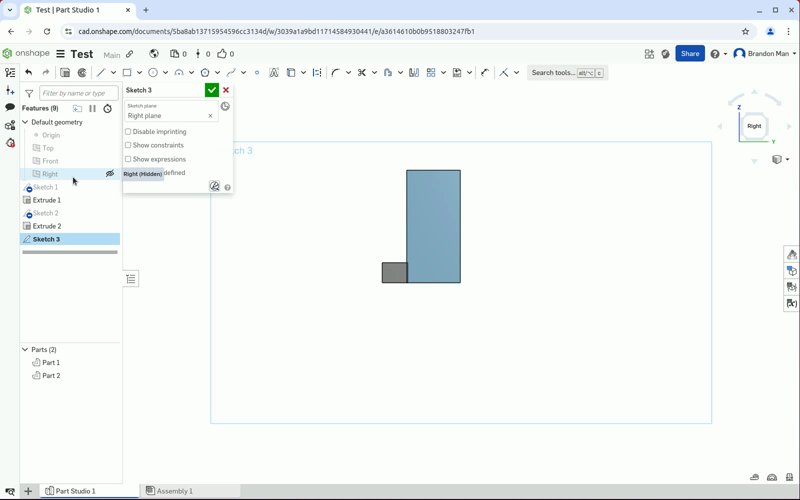
mouse_move(73, 352)
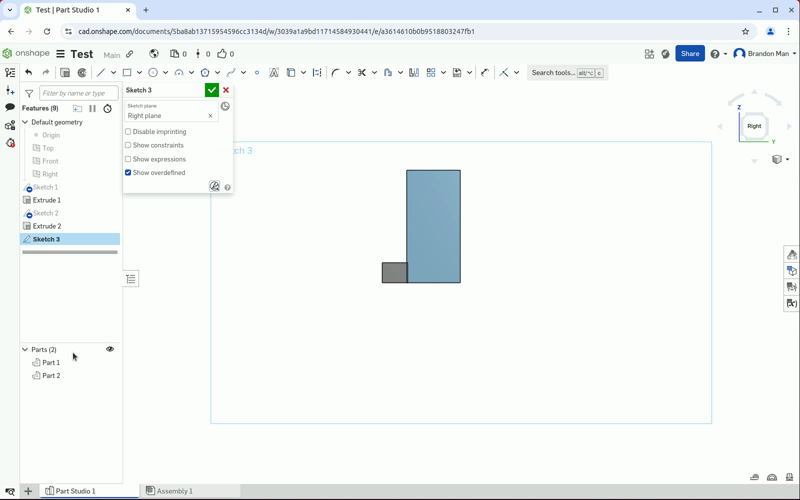
key(y)
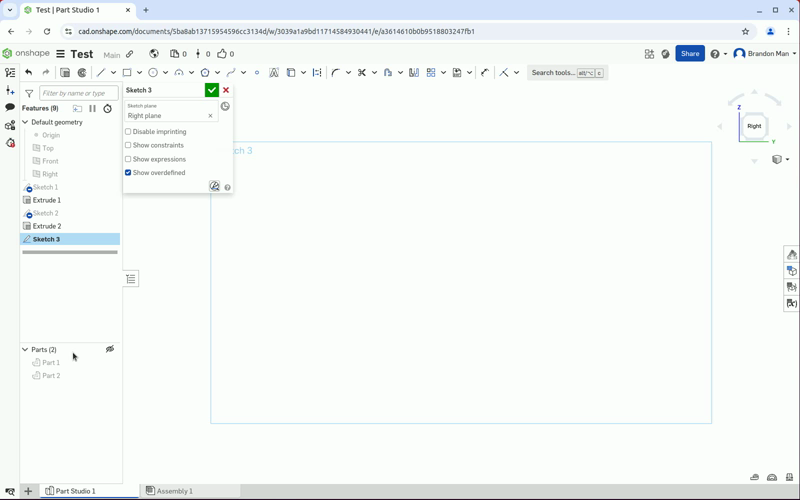
key(l)
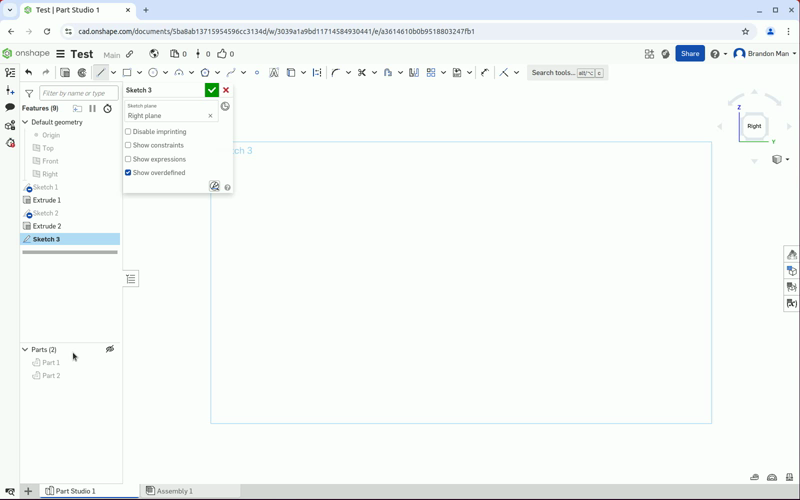
key_down(shift)
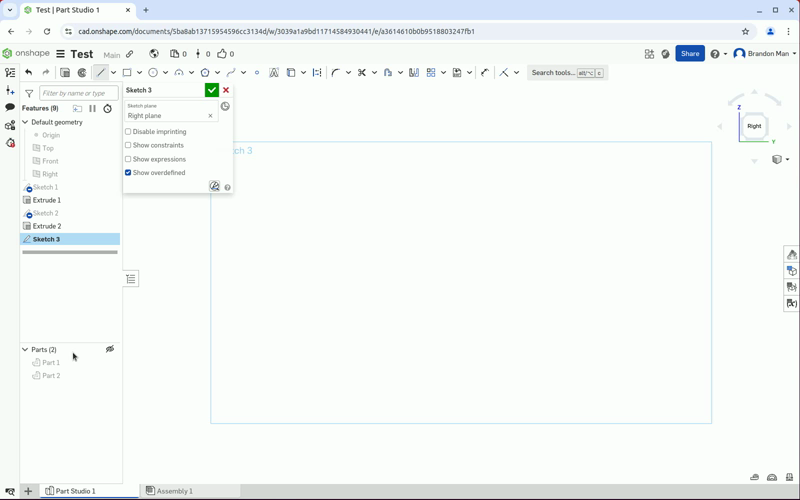
mouse_move(456, 278)
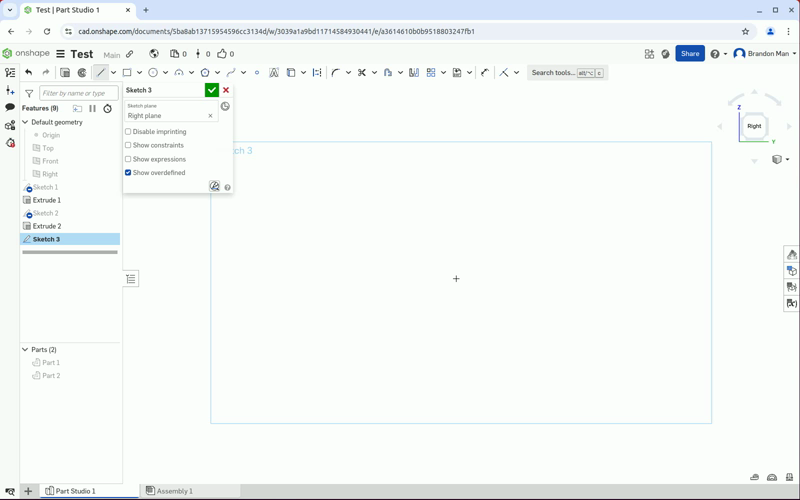
click(456, 278)
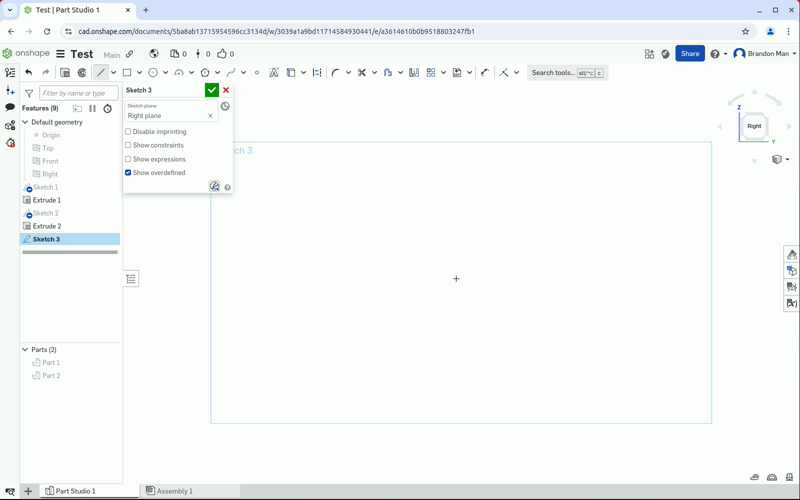
key_up(shift)
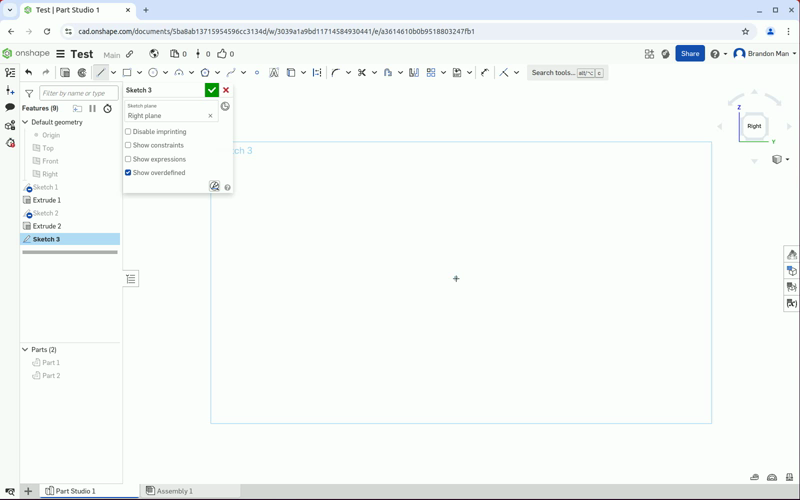
key_down(shift)
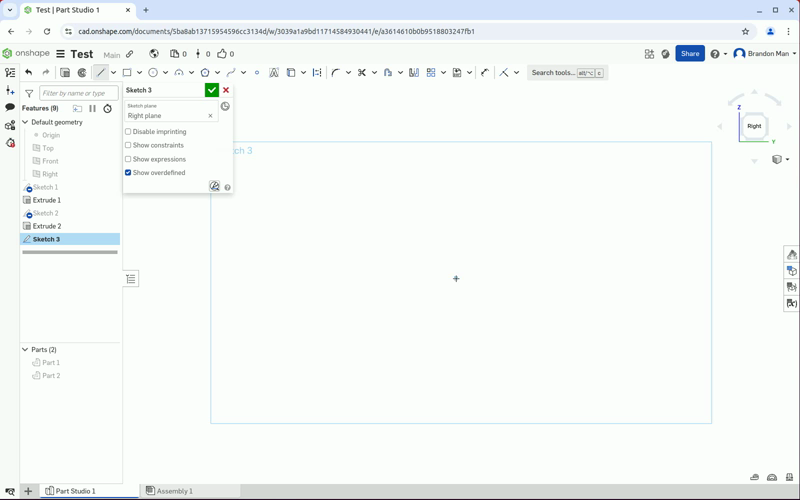
mouse_move(486, 278)
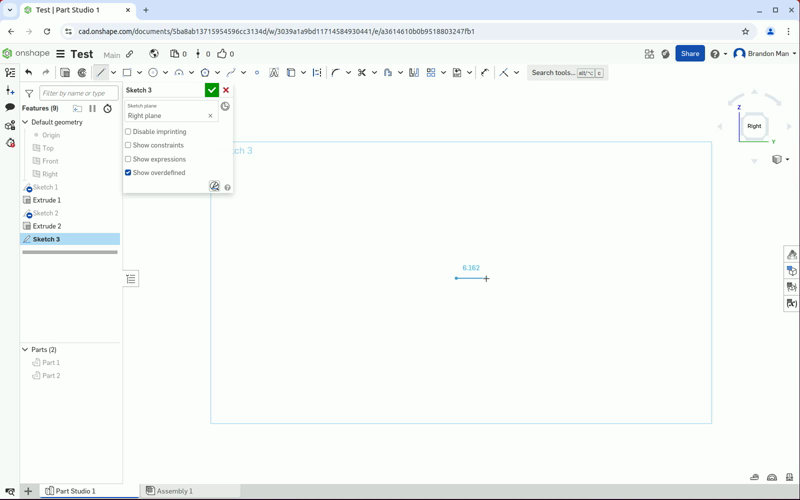
mouse_move(461, 278)
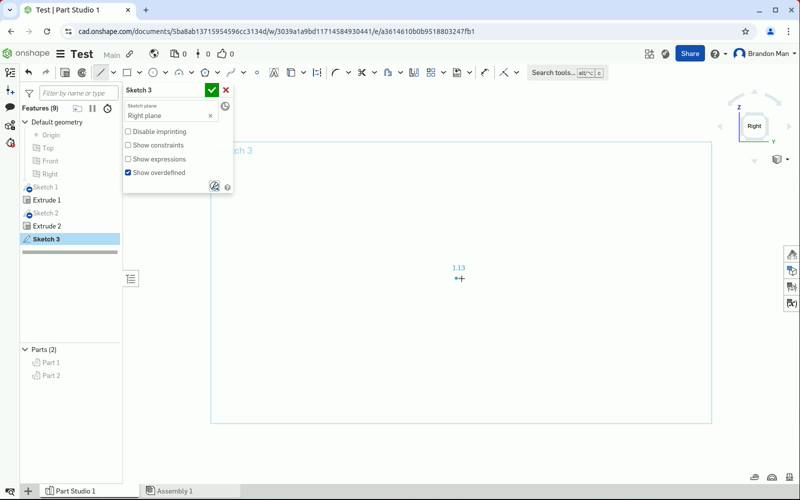
scroll(6)
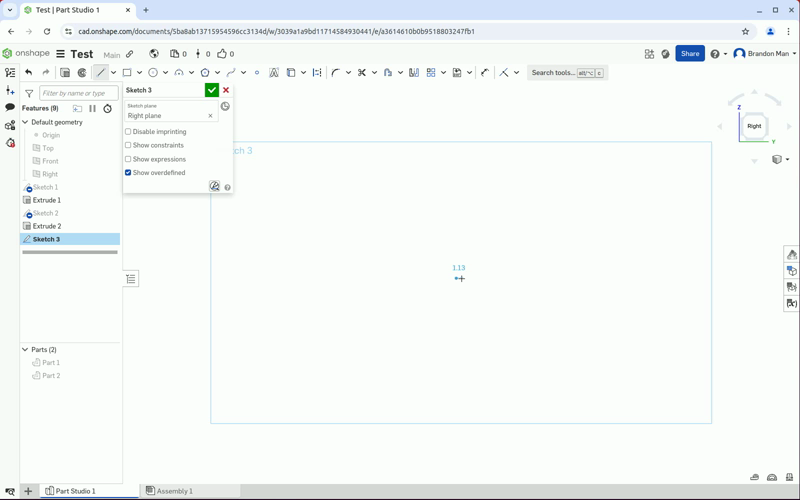
scroll(6)
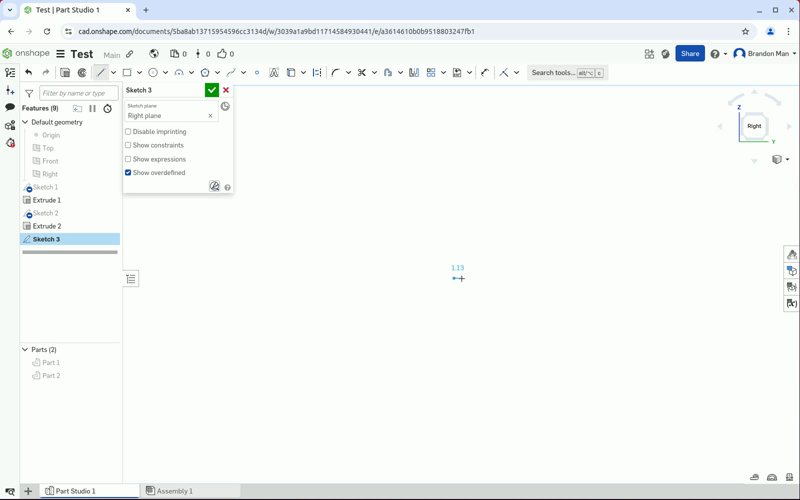
scroll(6)
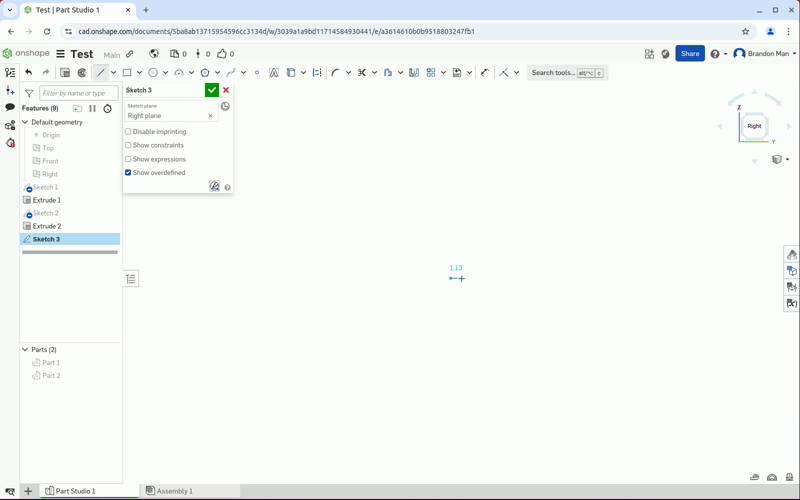
scroll(6)
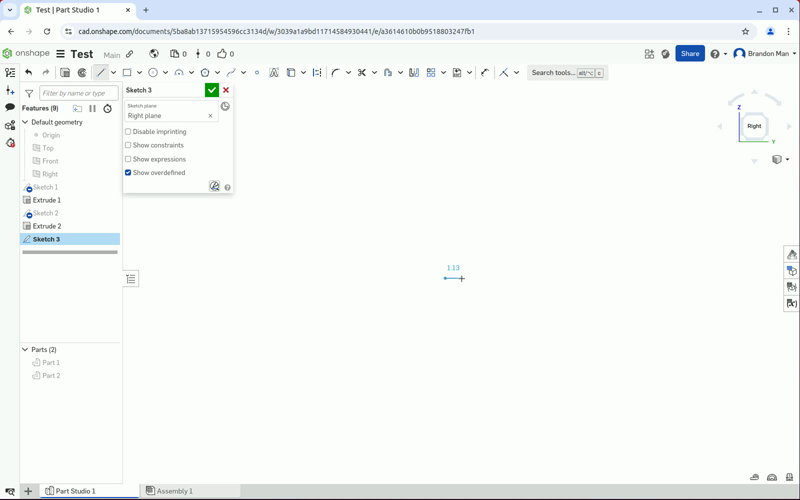
scroll(6)
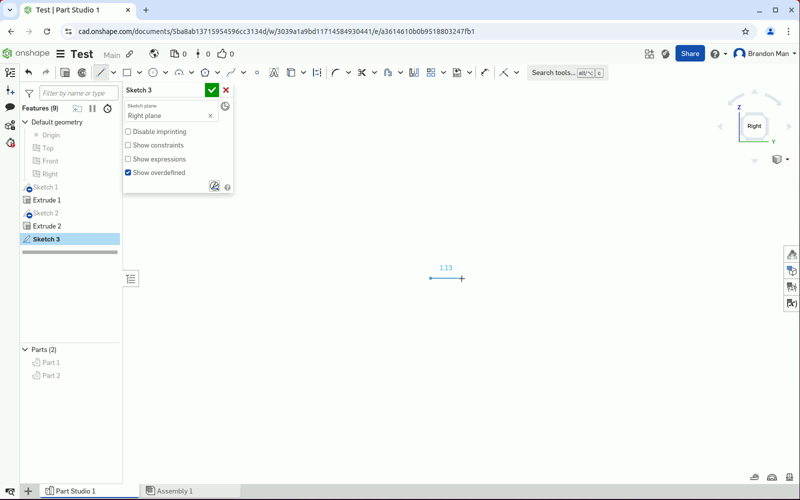
scroll(6)
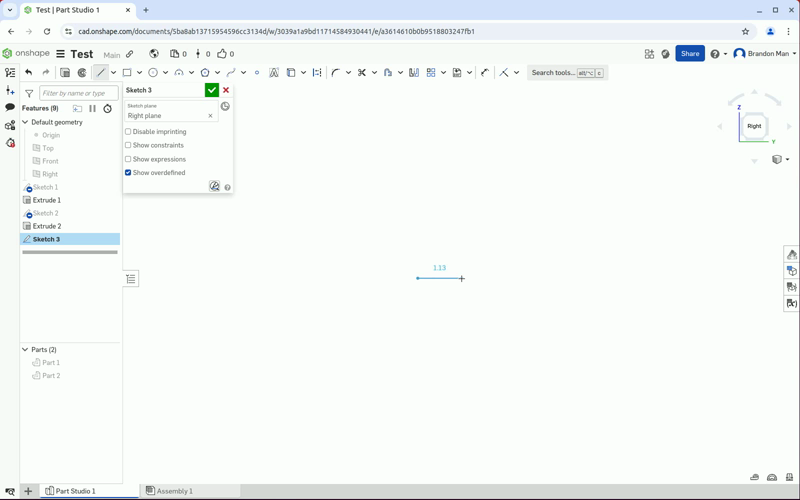
scroll(6)
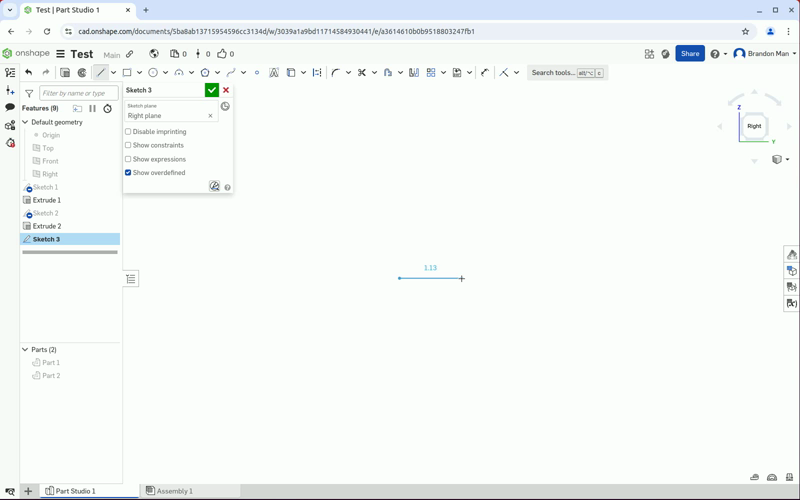
click(461, 278)
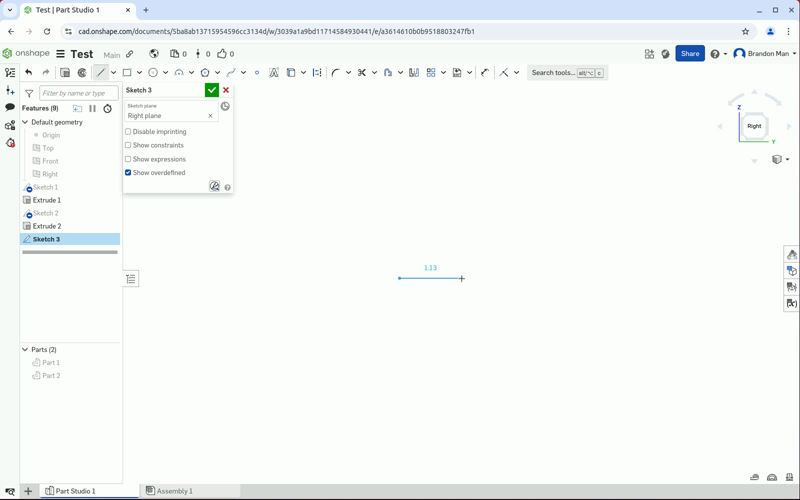
scroll(-6)
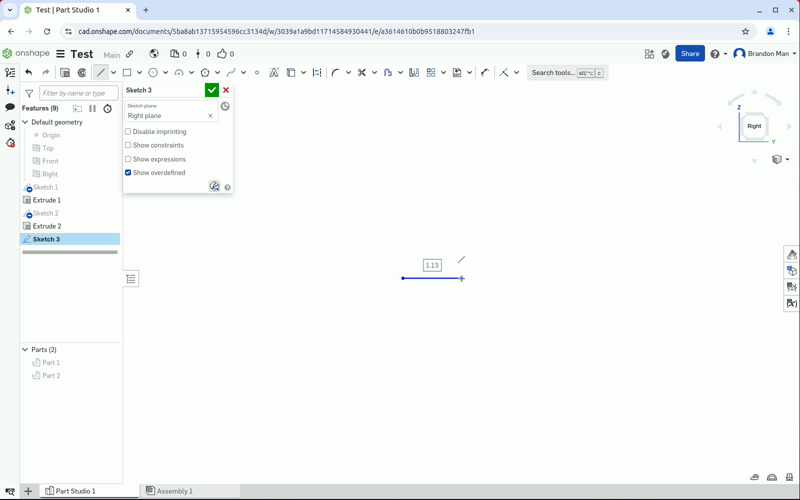
scroll(-6)
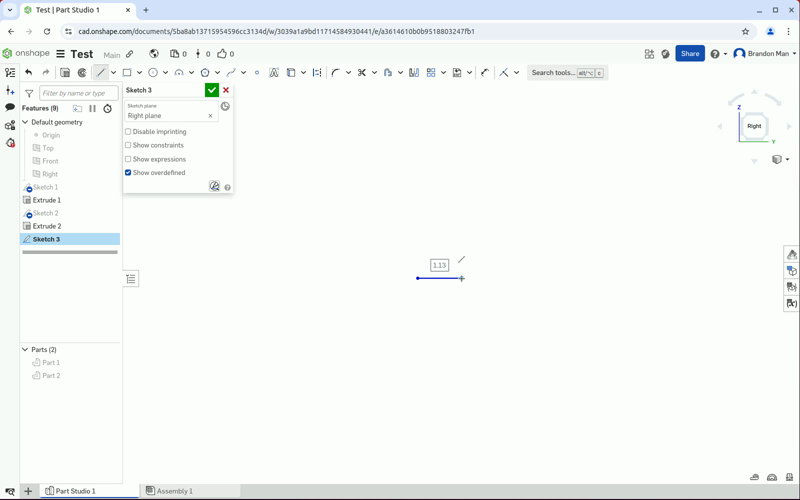
scroll(-6)
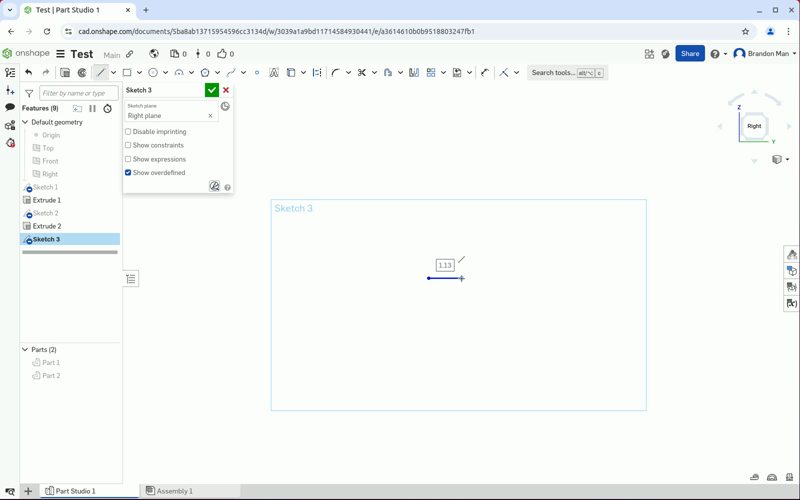
scroll(-6)
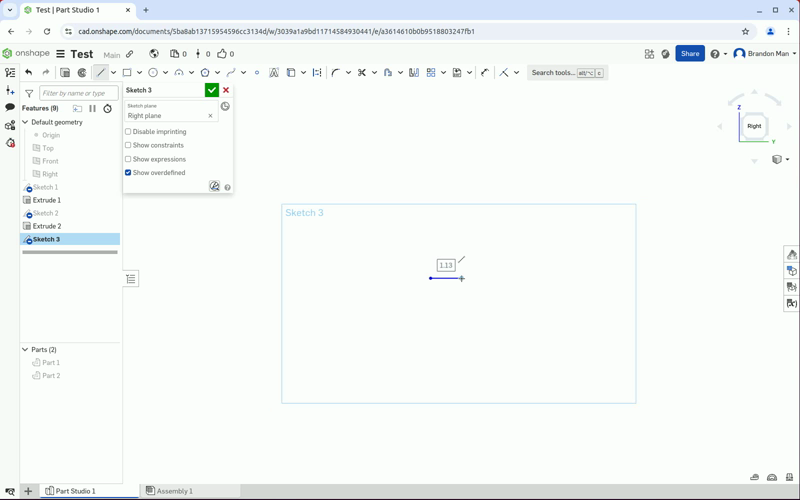
scroll(-6)
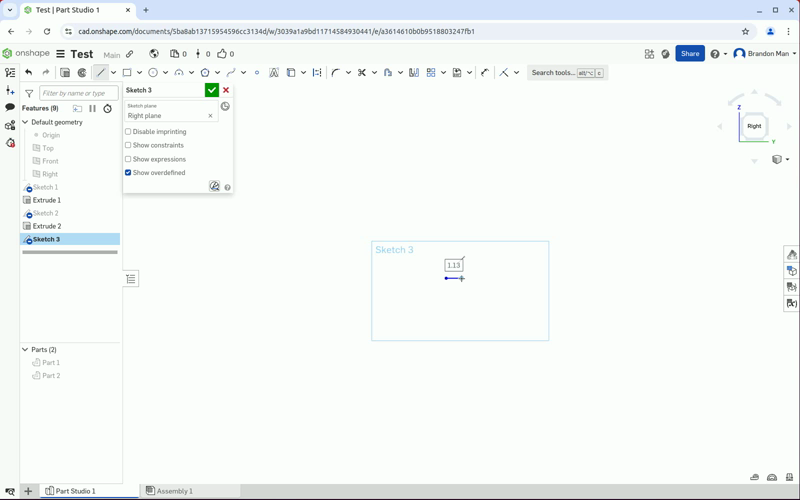
scroll(-6)
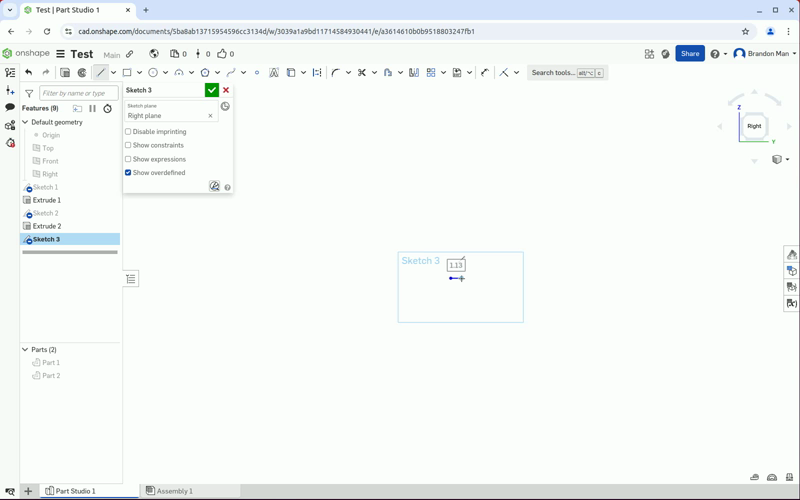
scroll(-6)
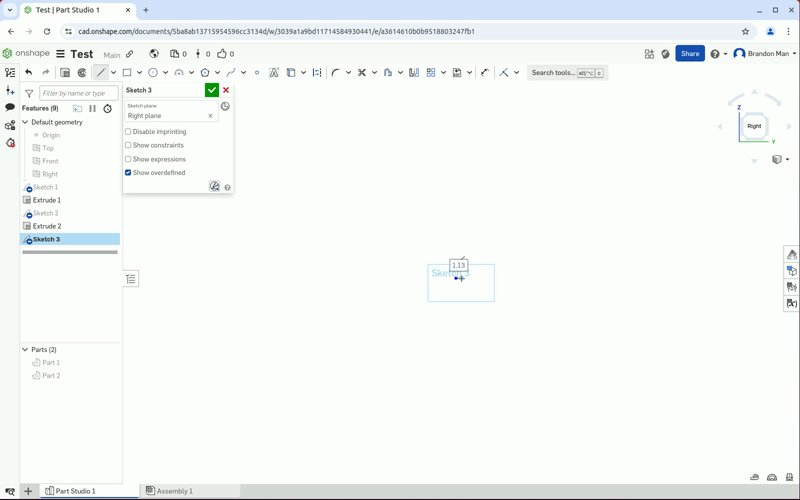
key_up(shift)
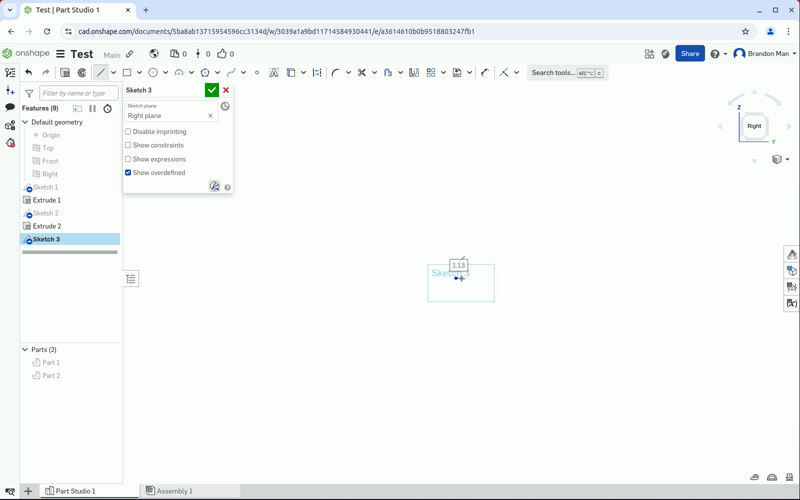
key_down(shift)
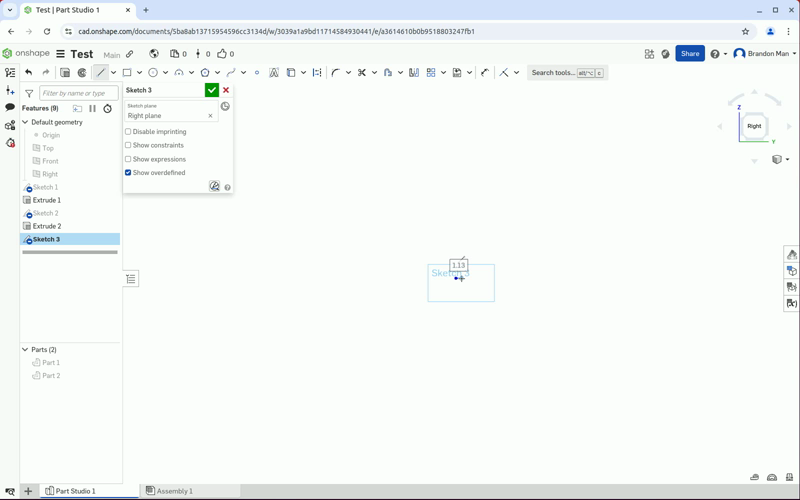
mouse_move(461, 174)
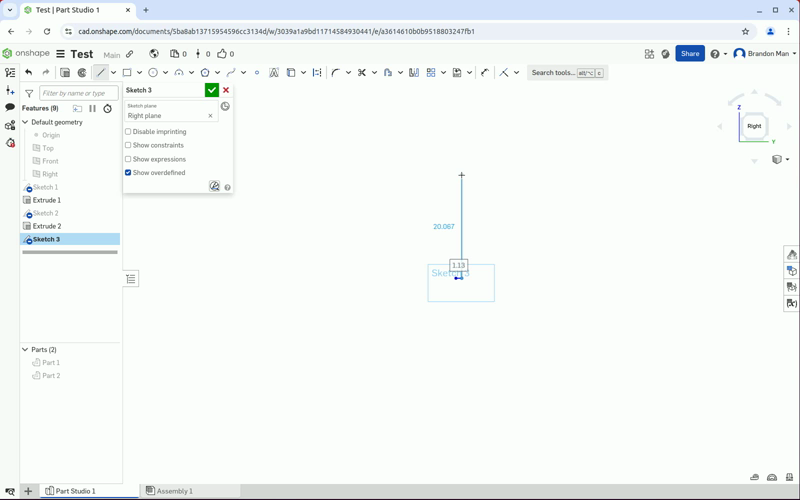
click(461, 174)
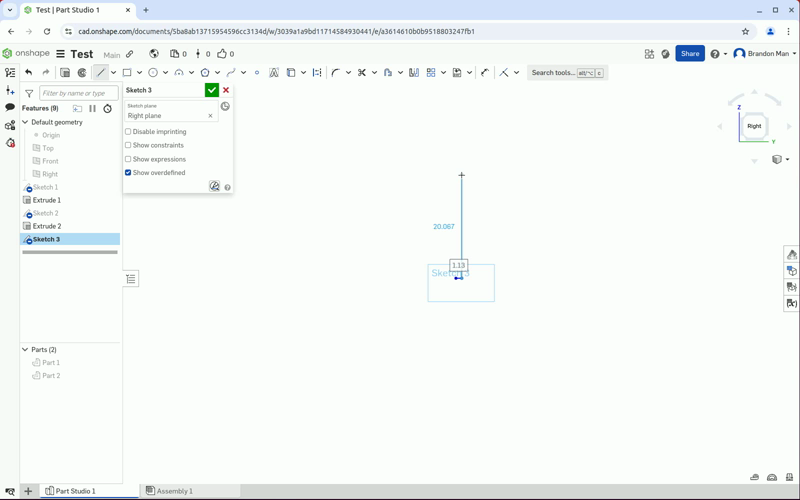
key_up(shift)
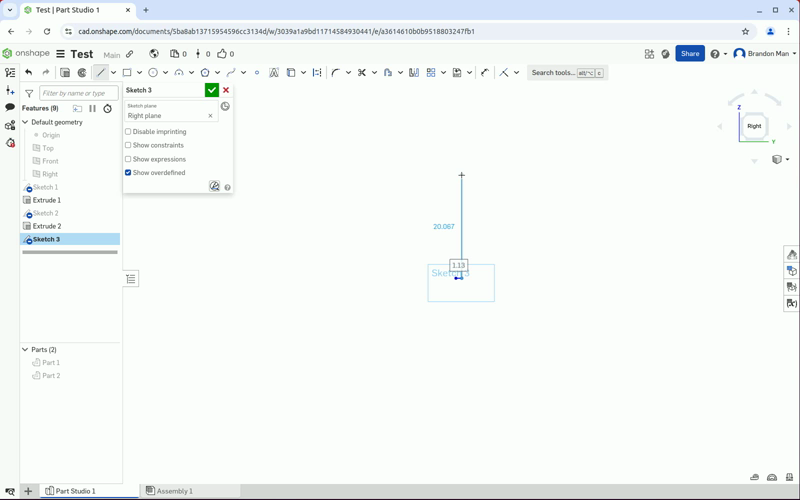
key_down(shift)
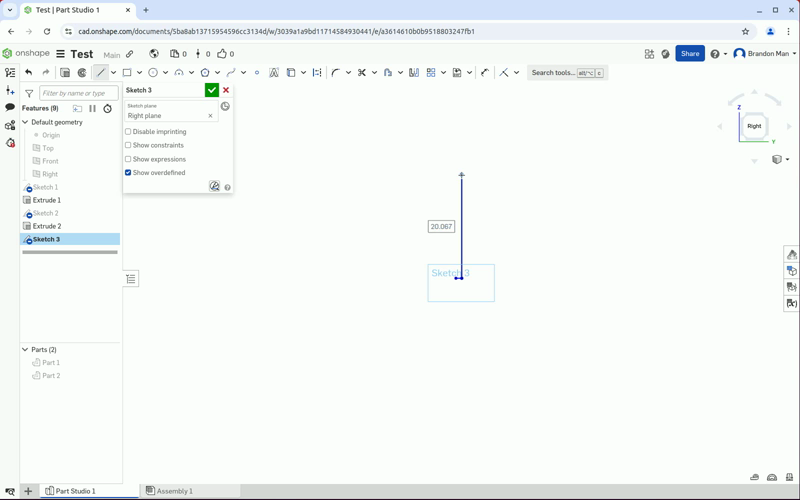
mouse_move(491, 174)
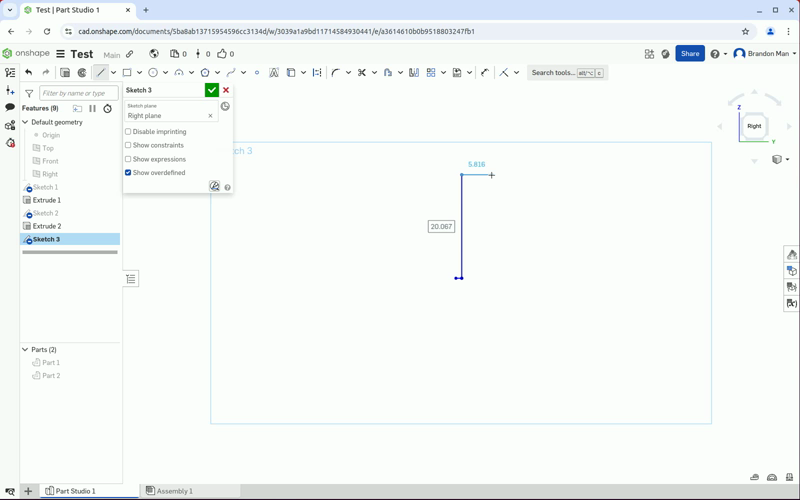
mouse_move(456, 174)
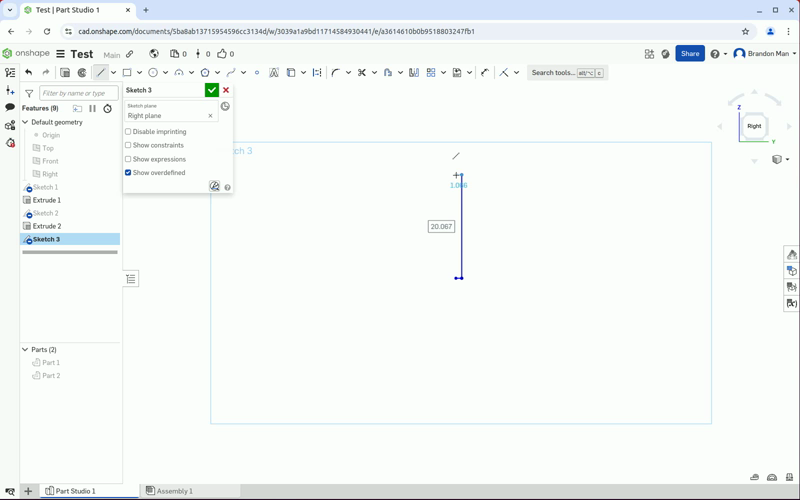
scroll(6)
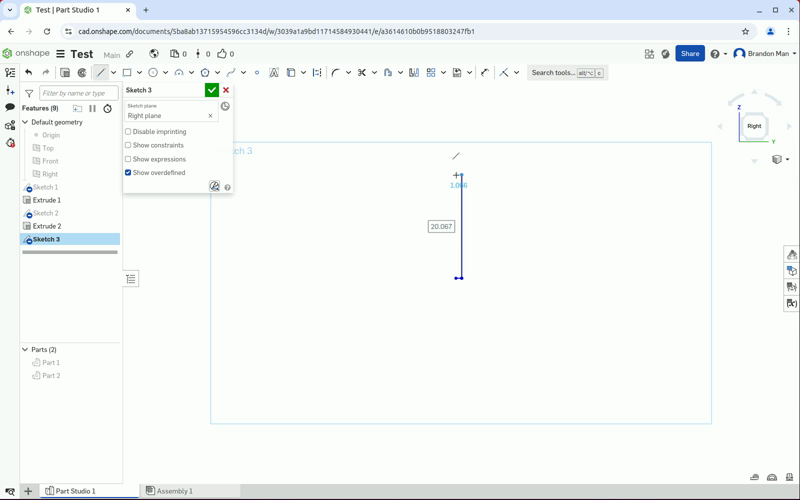
scroll(6)
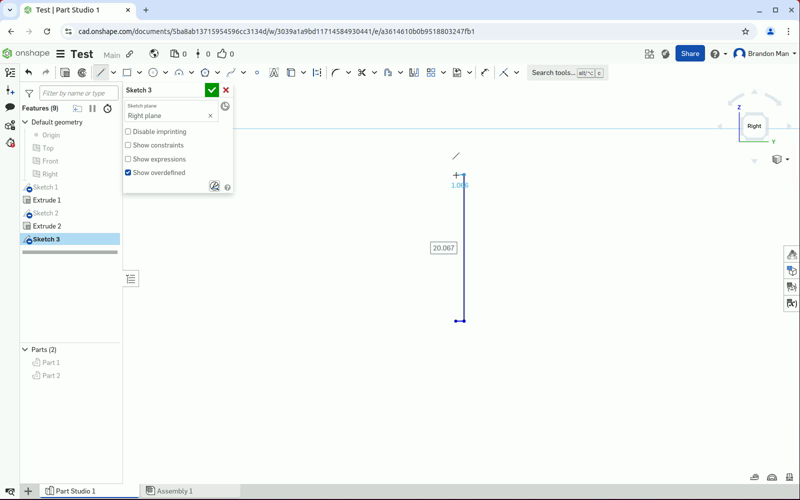
scroll(6)
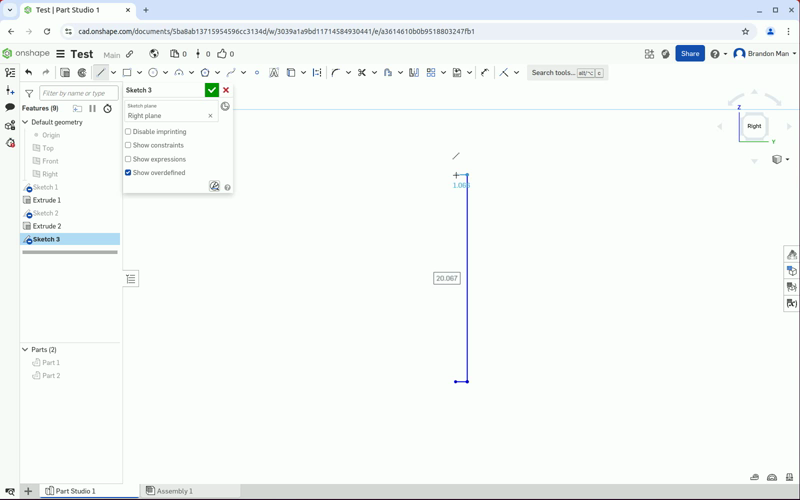
scroll(6)
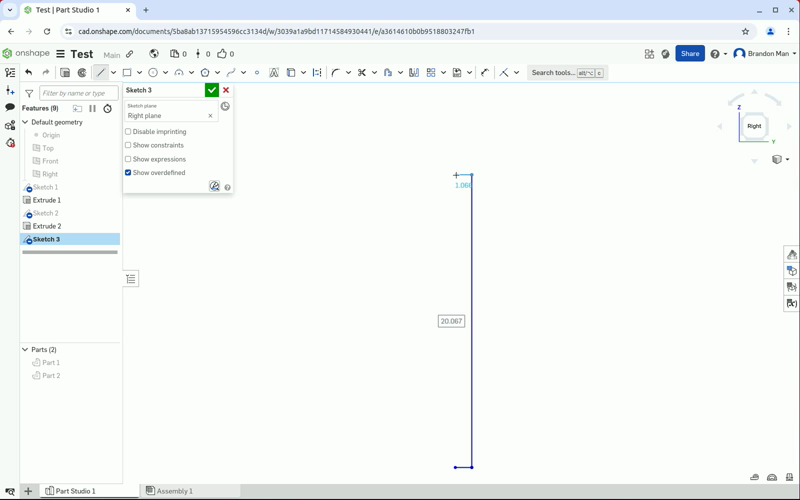
scroll(6)
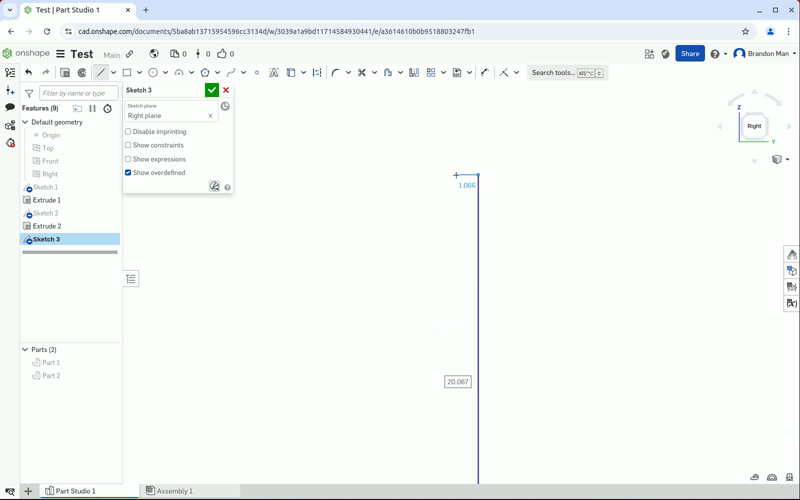
scroll(6)
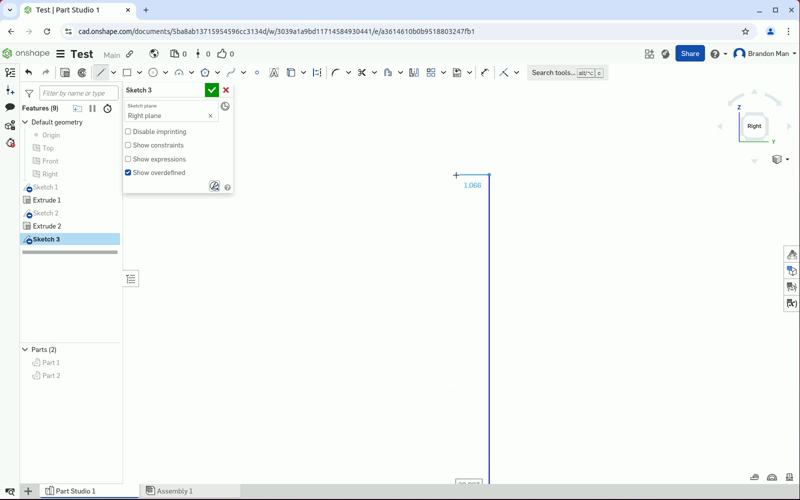
scroll(6)
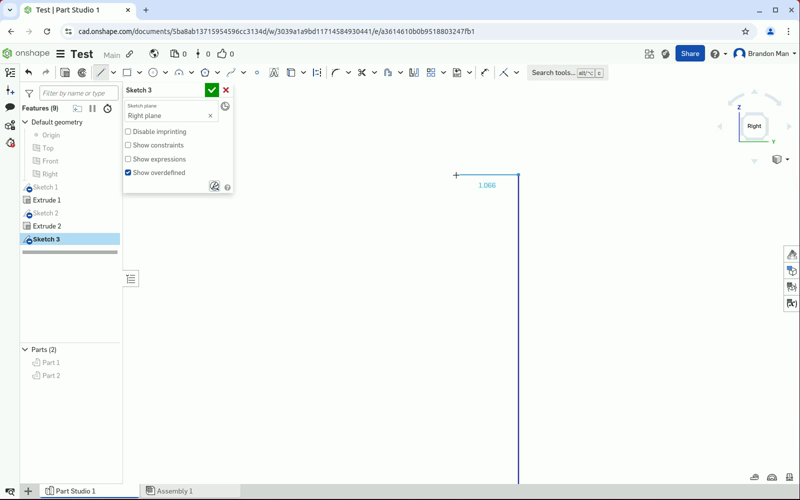
click(456, 174)
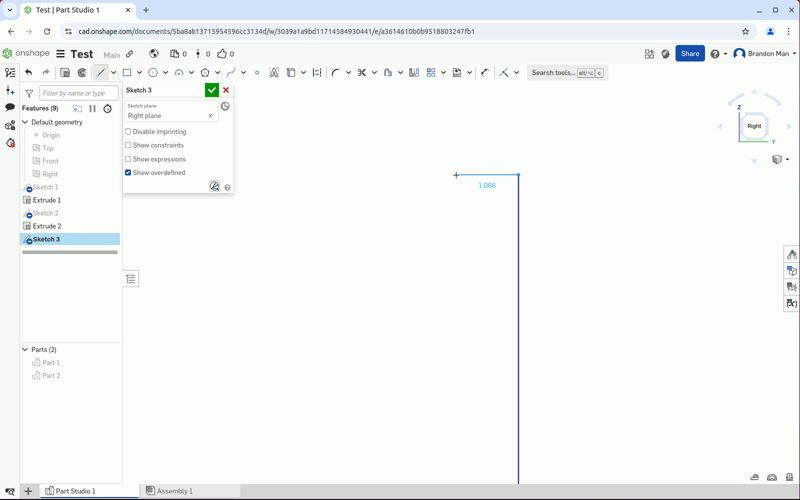
scroll(-6)
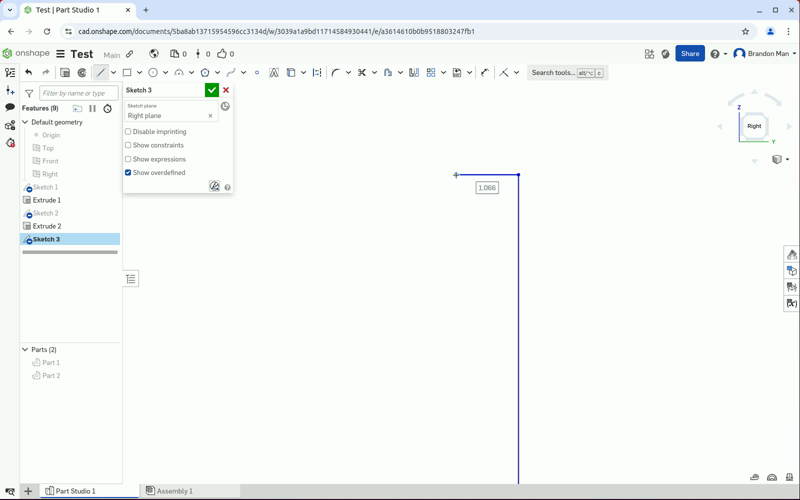
scroll(-6)
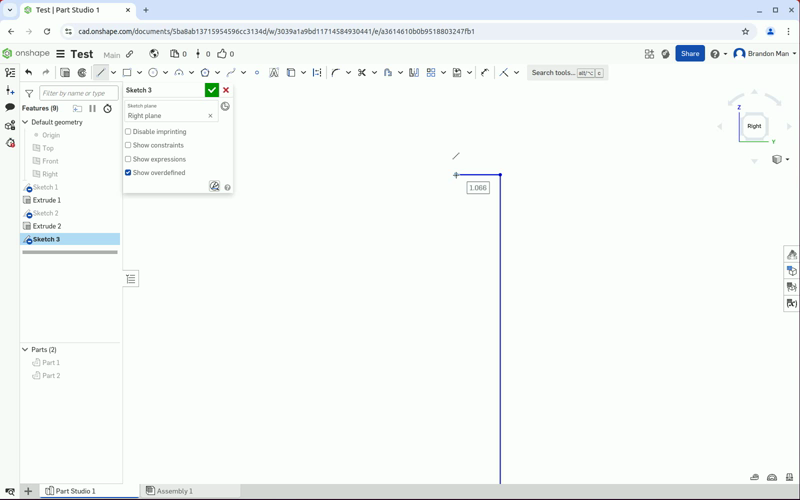
scroll(-6)
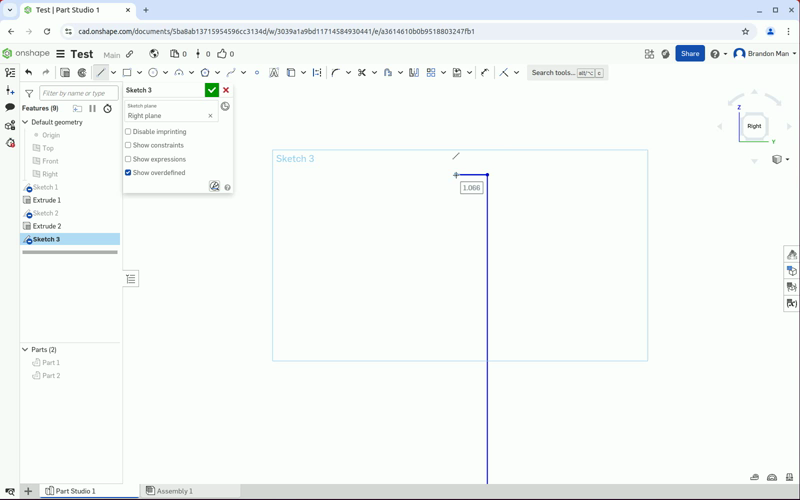
scroll(-6)
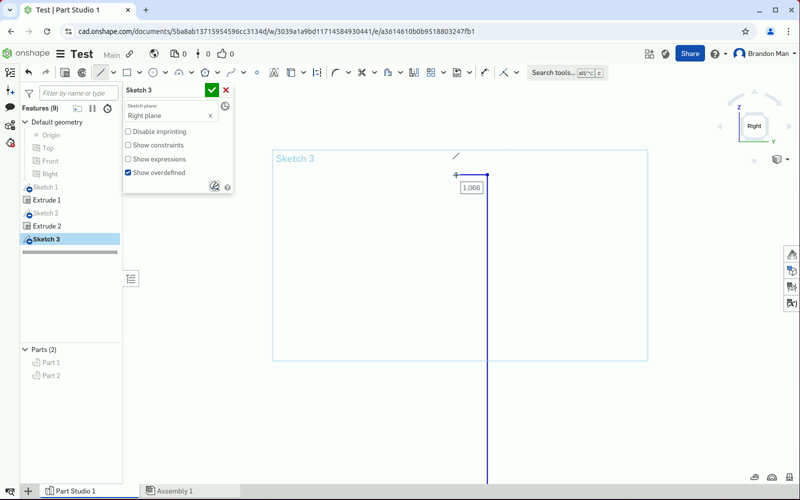
scroll(-6)
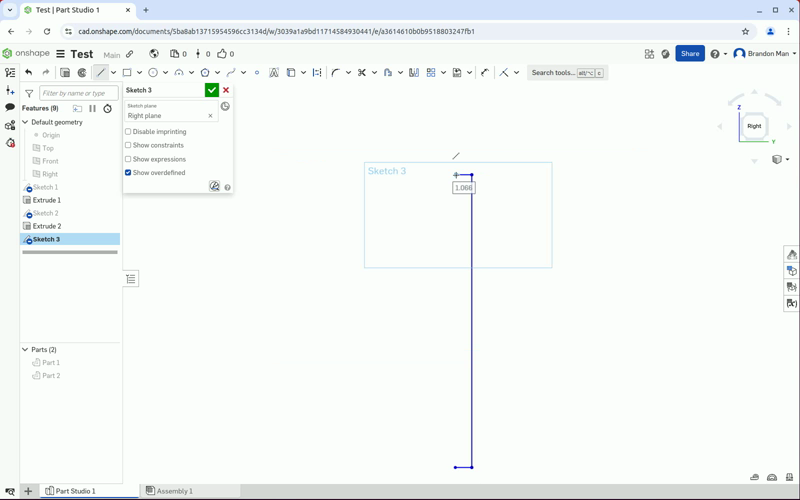
scroll(-6)
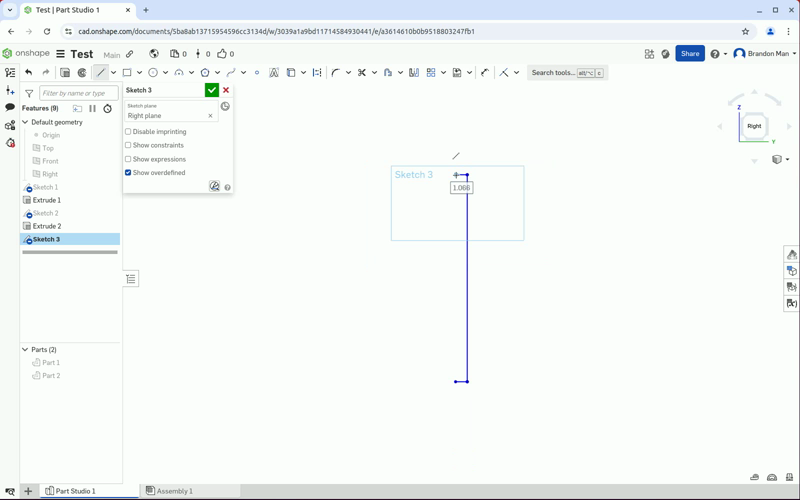
scroll(-6)
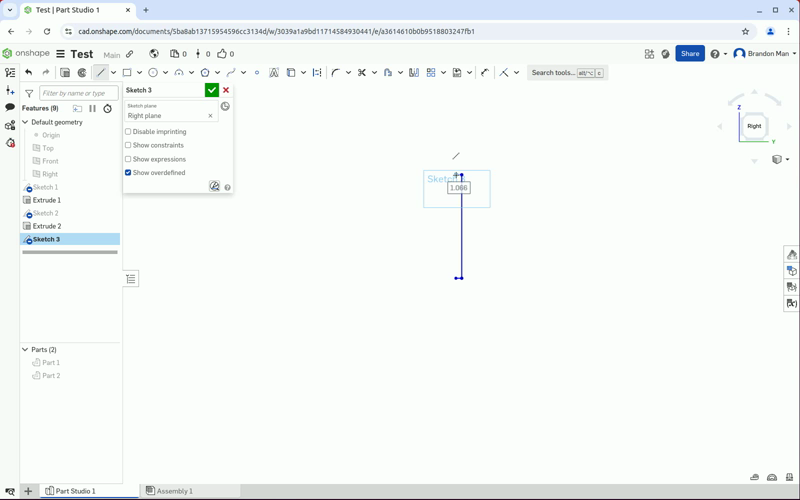
key_up(shift)
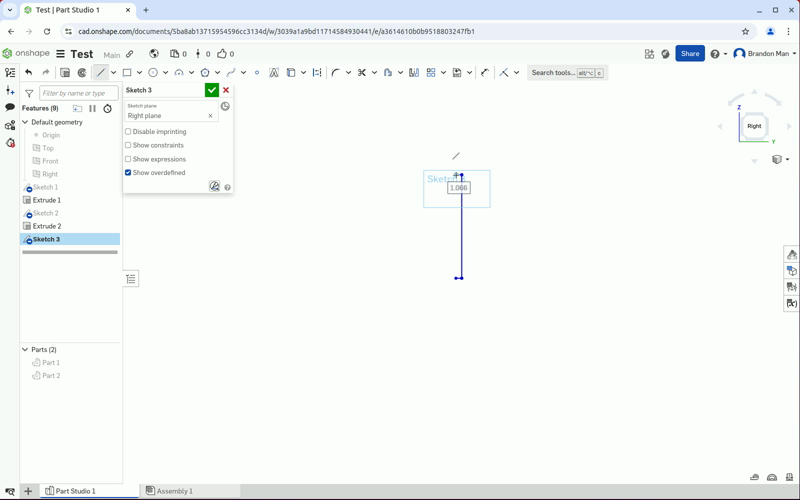
key_down(shift)
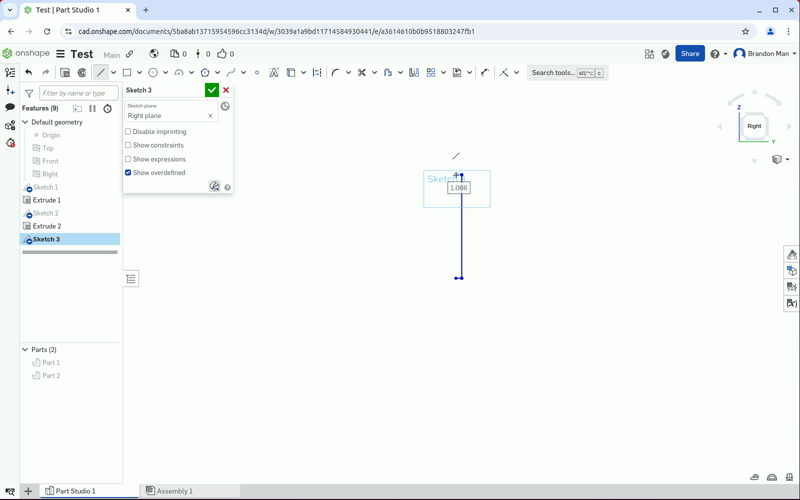
mouse_move(456, 278)
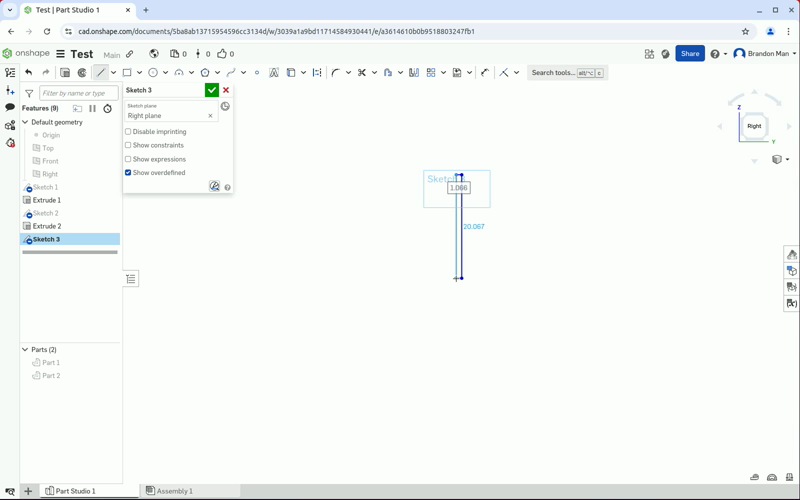
key_up(shift)
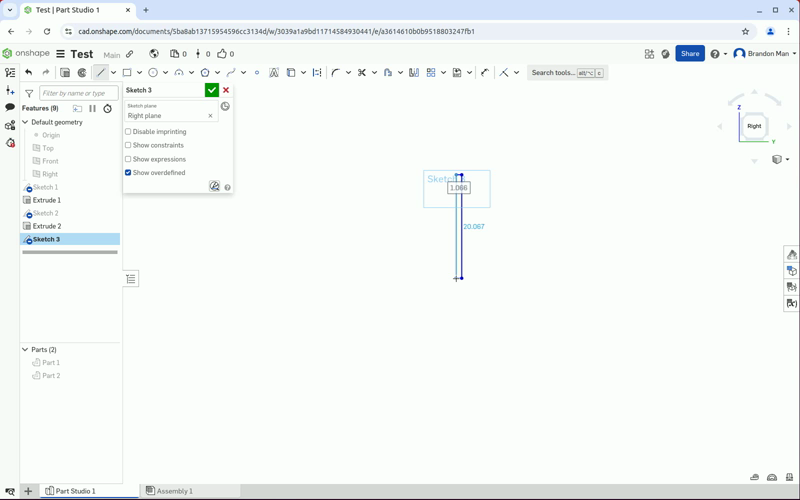
click(456, 278)
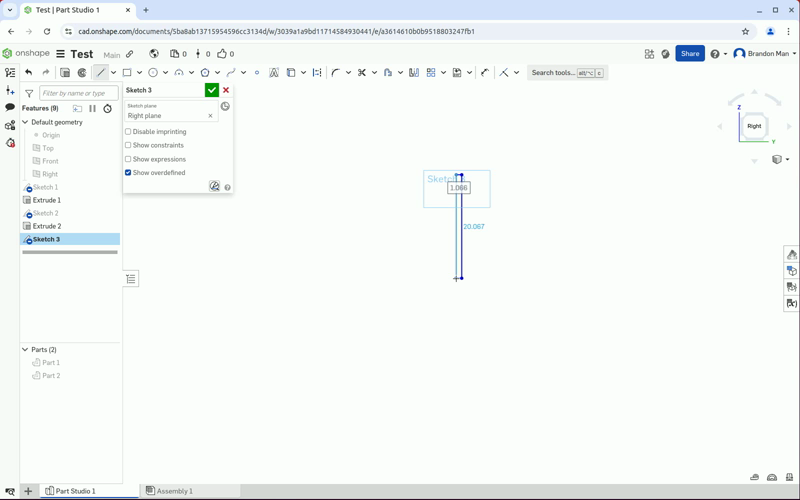
key(esc)
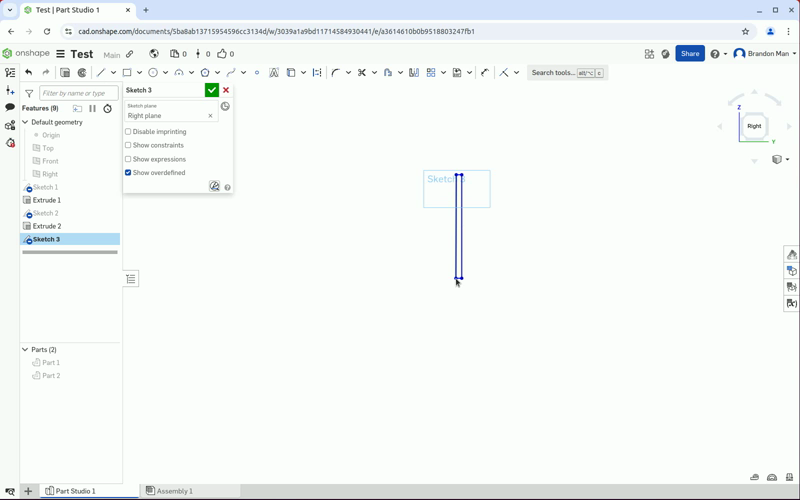
mouse_move(458, 262)
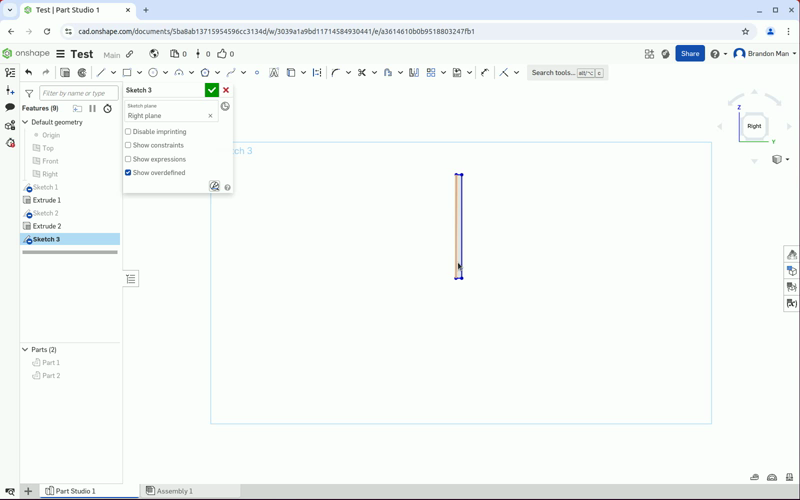
scroll(6)
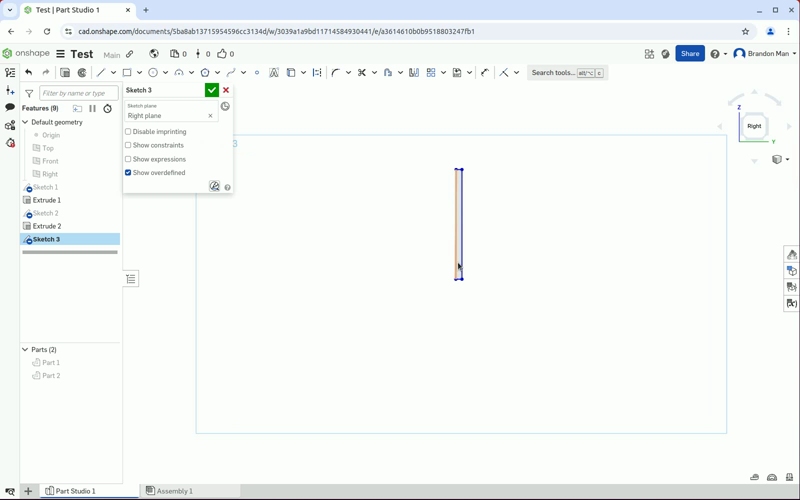
scroll(6)
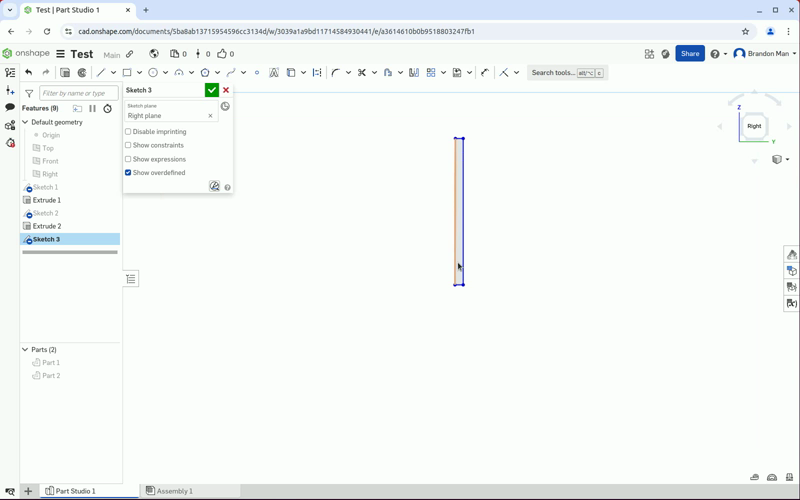
scroll(6)
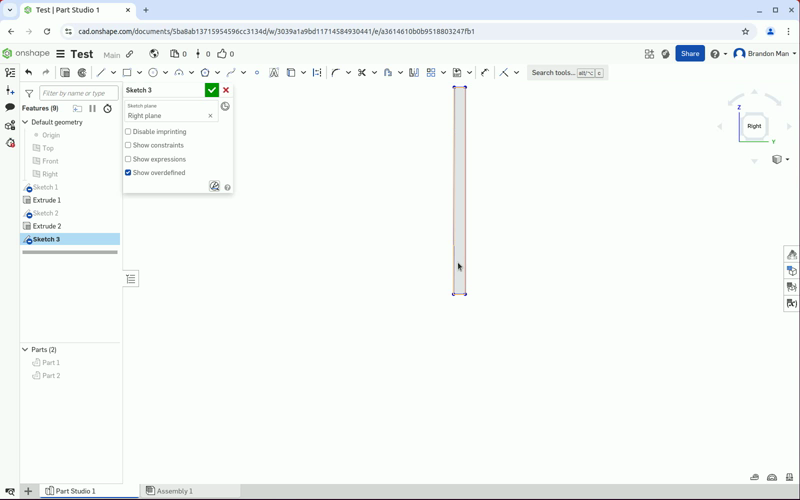
scroll(6)
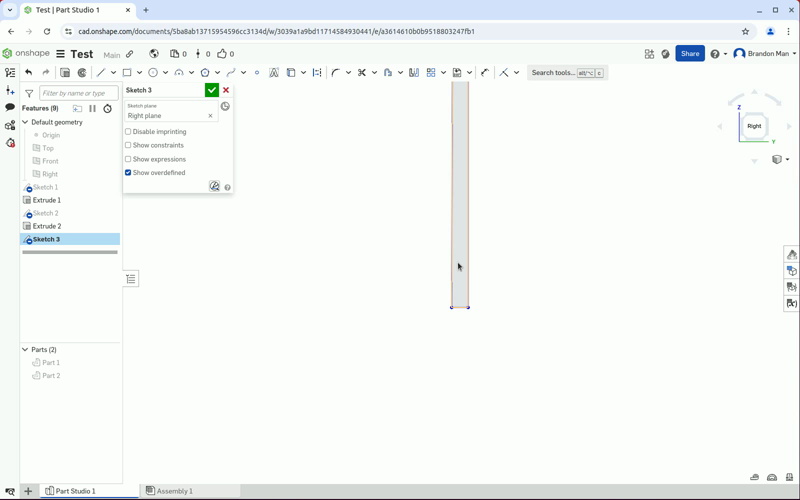
scroll(6)
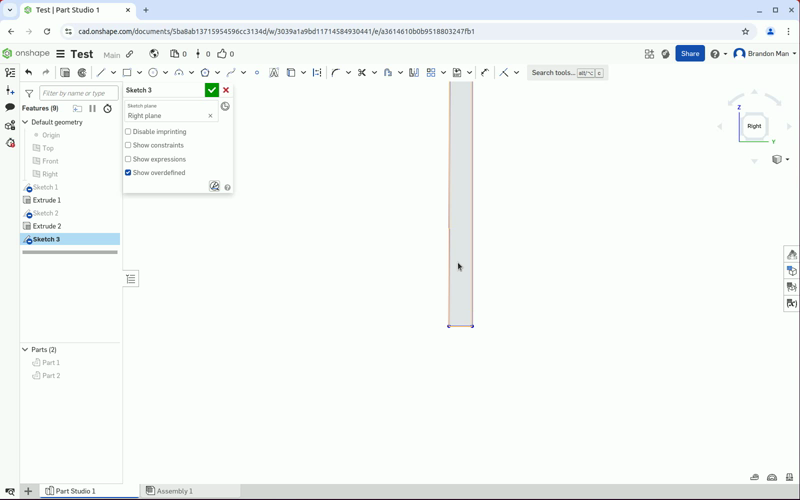
scroll(6)
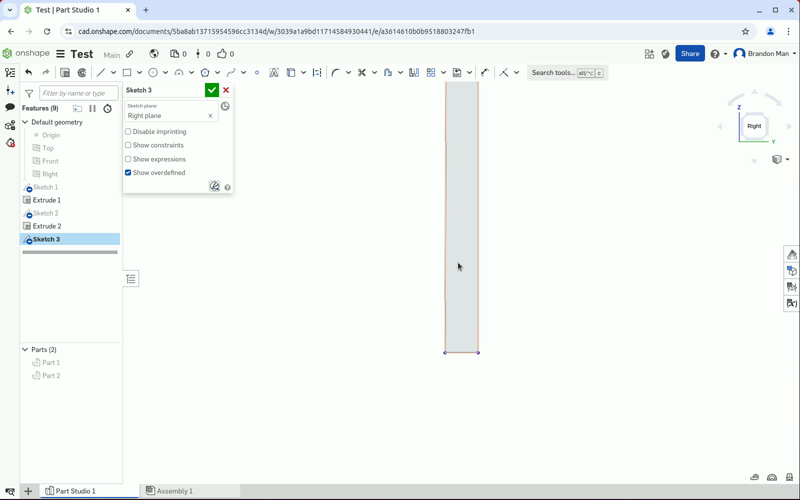
scroll(6)
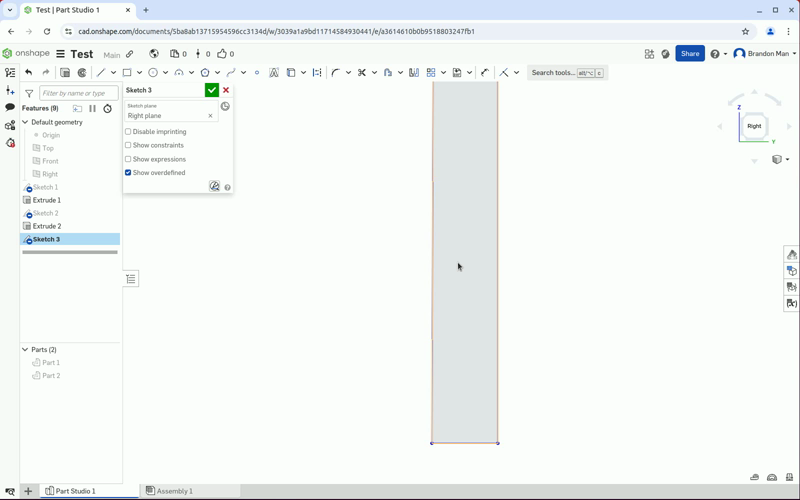
click(458, 262)
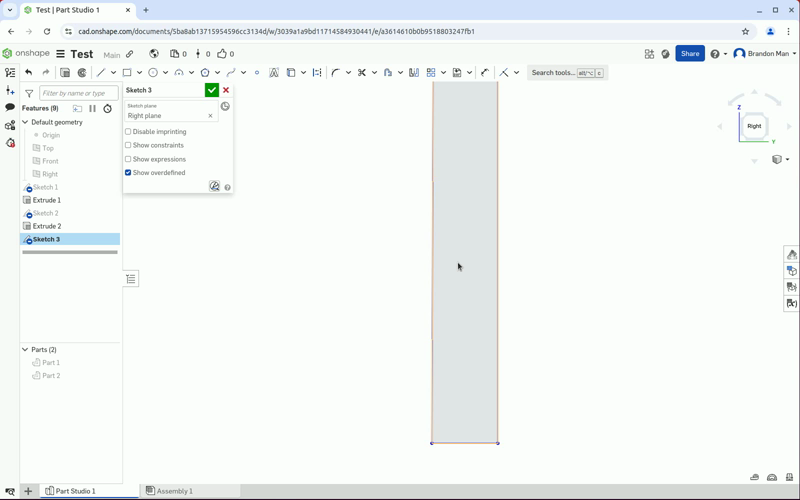
scroll(-6)
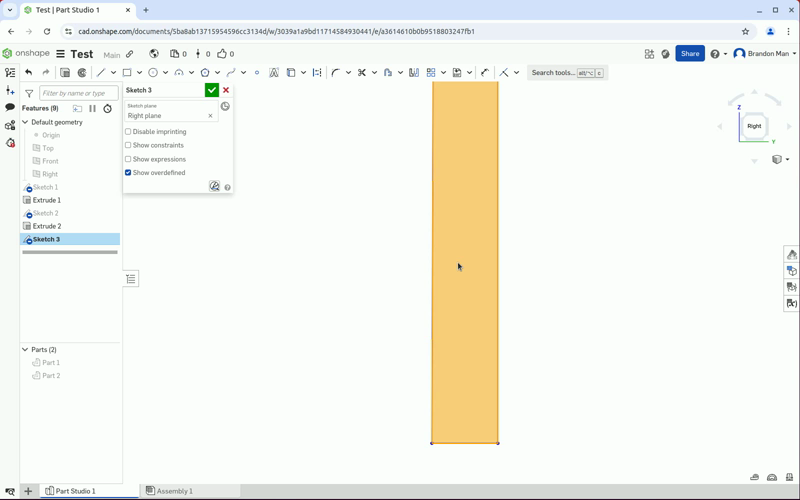
scroll(-6)
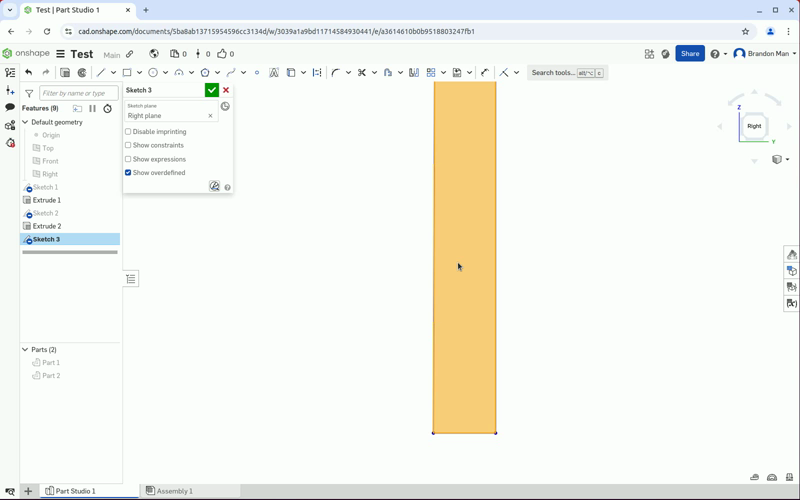
scroll(-6)
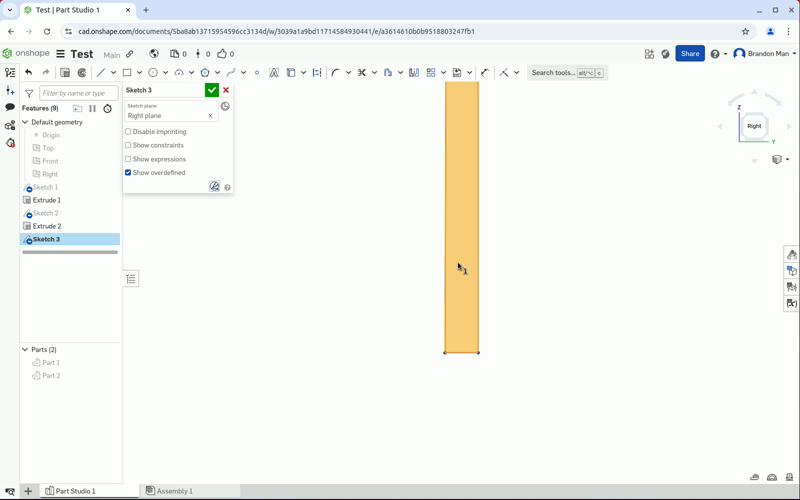
scroll(-6)
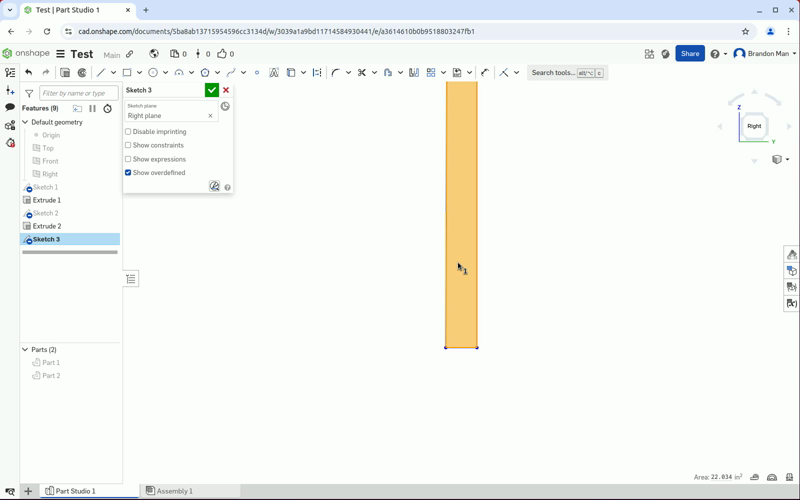
scroll(-6)
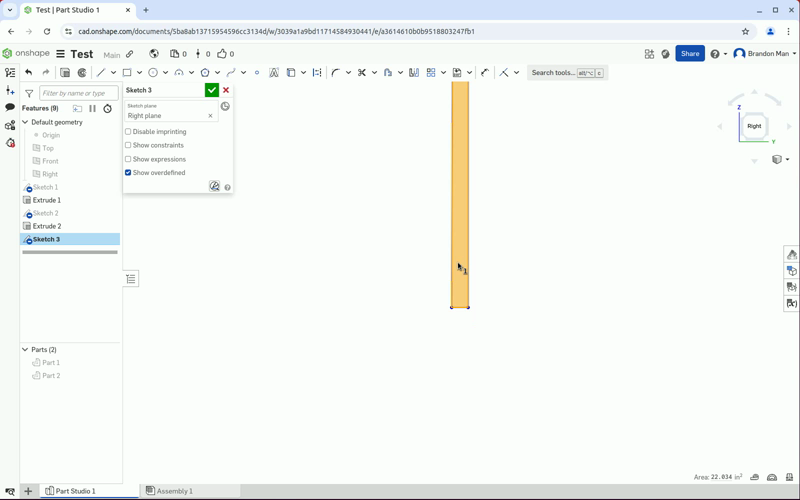
scroll(-6)
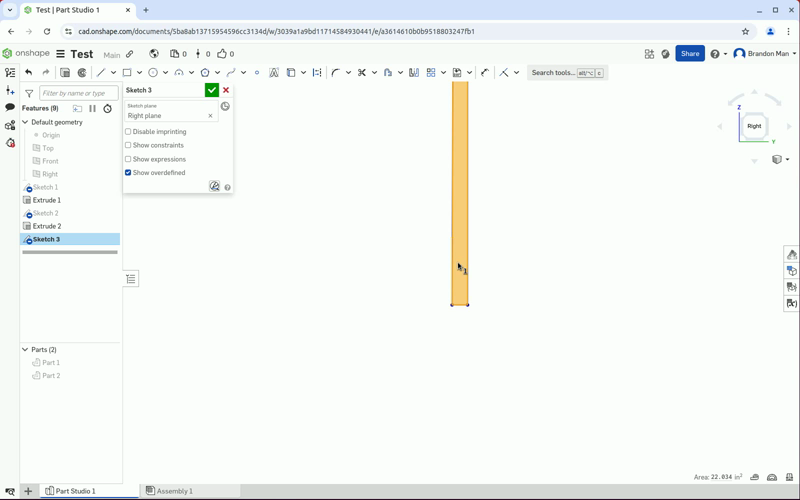
scroll(-6)
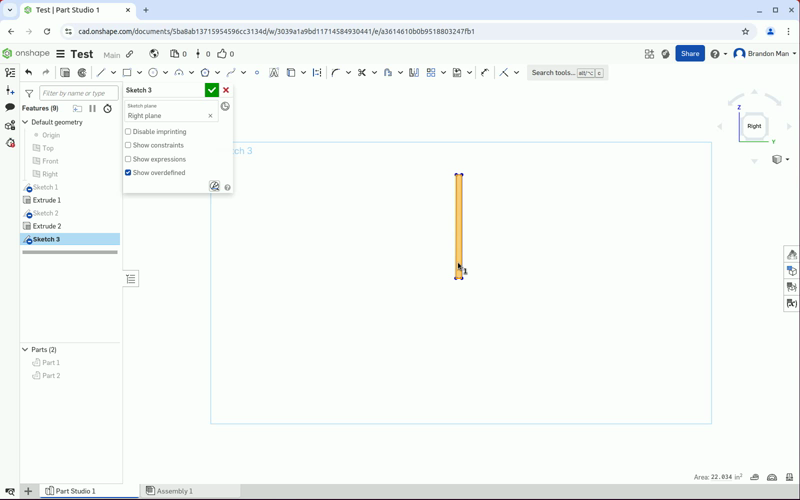
mouse_move(73, 352)
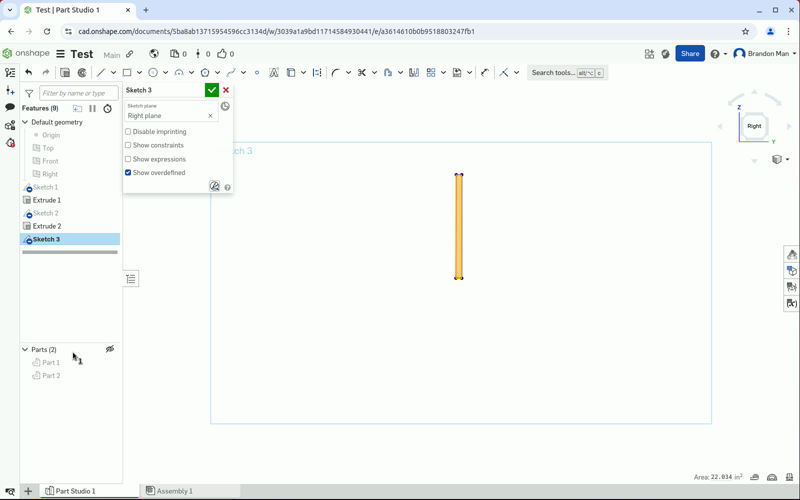
key(shift+y)
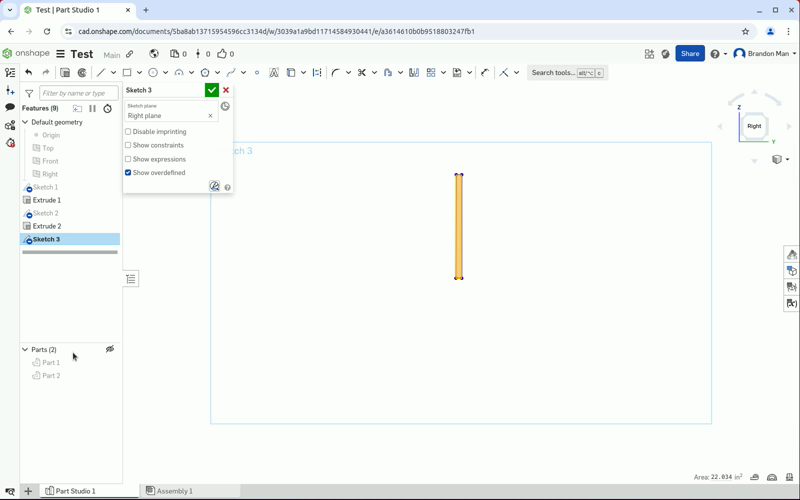
key(shift+e)
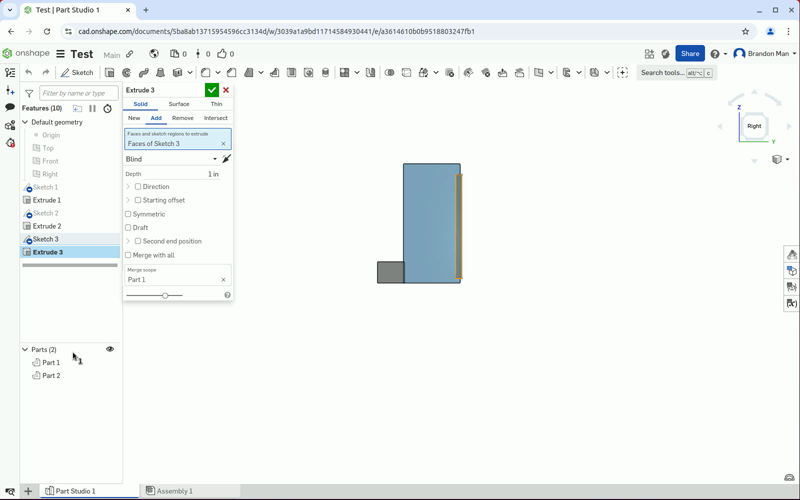
mouse_move(143, 106)
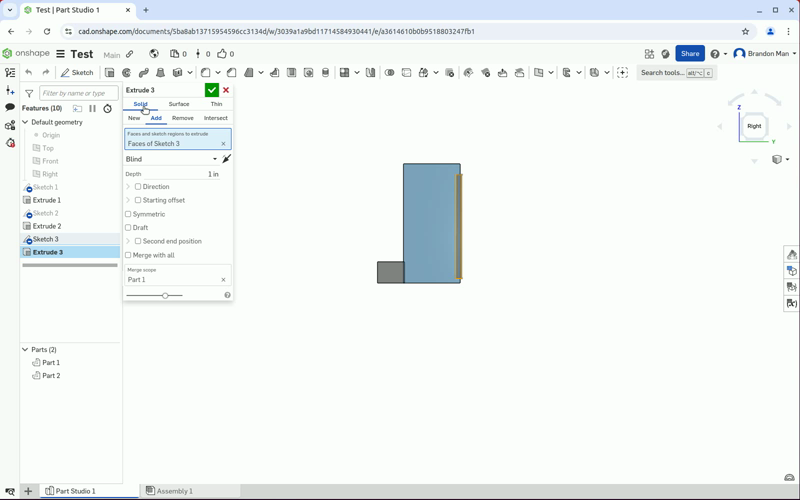
click(143, 106)
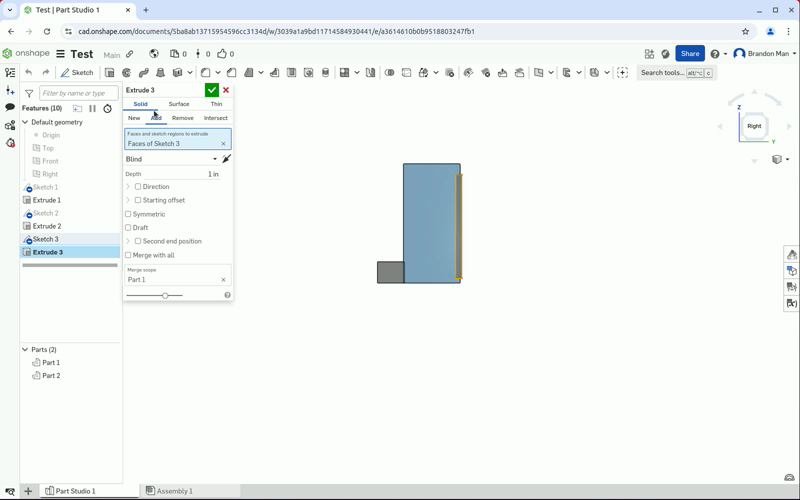
mouse_move(186, 120)
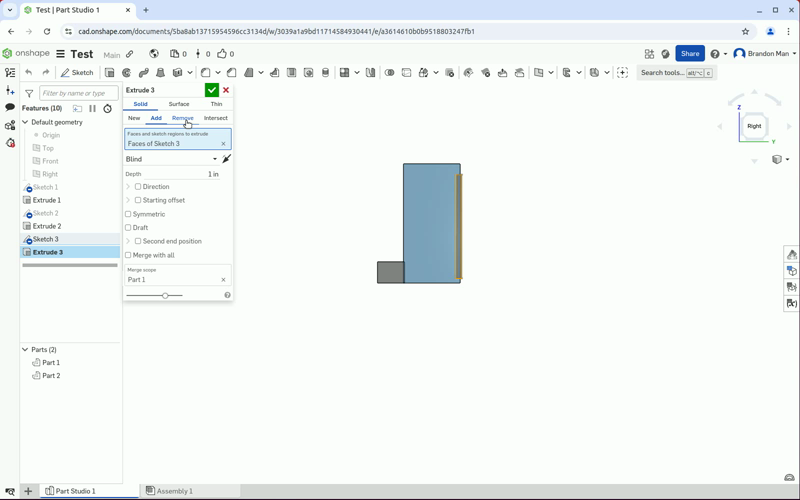
click(186, 120)
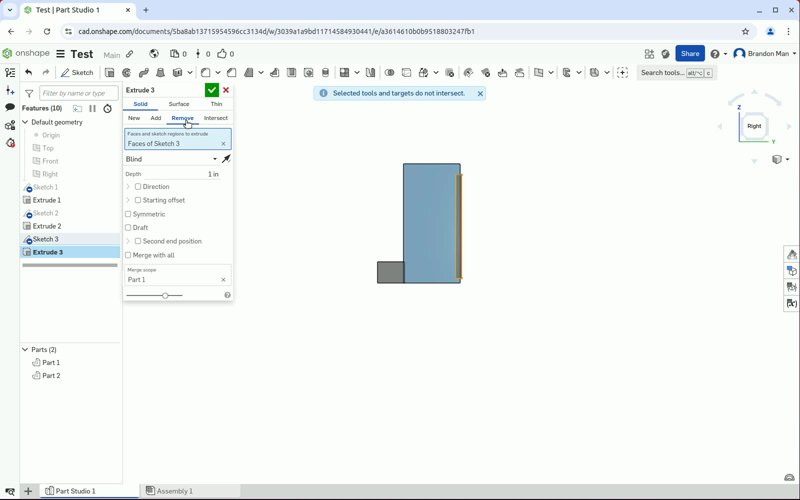
key(tab, 4)
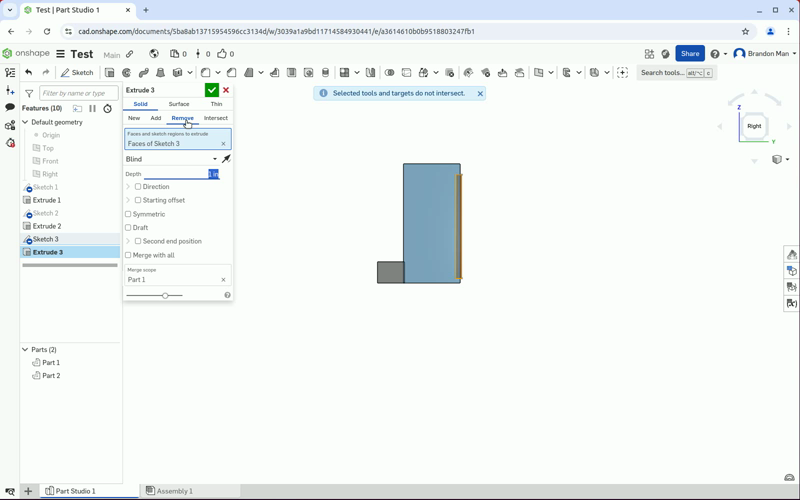
text(-1.926)
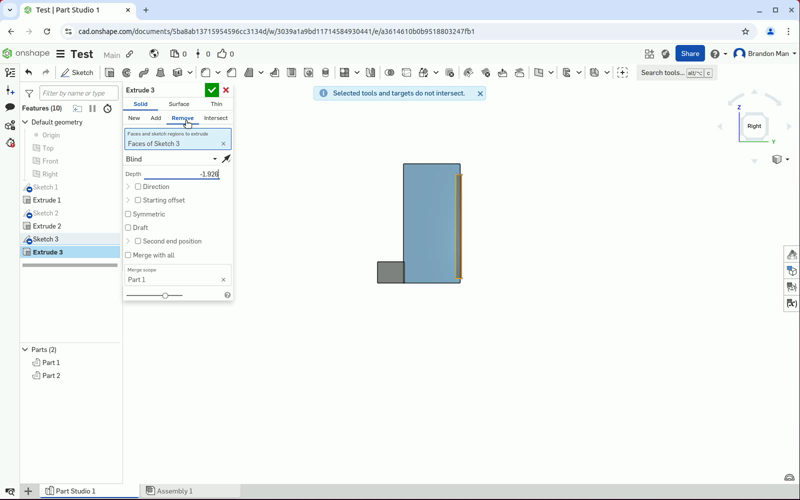
key(tab, 6)
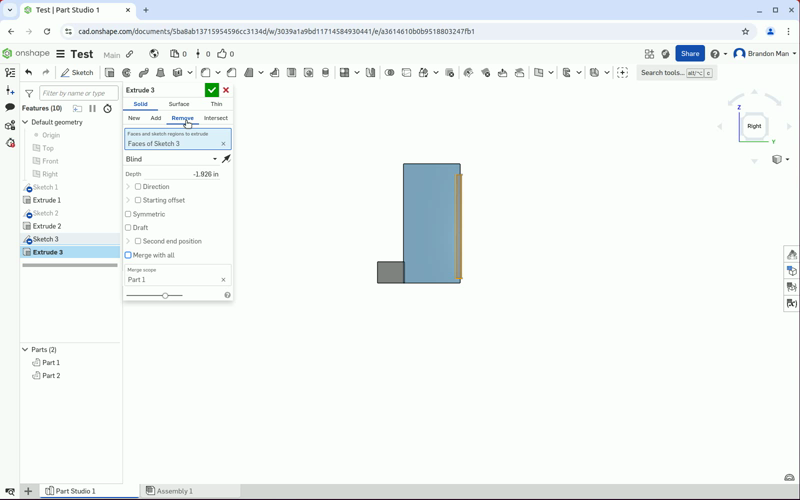
key(space)
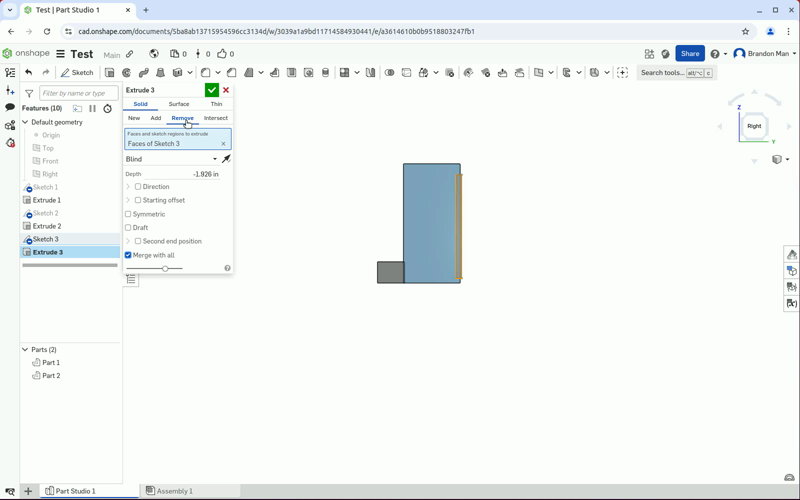
key(enter)
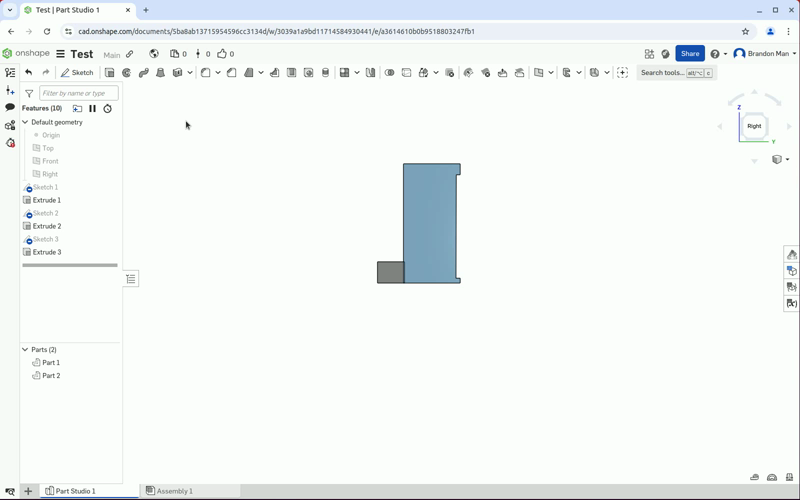
key(shift+h)
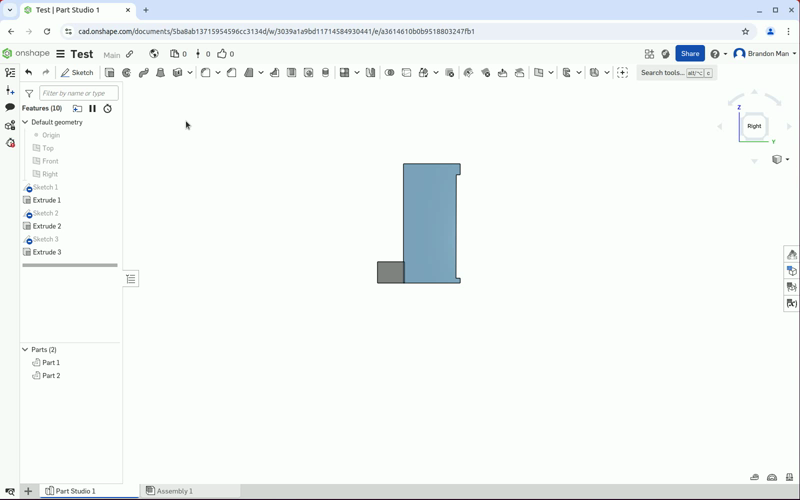
key(shift+h)
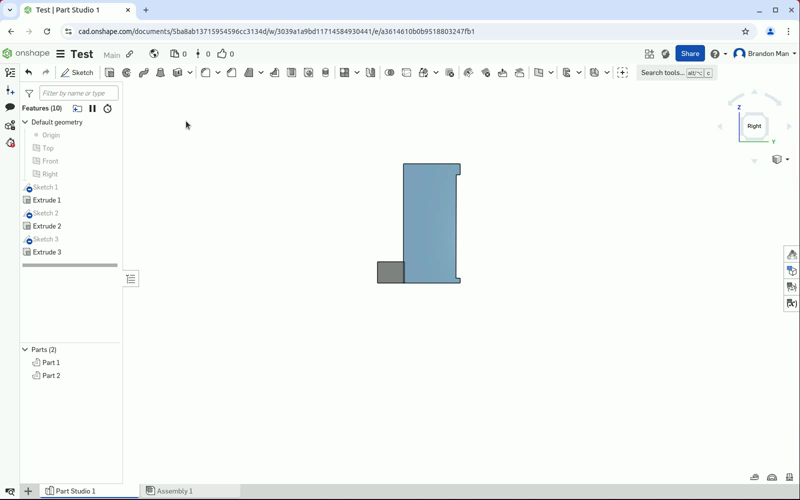
mouse_move(73, 189)
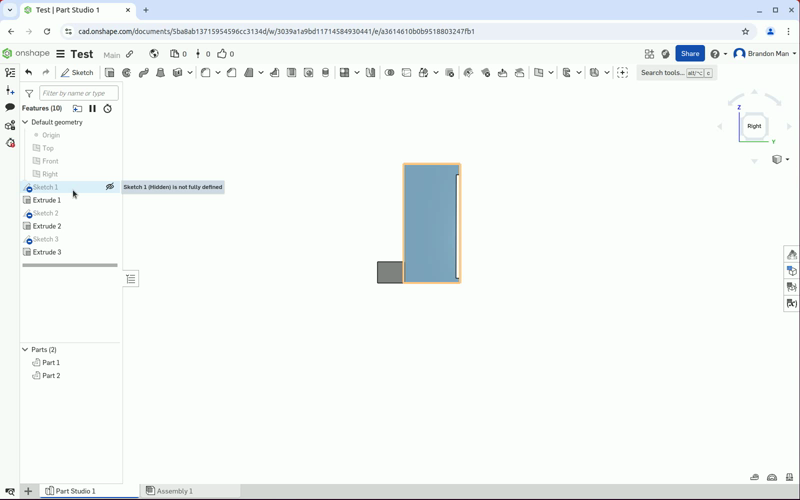
click(73, 189)
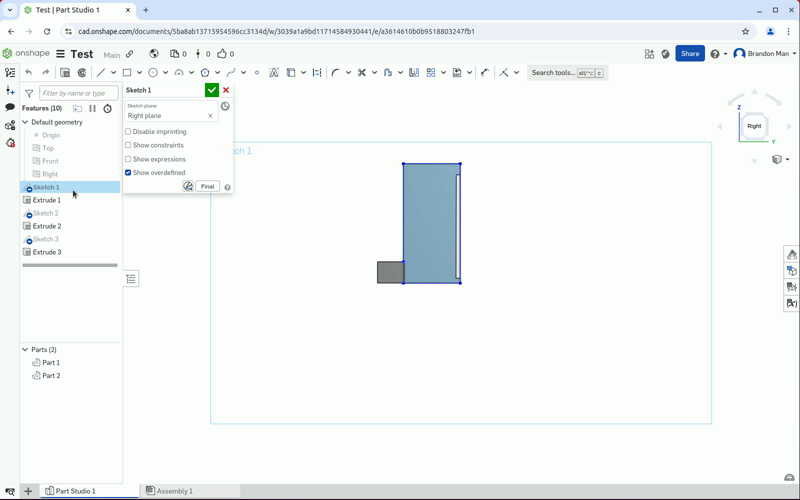
mouse_move(229, 92)
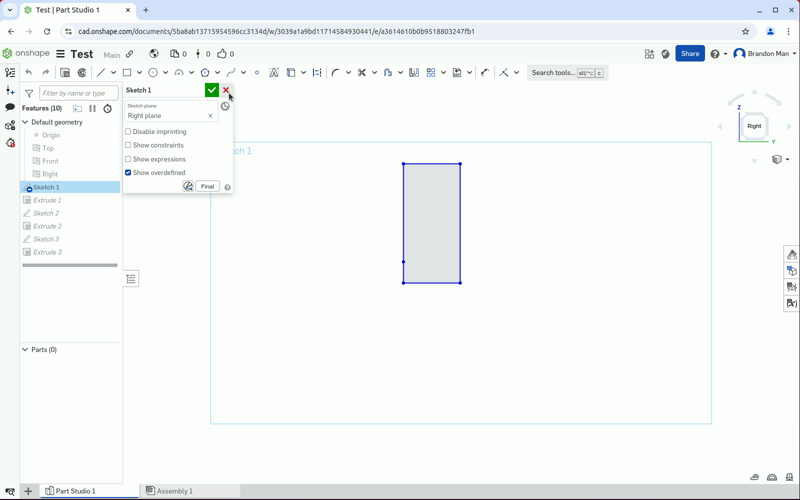
click(229, 92)
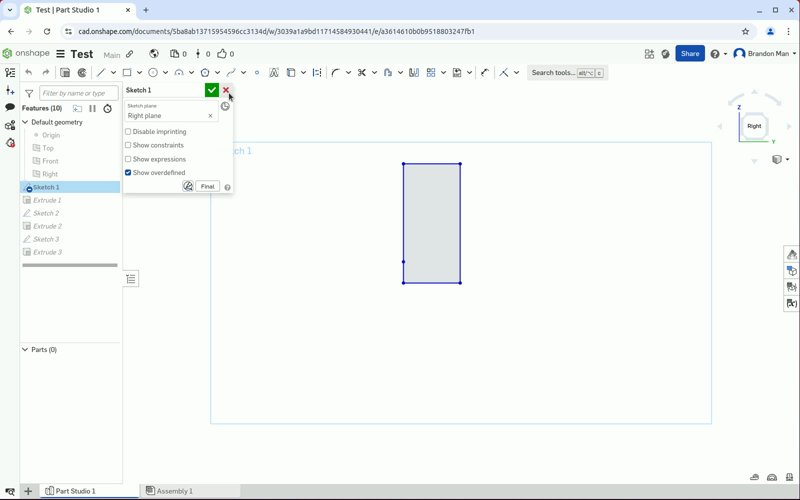
key(shift+s)
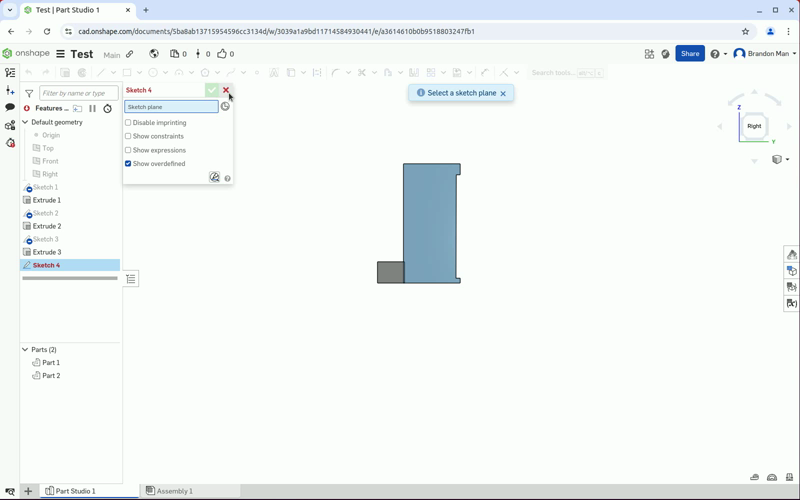
mouse_move(73, 176)
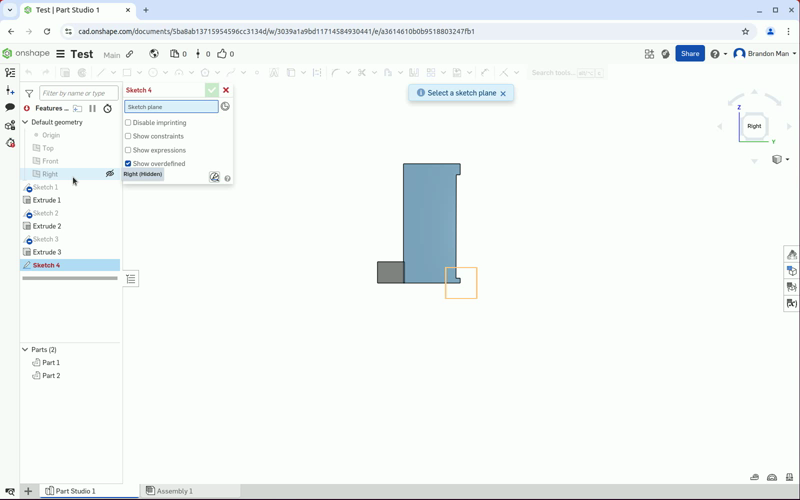
click(73, 176)
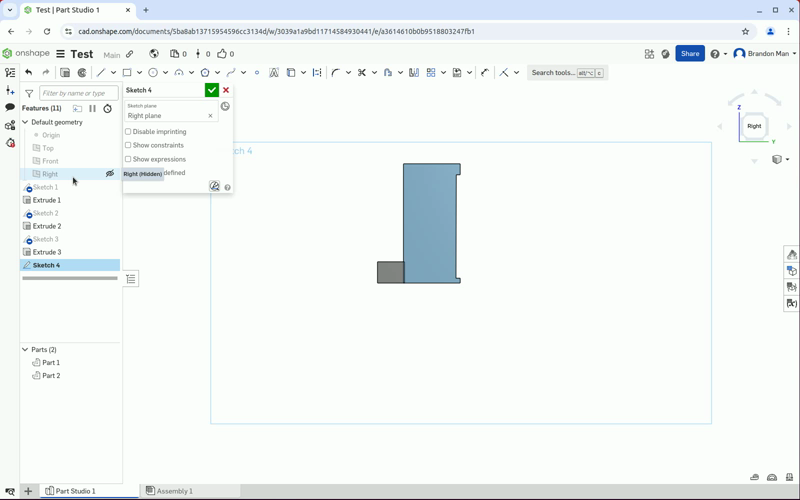
mouse_move(73, 352)
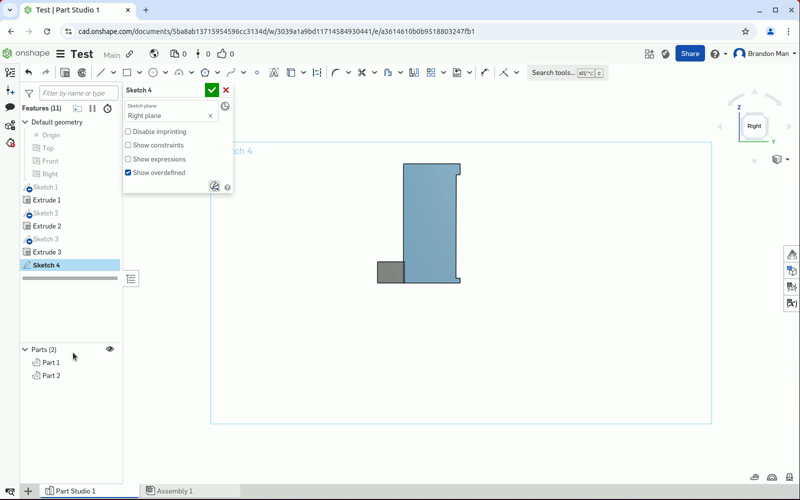
key(y)
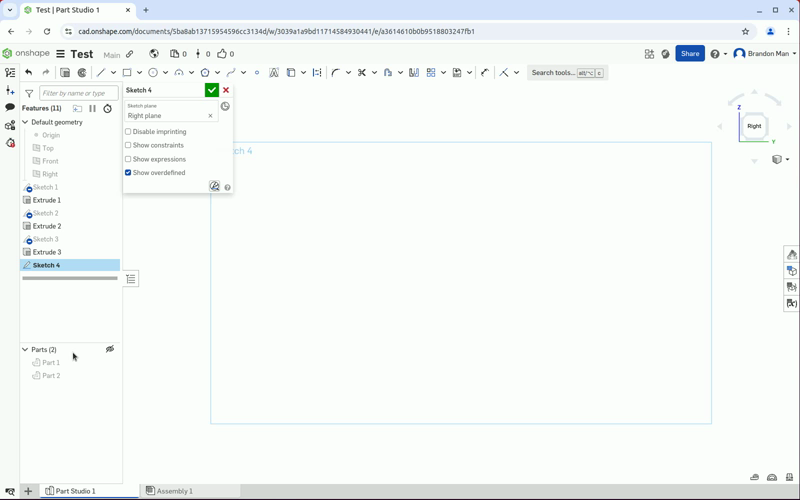
key(l)
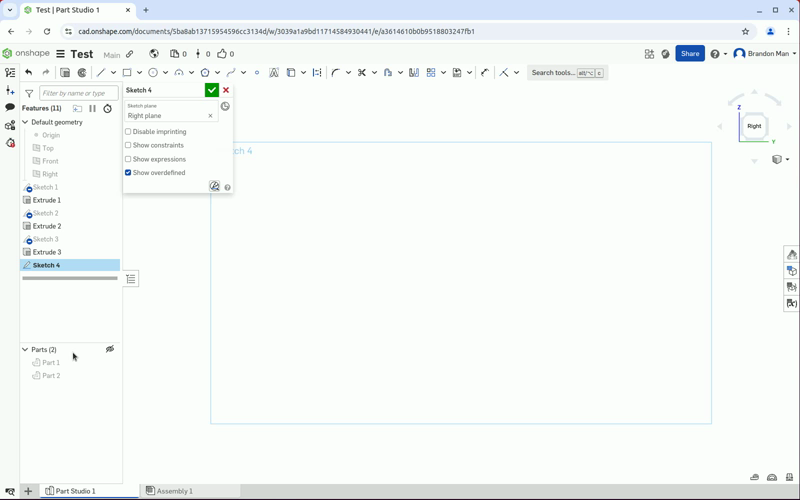
key_down(shift)
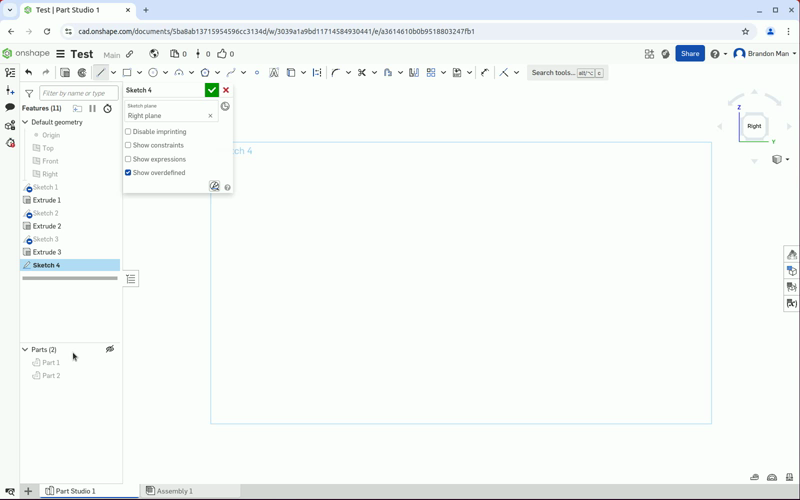
mouse_move(406, 258)
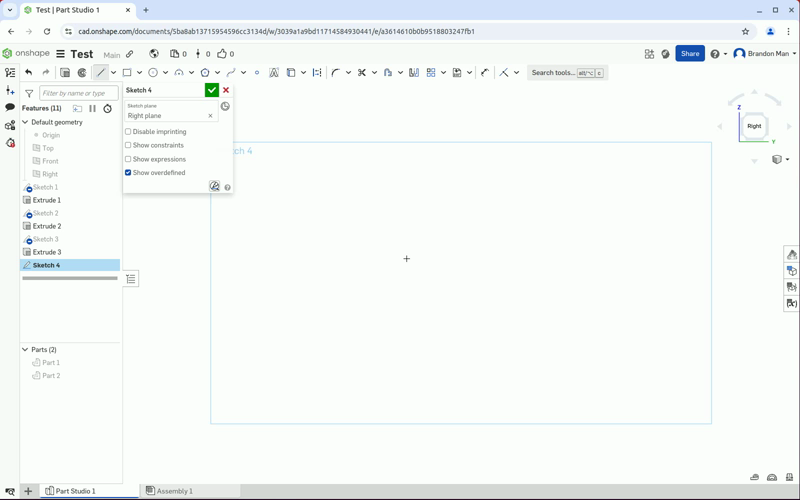
click(406, 258)
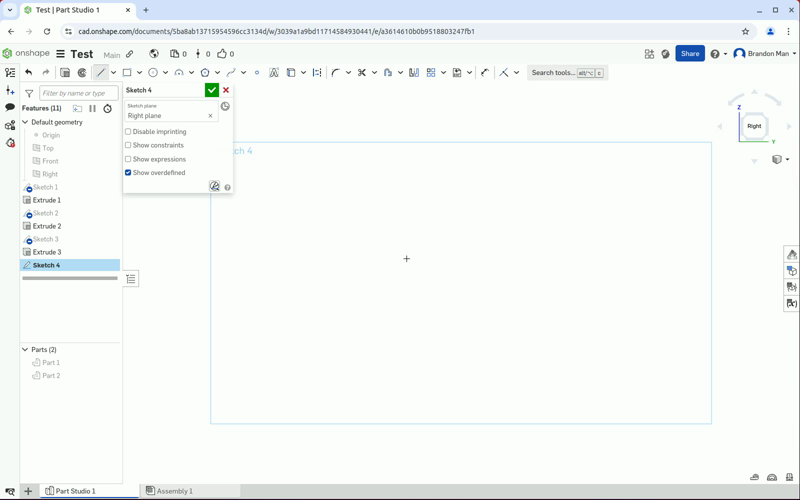
key_up(shift)
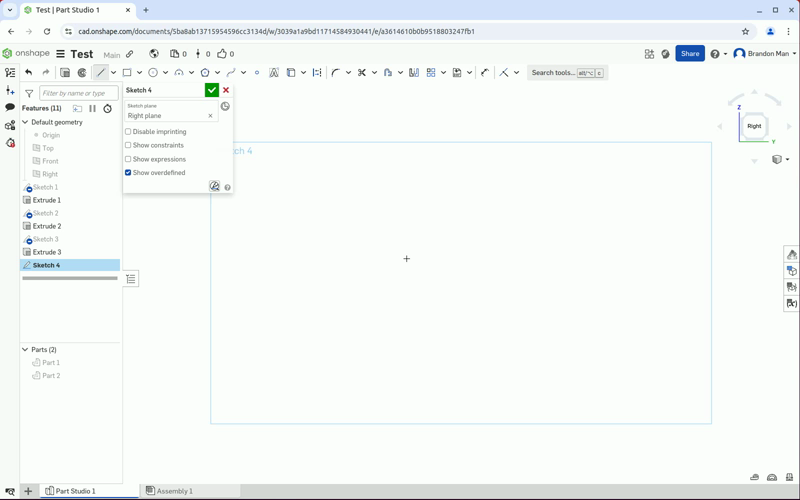
key_down(shift)
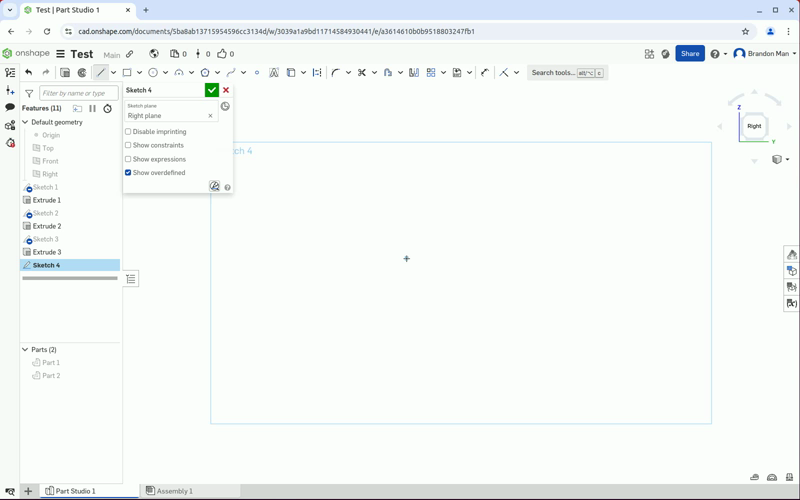
mouse_move(436, 258)
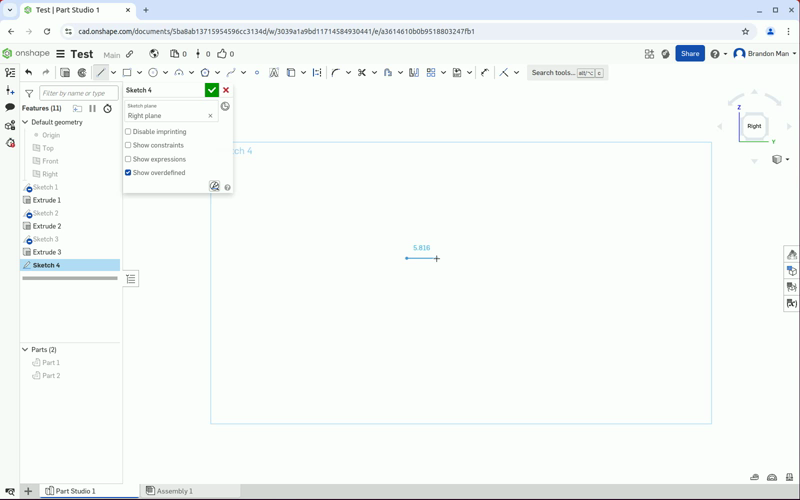
mouse_move(412, 258)
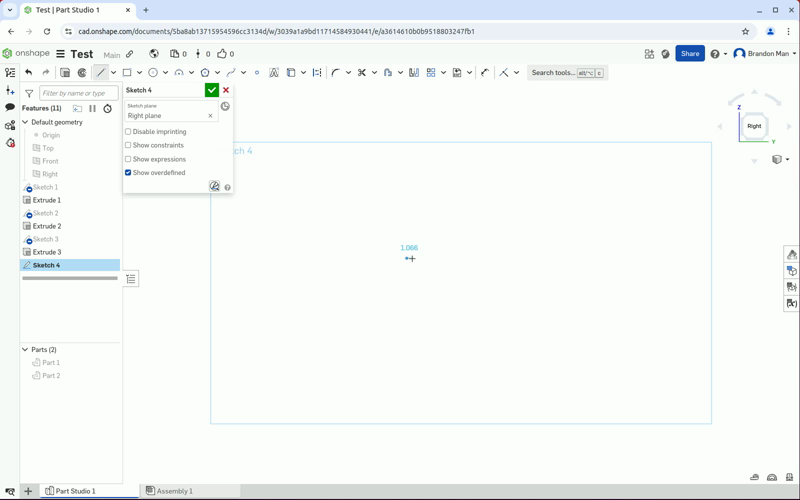
scroll(6)
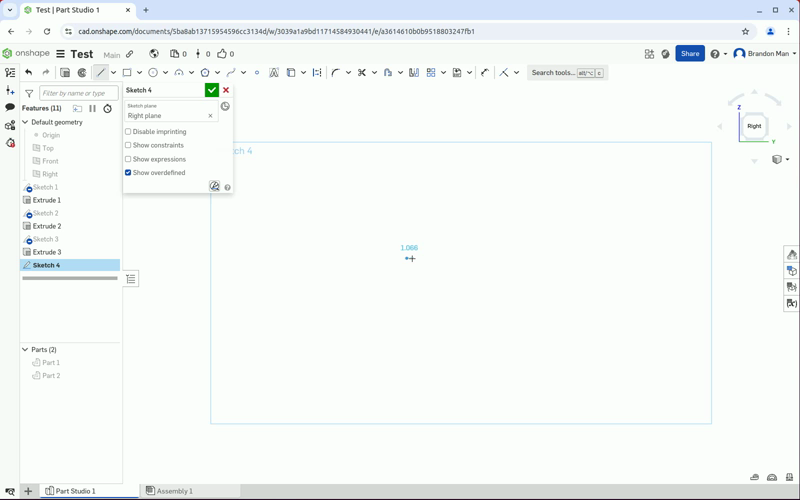
scroll(6)
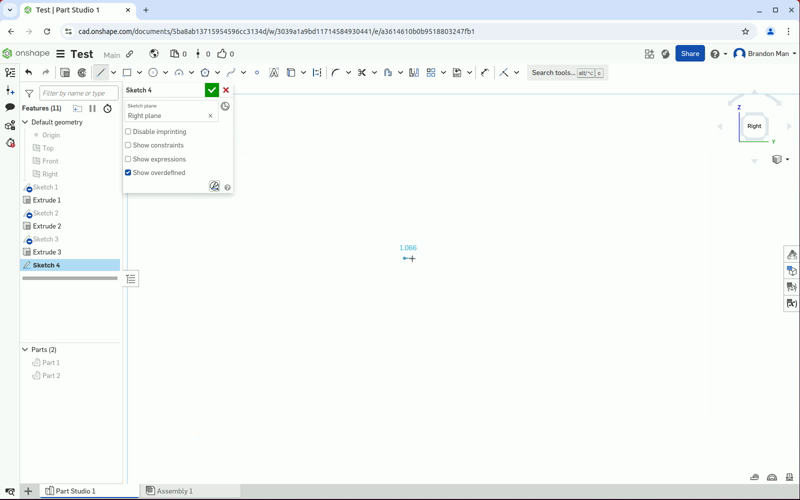
scroll(6)
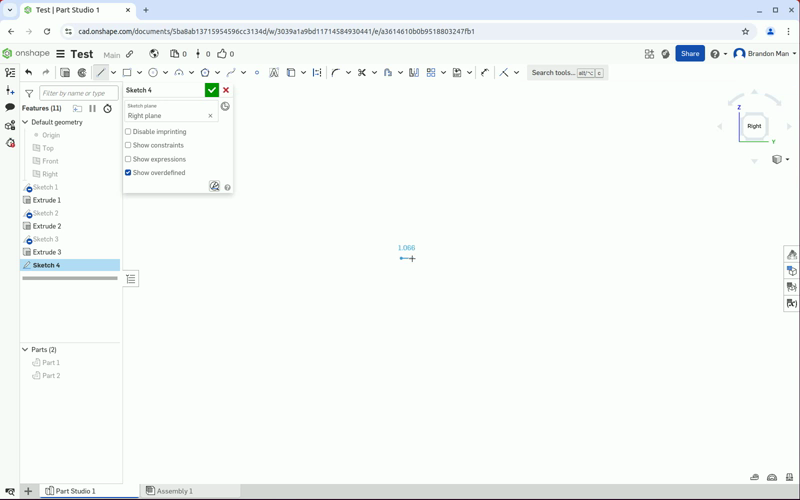
scroll(6)
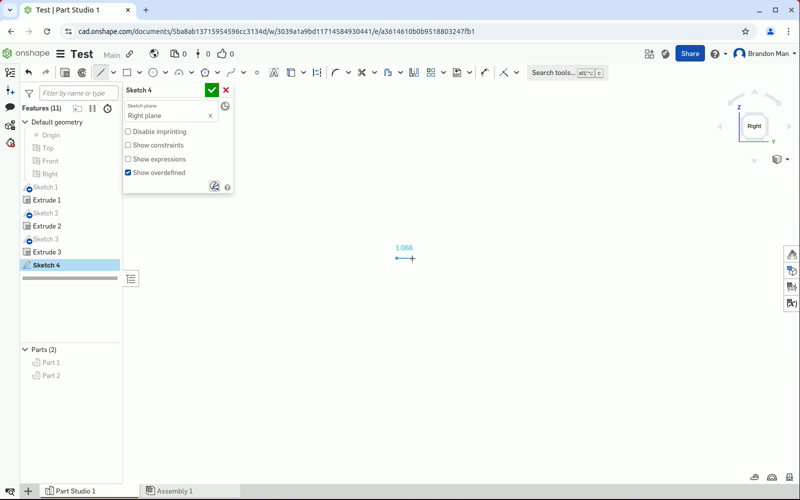
scroll(6)
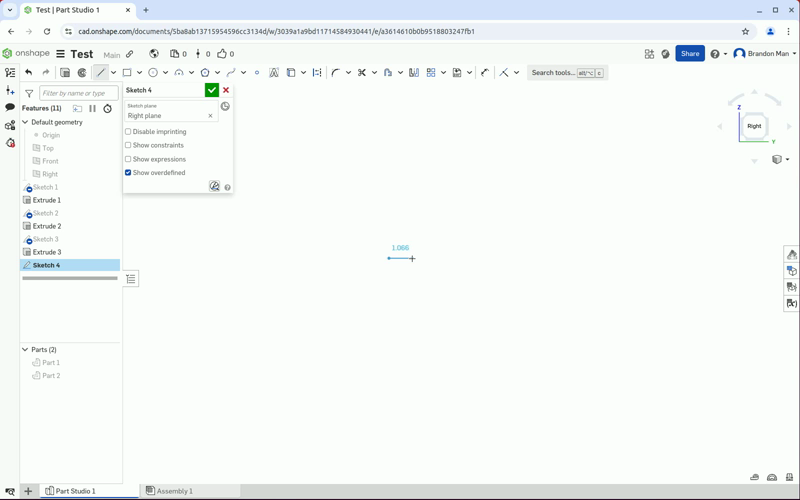
scroll(6)
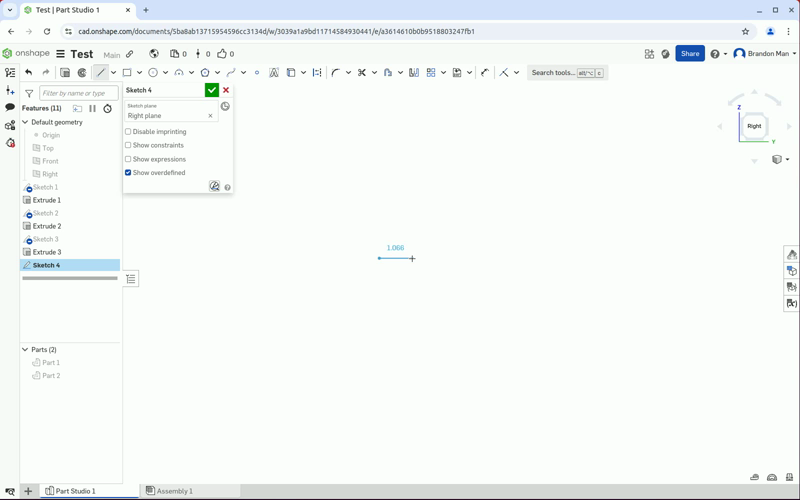
scroll(6)
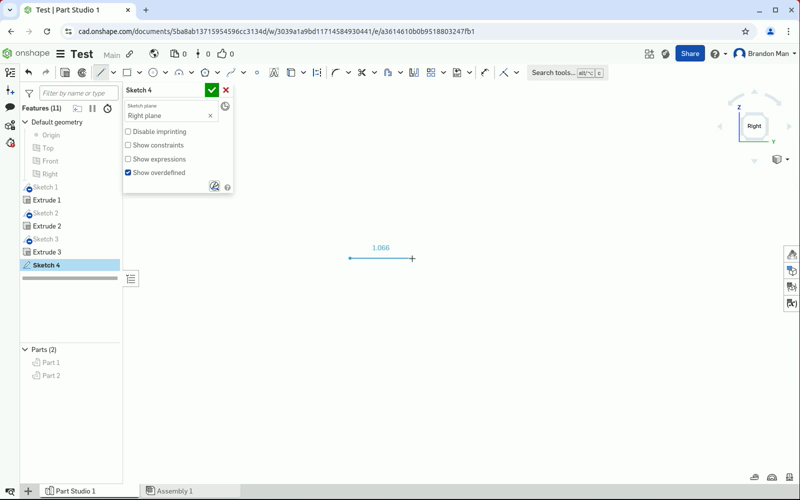
click(412, 258)
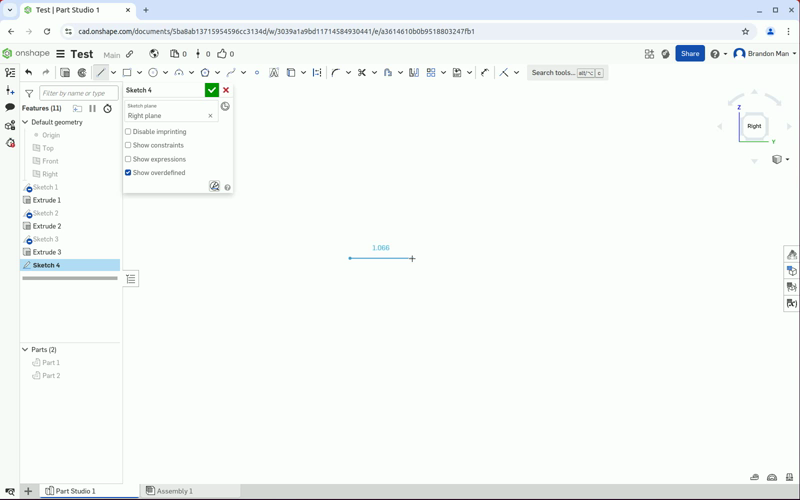
scroll(-6)
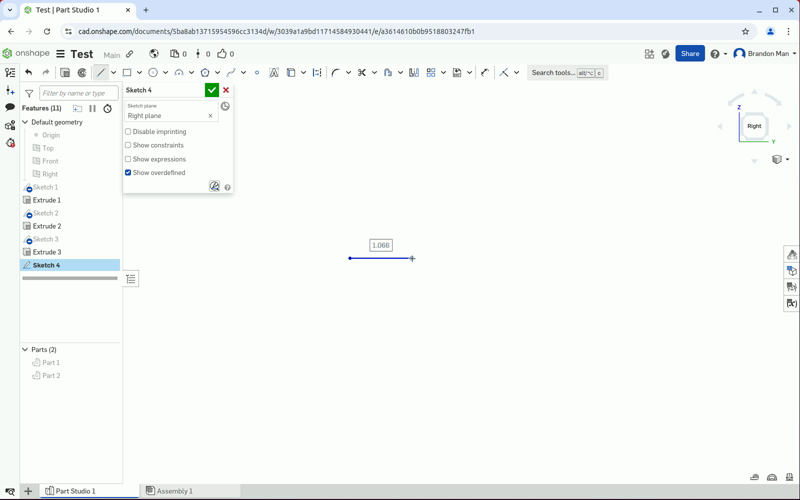
scroll(-6)
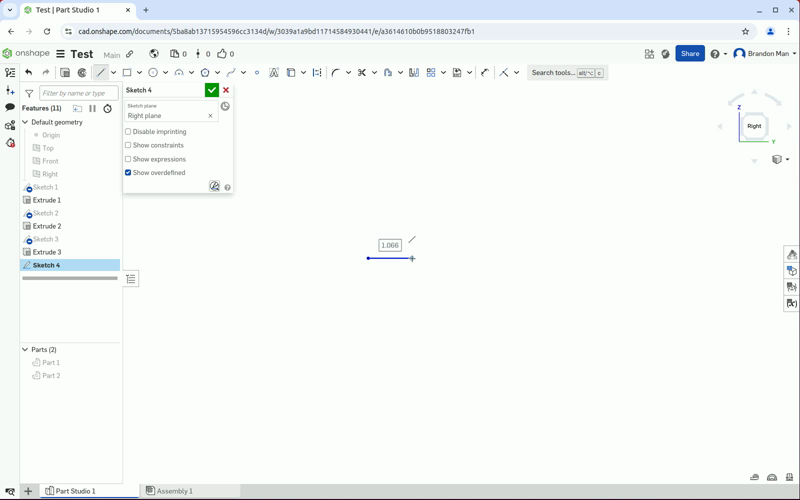
scroll(-6)
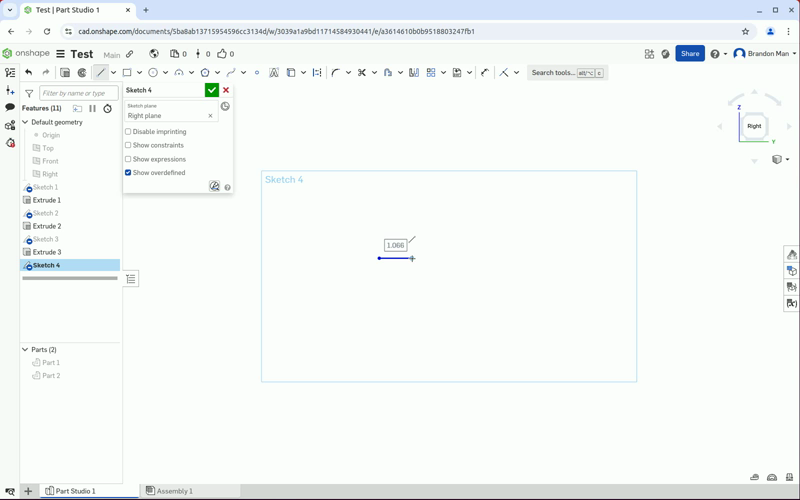
scroll(-6)
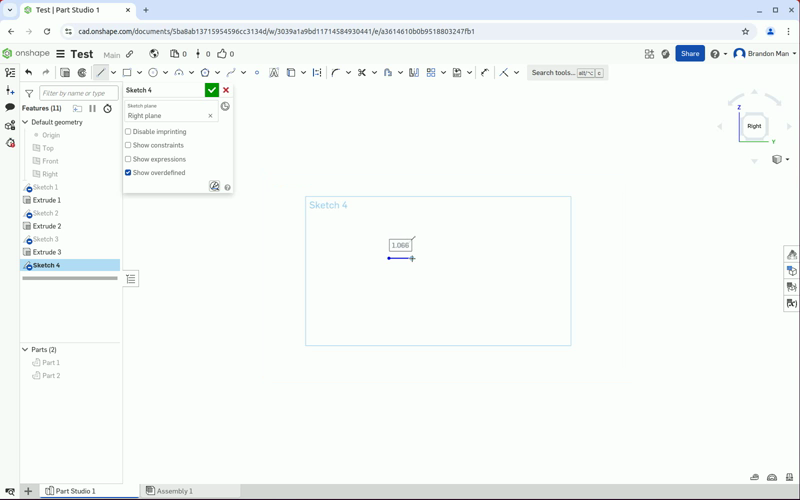
scroll(-6)
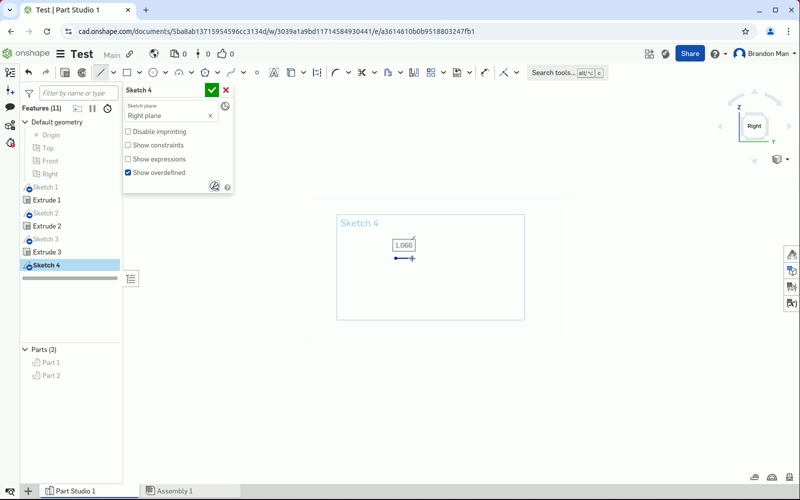
scroll(-6)
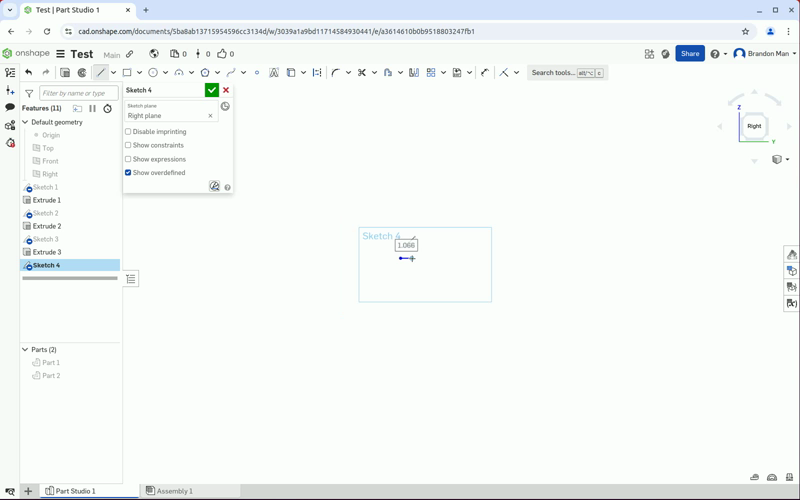
scroll(-6)
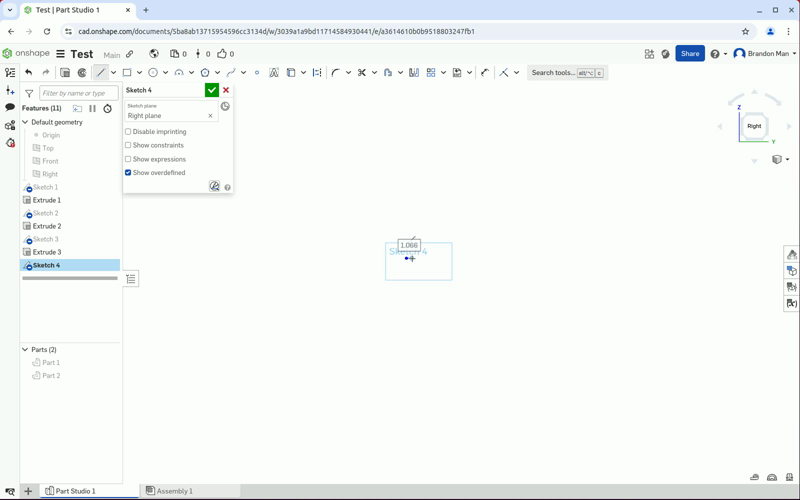
key_up(shift)
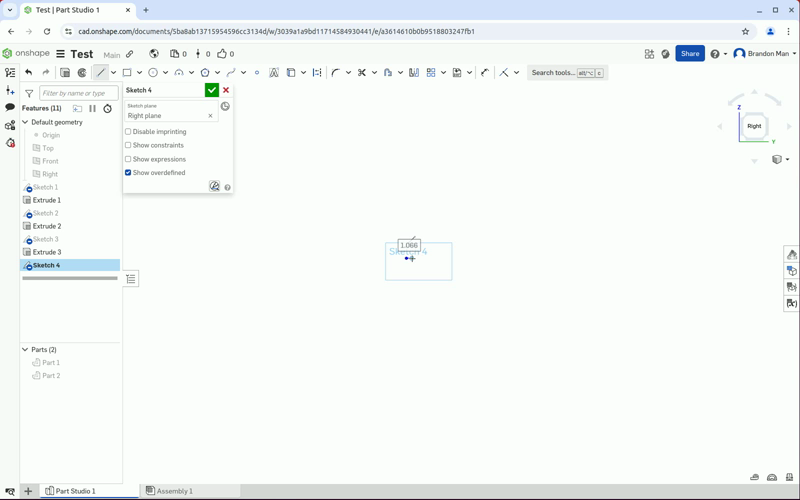
key_down(shift)
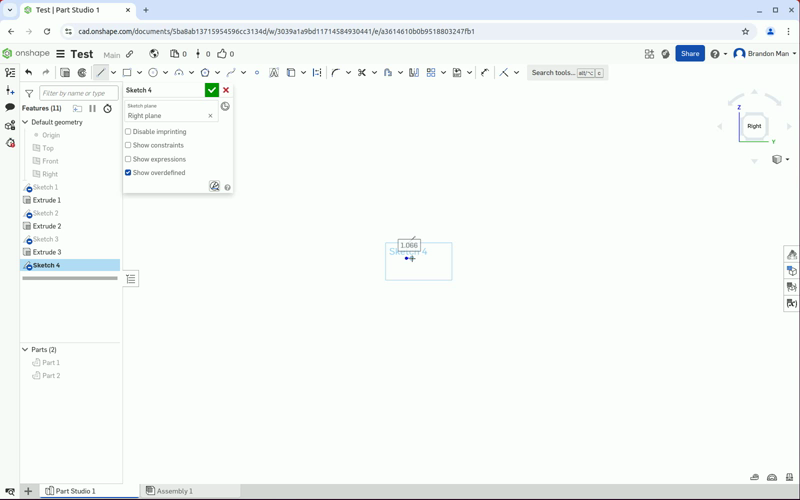
mouse_move(412, 174)
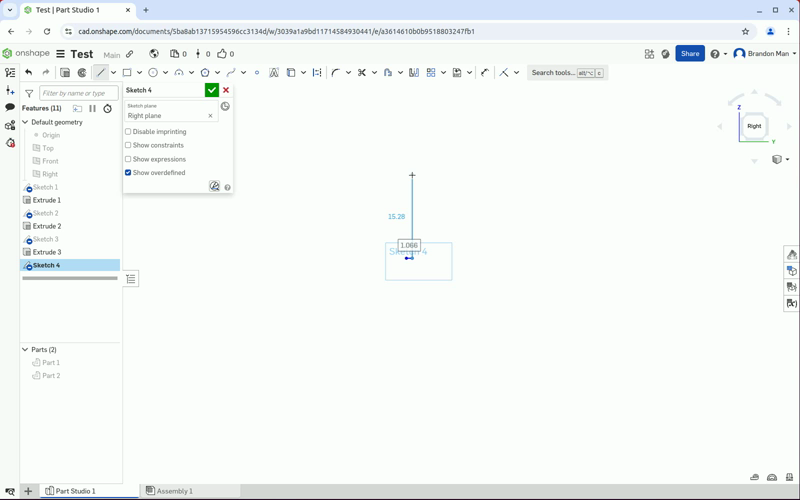
click(412, 174)
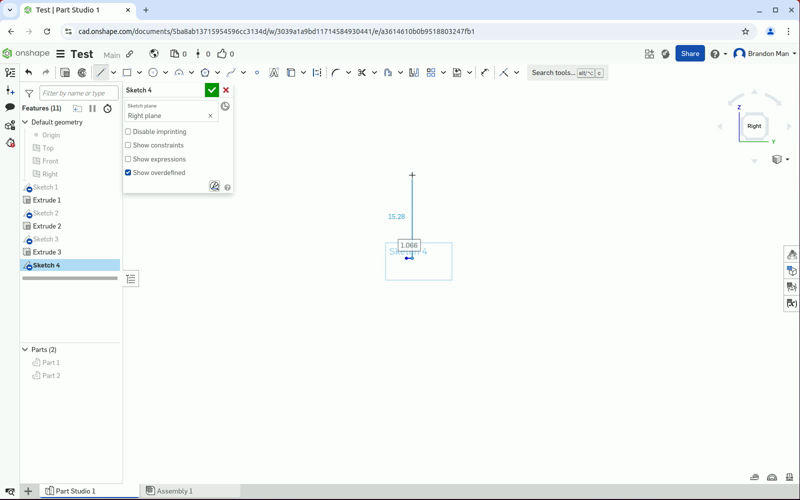
key_up(shift)
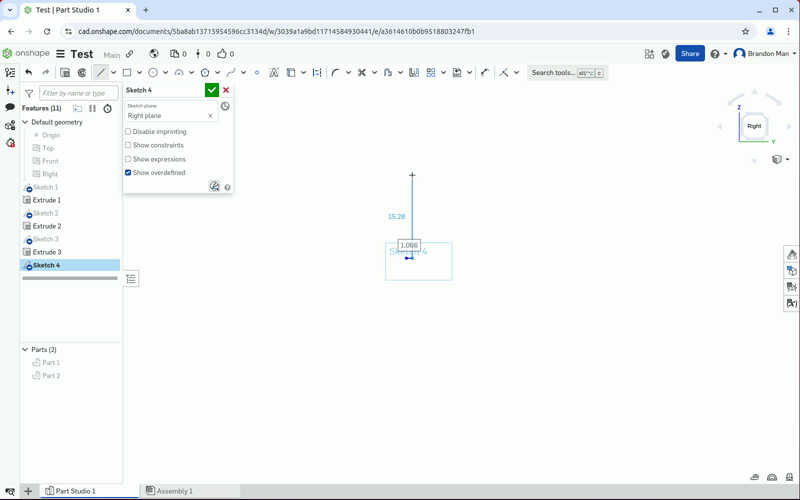
key_down(shift)
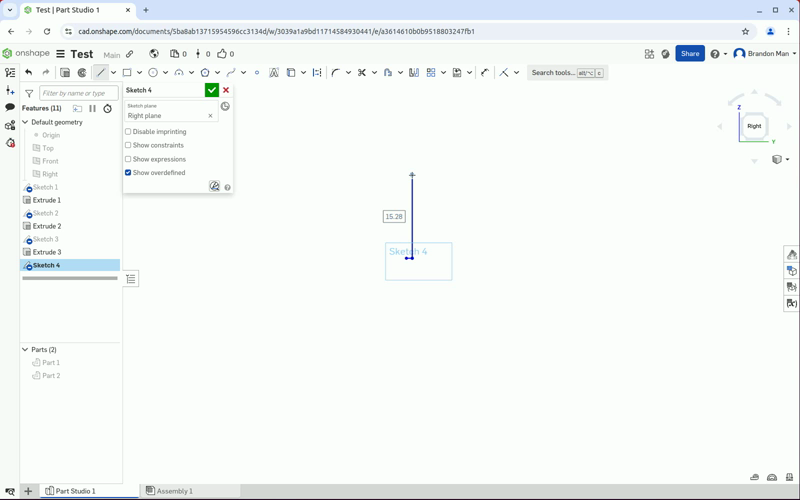
mouse_move(442, 174)
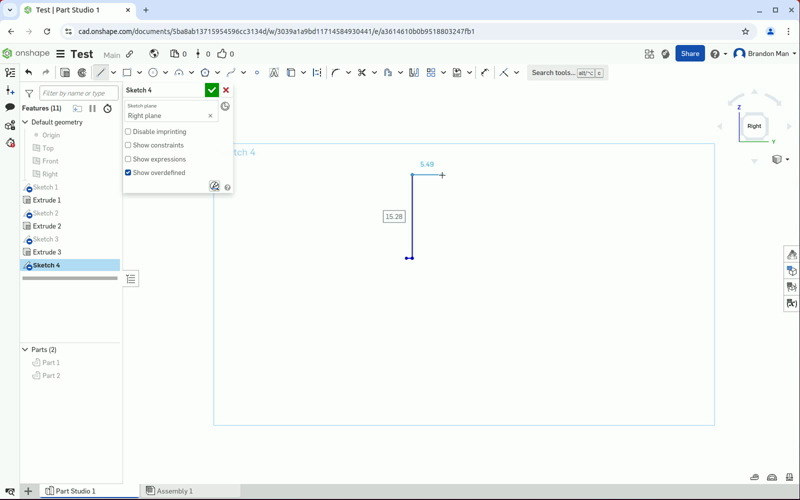
mouse_move(406, 174)
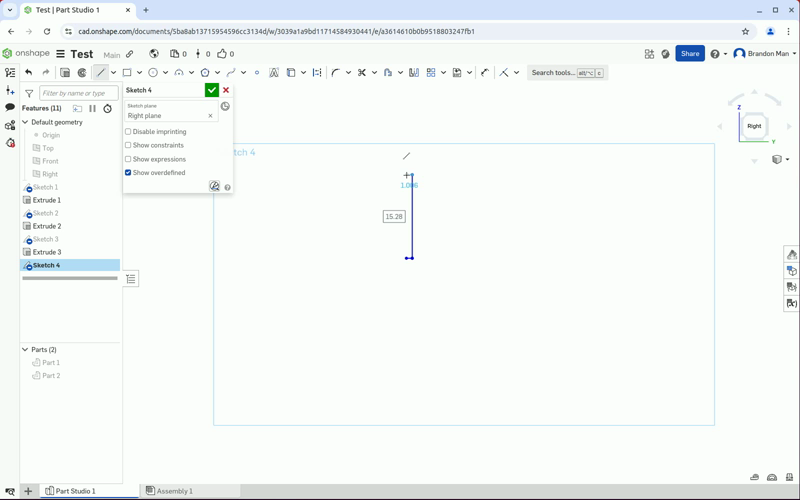
scroll(6)
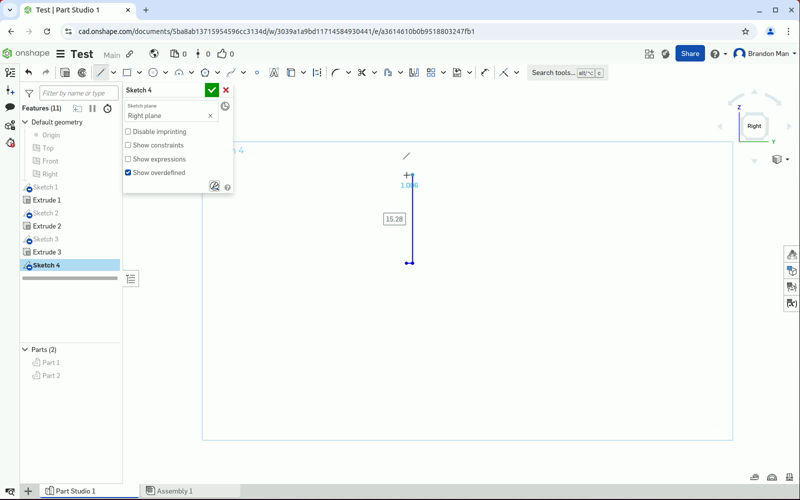
scroll(6)
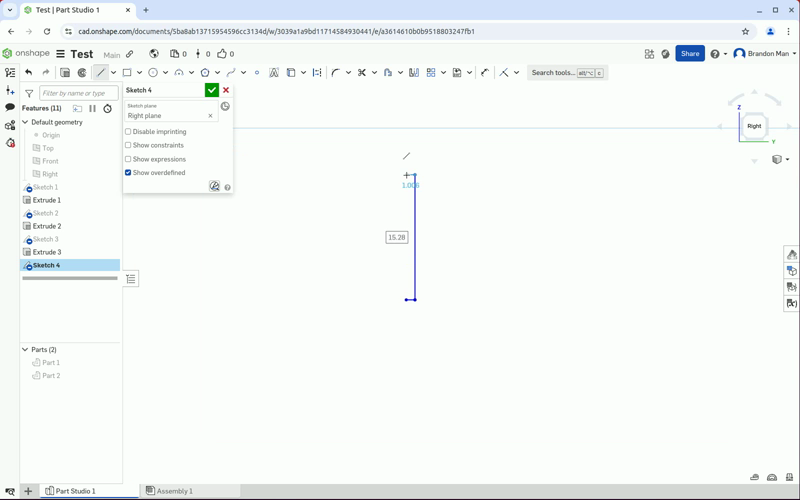
scroll(6)
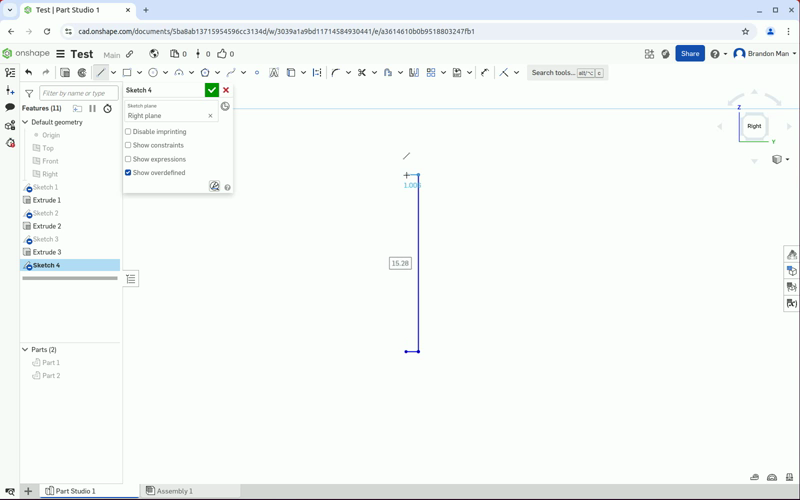
scroll(6)
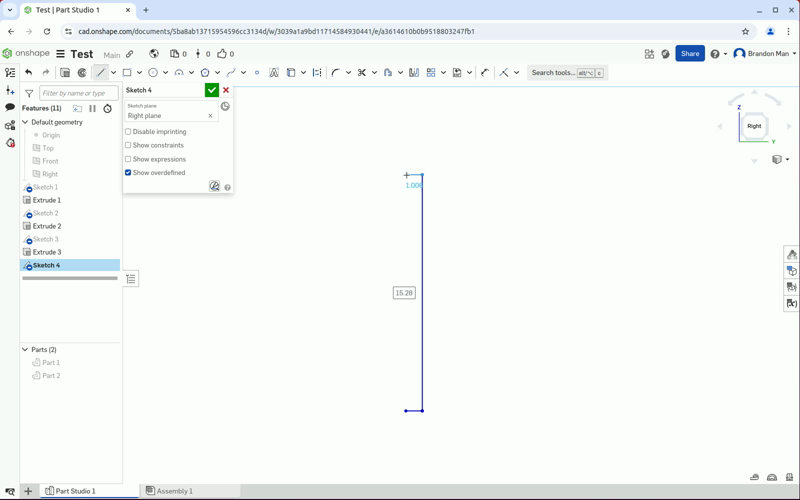
scroll(6)
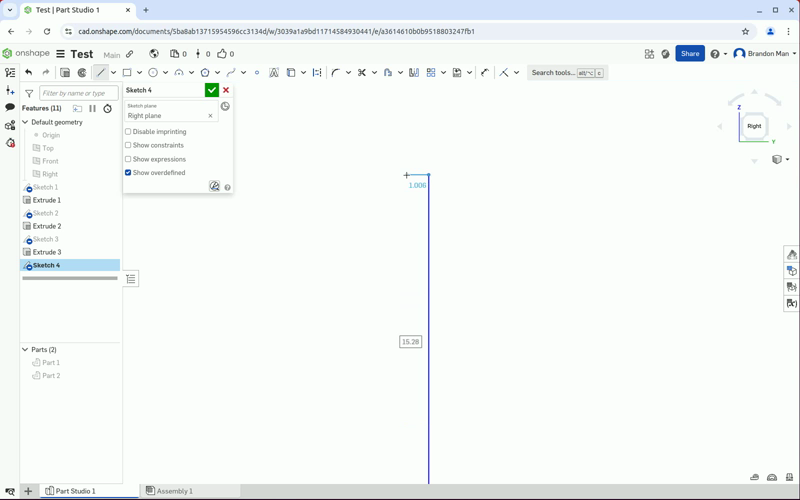
scroll(6)
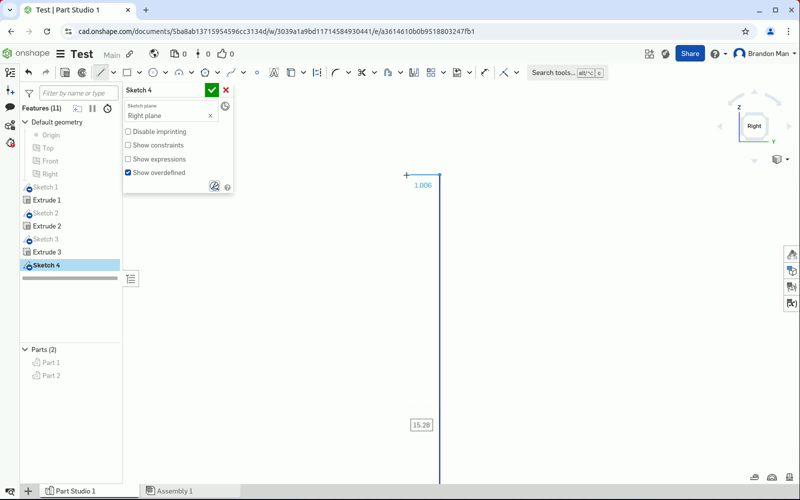
scroll(6)
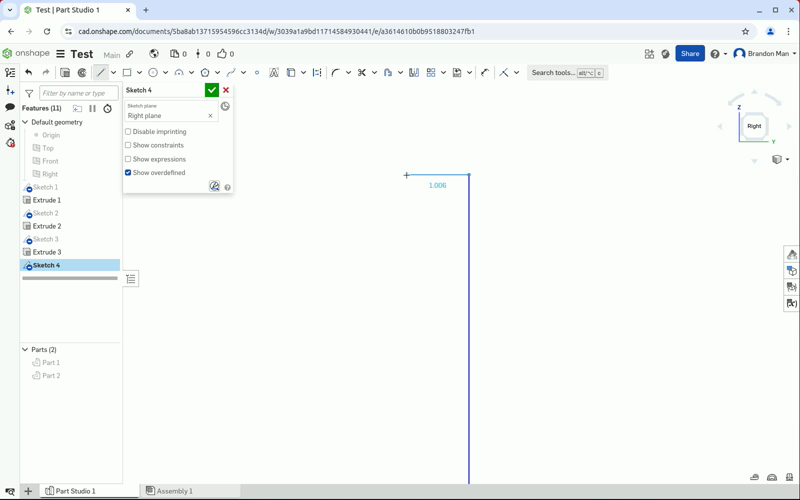
click(406, 174)
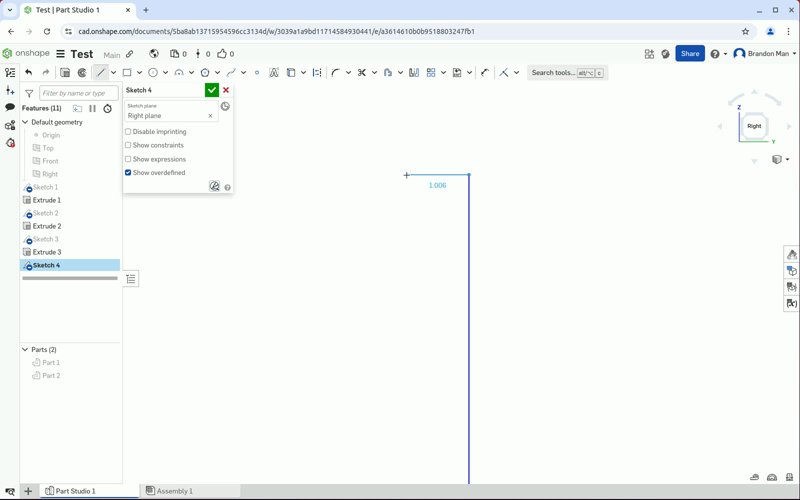
scroll(-6)
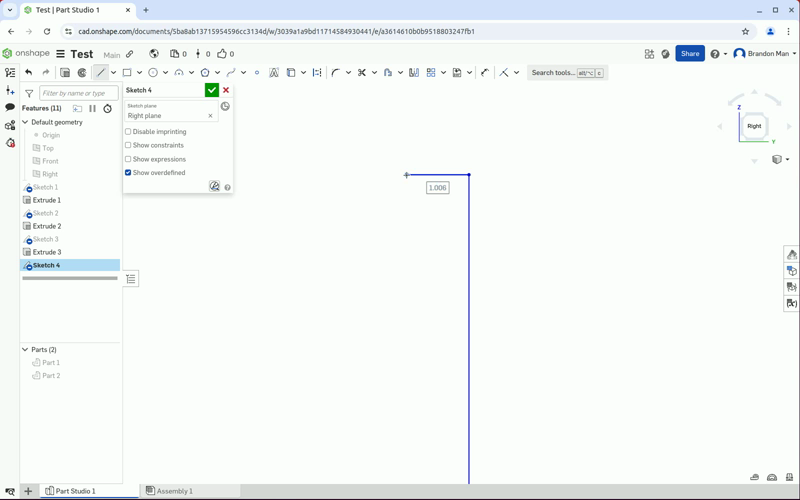
scroll(-6)
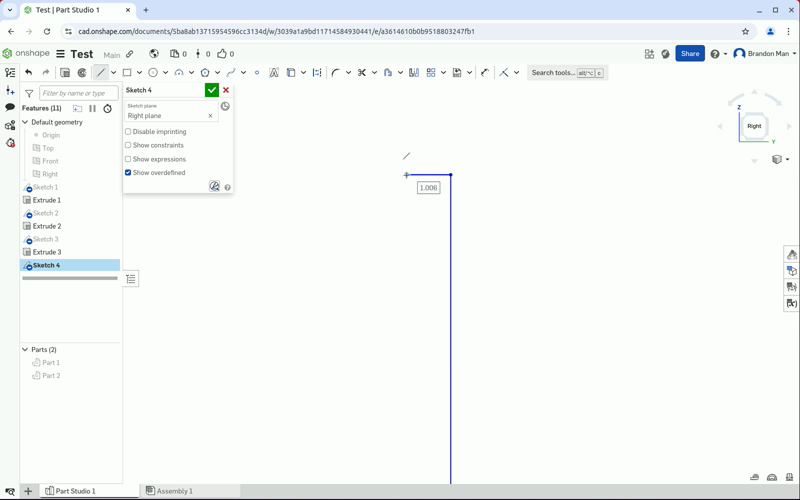
scroll(-6)
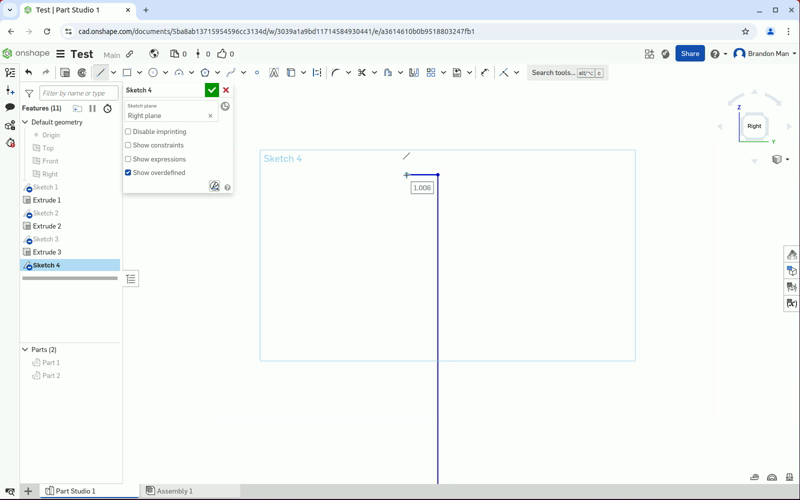
scroll(-6)
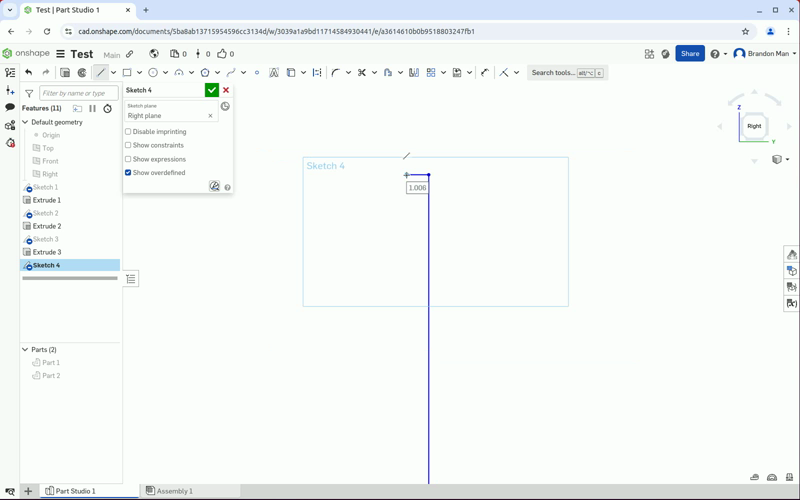
scroll(-6)
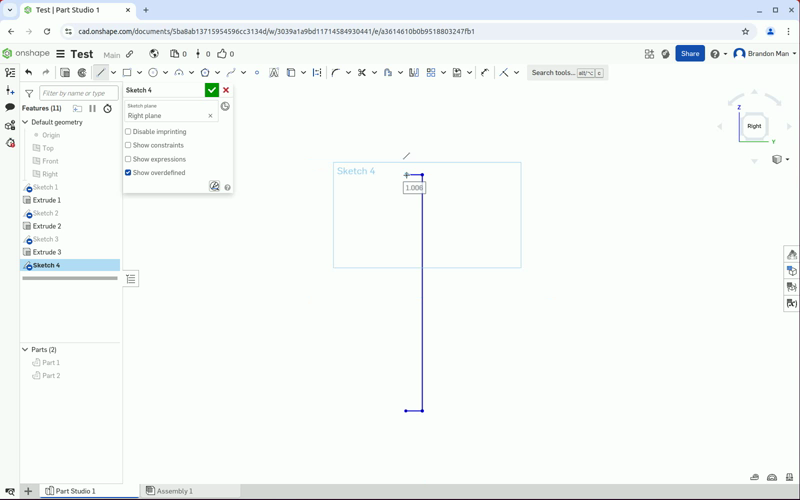
scroll(-6)
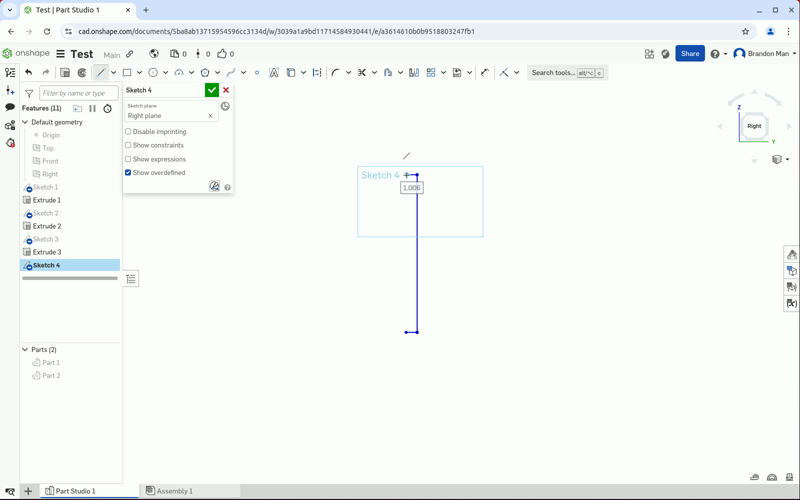
scroll(-6)
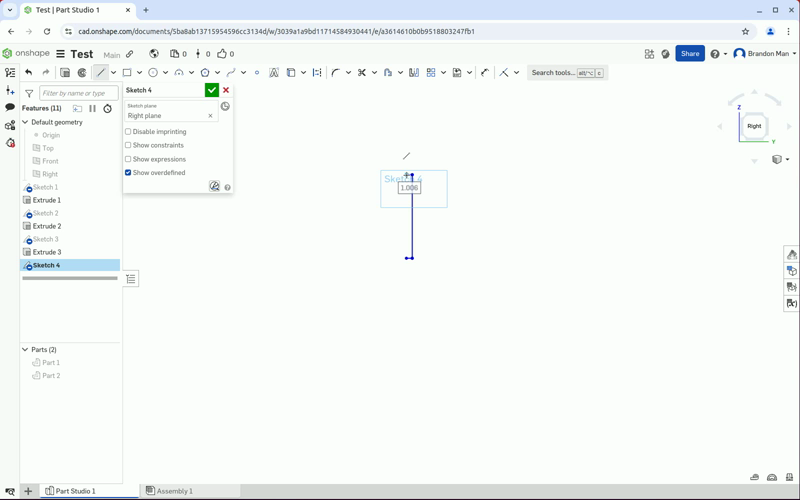
key_up(shift)
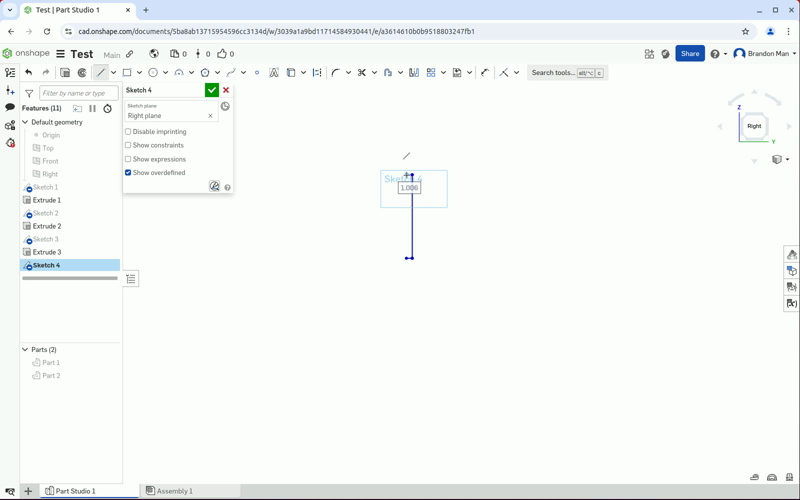
key_down(shift)
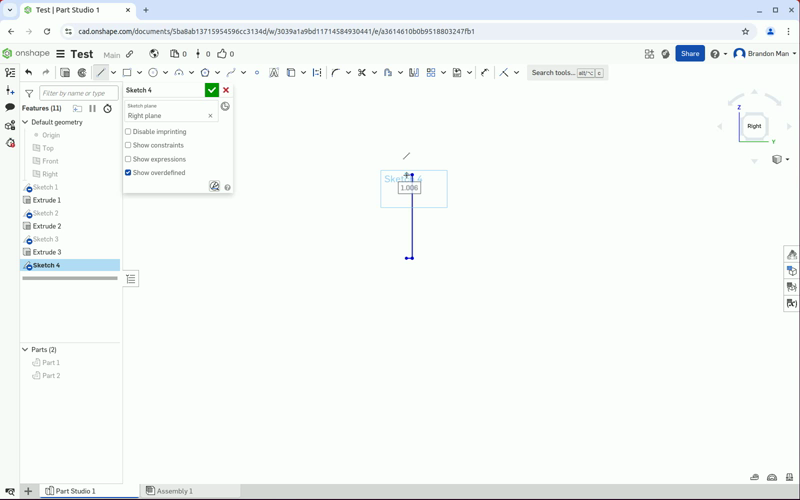
mouse_move(406, 258)
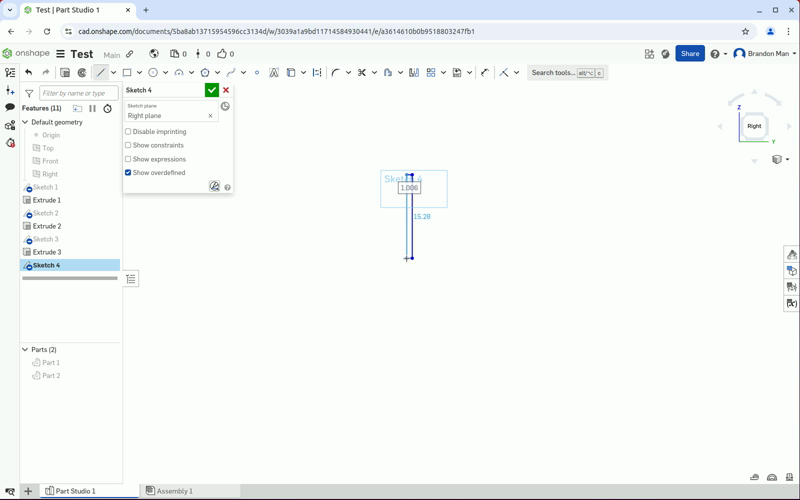
key_up(shift)
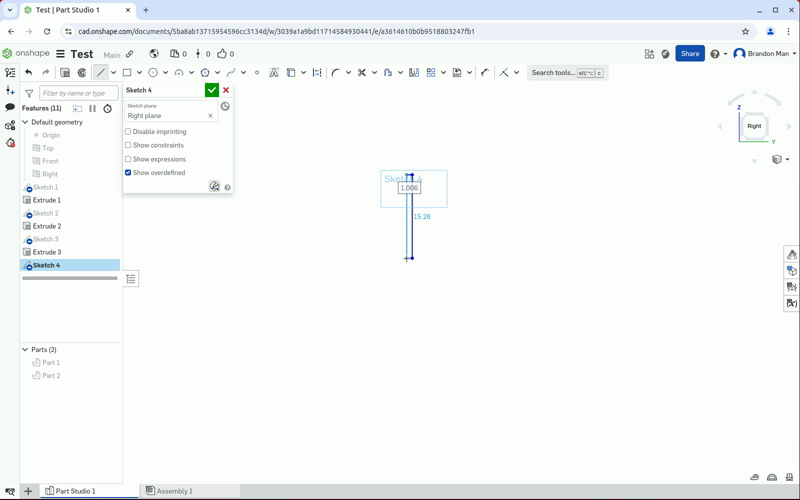
click(406, 258)
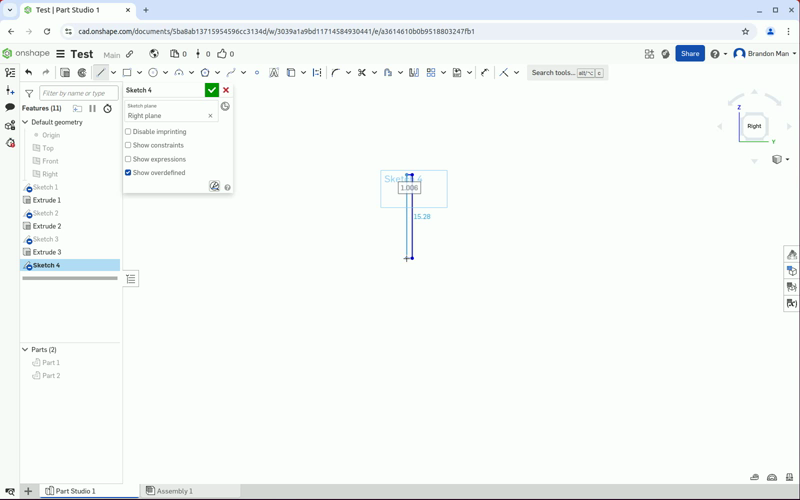
key(esc)
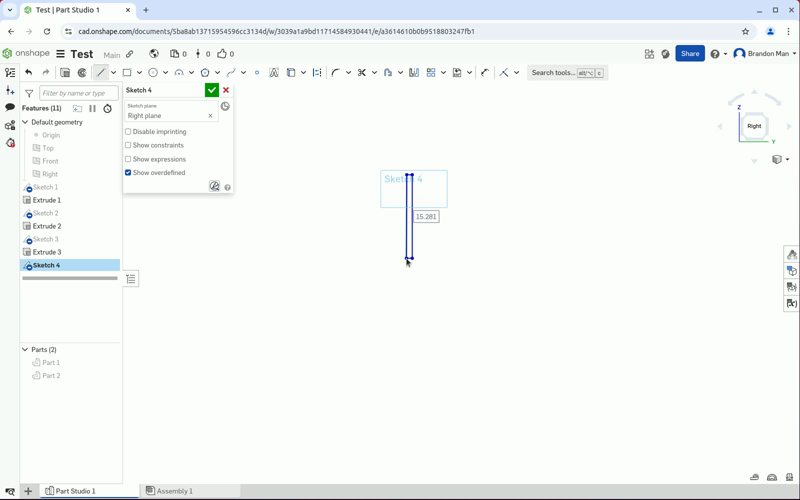
mouse_move(408, 196)
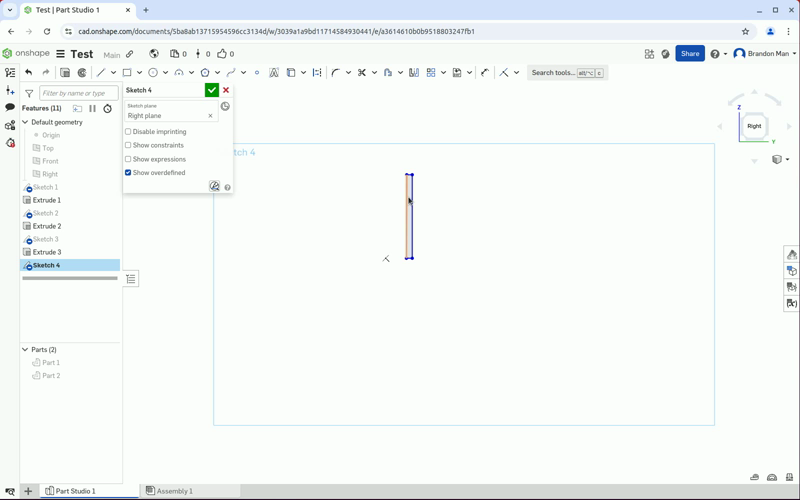
scroll(6)
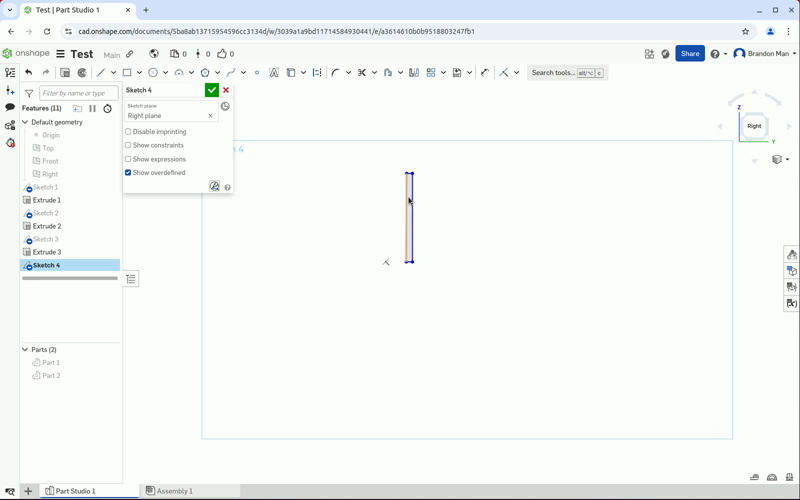
scroll(6)
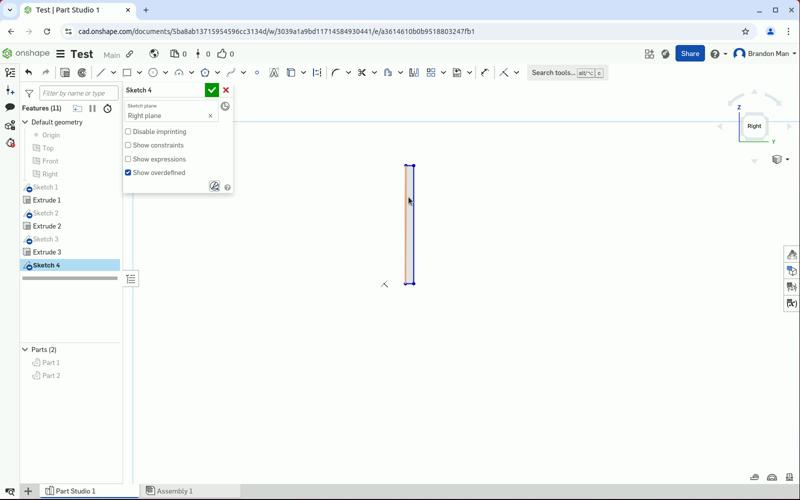
scroll(6)
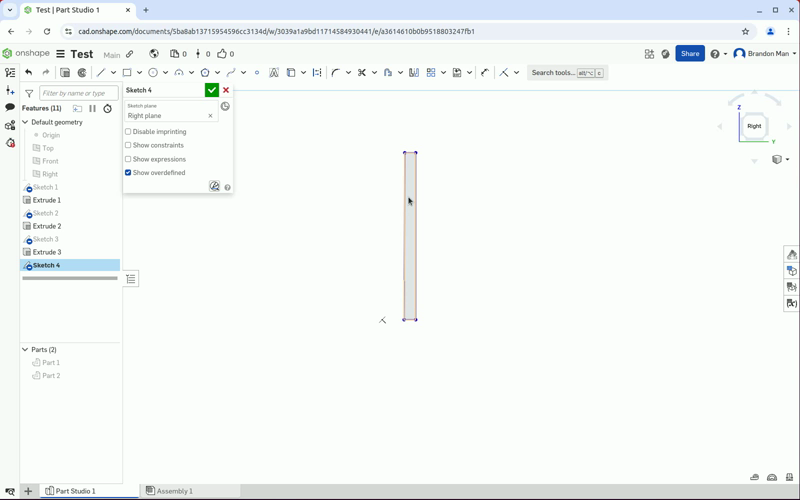
scroll(6)
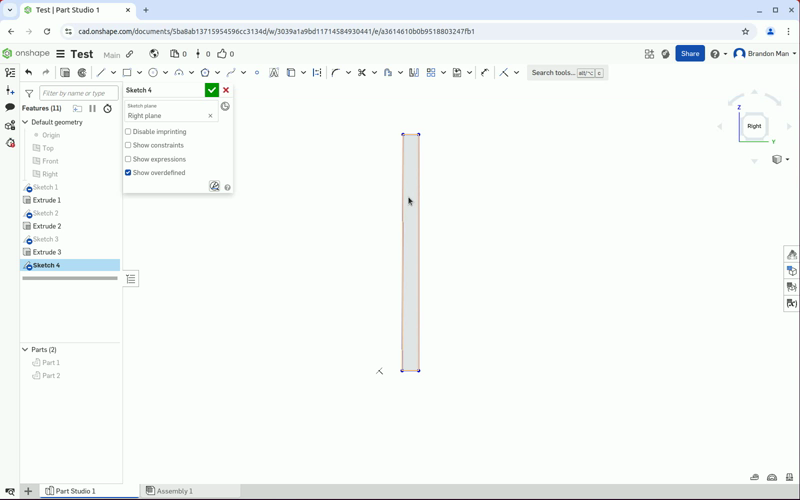
scroll(6)
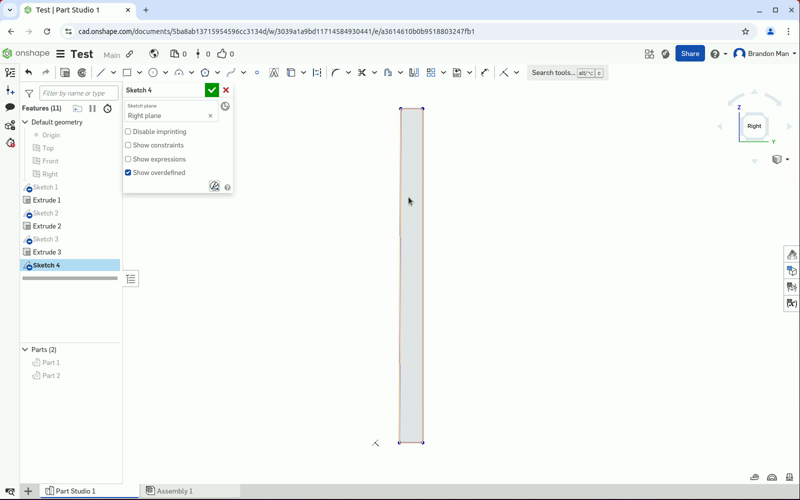
scroll(6)
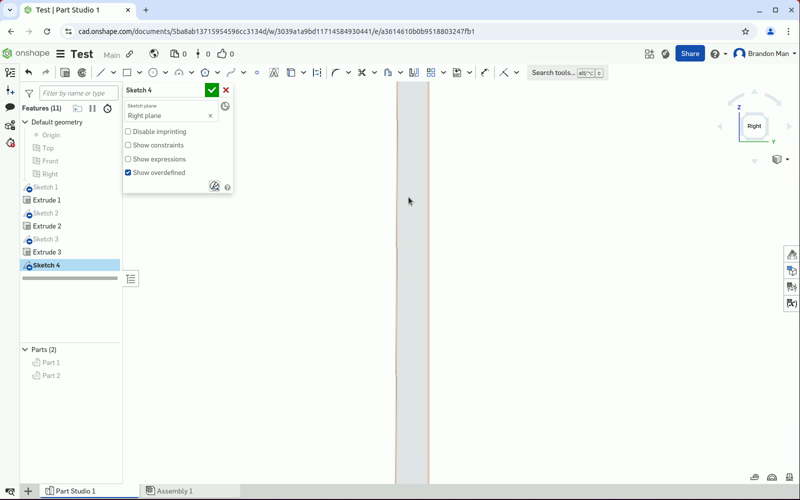
scroll(6)
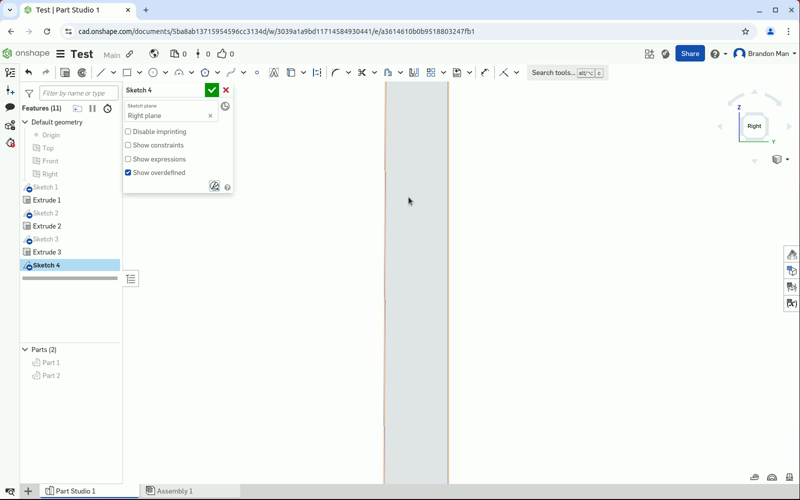
click(408, 196)
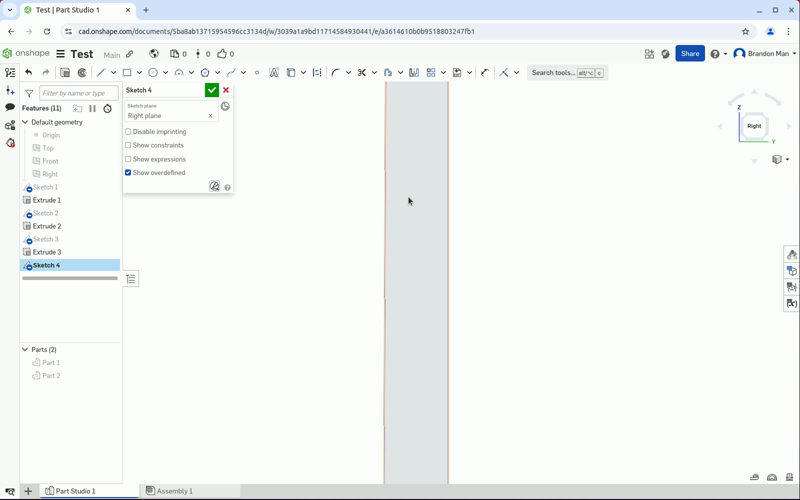
scroll(-6)
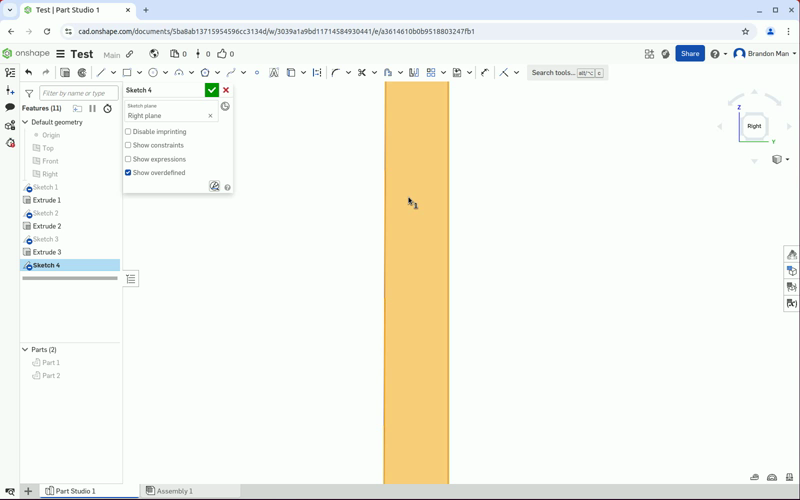
scroll(-6)
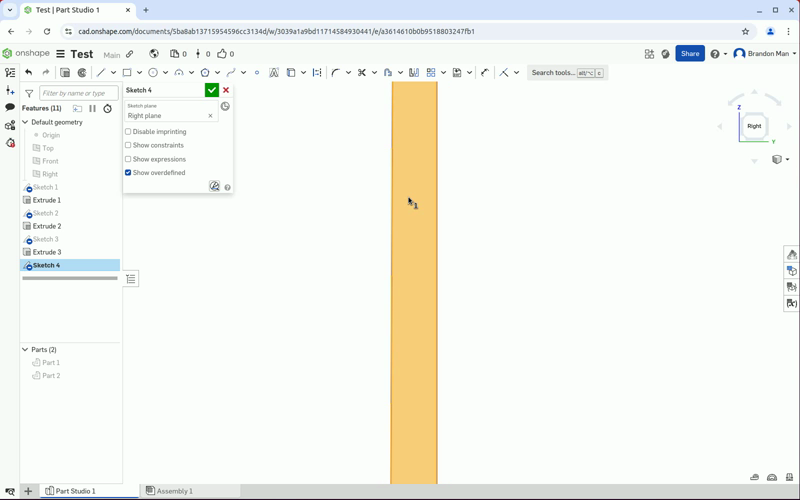
scroll(-6)
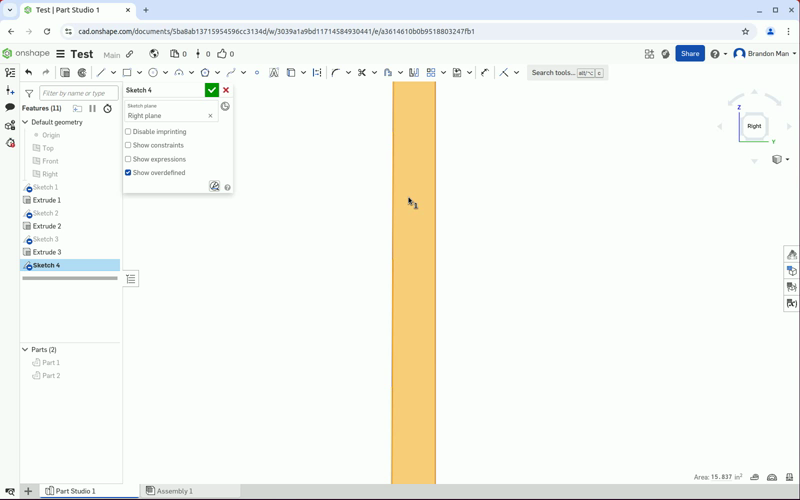
scroll(-6)
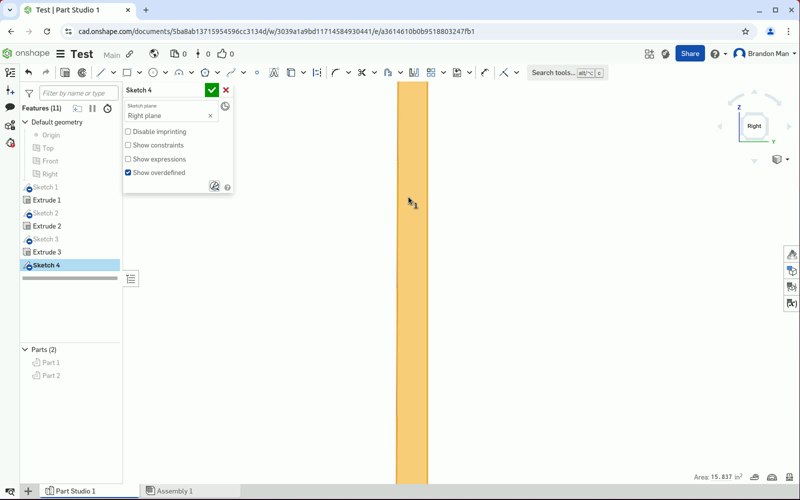
scroll(-6)
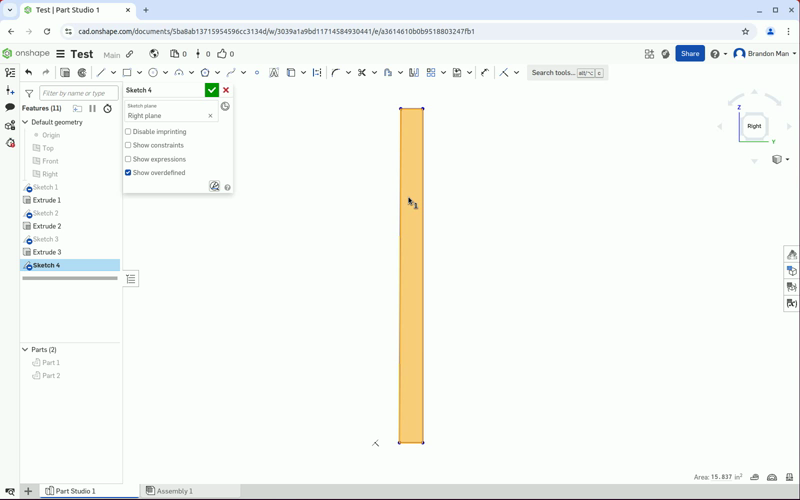
scroll(-6)
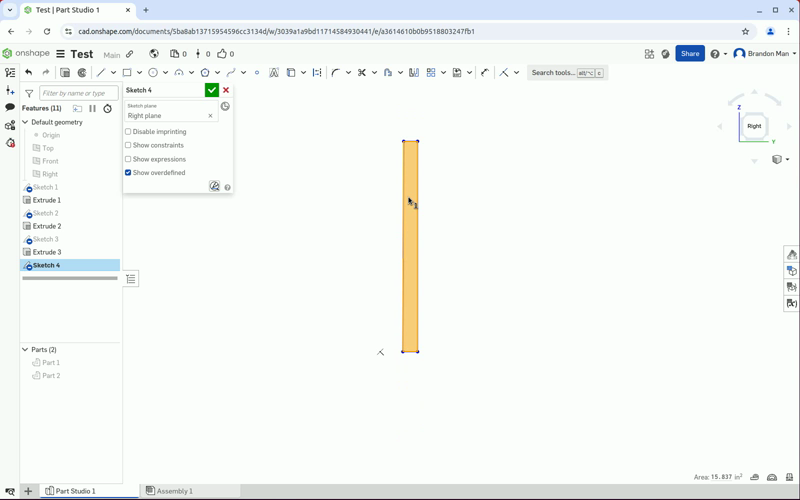
scroll(-6)
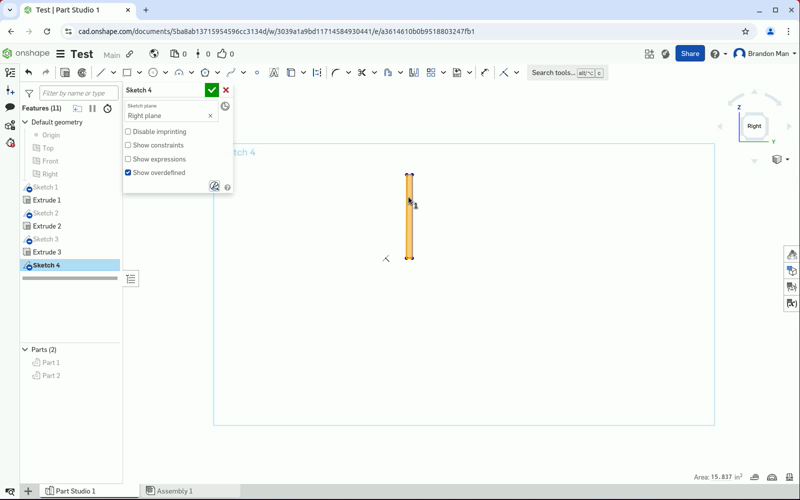
mouse_move(73, 352)
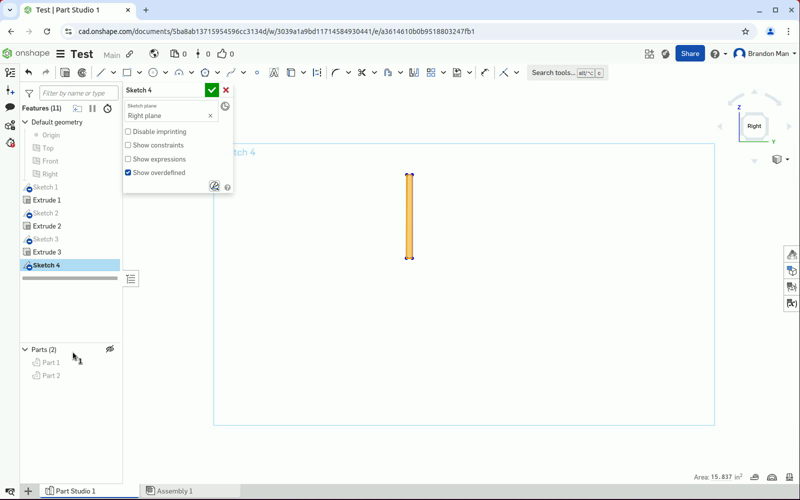
key(shift+y)
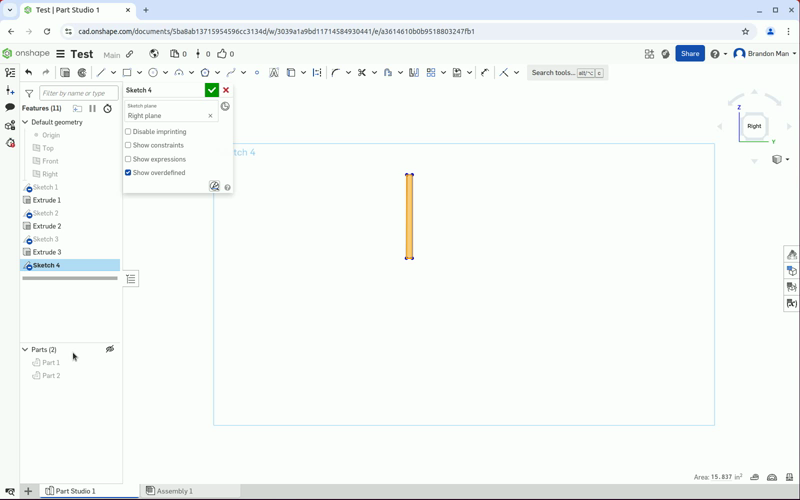
key(shift+e)
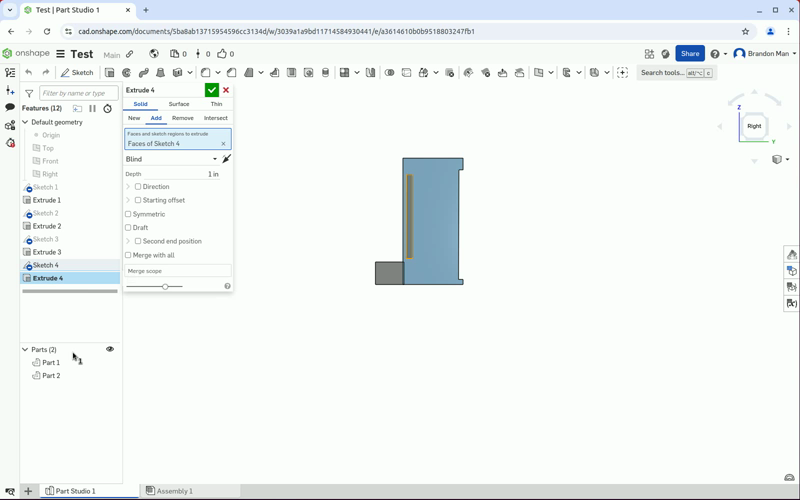
mouse_move(143, 106)
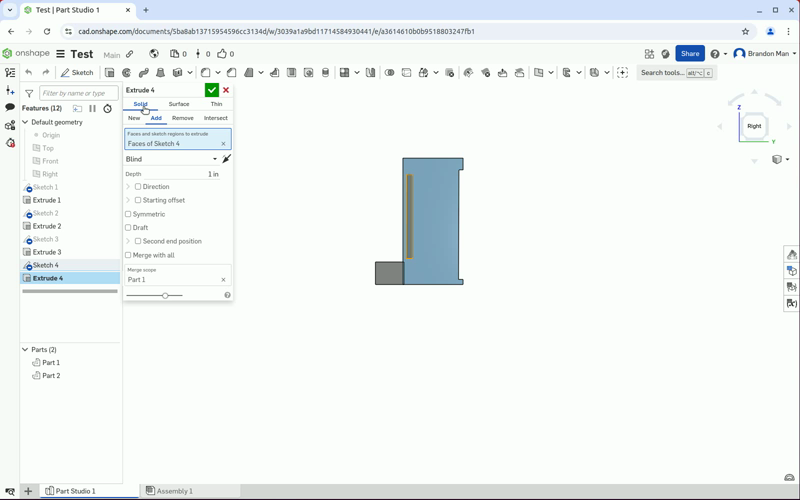
click(143, 106)
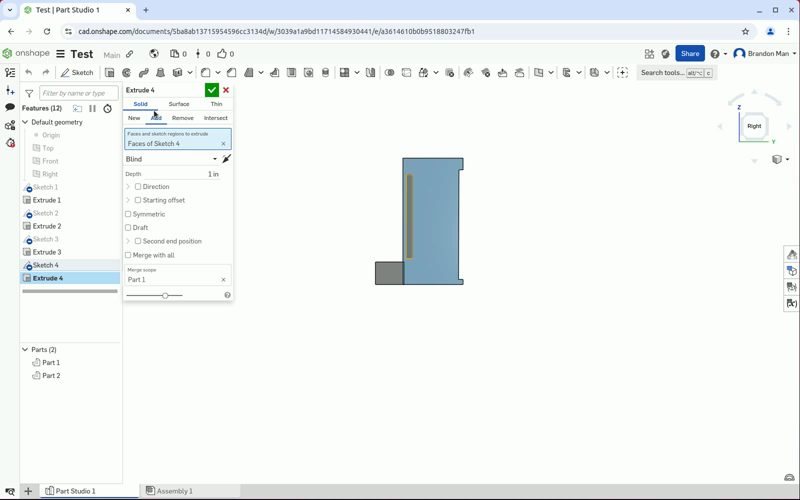
mouse_move(186, 120)
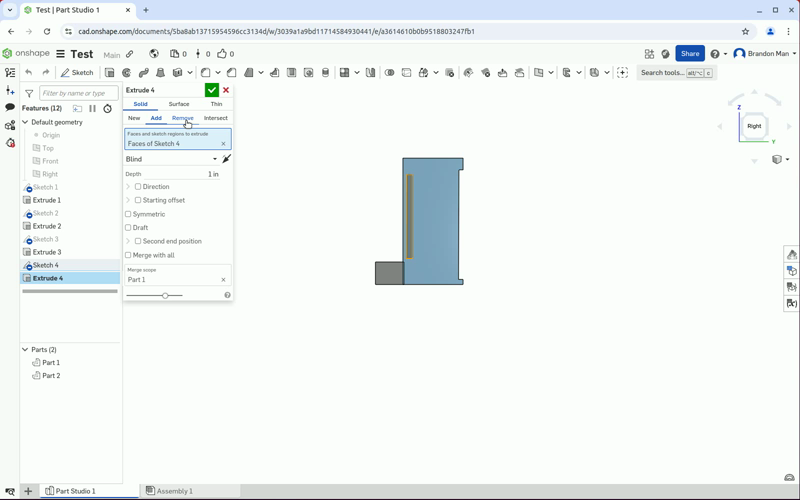
click(186, 120)
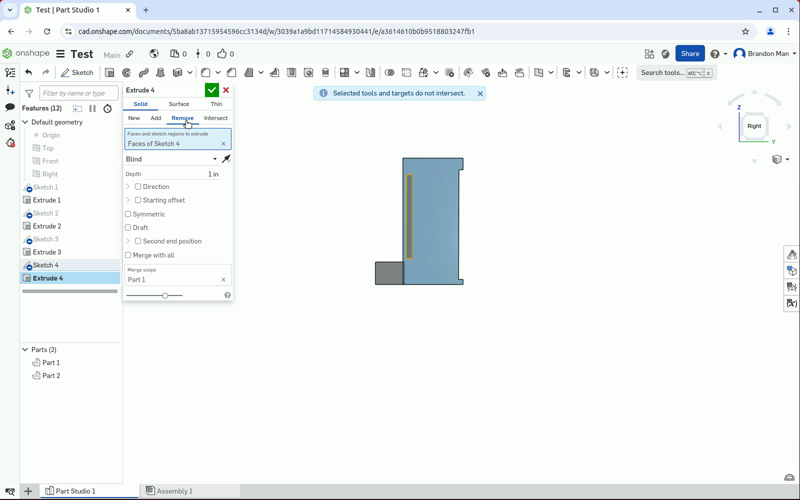
key(tab, 4)
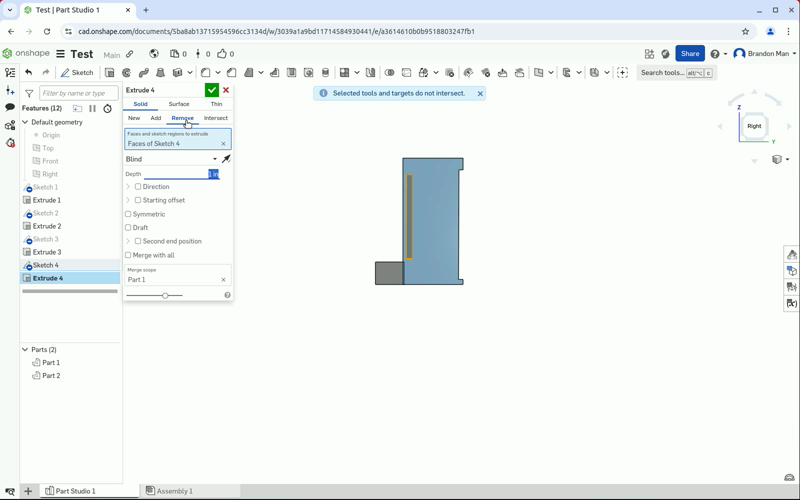
text(-1.685)
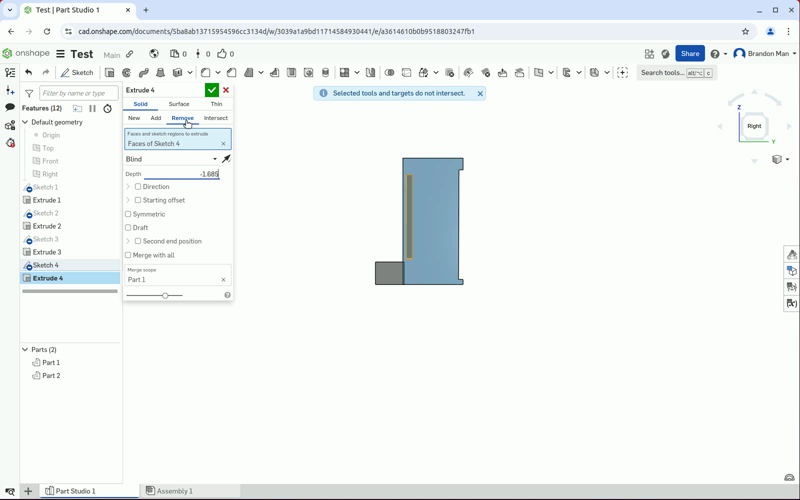
key(tab, 6)
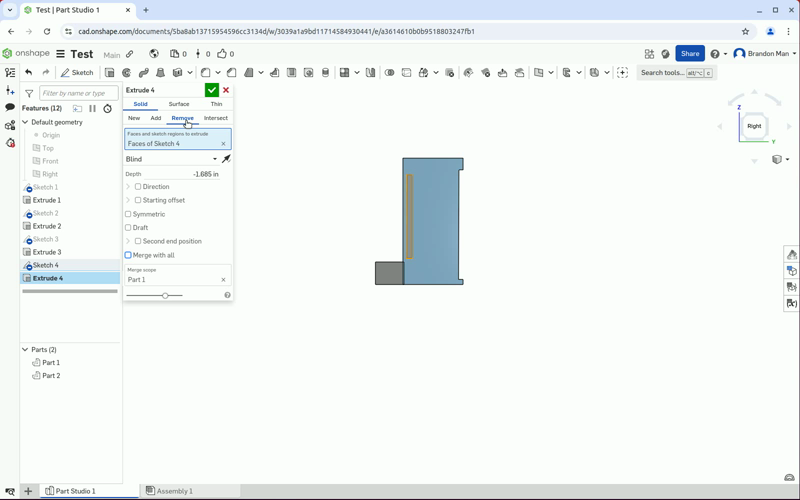
key(space)
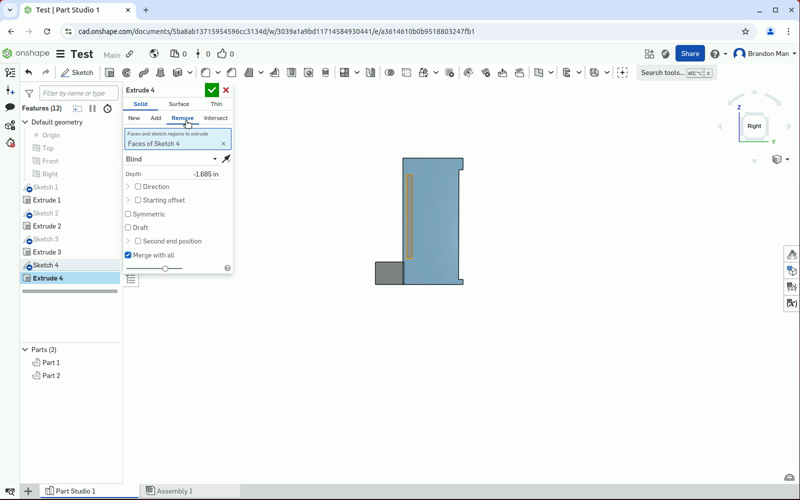
key(enter)
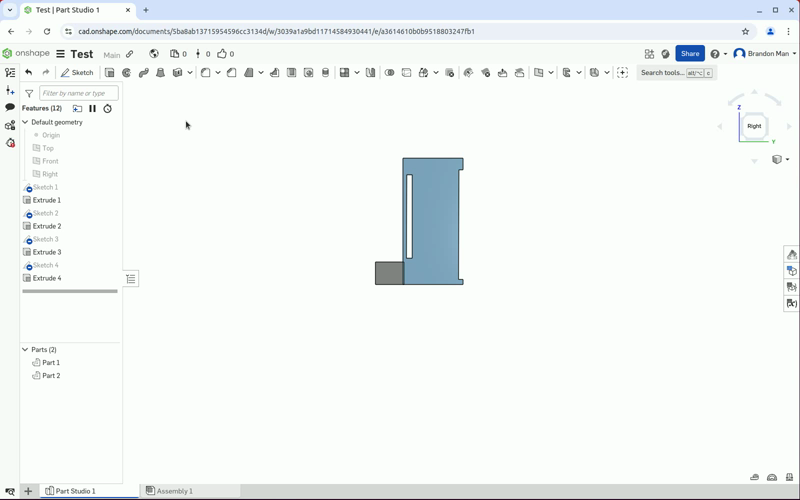
key(shift+h)
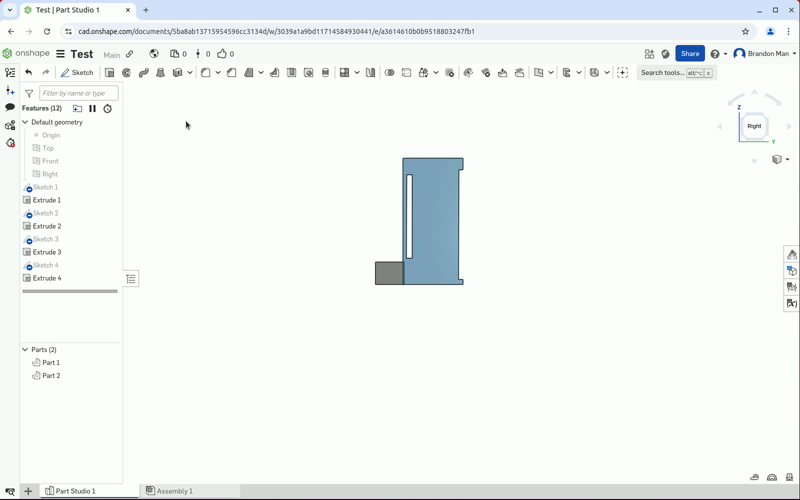
key(shift+h)
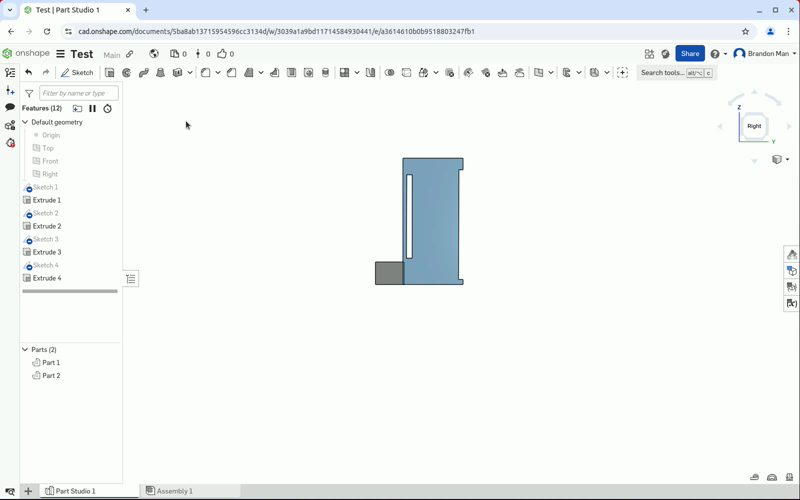
mouse_move(73, 189)
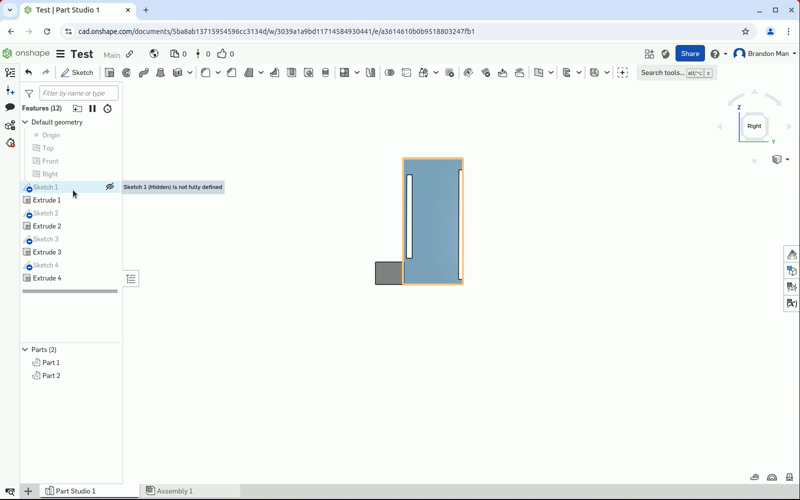
click(73, 189)
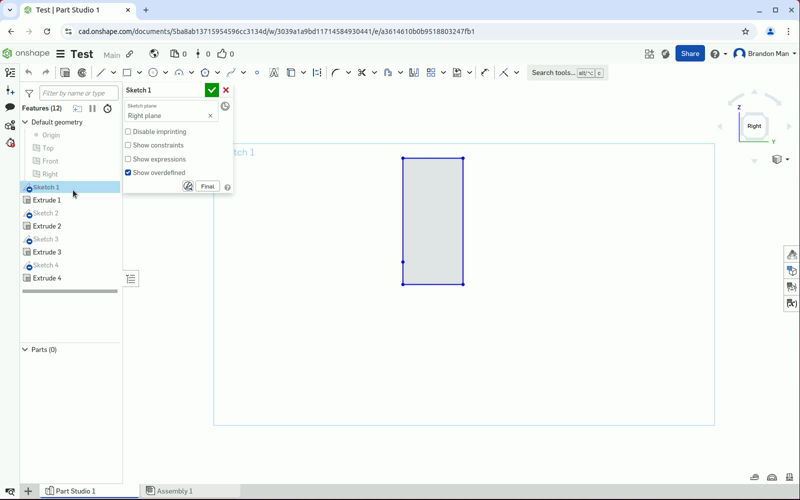
mouse_move(229, 92)
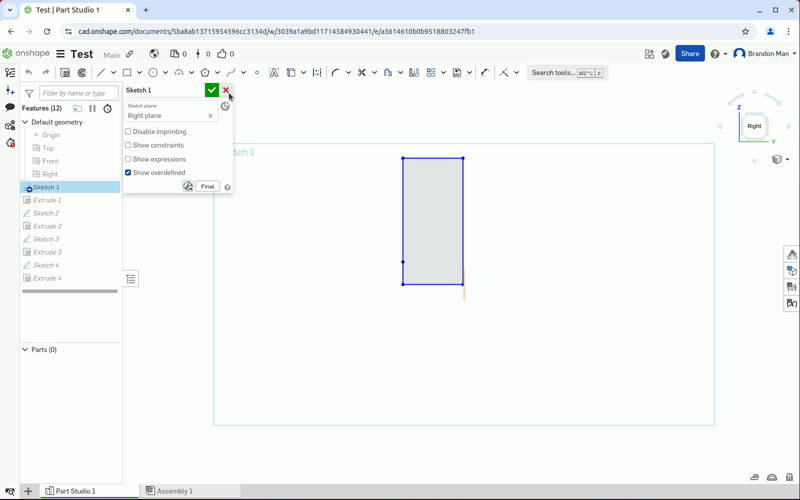
click(229, 92)
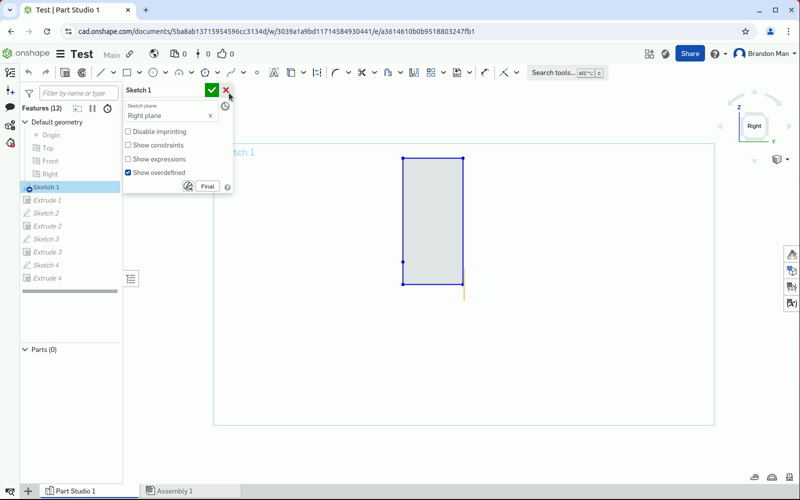
key(shift+s)
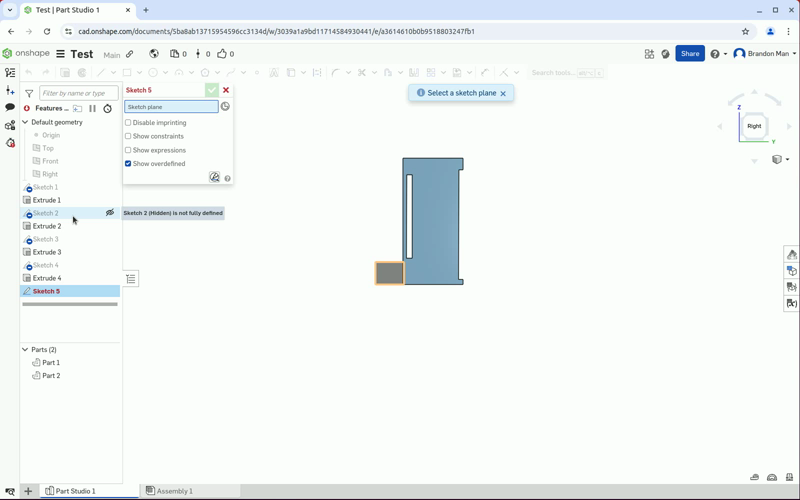
scroll(3)
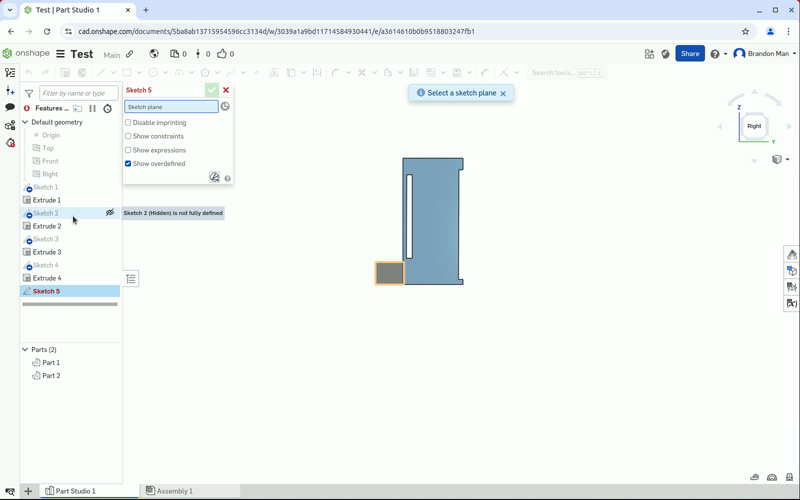
mouse_move(73, 176)
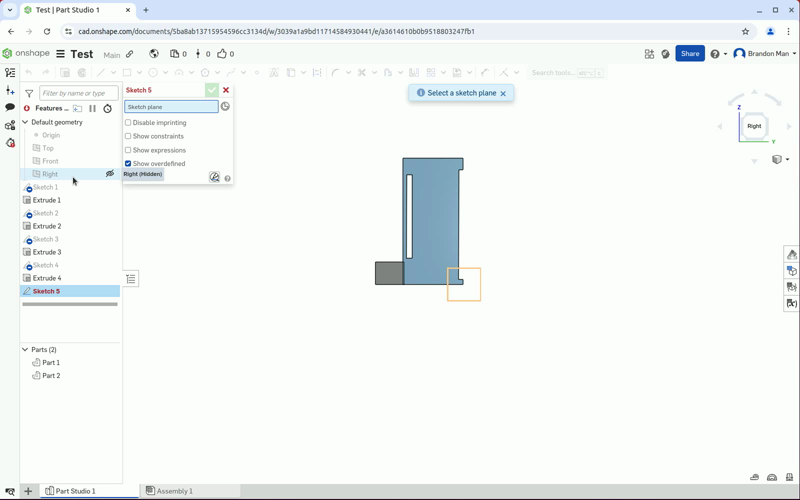
click(73, 176)
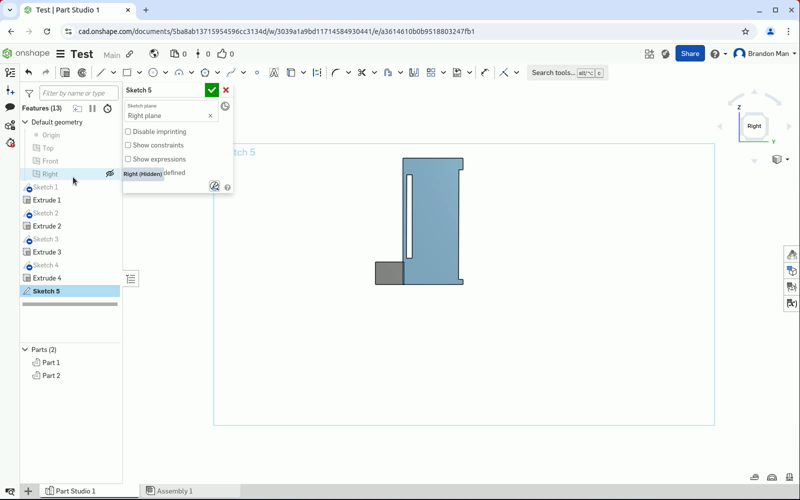
mouse_move(73, 352)
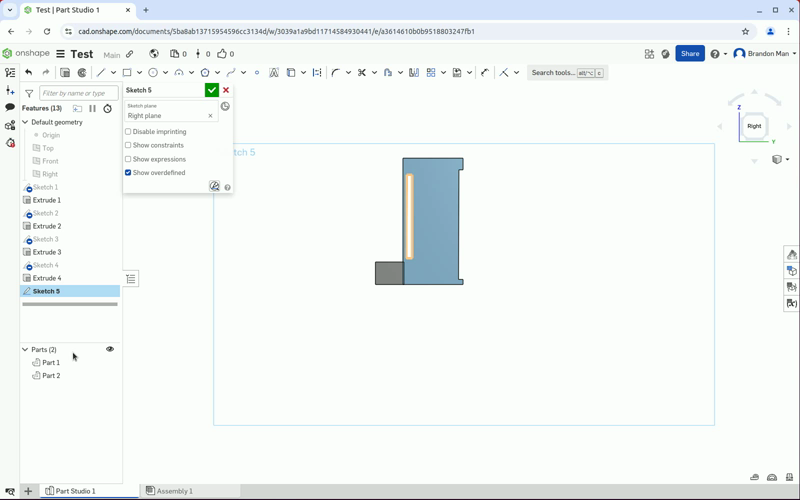
key(y)
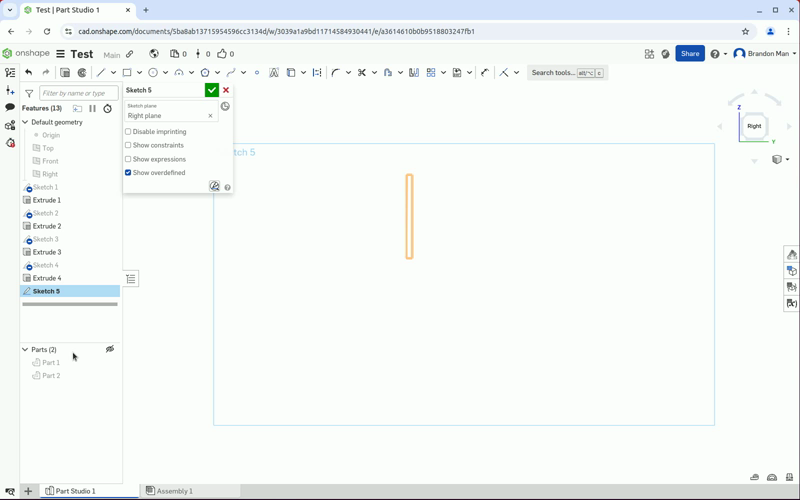
key(l)
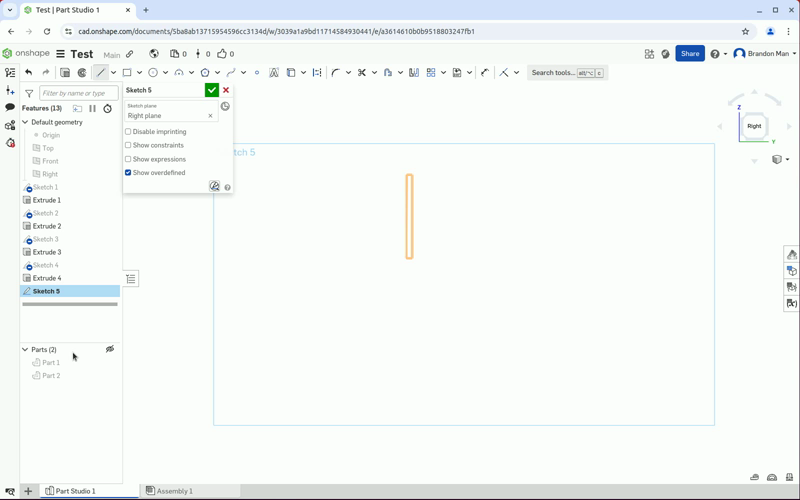
key_down(shift)
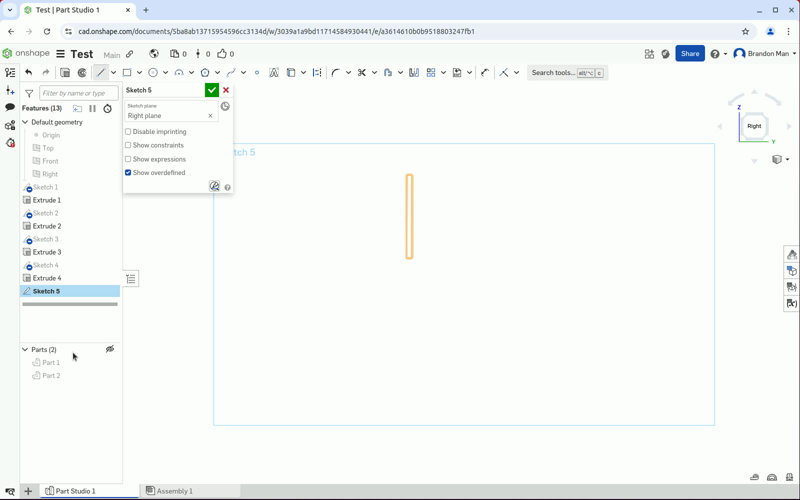
mouse_move(382, 282)
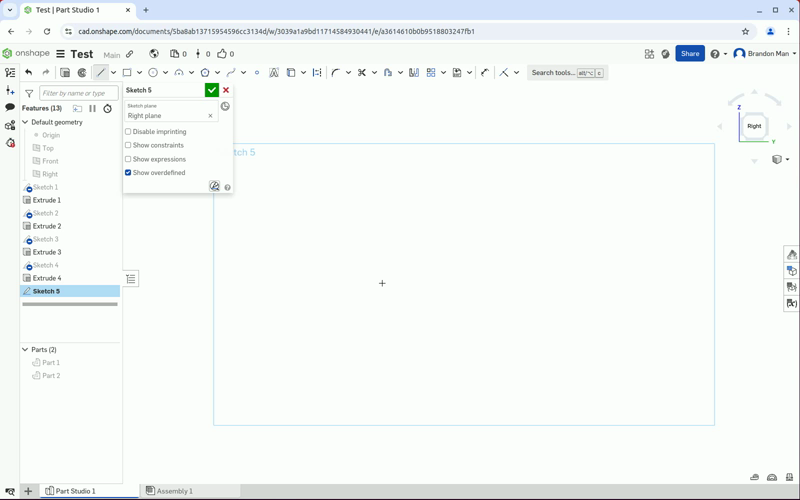
click(382, 282)
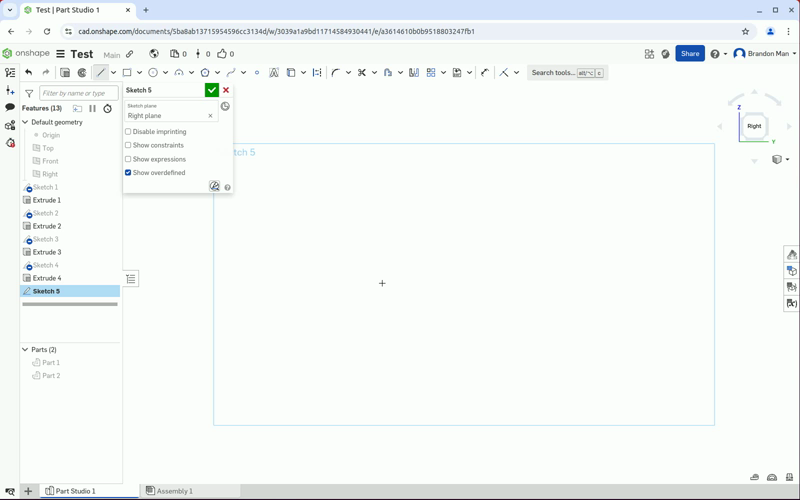
key_up(shift)
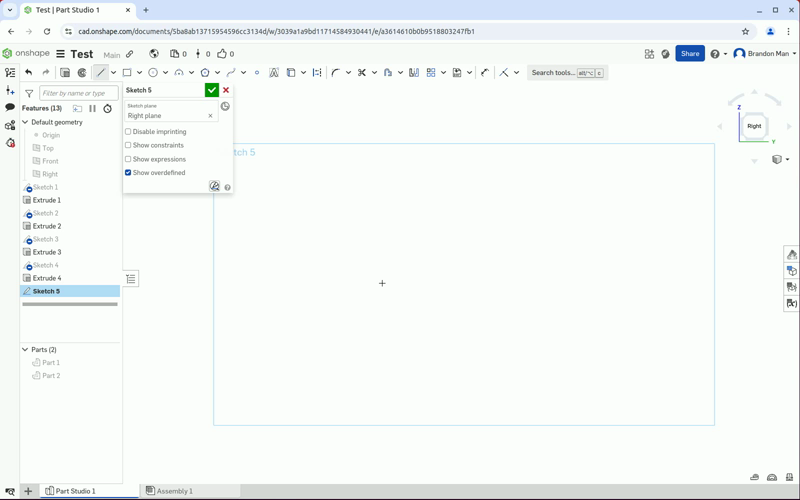
key_down(shift)
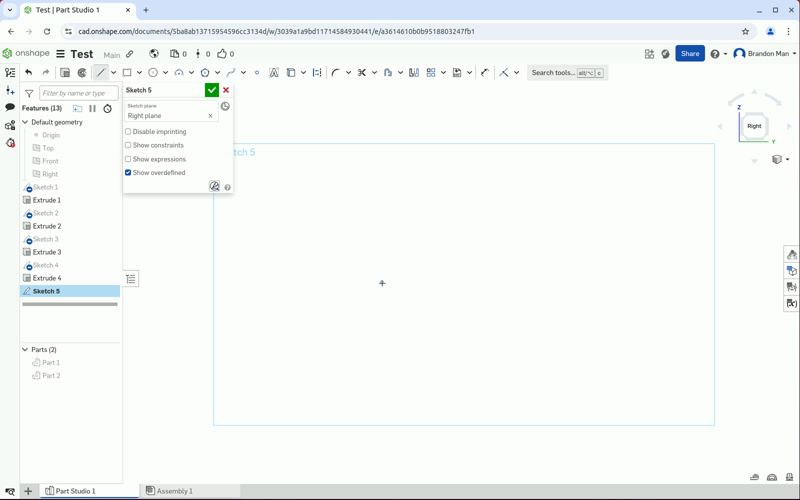
mouse_move(412, 282)
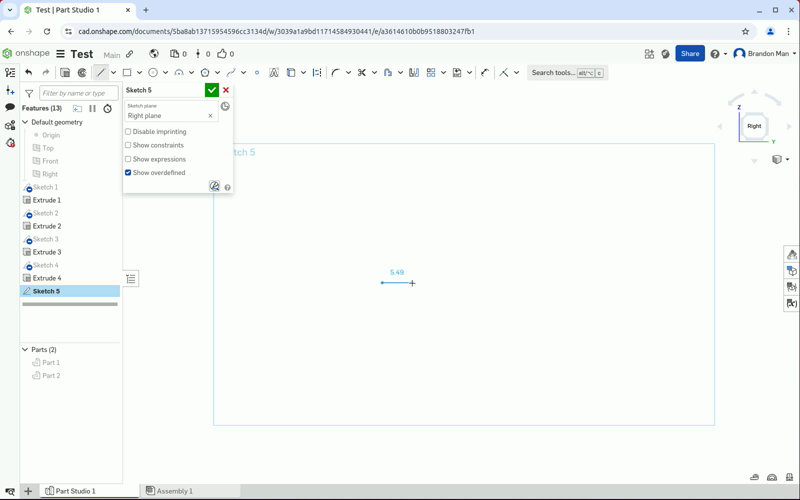
mouse_move(387, 282)
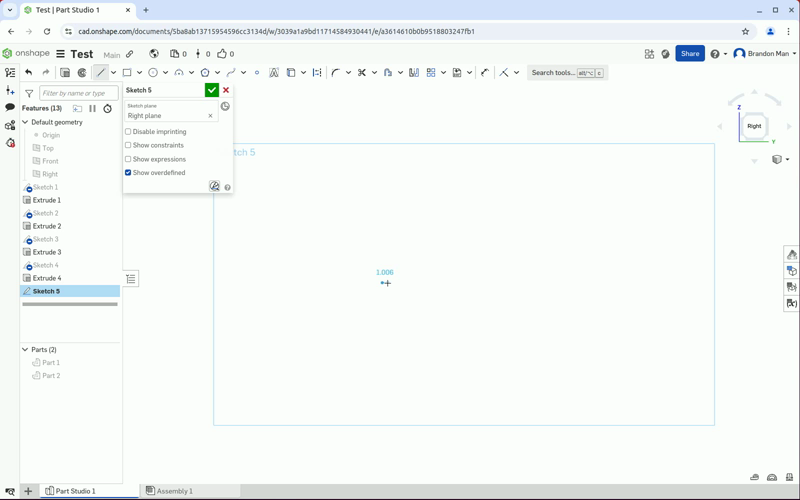
scroll(6)
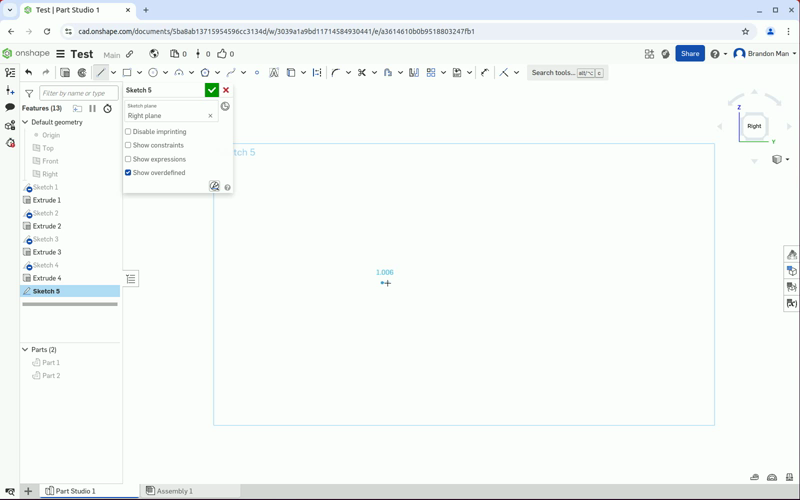
scroll(6)
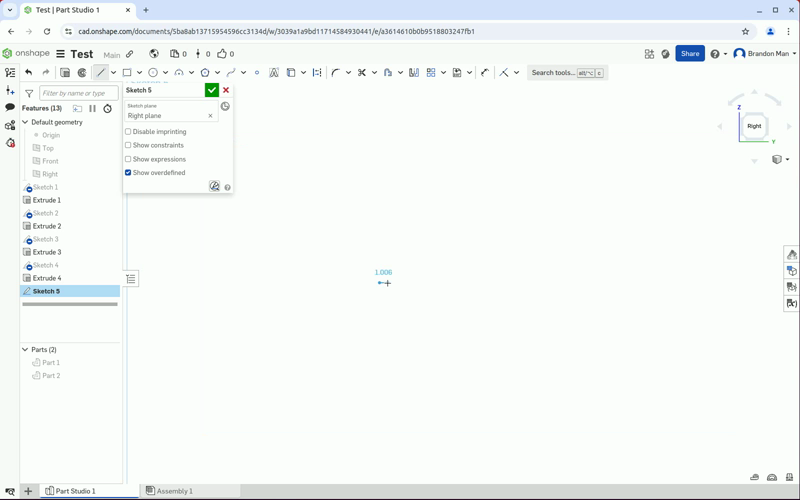
scroll(6)
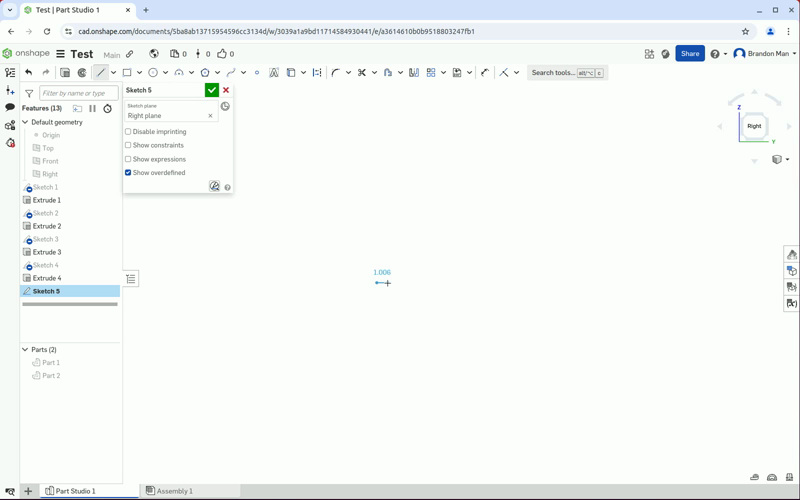
scroll(6)
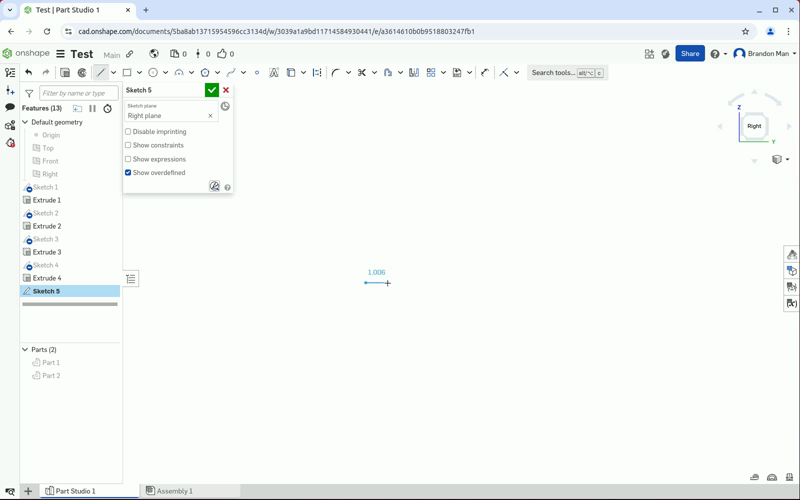
scroll(6)
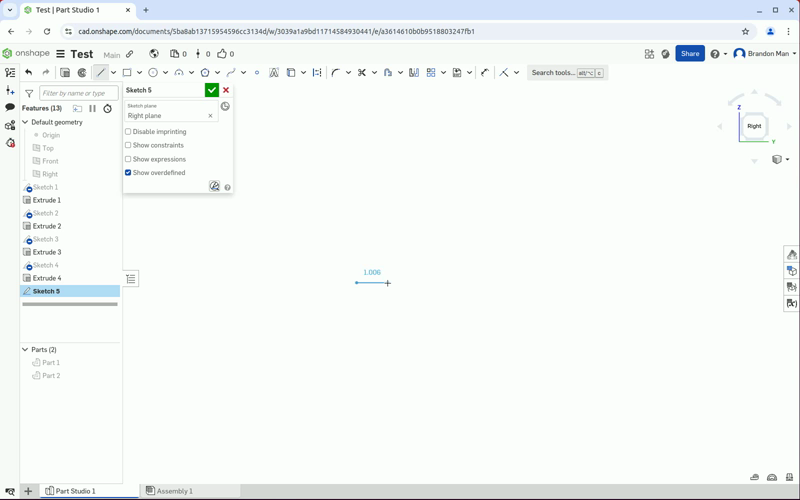
scroll(6)
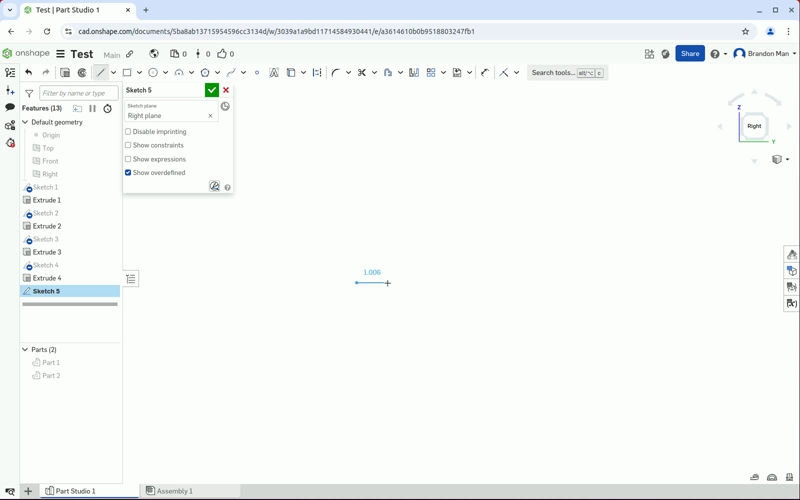
scroll(6)
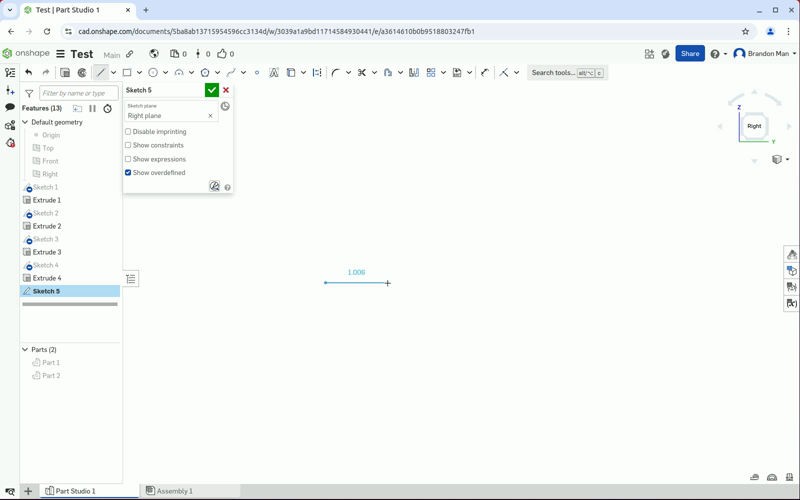
click(387, 282)
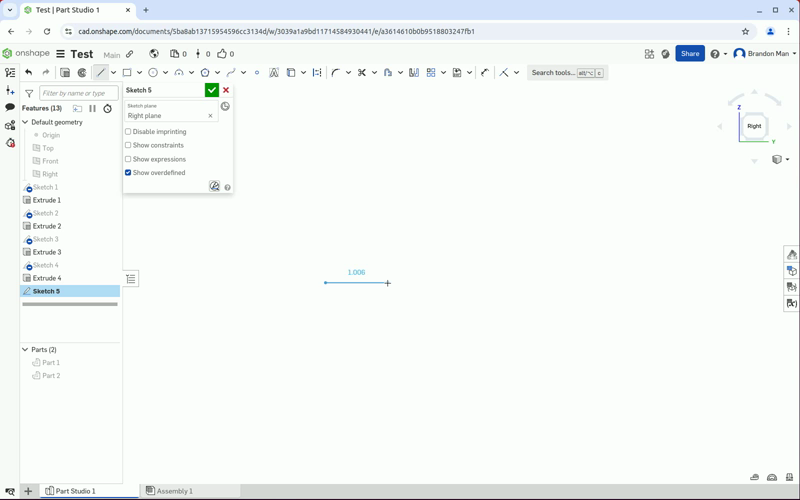
scroll(-6)
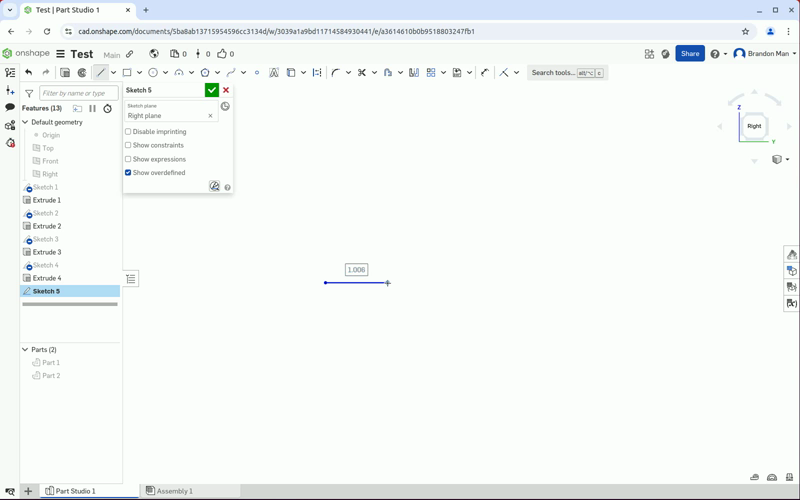
scroll(-6)
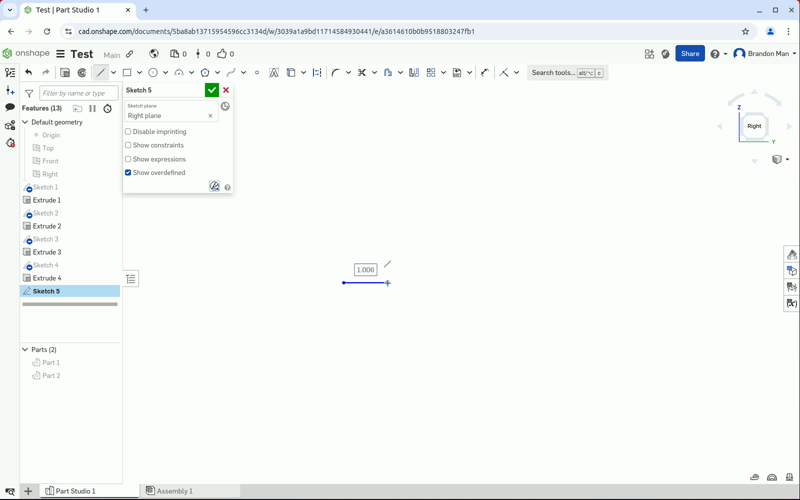
scroll(-6)
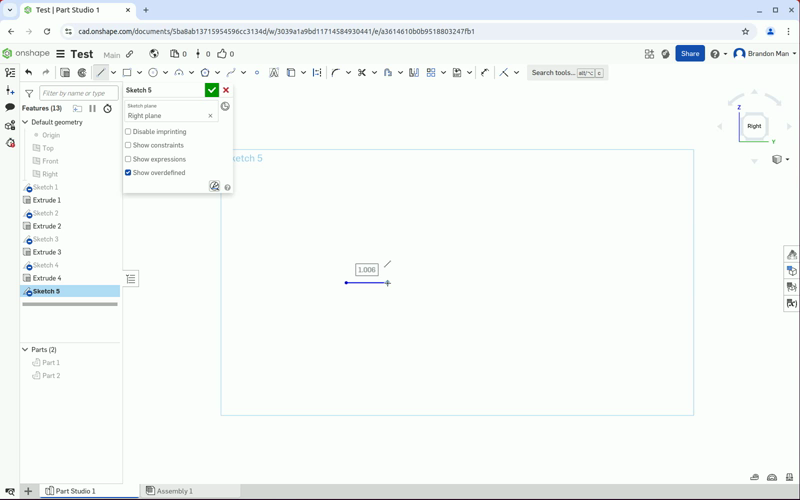
scroll(-6)
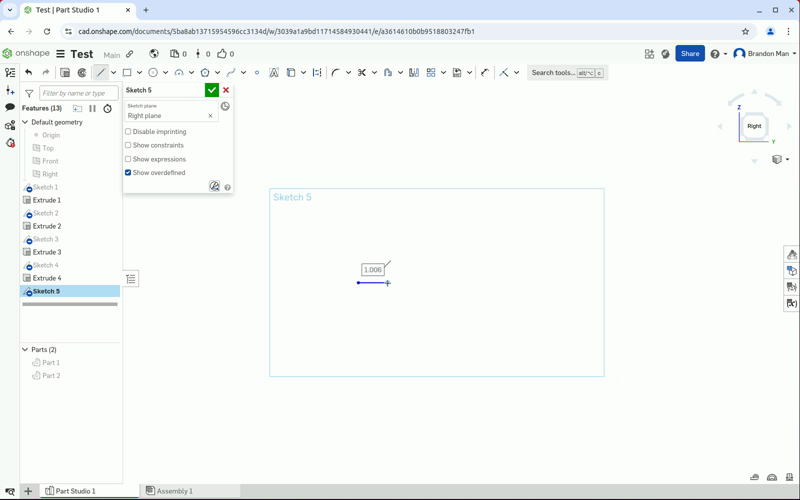
scroll(-6)
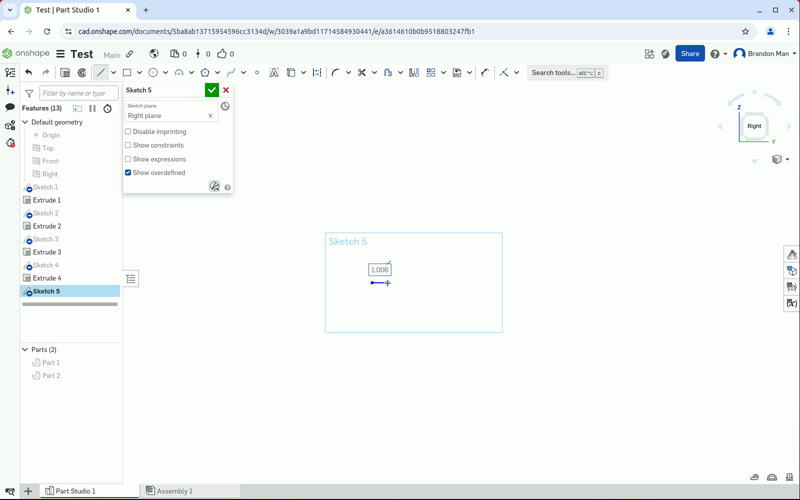
scroll(-6)
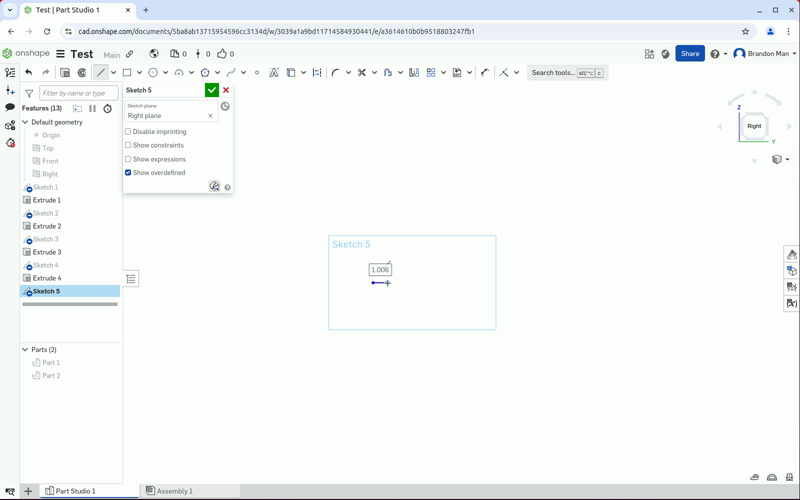
scroll(-6)
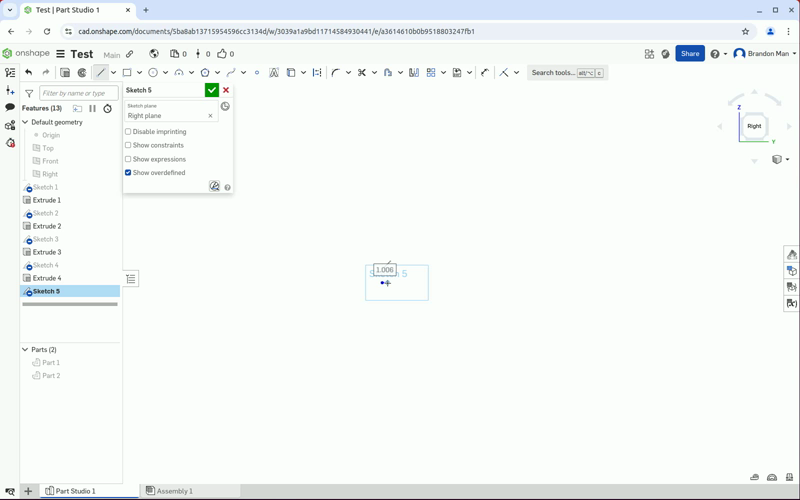
key_up(shift)
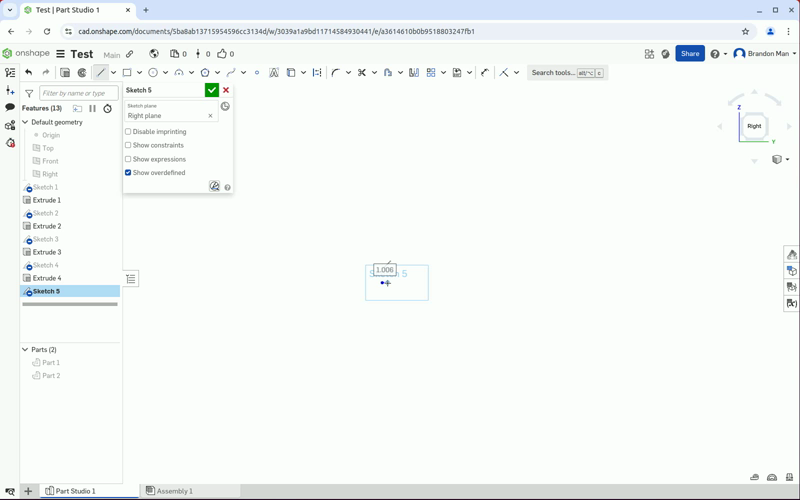
key_down(shift)
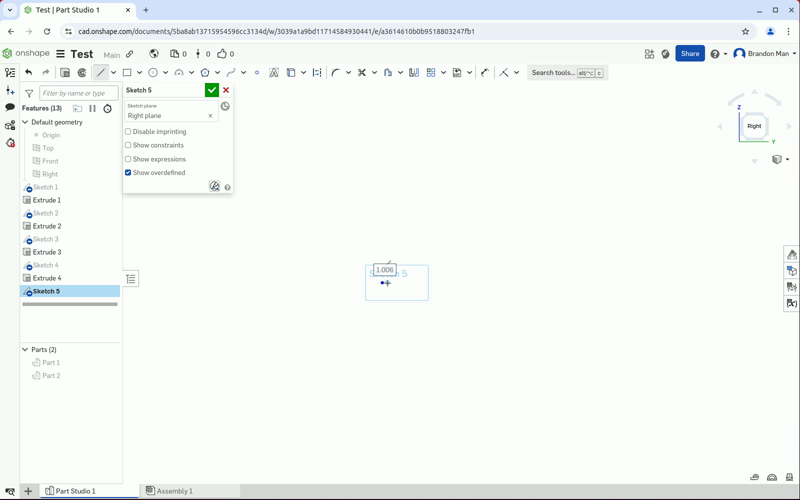
mouse_move(417, 282)
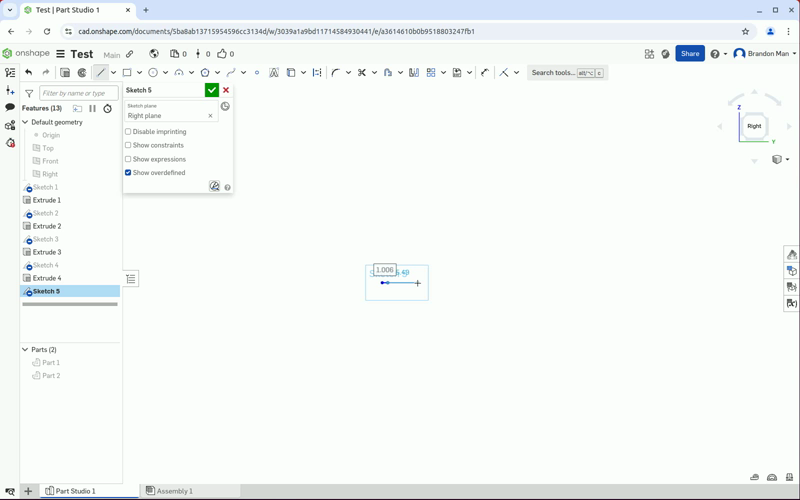
mouse_move(387, 277)
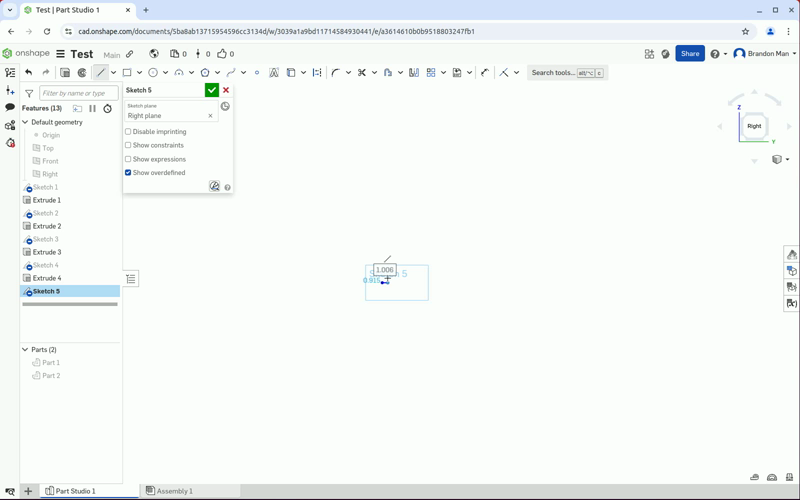
scroll(6)
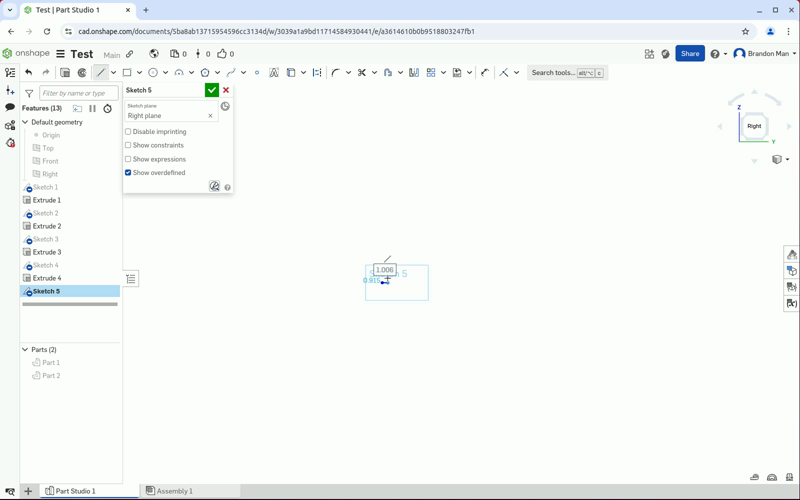
scroll(6)
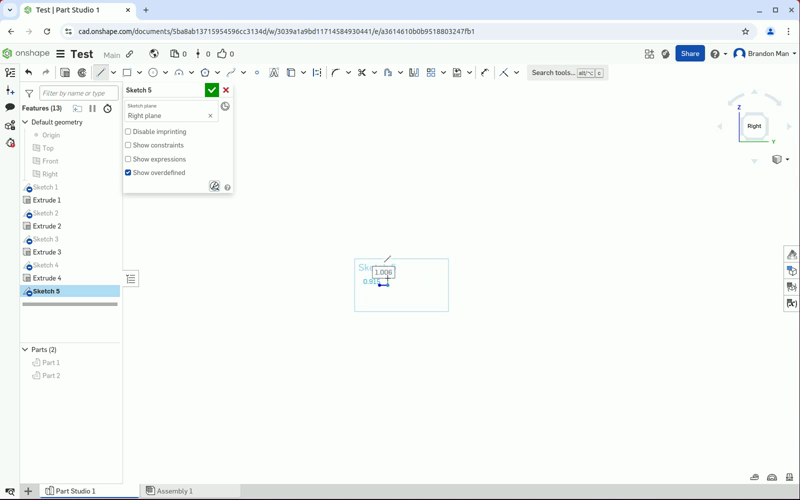
scroll(6)
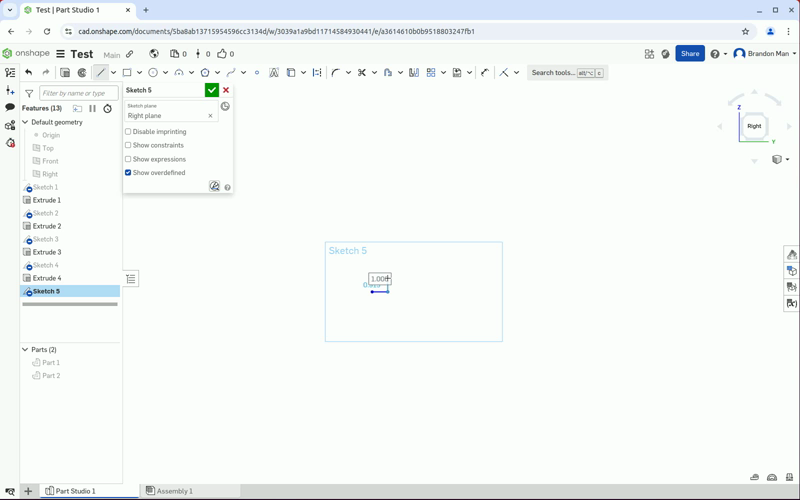
scroll(6)
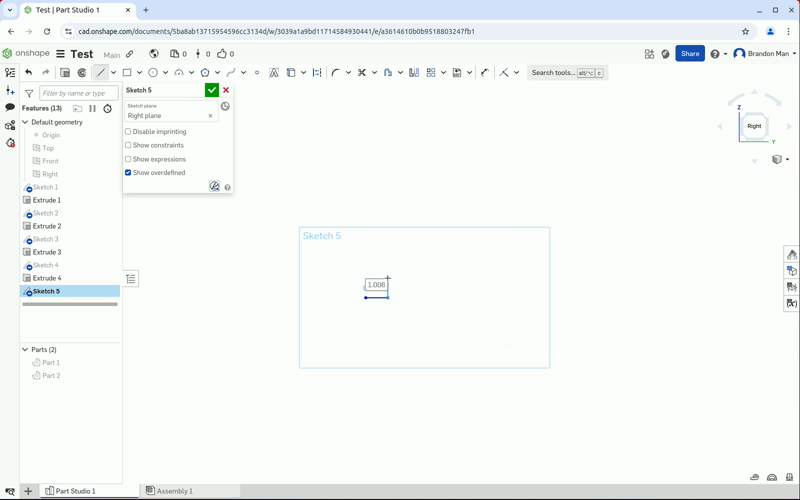
scroll(6)
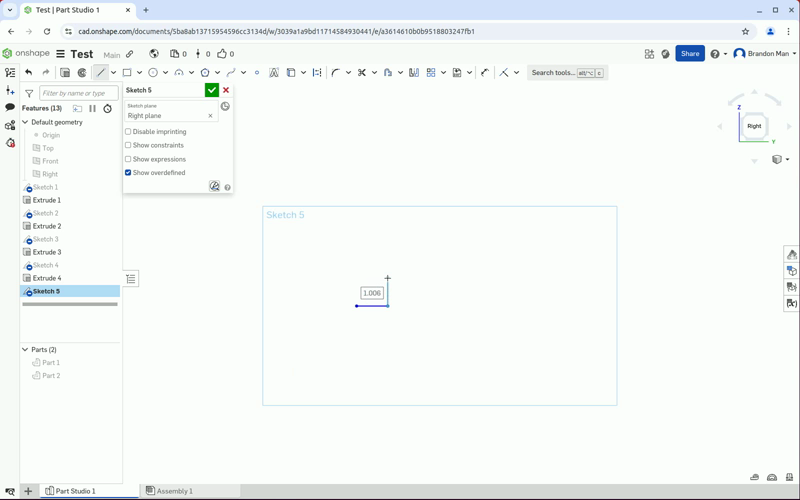
scroll(6)
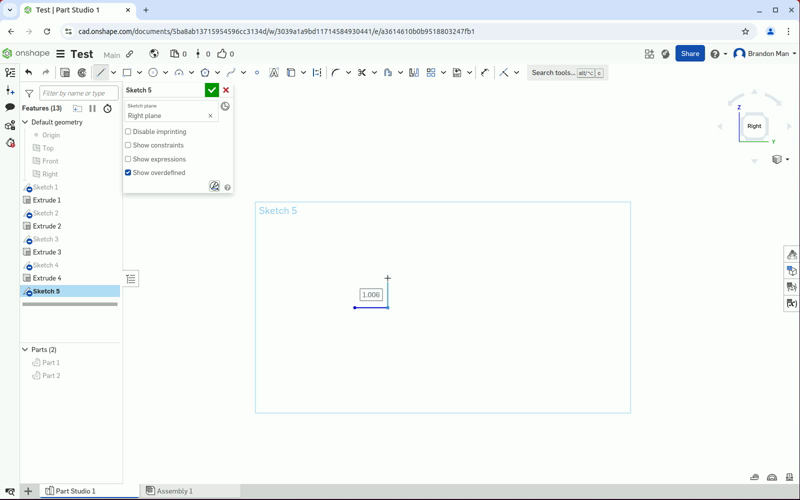
scroll(6)
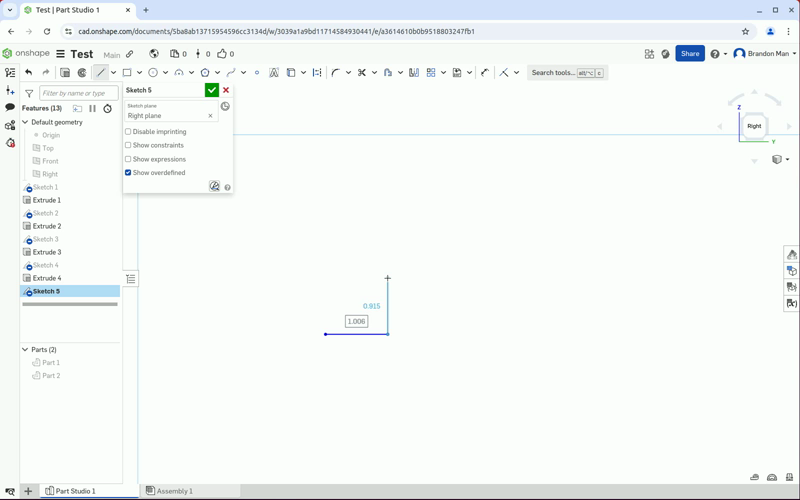
click(387, 277)
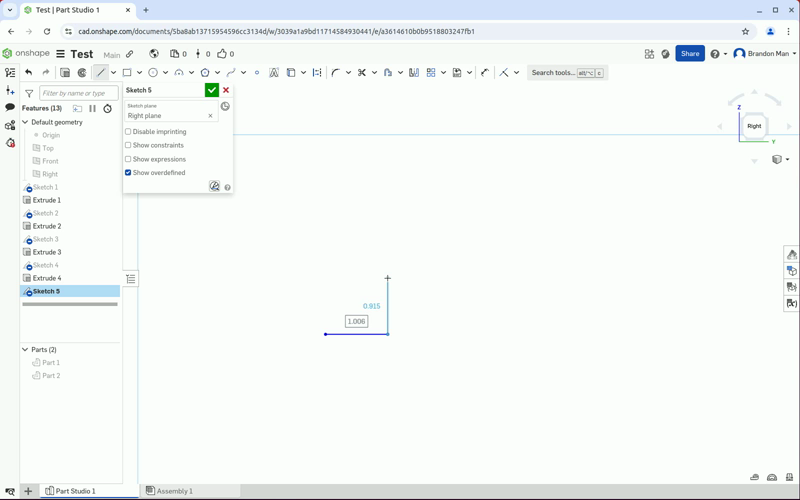
scroll(-6)
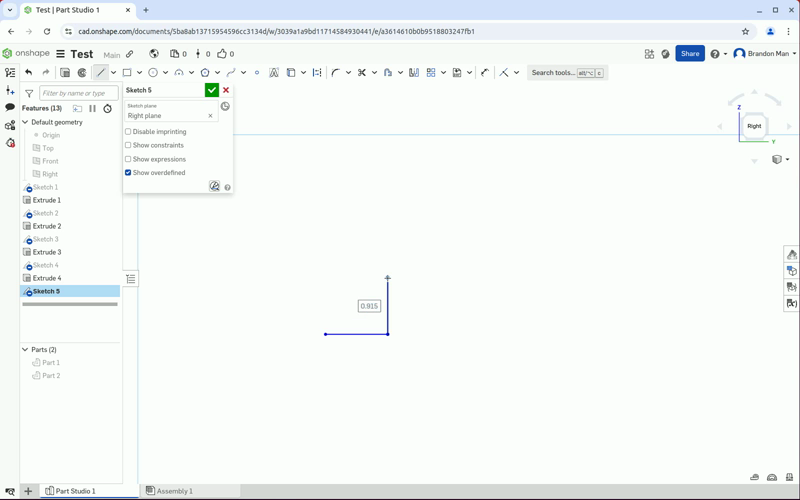
scroll(-6)
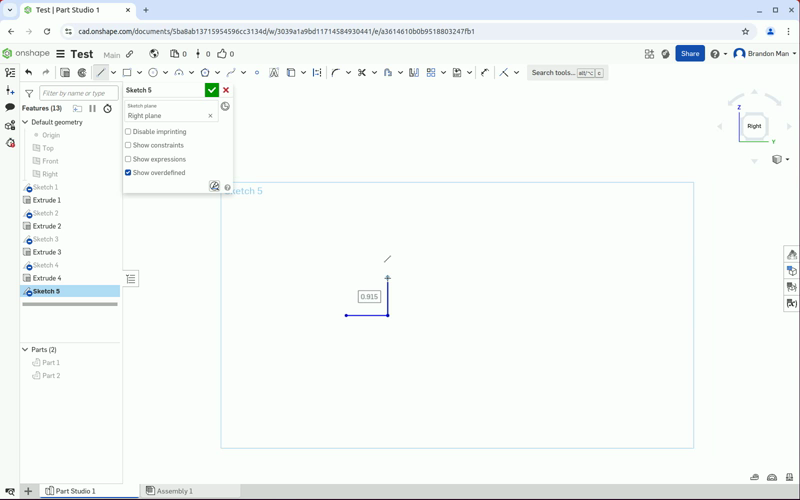
scroll(-6)
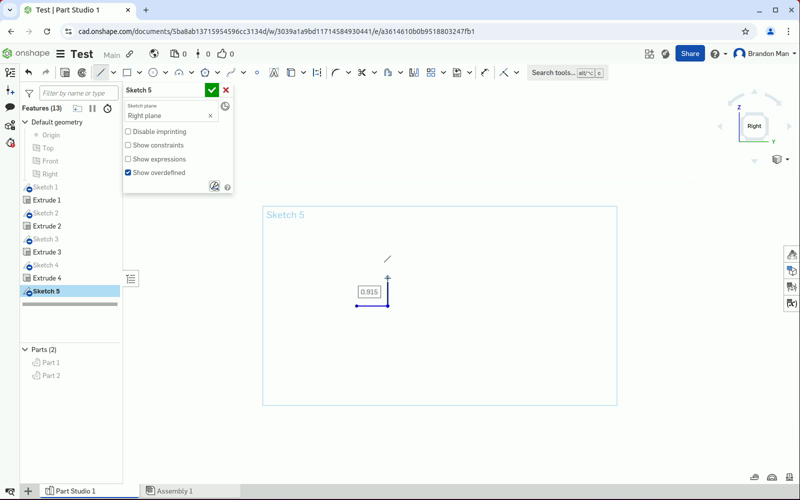
scroll(-6)
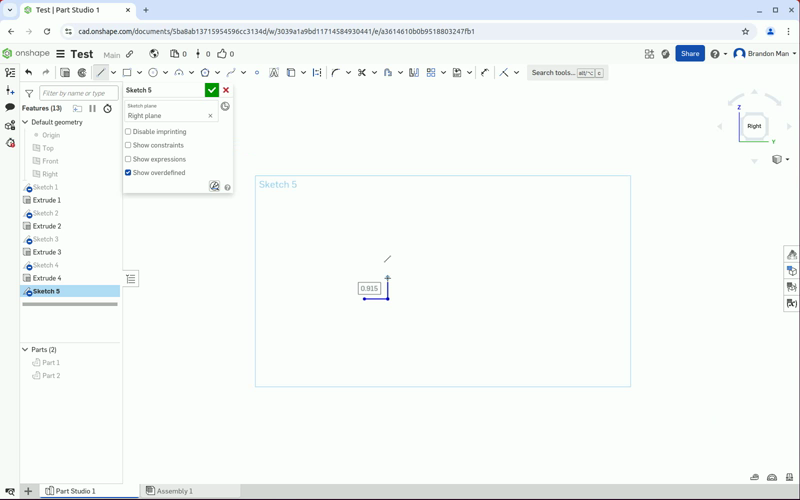
scroll(-6)
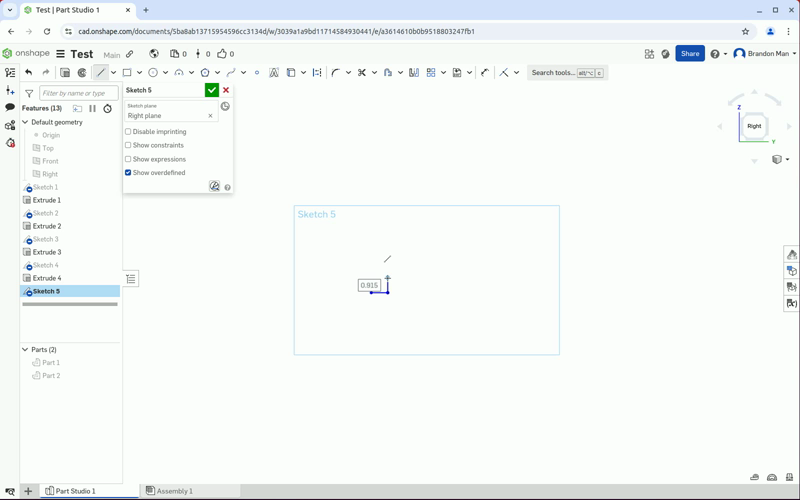
scroll(-6)
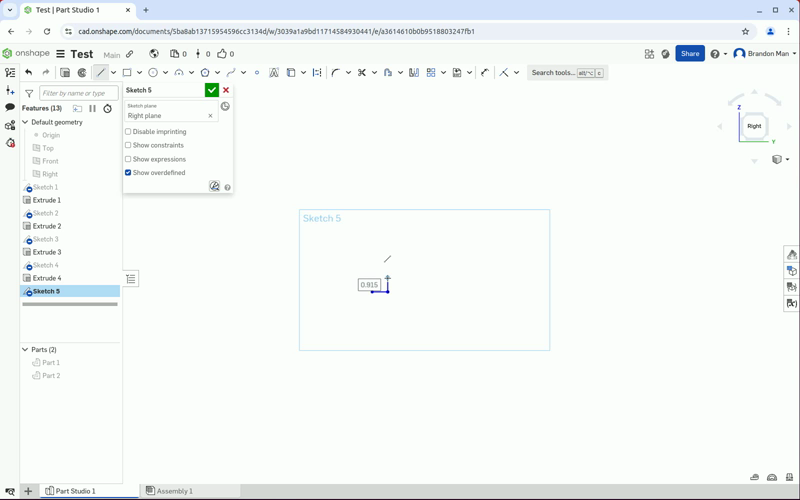
scroll(-6)
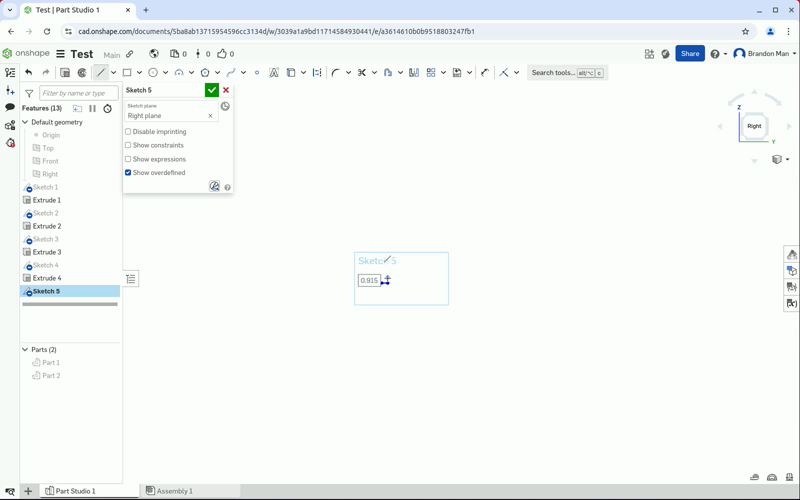
key_up(shift)
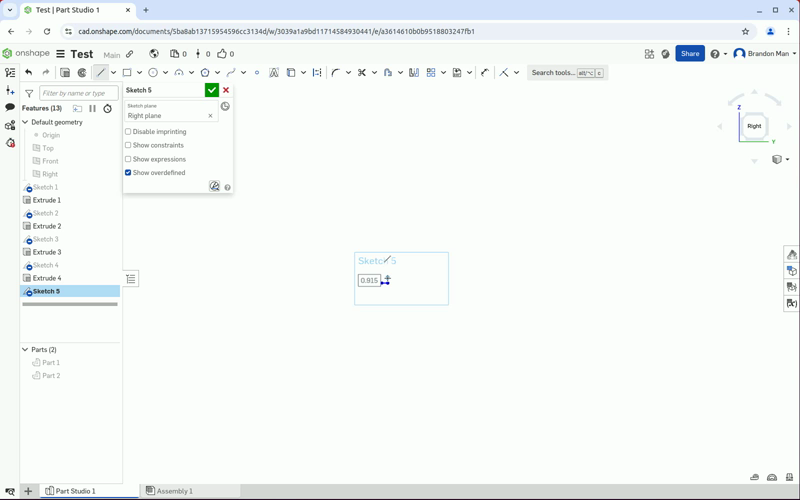
key_down(shift)
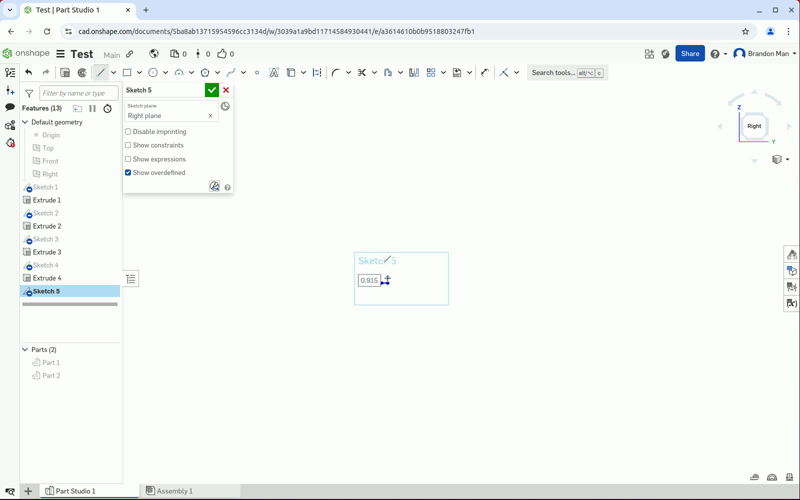
mouse_move(417, 277)
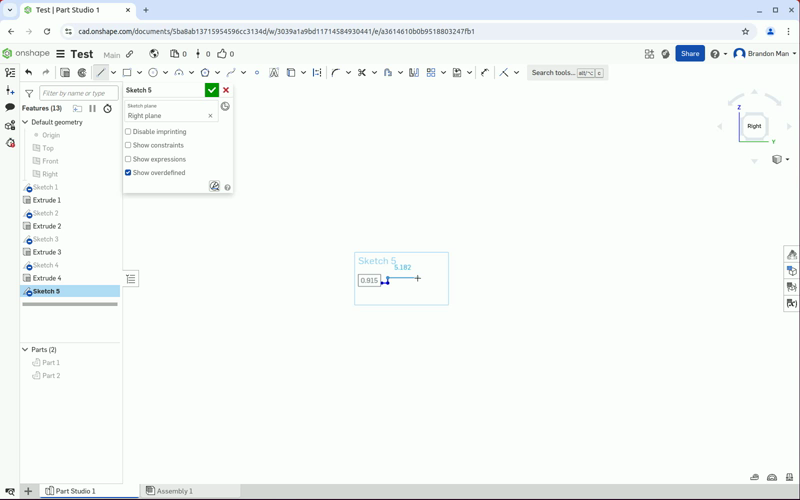
mouse_move(387, 266)
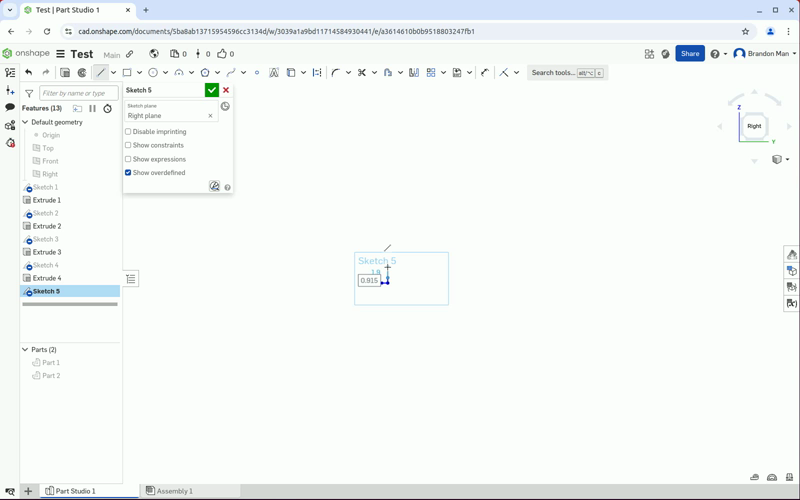
click(387, 266)
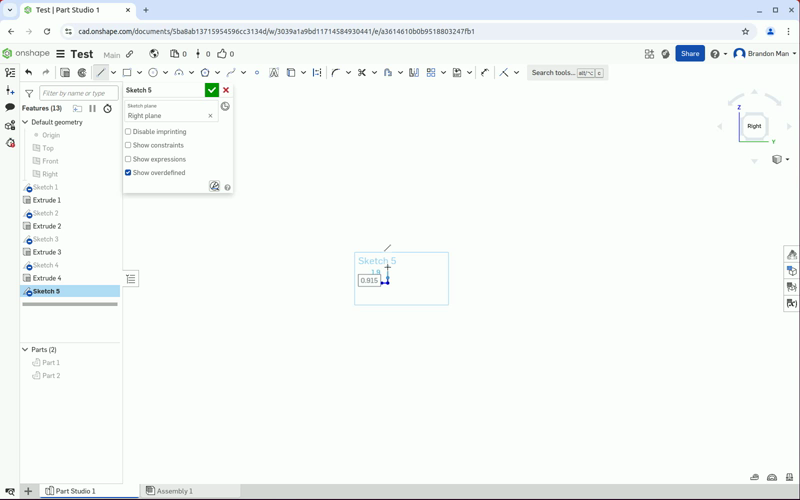
key_up(shift)
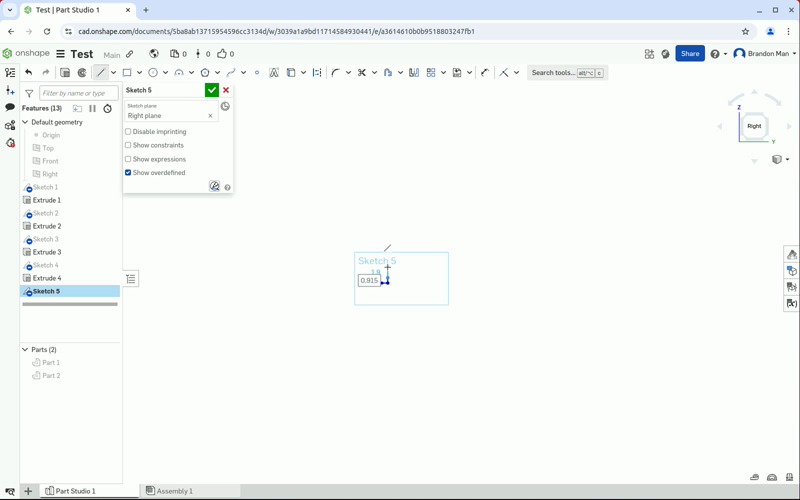
key_down(shift)
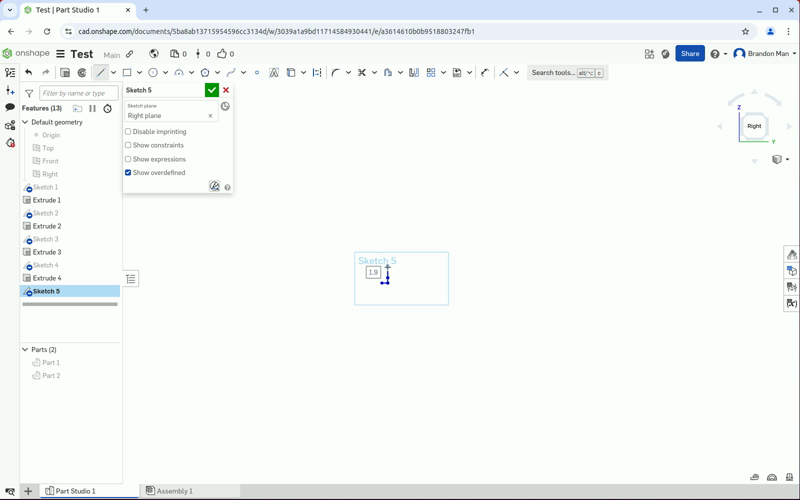
mouse_move(417, 266)
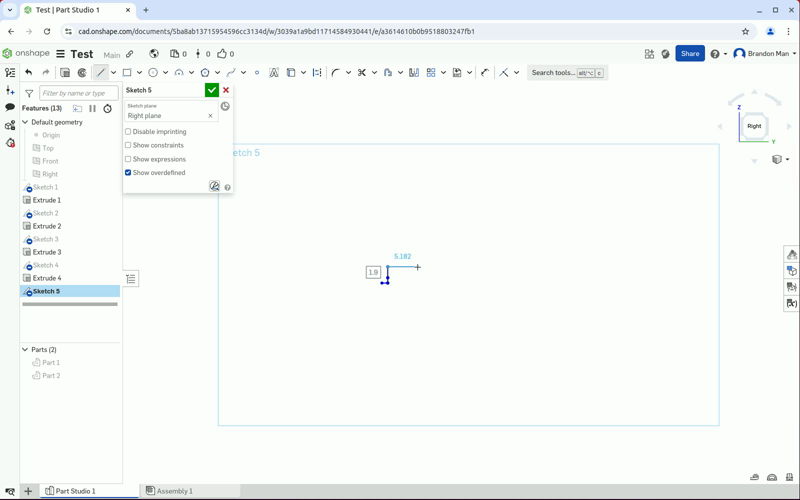
mouse_move(382, 266)
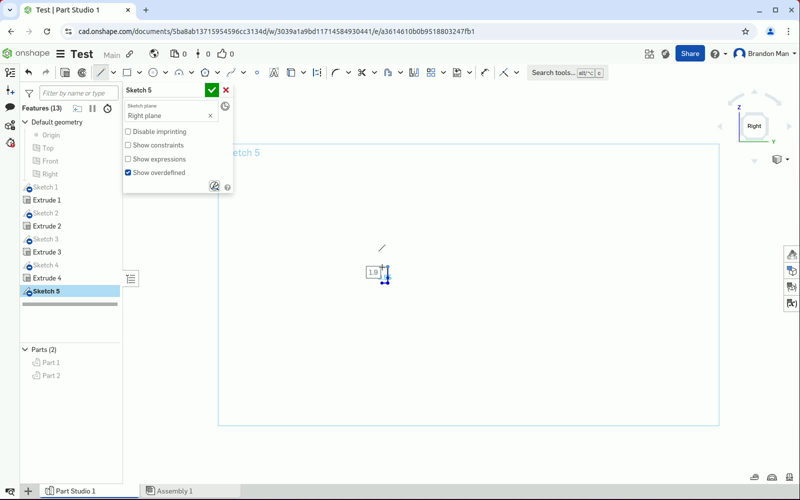
scroll(6)
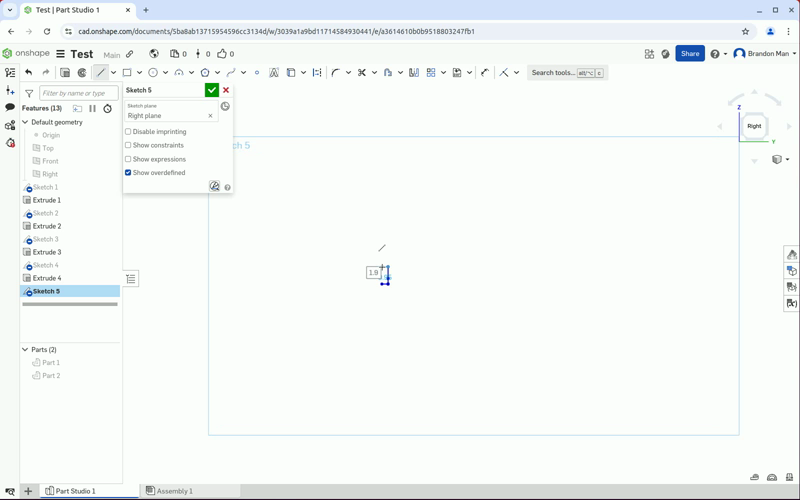
scroll(6)
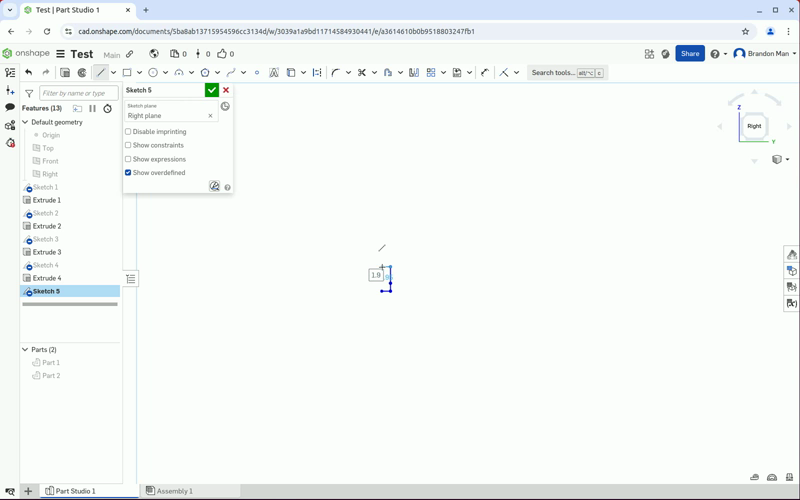
scroll(6)
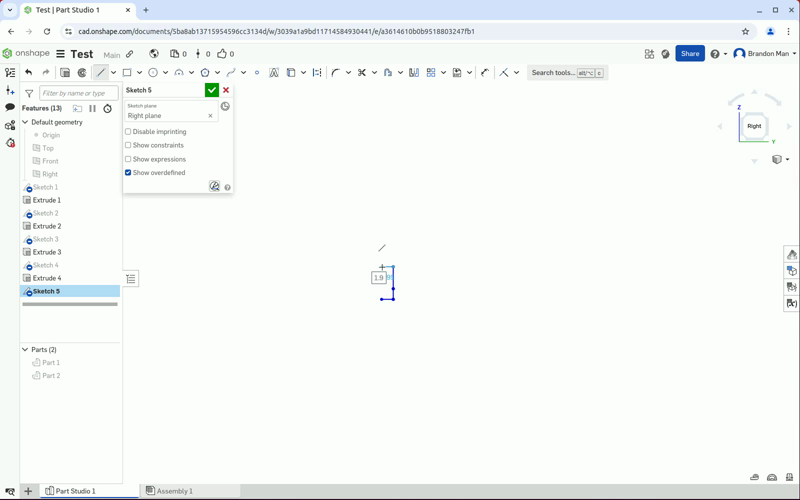
scroll(6)
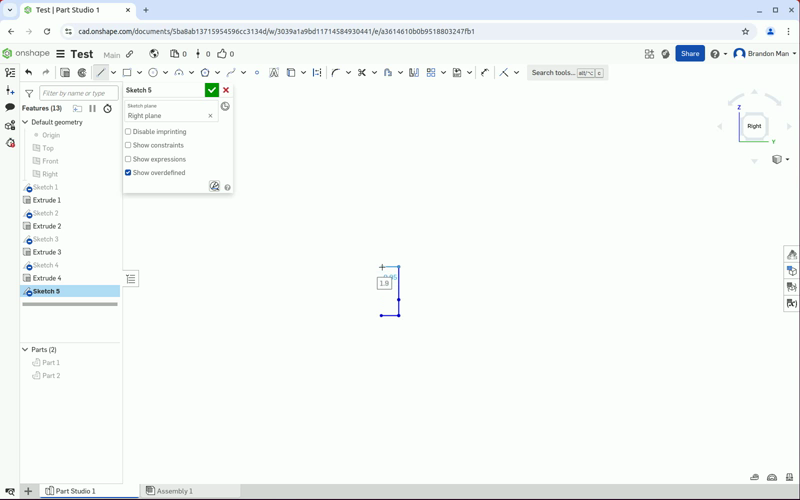
scroll(6)
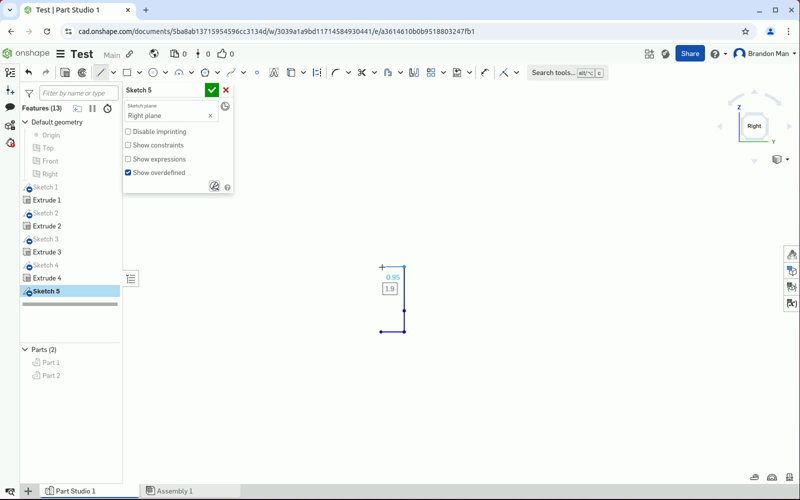
scroll(6)
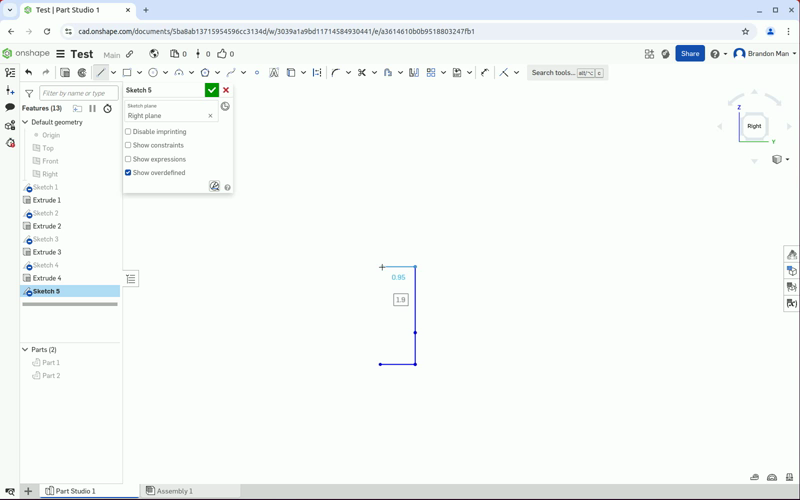
scroll(6)
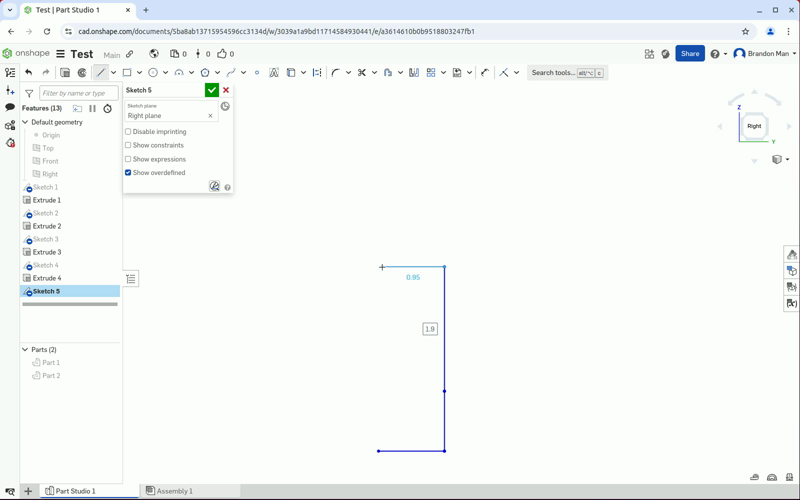
click(382, 266)
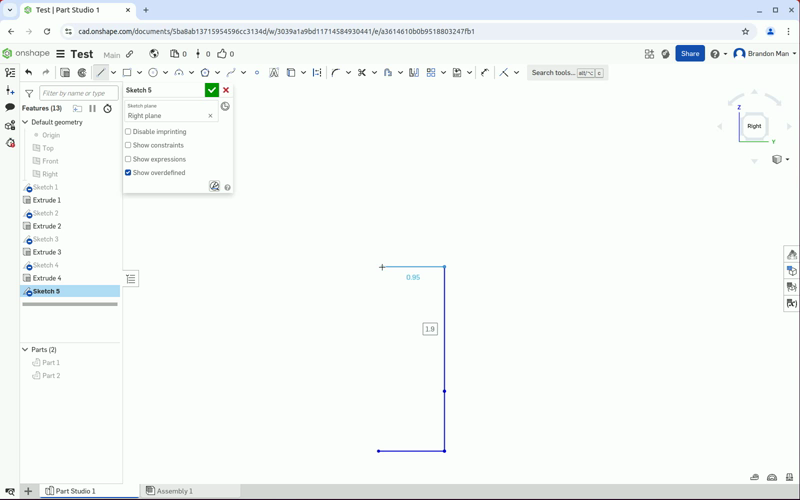
scroll(-6)
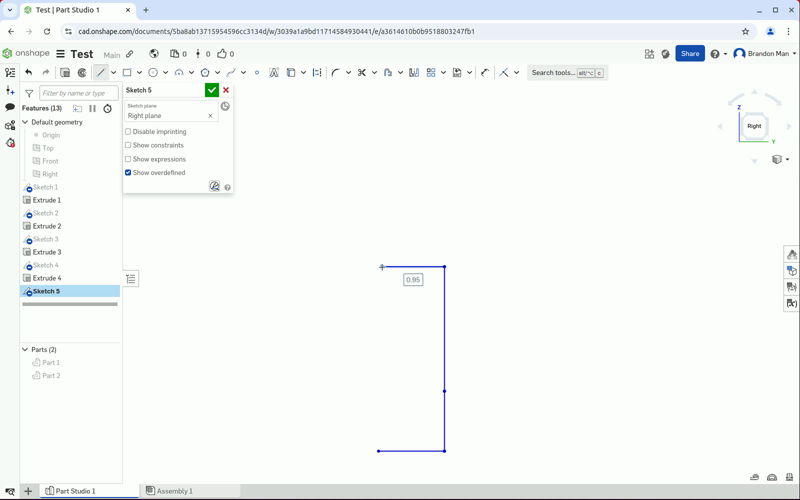
scroll(-6)
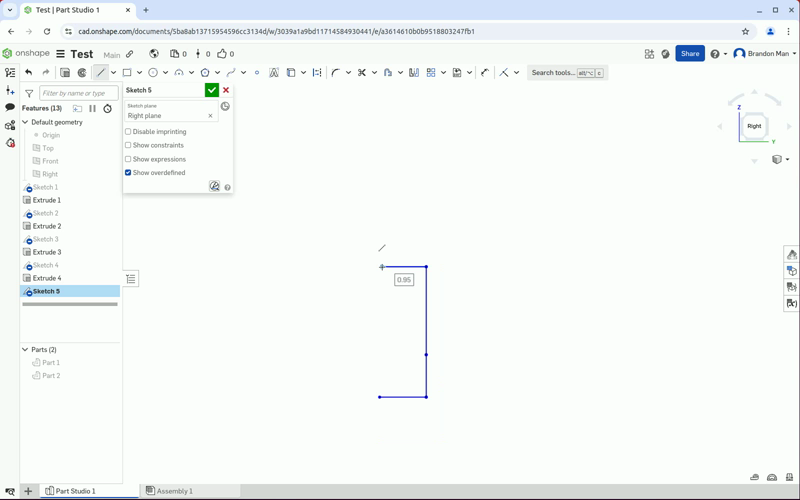
scroll(-6)
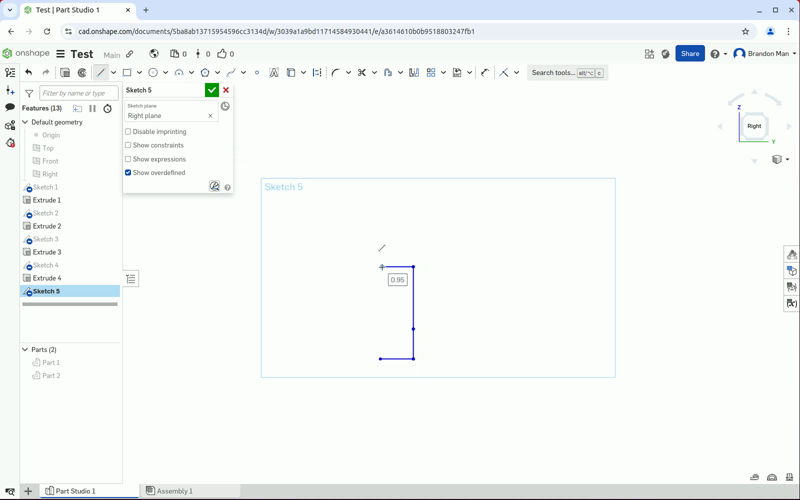
scroll(-6)
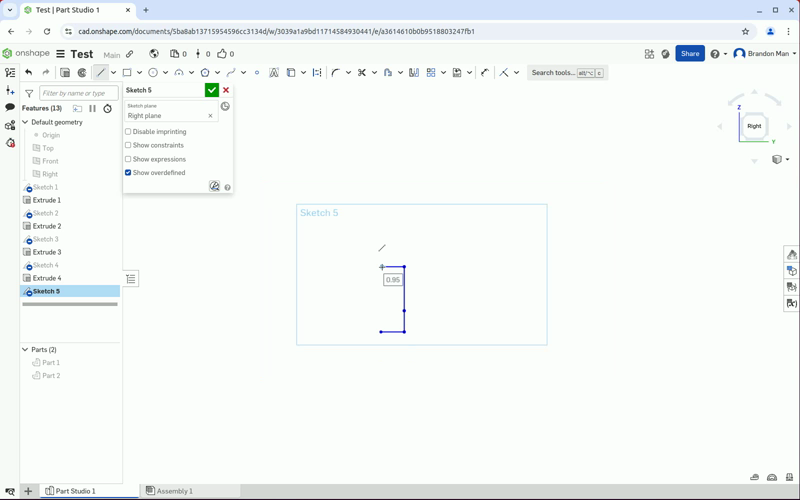
scroll(-6)
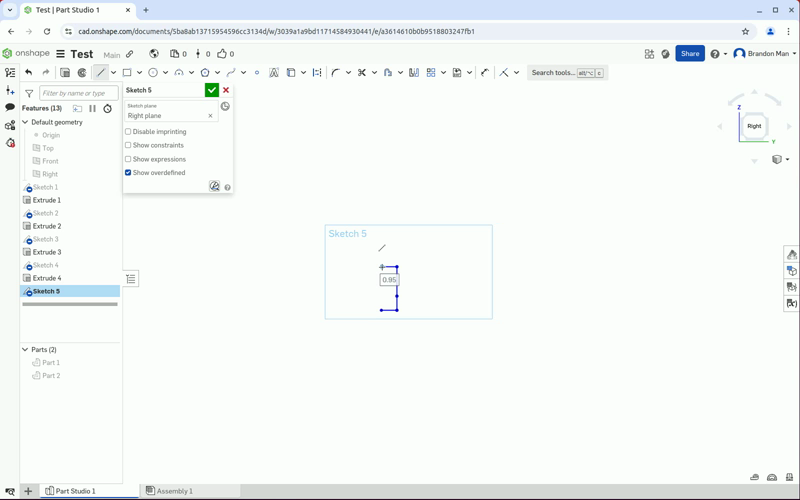
scroll(-6)
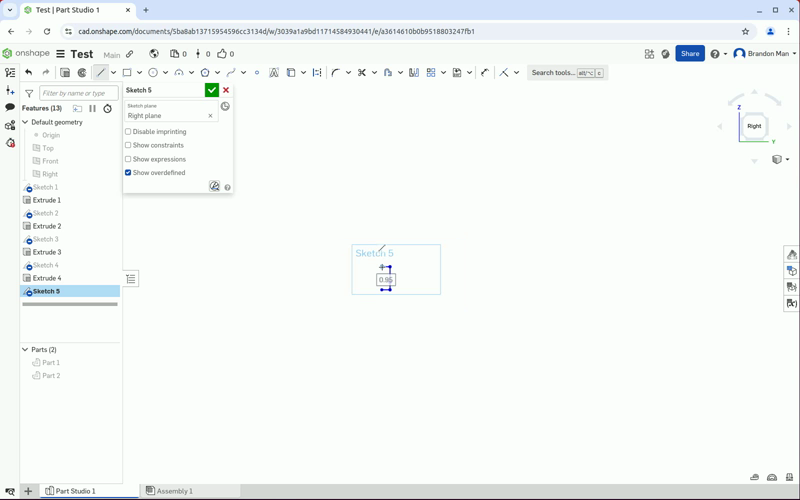
scroll(-6)
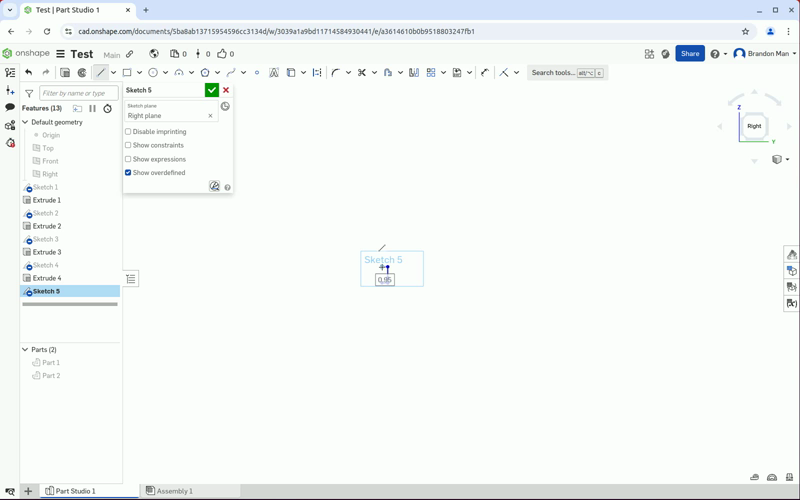
key_up(shift)
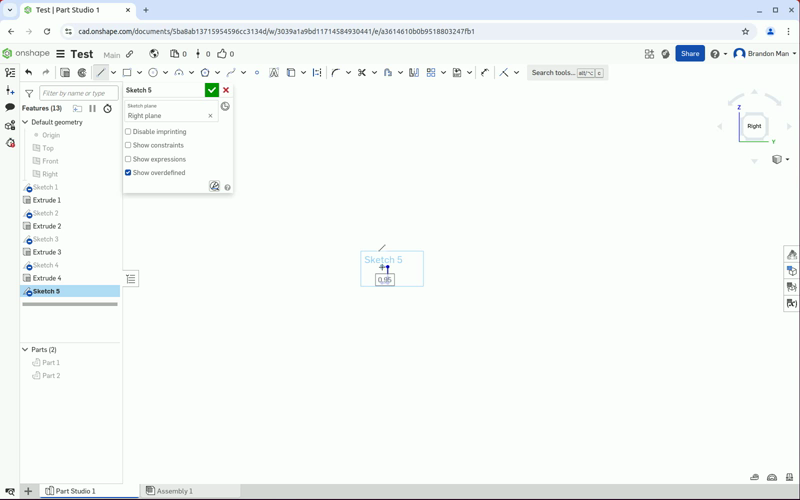
mouse_move(412, 266)
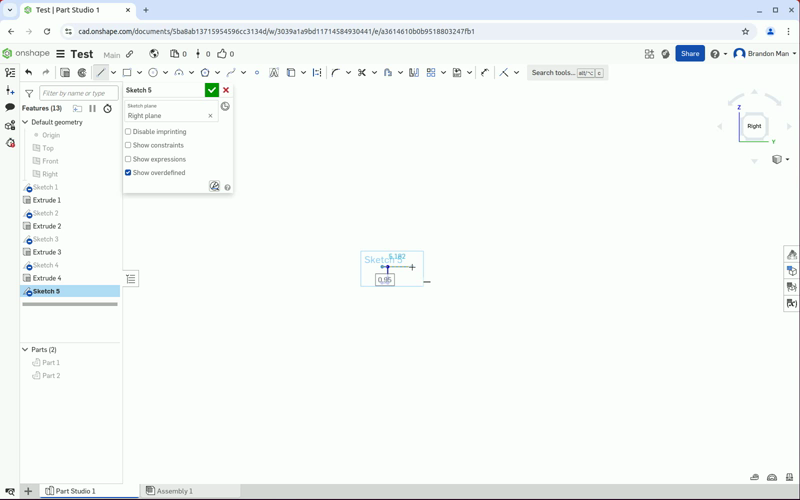
key_down(shift)
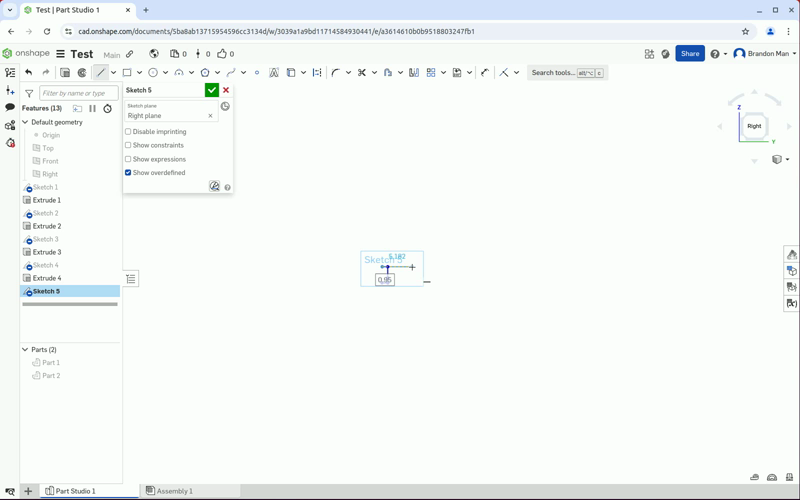
mouse_move(382, 282)
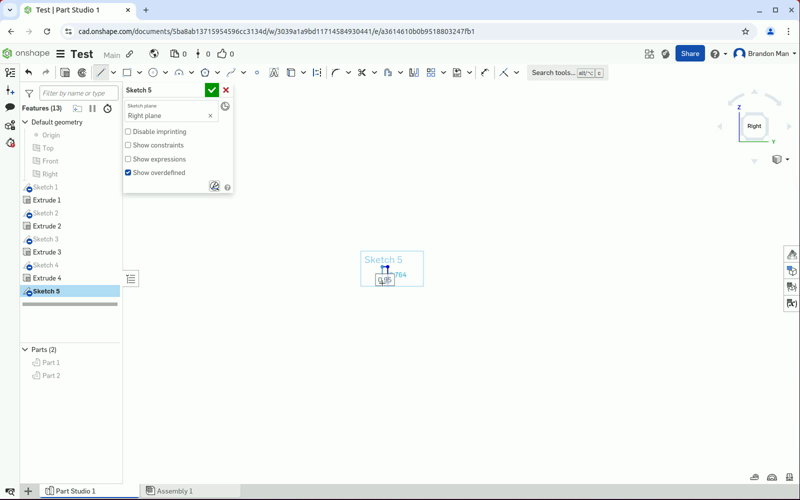
key_up(shift)
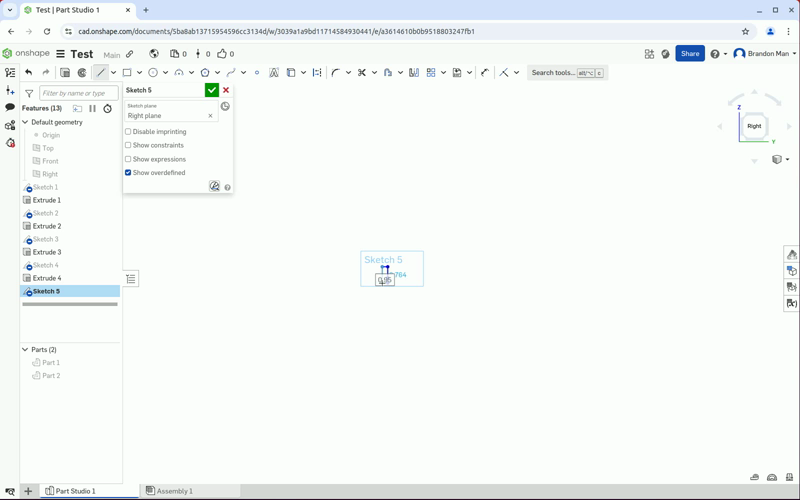
click(382, 282)
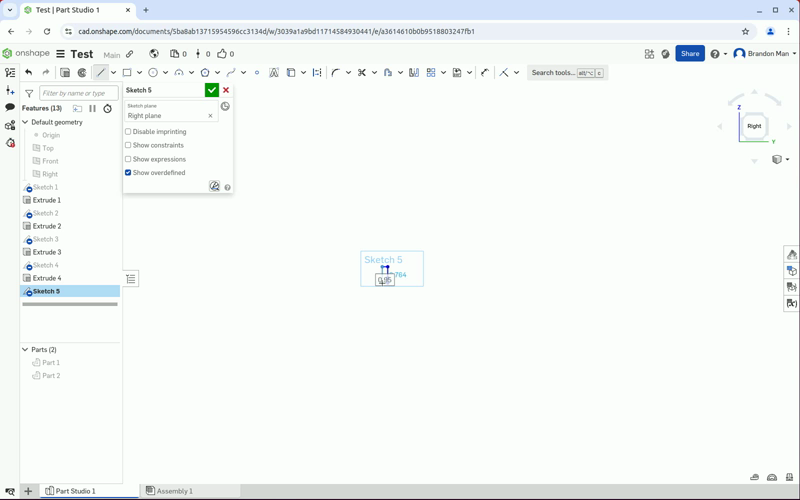
key(esc)
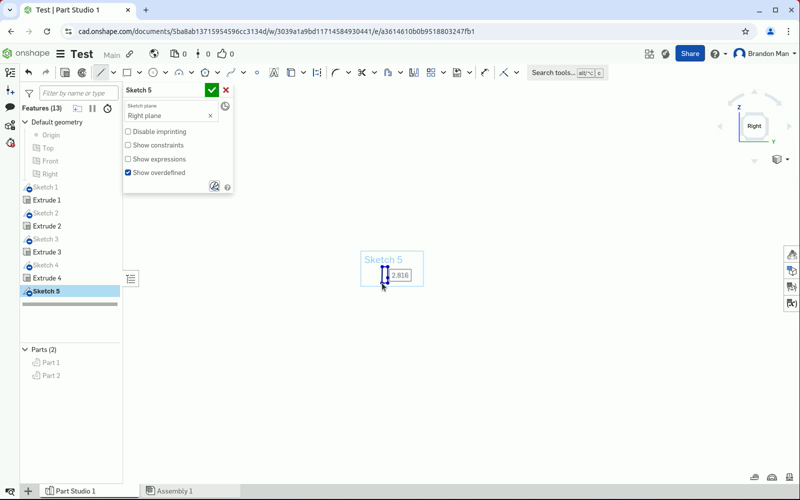
mouse_move(387, 278)
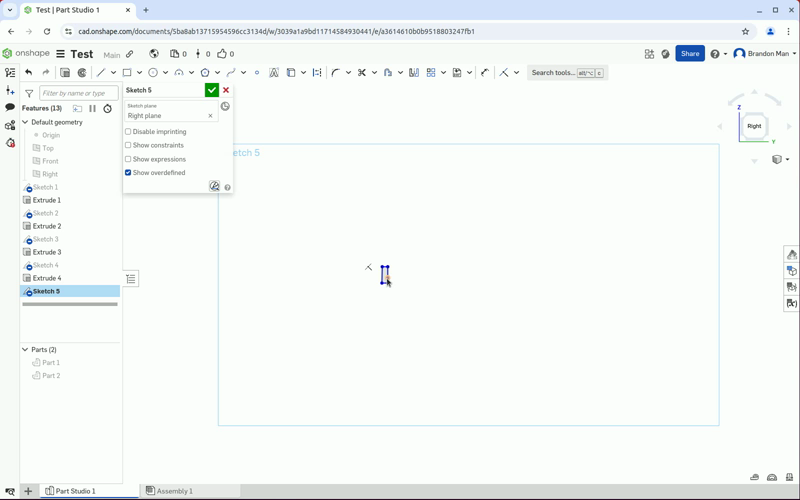
scroll(6)
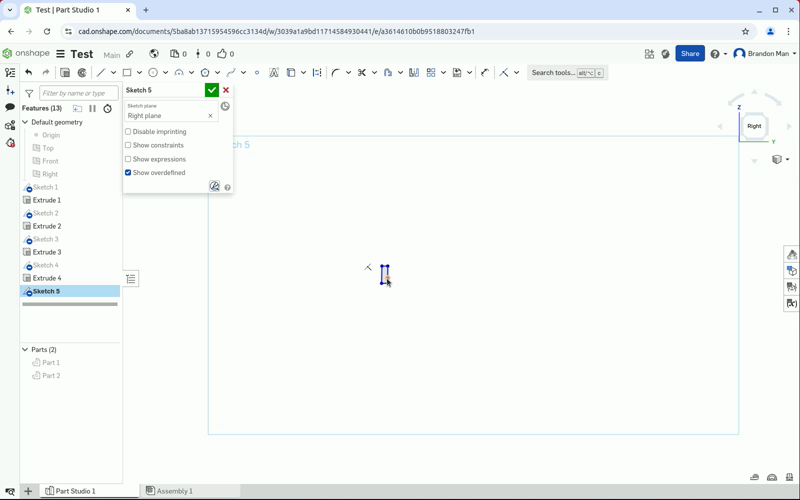
scroll(6)
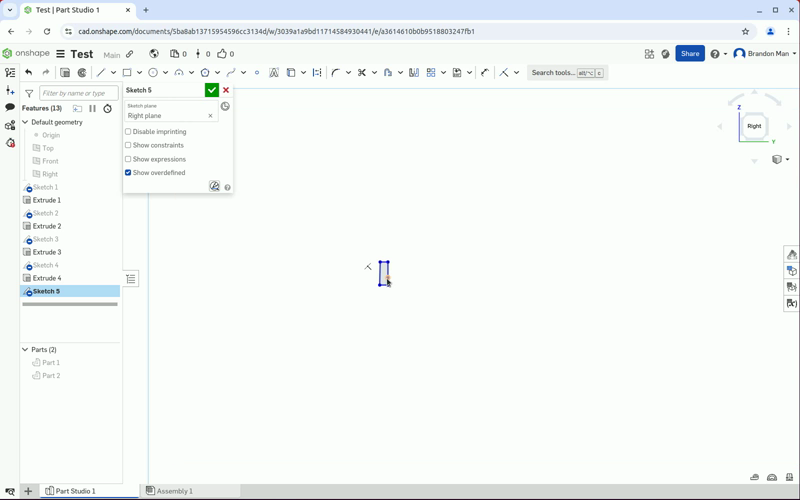
scroll(6)
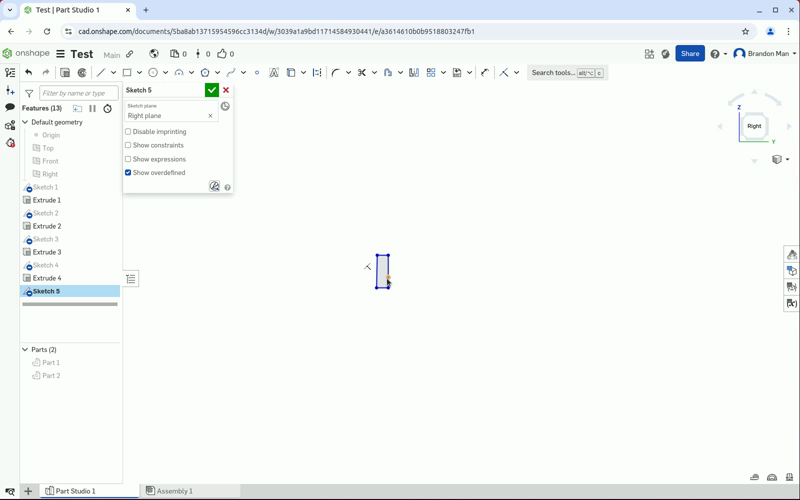
scroll(6)
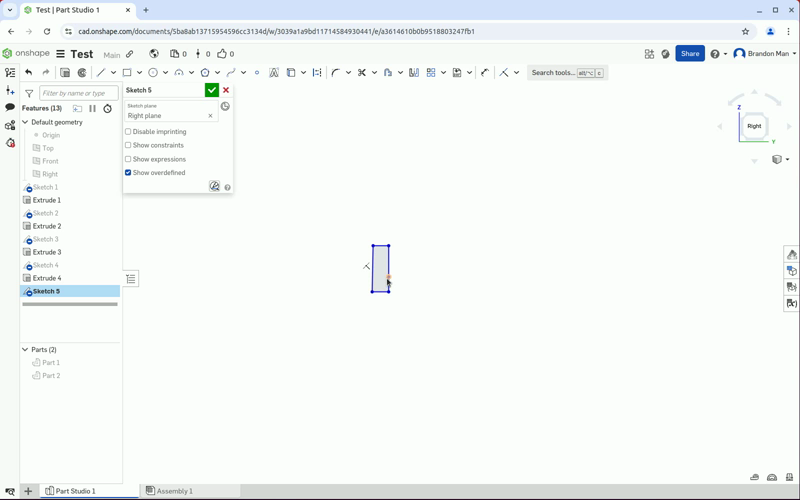
scroll(6)
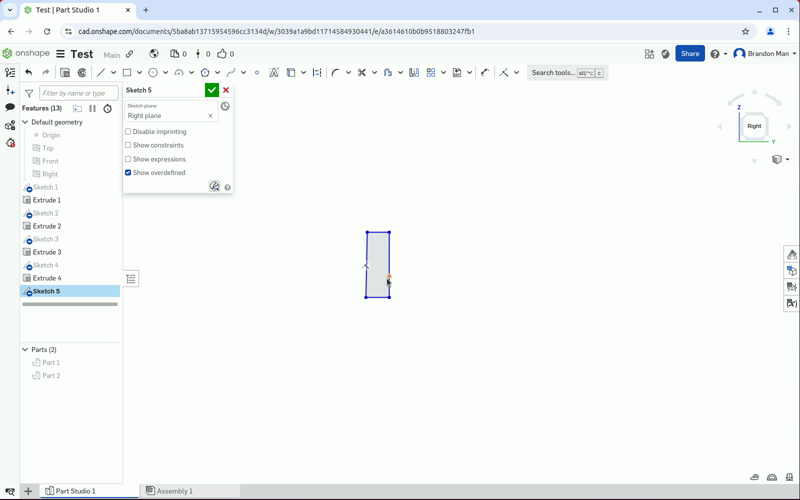
scroll(6)
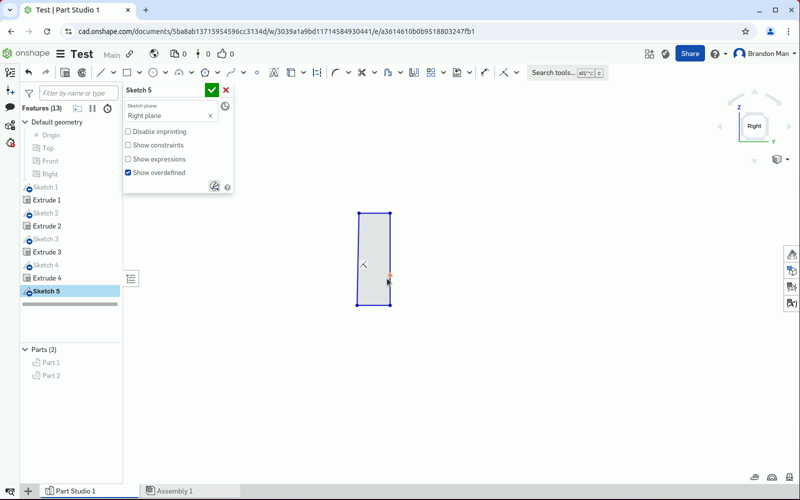
scroll(6)
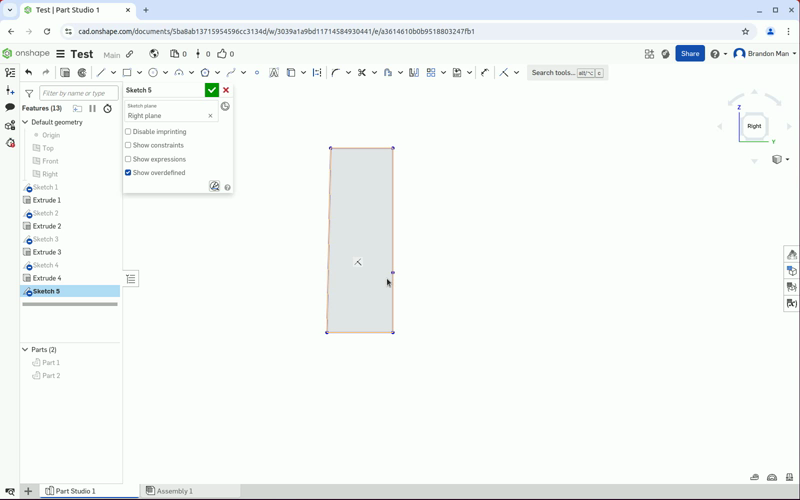
click(387, 278)
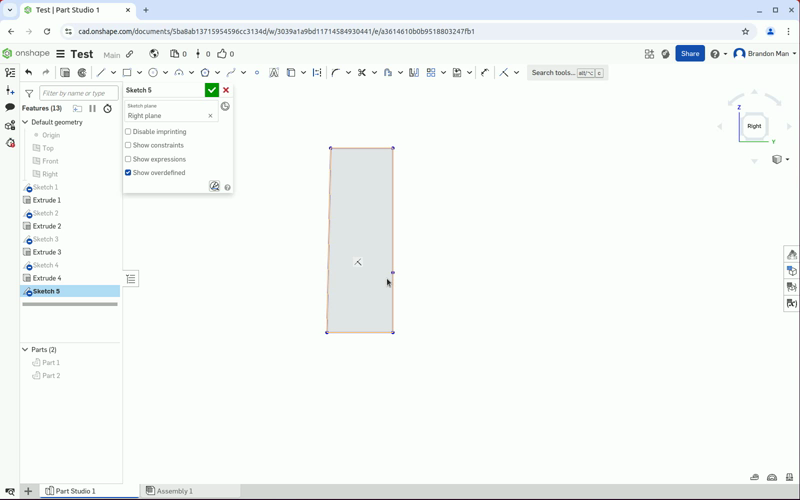
scroll(-6)
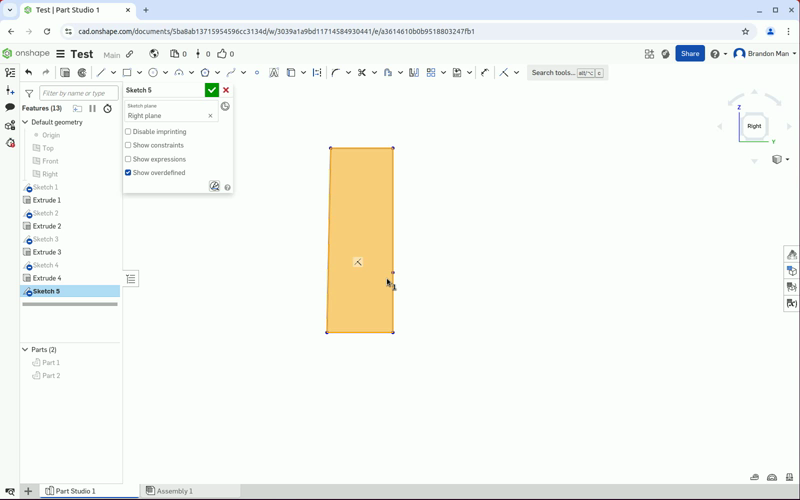
scroll(-6)
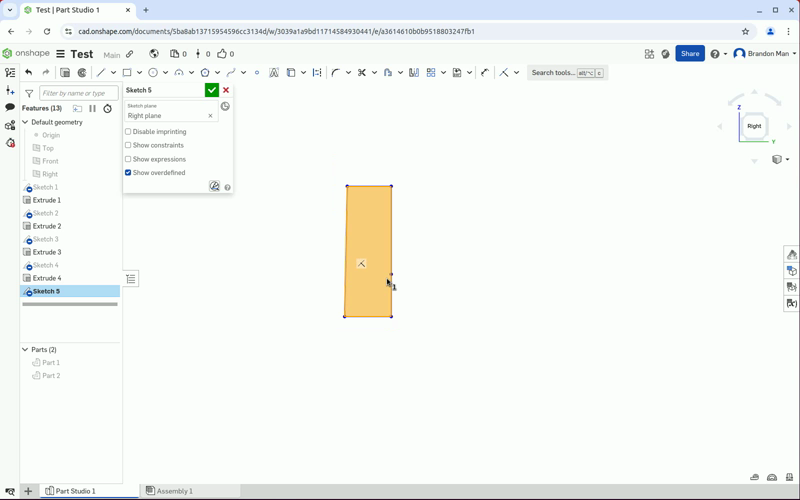
scroll(-6)
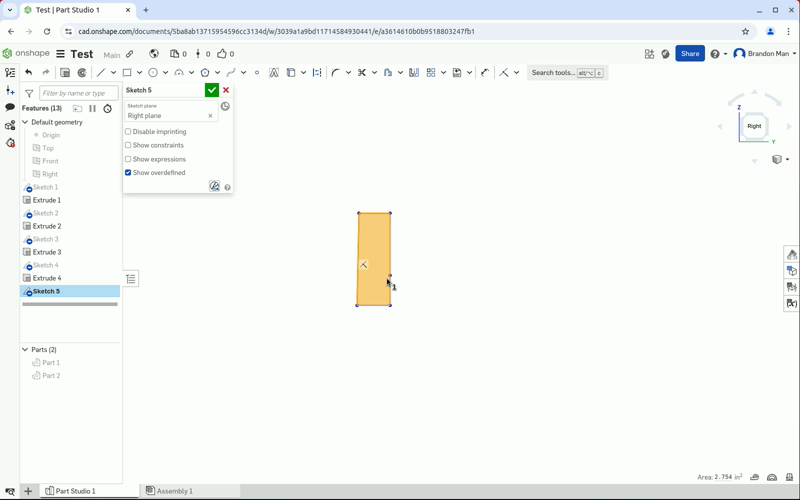
scroll(-6)
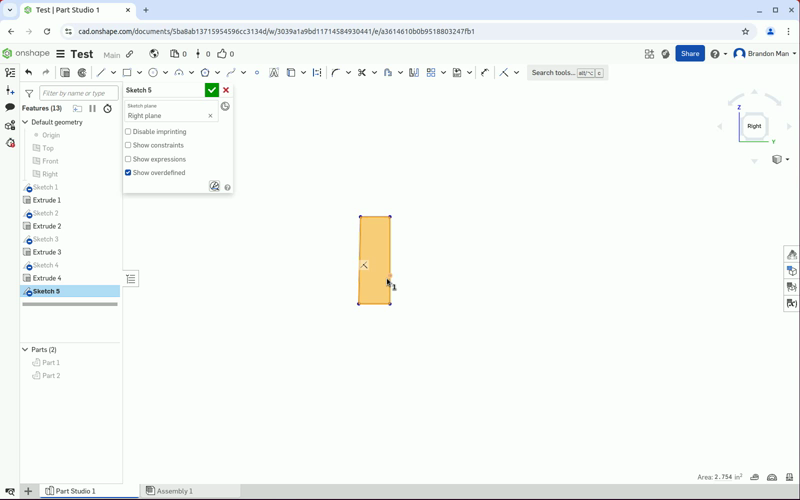
scroll(-6)
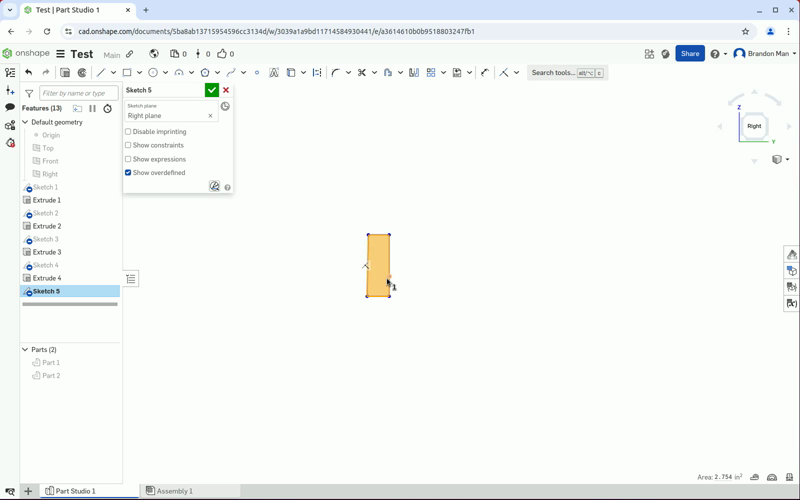
scroll(-6)
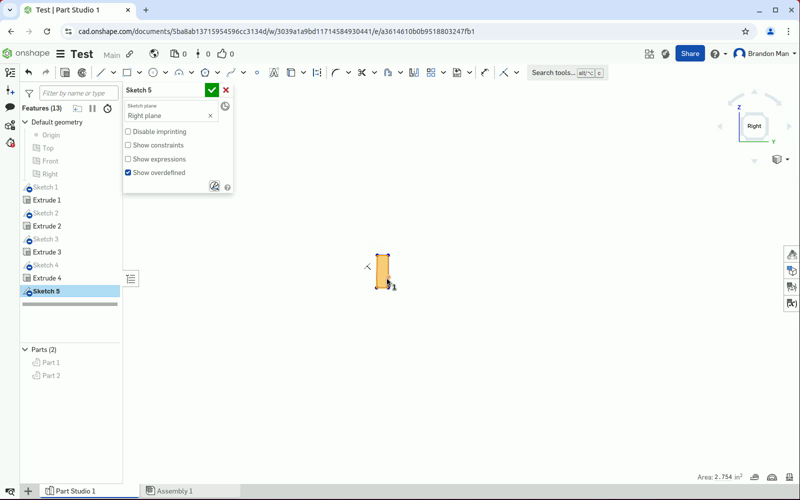
scroll(-6)
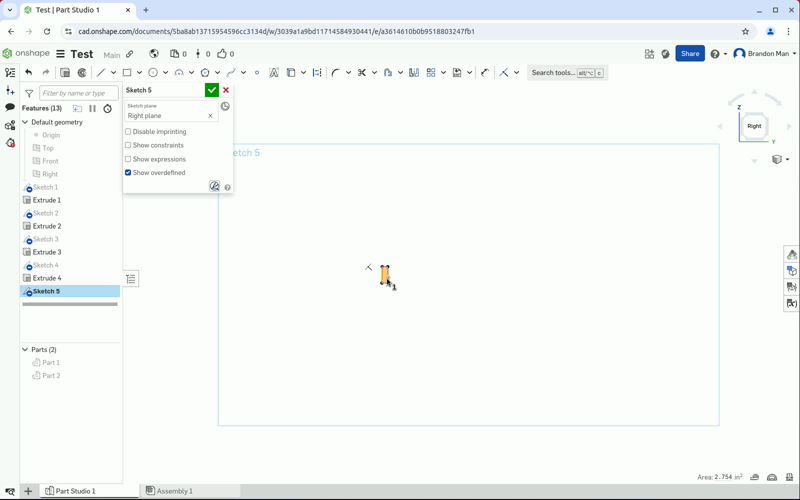
mouse_move(73, 352)
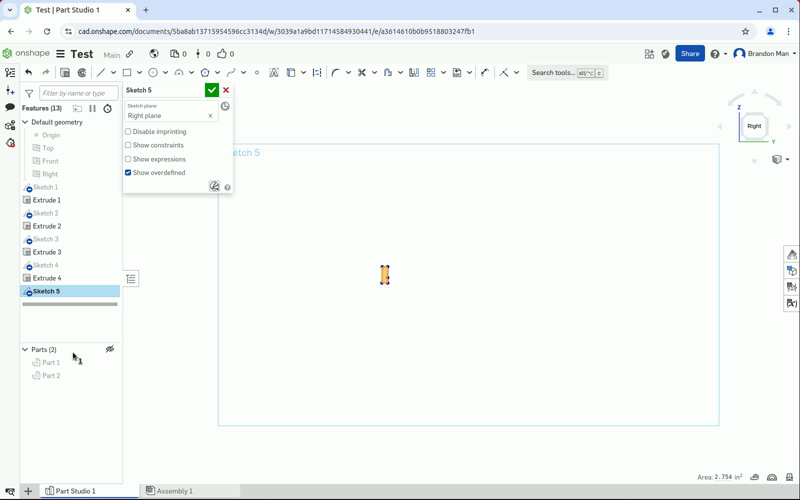
key(shift+y)
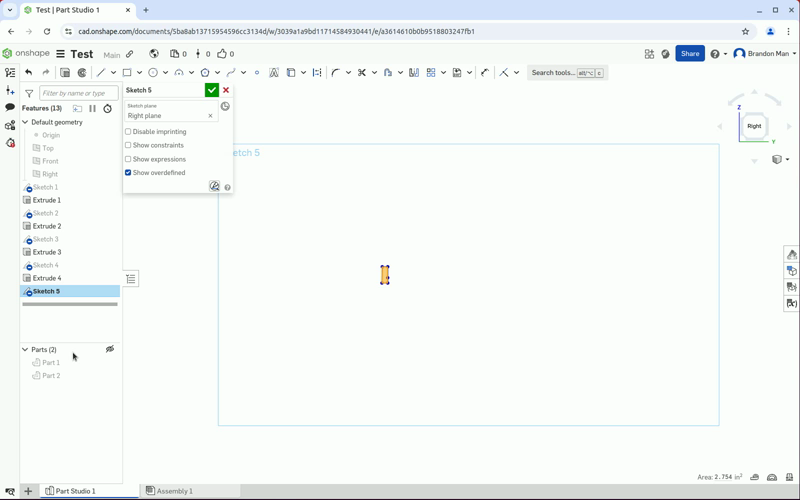
key(shift+e)
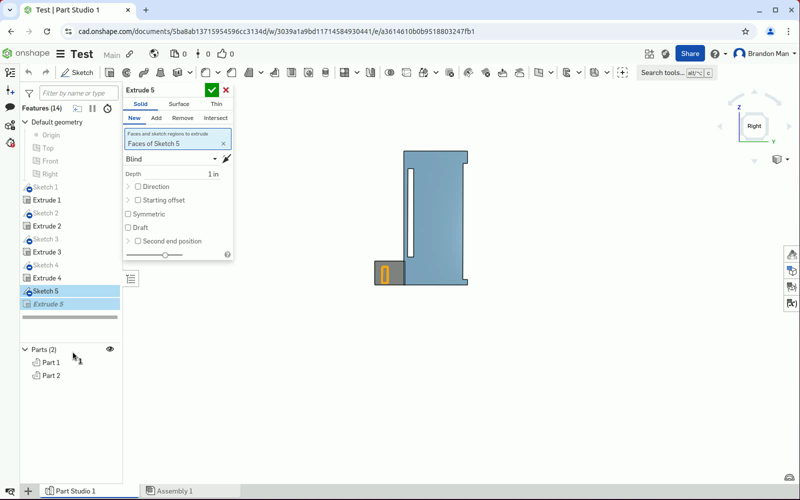
mouse_move(143, 106)
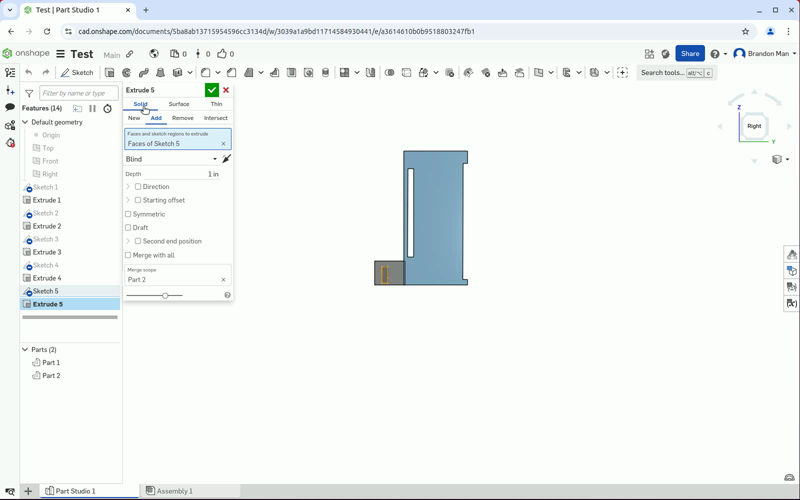
click(143, 106)
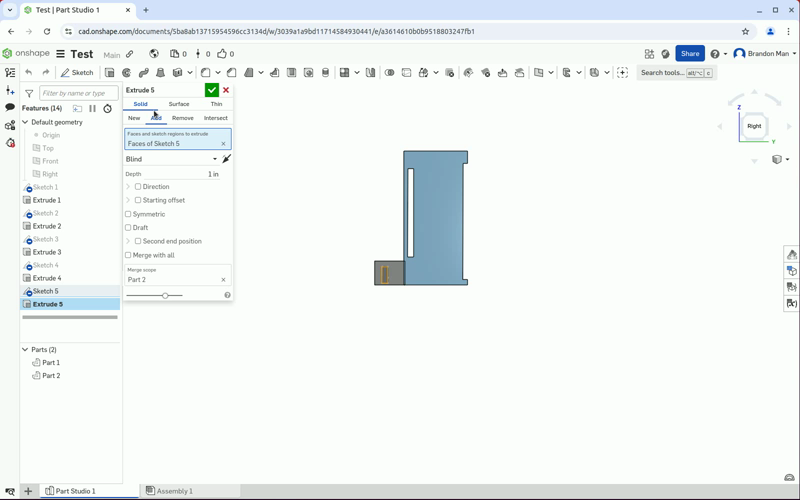
mouse_move(186, 120)
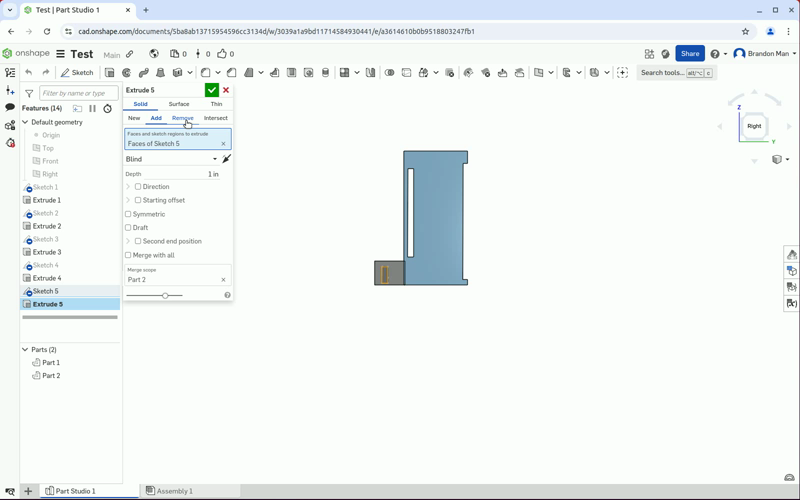
click(186, 120)
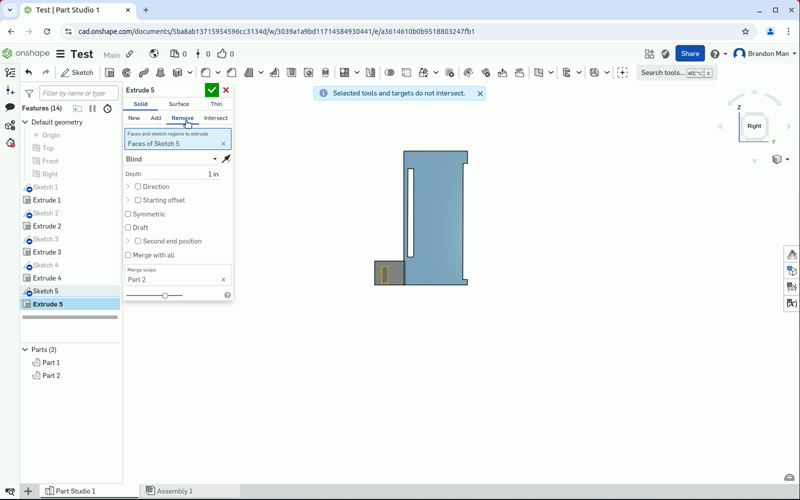
key(tab, 4)
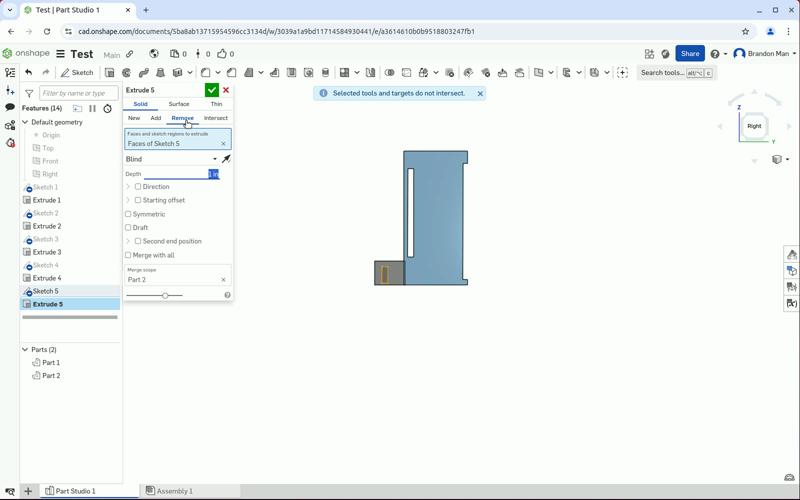
text(-1.685)
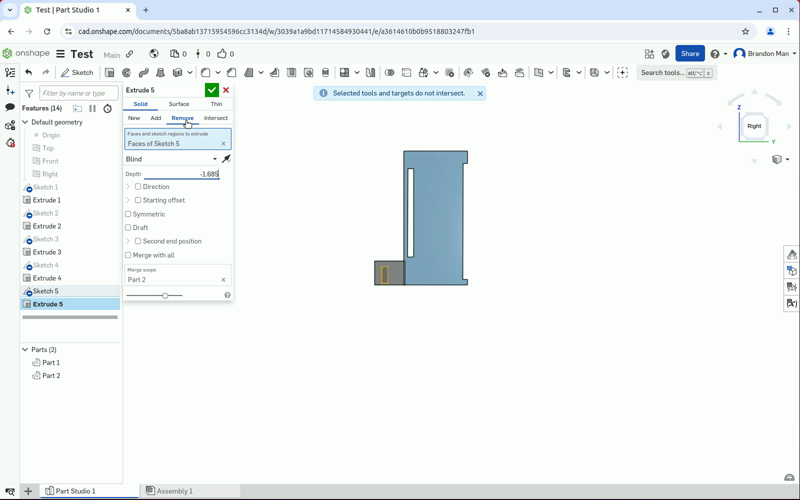
key(tab, 6)
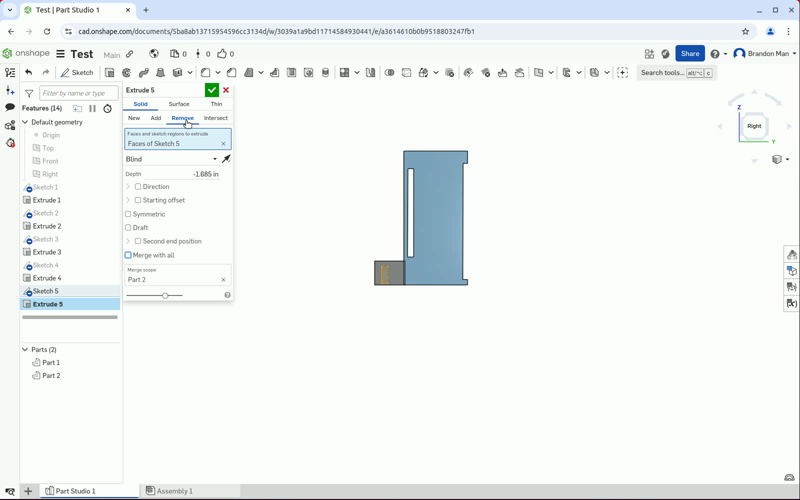
key(space)
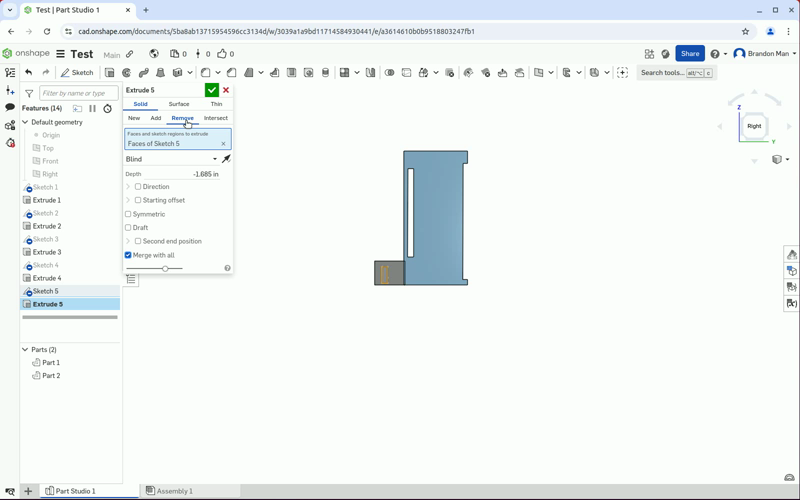
key(enter)
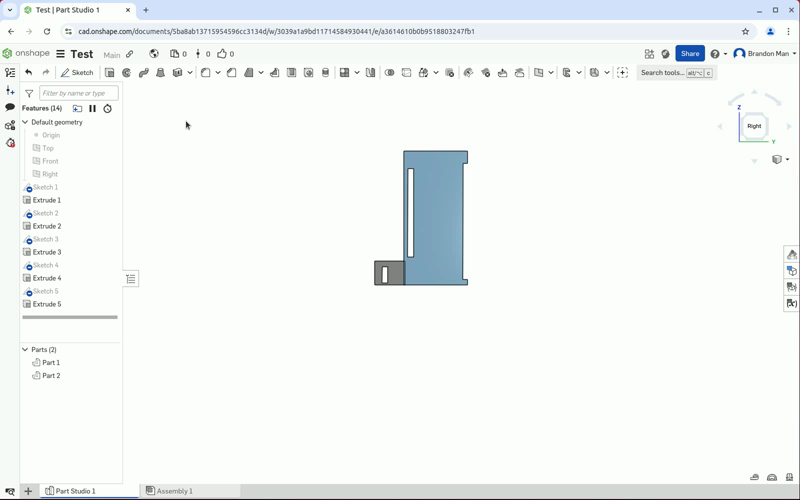
key(shift+h)
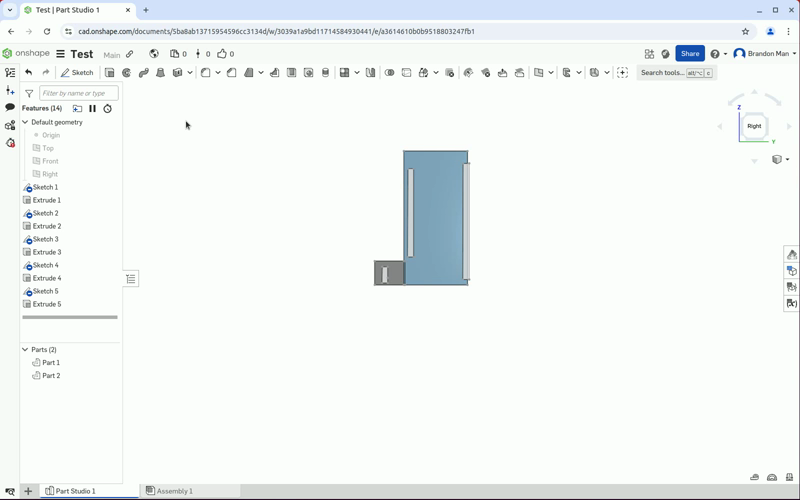
key(shift+h)
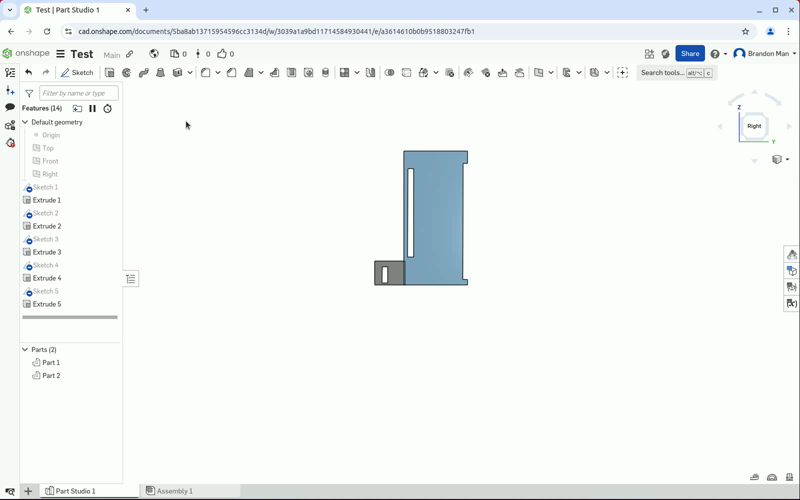
mouse_move(73, 189)
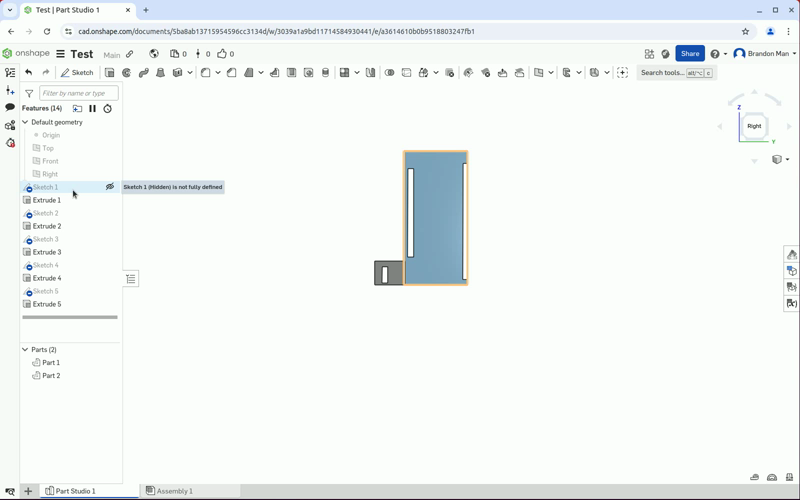
click(73, 189)
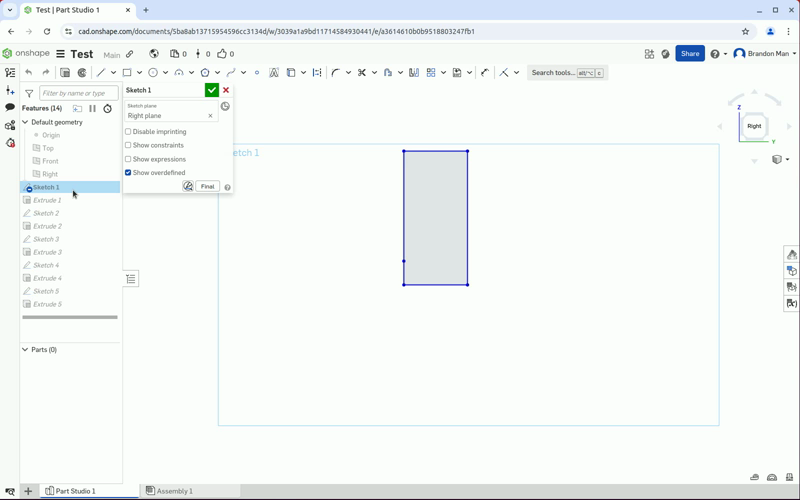
mouse_move(229, 92)
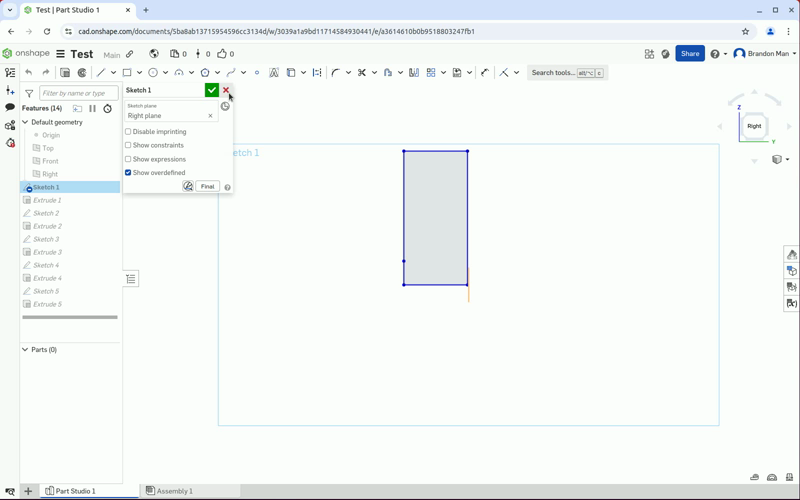
click(229, 92)
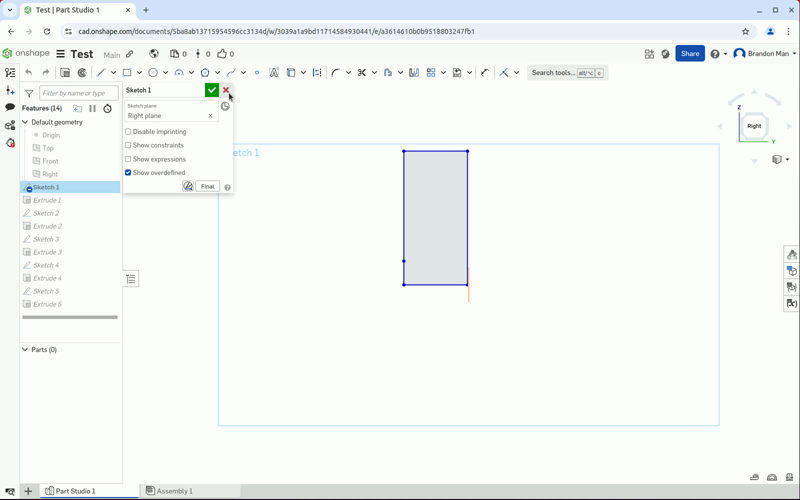
key(shift+s)
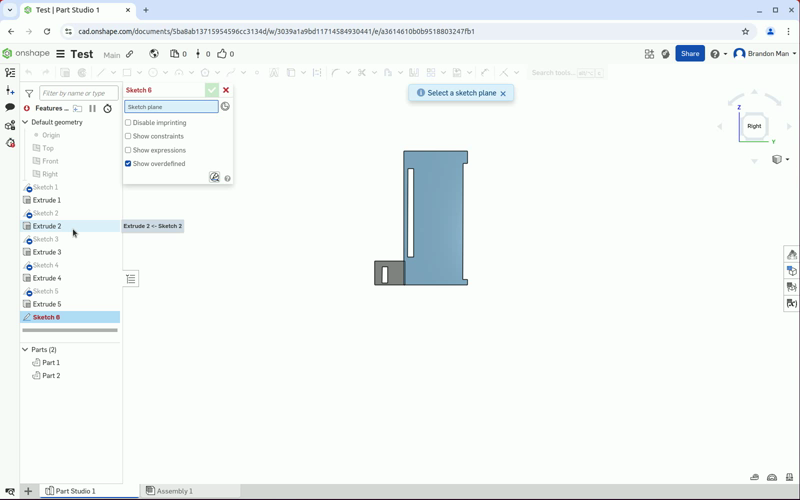
scroll(3)
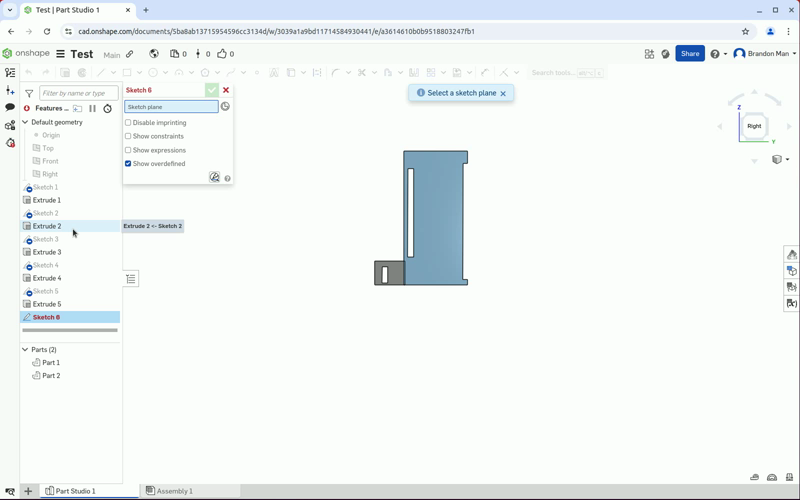
mouse_move(73, 176)
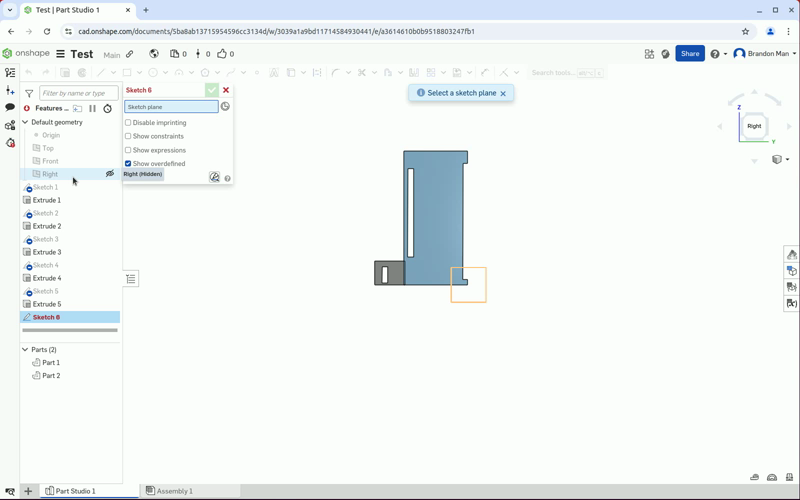
click(73, 176)
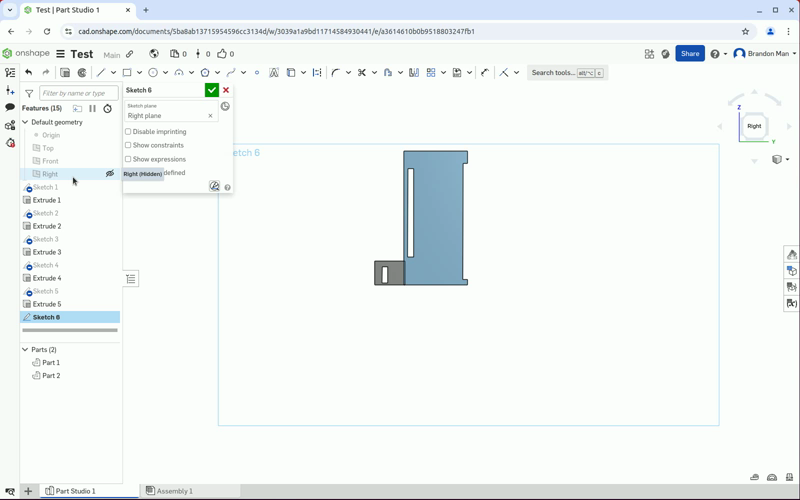
mouse_move(73, 352)
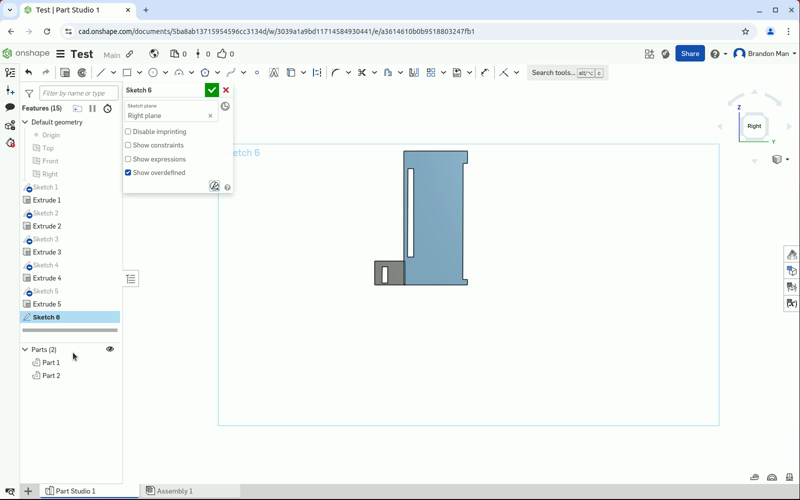
key(y)
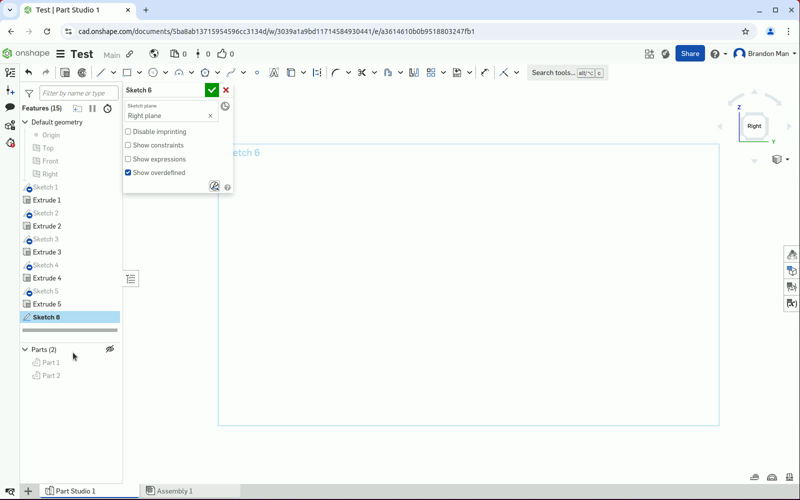
key(l)
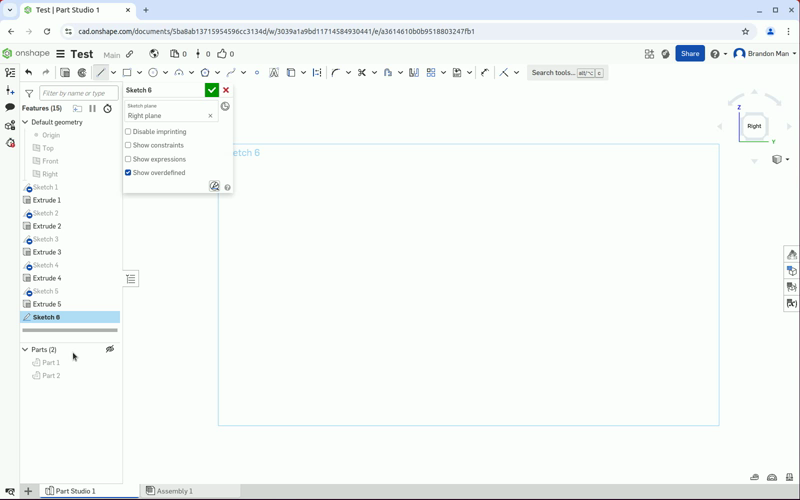
key_down(shift)
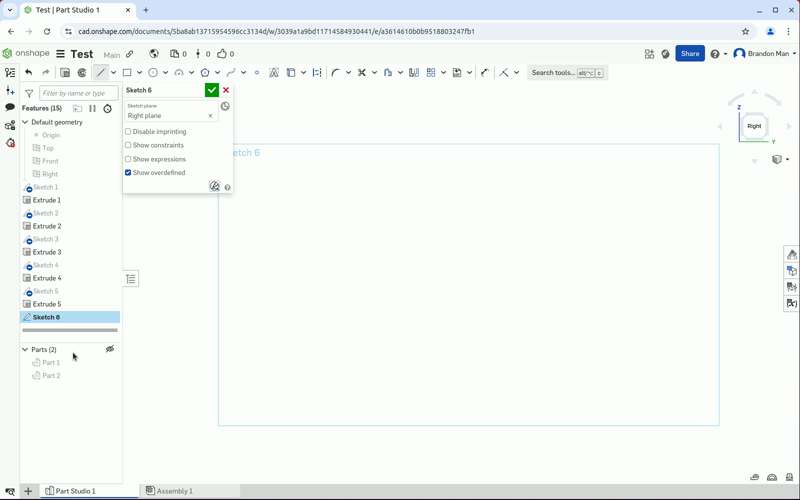
mouse_move(386, 282)
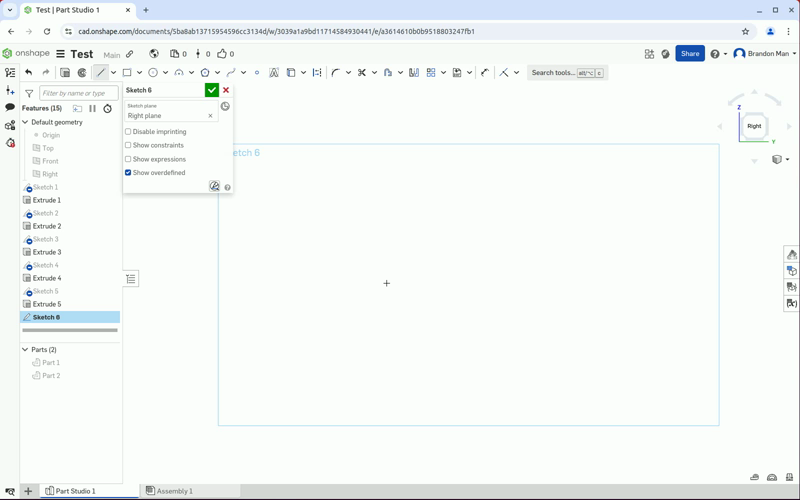
click(386, 282)
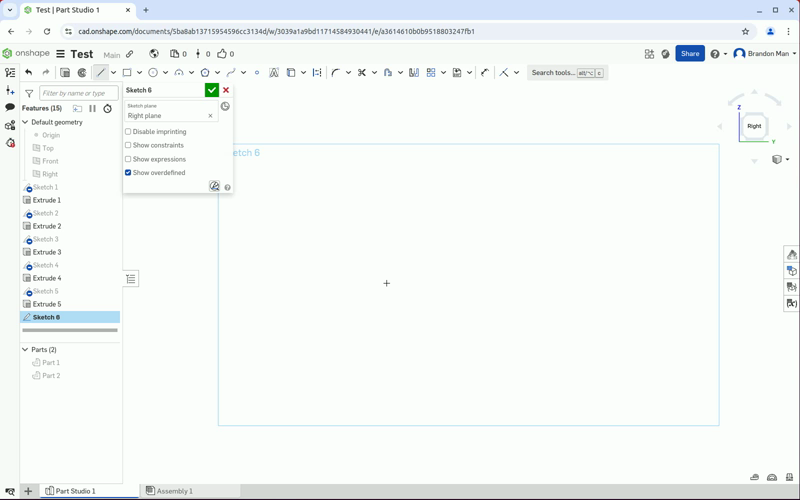
key_up(shift)
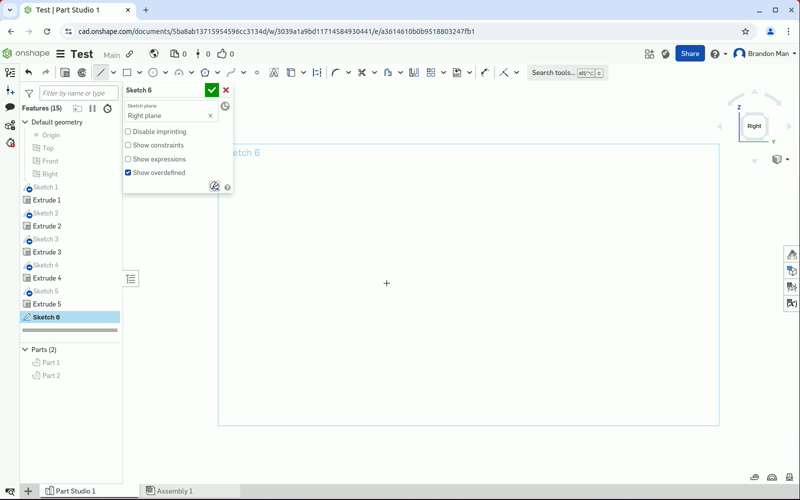
key_down(shift)
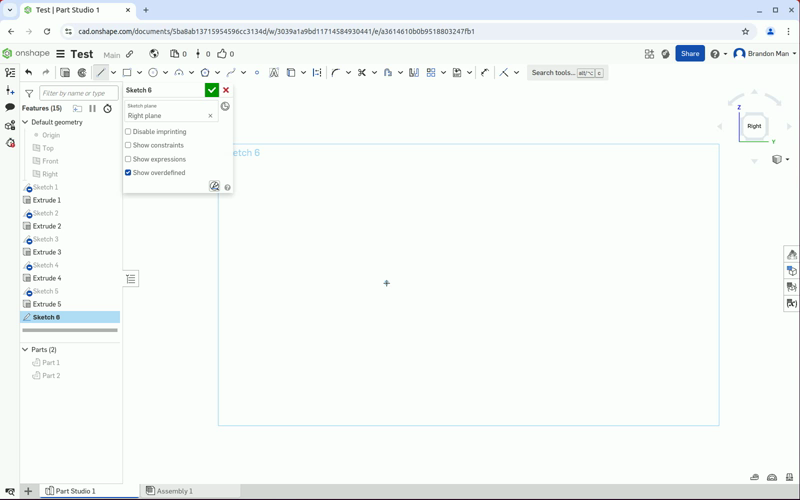
mouse_move(417, 282)
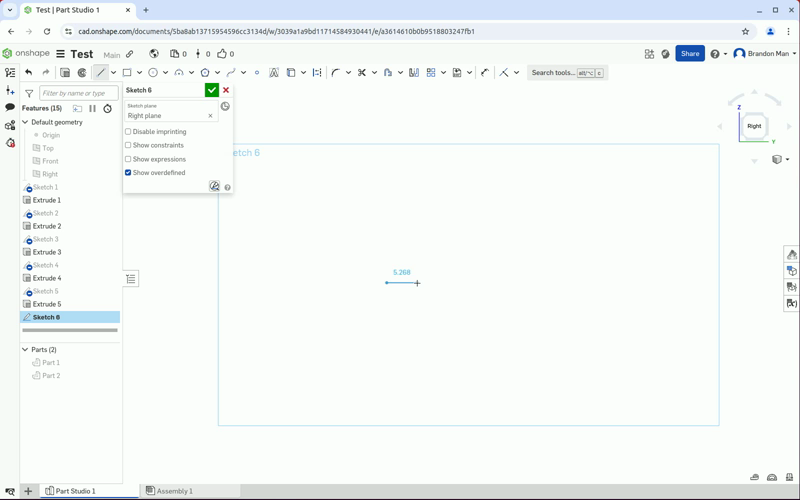
mouse_move(393, 282)
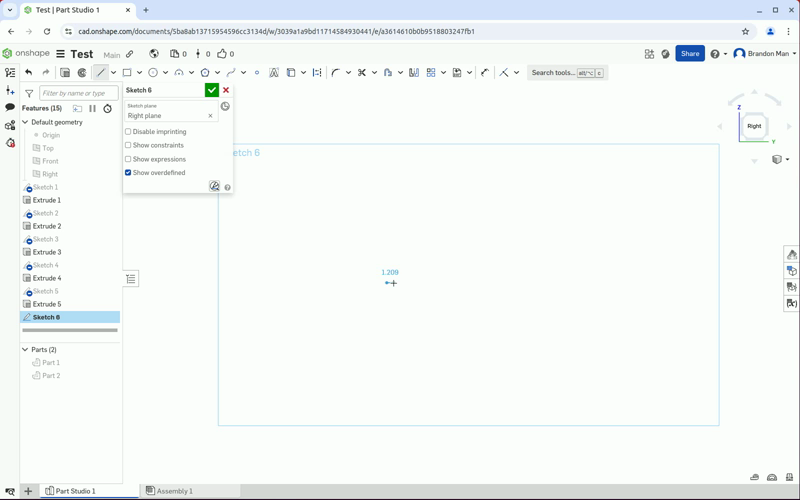
scroll(6)
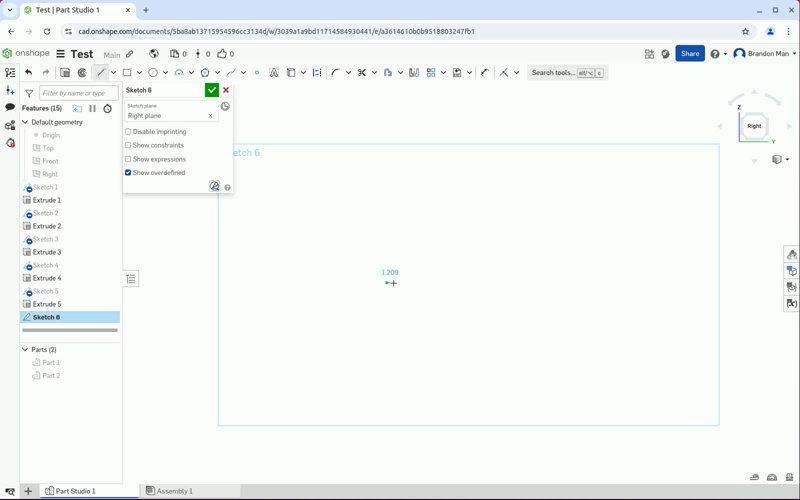
scroll(6)
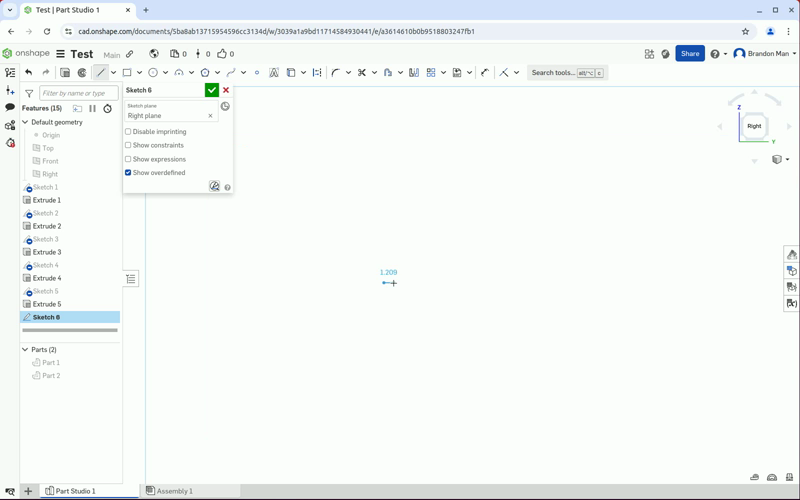
scroll(6)
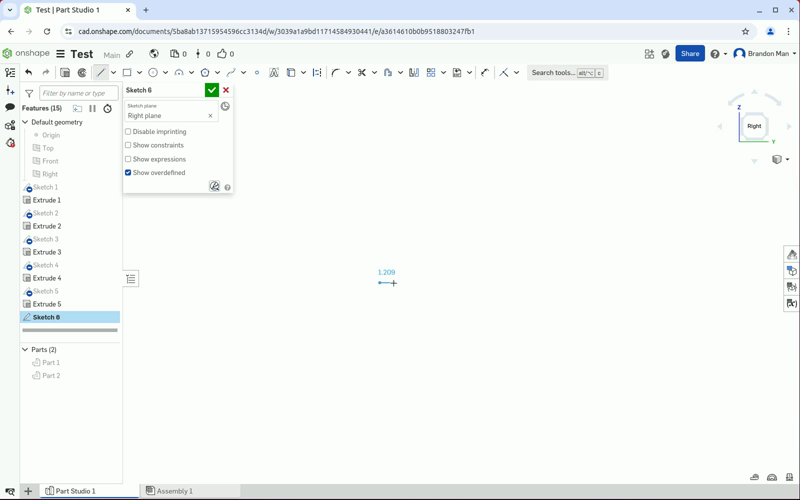
scroll(6)
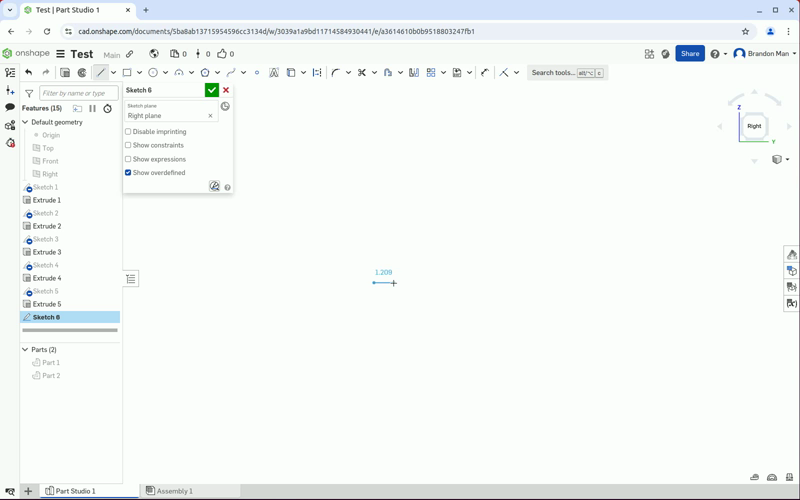
scroll(6)
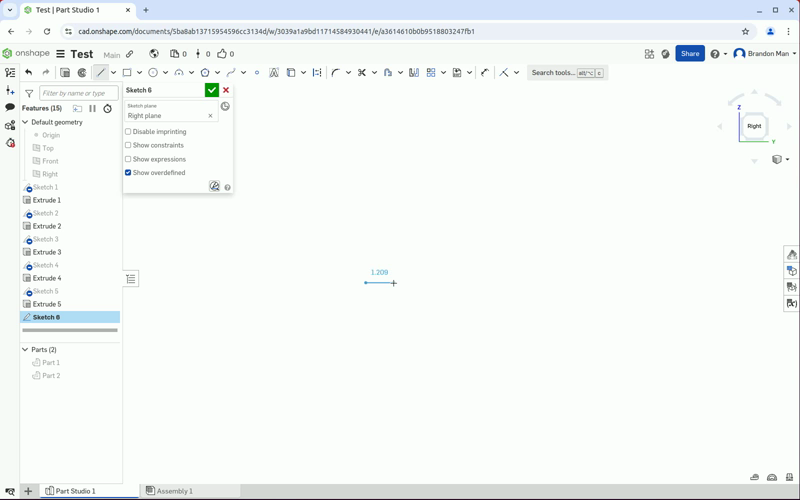
scroll(6)
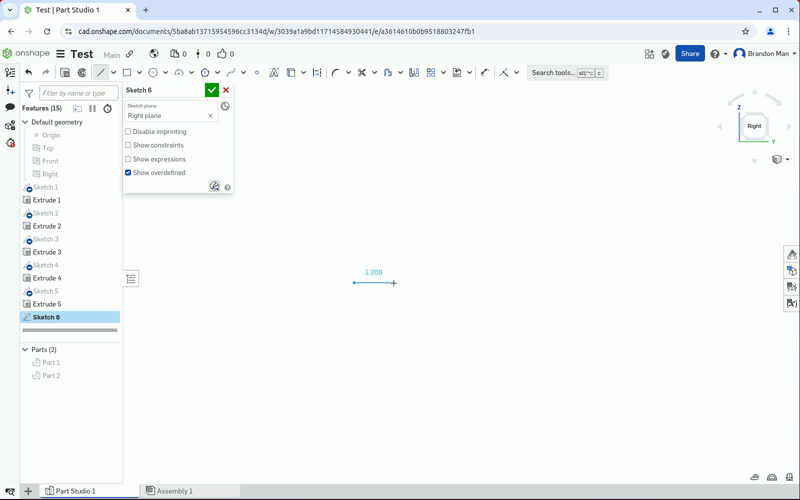
scroll(6)
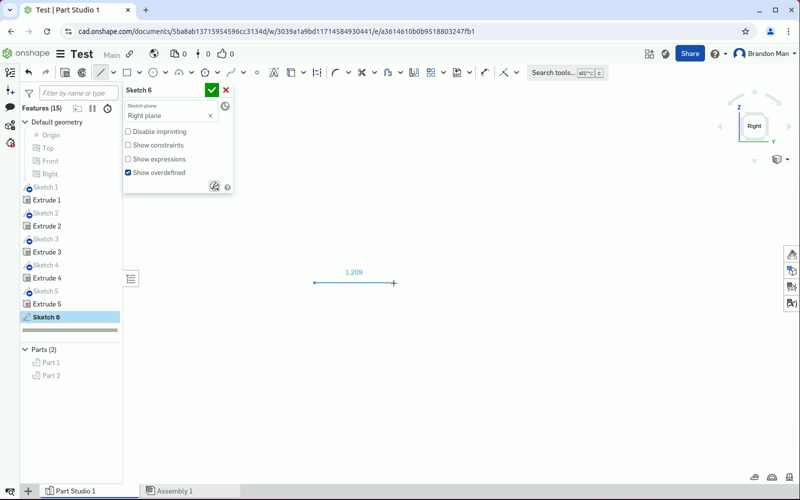
click(393, 282)
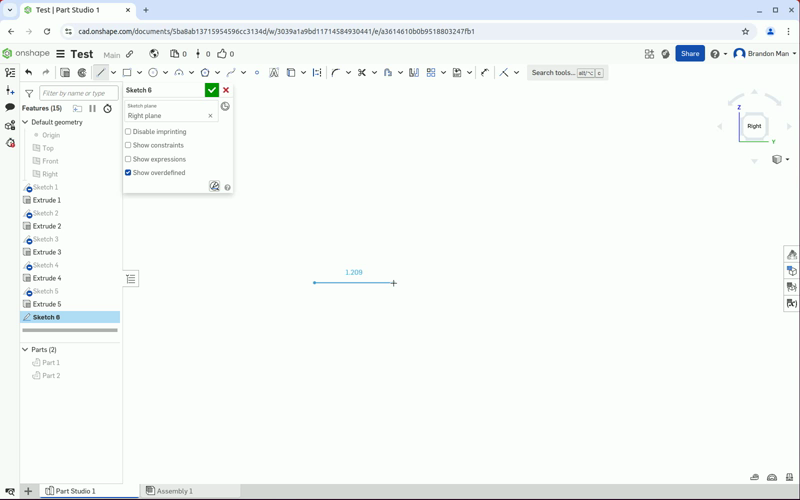
scroll(-6)
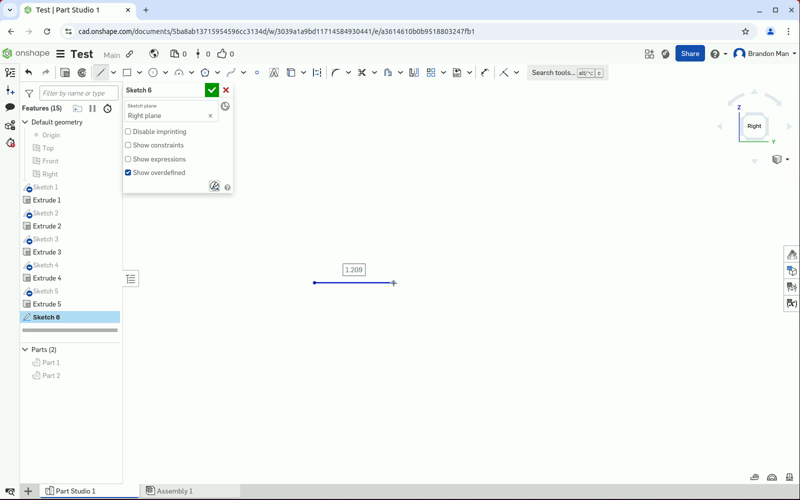
scroll(-6)
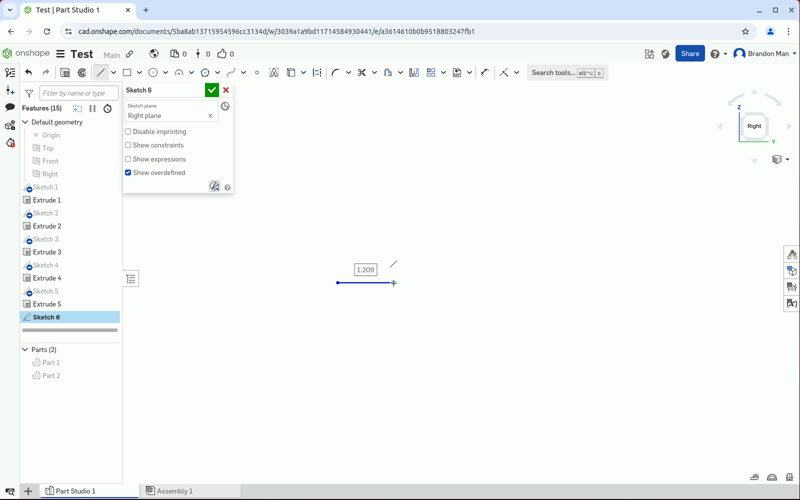
scroll(-6)
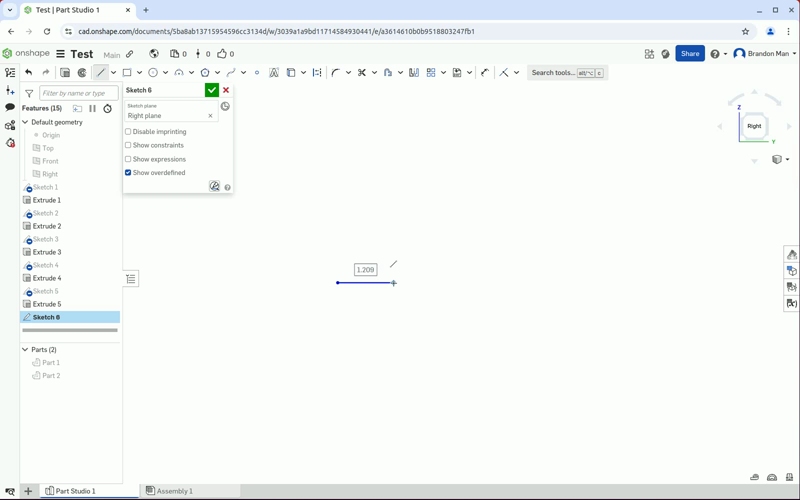
scroll(-6)
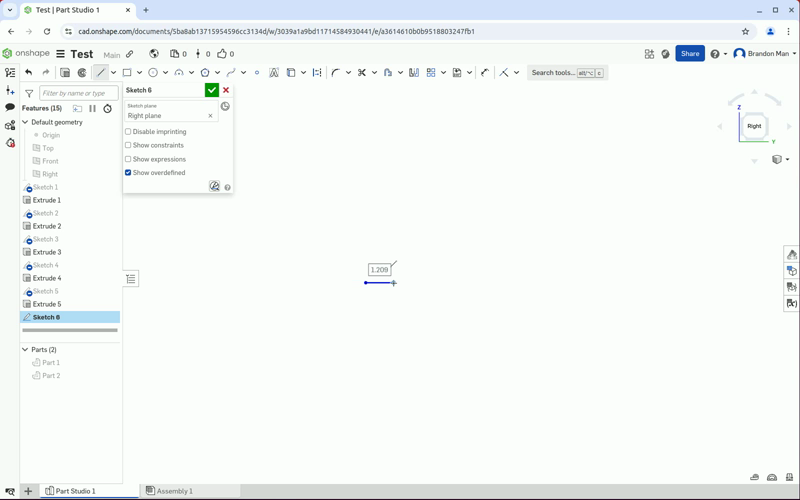
scroll(-6)
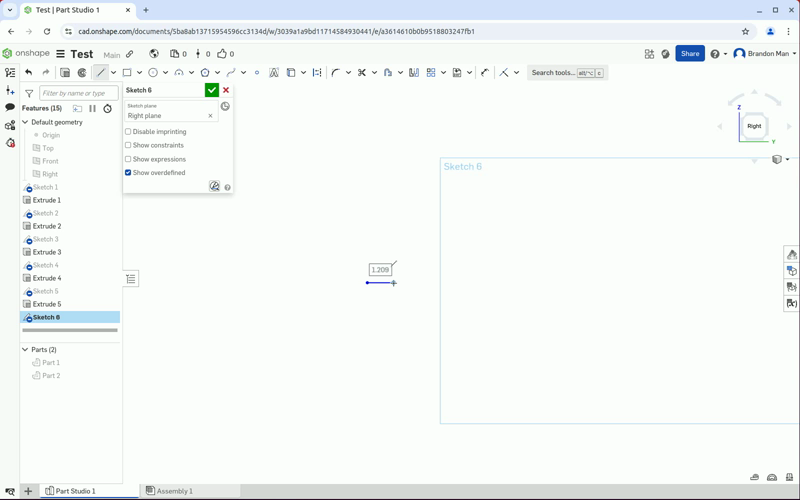
scroll(-6)
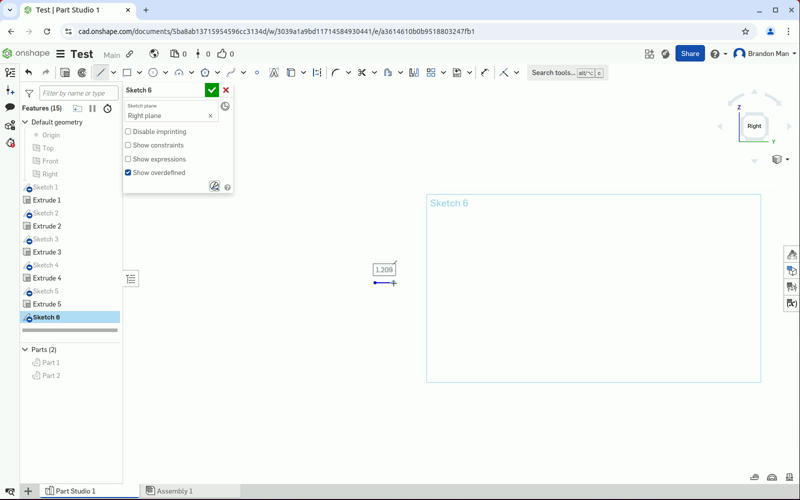
scroll(-6)
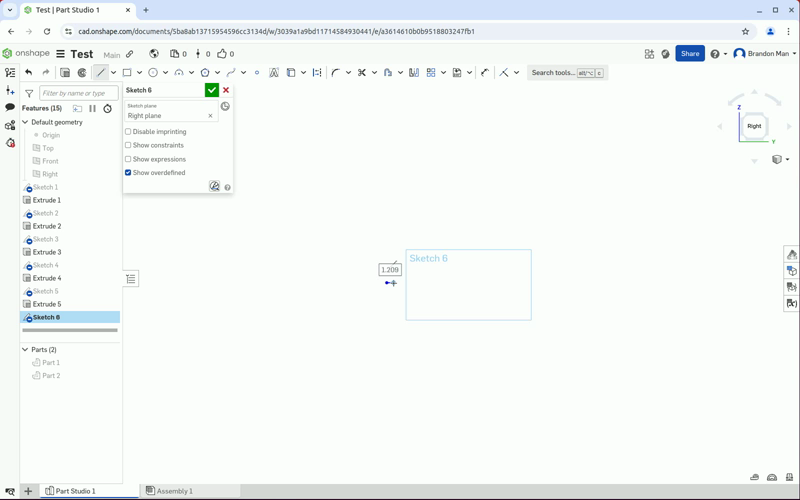
key_up(shift)
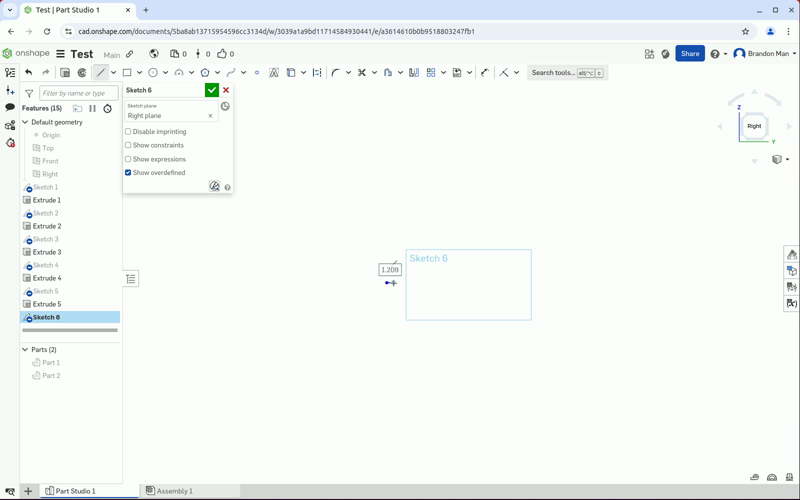
key_down(shift)
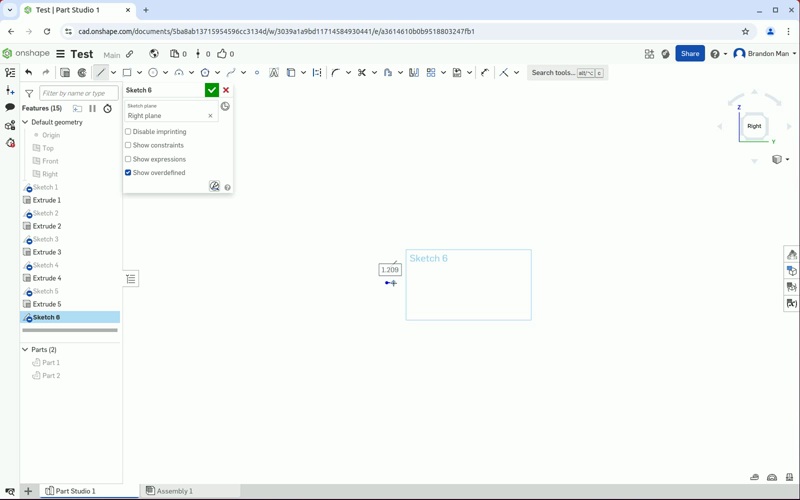
mouse_move(423, 282)
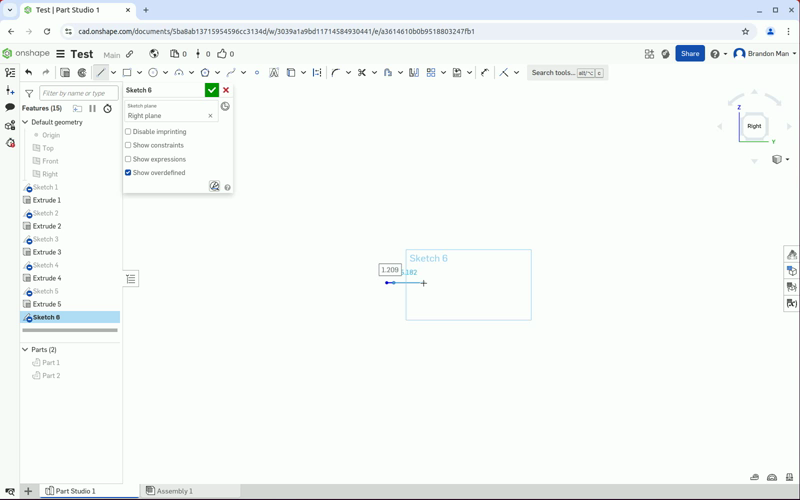
mouse_move(393, 277)
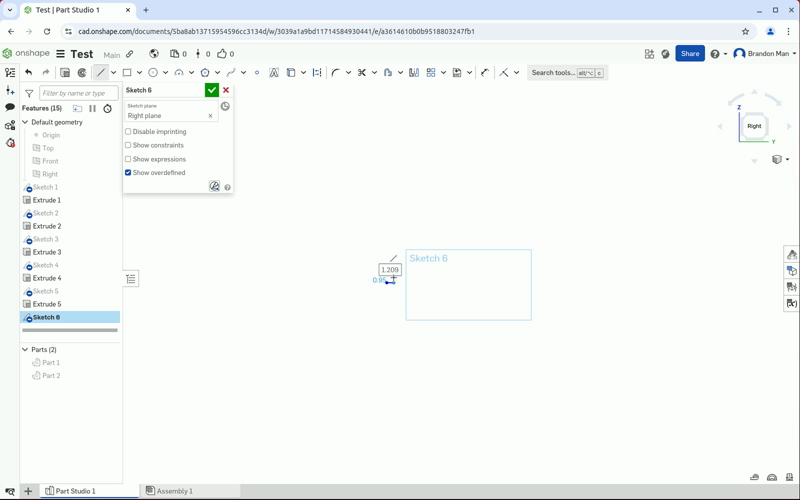
scroll(6)
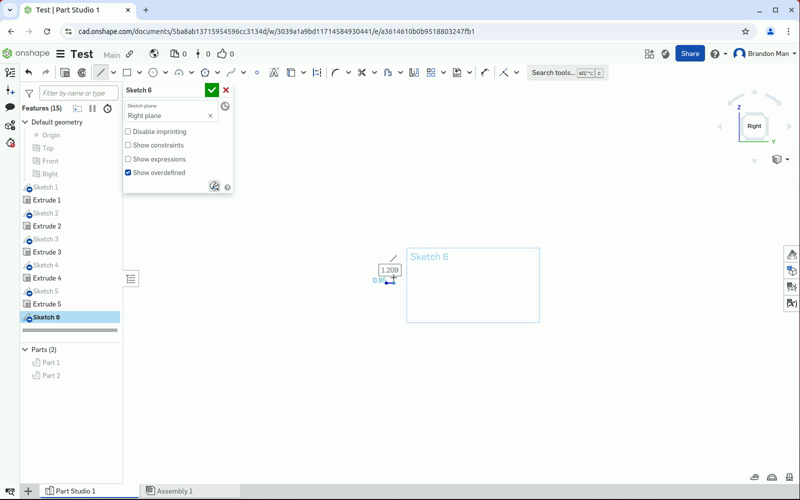
scroll(6)
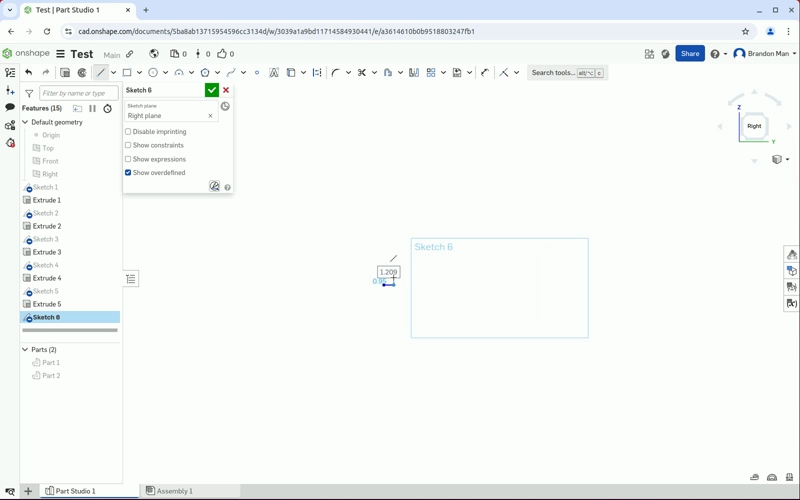
scroll(6)
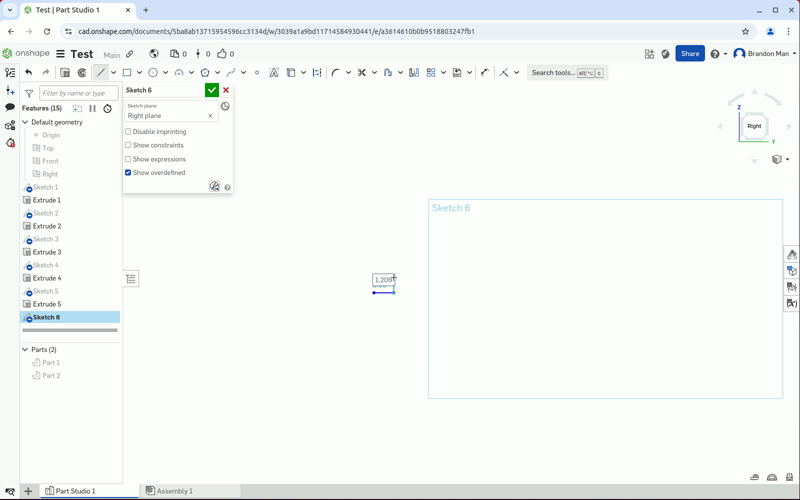
scroll(6)
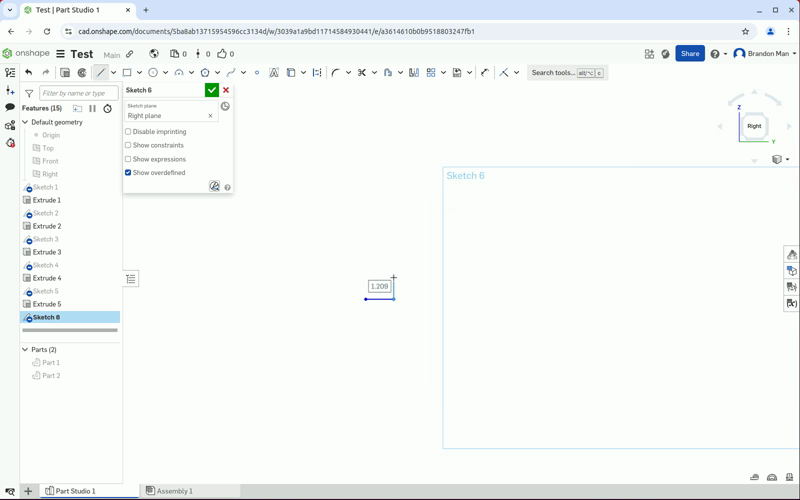
scroll(6)
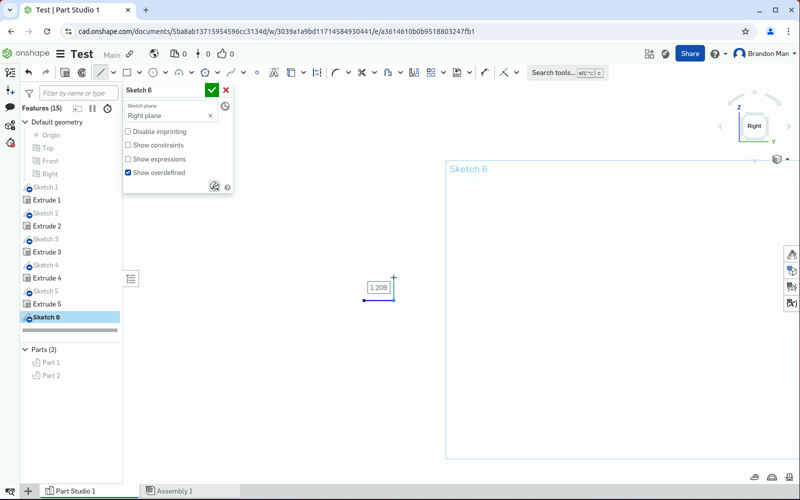
scroll(6)
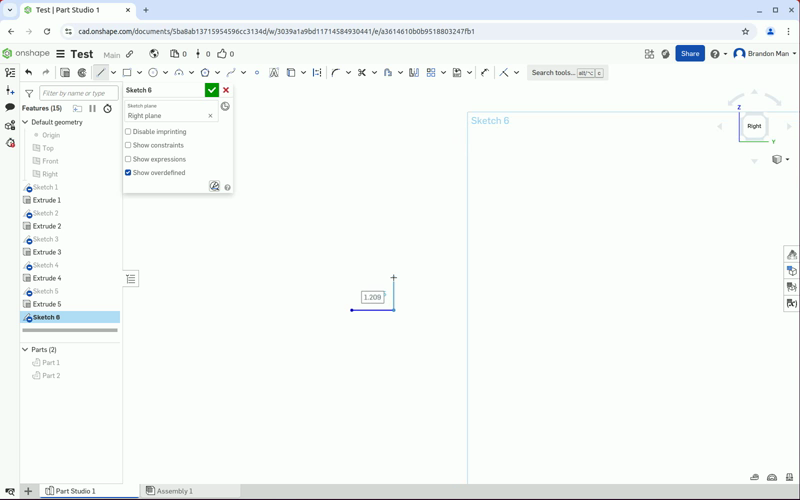
scroll(6)
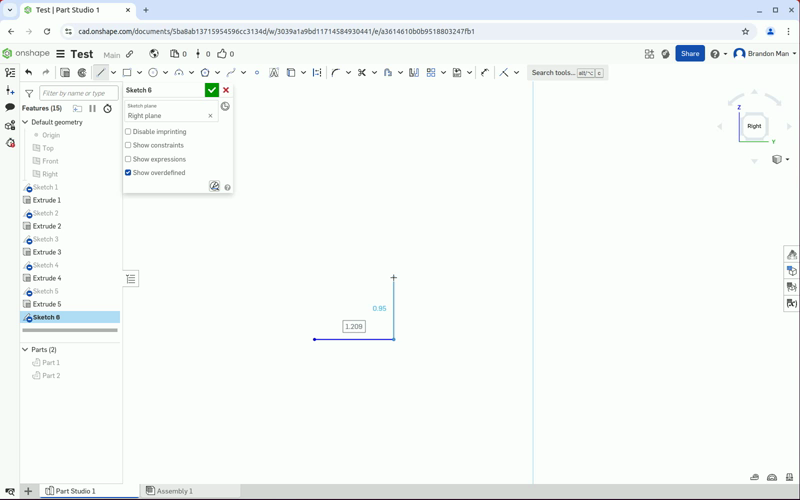
click(393, 277)
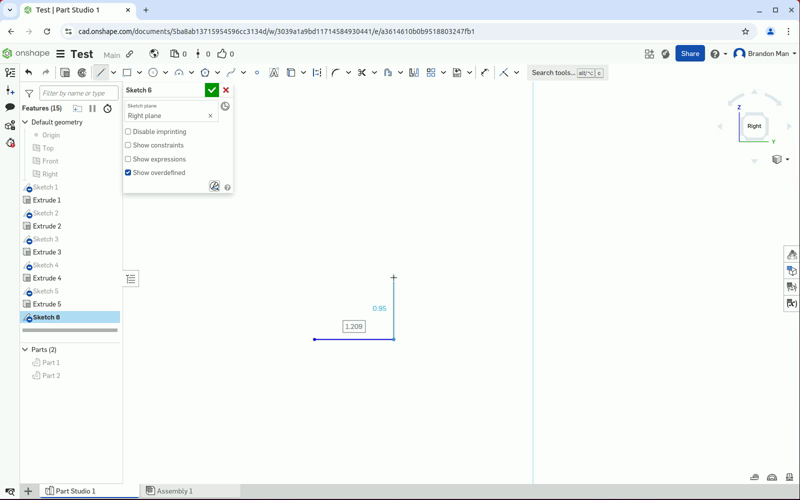
scroll(-6)
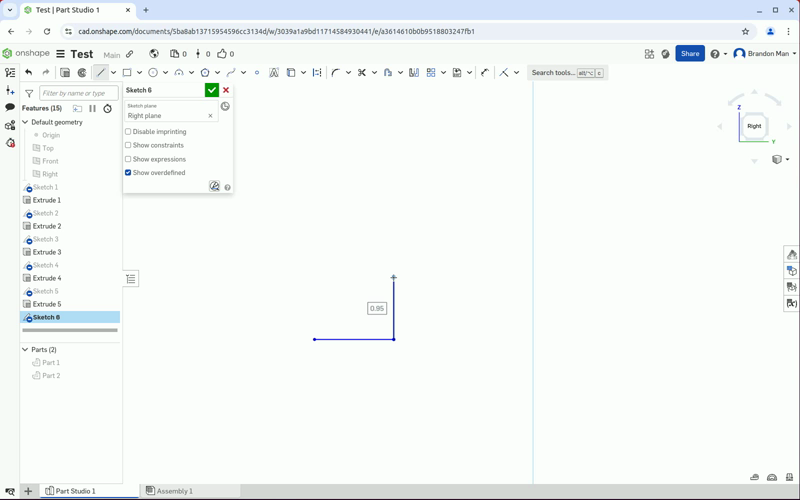
scroll(-6)
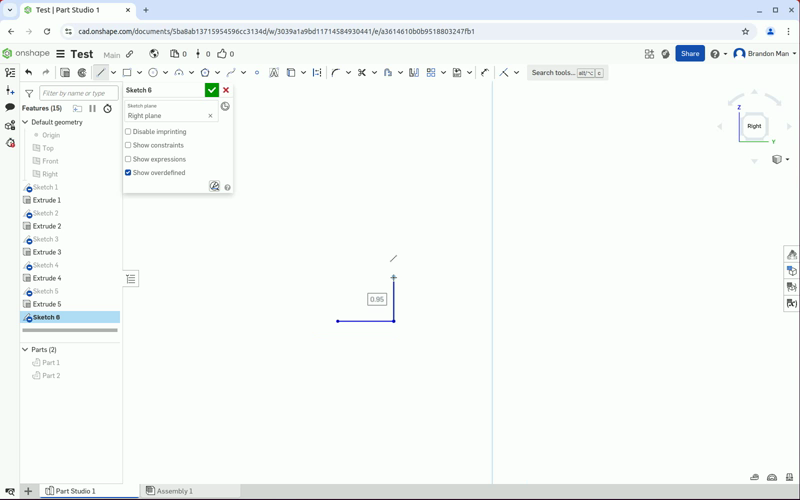
scroll(-6)
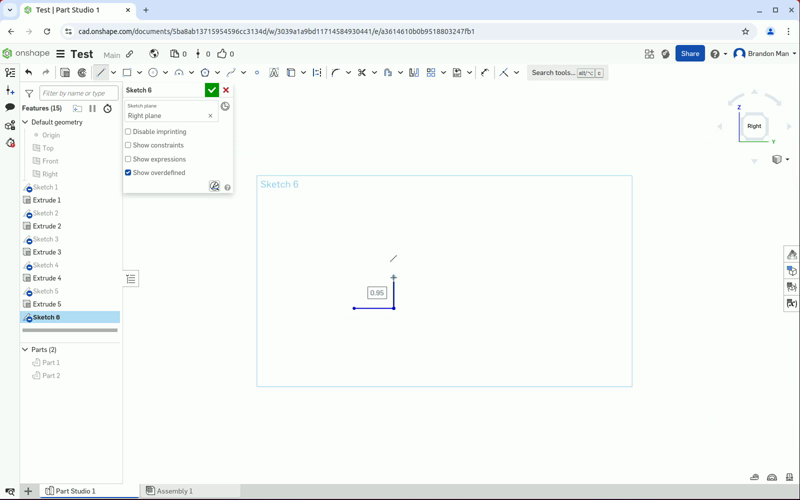
scroll(-6)
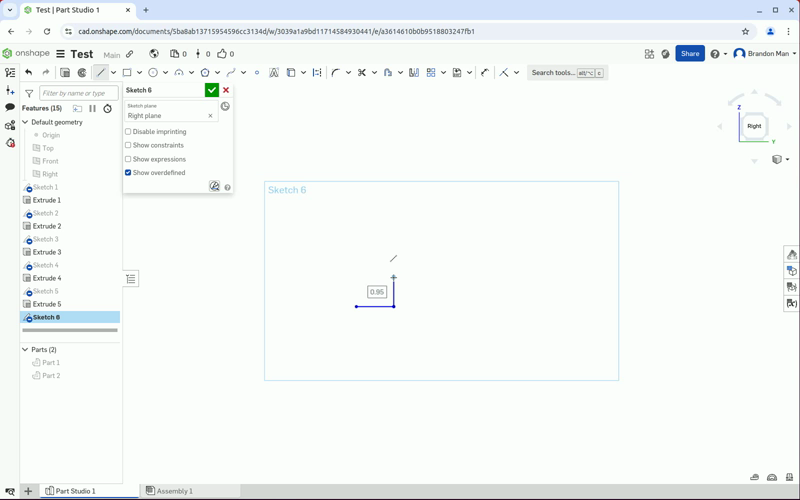
scroll(-6)
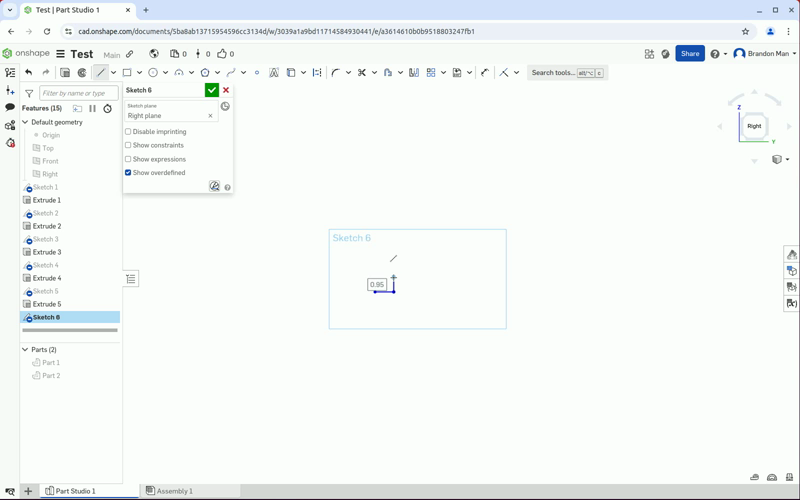
scroll(-6)
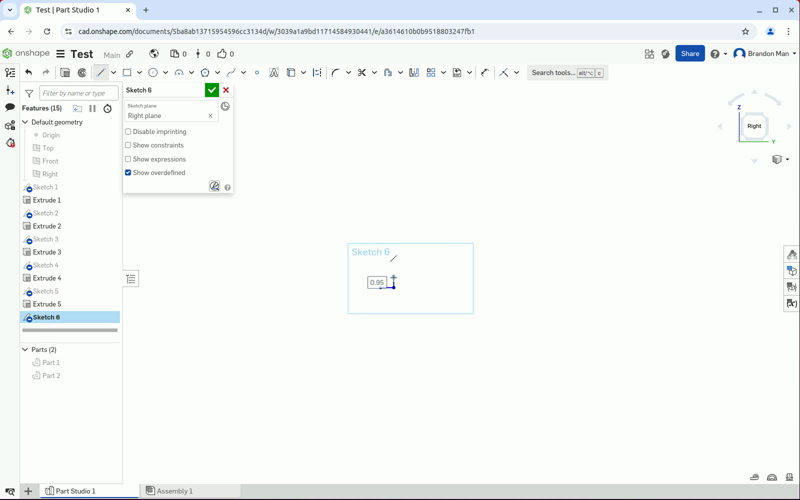
scroll(-6)
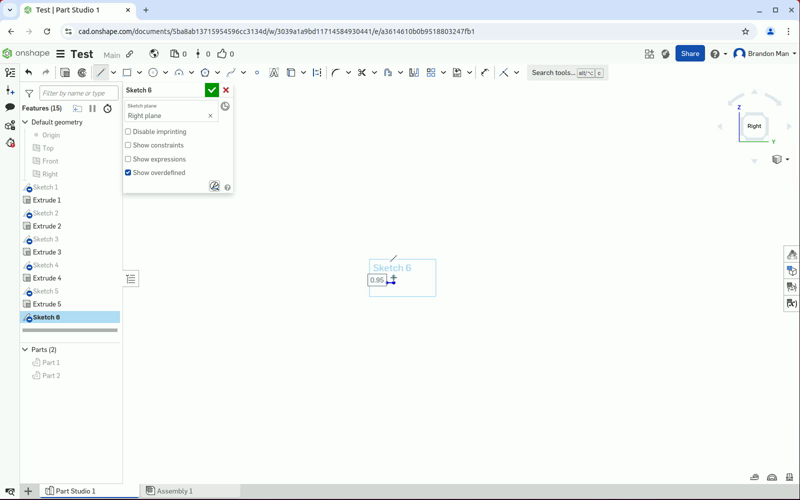
key_up(shift)
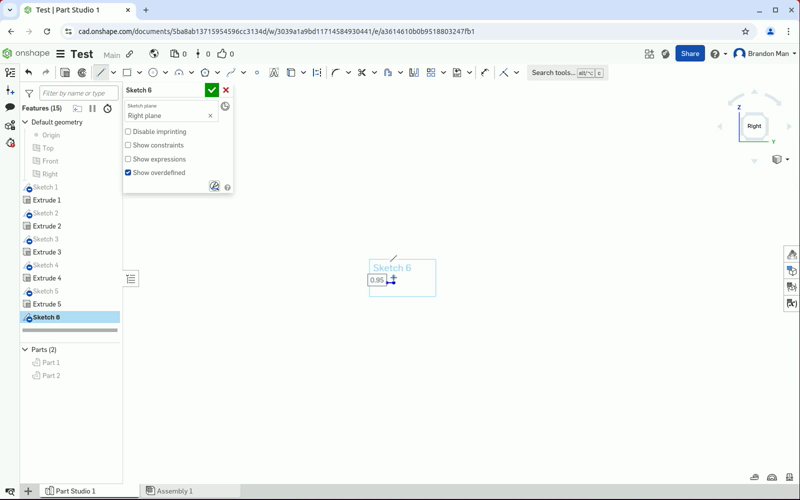
key_down(shift)
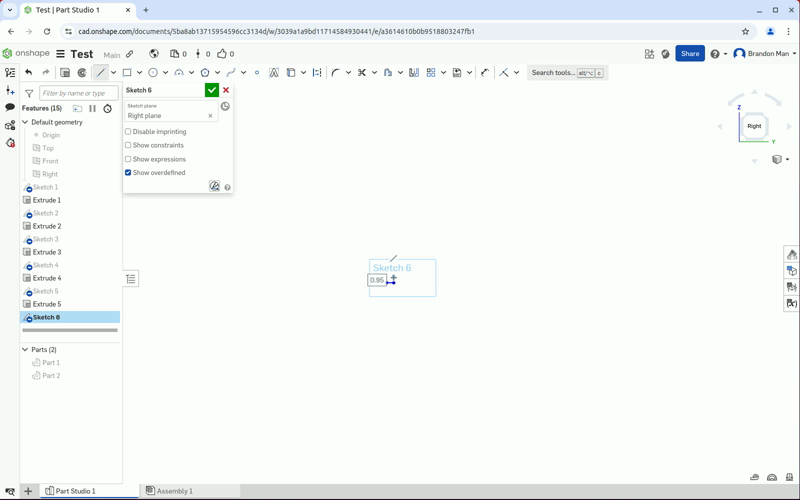
mouse_move(423, 277)
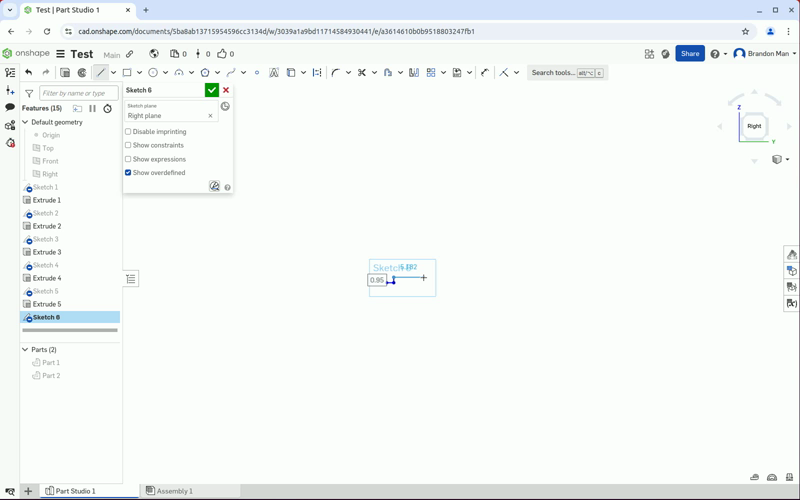
mouse_move(386, 277)
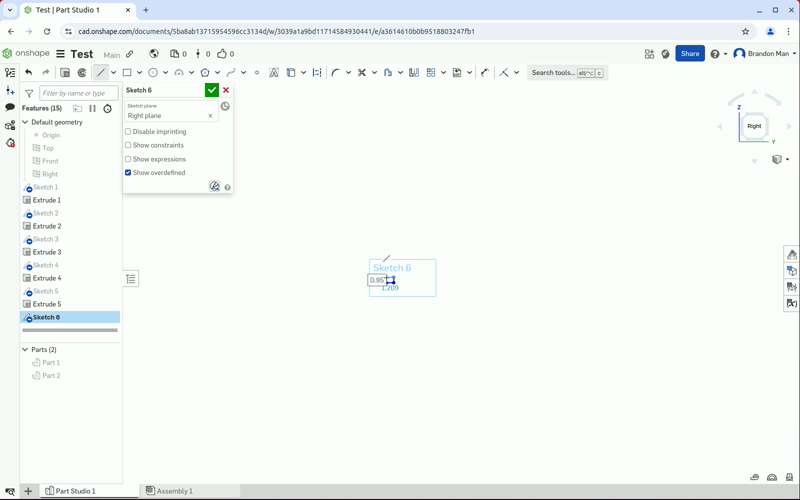
scroll(6)
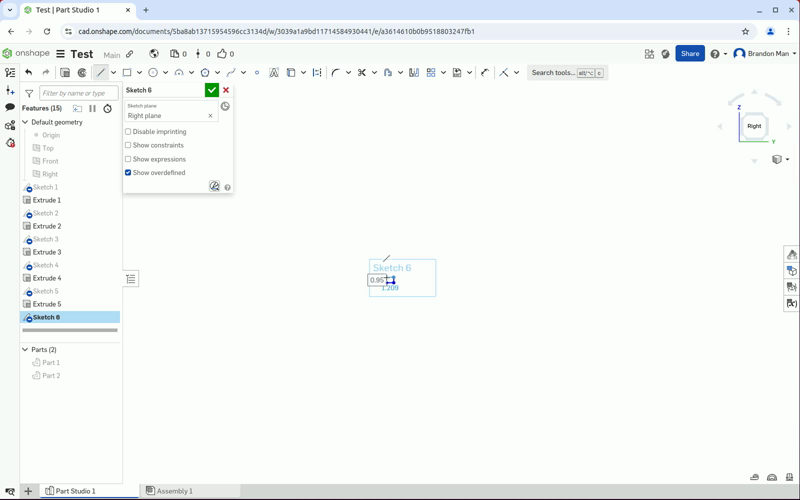
scroll(6)
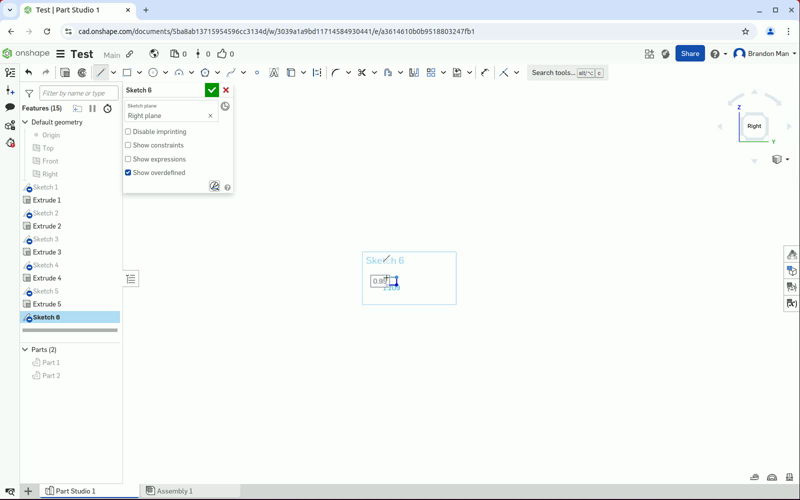
scroll(6)
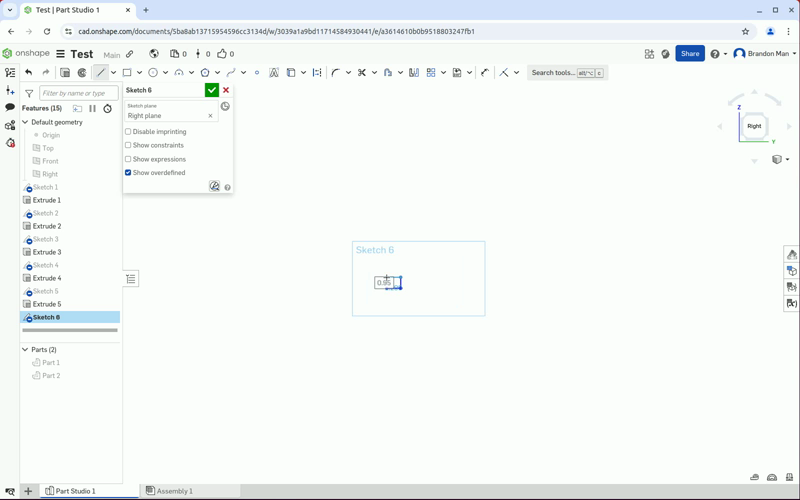
scroll(6)
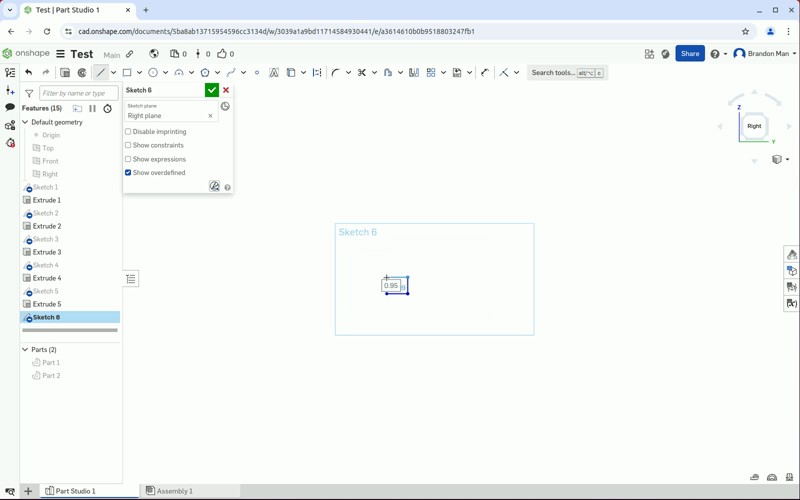
scroll(6)
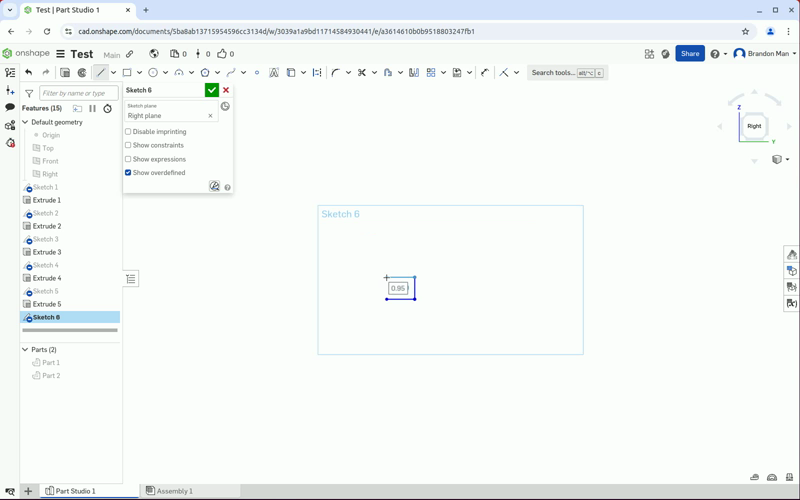
scroll(6)
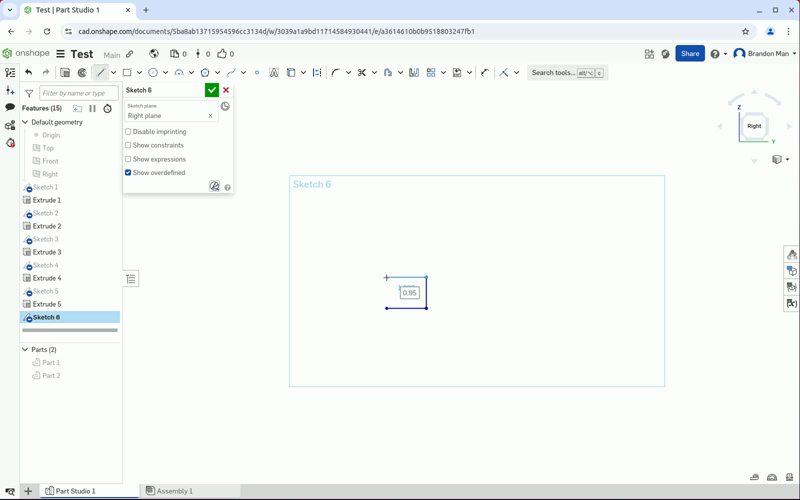
scroll(6)
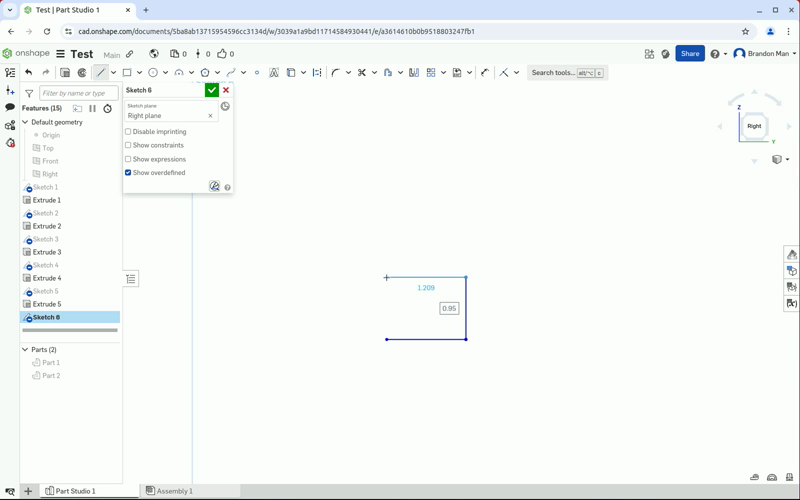
click(386, 277)
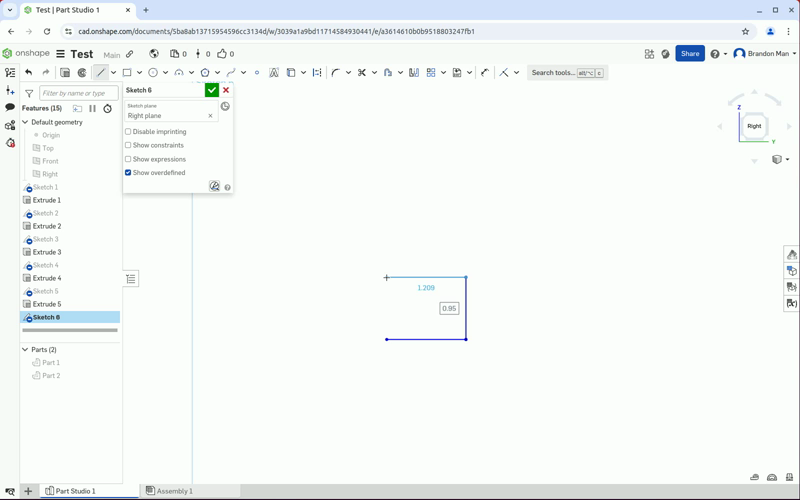
scroll(-6)
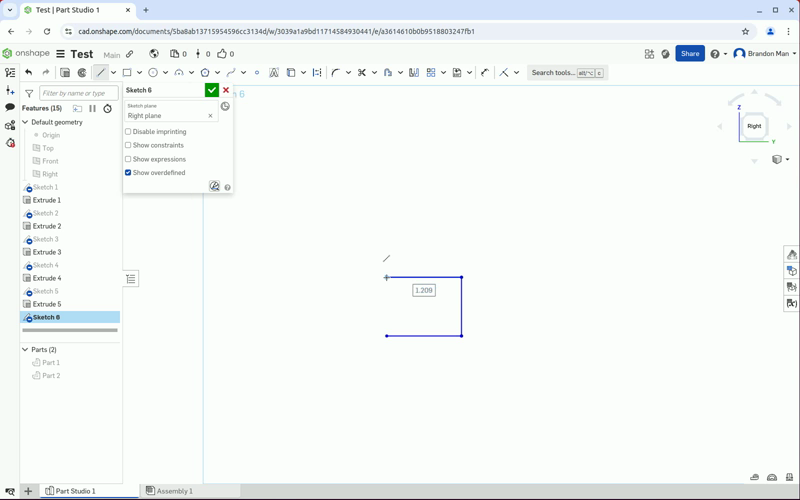
scroll(-6)
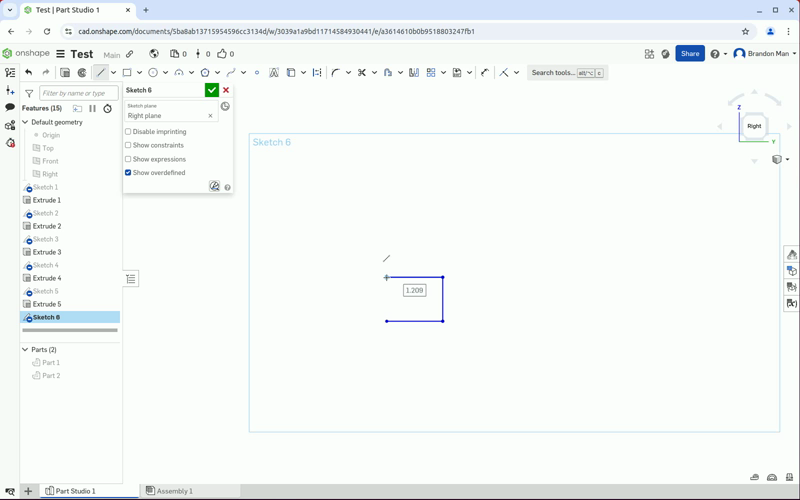
scroll(-6)
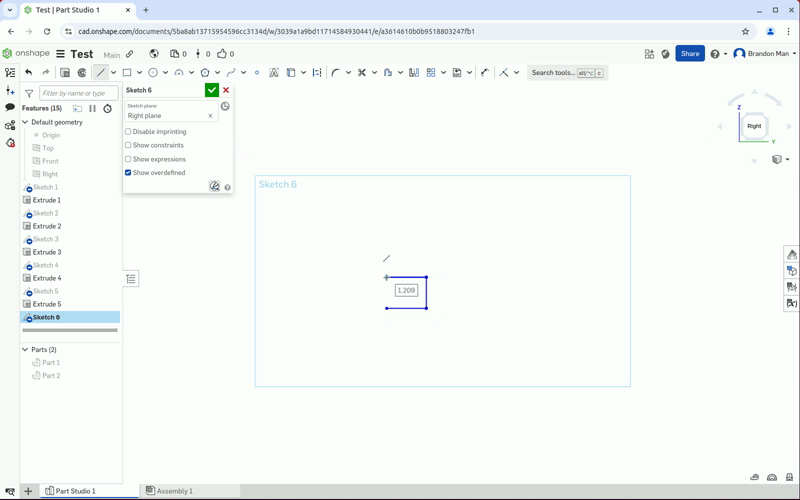
scroll(-6)
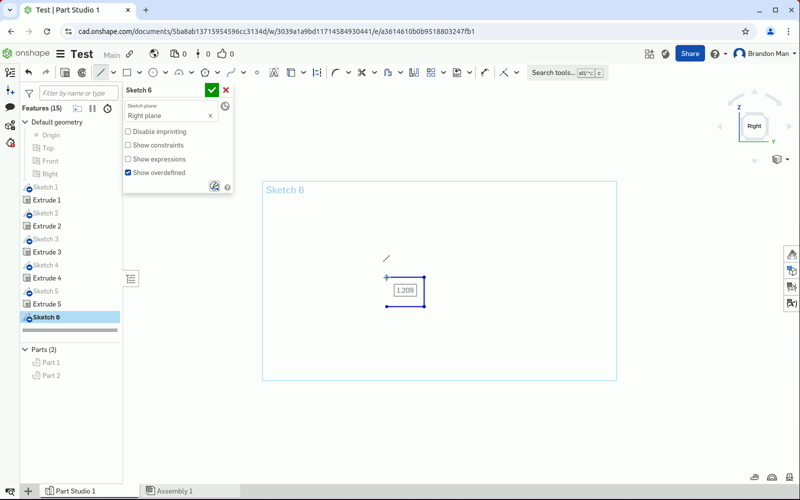
scroll(-6)
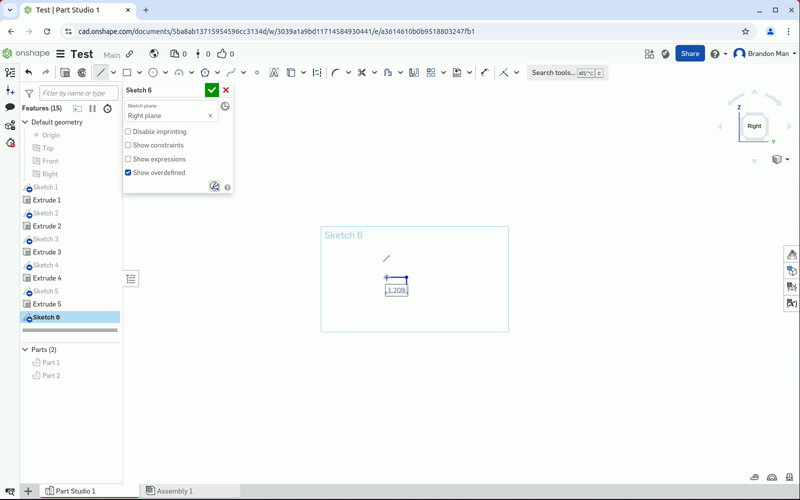
scroll(-6)
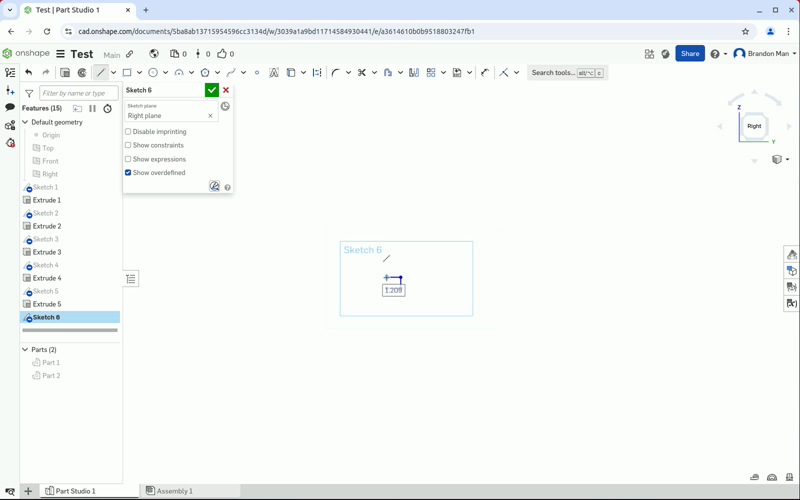
scroll(-6)
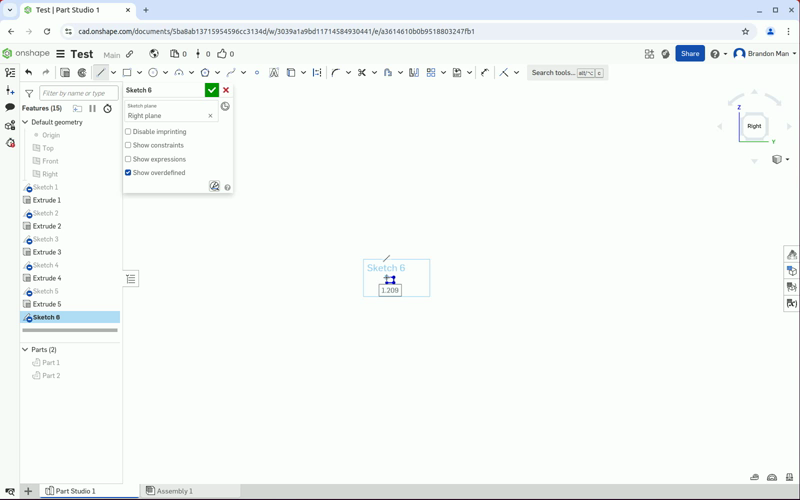
key_up(shift)
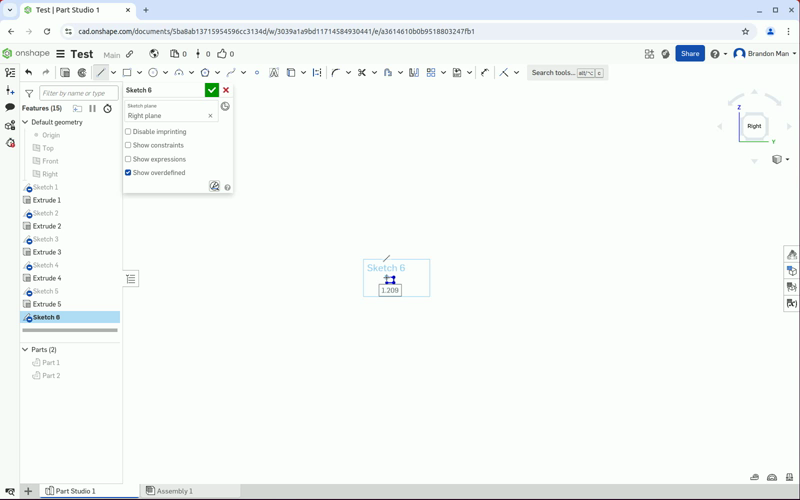
mouse_move(417, 277)
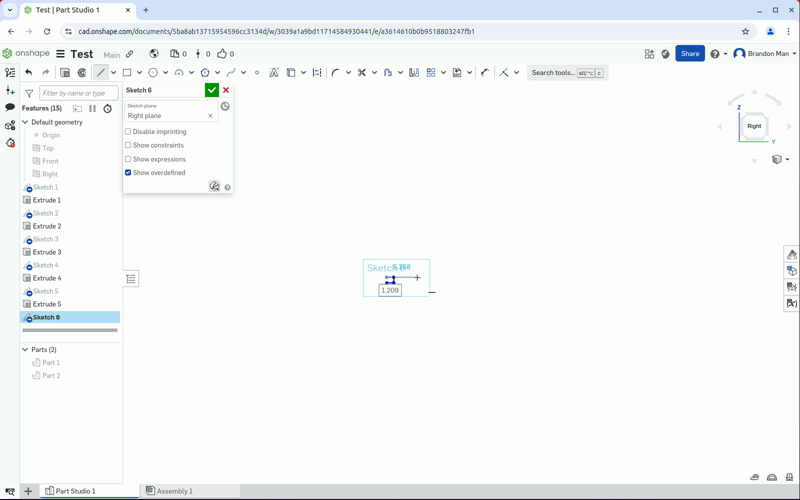
key_down(shift)
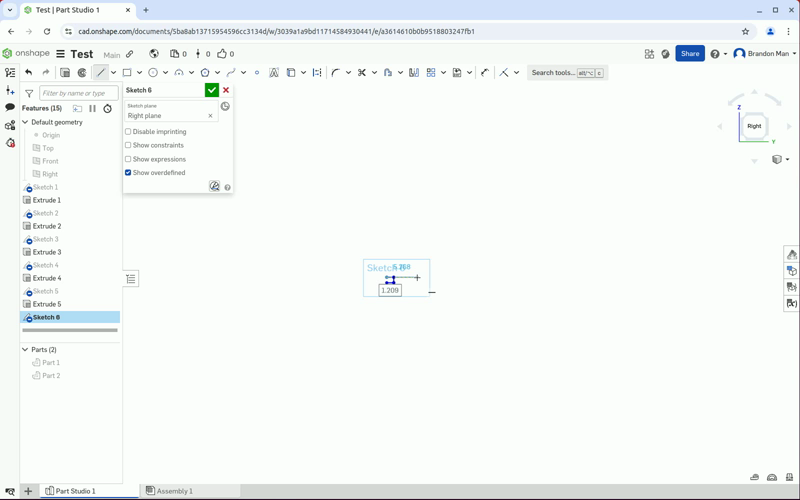
mouse_move(386, 282)
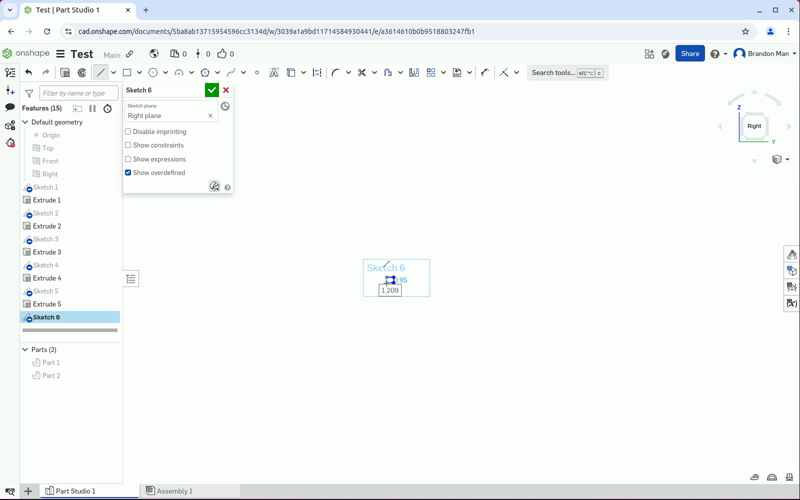
scroll(6)
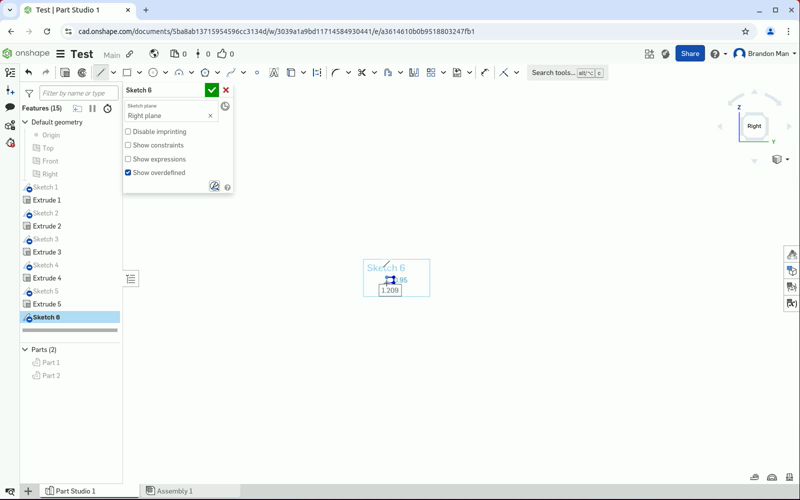
scroll(6)
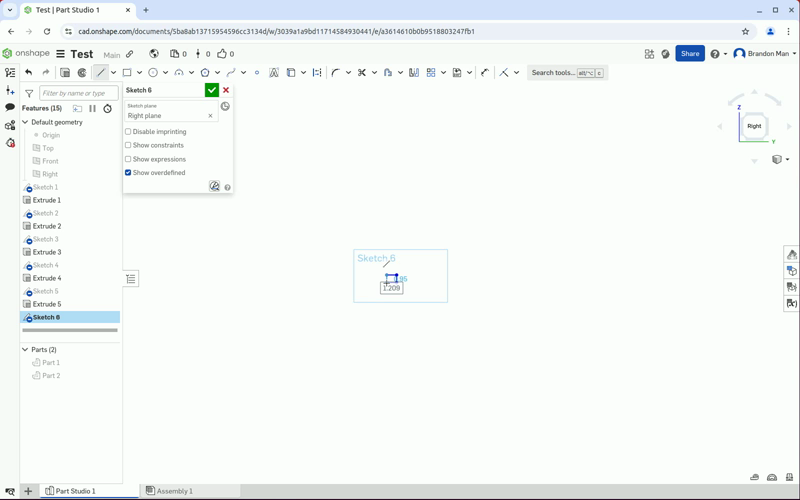
scroll(6)
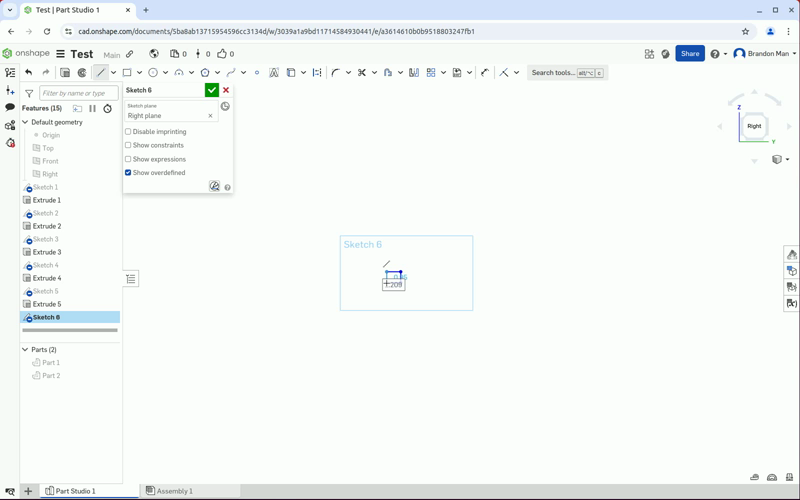
scroll(6)
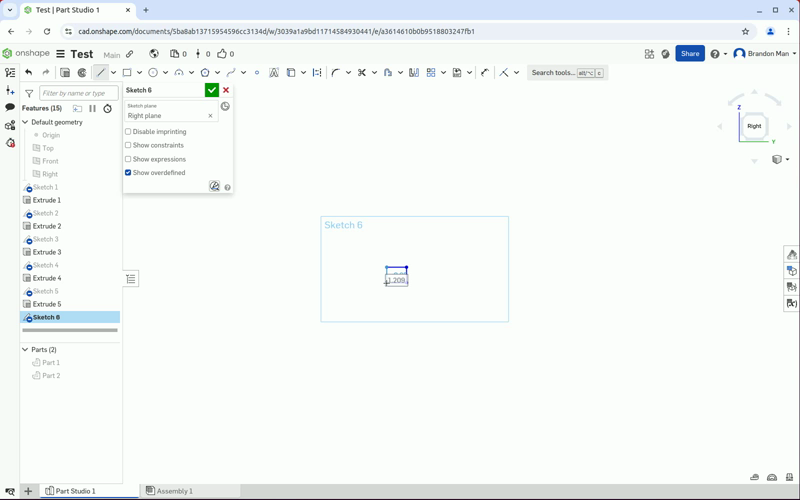
scroll(6)
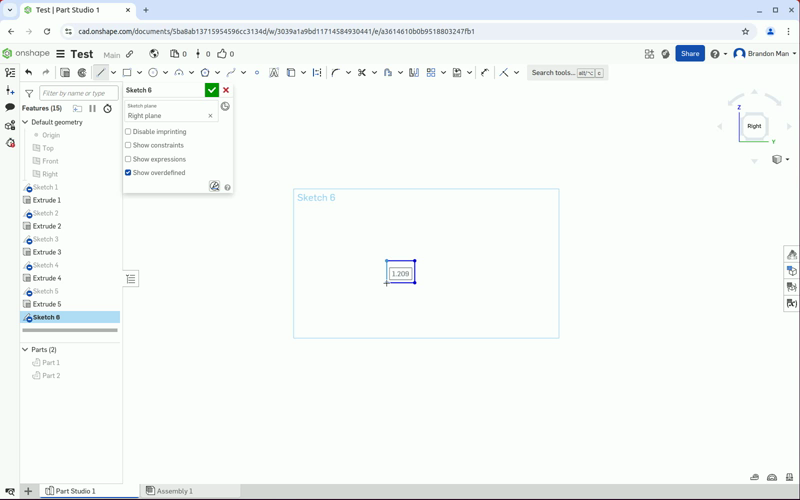
scroll(6)
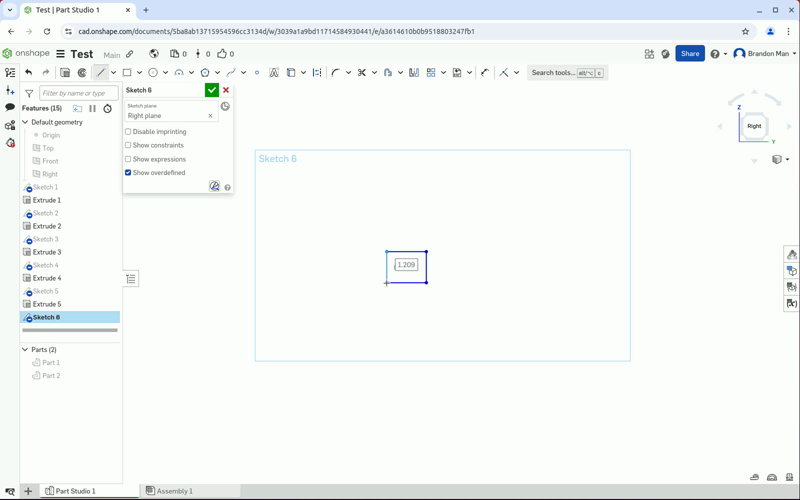
scroll(6)
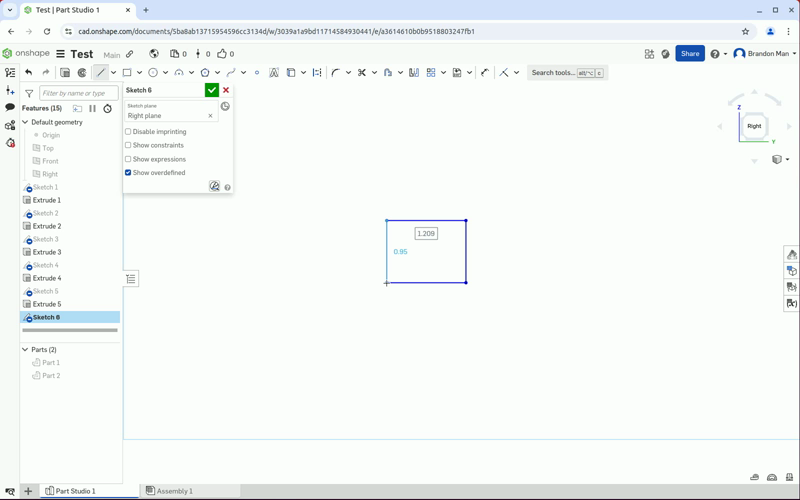
key_up(shift)
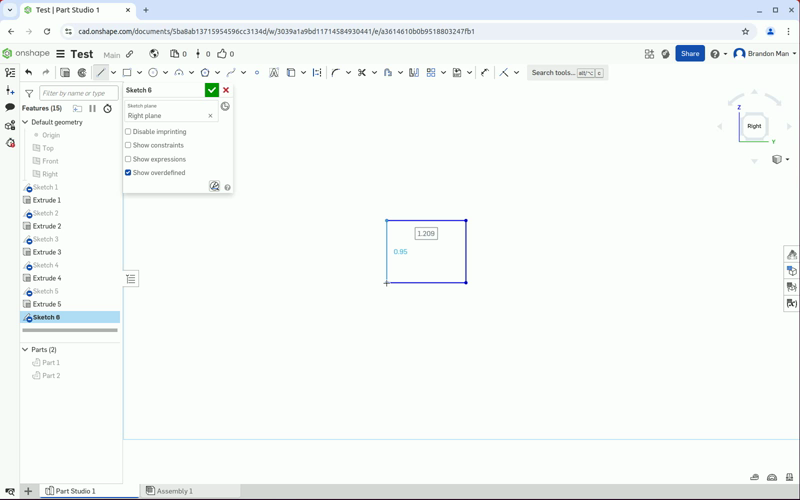
click(386, 282)
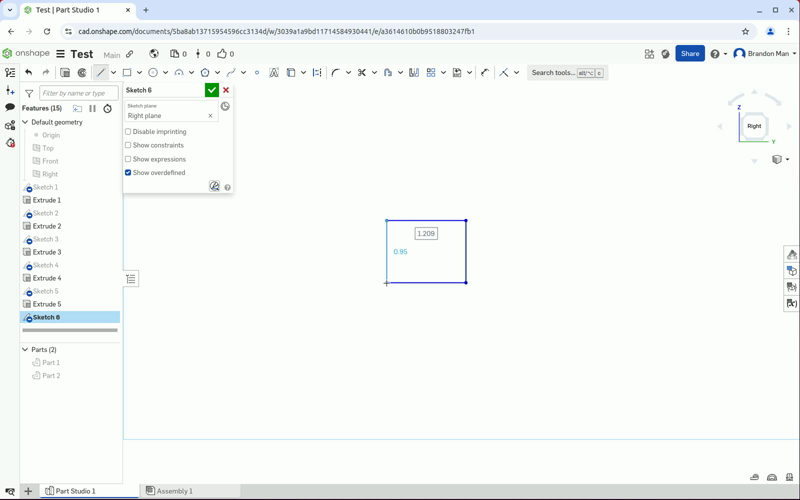
scroll(-6)
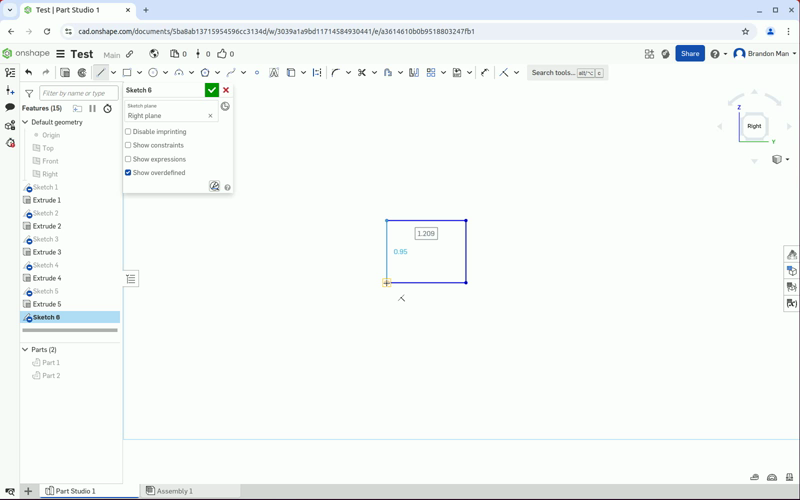
scroll(-6)
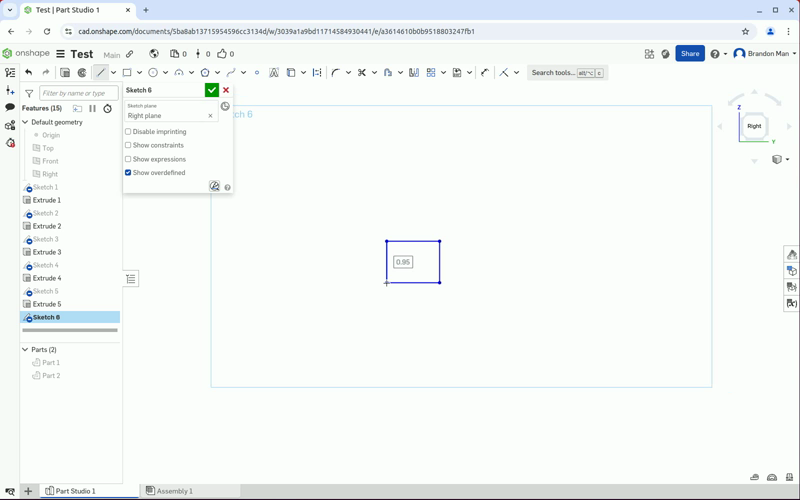
scroll(-6)
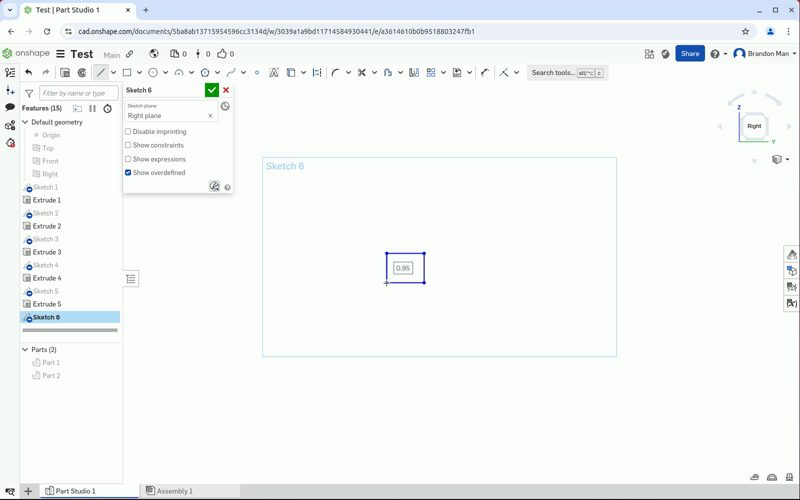
scroll(-6)
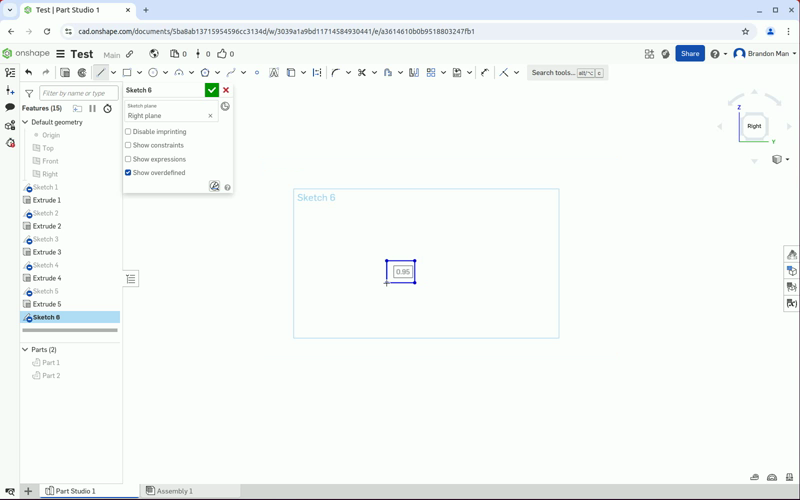
scroll(-6)
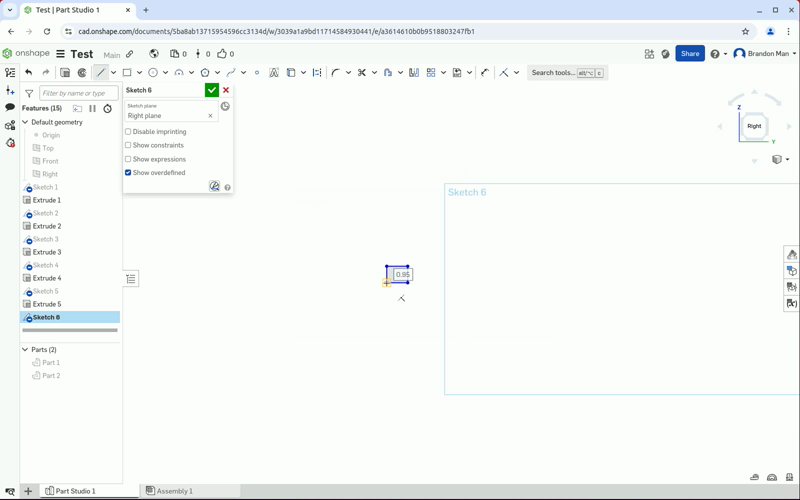
scroll(-6)
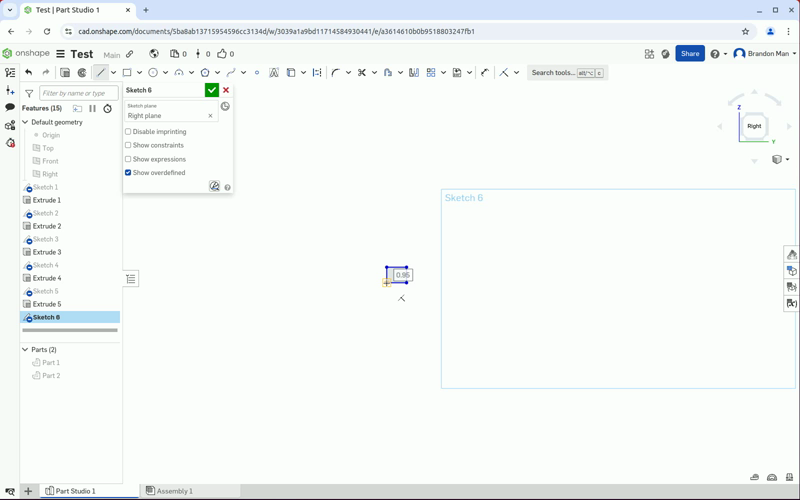
scroll(-6)
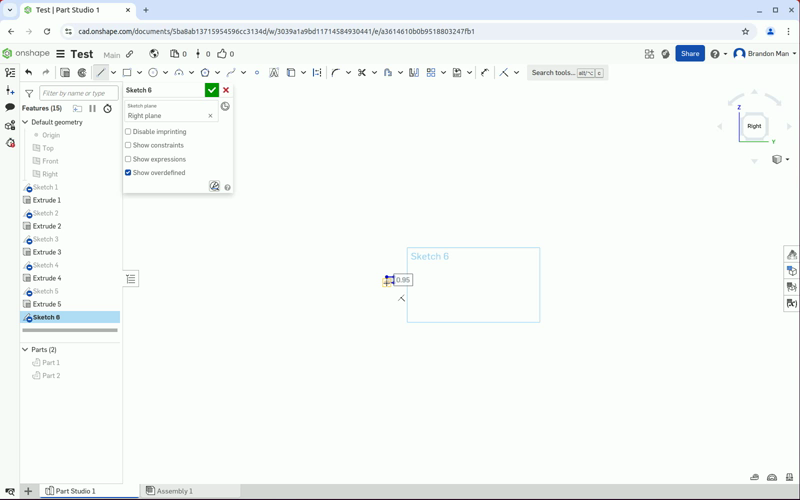
key(esc)
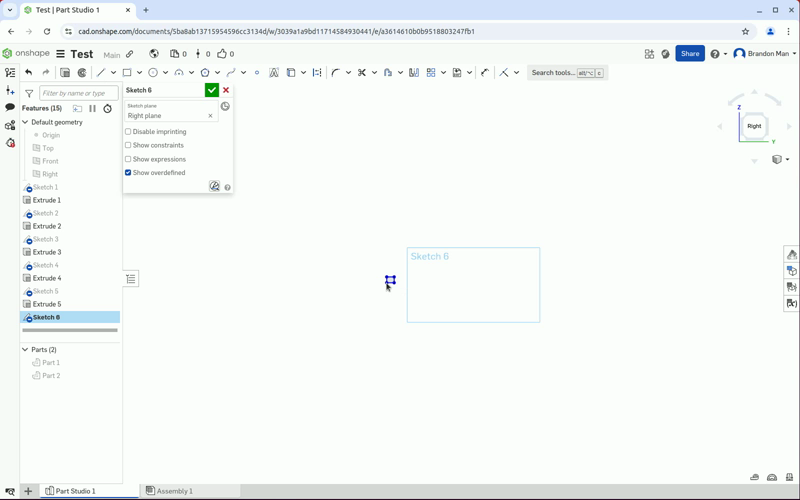
mouse_move(391, 282)
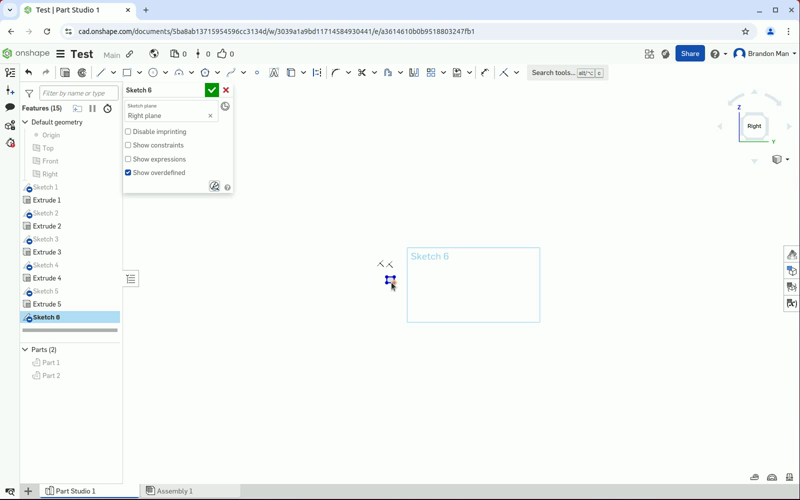
scroll(6)
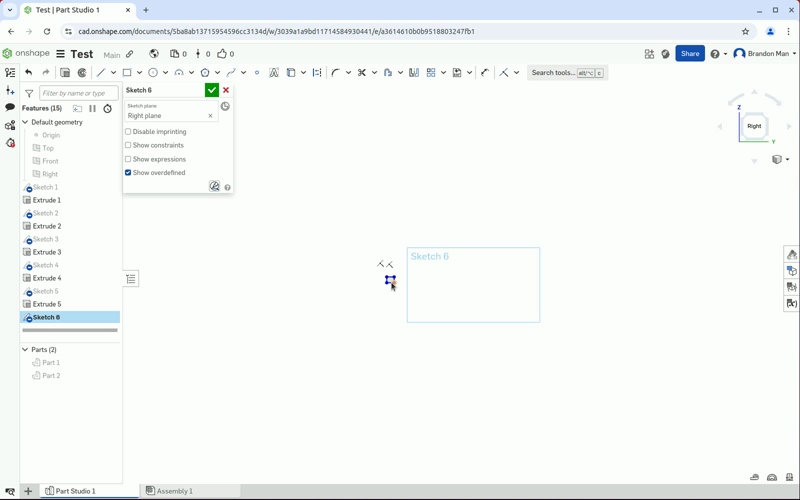
scroll(6)
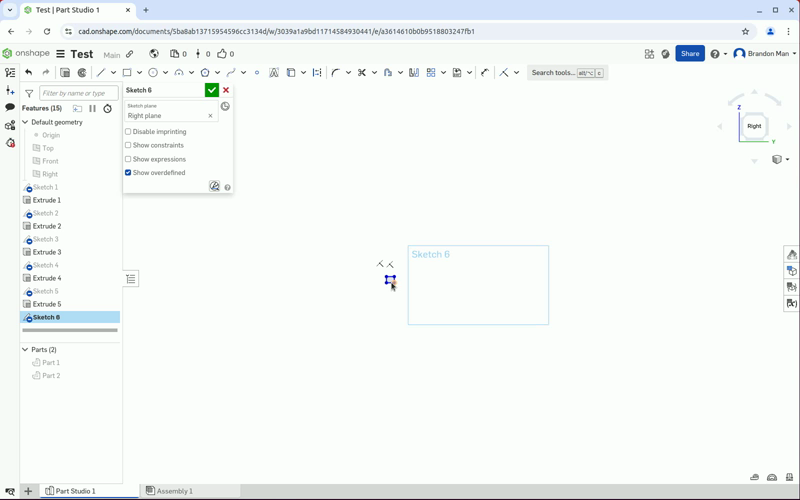
scroll(6)
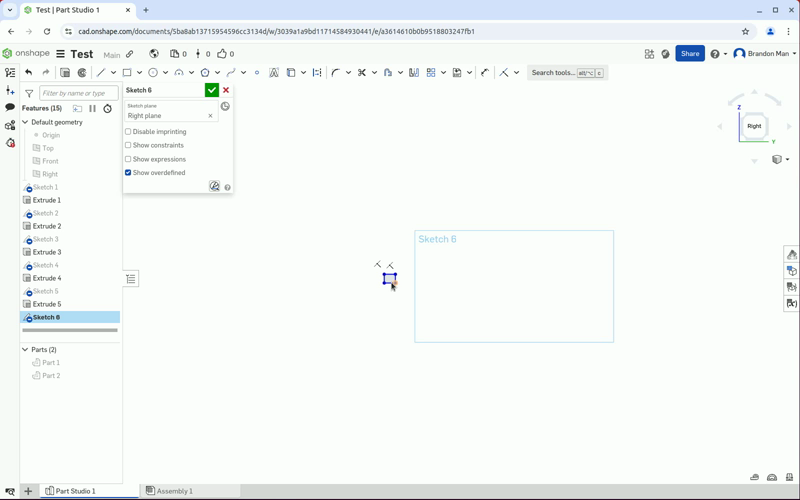
scroll(6)
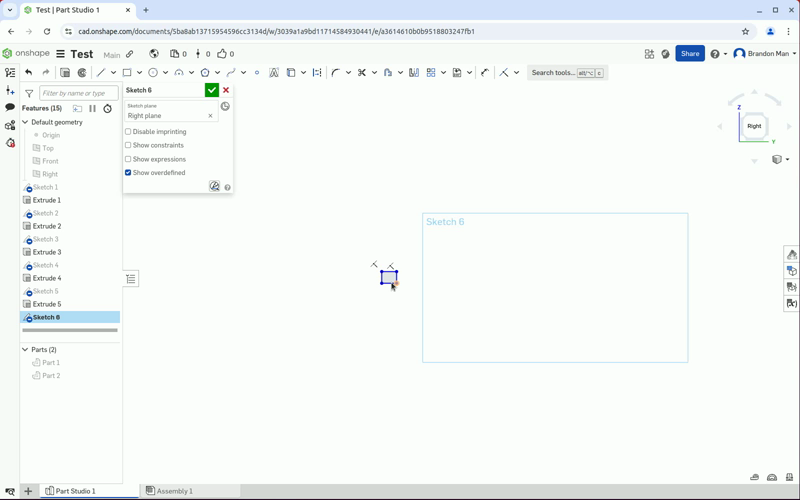
scroll(6)
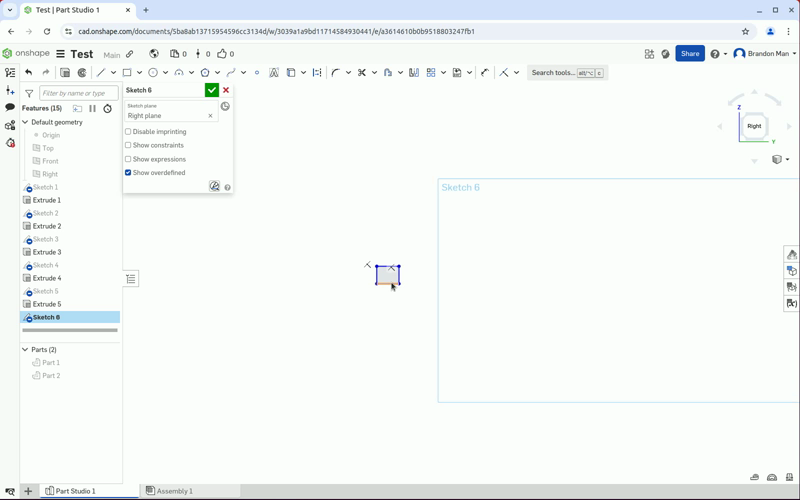
scroll(6)
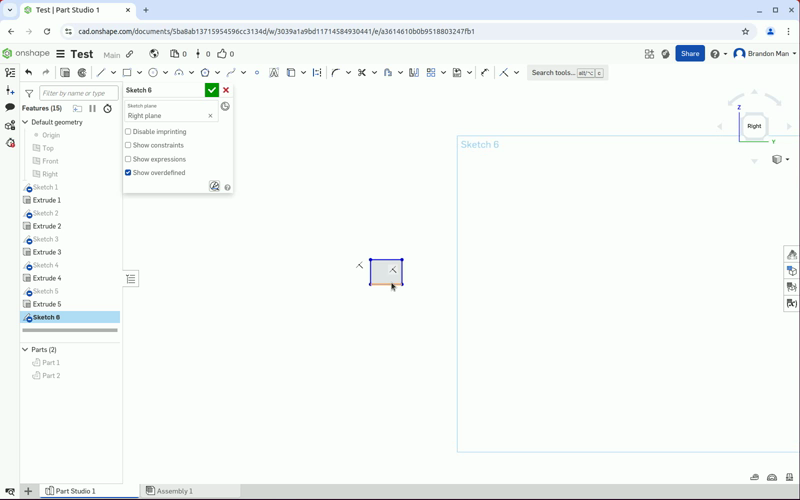
scroll(6)
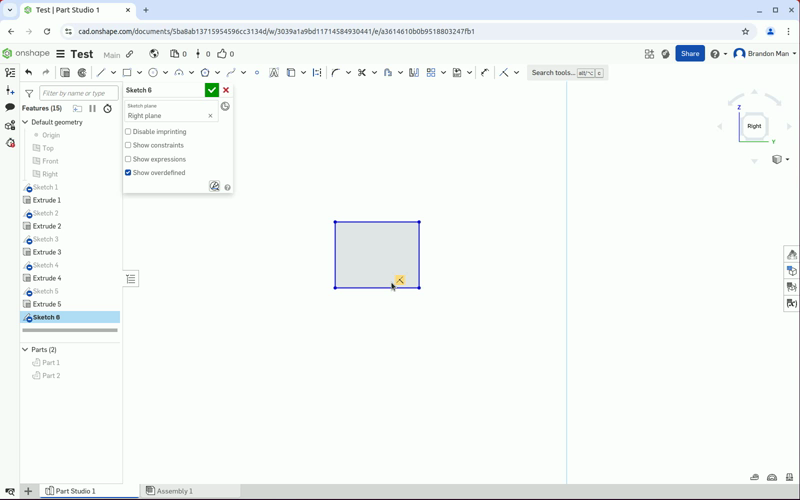
click(391, 282)
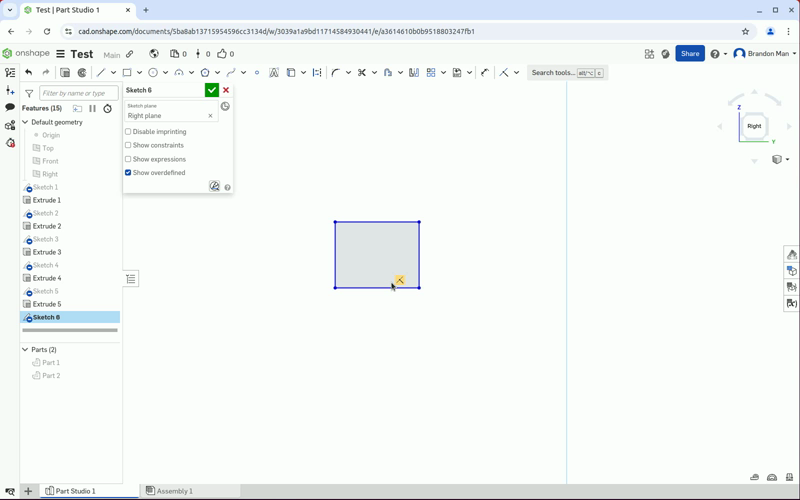
scroll(-6)
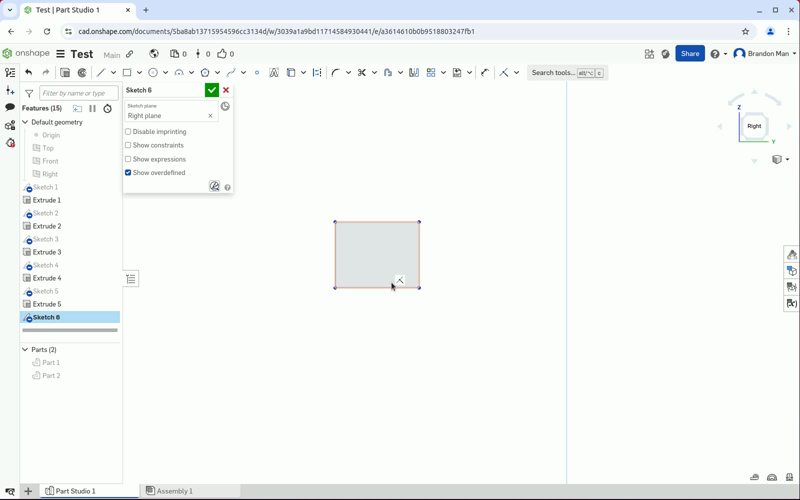
scroll(-6)
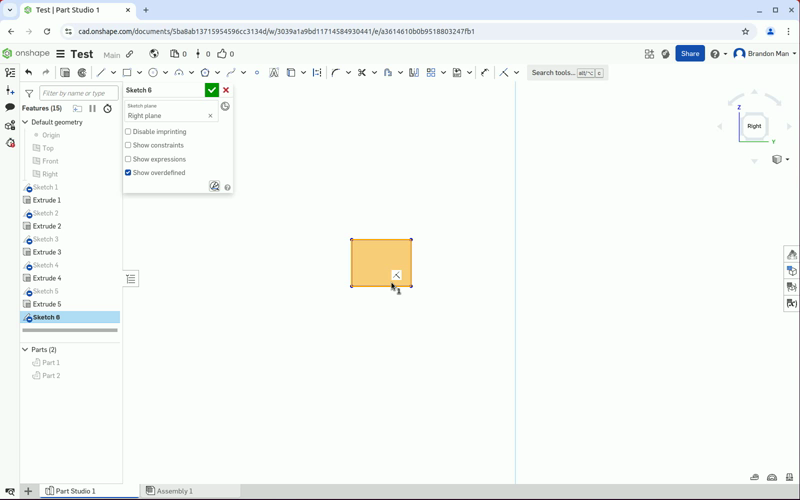
scroll(-6)
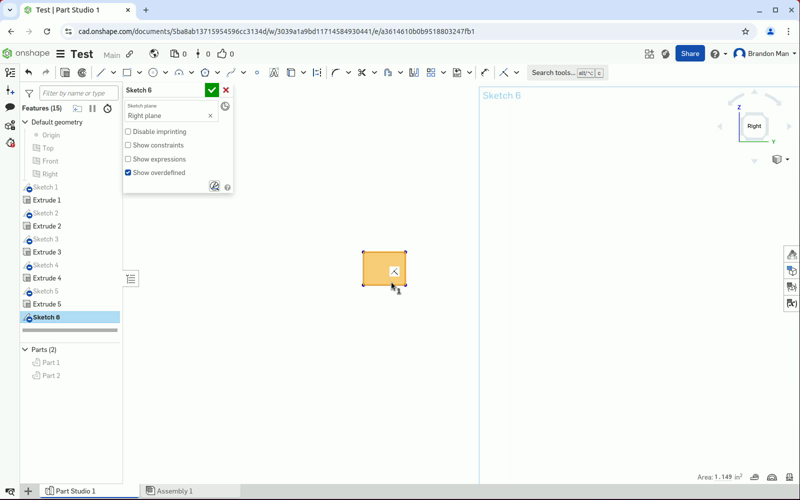
scroll(-6)
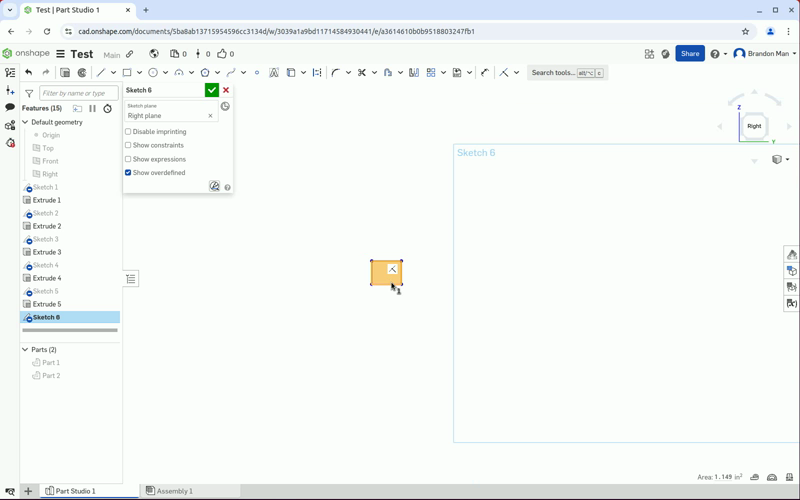
scroll(-6)
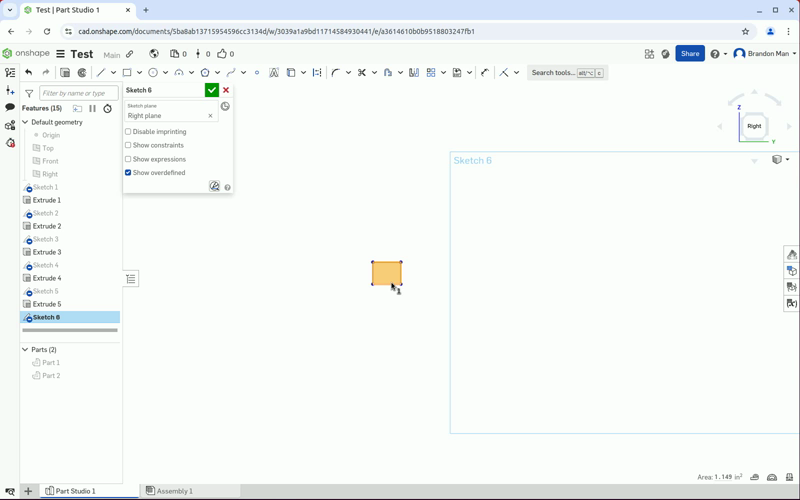
scroll(-6)
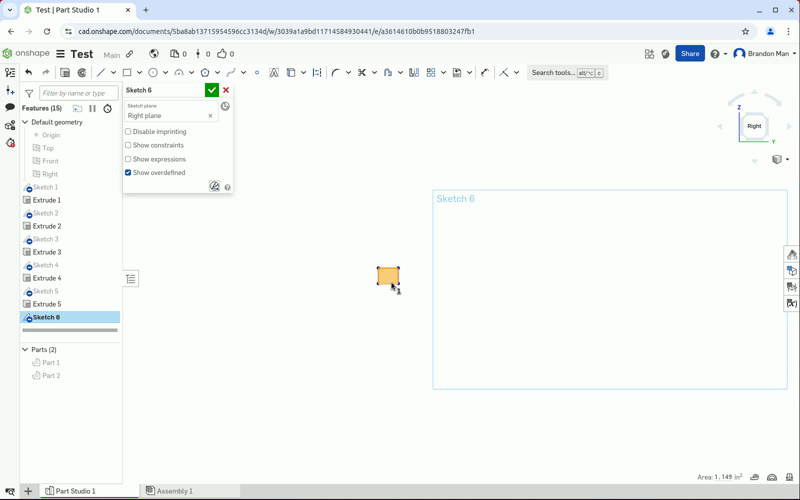
scroll(-6)
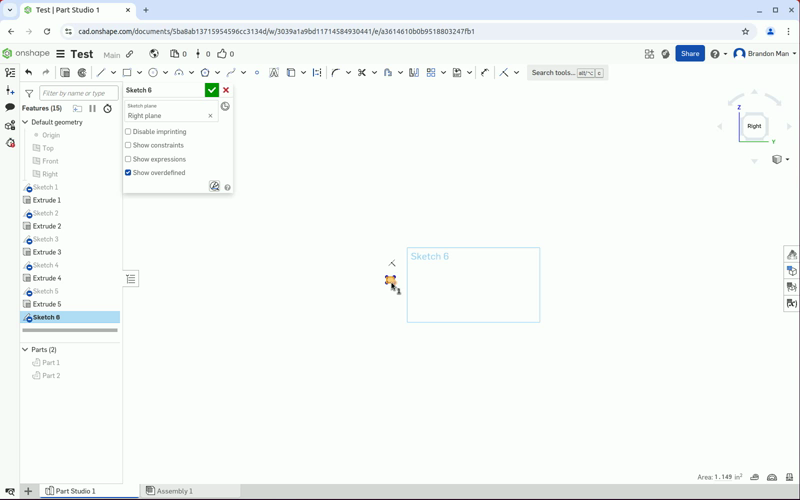
mouse_move(73, 352)
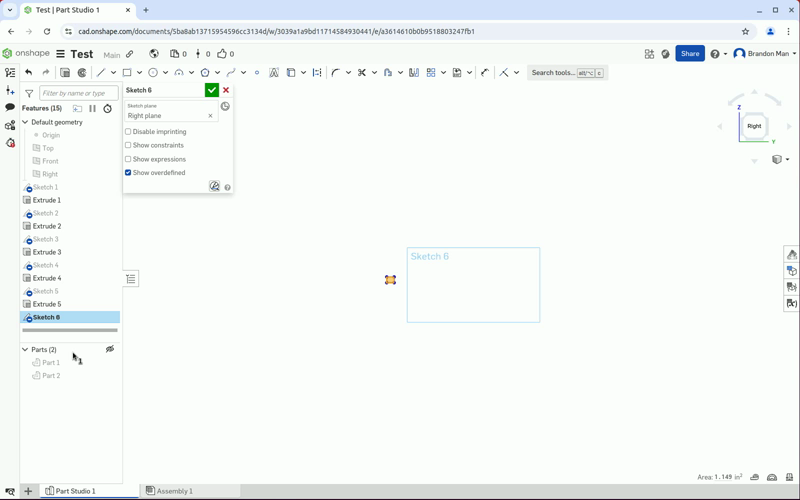
key(shift+y)
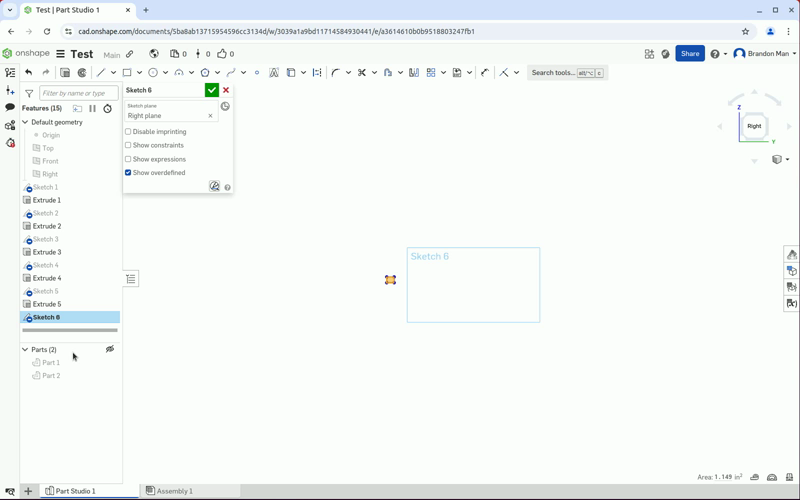
key(shift+e)
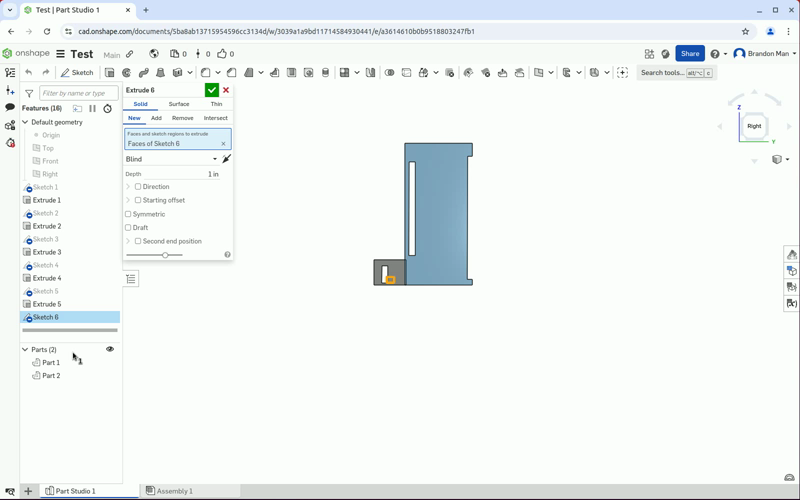
mouse_move(143, 106)
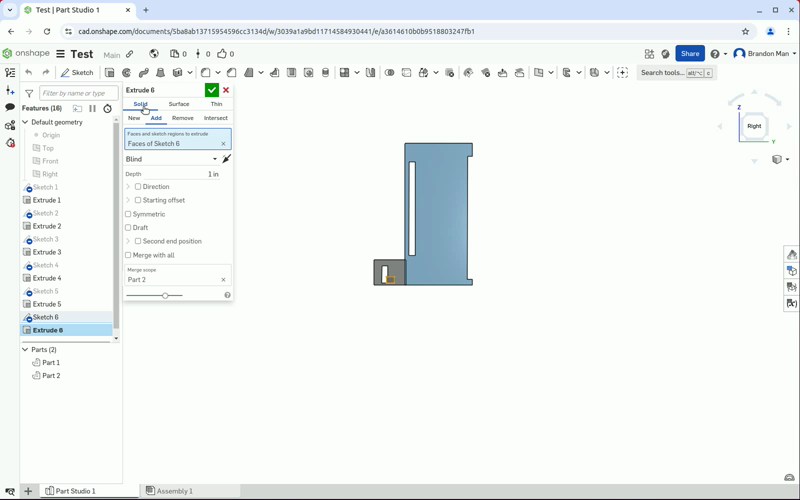
click(143, 106)
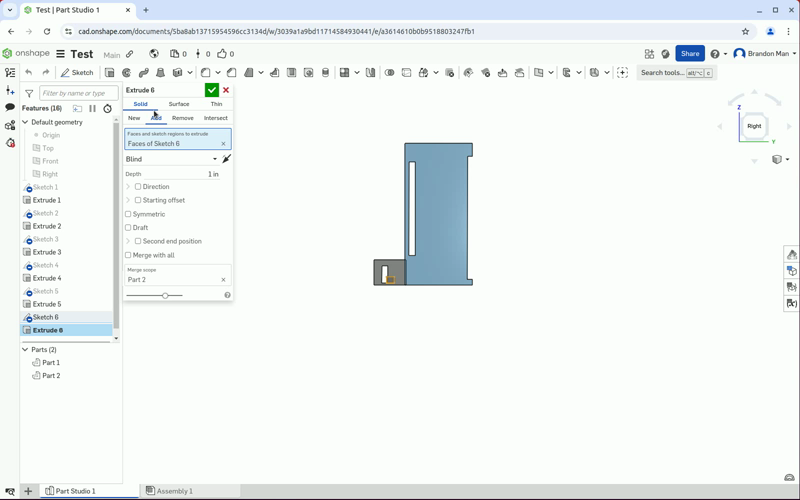
mouse_move(186, 120)
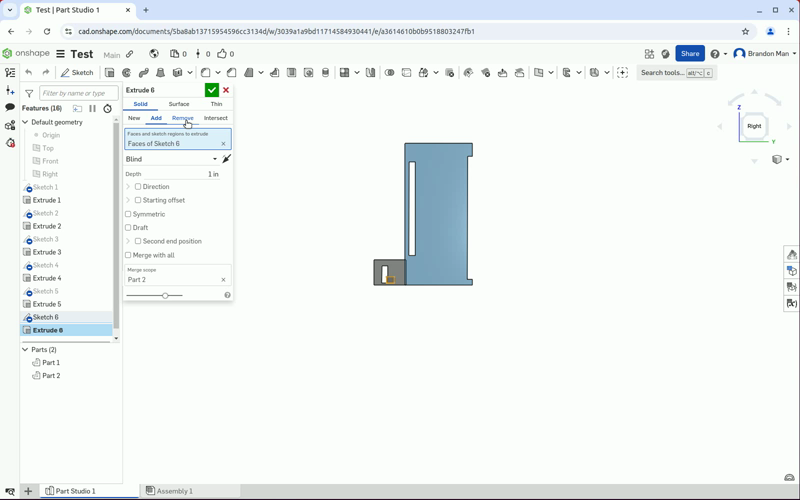
click(186, 120)
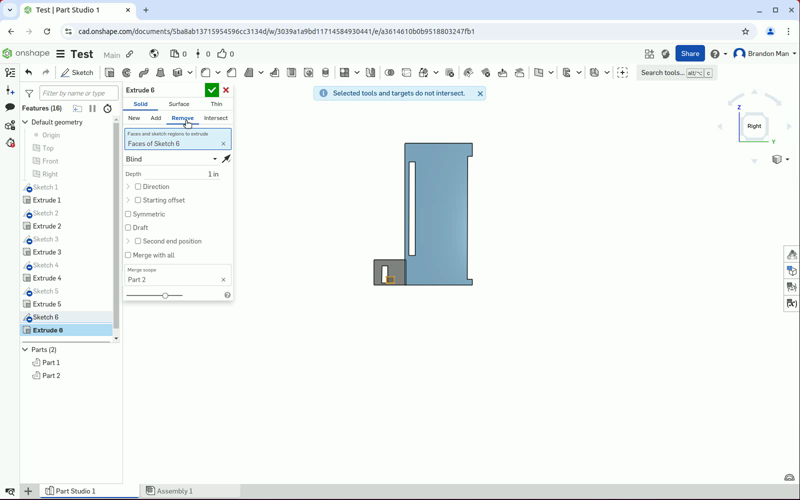
key(tab, 4)
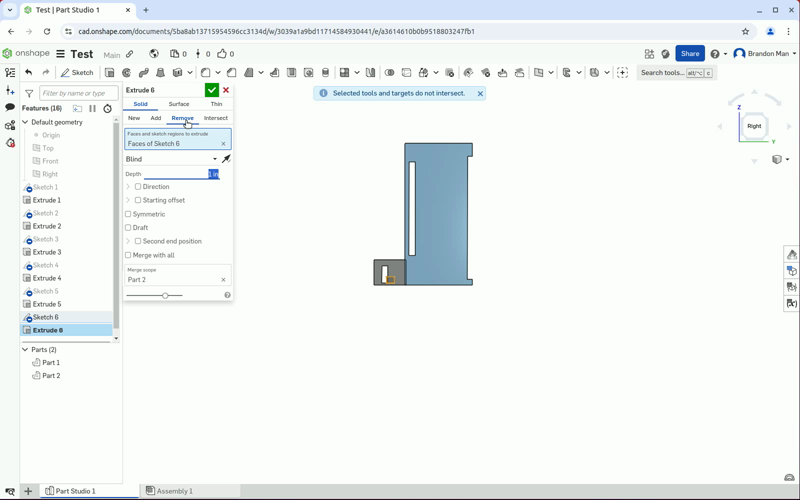
text(-1.685)
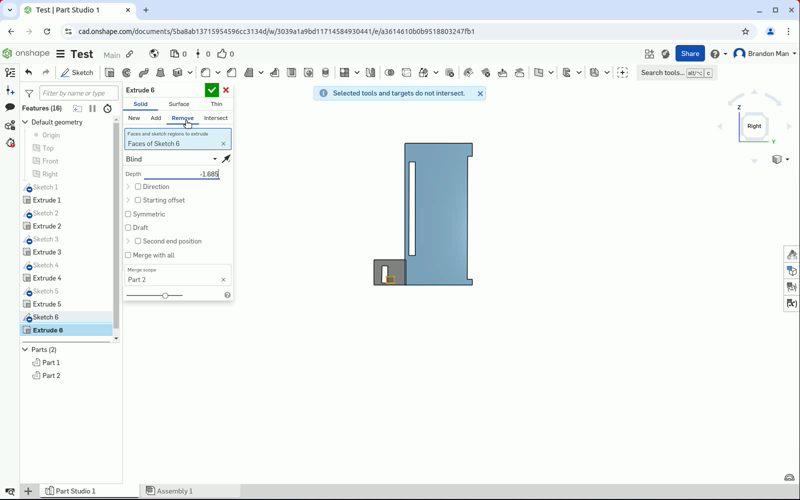
key(tab, 6)
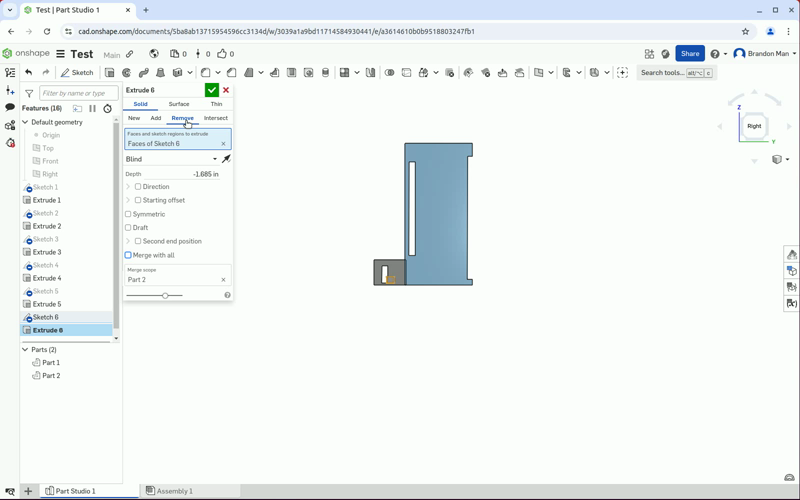
key(space)
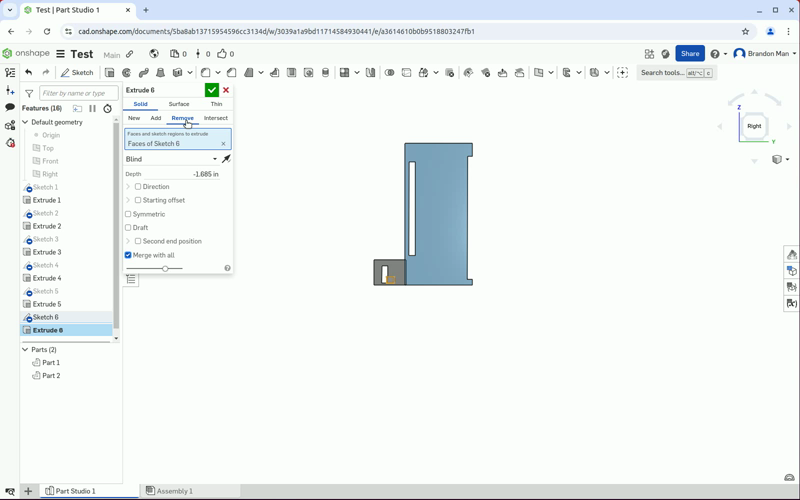
key(enter)
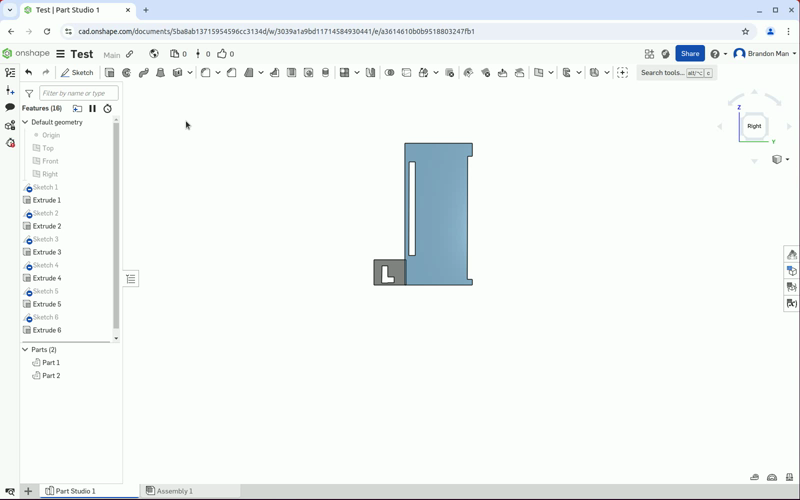
key(shift+h)
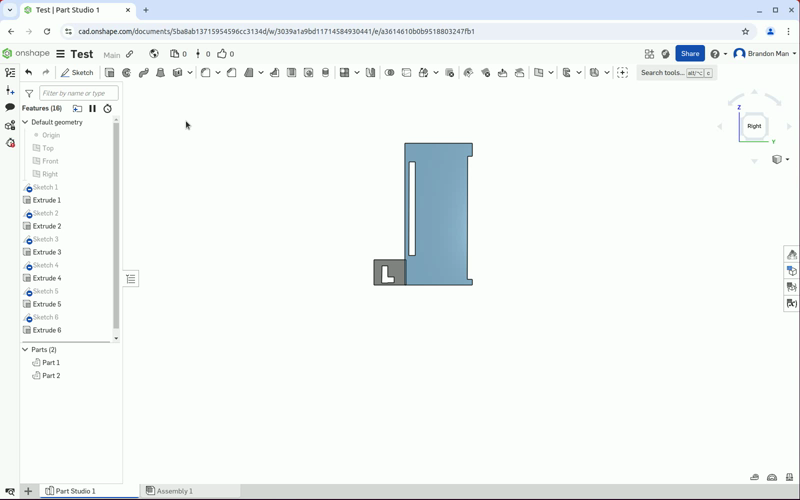
key(shift+h)
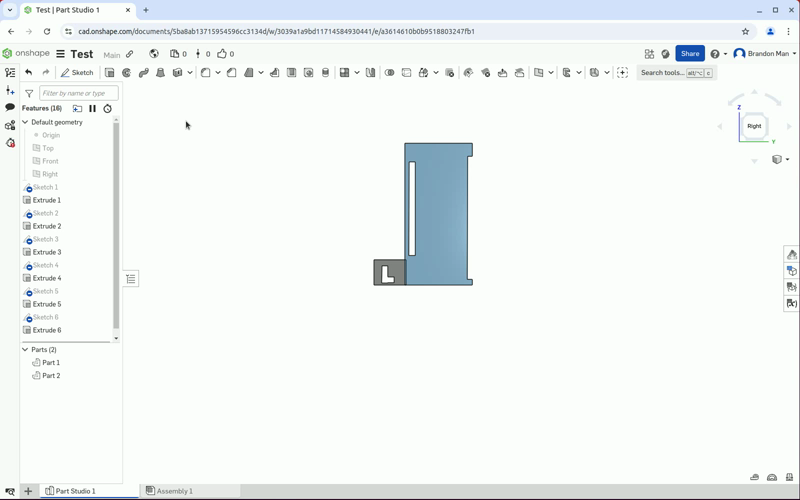
mouse_move(69, 189)
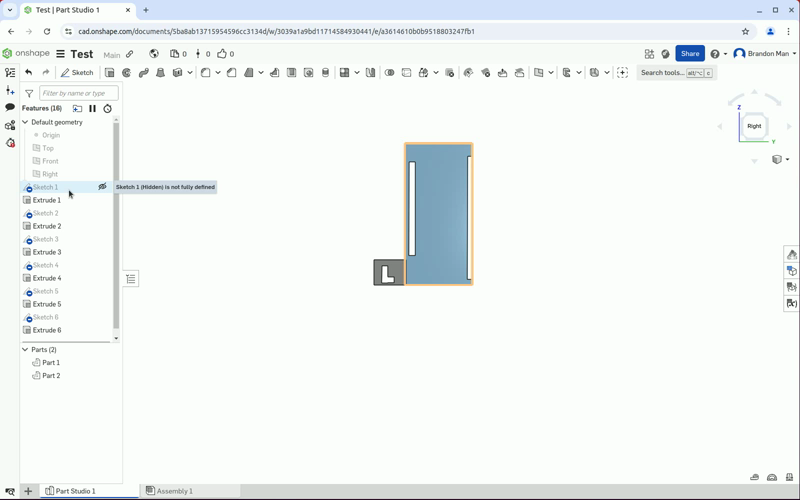
click(69, 189)
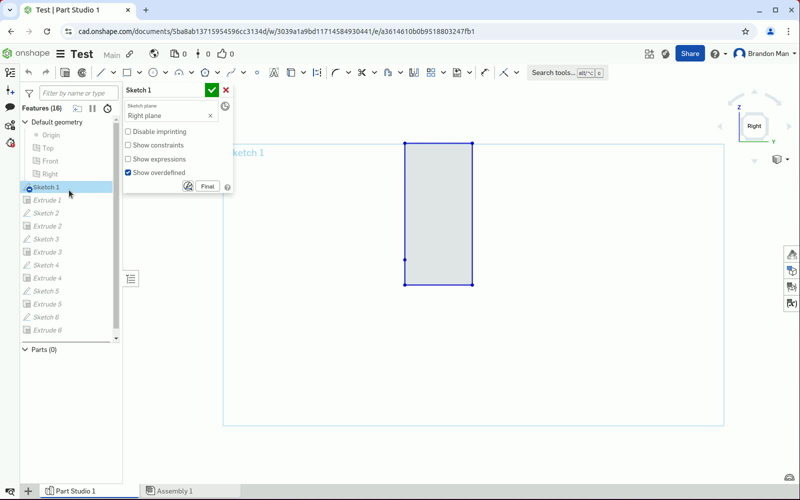
mouse_move(229, 92)
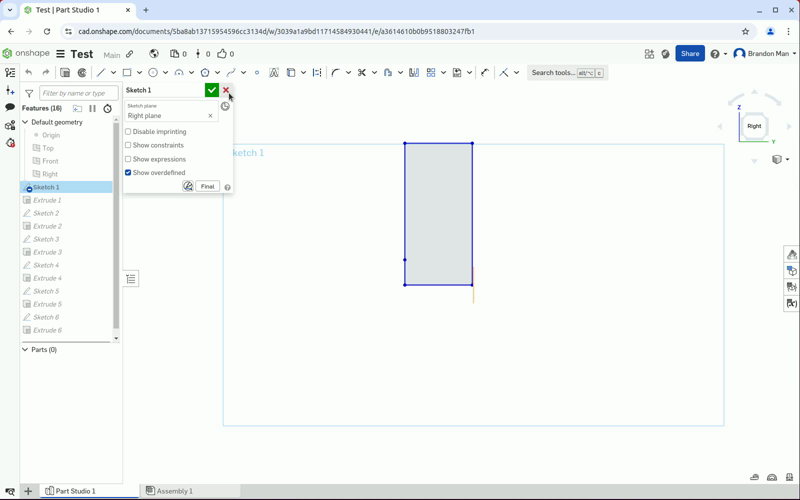
click(229, 92)
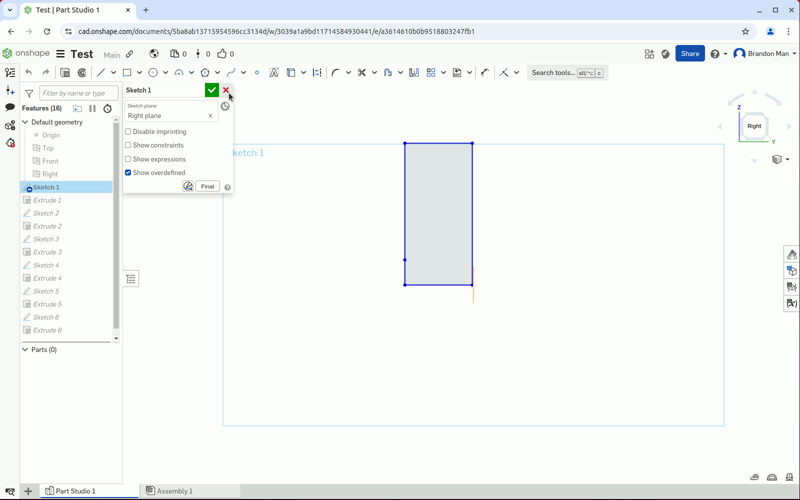
key(shift+s)
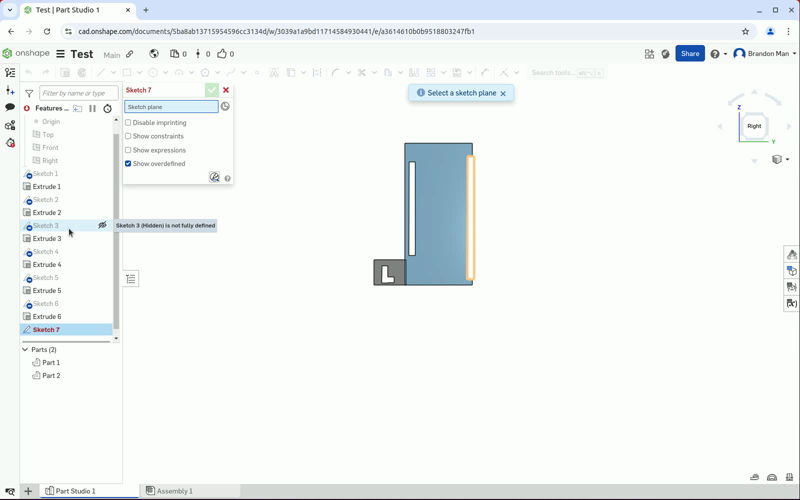
scroll(3)
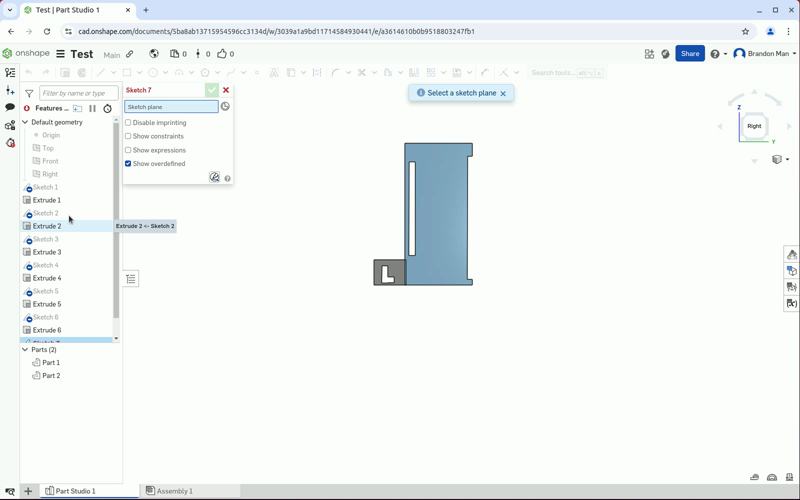
mouse_move(69, 176)
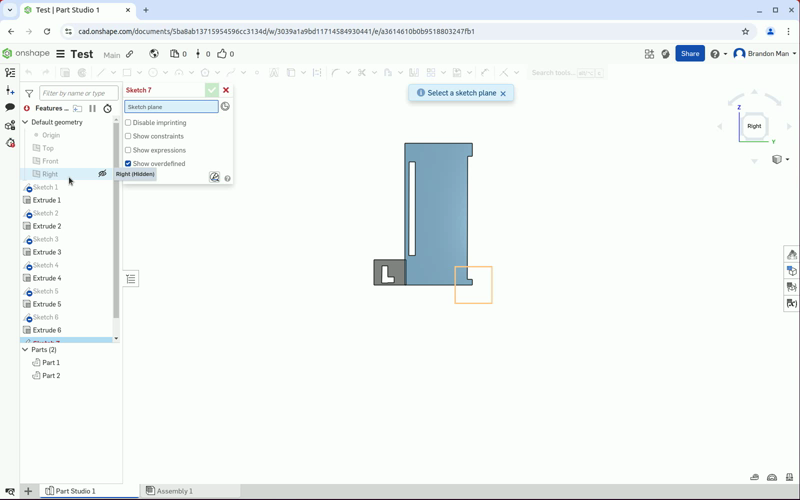
click(69, 176)
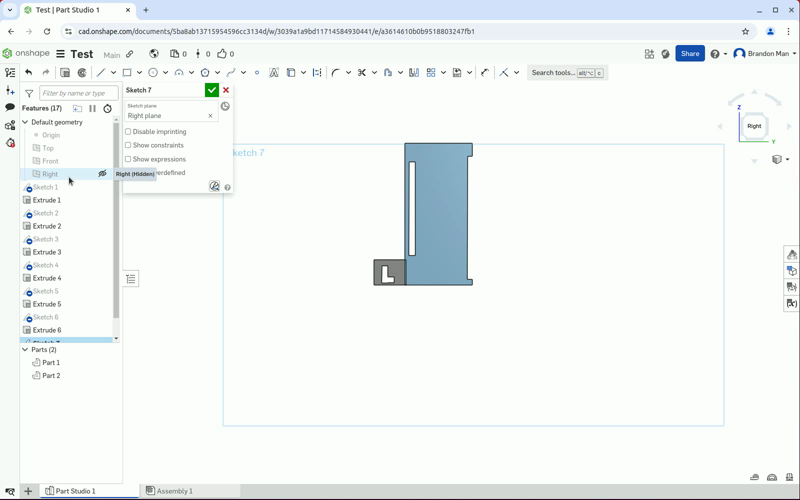
mouse_move(73, 352)
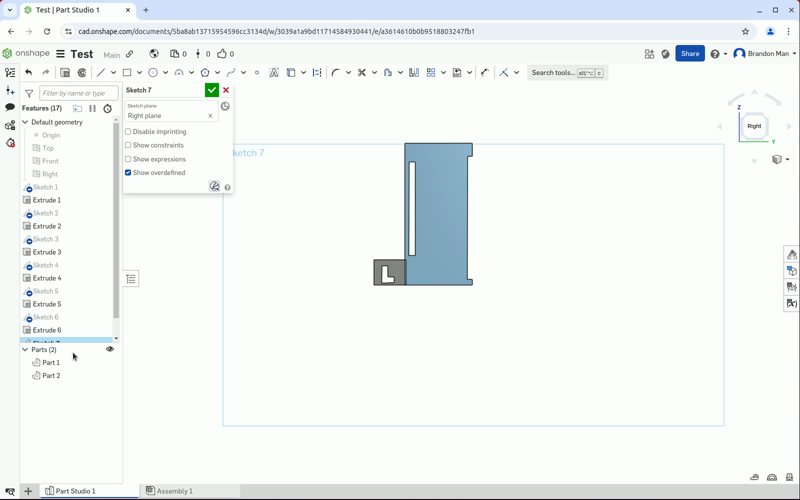
key(y)
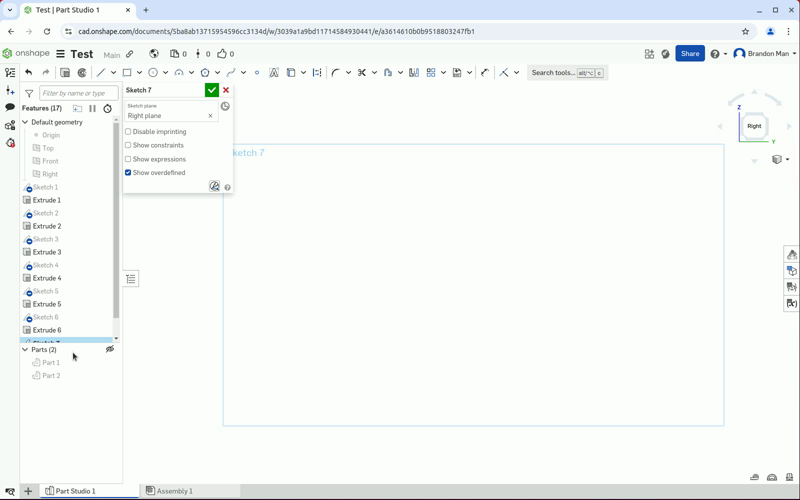
key(l)
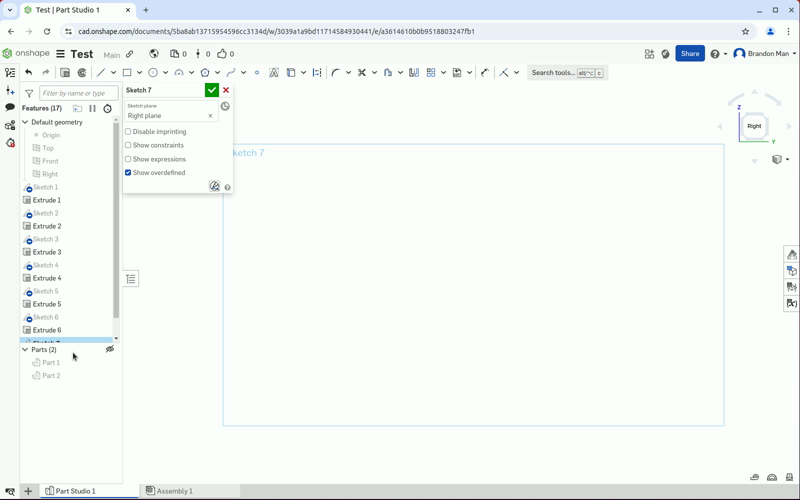
key_down(shift)
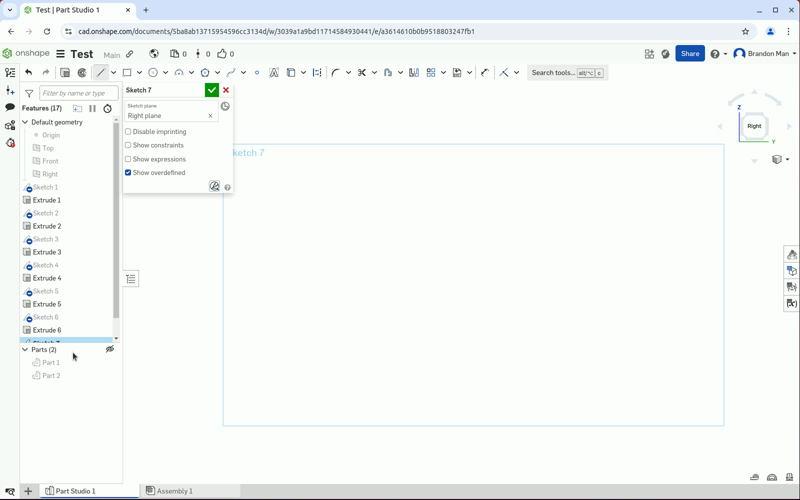
mouse_move(401, 262)
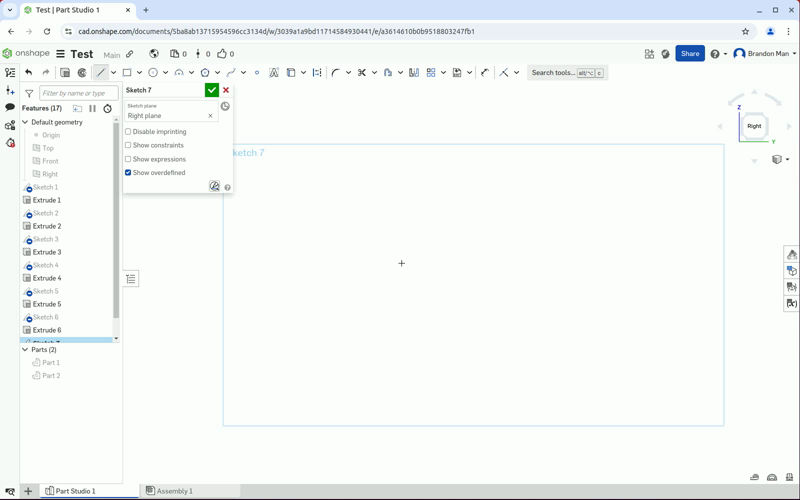
click(401, 262)
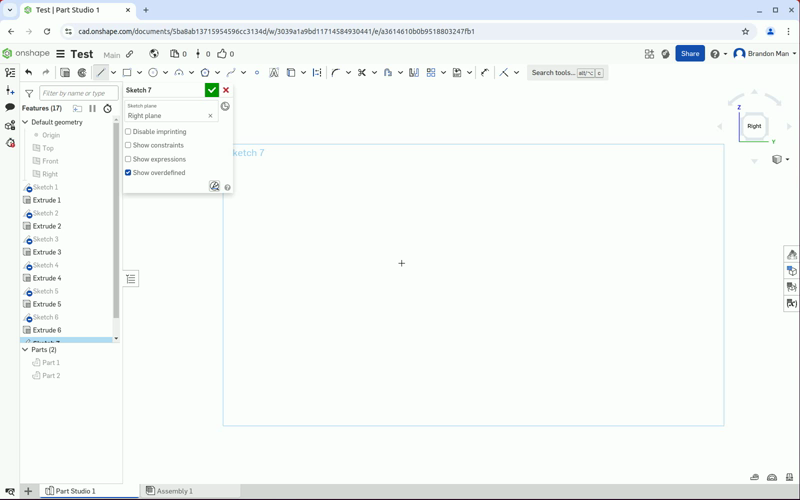
key_up(shift)
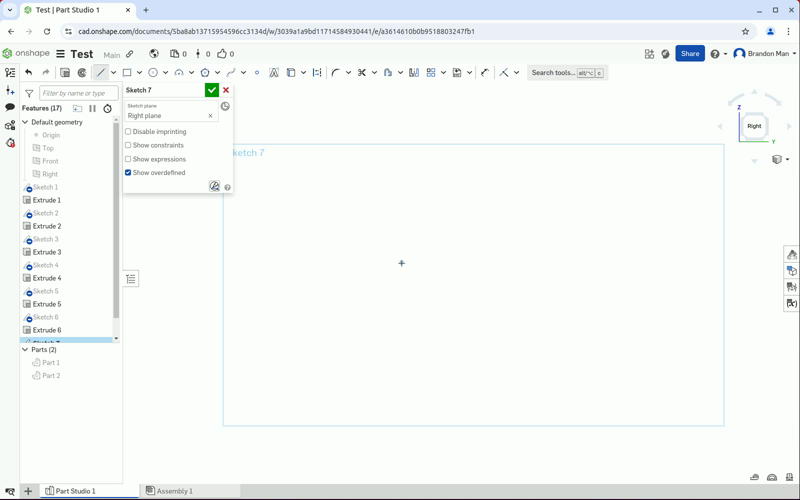
key_down(shift)
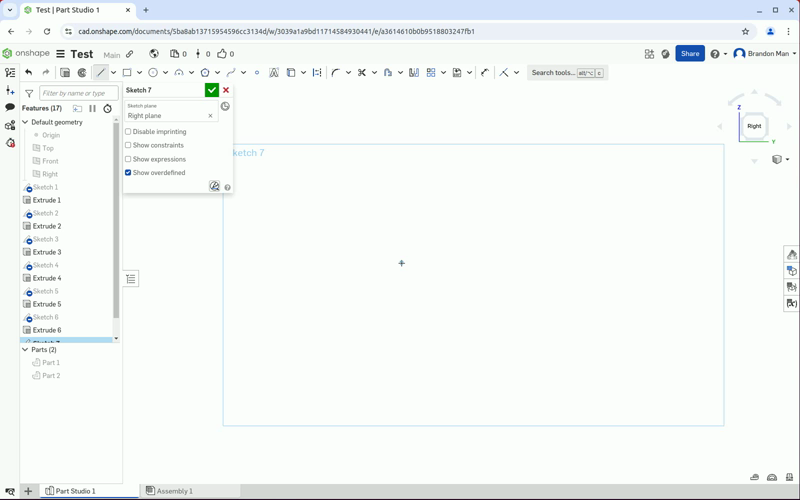
mouse_move(431, 262)
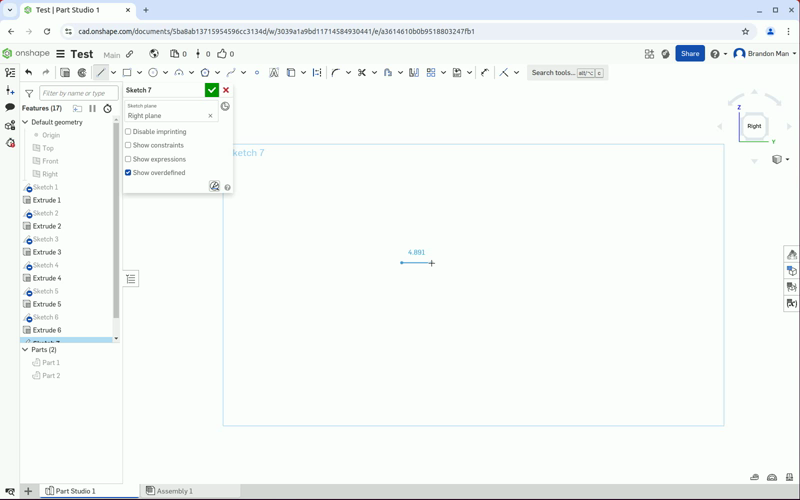
mouse_move(407, 262)
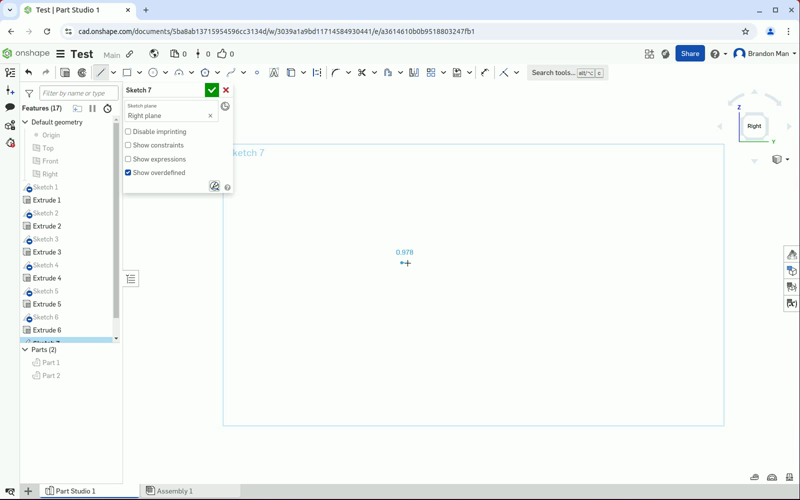
scroll(6)
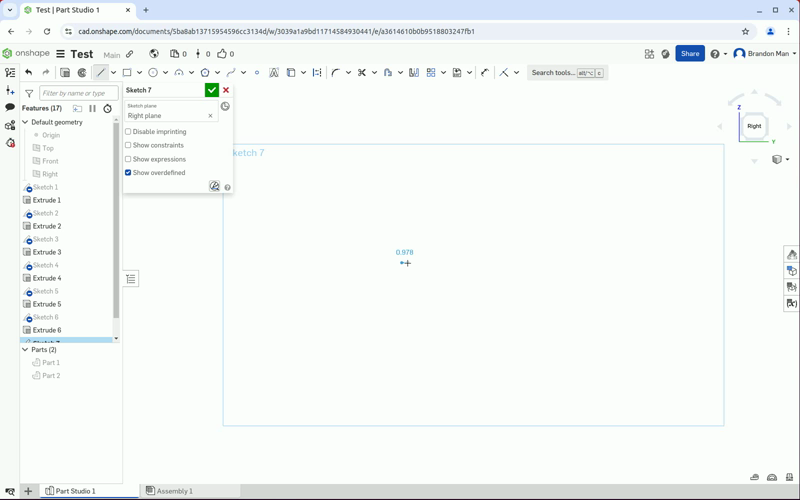
scroll(6)
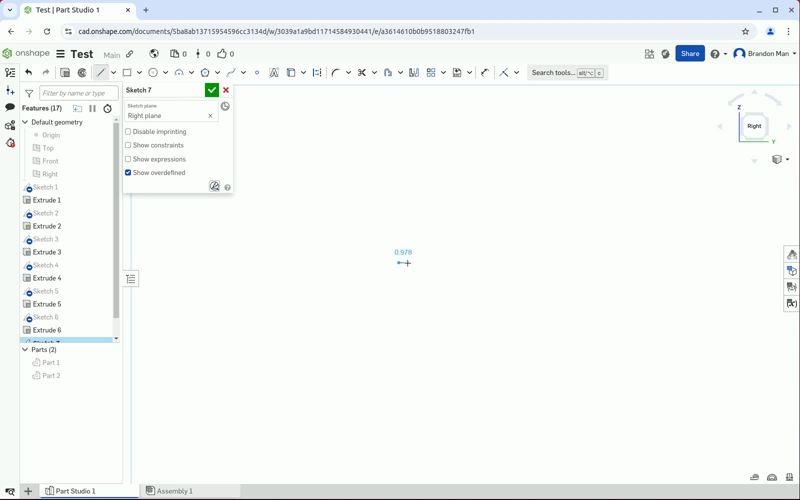
scroll(6)
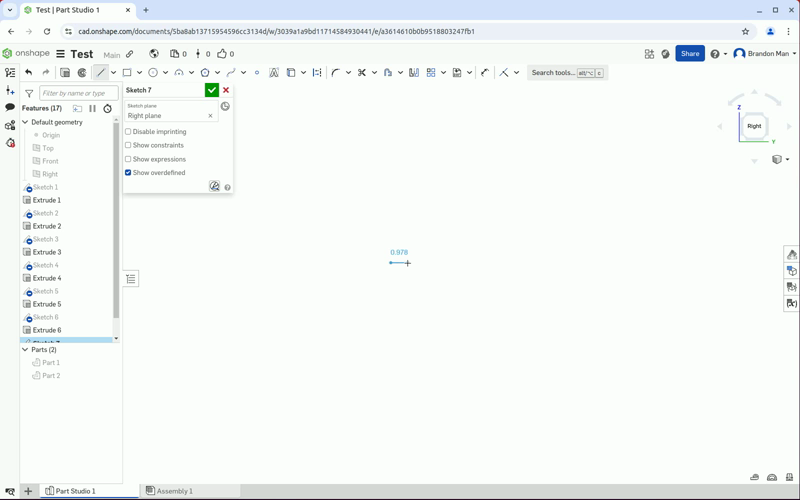
scroll(6)
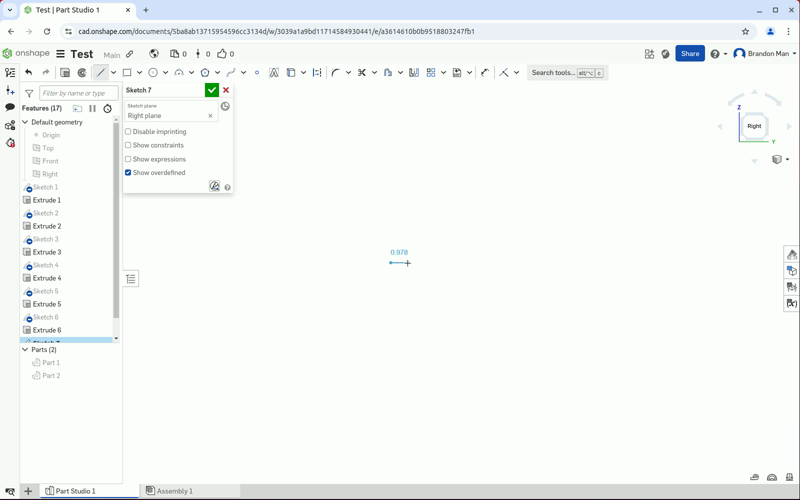
scroll(6)
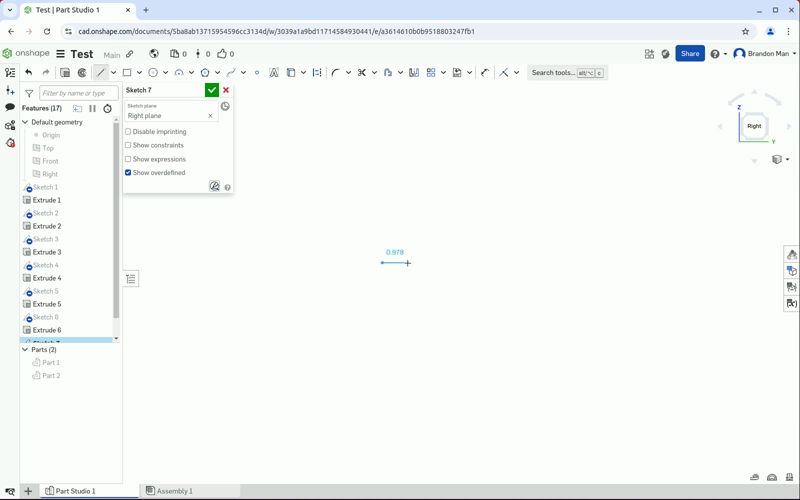
scroll(6)
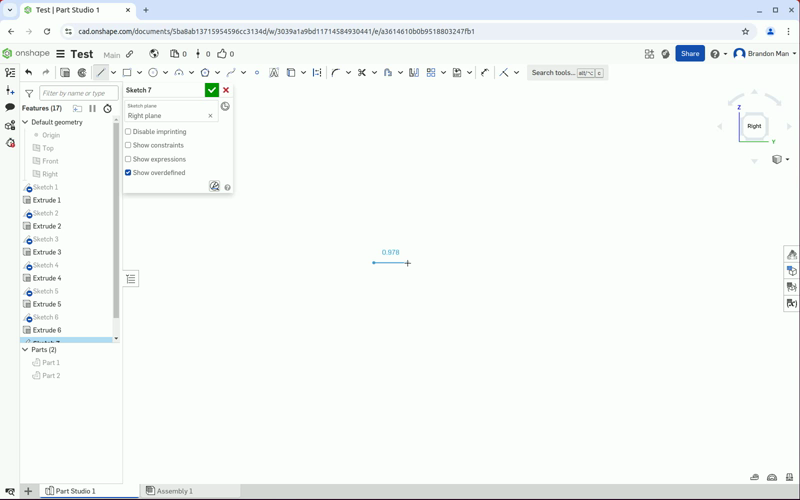
scroll(6)
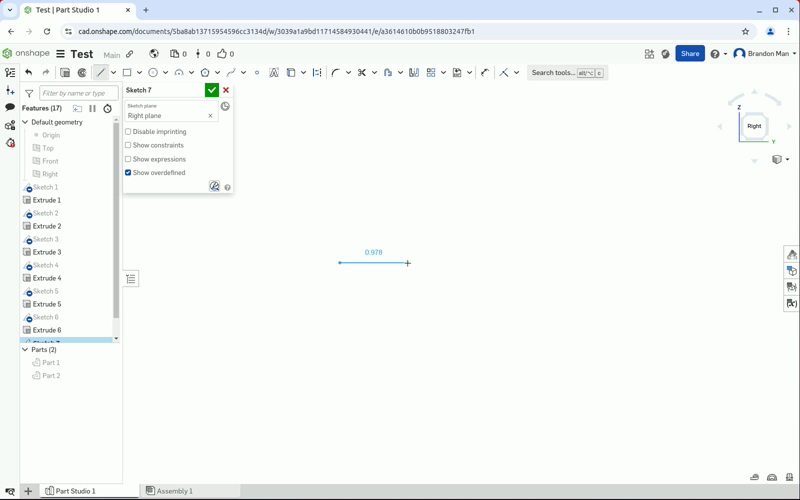
click(407, 262)
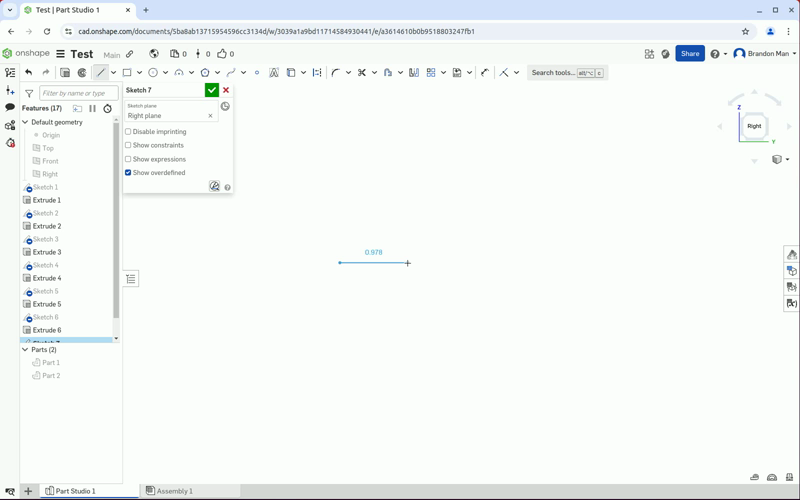
scroll(-6)
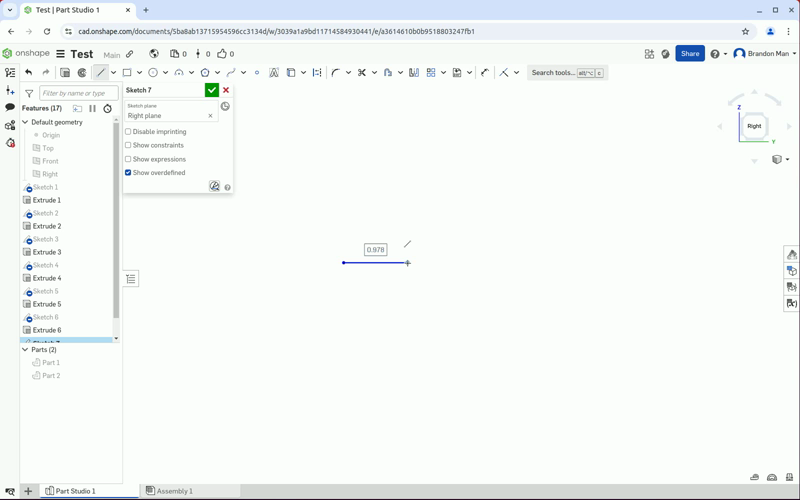
scroll(-6)
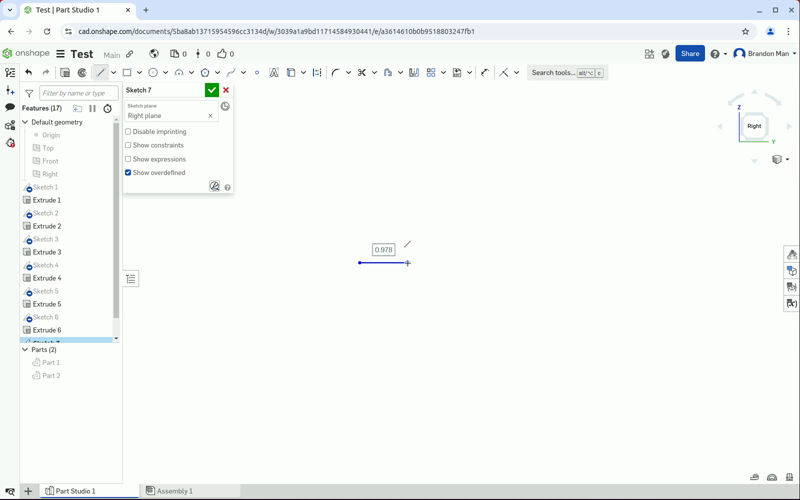
scroll(-6)
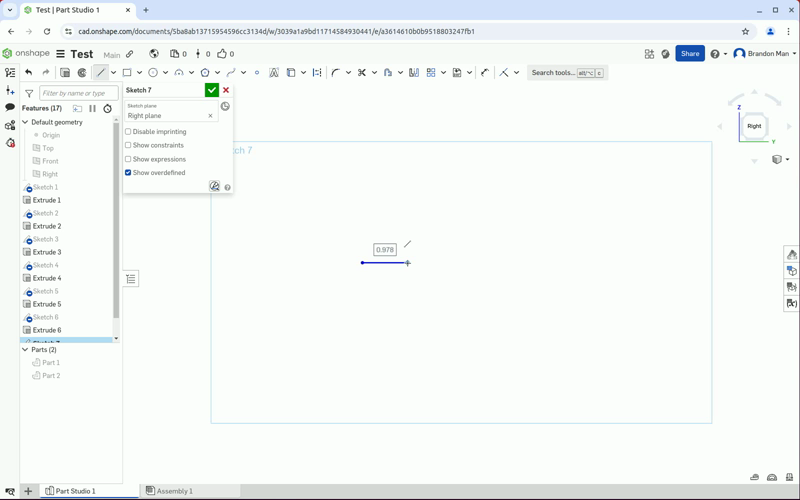
scroll(-6)
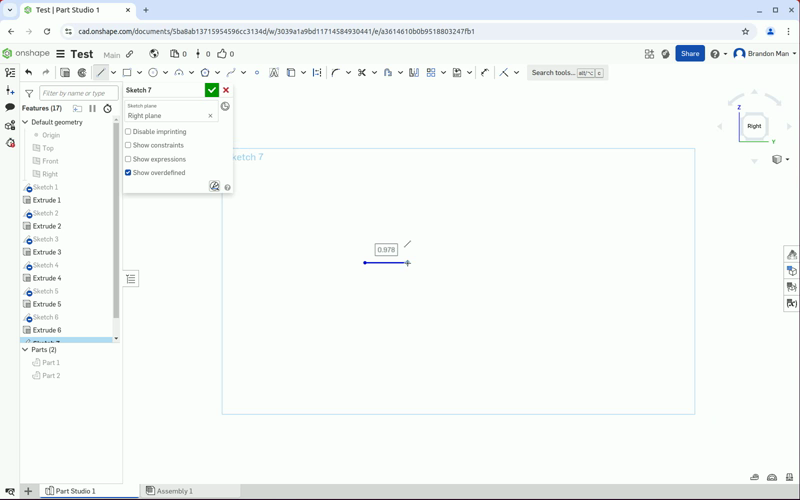
scroll(-6)
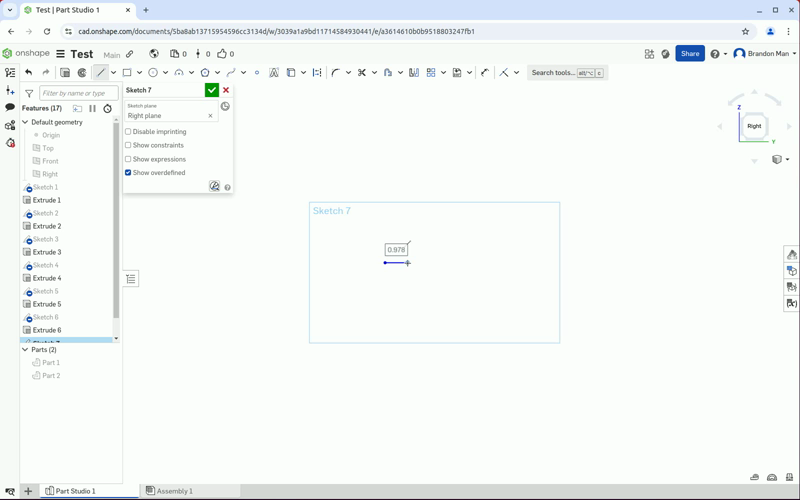
scroll(-6)
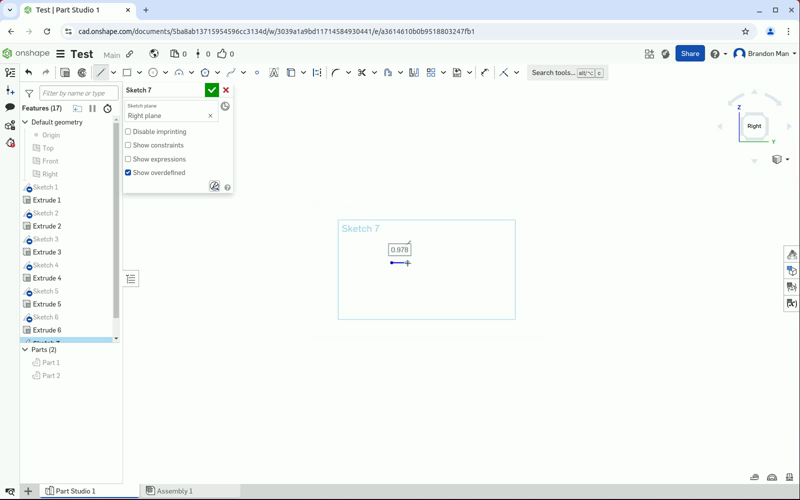
scroll(-6)
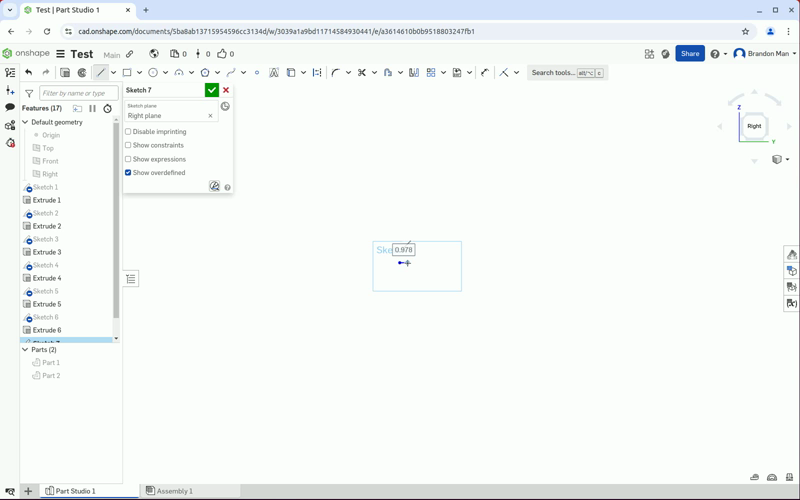
key_up(shift)
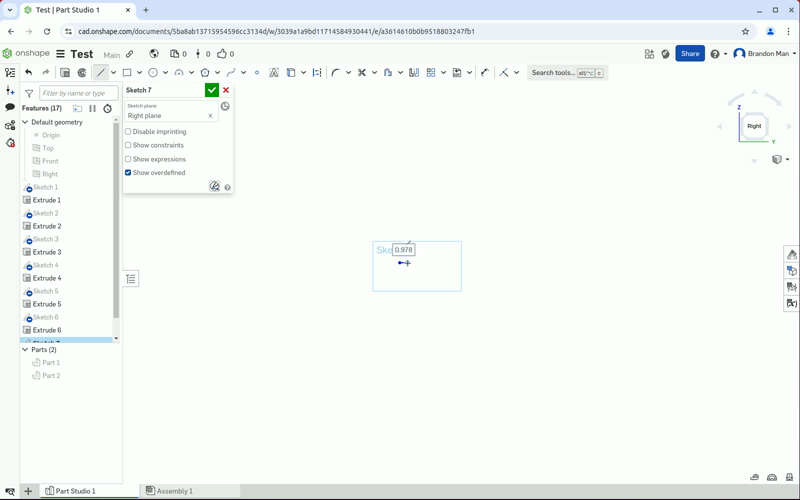
key_down(shift)
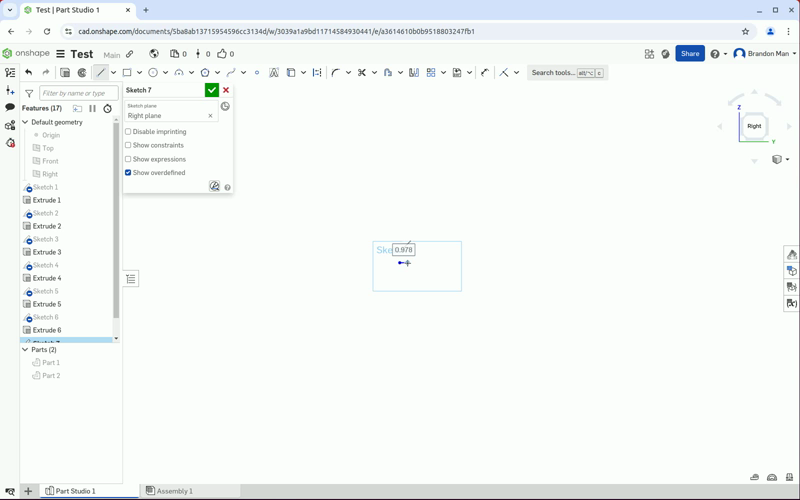
mouse_move(437, 262)
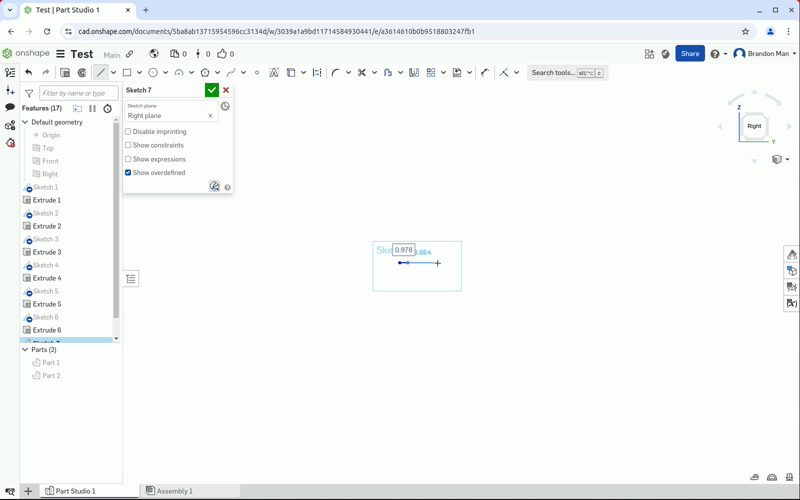
mouse_move(407, 257)
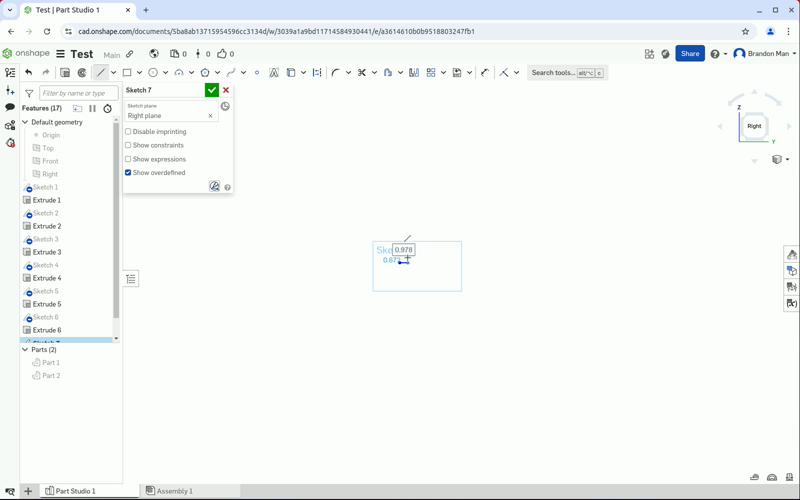
scroll(6)
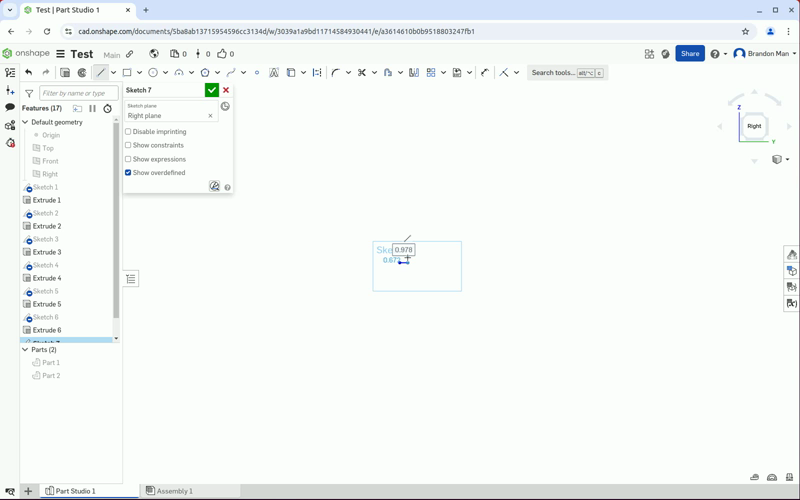
scroll(6)
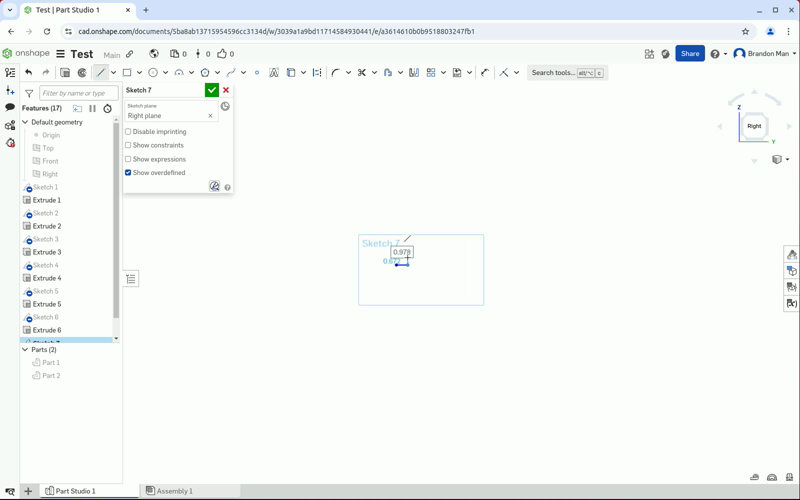
scroll(6)
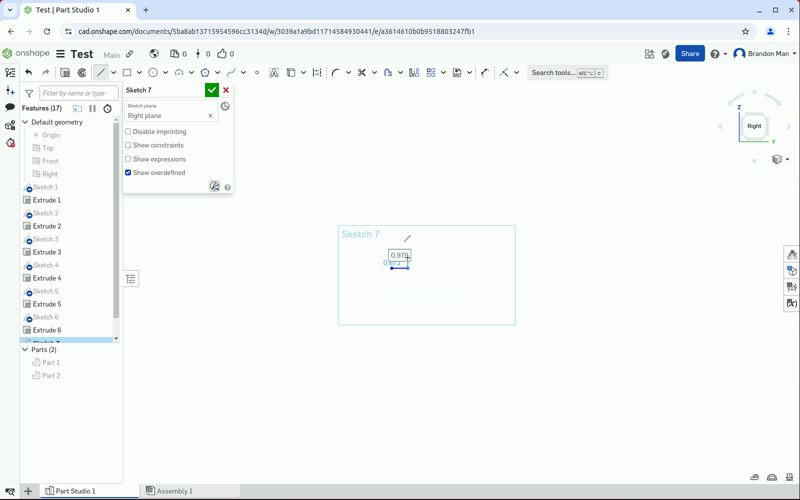
scroll(6)
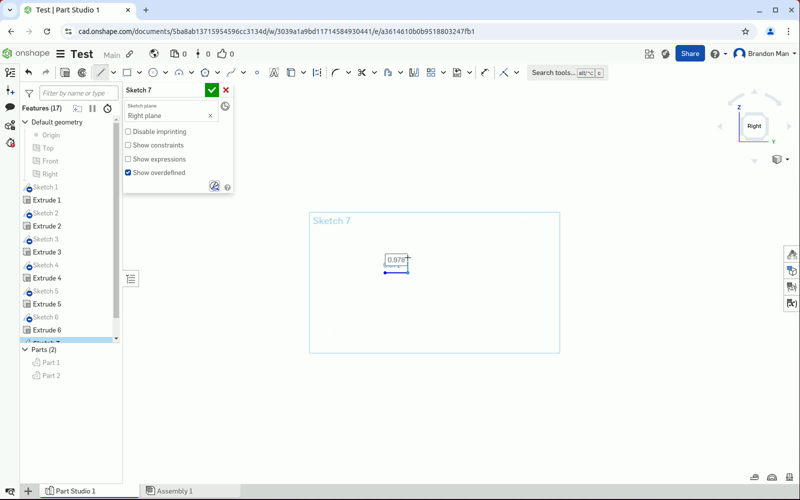
scroll(6)
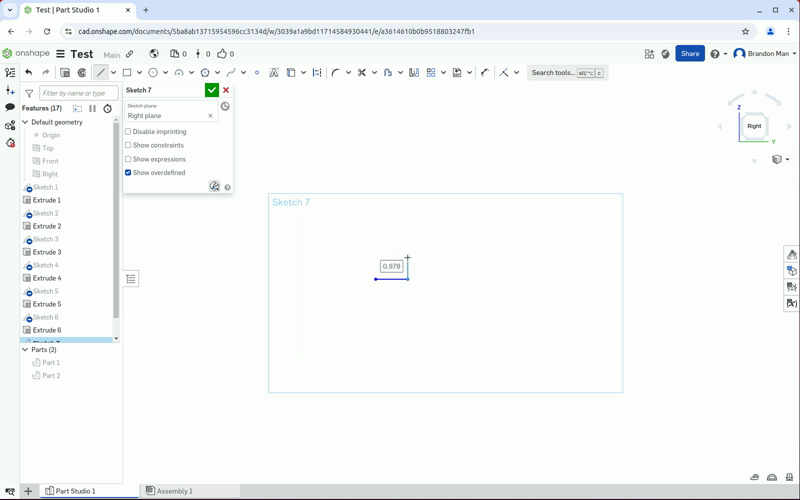
scroll(6)
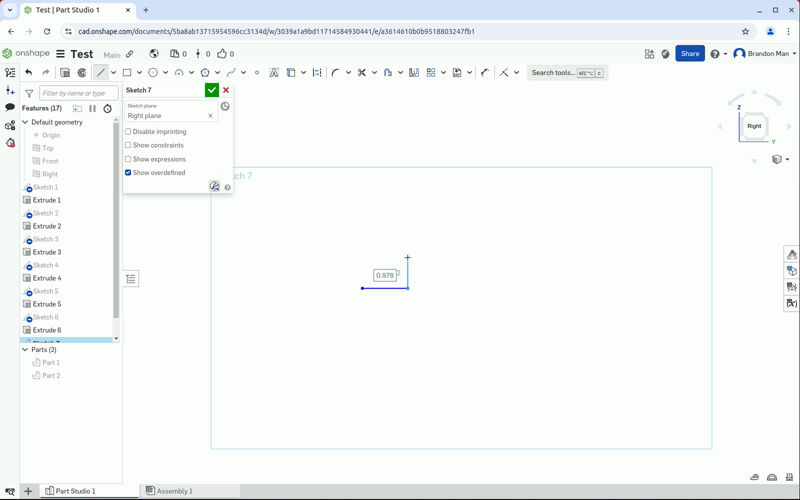
scroll(6)
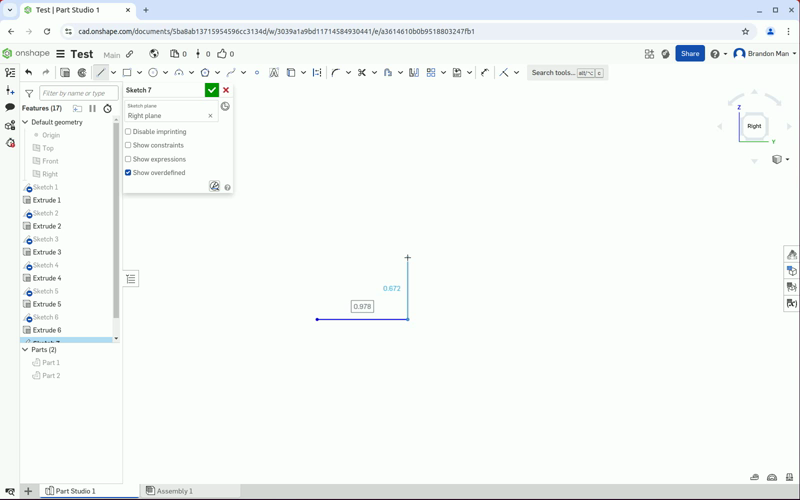
click(407, 257)
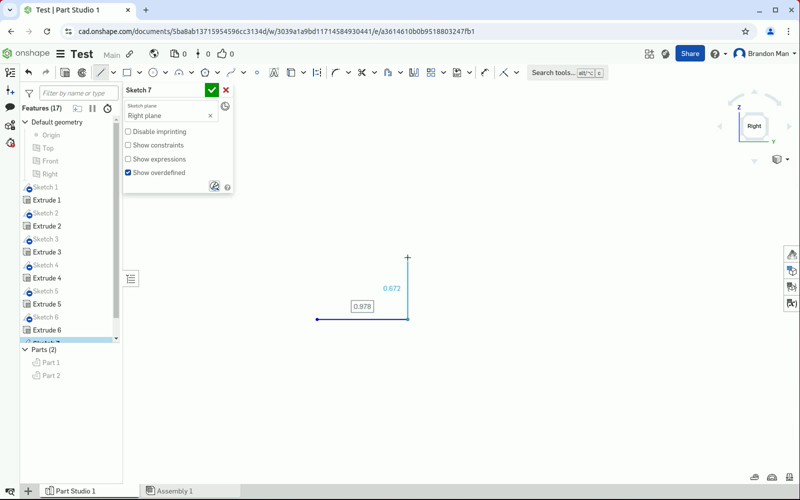
scroll(-6)
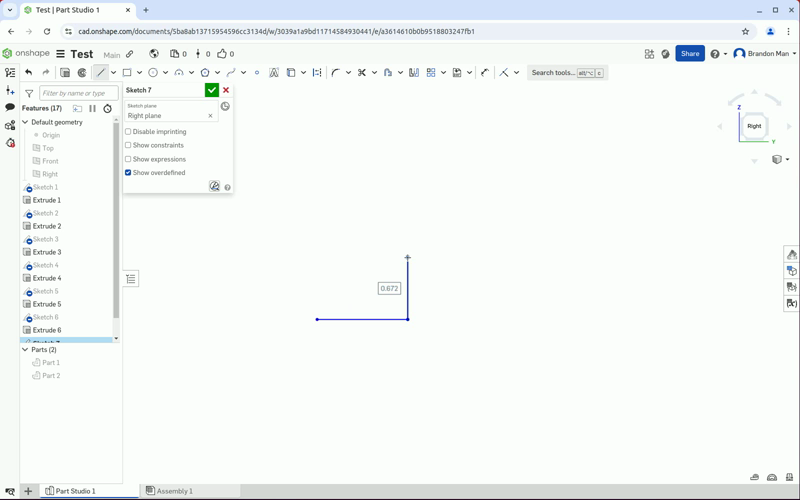
scroll(-6)
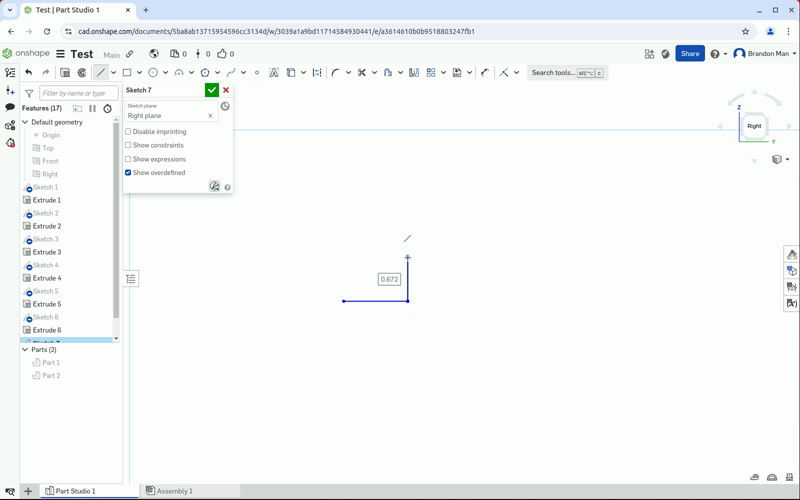
scroll(-6)
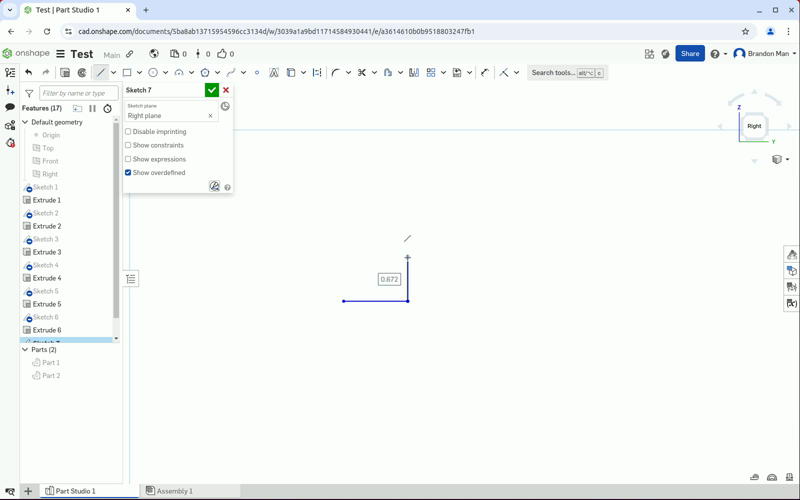
scroll(-6)
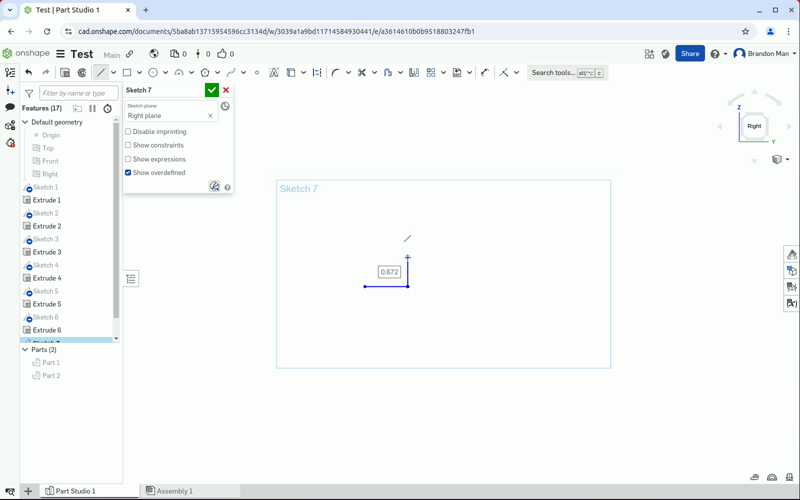
scroll(-6)
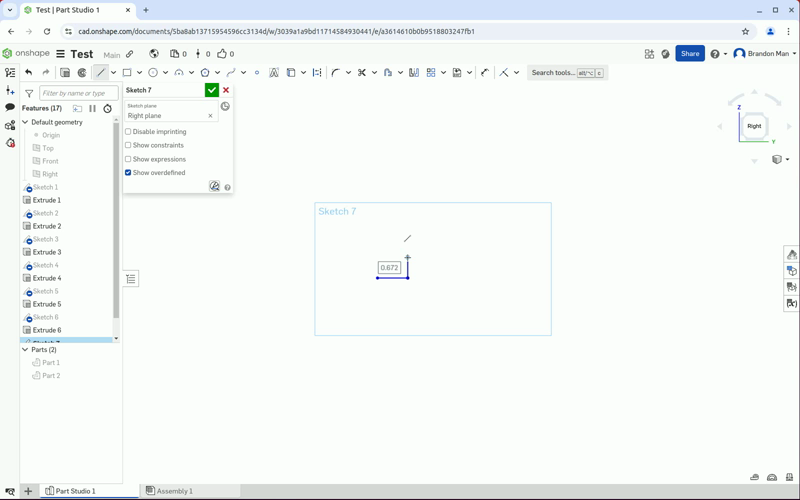
scroll(-6)
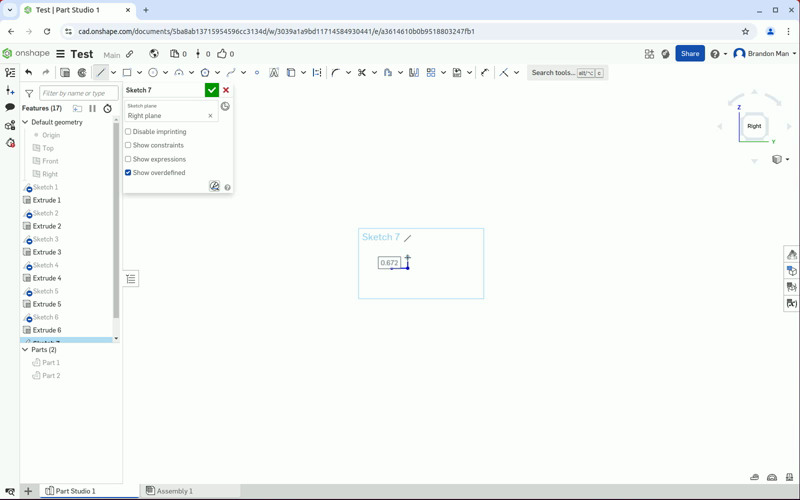
scroll(-6)
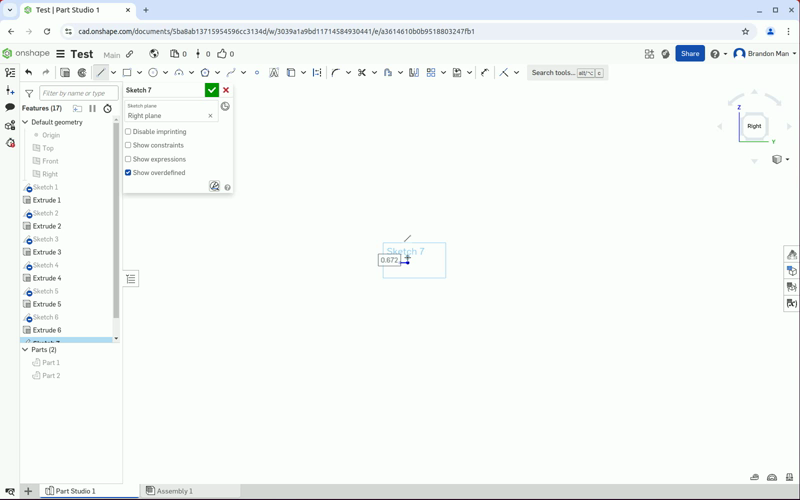
key_up(shift)
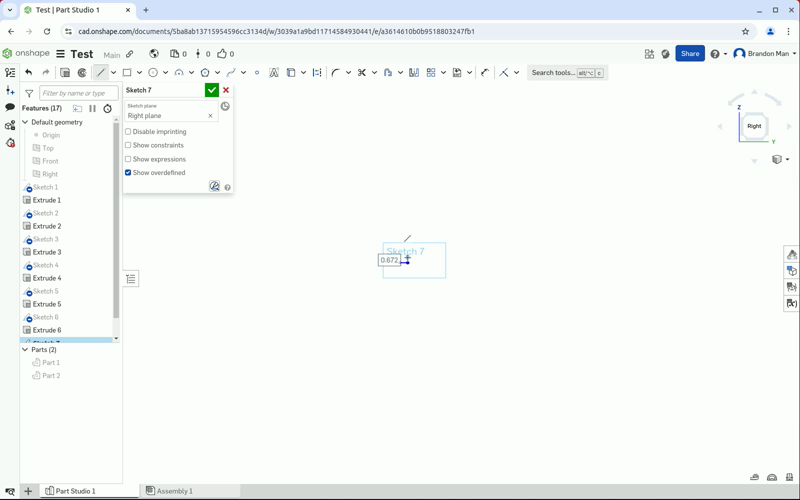
key_down(shift)
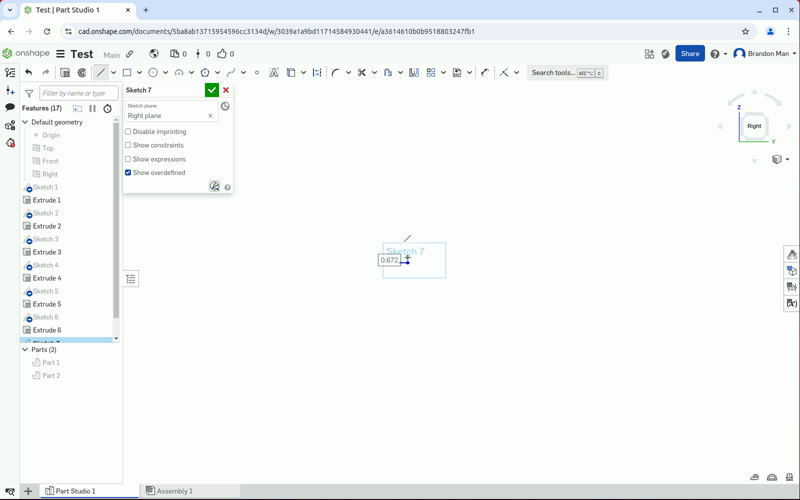
mouse_move(437, 257)
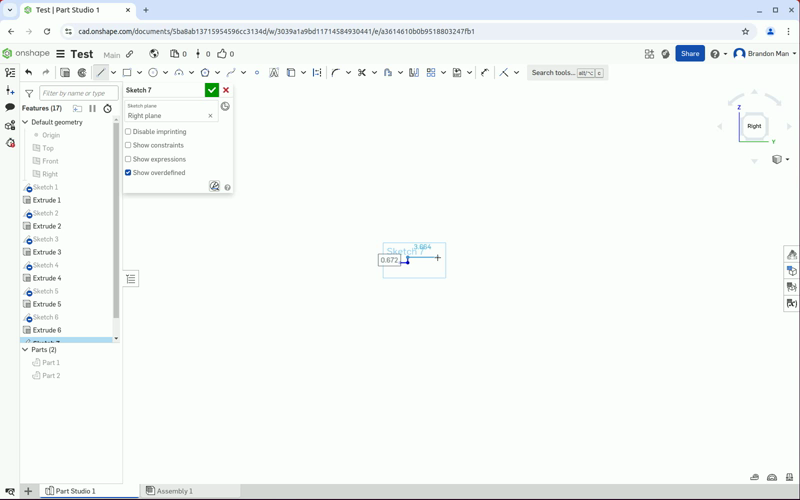
mouse_move(401, 257)
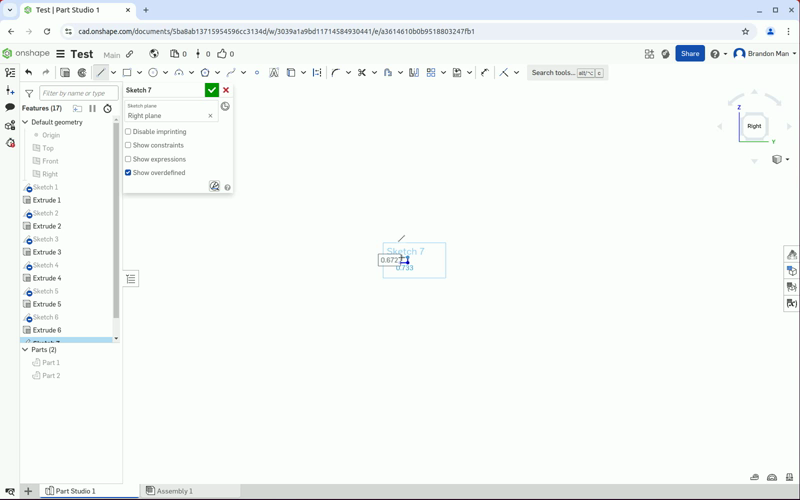
scroll(6)
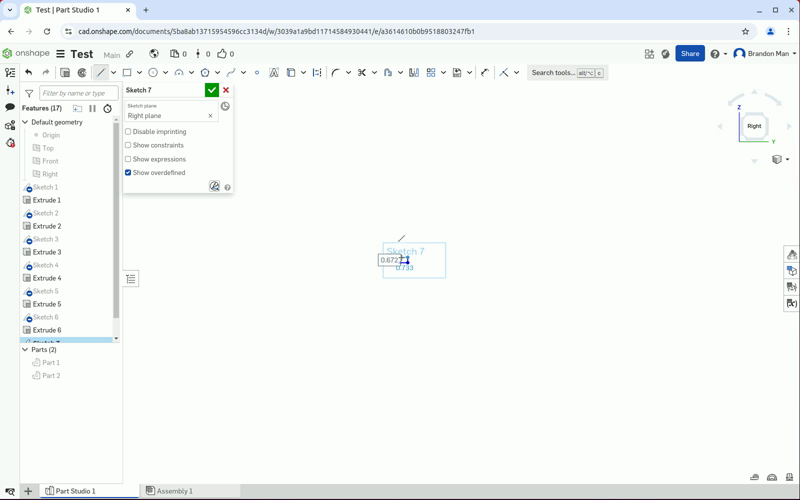
scroll(6)
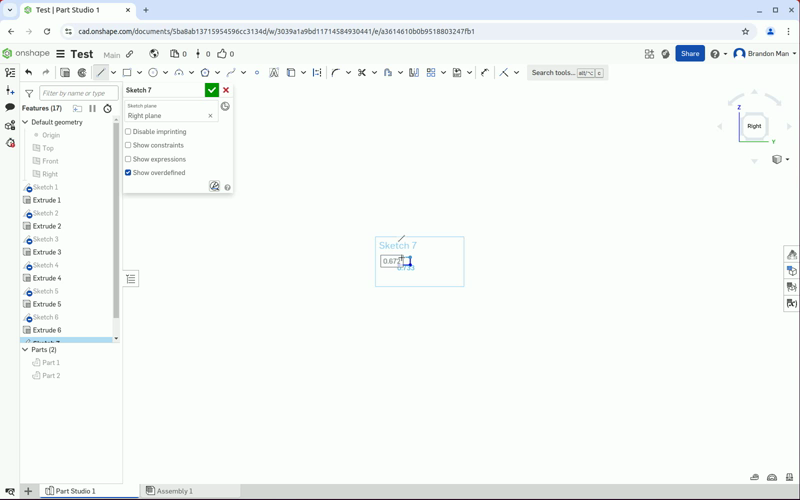
scroll(6)
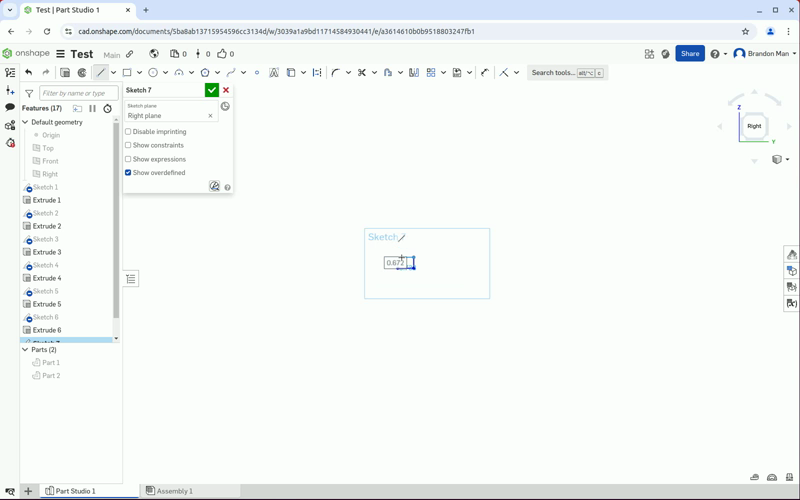
scroll(6)
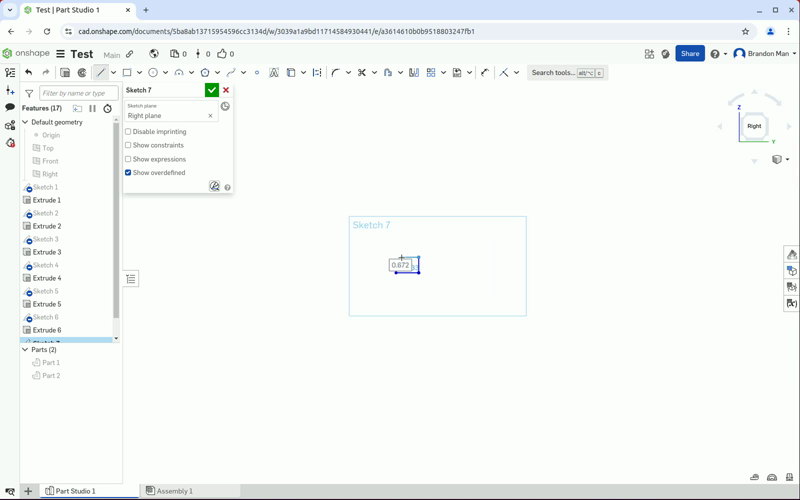
scroll(6)
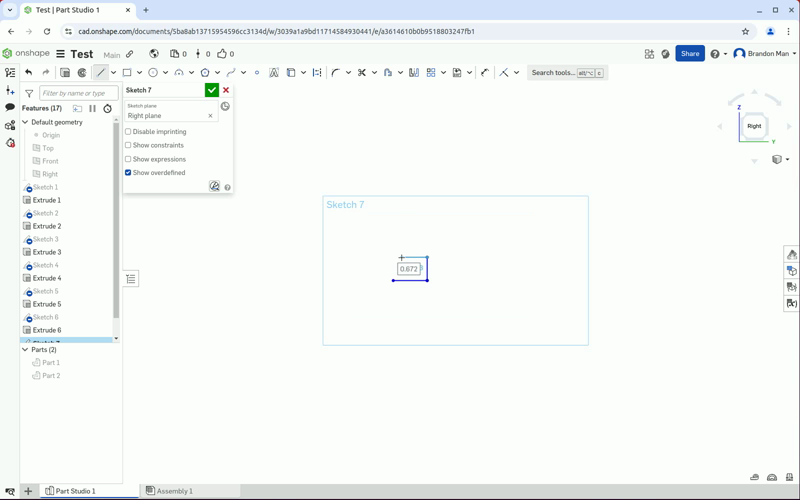
scroll(6)
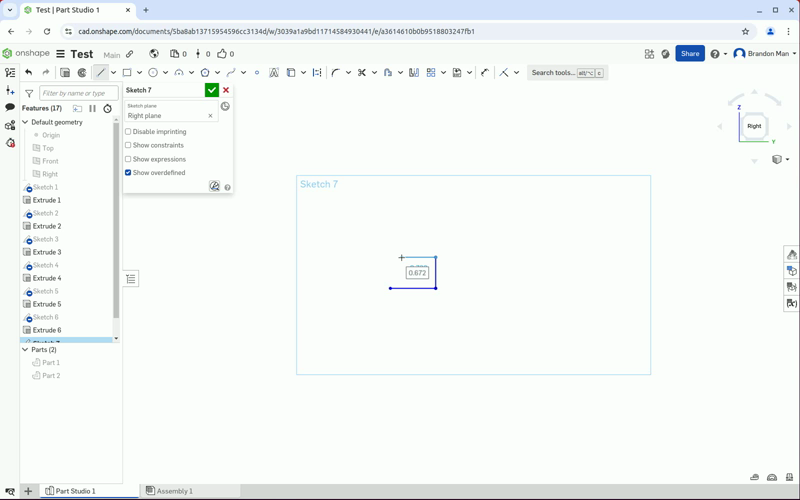
scroll(6)
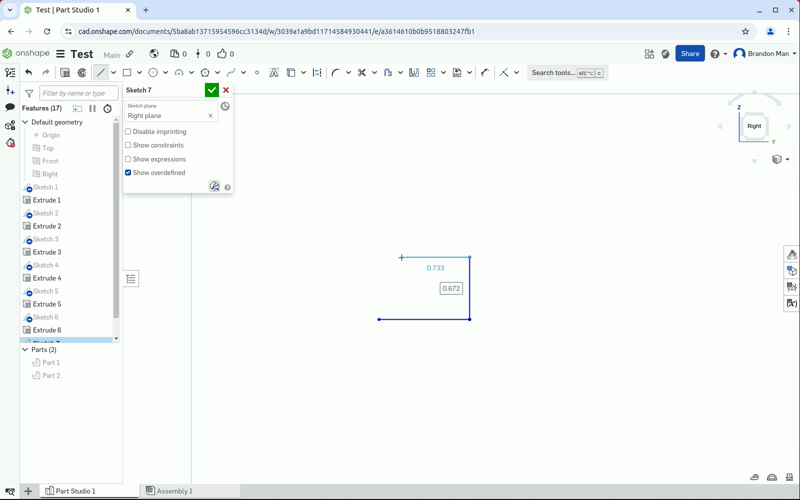
click(401, 257)
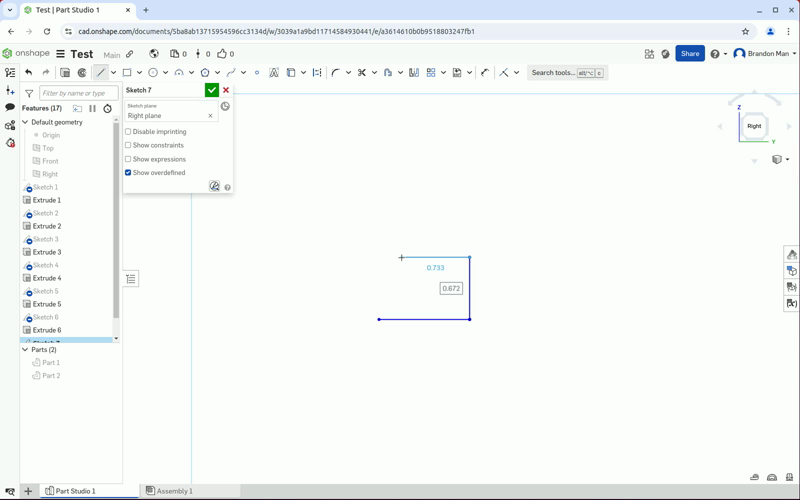
scroll(-6)
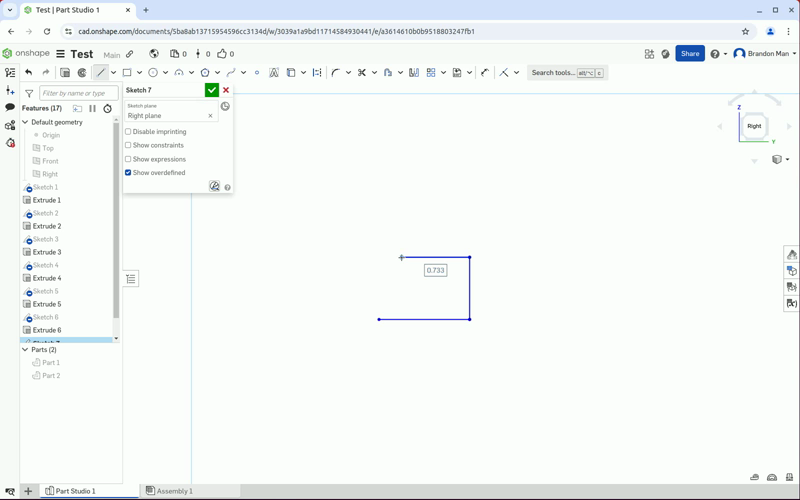
scroll(-6)
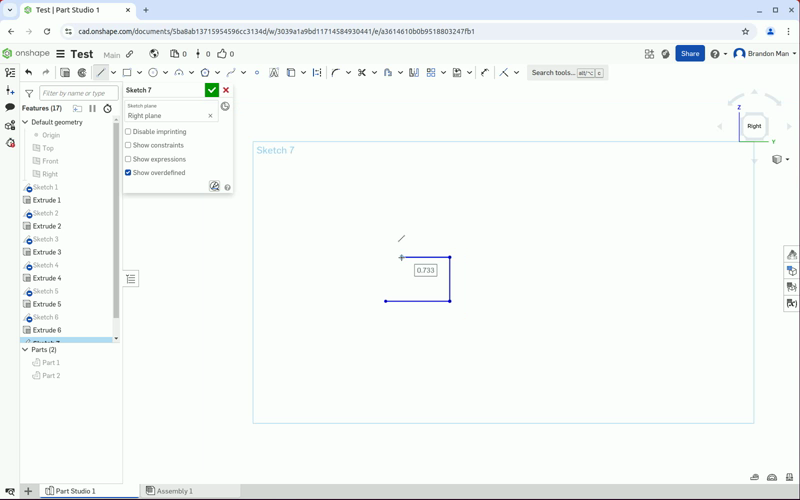
scroll(-6)
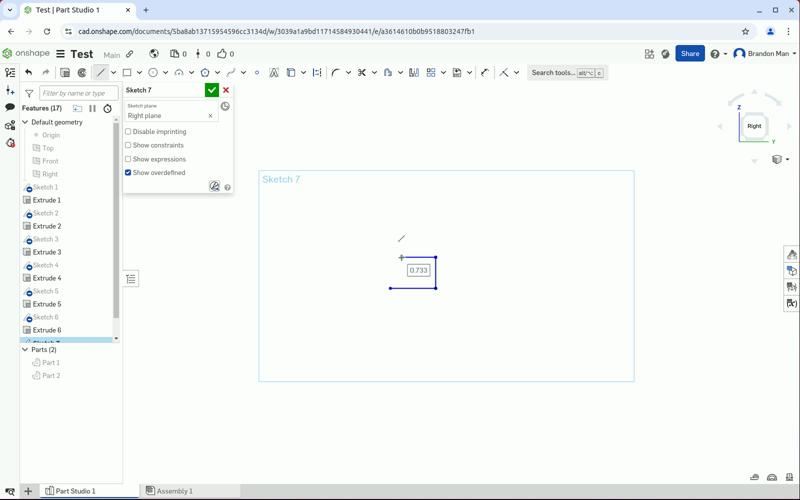
scroll(-6)
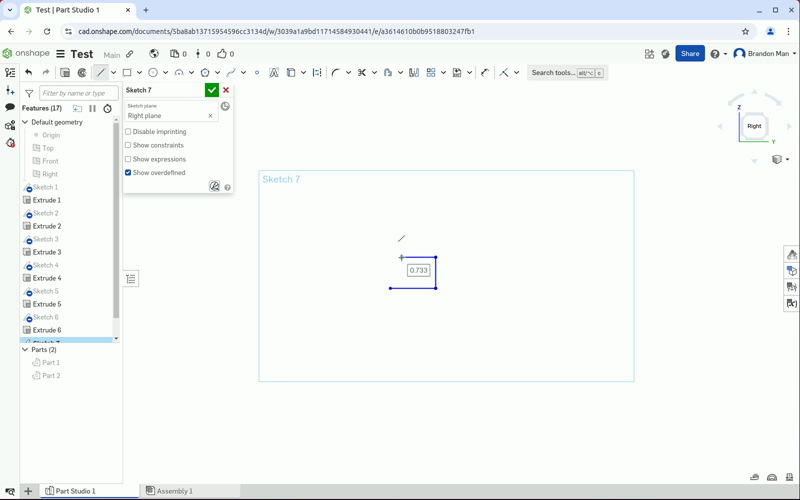
scroll(-6)
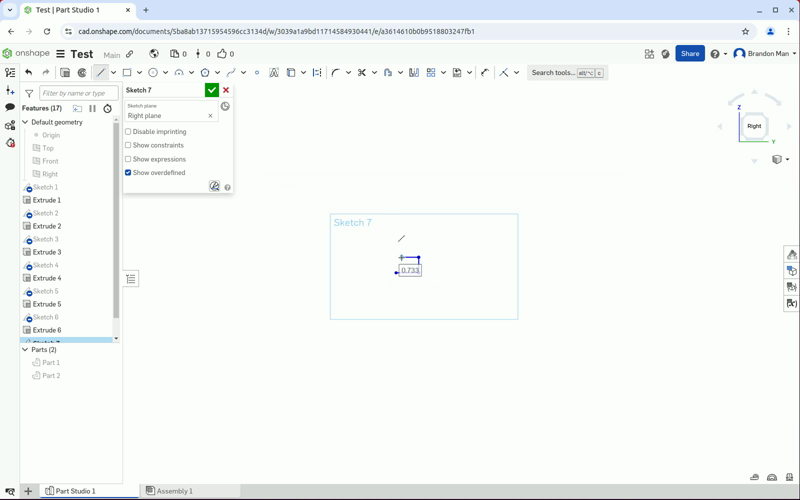
scroll(-6)
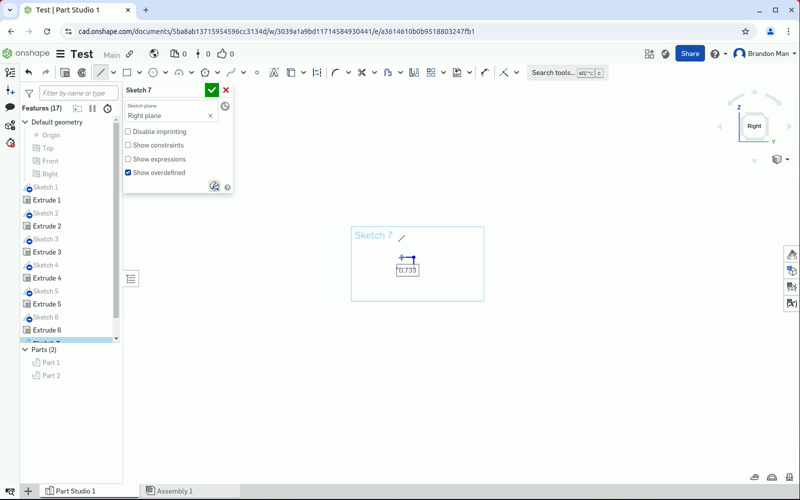
scroll(-6)
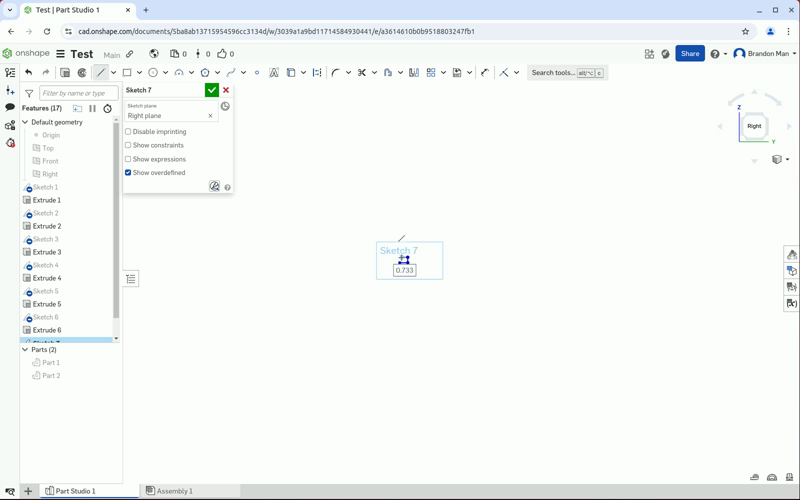
key_up(shift)
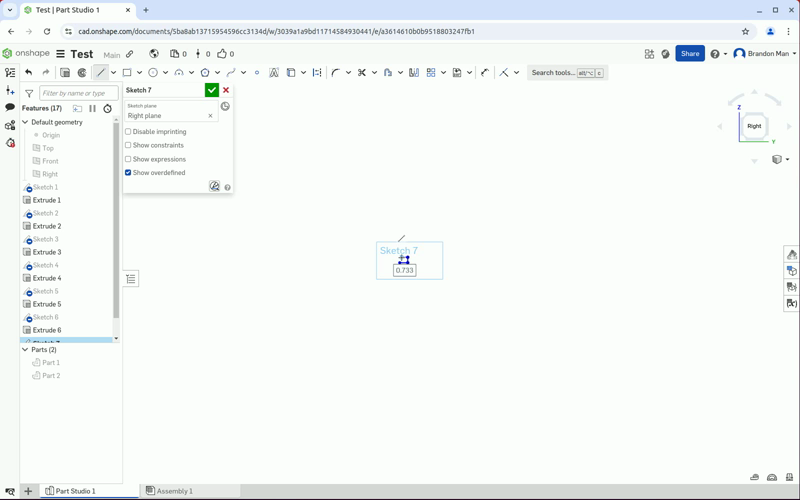
mouse_move(431, 257)
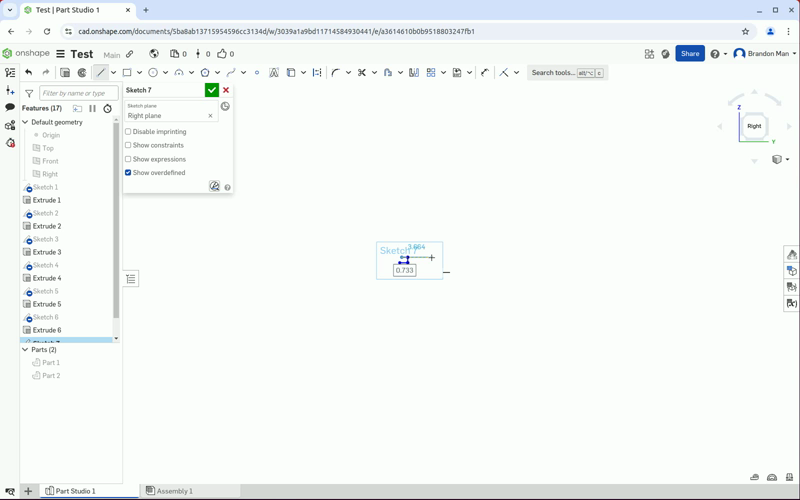
key_down(shift)
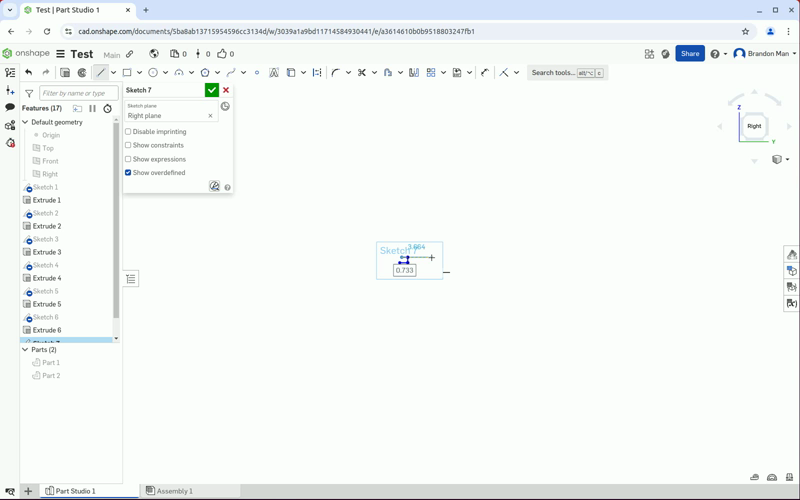
mouse_move(401, 262)
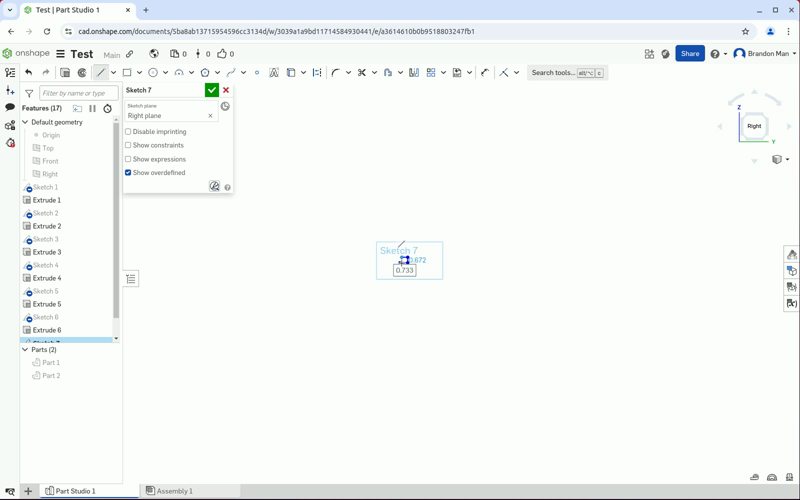
scroll(6)
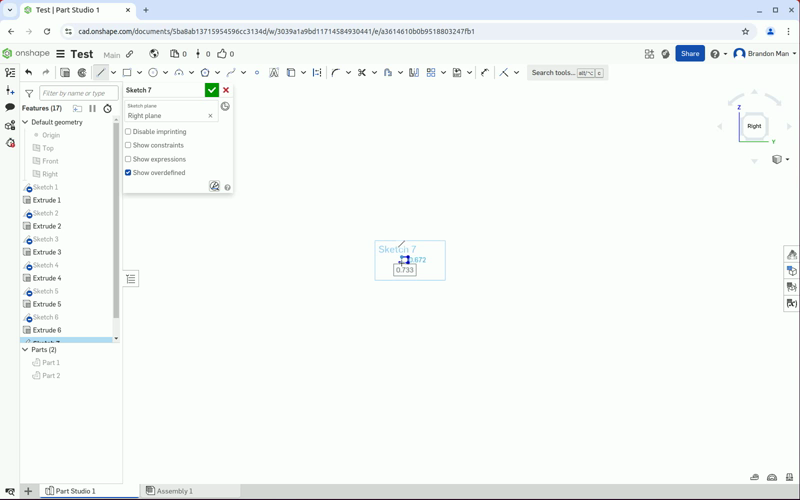
scroll(6)
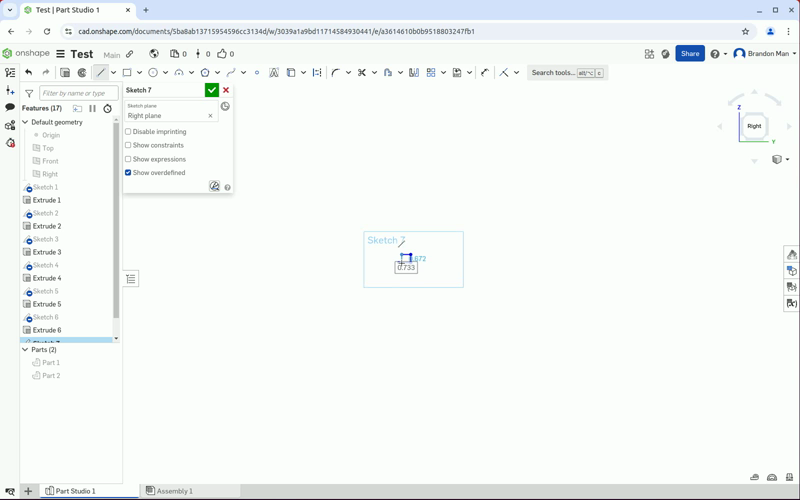
scroll(6)
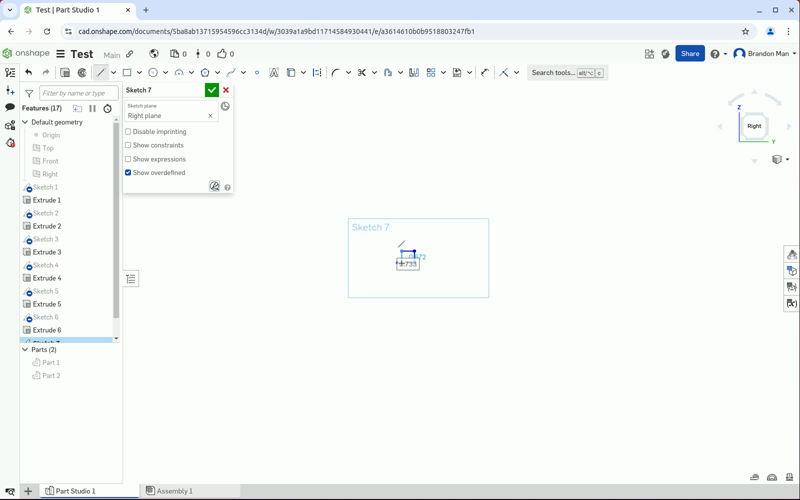
scroll(6)
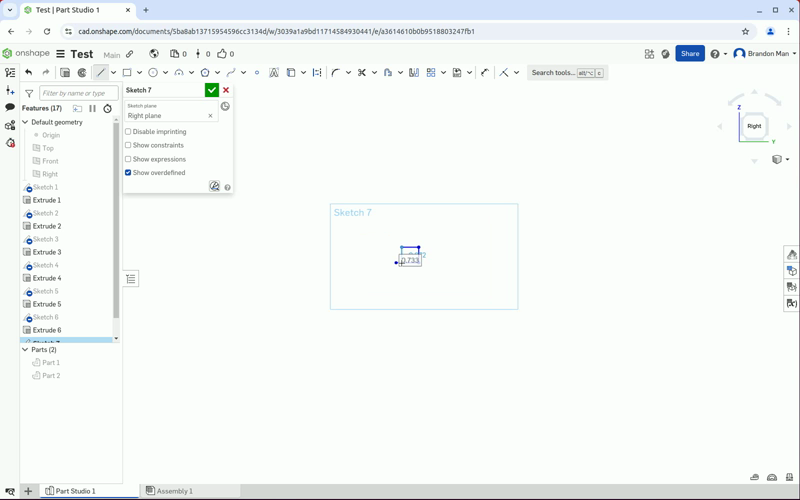
scroll(6)
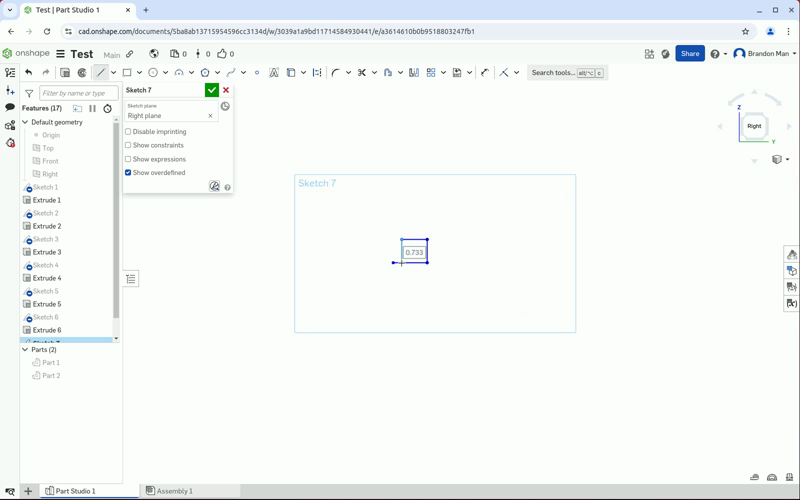
scroll(6)
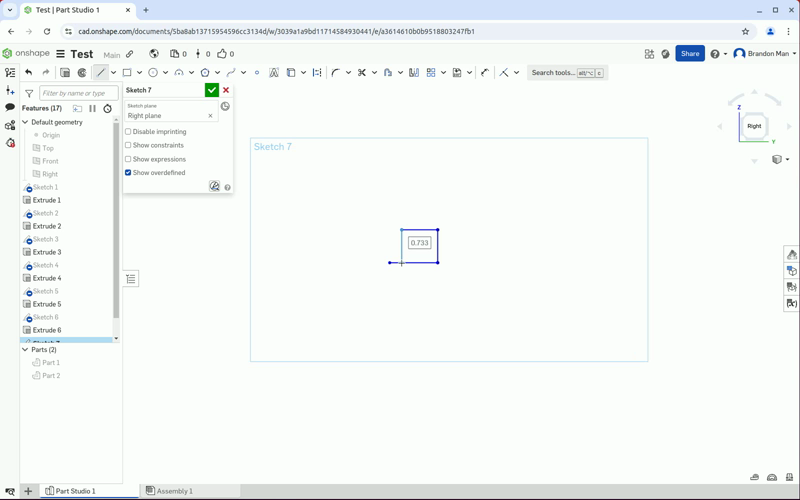
scroll(6)
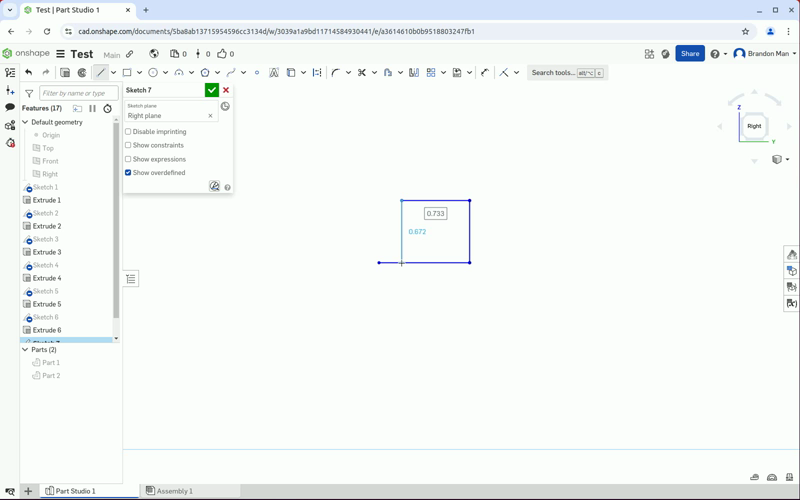
key_up(shift)
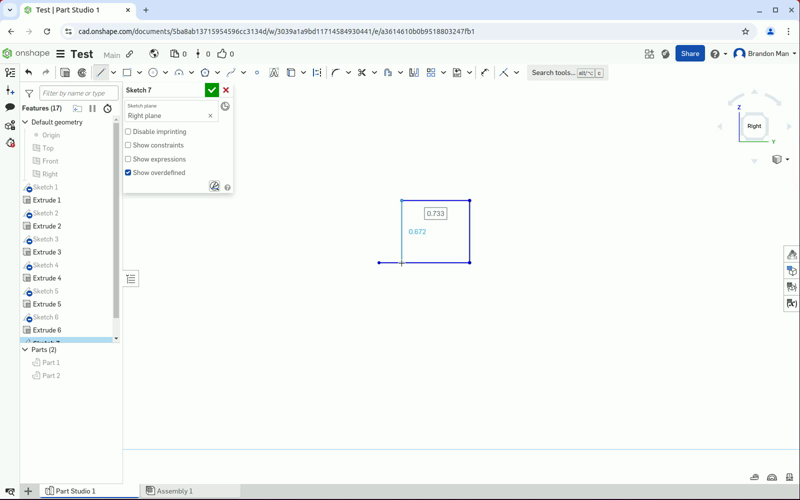
click(401, 262)
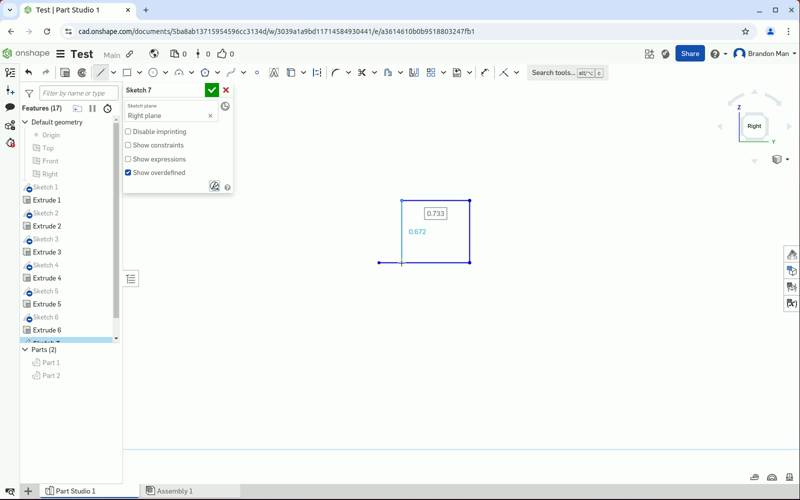
scroll(-6)
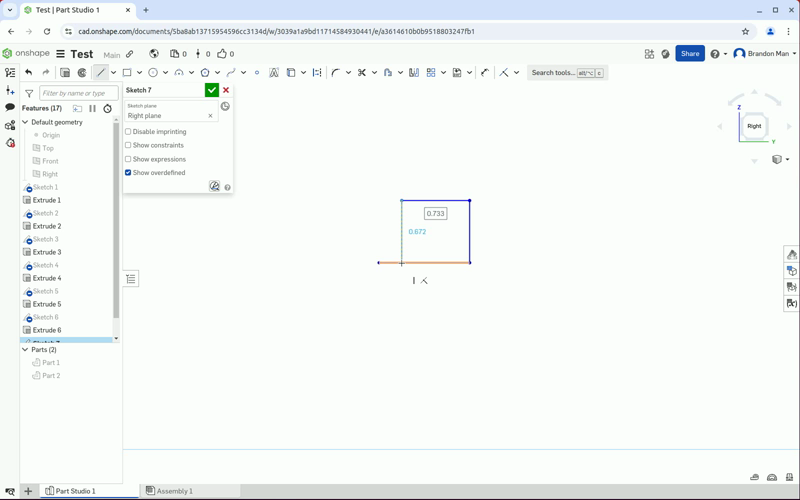
scroll(-6)
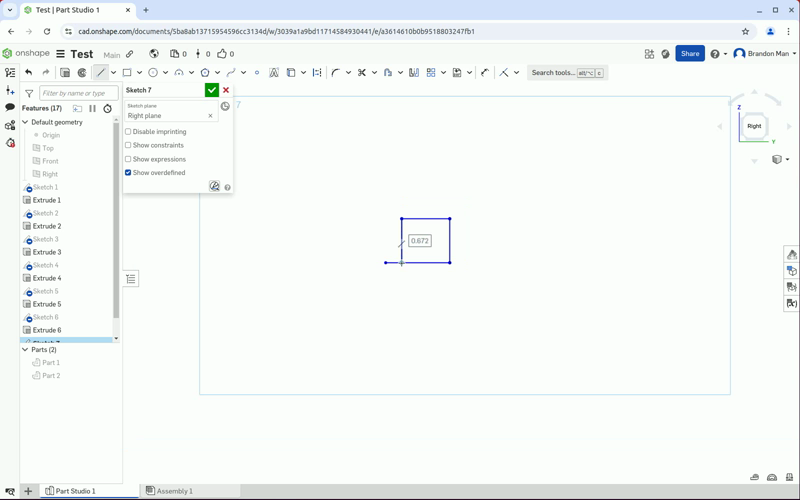
scroll(-6)
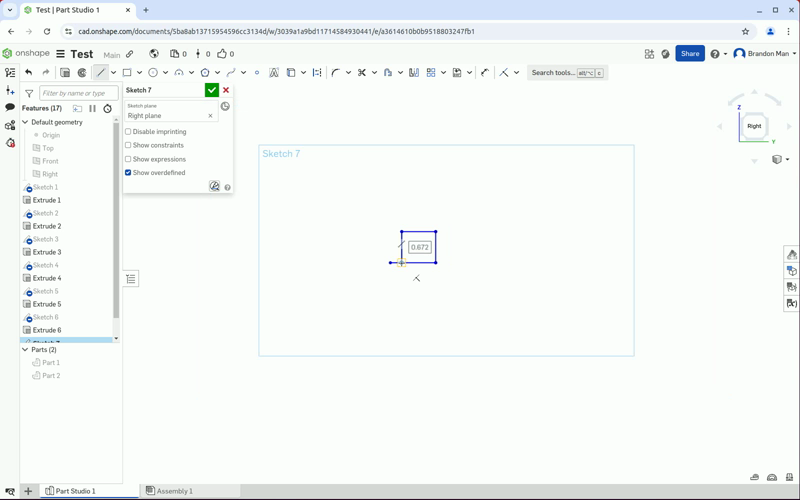
scroll(-6)
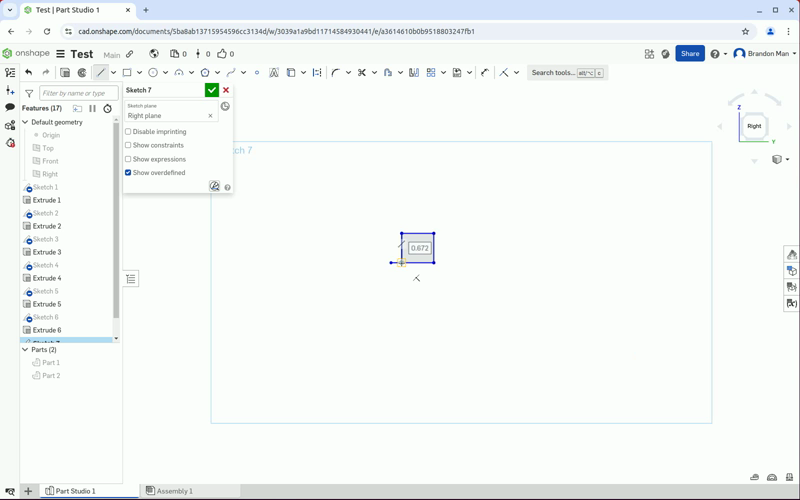
scroll(-6)
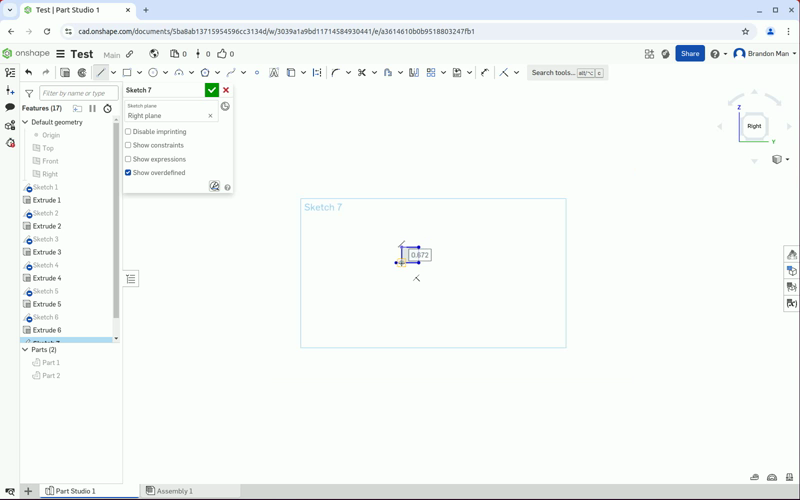
scroll(-6)
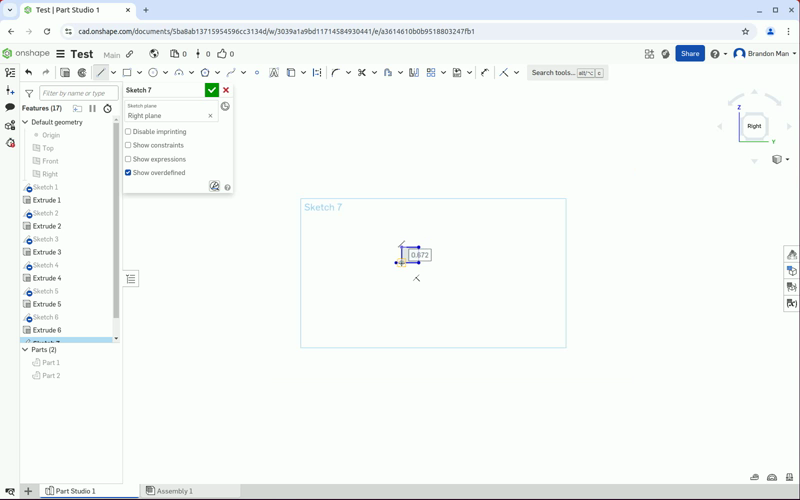
scroll(-6)
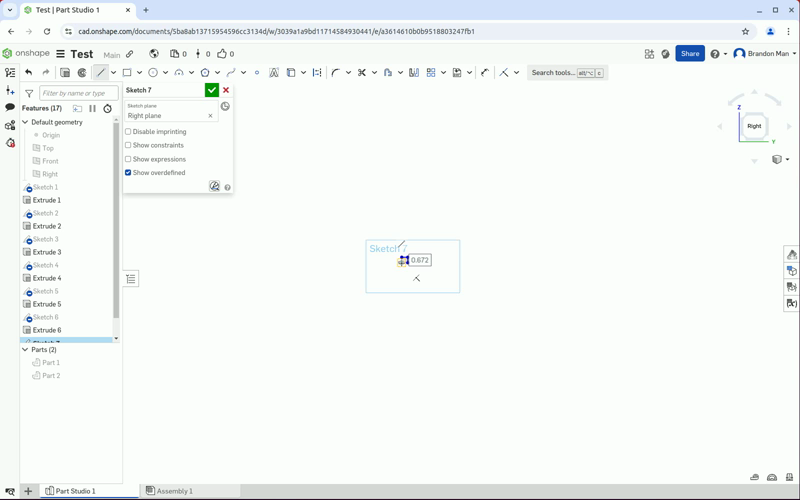
key(esc)
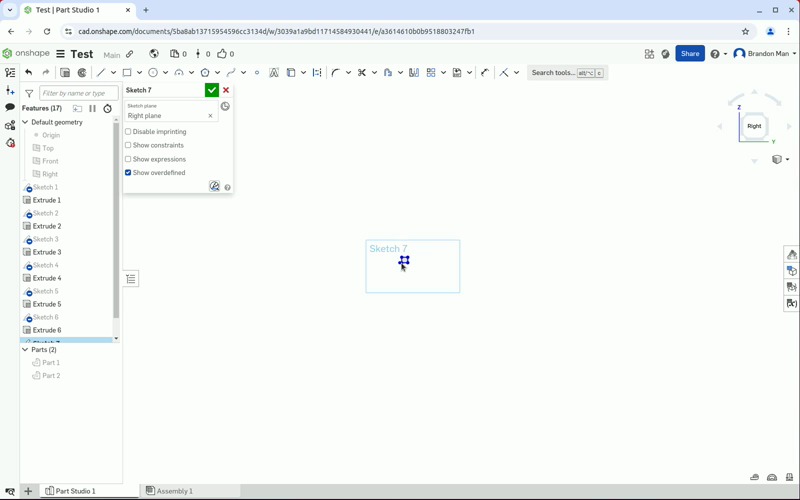
mouse_move(405, 260)
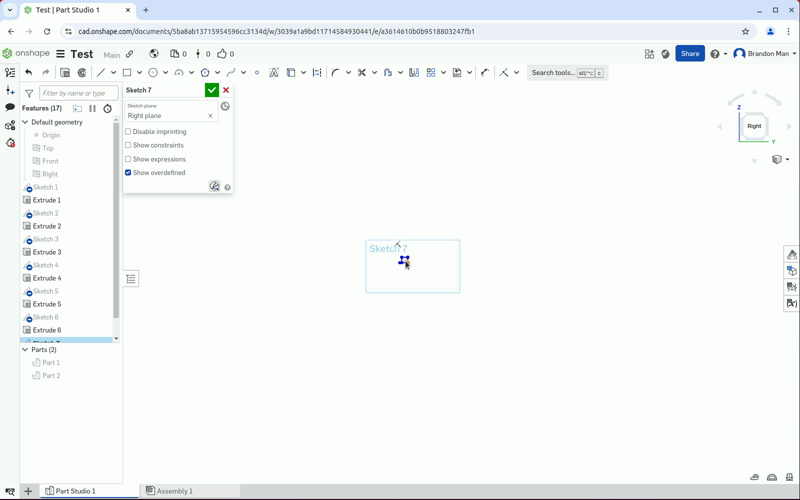
scroll(6)
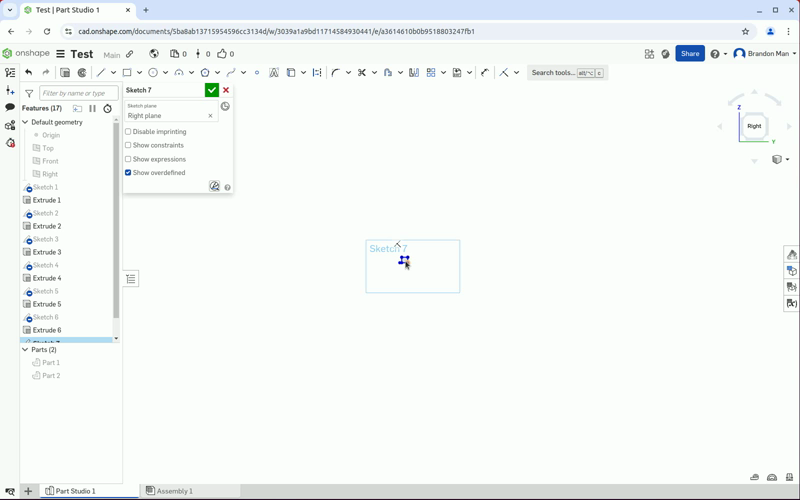
scroll(6)
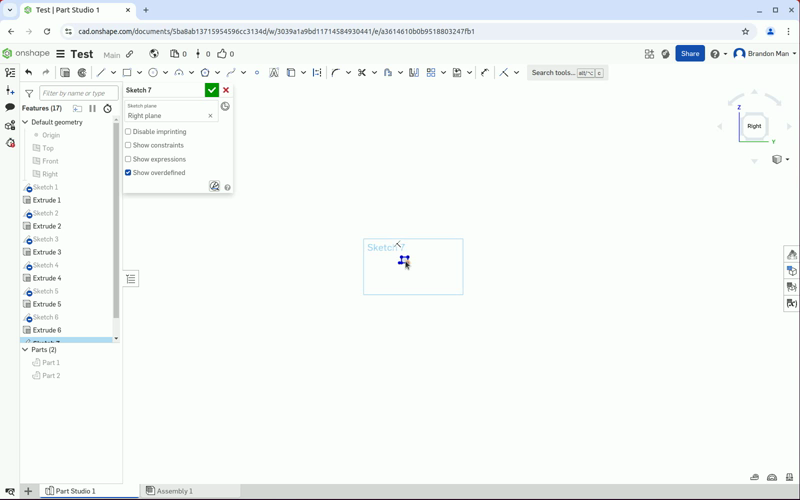
scroll(6)
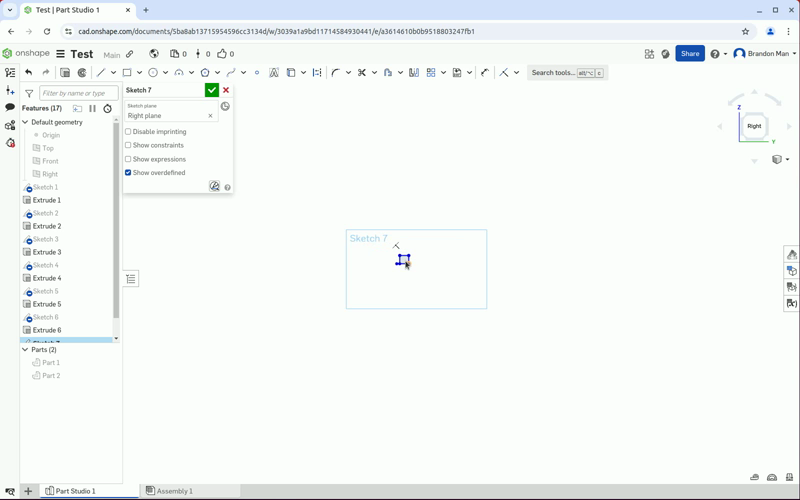
scroll(6)
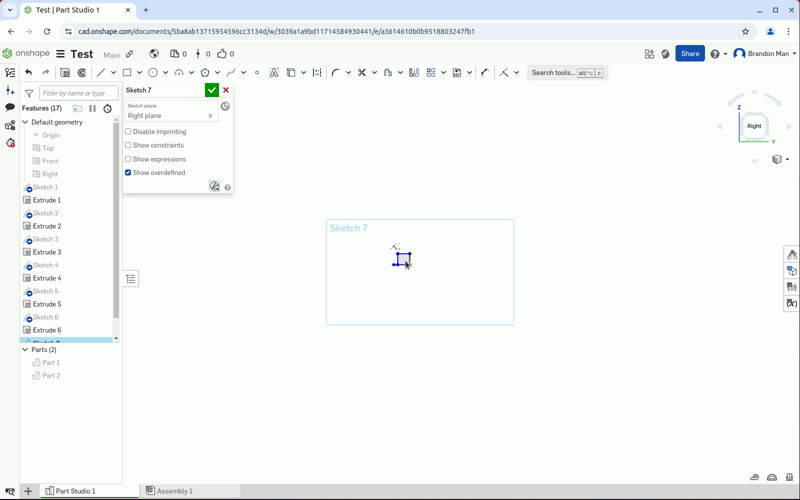
scroll(6)
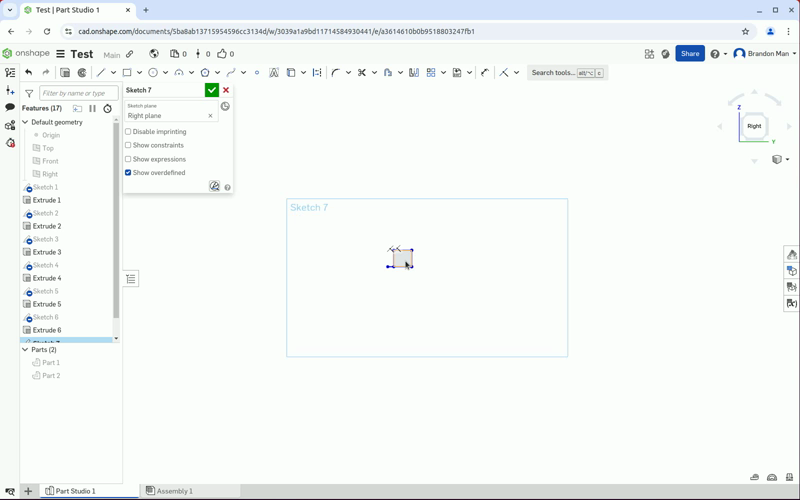
scroll(6)
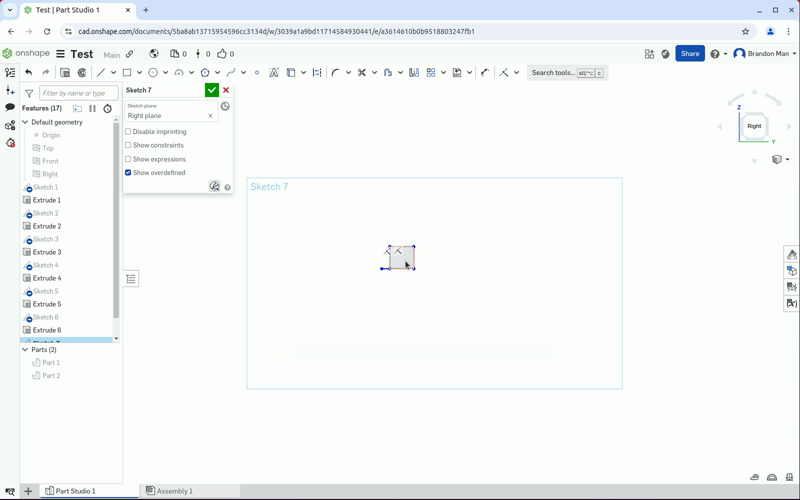
scroll(6)
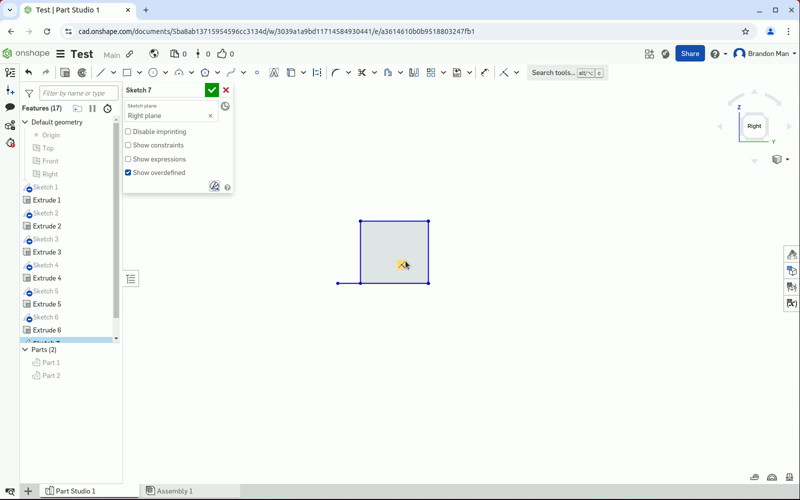
click(405, 260)
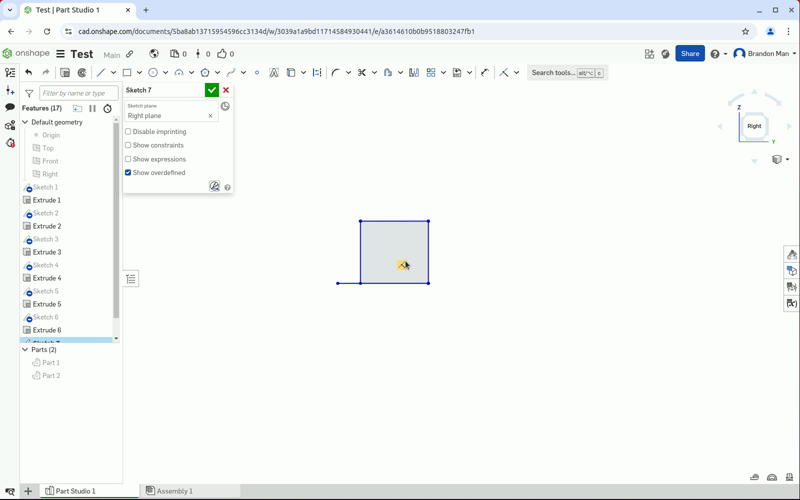
scroll(-6)
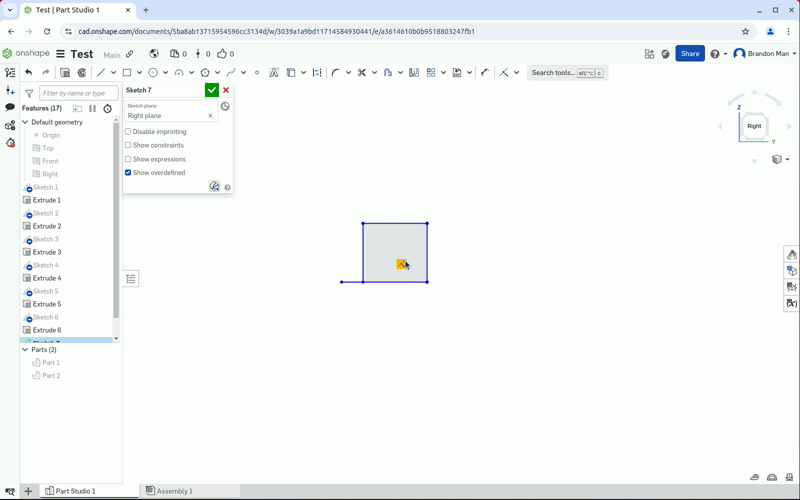
scroll(-6)
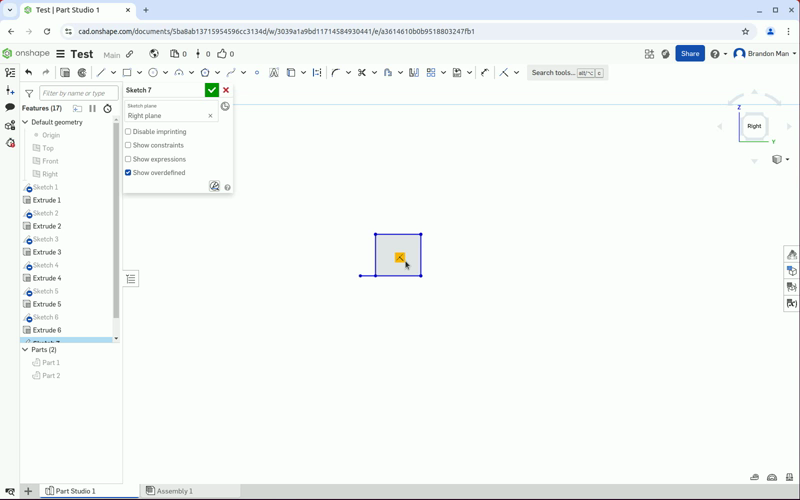
scroll(-6)
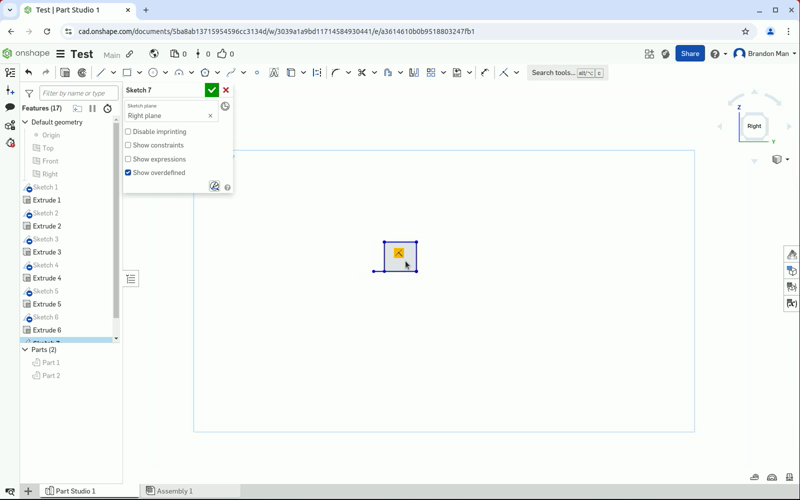
scroll(-6)
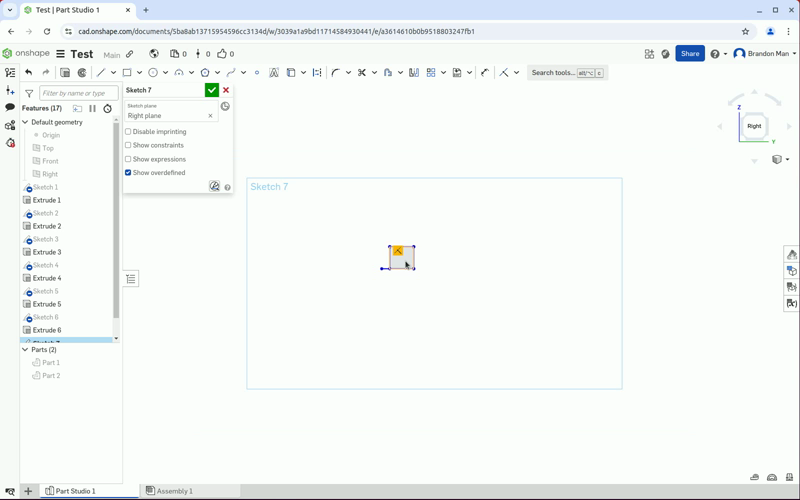
scroll(-6)
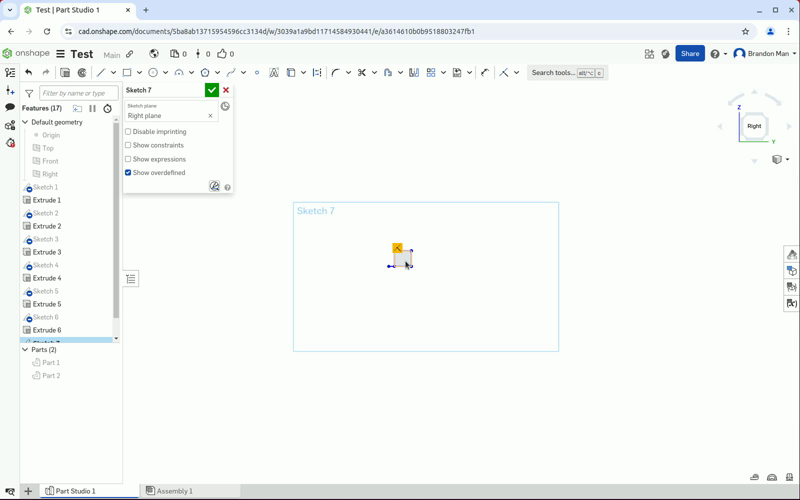
scroll(-6)
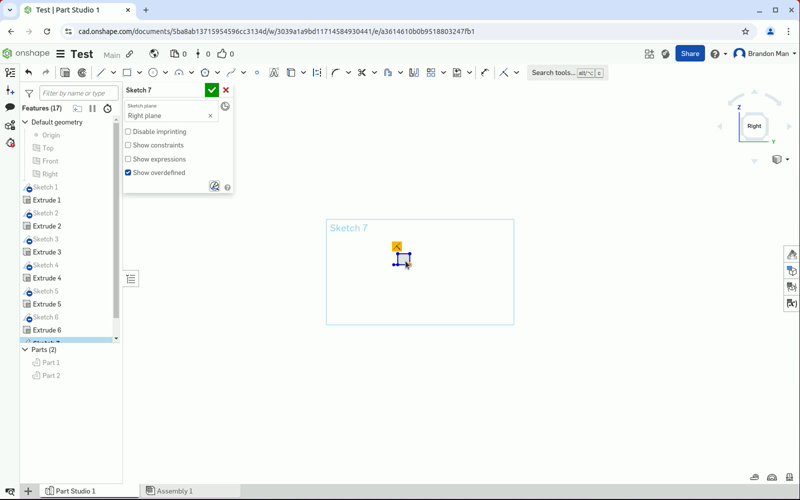
scroll(-6)
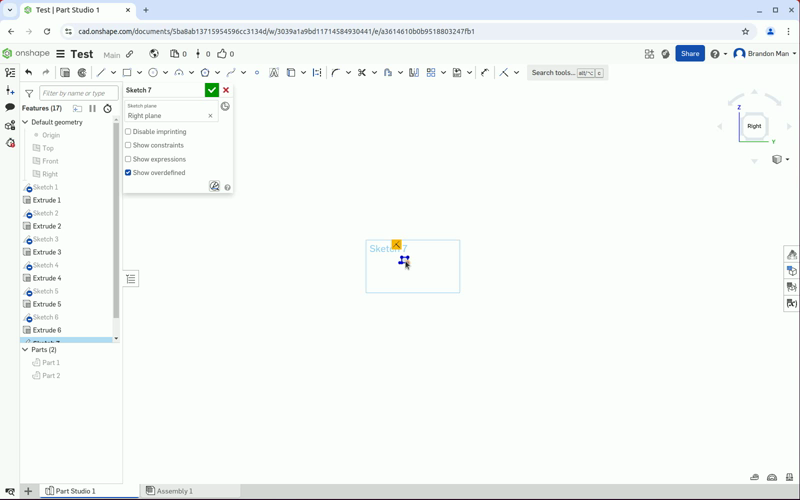
mouse_move(73, 352)
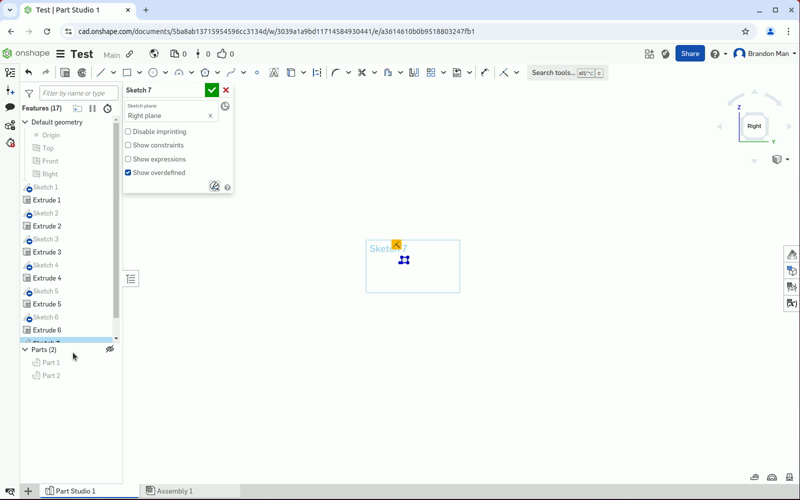
key(shift+y)
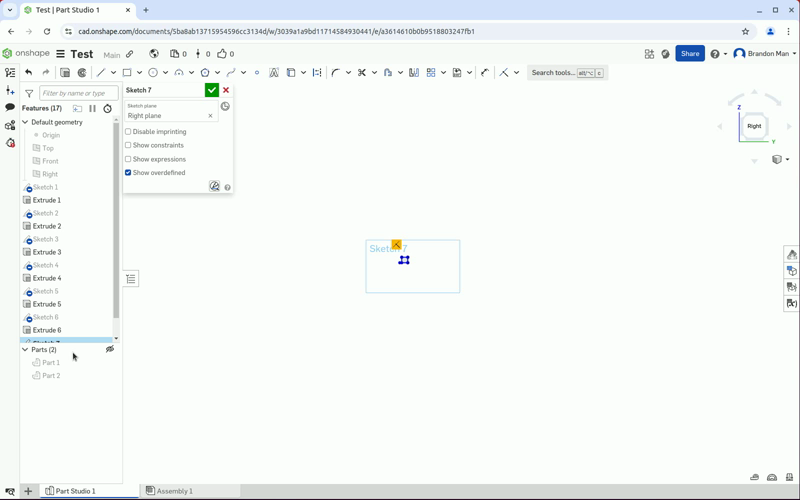
key(shift+e)
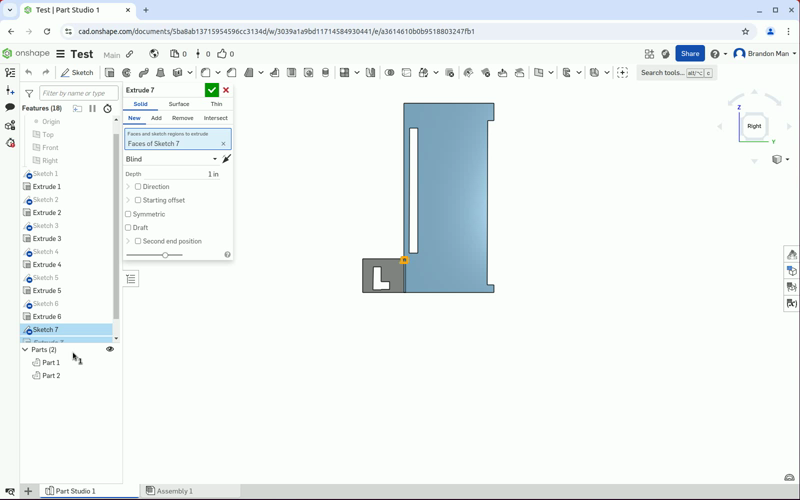
mouse_move(143, 106)
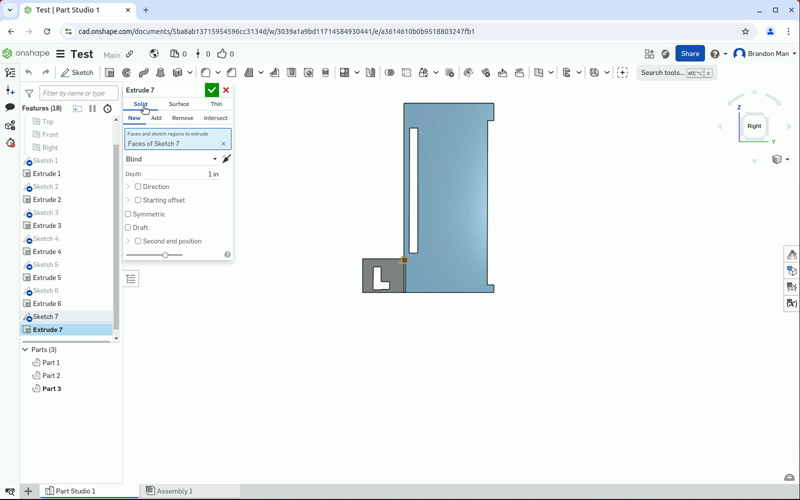
click(143, 106)
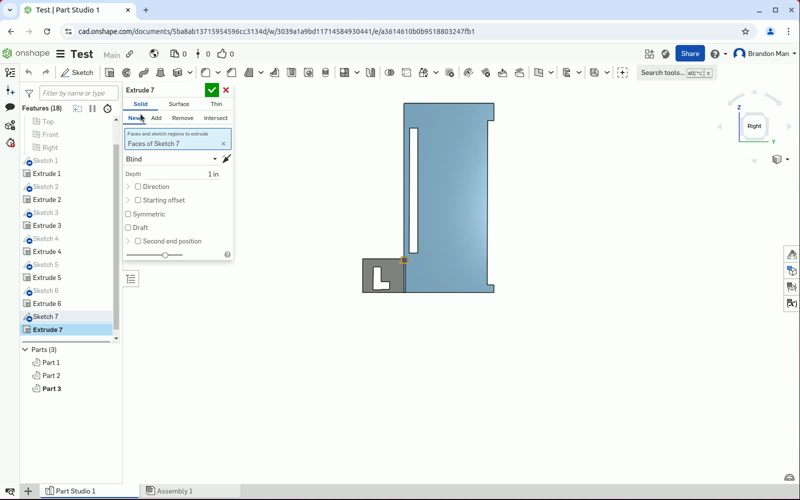
mouse_move(137, 120)
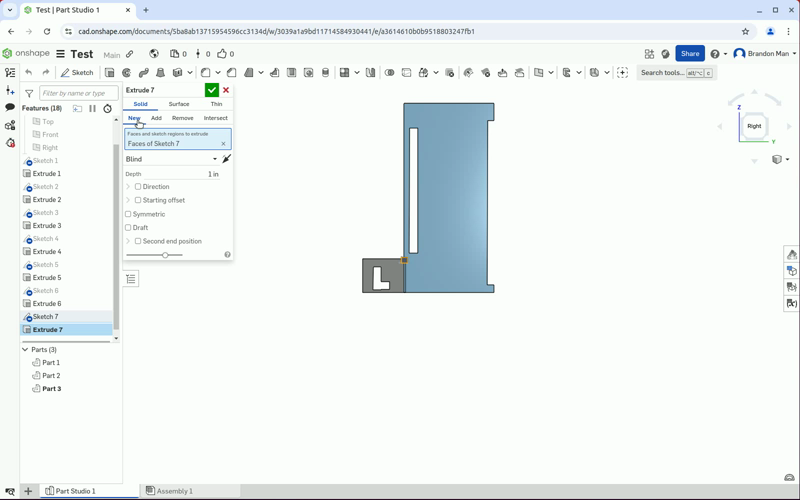
click(137, 120)
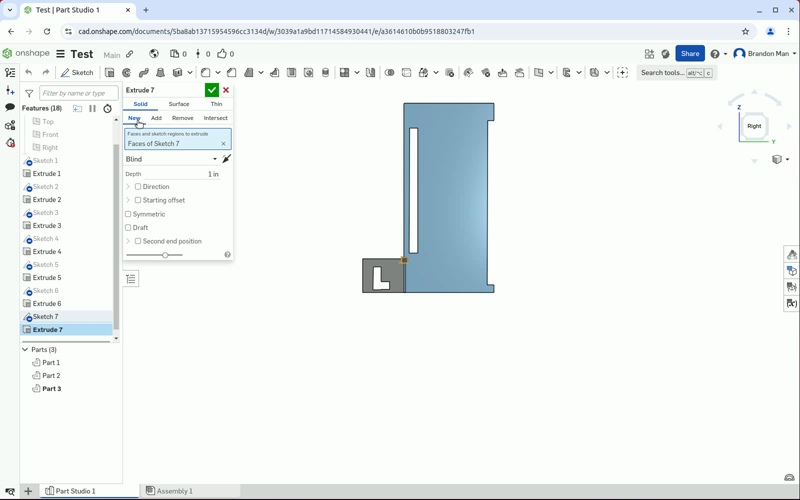
key(tab, 4)
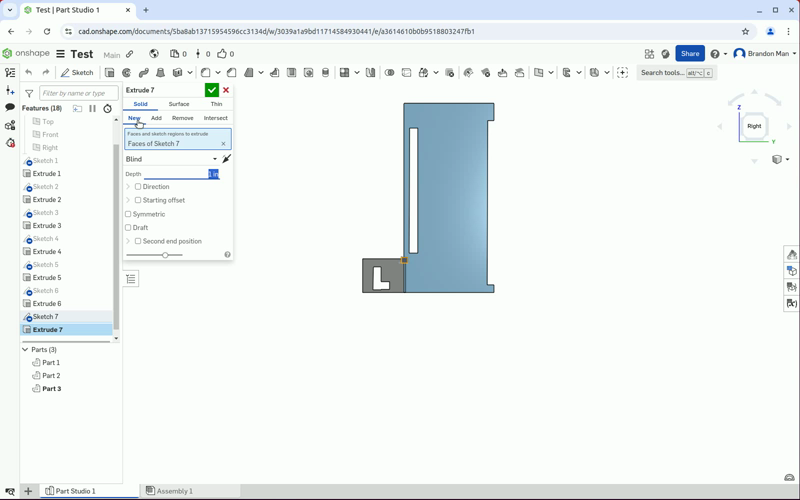
text(0.963)
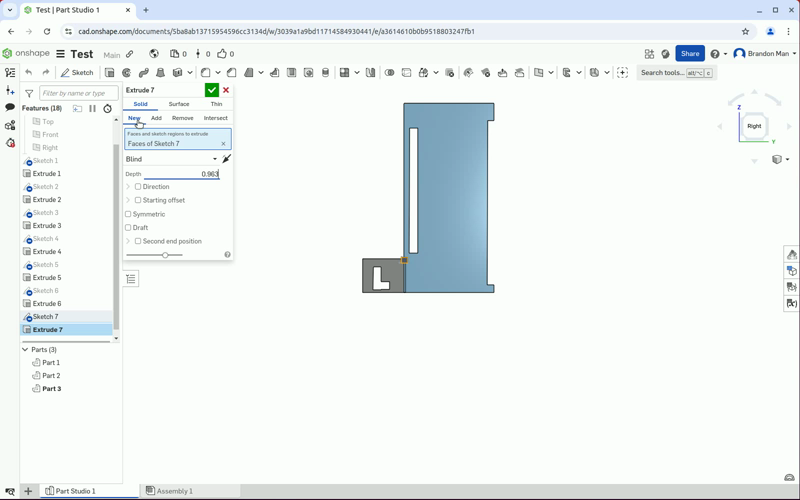
key(enter)
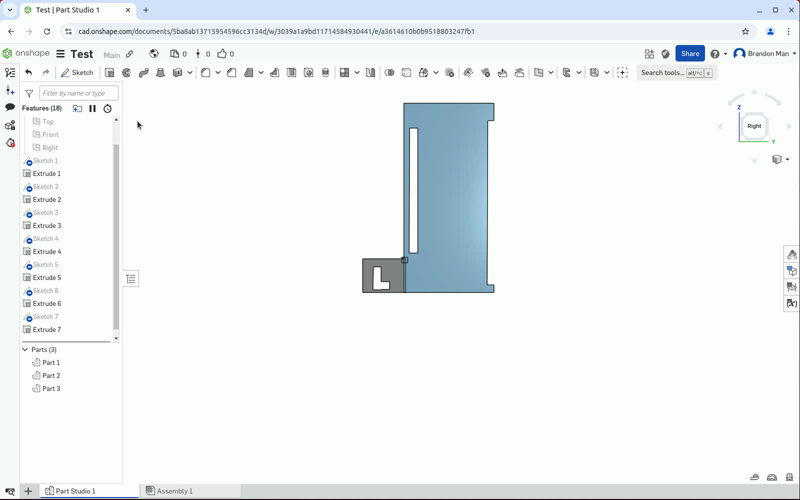
key(shift+h)
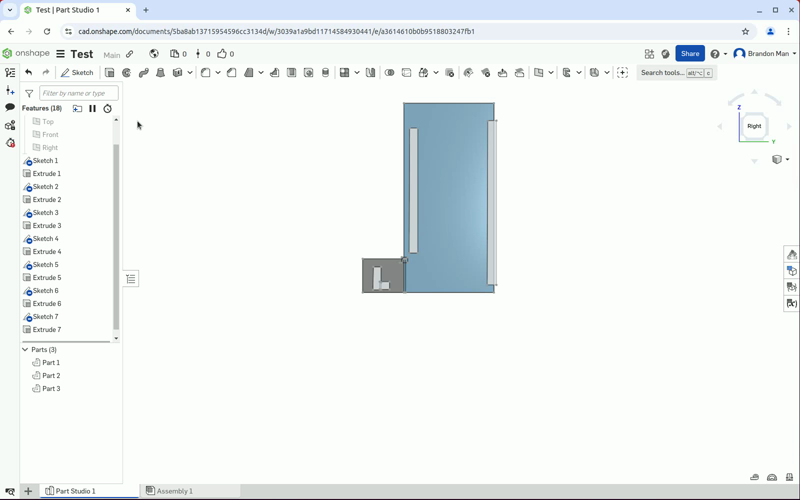
key(shift+h)
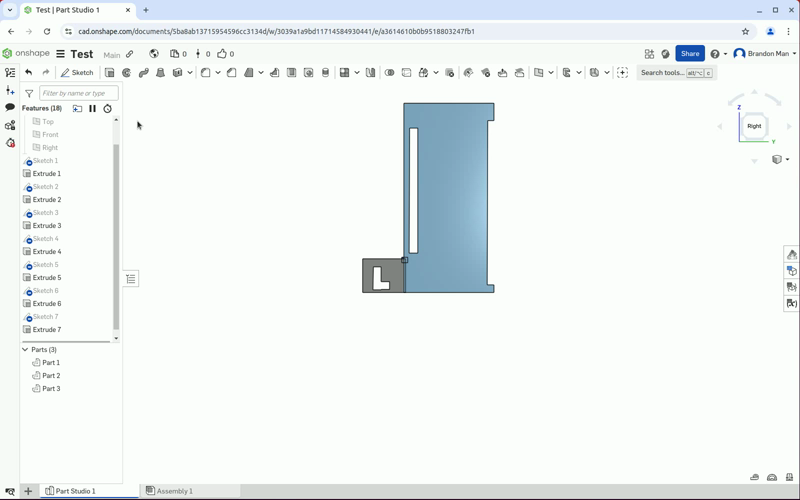
mouse_move(69, 163)
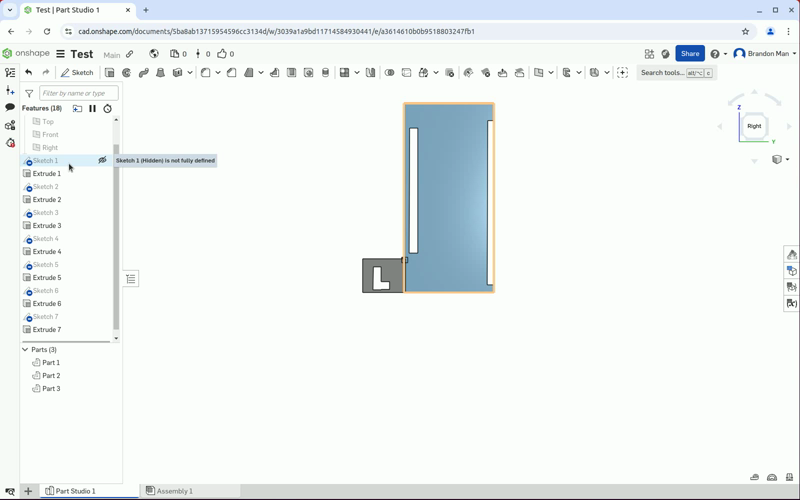
click(69, 163)
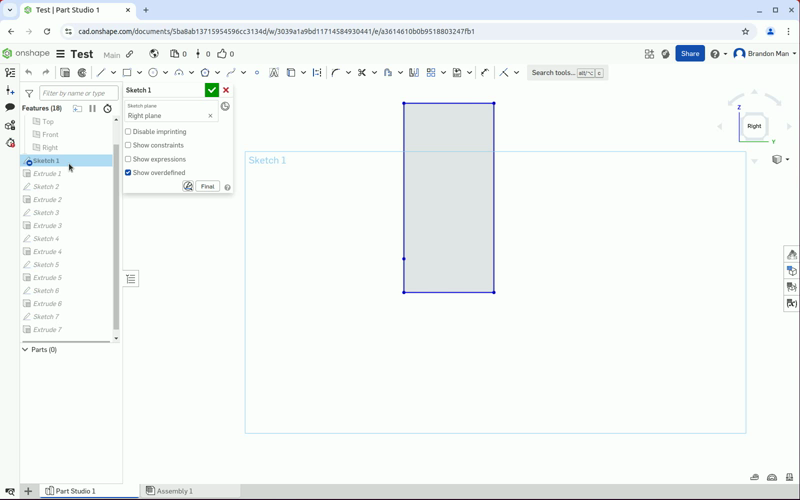
mouse_move(229, 92)
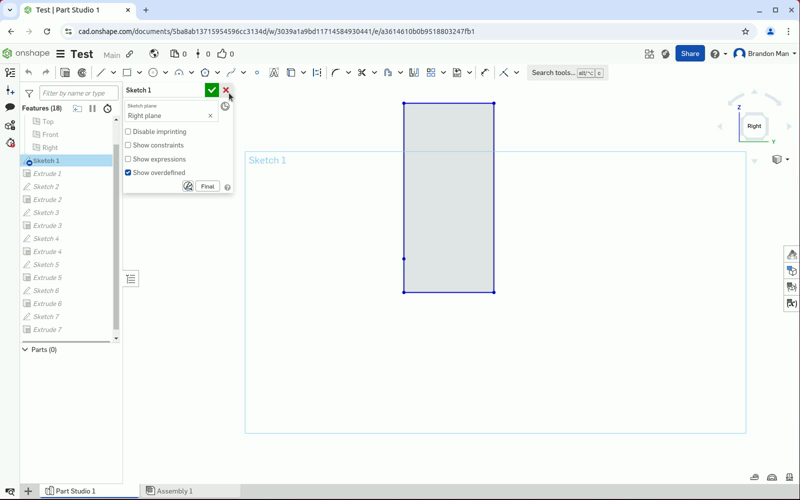
click(229, 92)
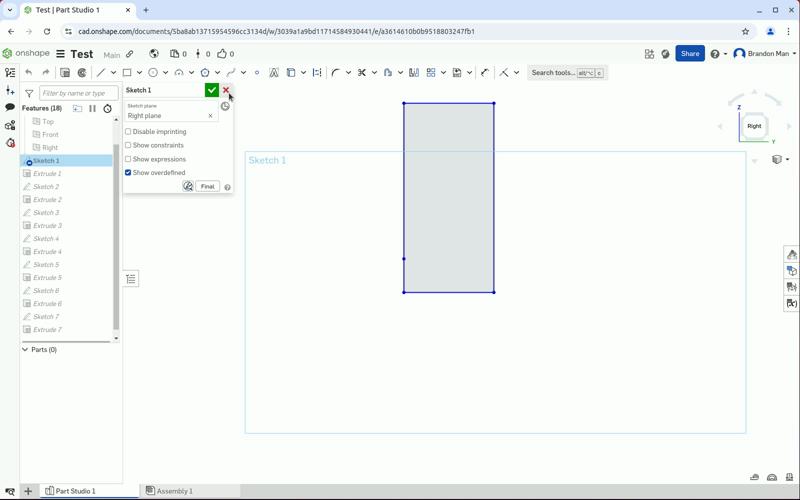
key(shift+s)
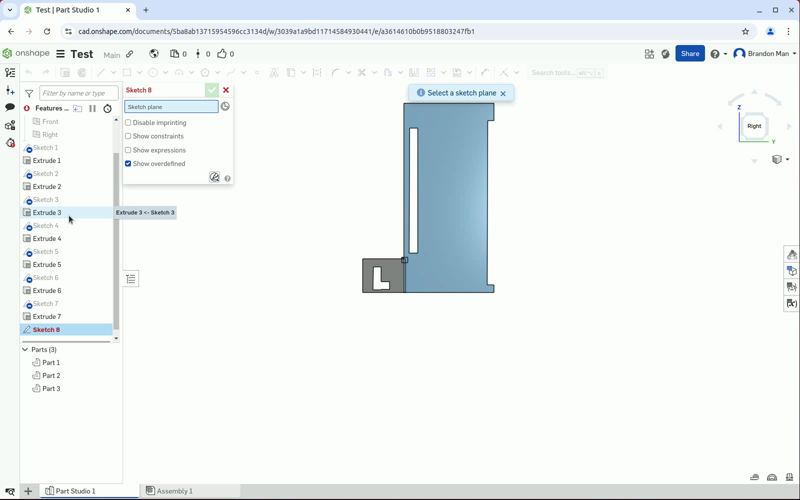
scroll(3)
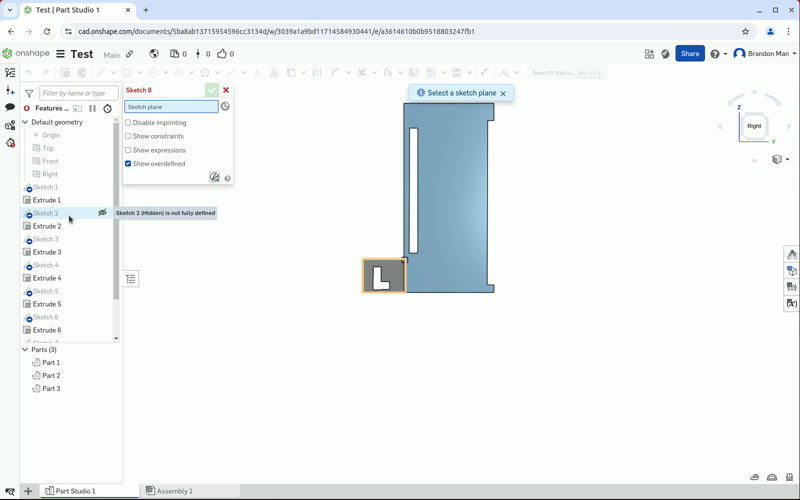
mouse_move(69, 176)
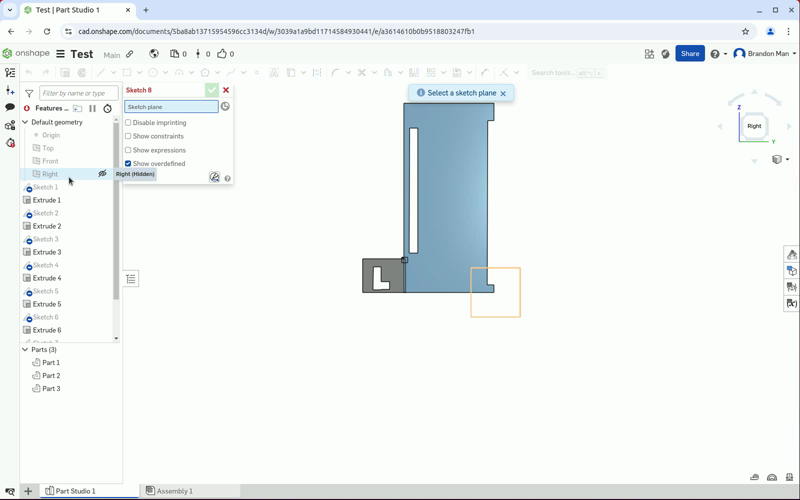
click(69, 176)
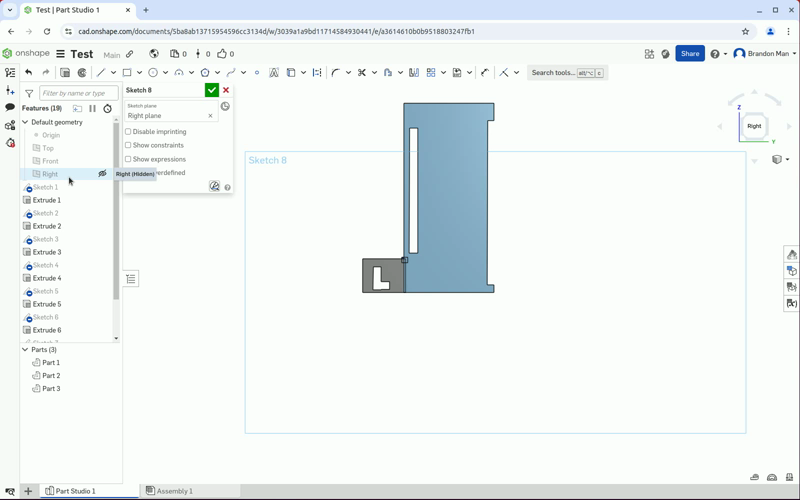
mouse_move(73, 352)
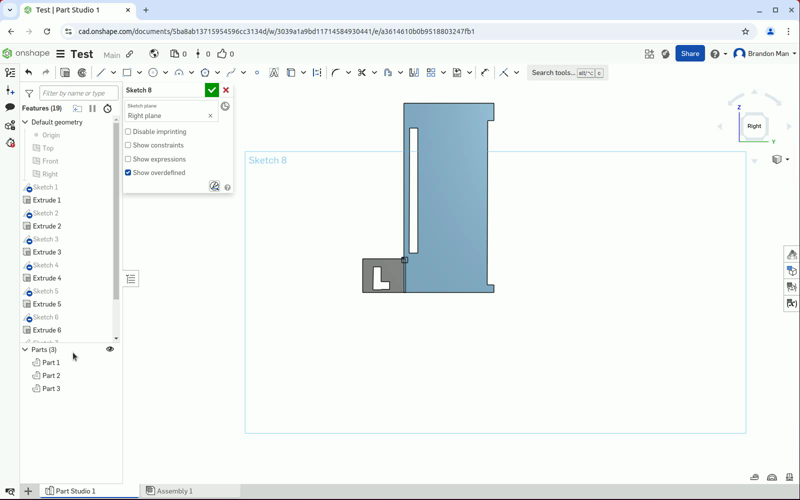
key(y)
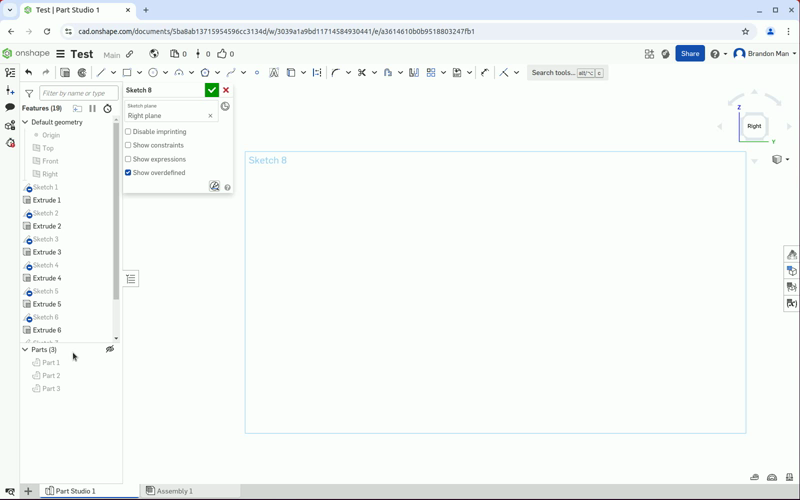
key(c)
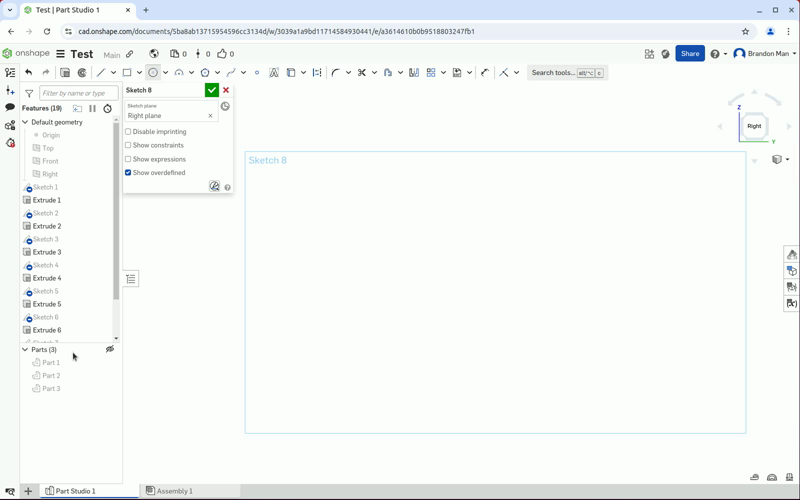
key_down(shift)
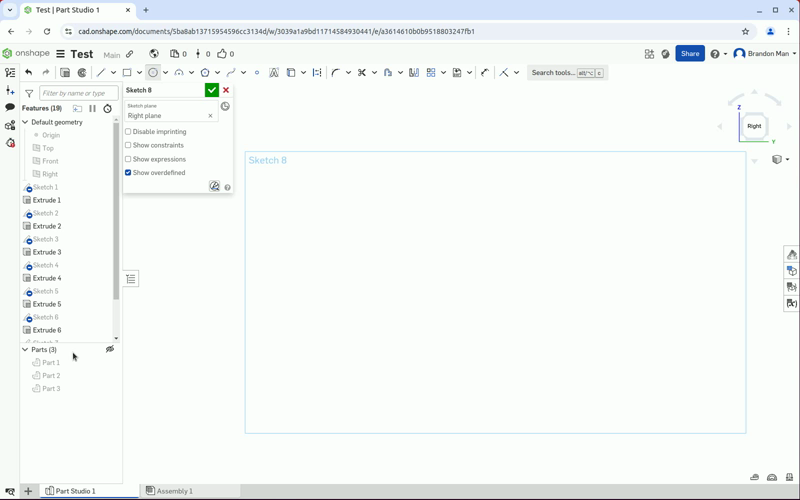
mouse_move(402, 258)
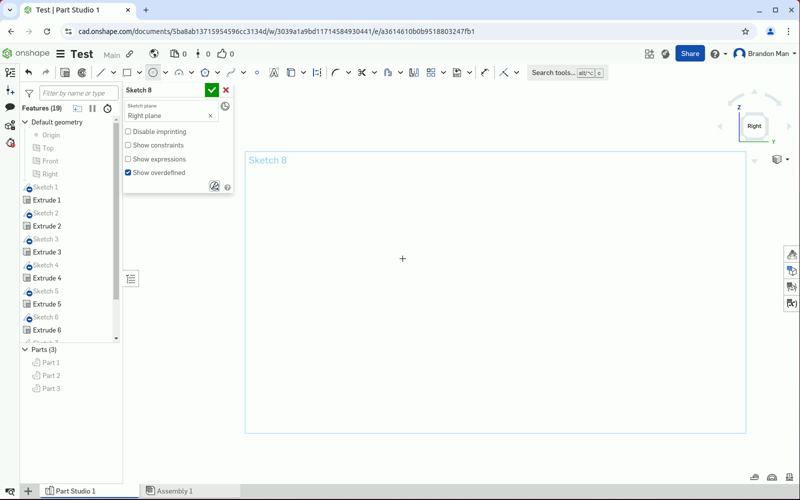
click(402, 258)
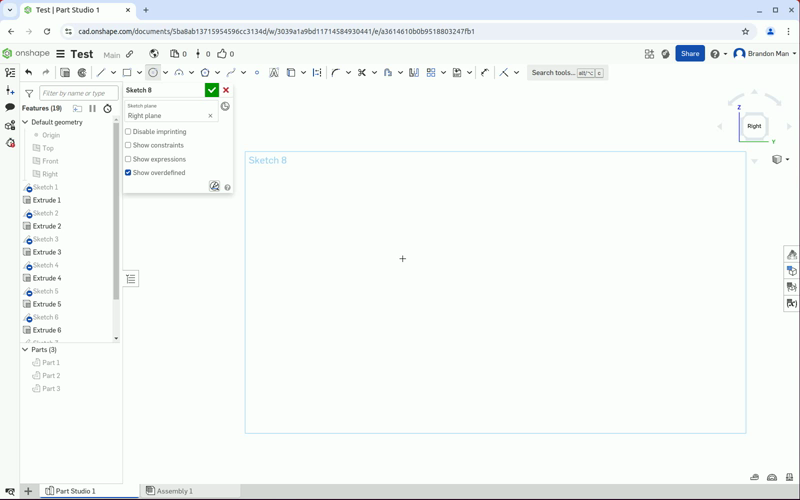
key_up(shift)
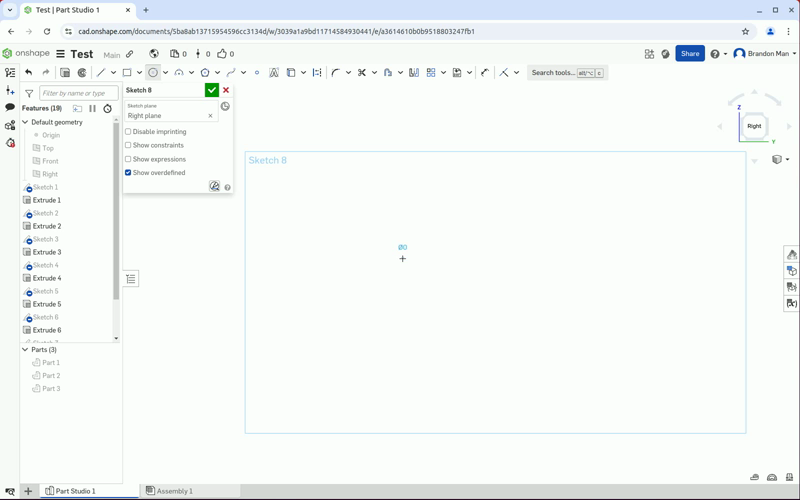
mouse_move(408, 258)
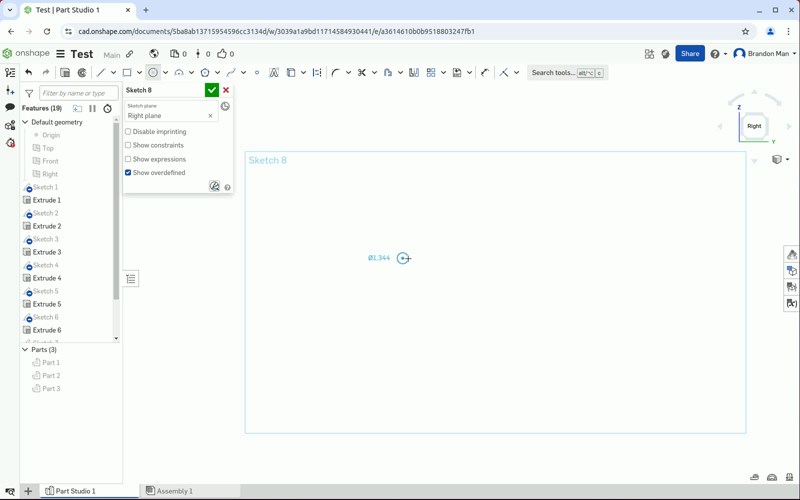
click(408, 258)
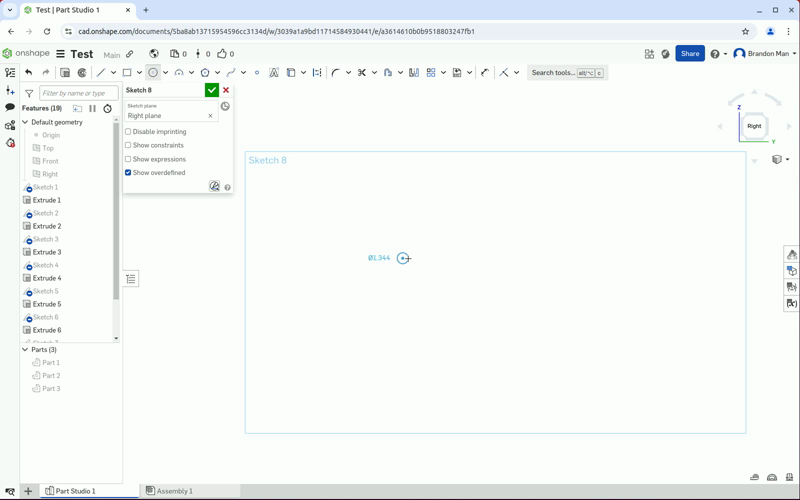
key(esc)
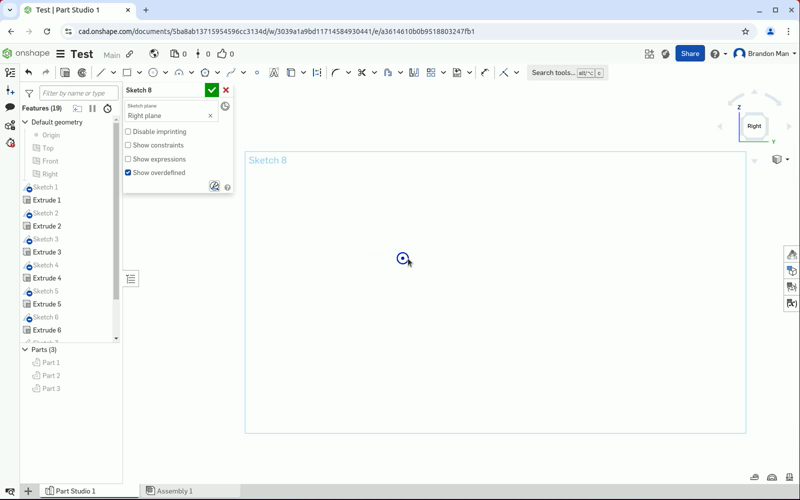
mouse_move(401, 253)
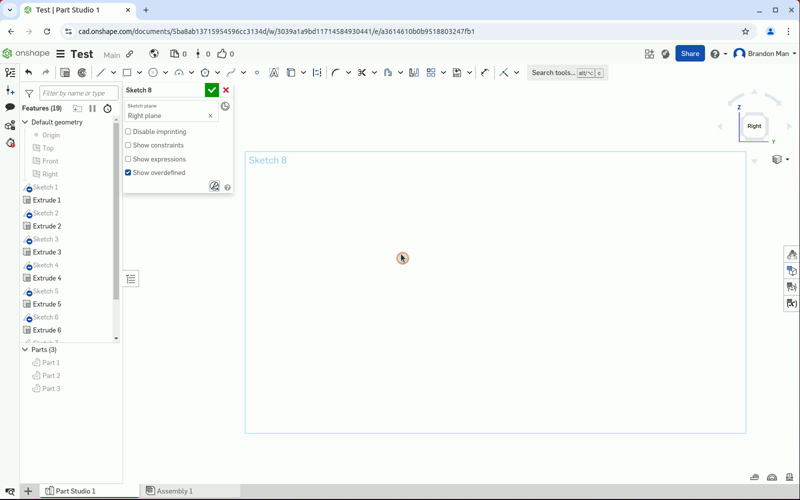
scroll(6)
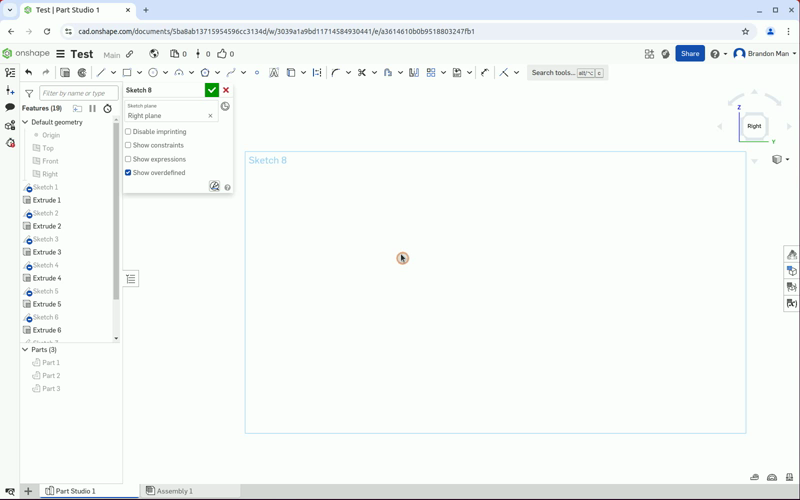
scroll(6)
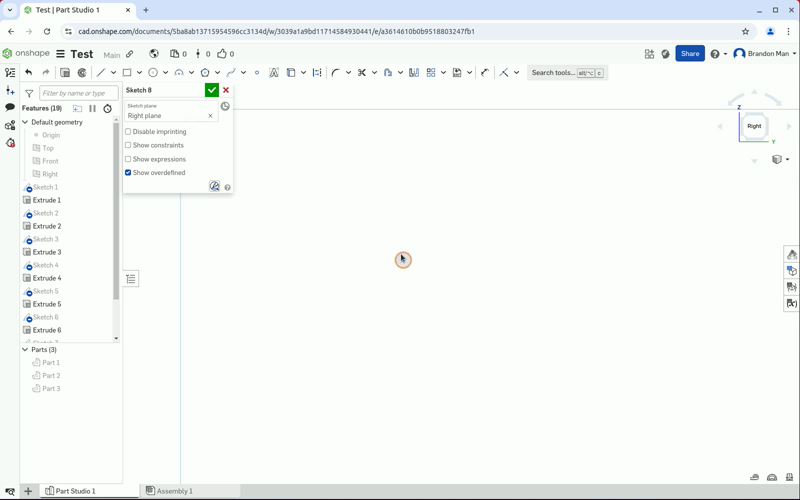
scroll(6)
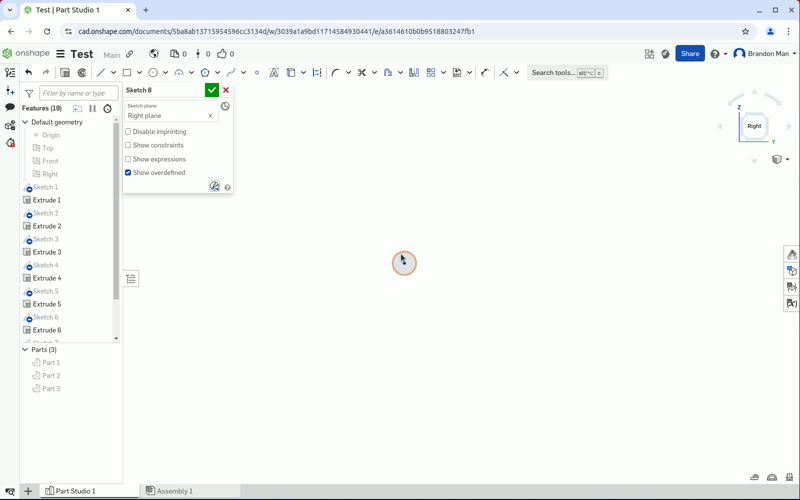
scroll(6)
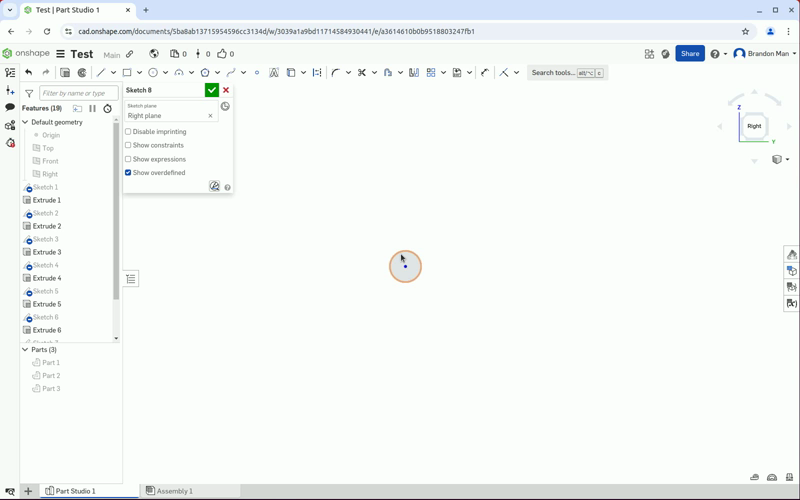
scroll(6)
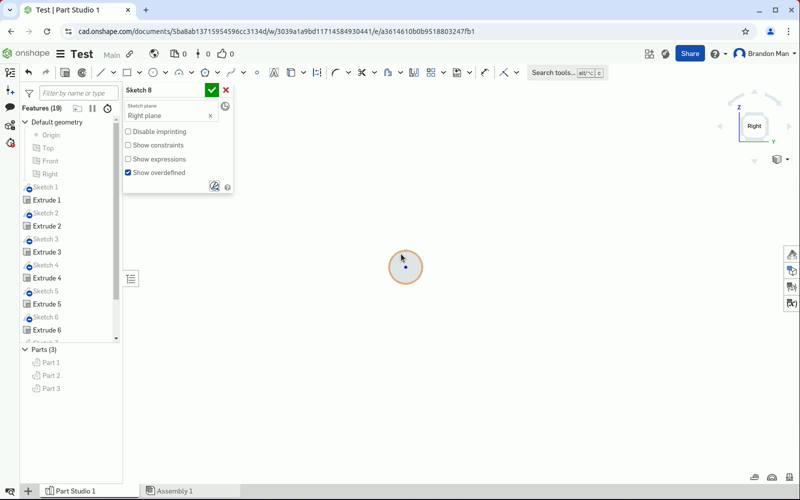
scroll(6)
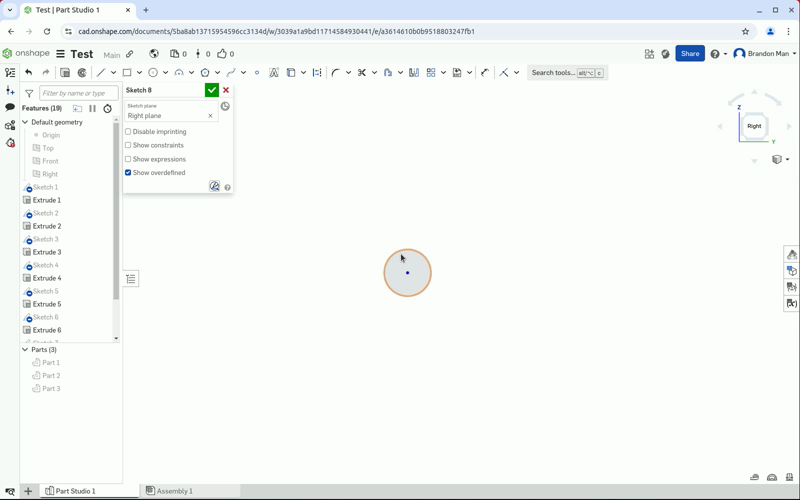
scroll(6)
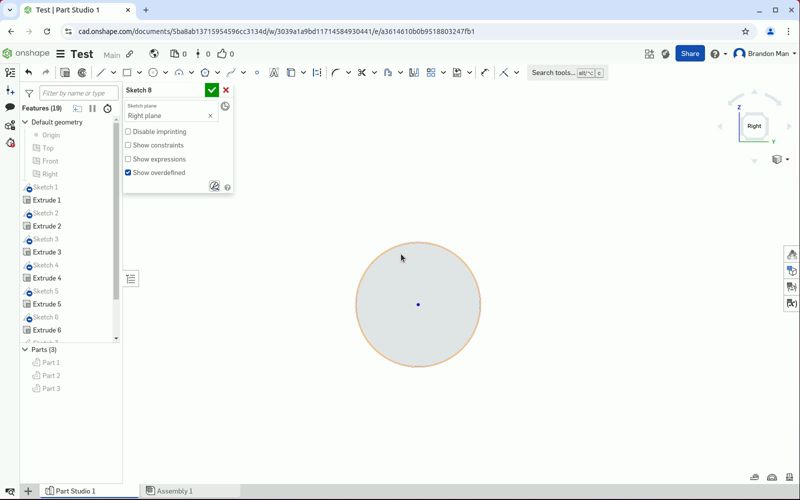
click(401, 253)
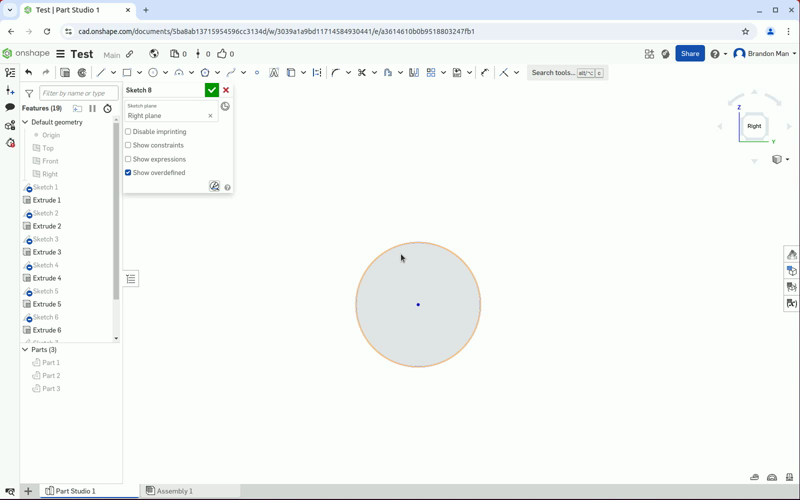
scroll(-6)
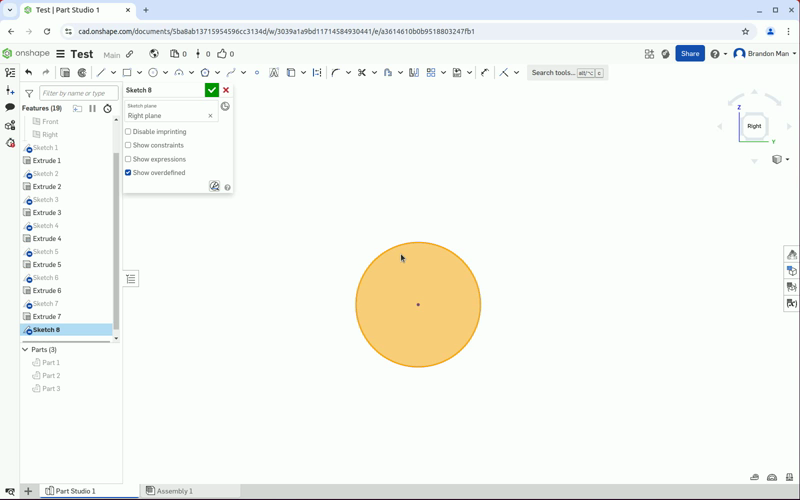
scroll(-6)
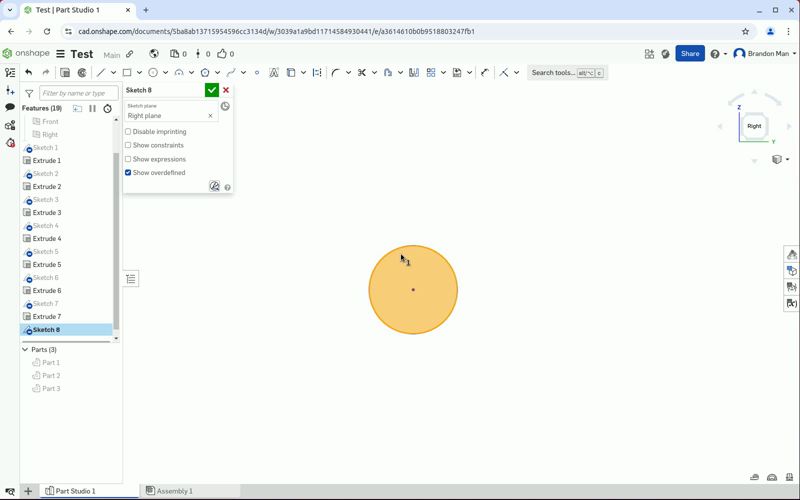
scroll(-6)
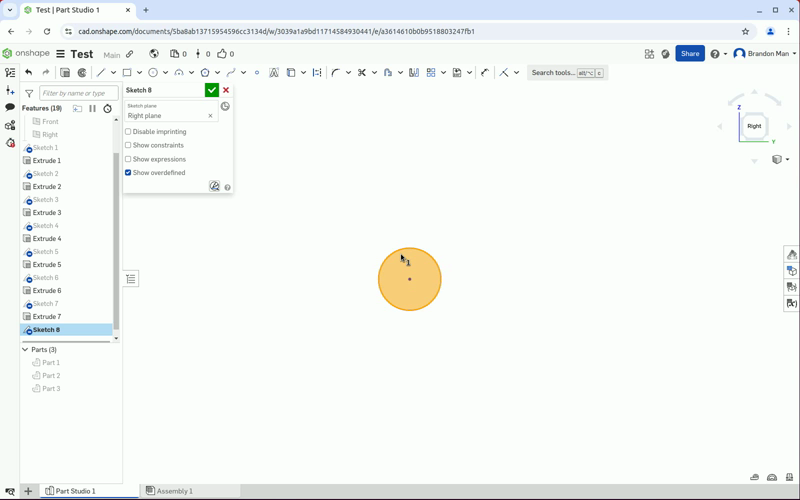
scroll(-6)
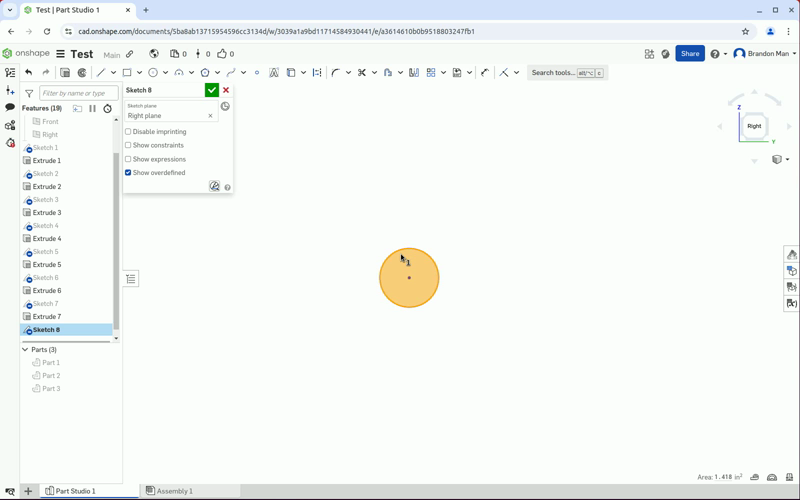
scroll(-6)
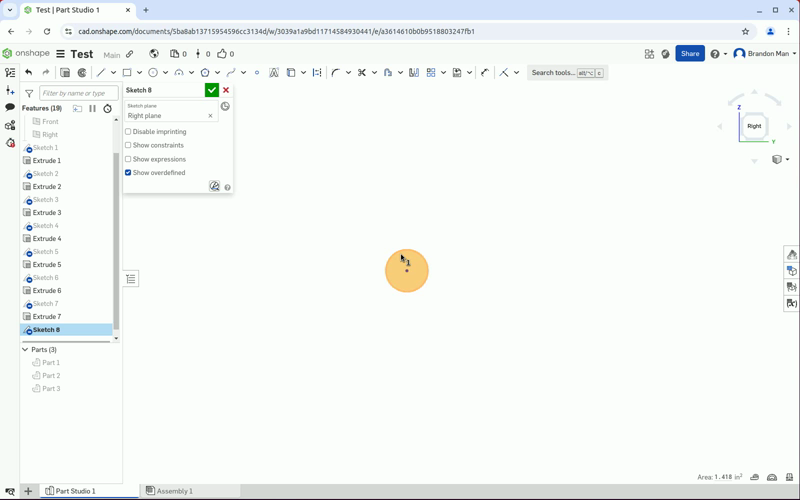
scroll(-6)
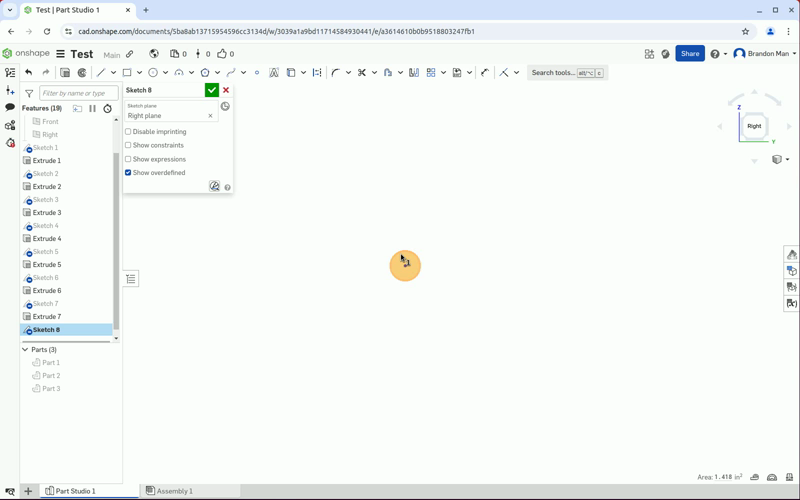
scroll(-6)
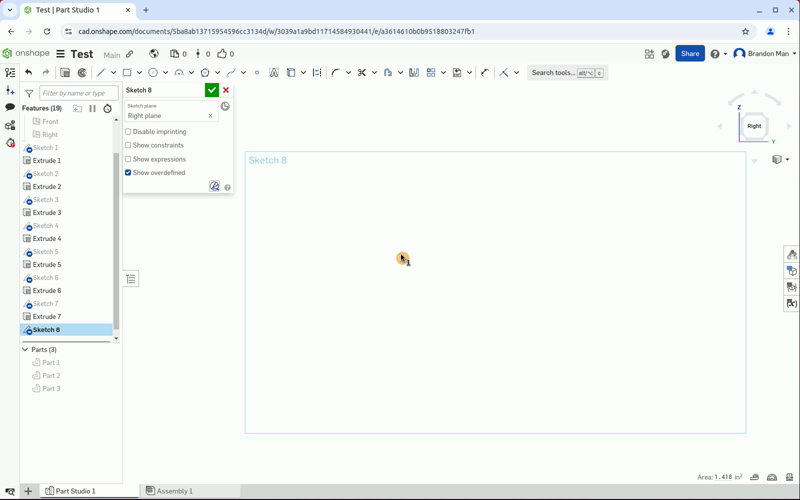
mouse_move(73, 352)
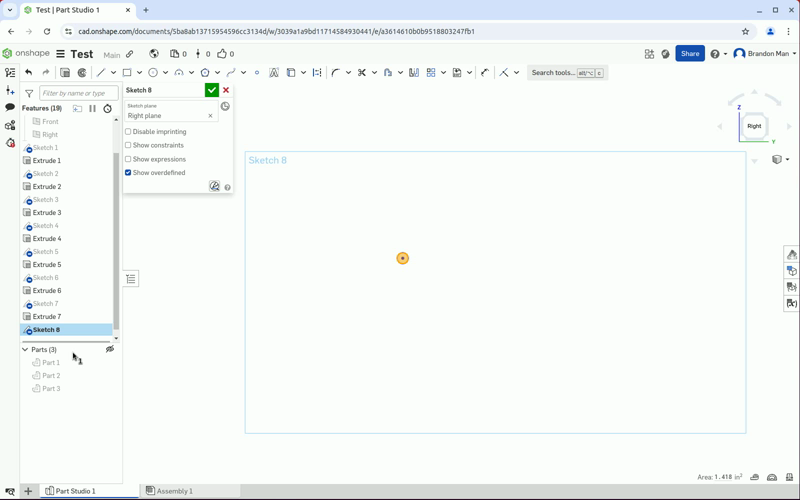
key(shift+y)
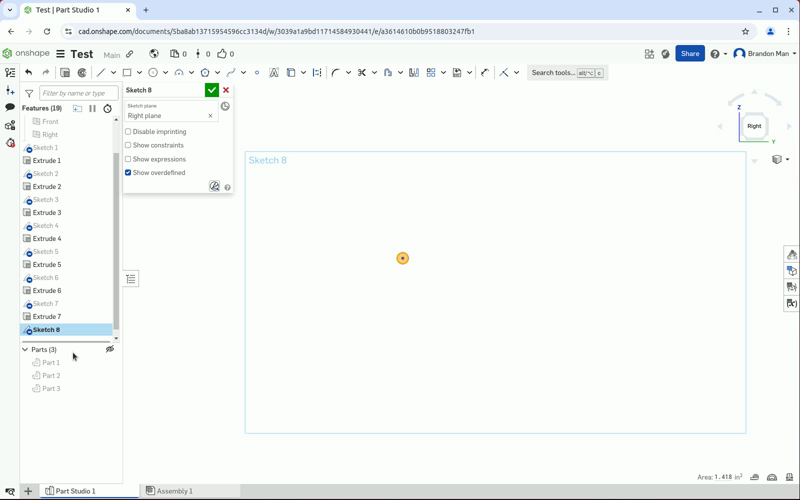
key(shift+e)
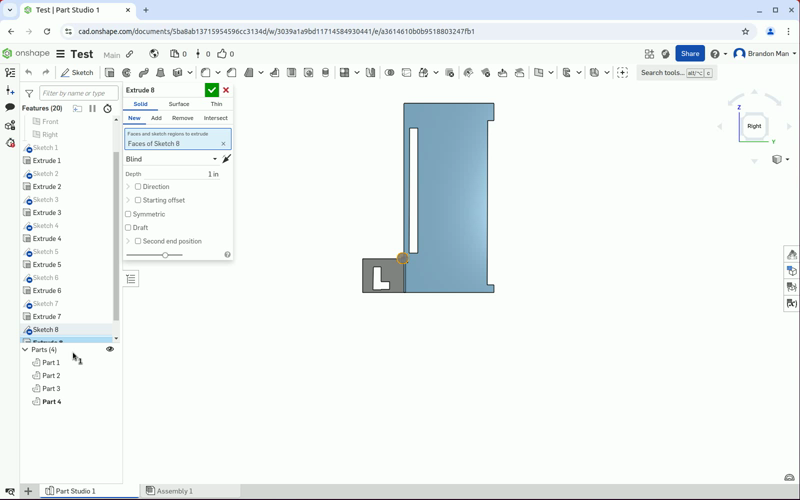
mouse_move(143, 106)
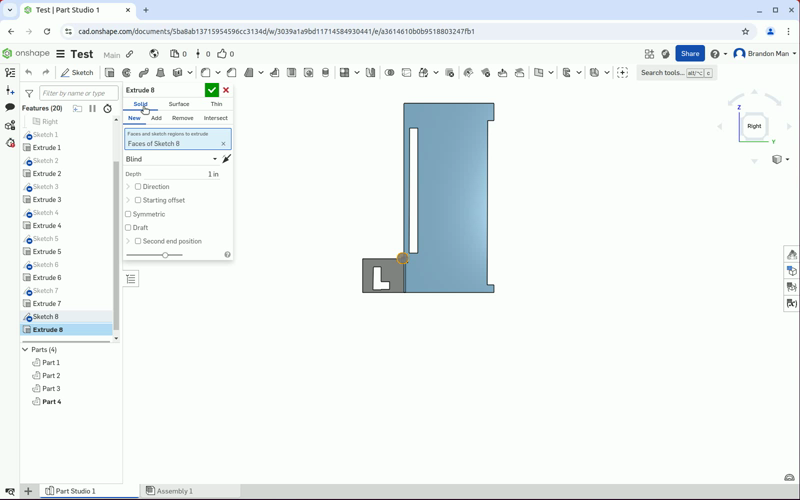
click(143, 106)
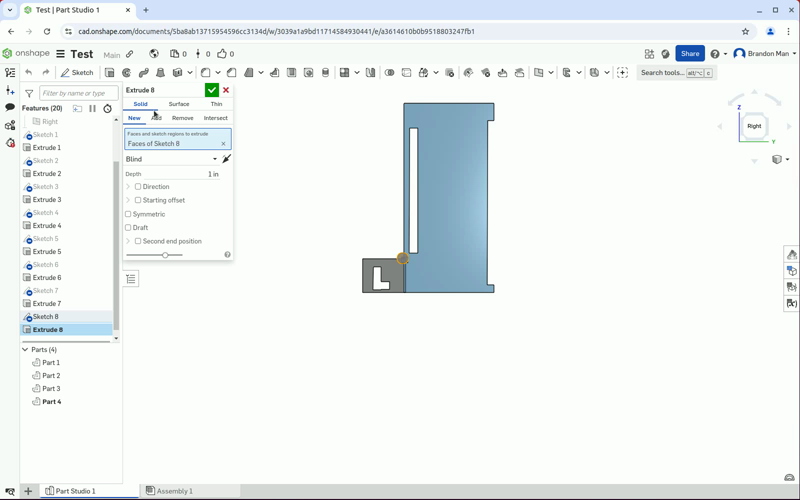
mouse_move(186, 120)
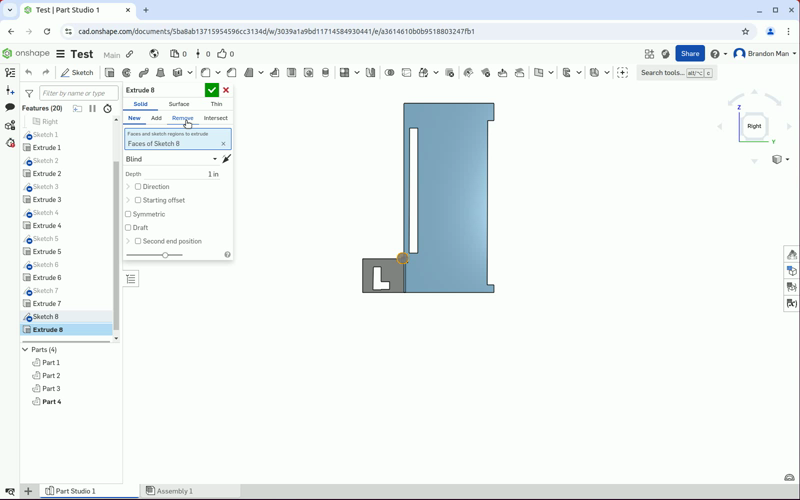
click(186, 120)
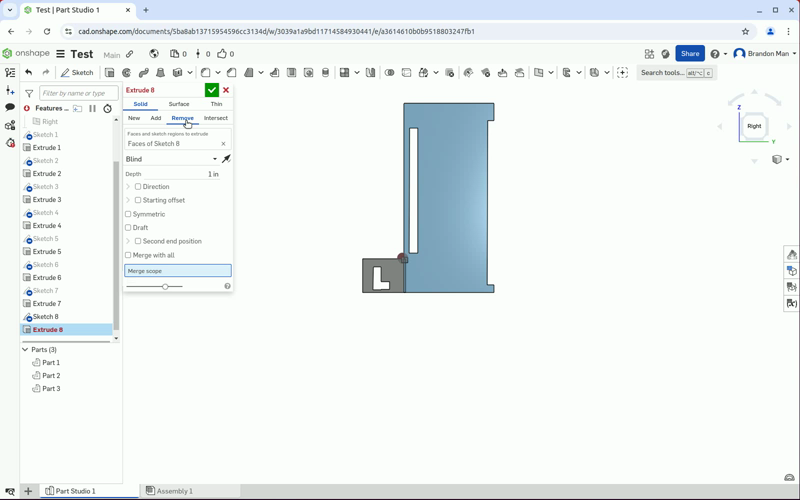
key(tab, 4)
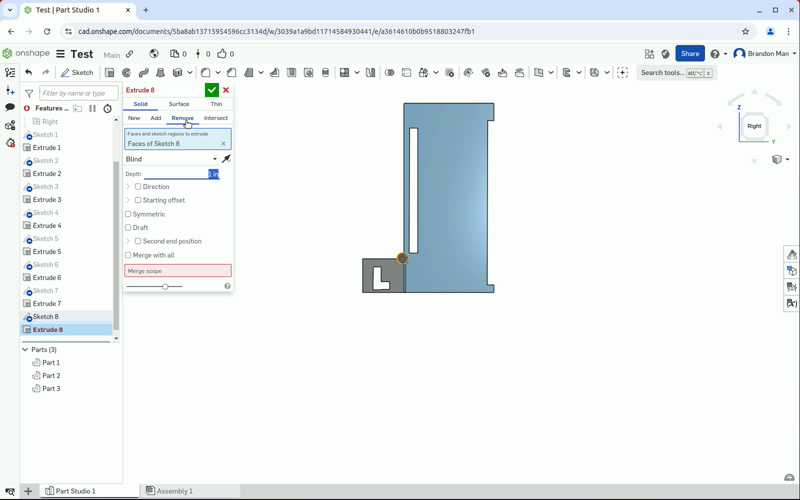
text(-1.444)
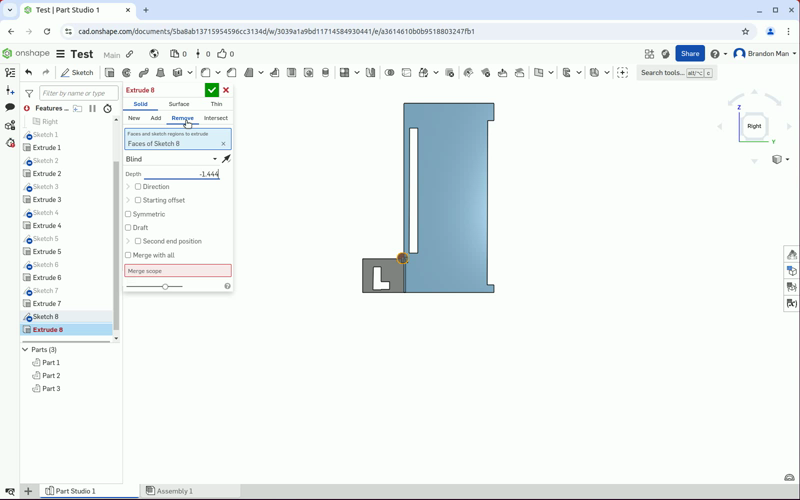
key(tab, 6)
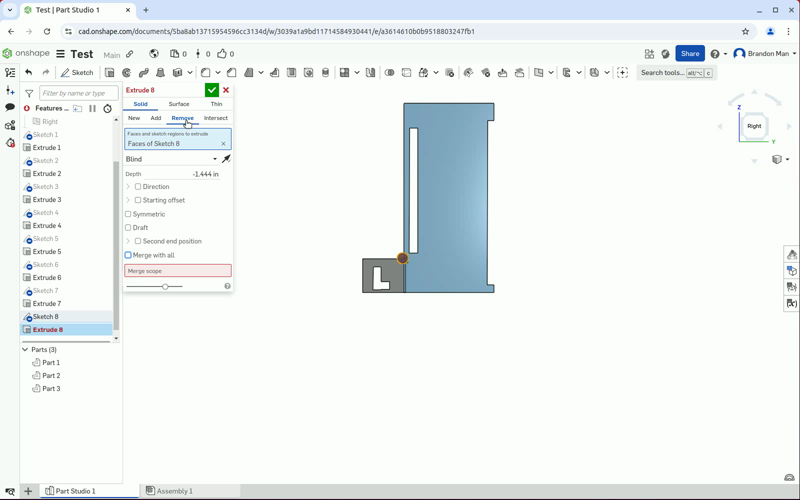
key(space)
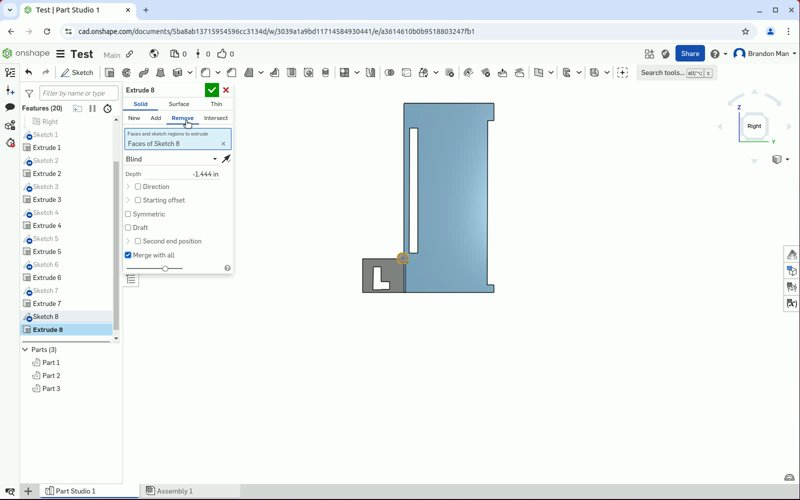
key(enter)
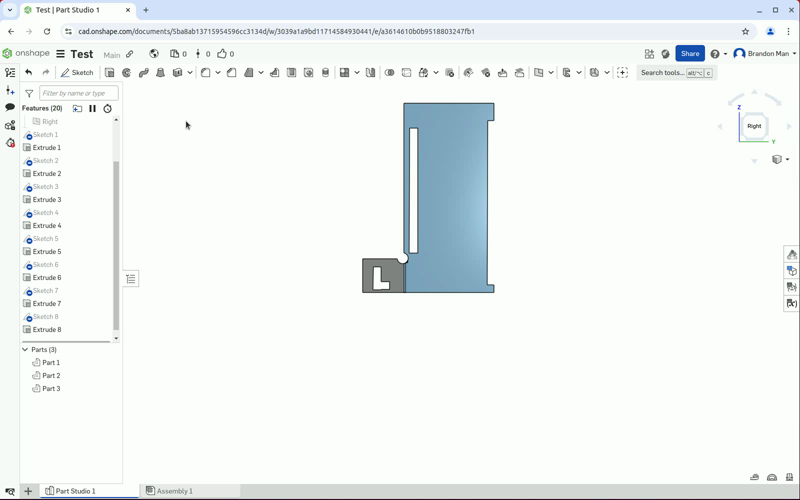
key(shift+h)
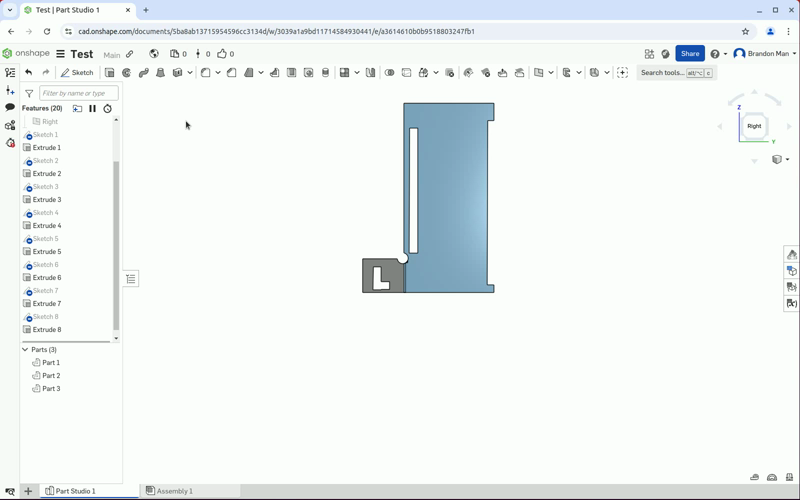
key(shift+h)
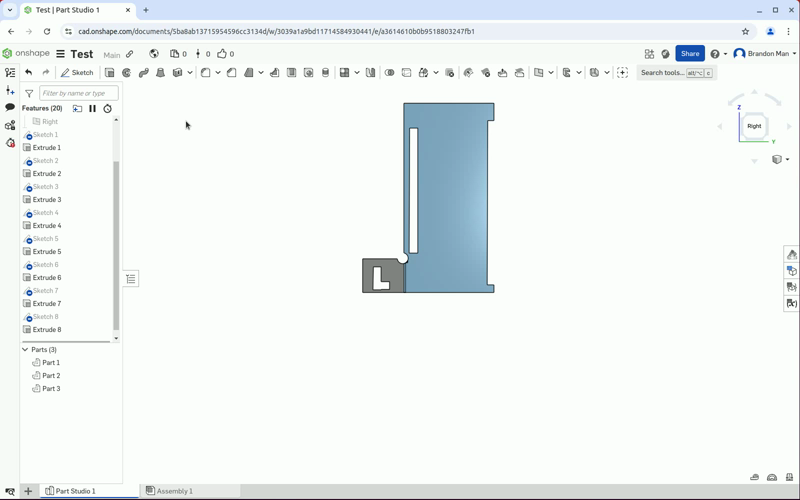
key(shift+7)
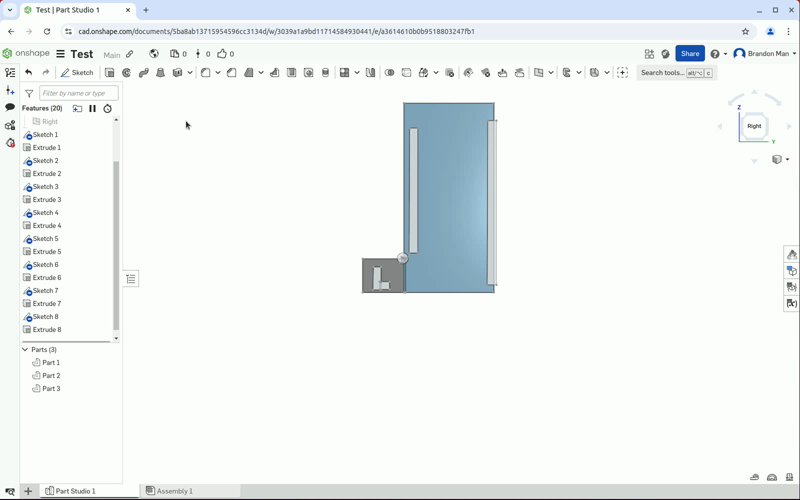
key(right, 2)
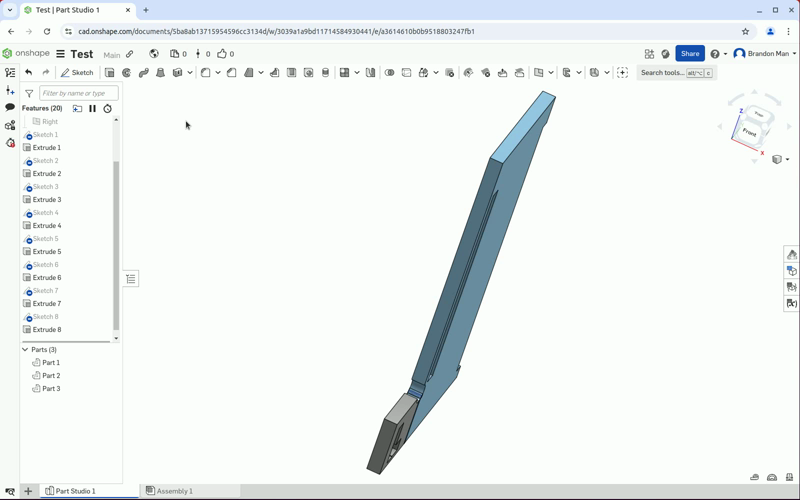
key(down, 2)
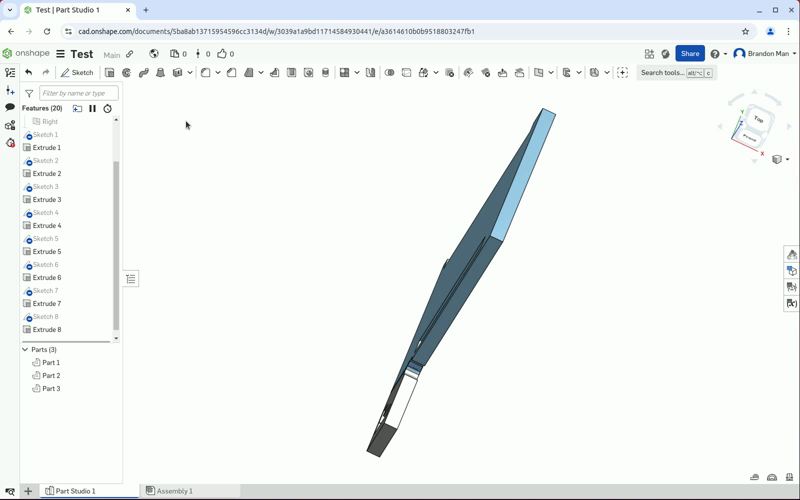
key(up, 2)
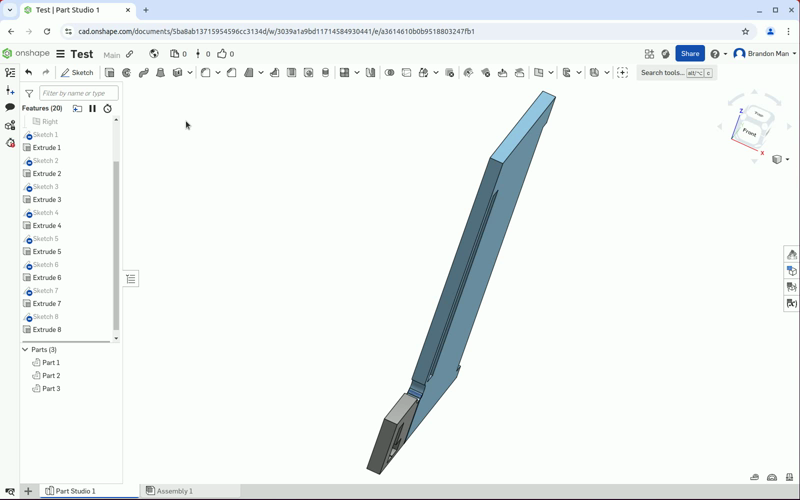
key(left, 2)
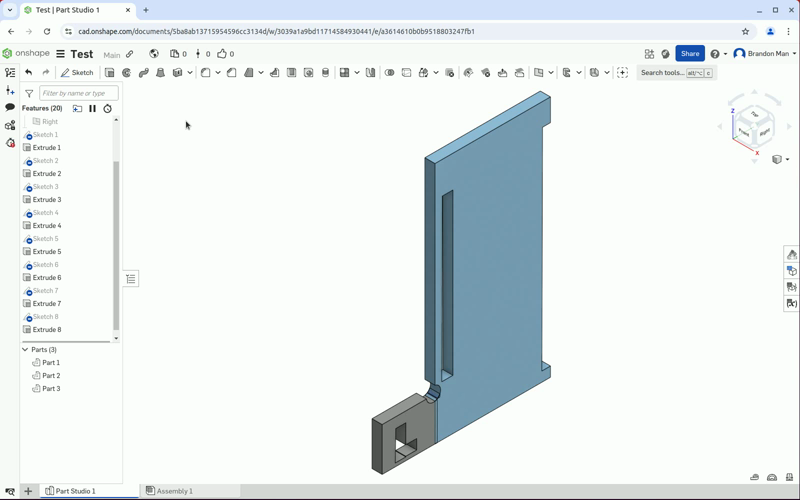
mouse_move(69, 137)
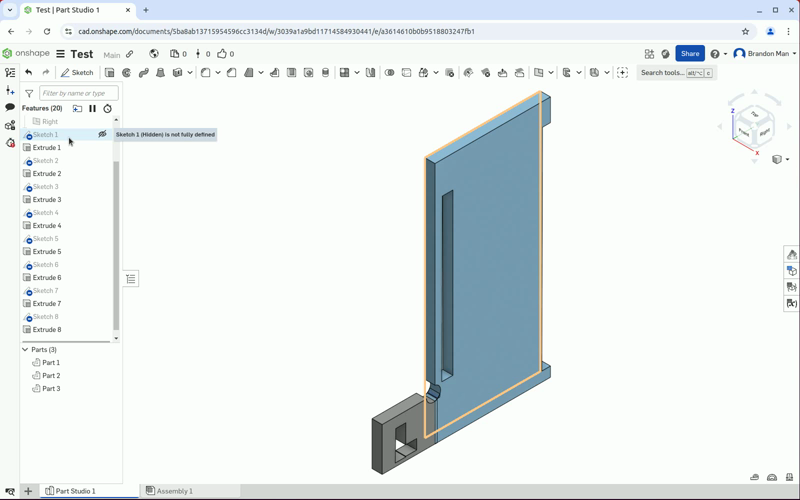
click(69, 137)